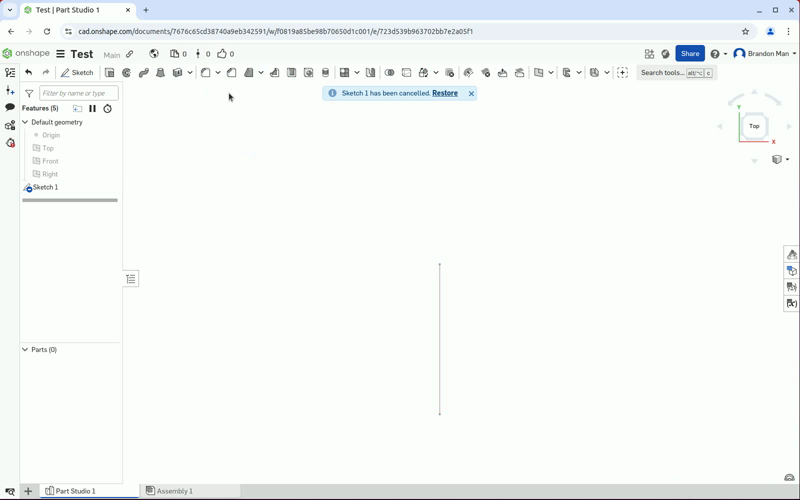
key(shift+h)
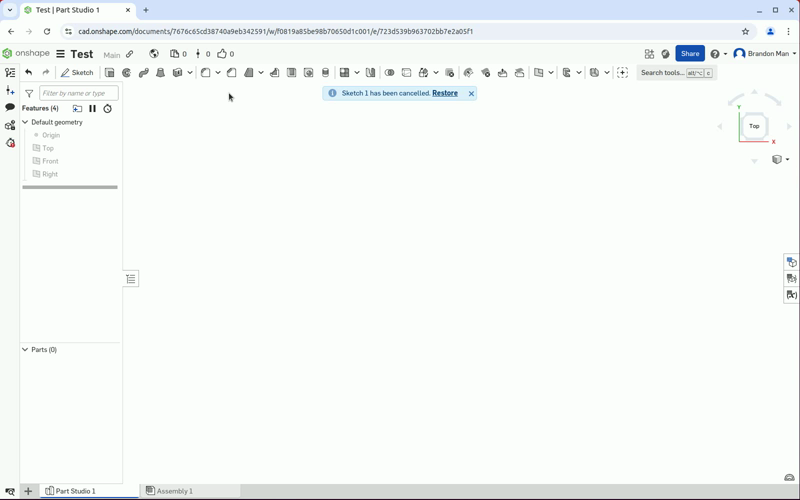
mouse_move(73, 352)
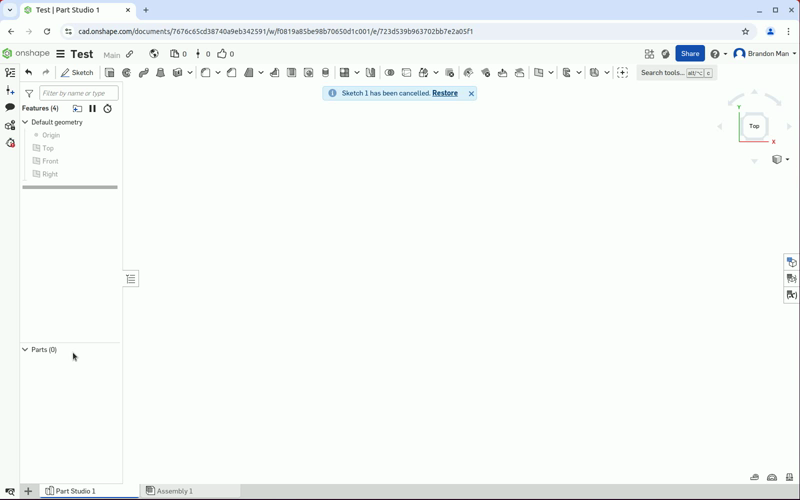
key(y)
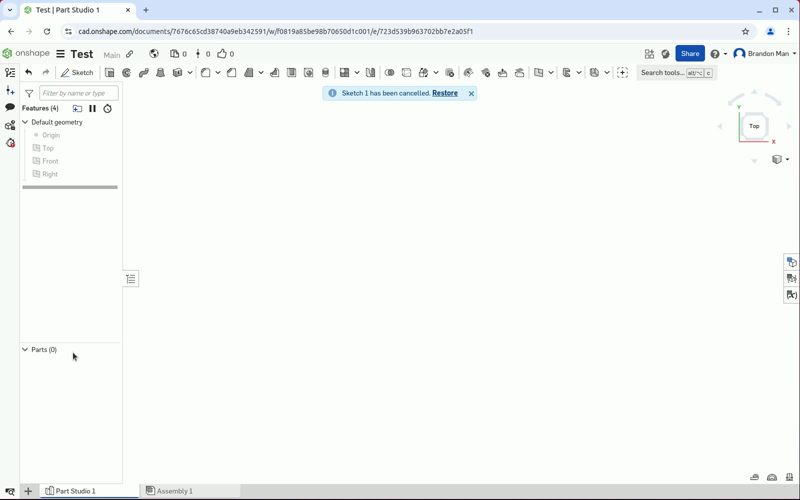
key(shift+p)
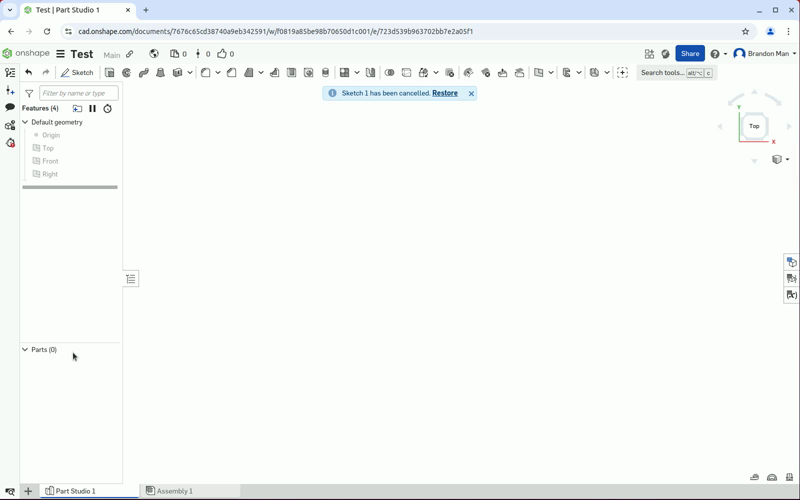
key(space)
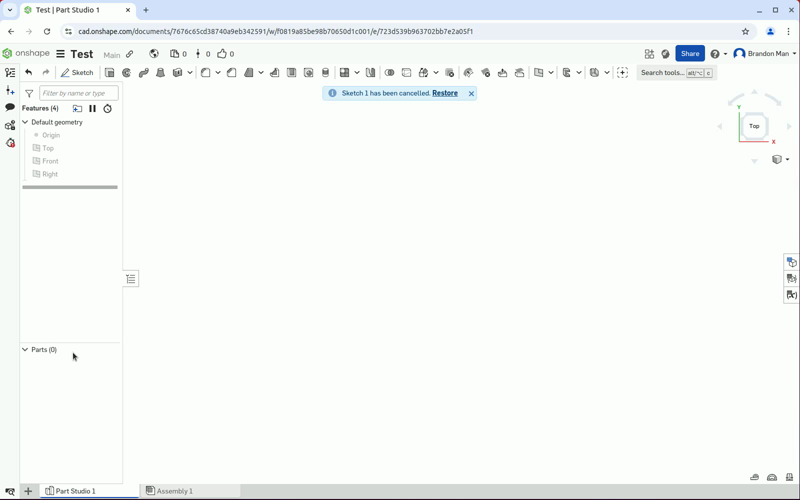
key_down(shift)
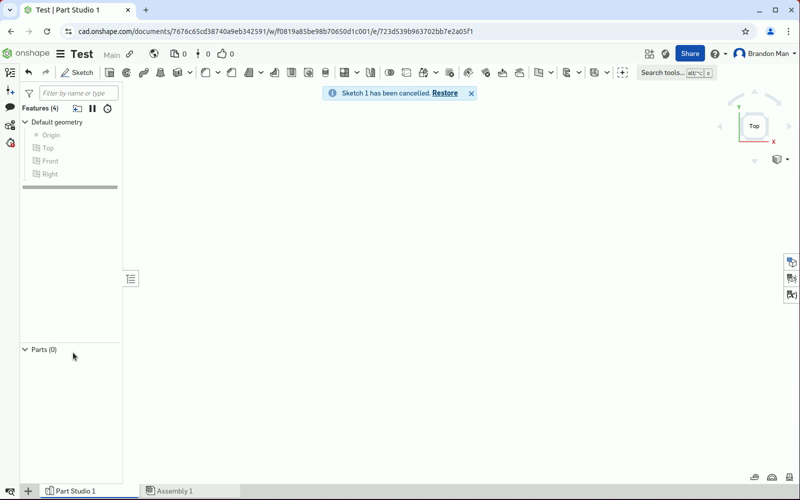
key(up)
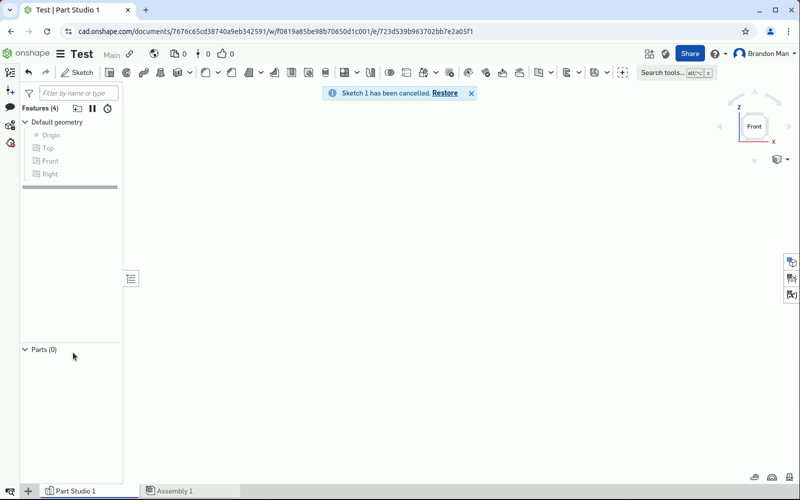
key_up(shift)
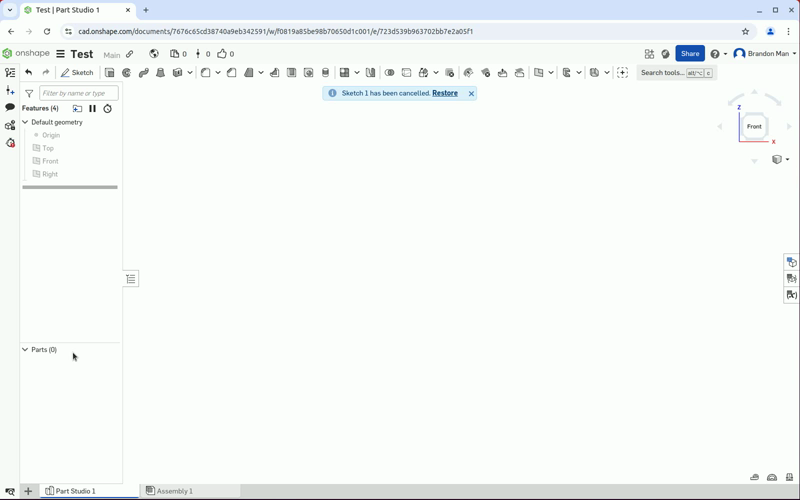
mouse_move(73, 352)
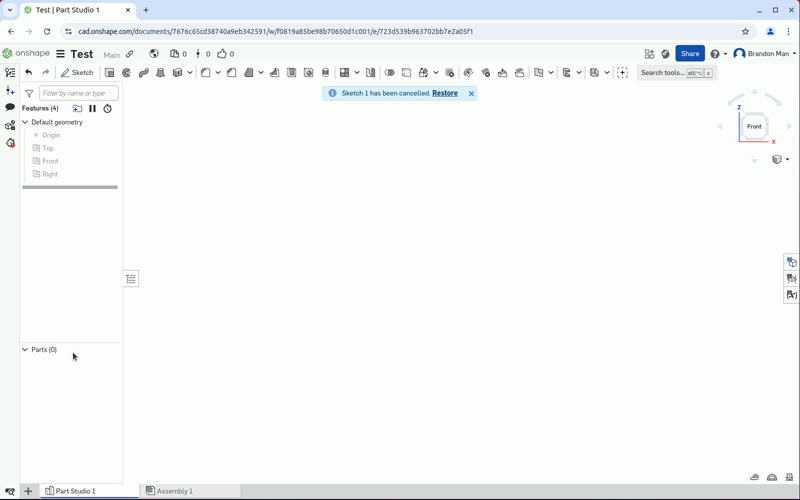
key(shift+y)
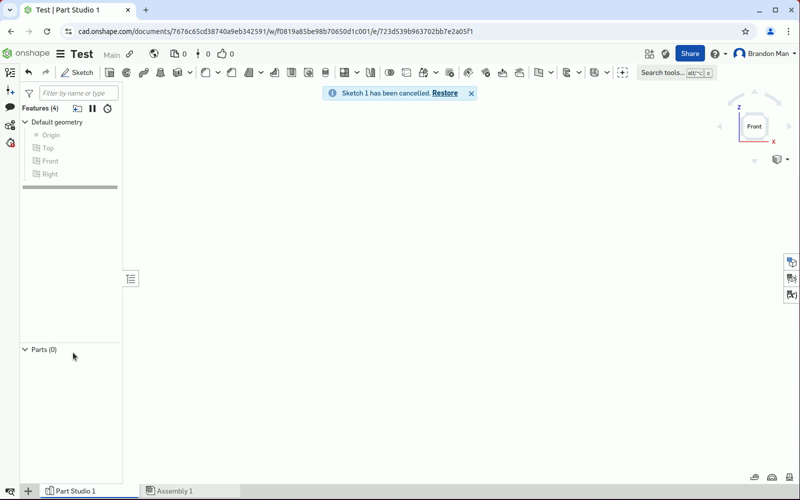
key(shift+s)
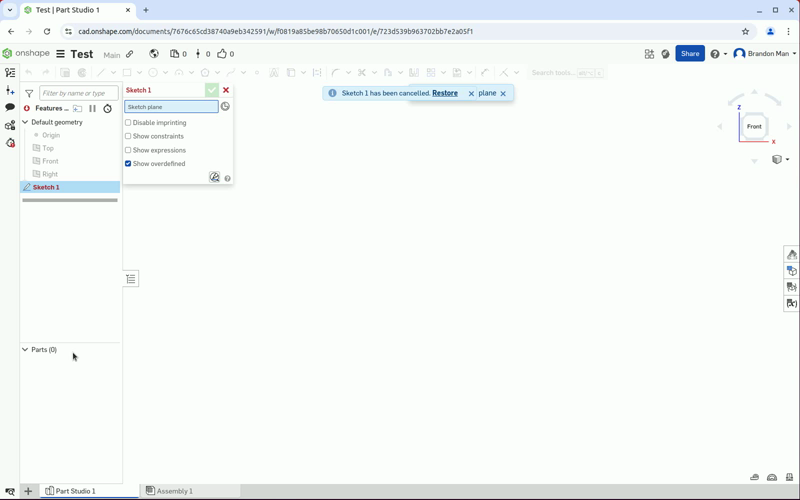
mouse_move(73, 163)
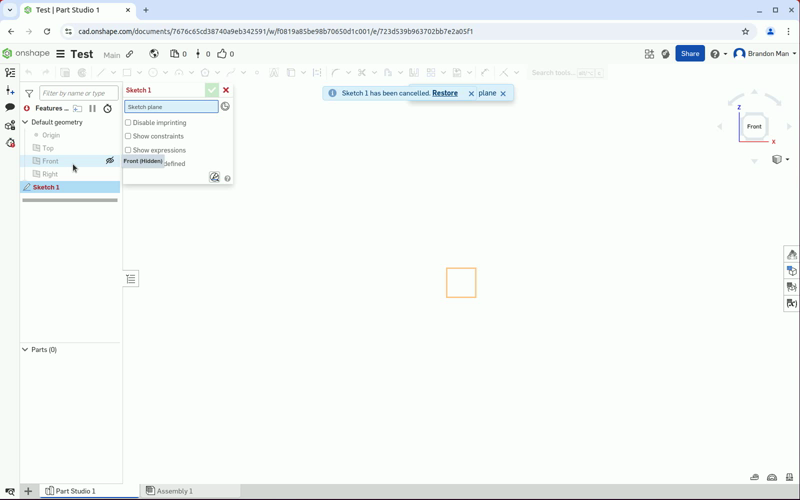
click(73, 163)
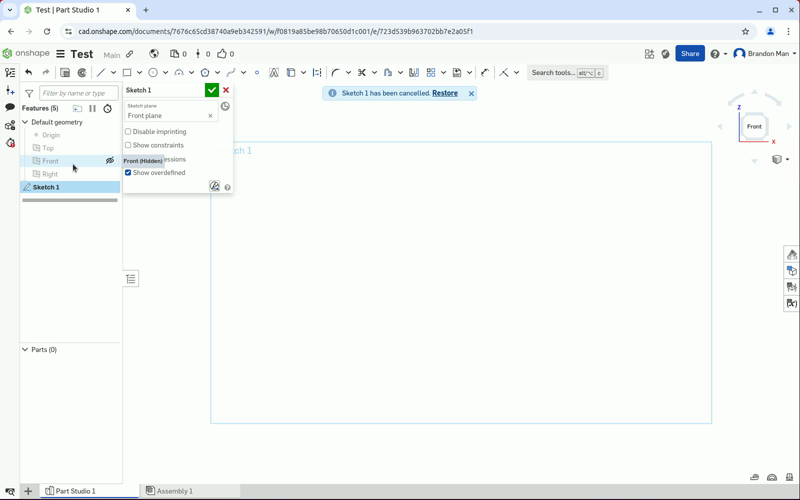
mouse_move(73, 352)
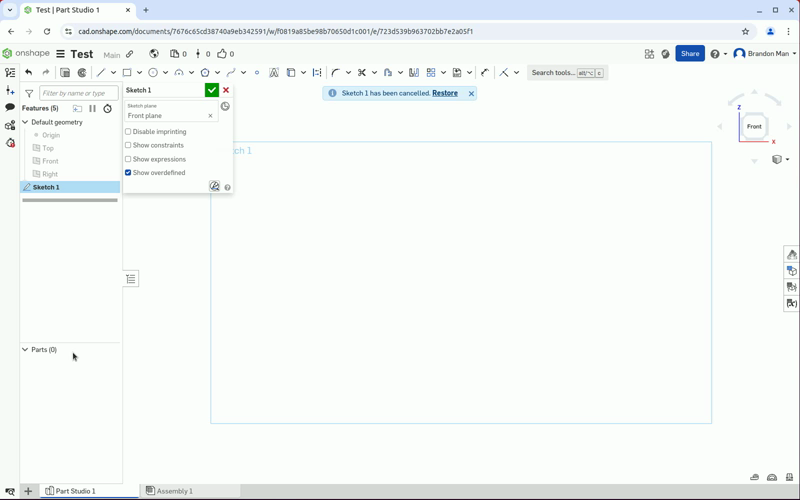
key(y)
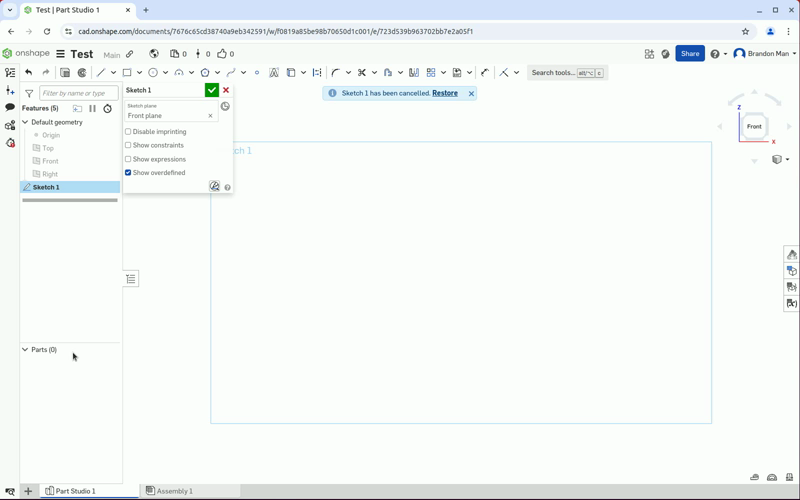
key(c)
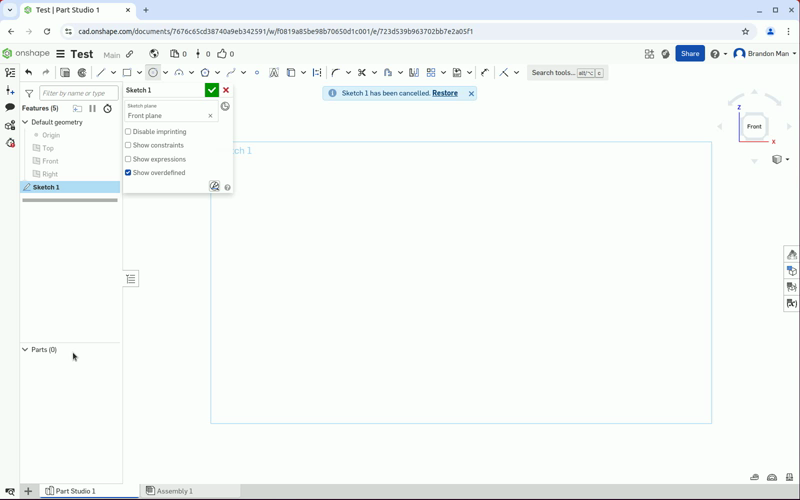
key_down(shift)
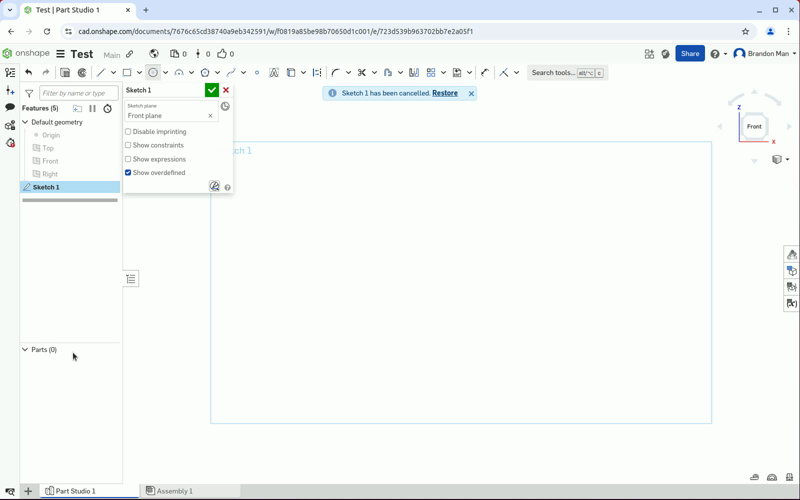
mouse_move(472, 232)
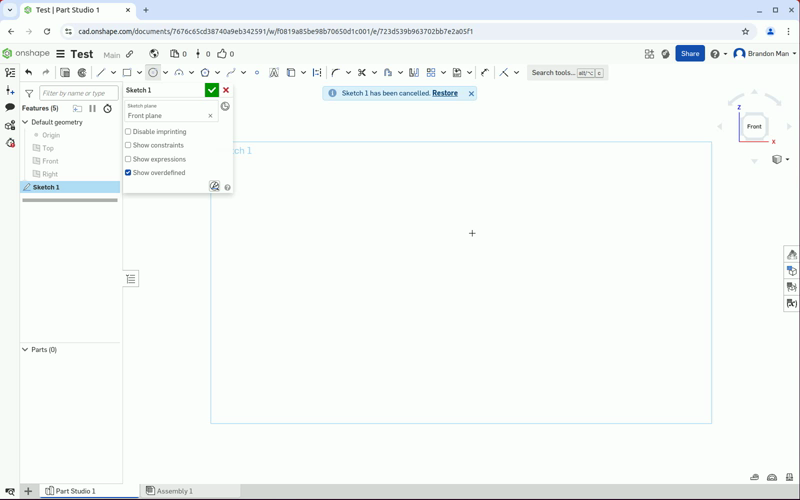
click(472, 232)
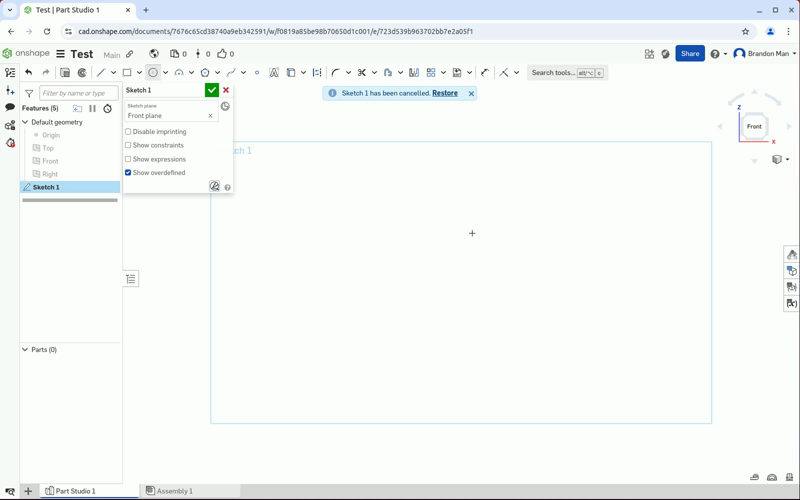
key_up(shift)
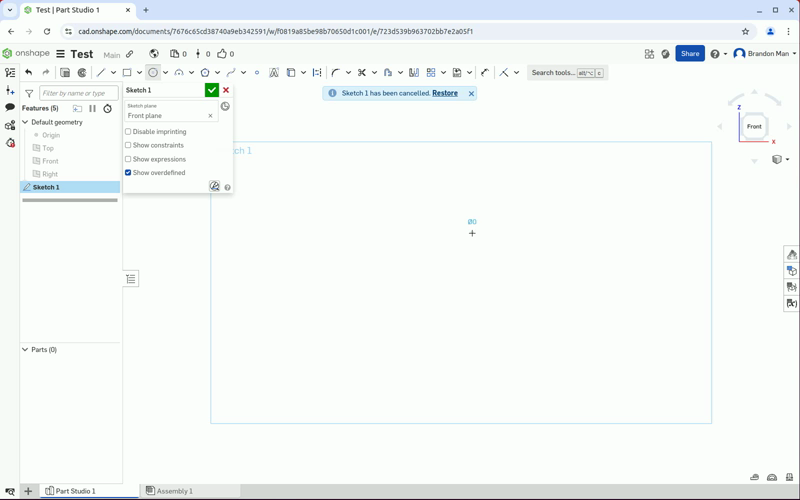
mouse_move(497, 232)
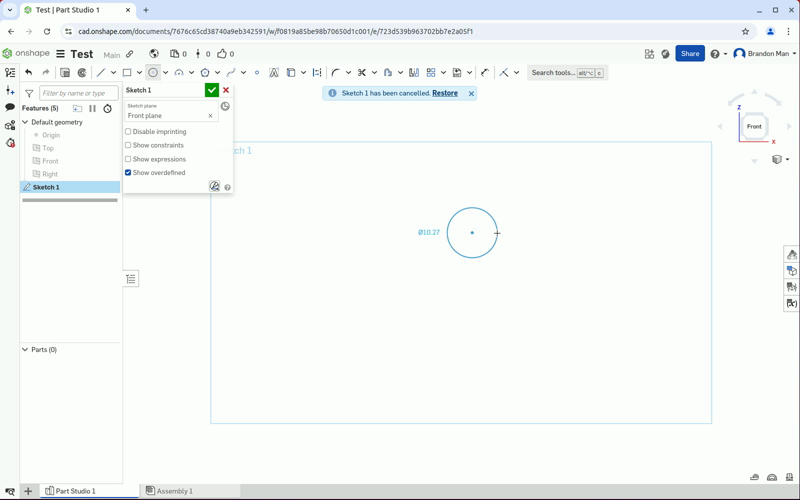
click(497, 232)
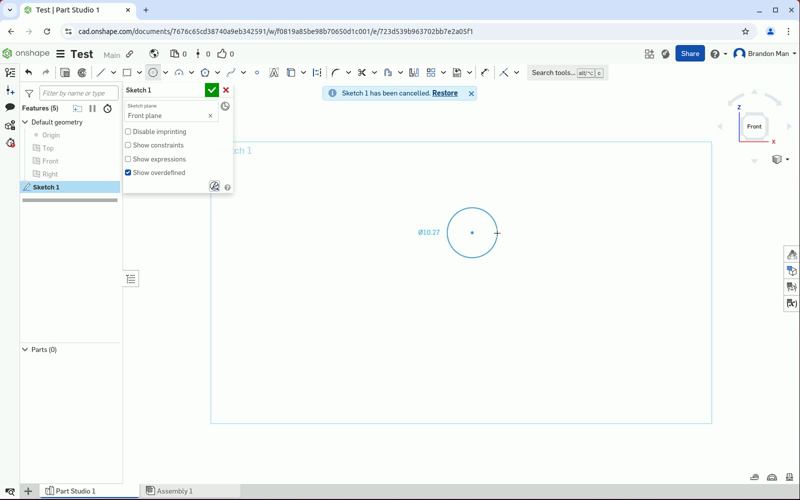
key(esc)
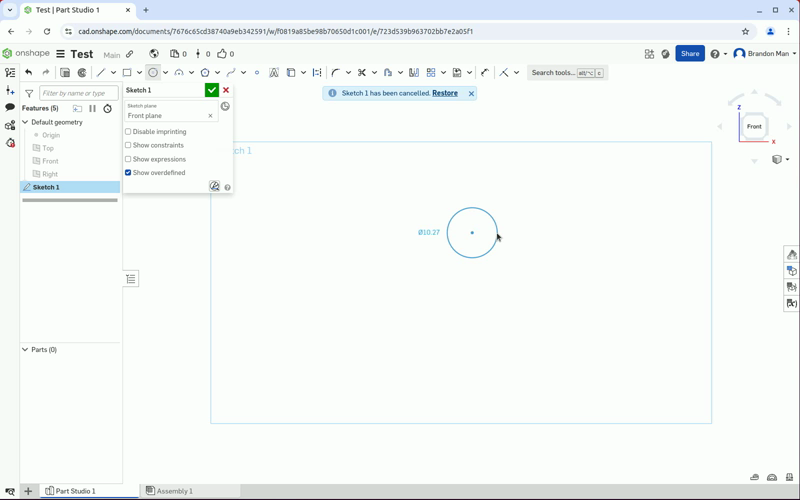
key(c)
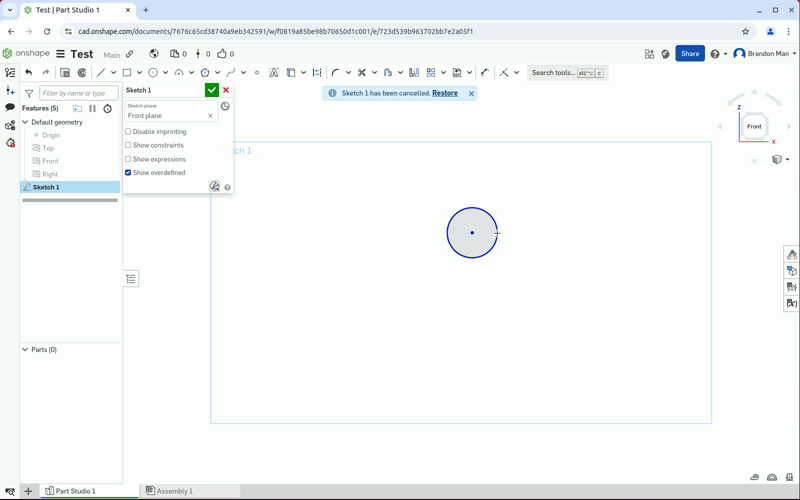
key_down(shift)
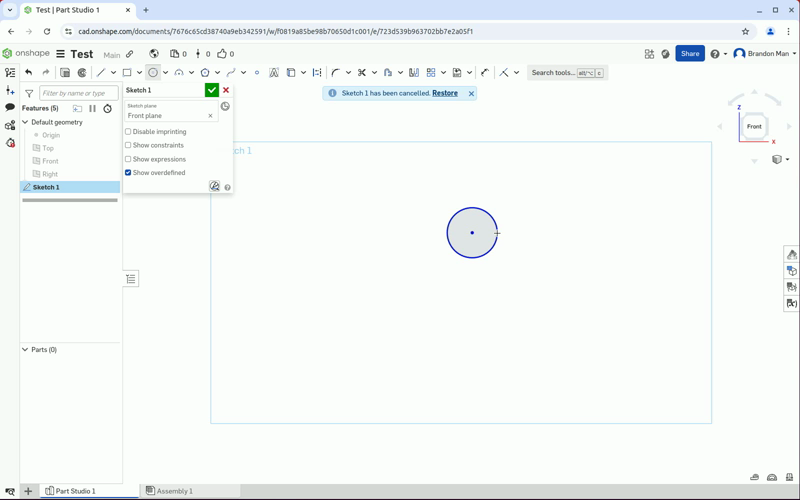
mouse_move(472, 232)
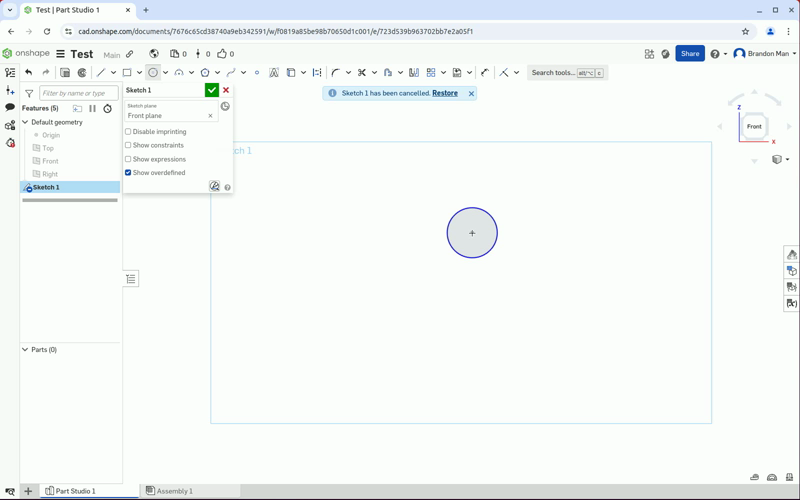
click(472, 232)
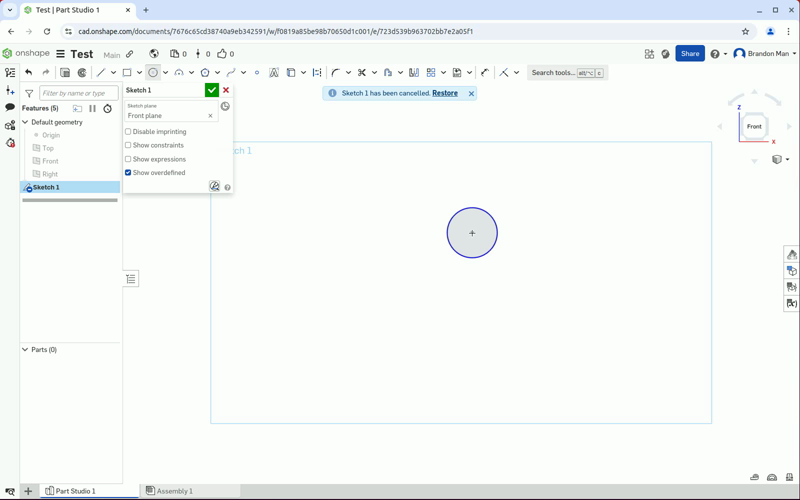
key_up(shift)
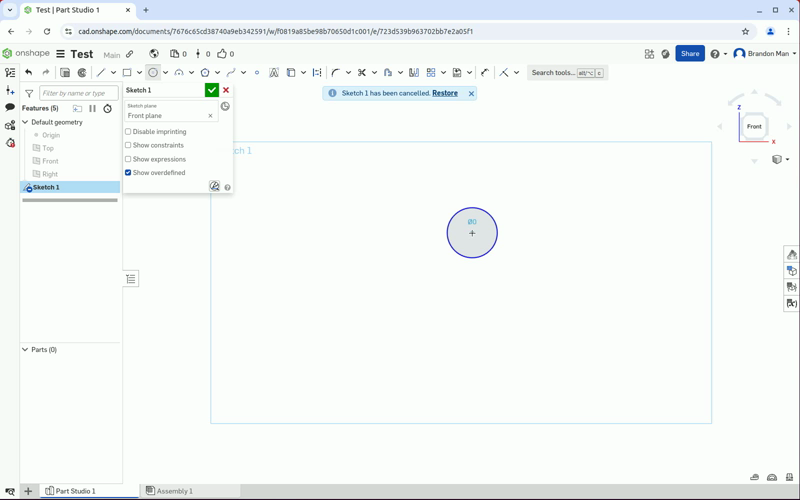
mouse_move(492, 232)
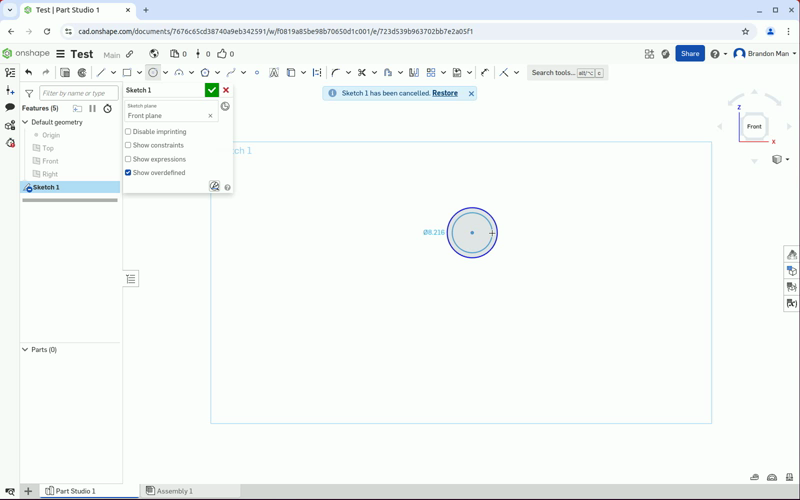
click(492, 232)
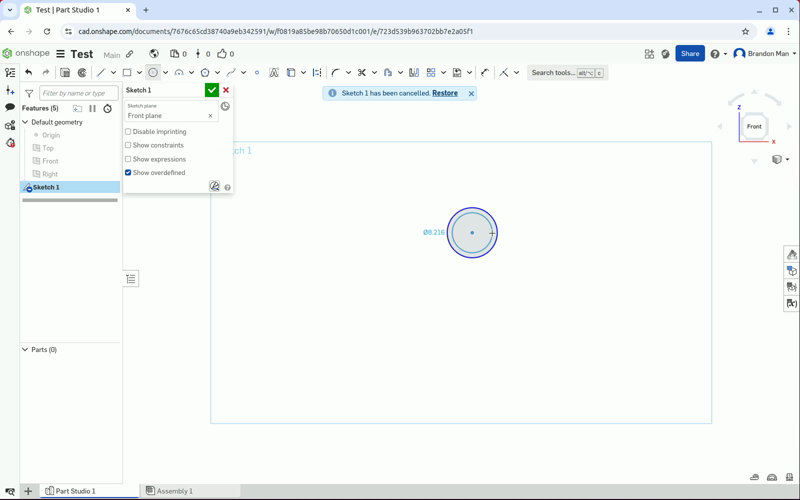
key(esc)
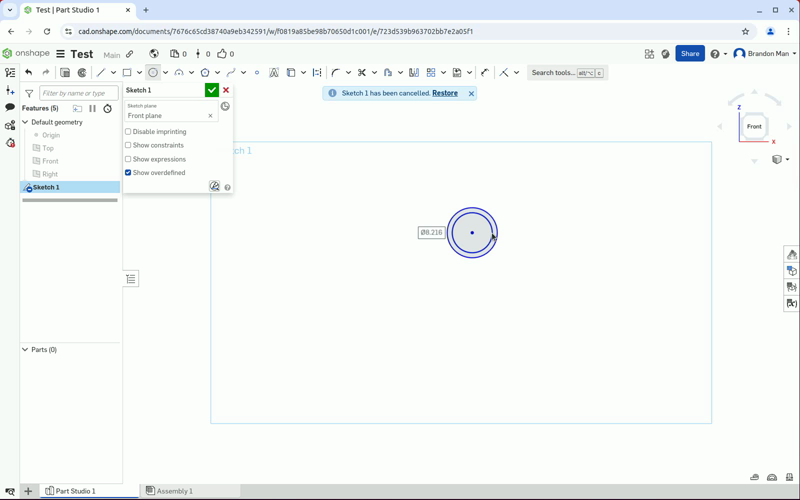
mouse_move(467, 252)
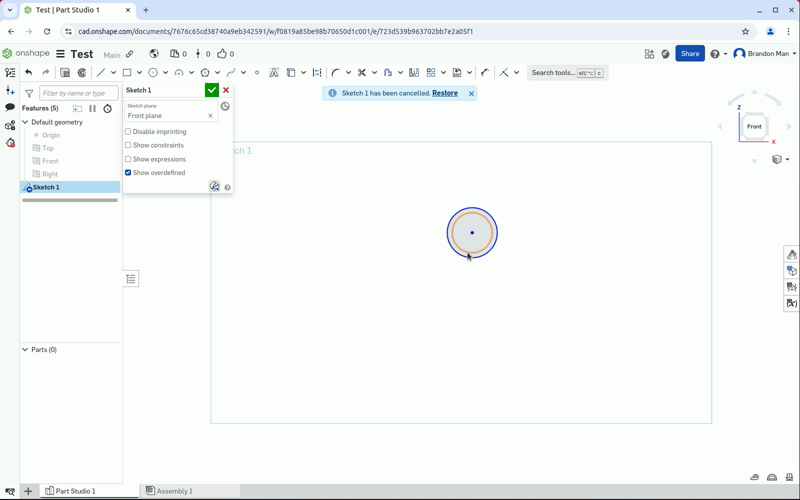
scroll(6)
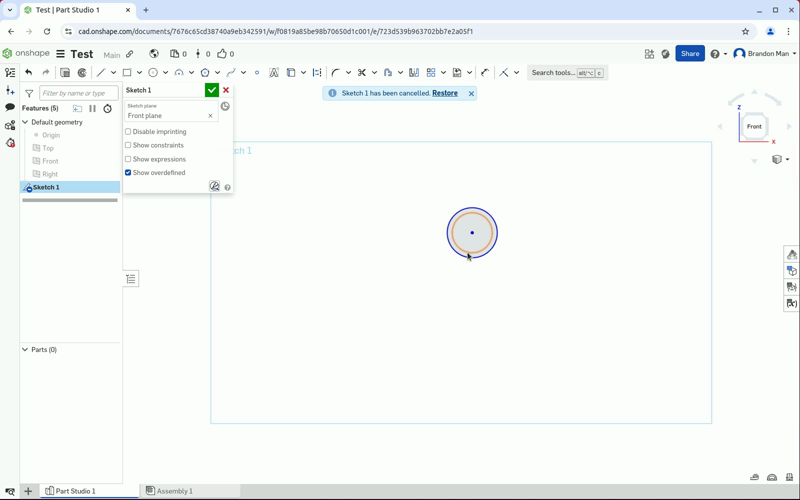
scroll(6)
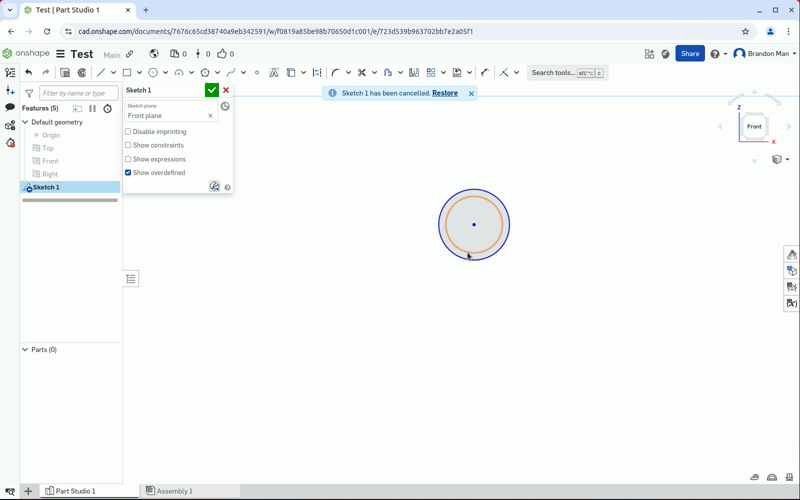
scroll(6)
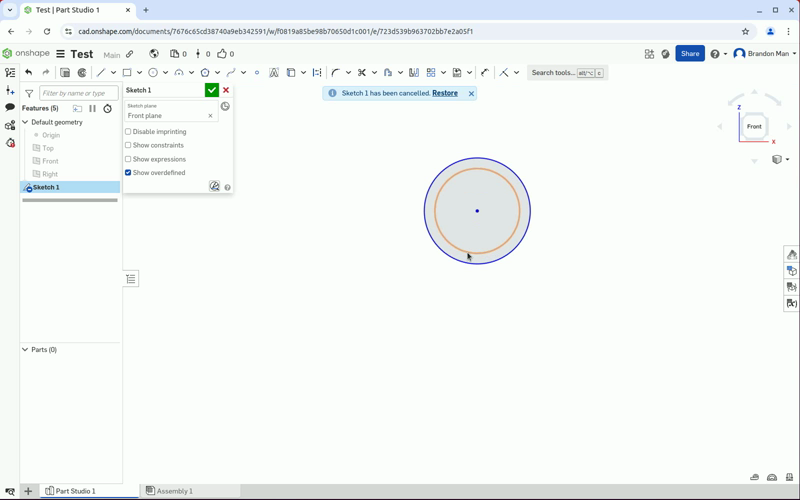
scroll(6)
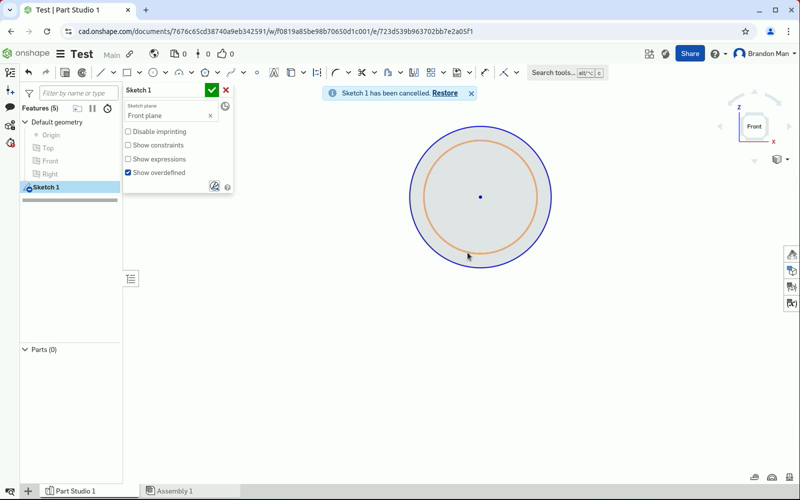
scroll(6)
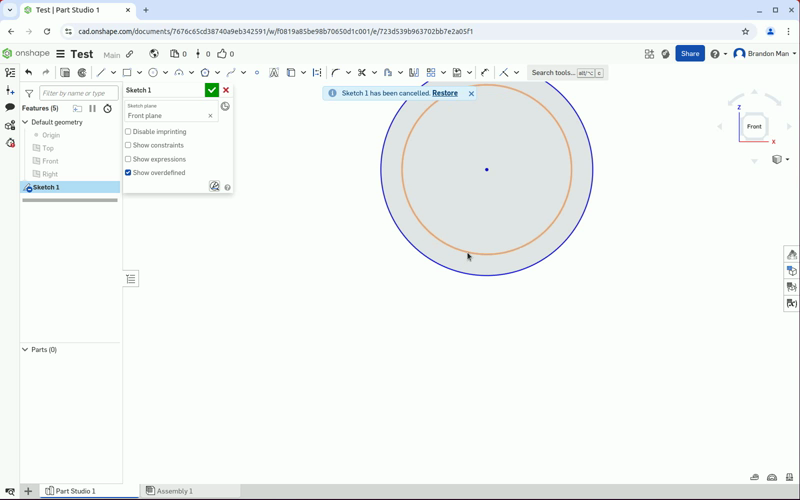
scroll(6)
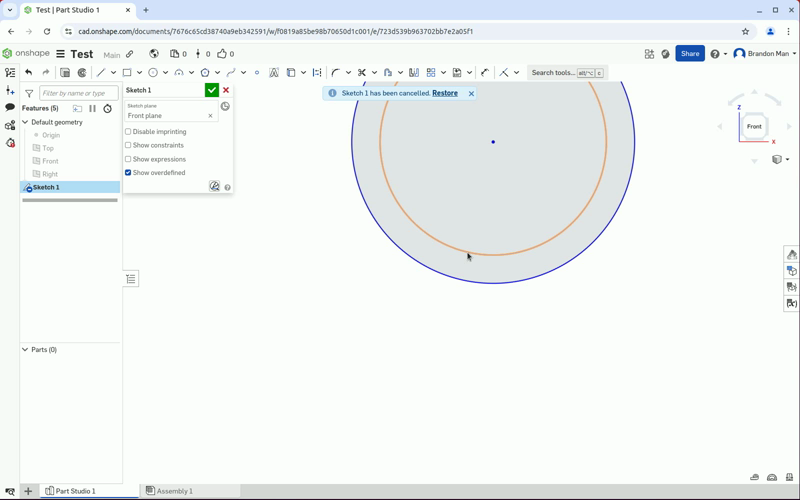
scroll(6)
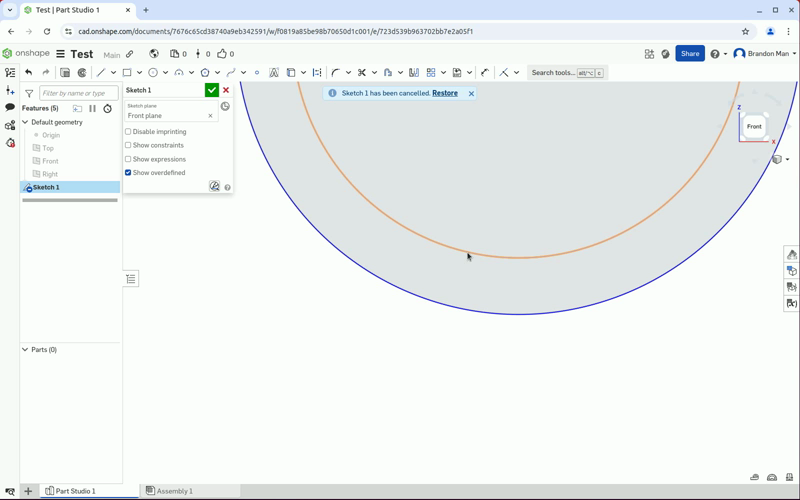
click(467, 252)
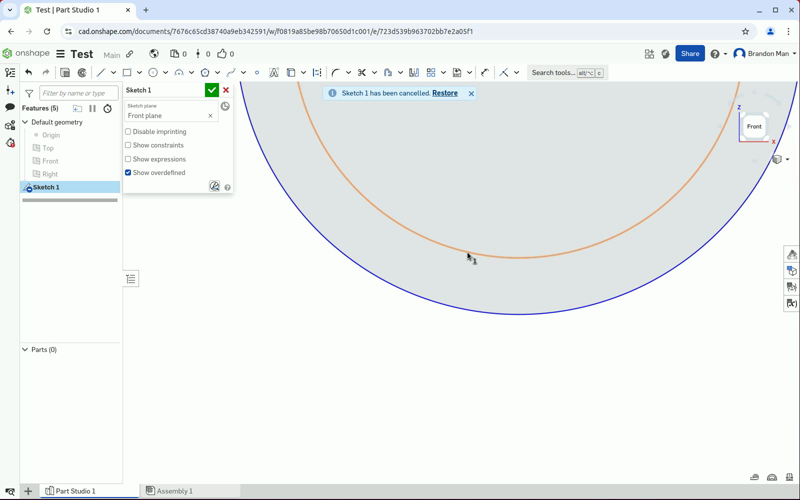
scroll(-6)
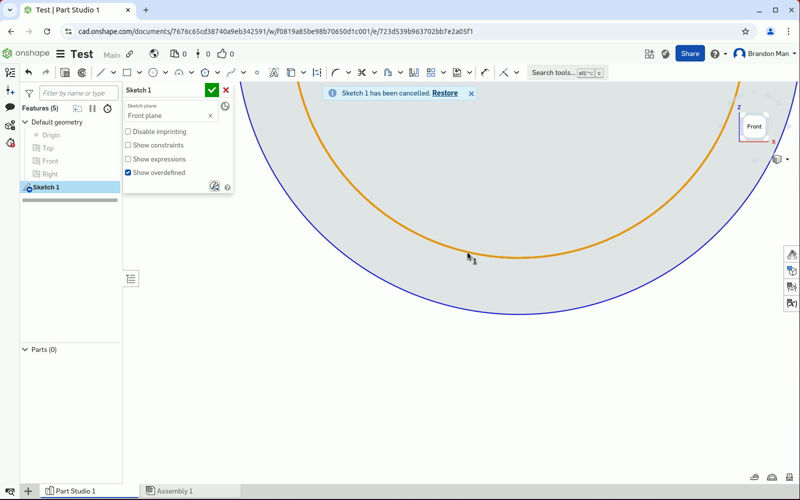
scroll(-6)
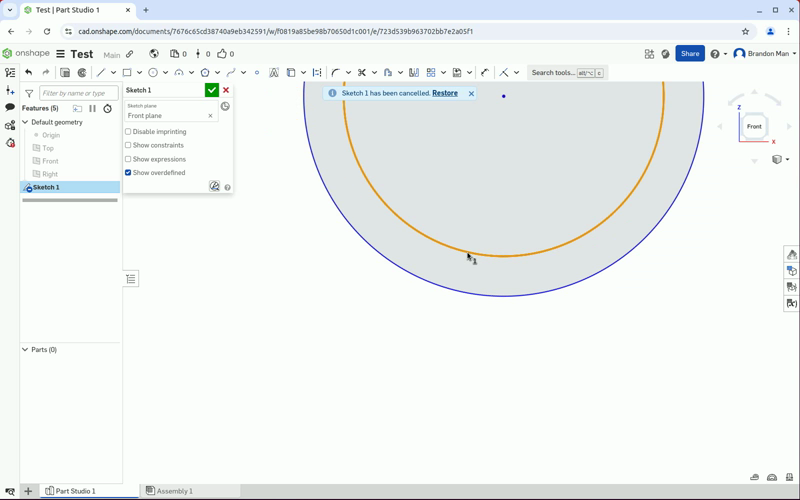
scroll(-6)
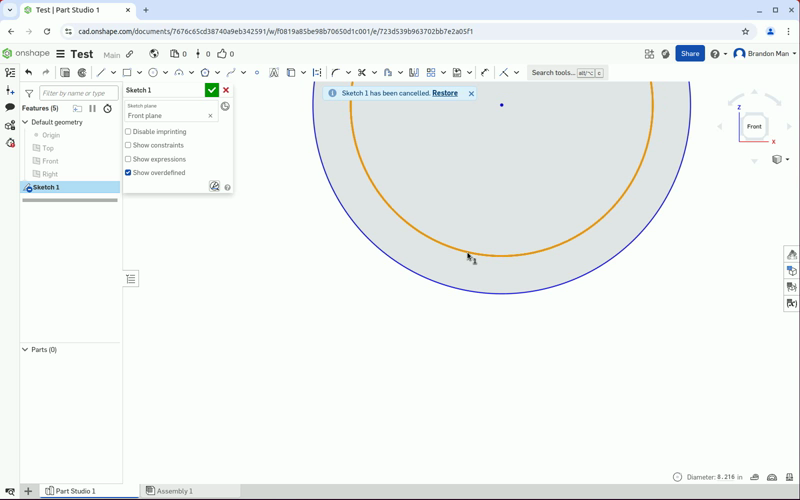
scroll(-6)
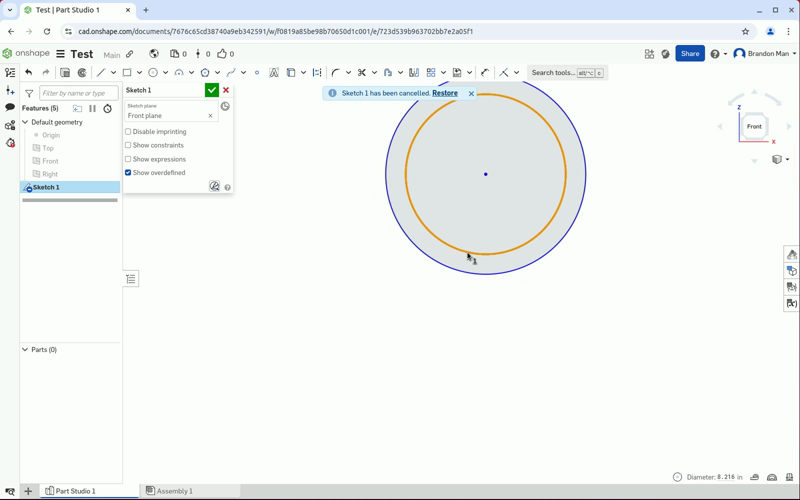
scroll(-6)
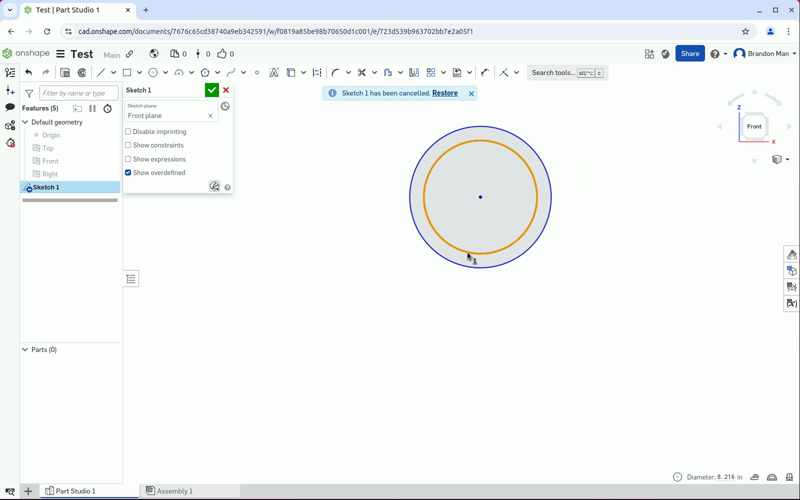
scroll(-6)
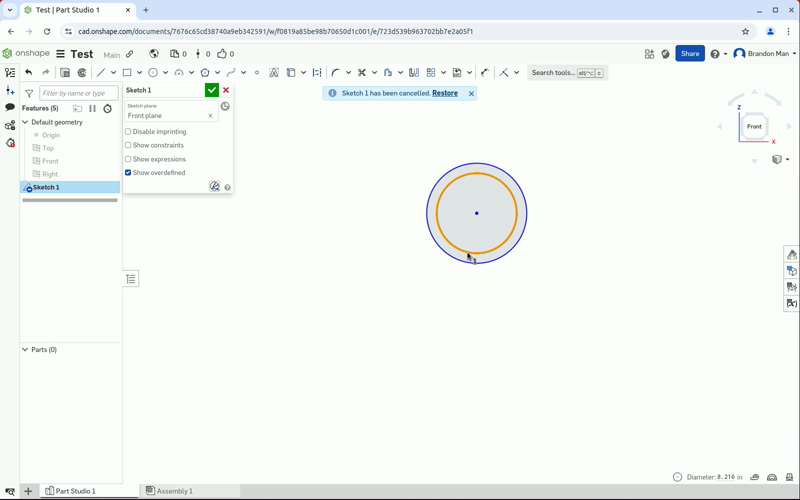
scroll(-6)
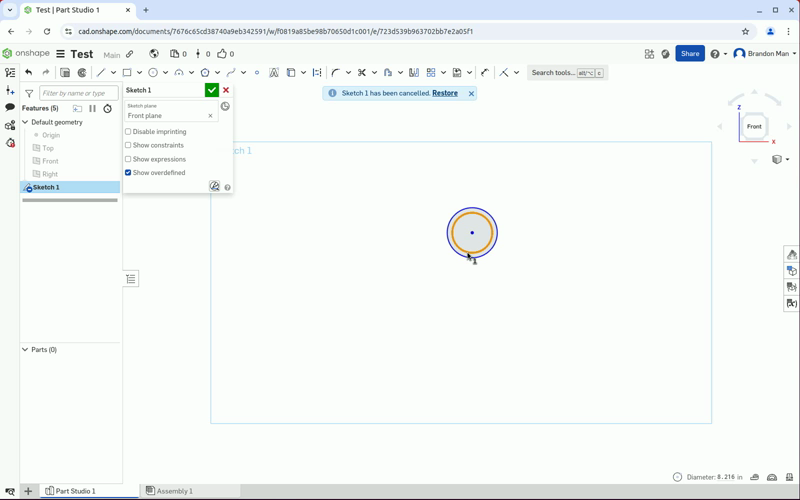
mouse_move(73, 352)
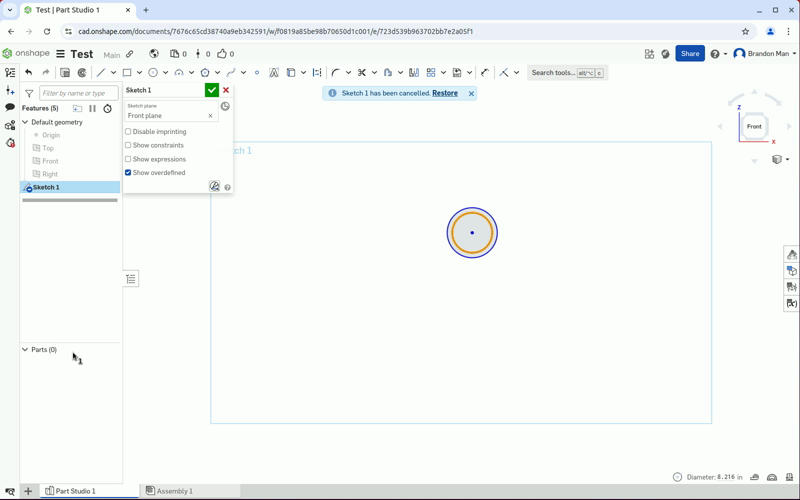
key(shift+y)
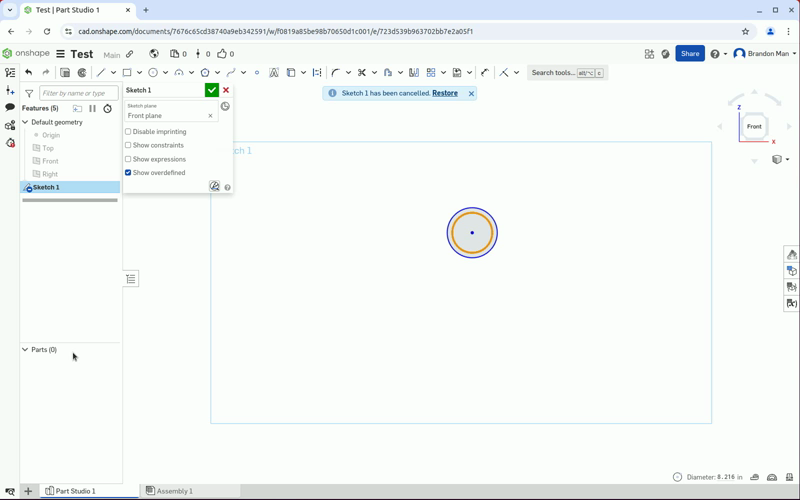
key(shift+e)
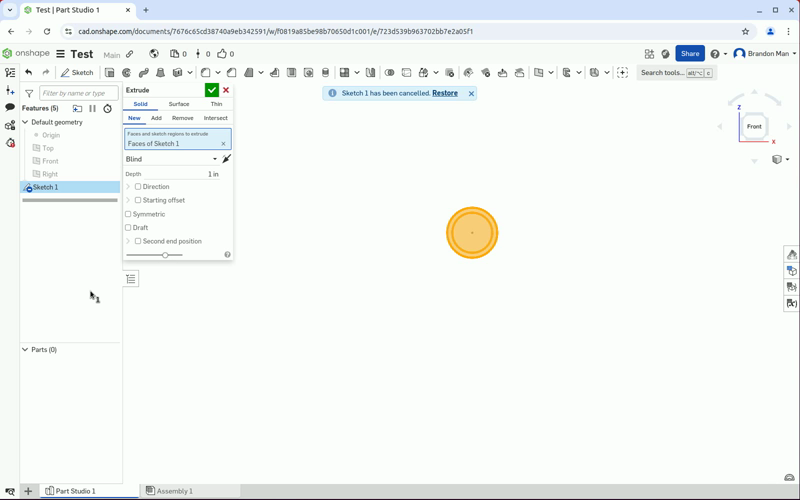
mouse_move(143, 106)
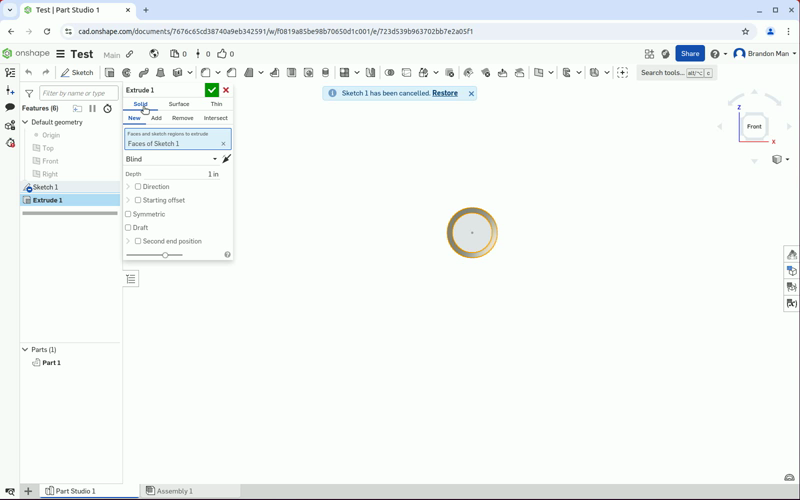
click(143, 106)
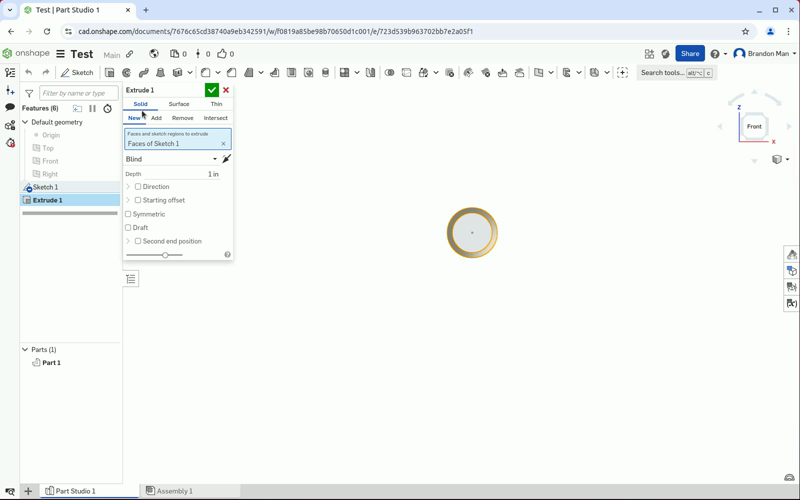
mouse_move(137, 120)
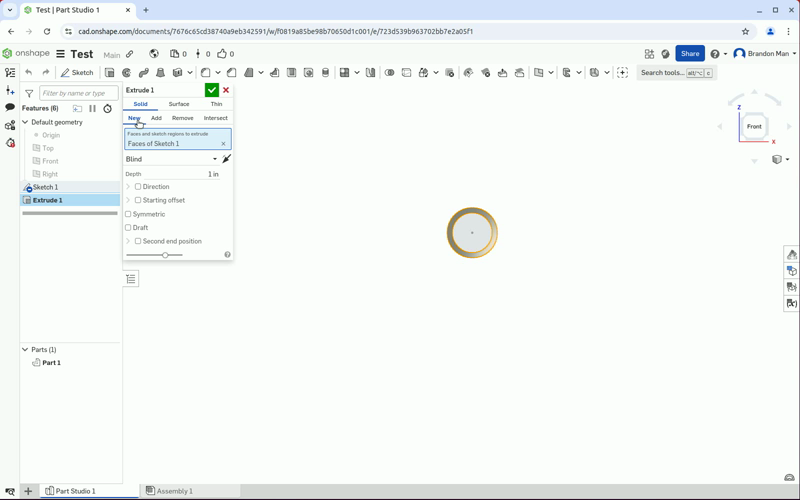
click(137, 120)
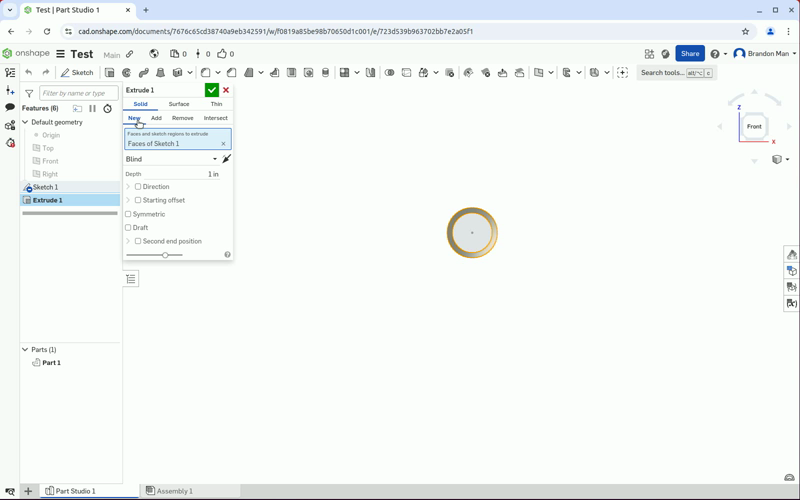
key(tab, 4)
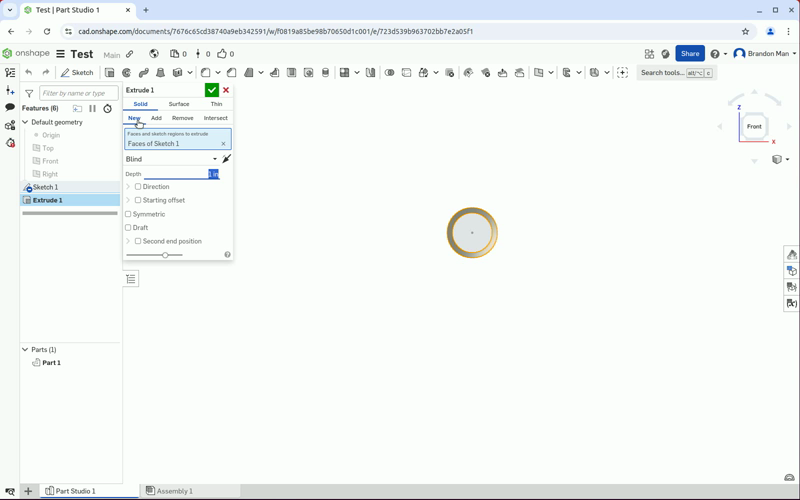
text(3.852)
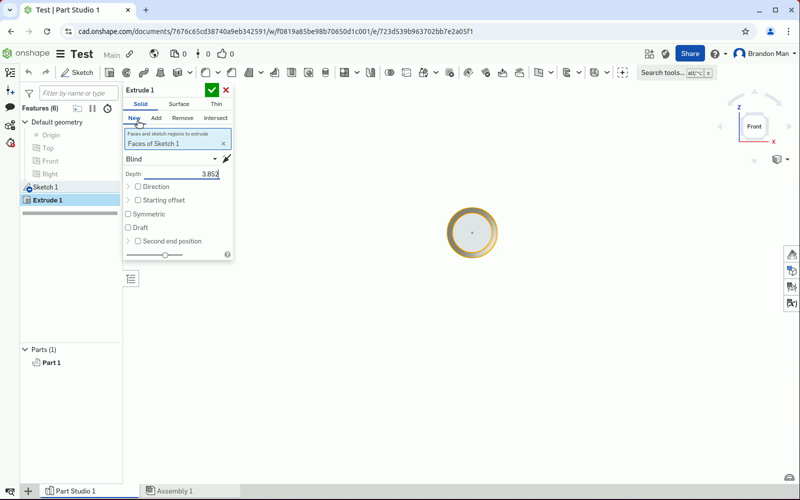
key(tab, 3)
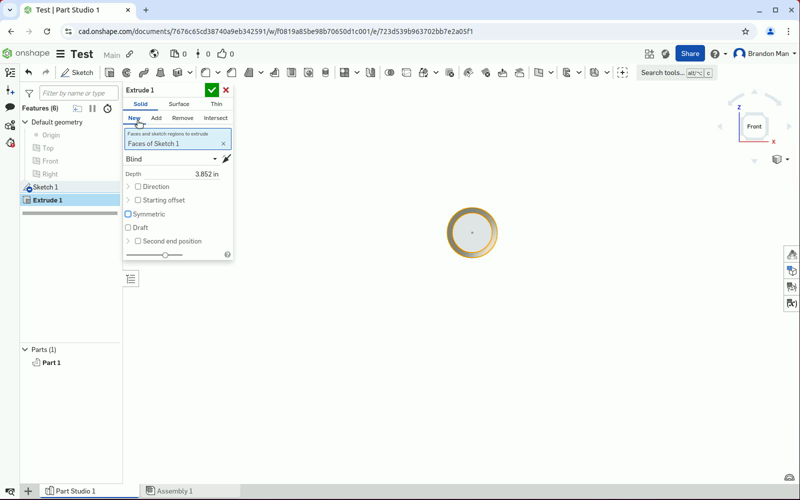
key(space)
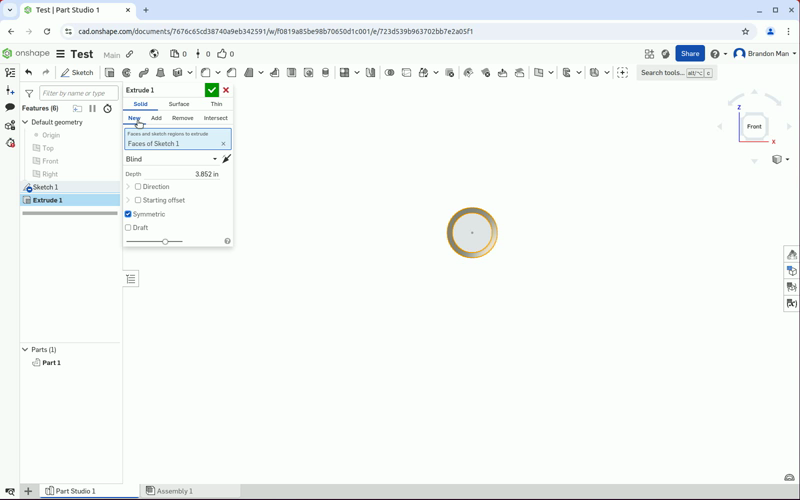
key(enter)
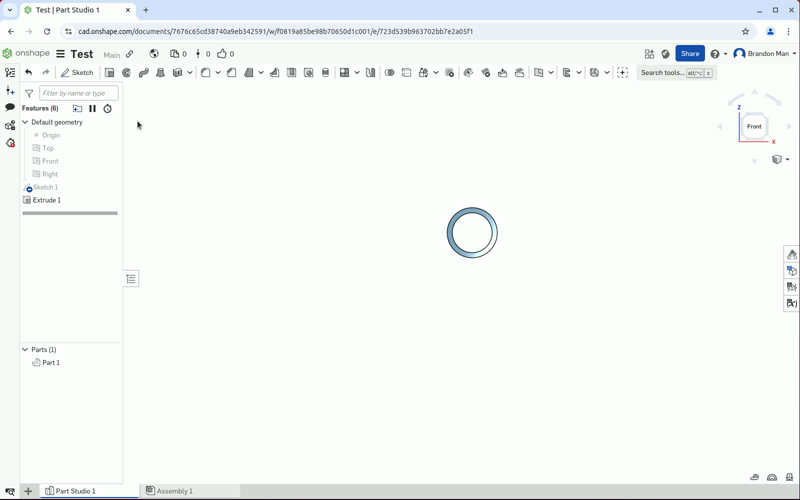
key(shift+h)
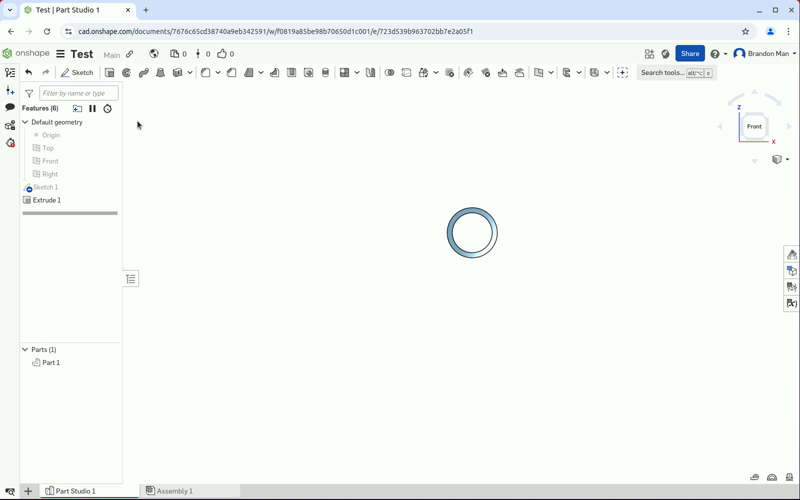
key(shift+h)
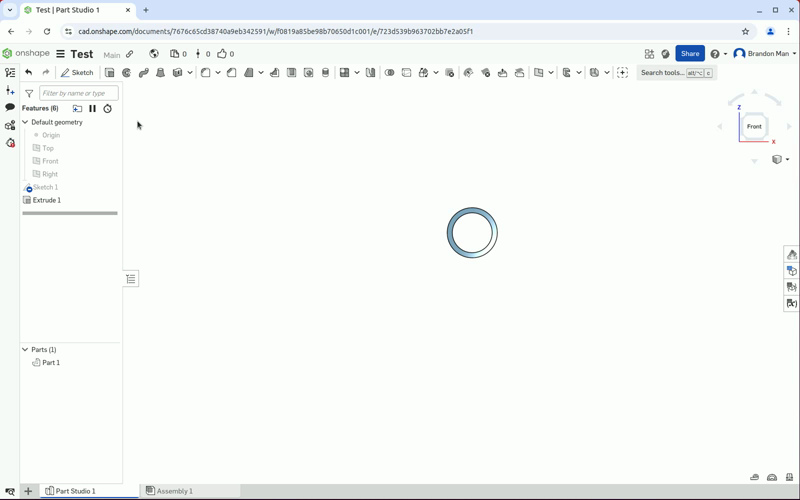
mouse_move(73, 189)
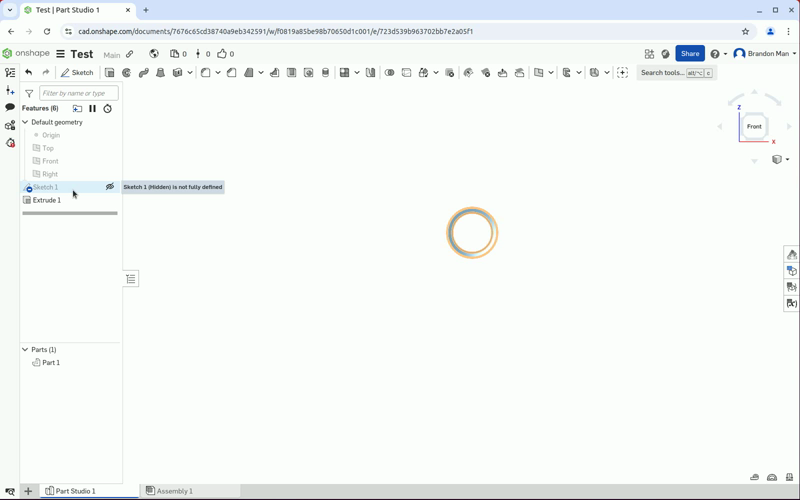
click(73, 189)
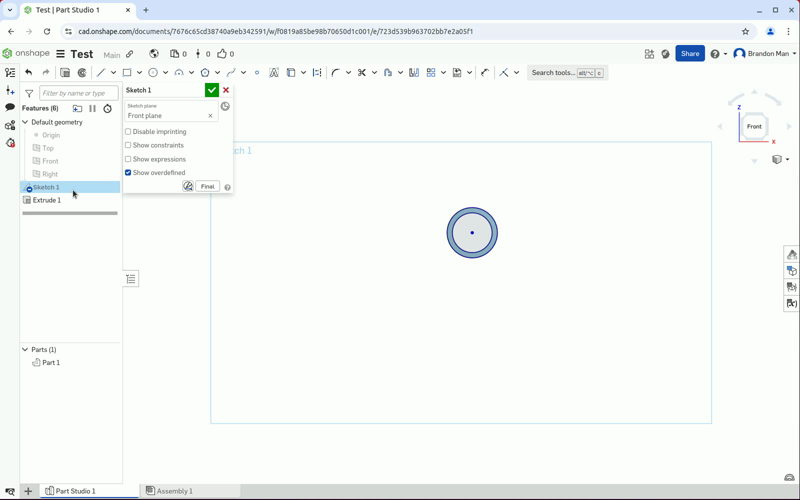
mouse_move(229, 92)
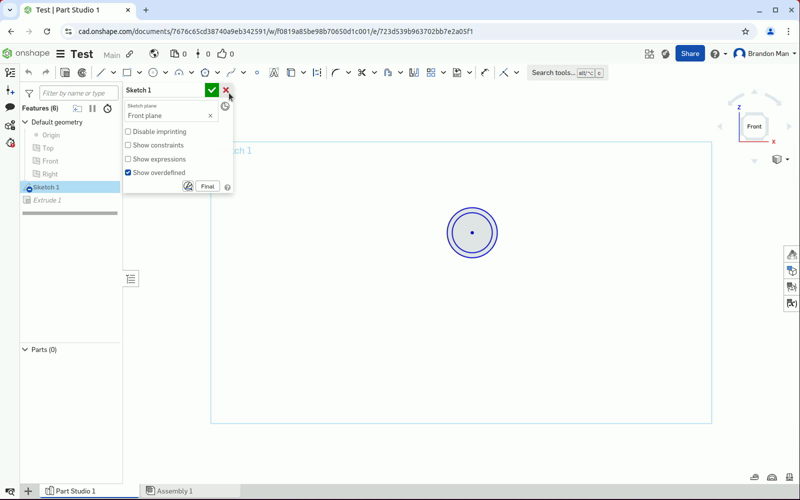
click(229, 92)
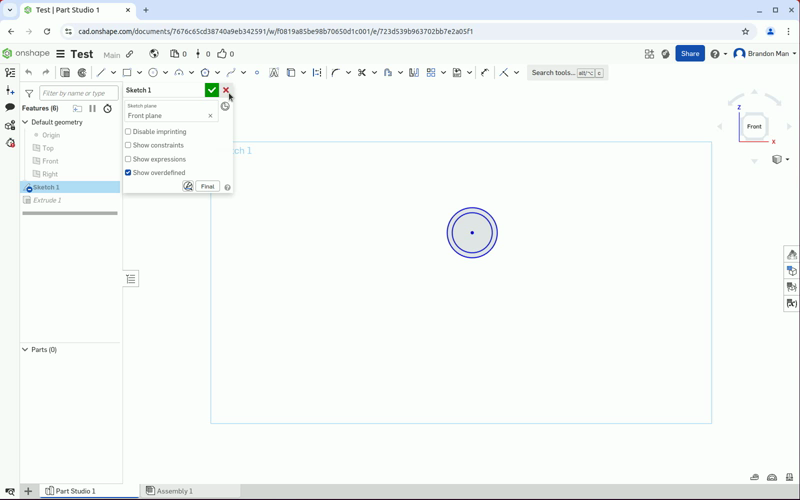
key(shift+s)
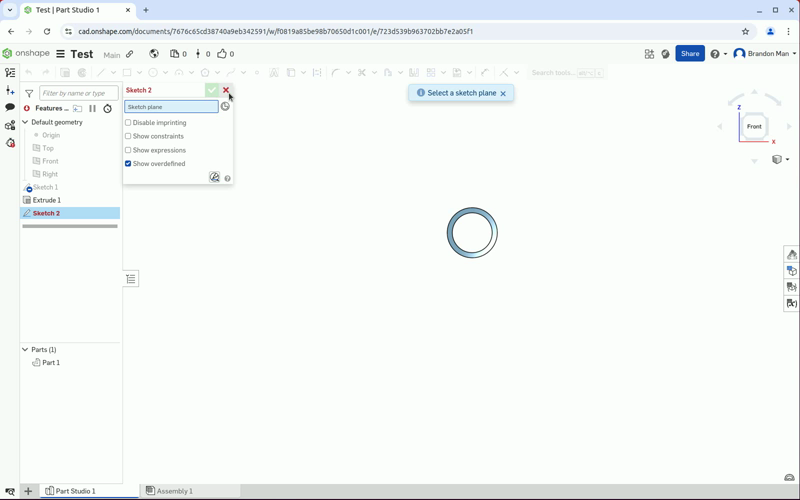
mouse_move(73, 163)
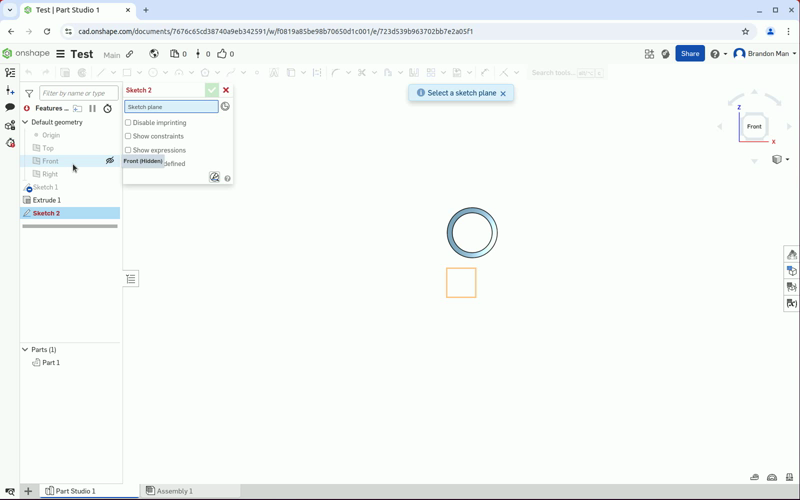
click(73, 163)
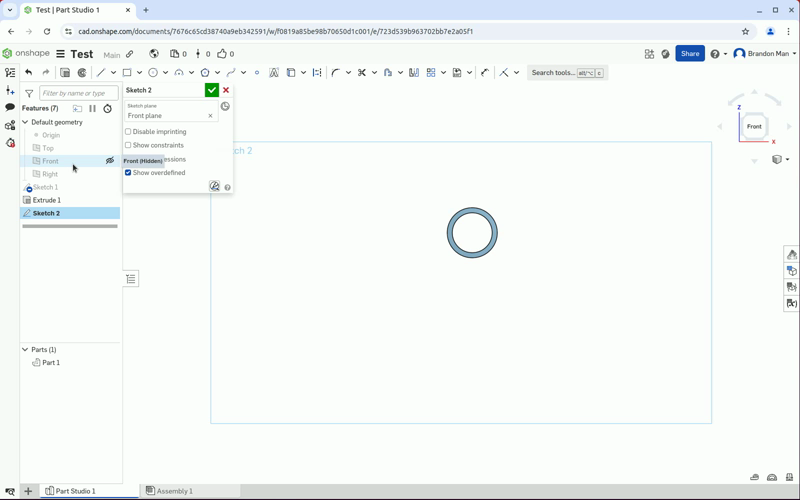
mouse_move(73, 352)
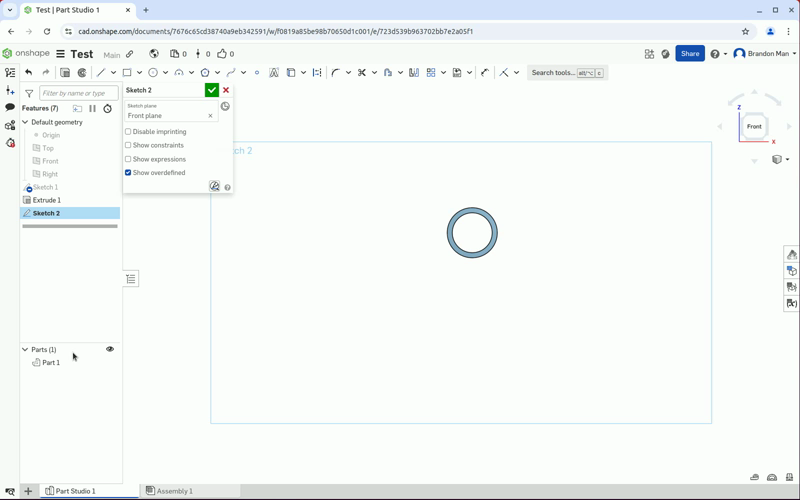
key(y)
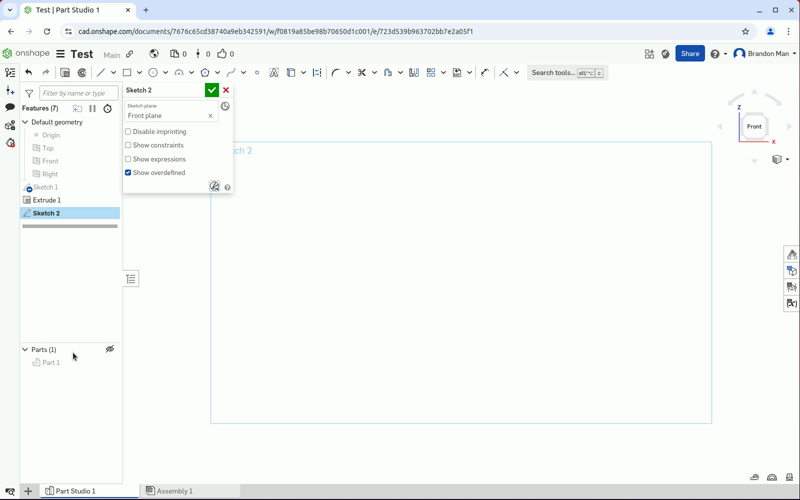
key(c)
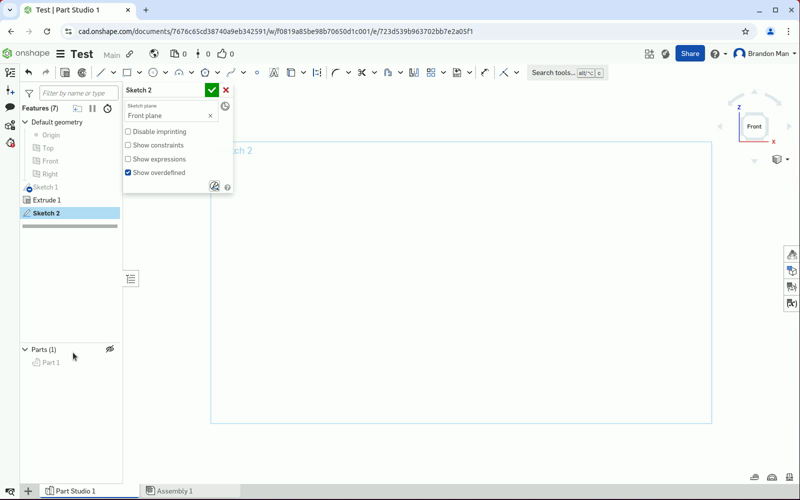
key_down(shift)
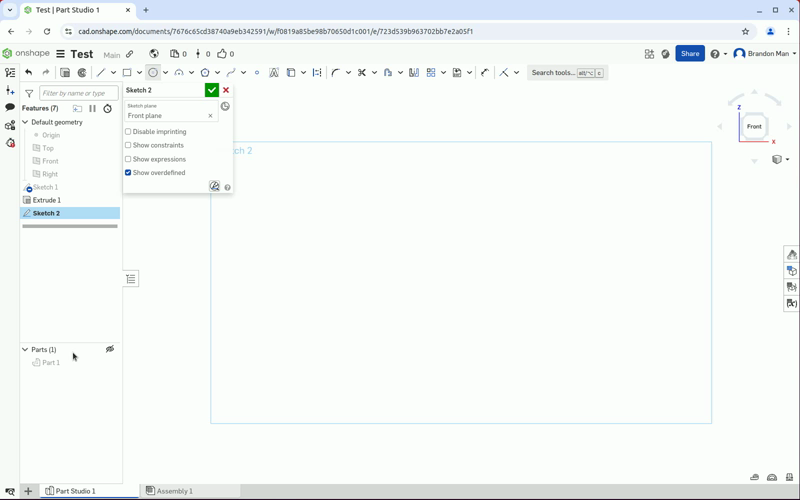
mouse_move(362, 279)
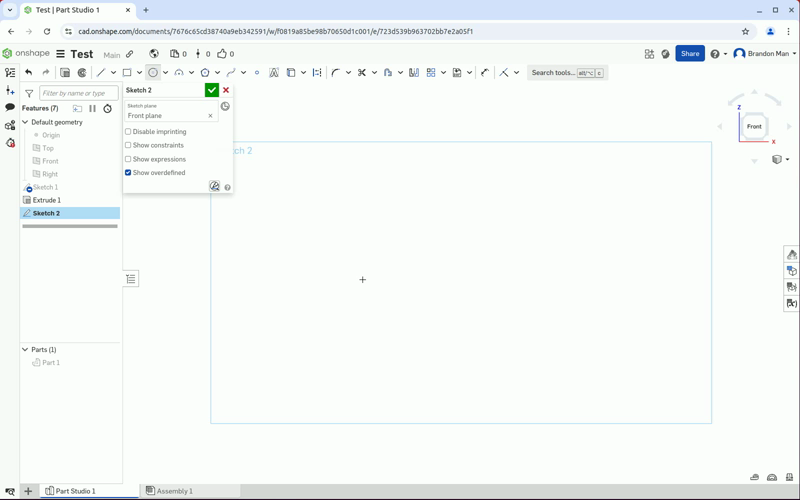
click(362, 279)
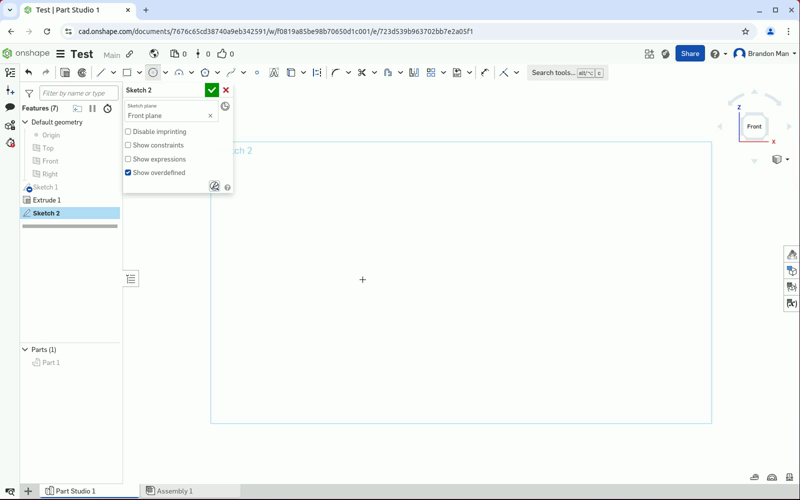
key_up(shift)
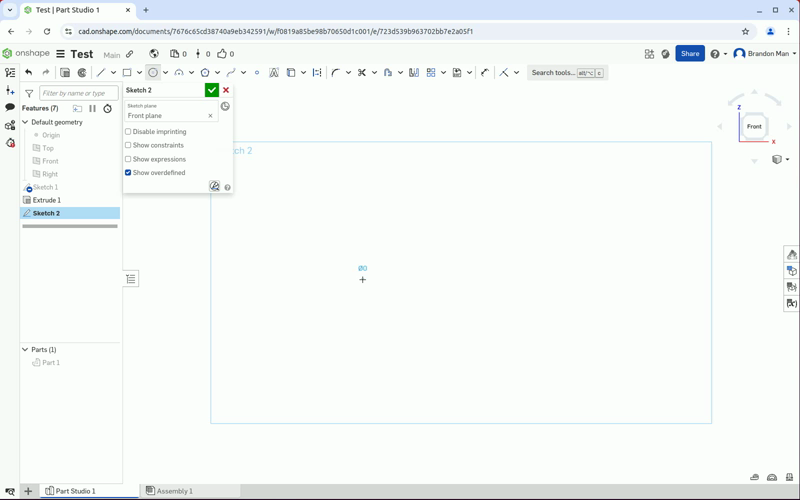
mouse_move(377, 279)
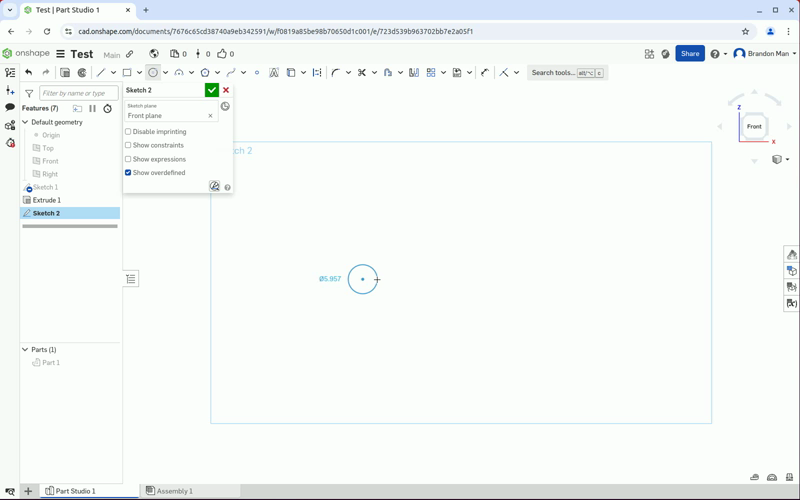
click(377, 279)
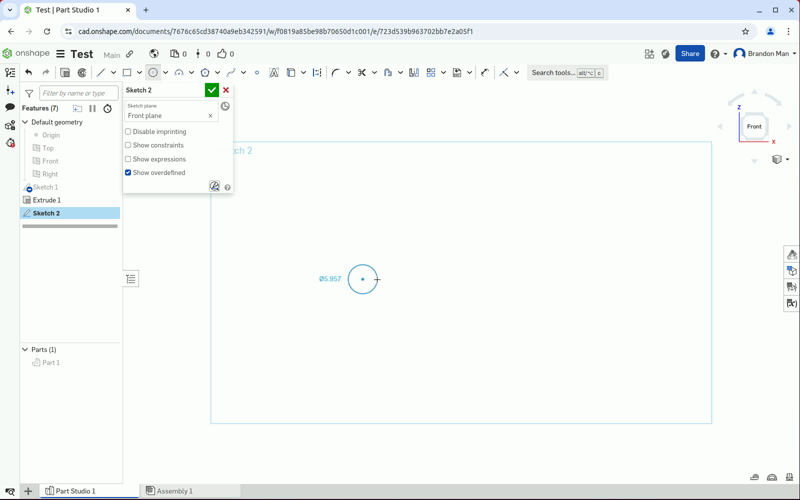
key(esc)
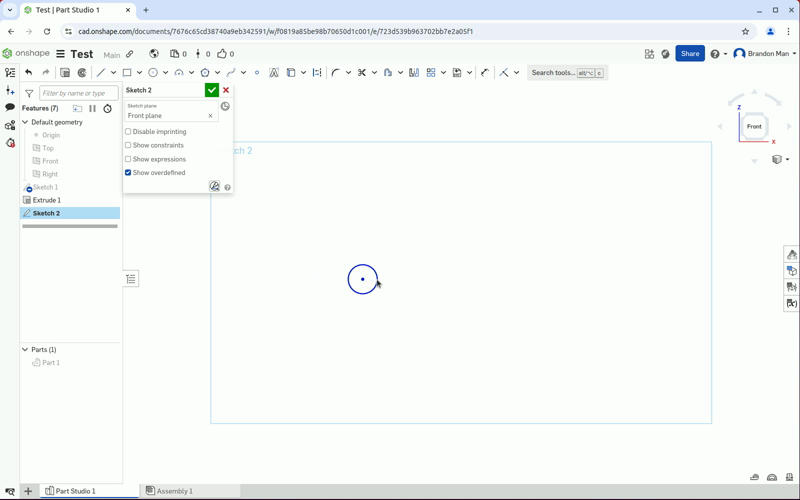
key(c)
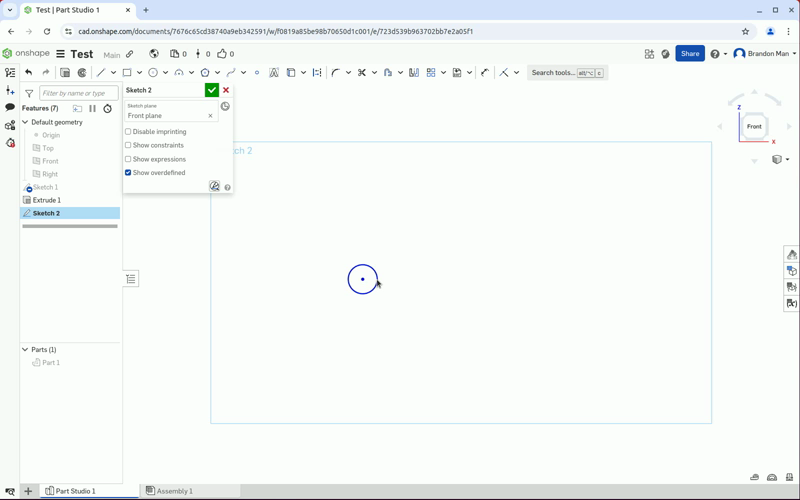
key_down(shift)
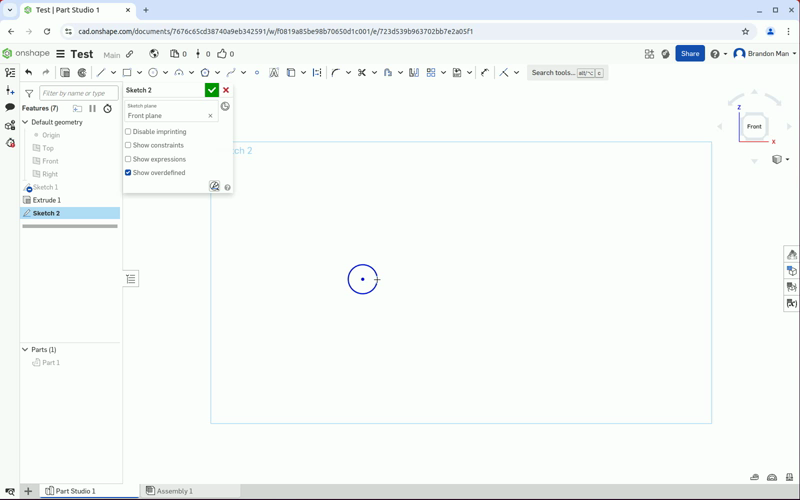
mouse_move(362, 279)
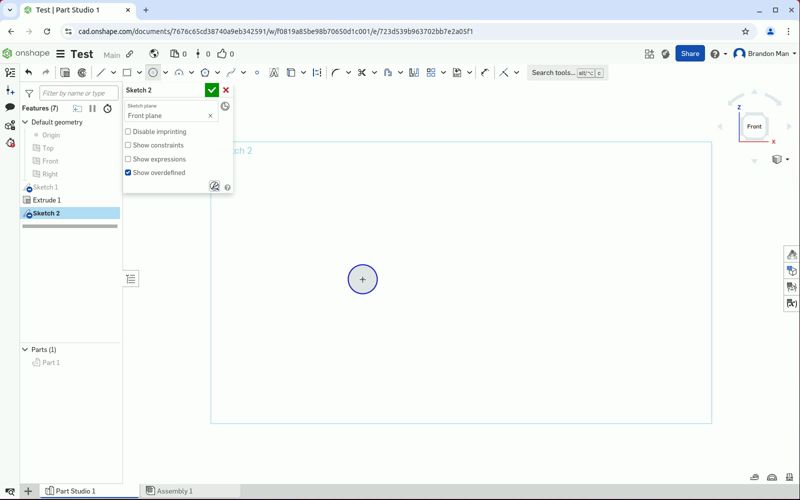
click(362, 279)
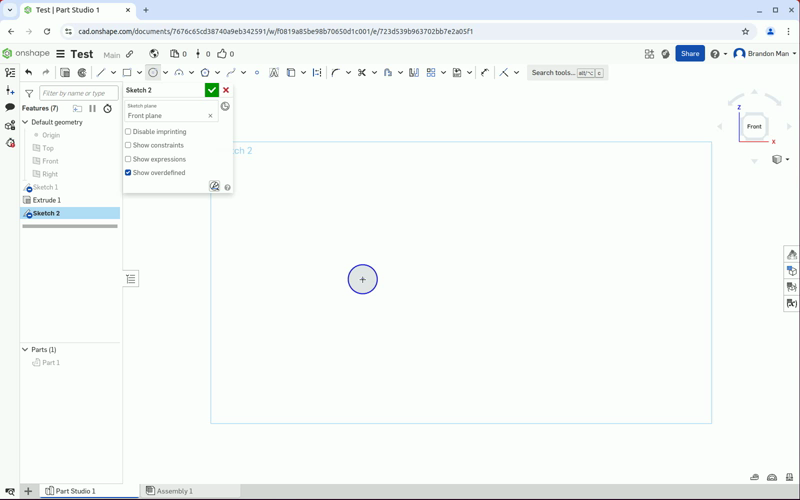
key_up(shift)
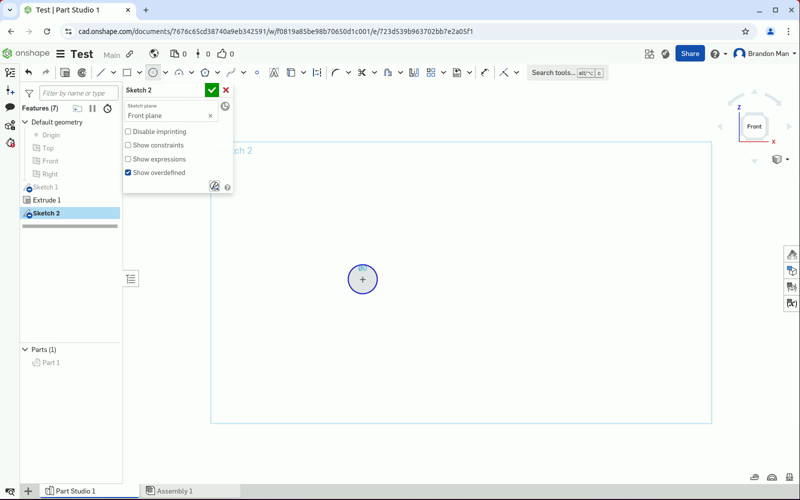
mouse_move(374, 279)
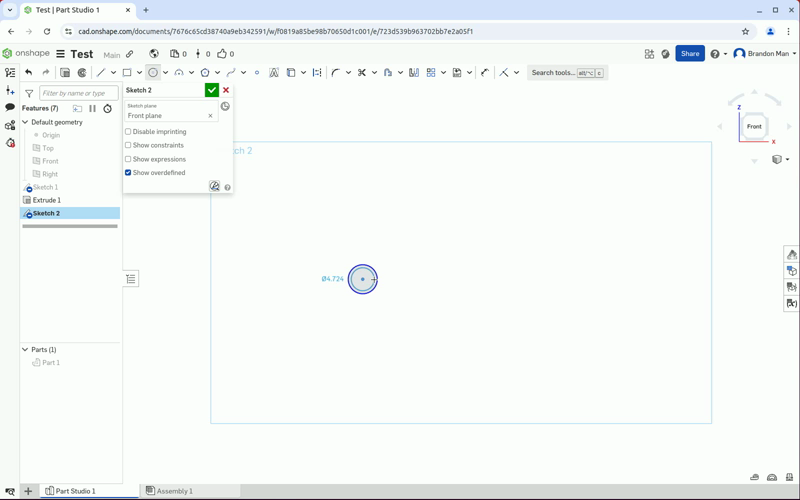
scroll(6)
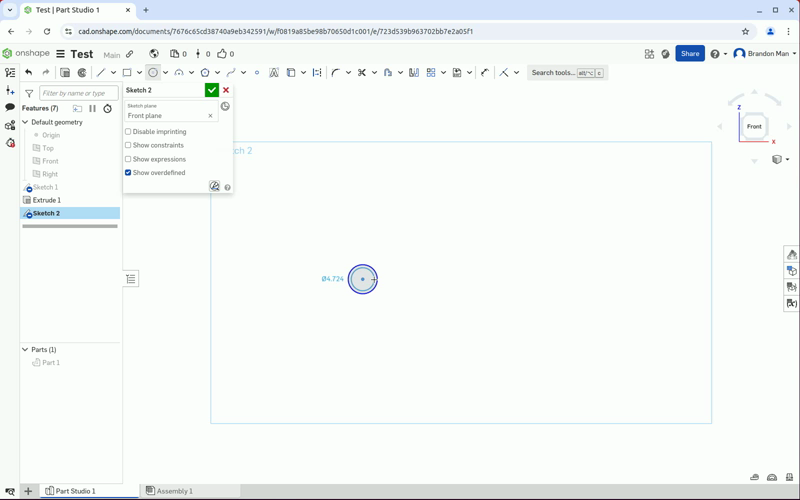
scroll(6)
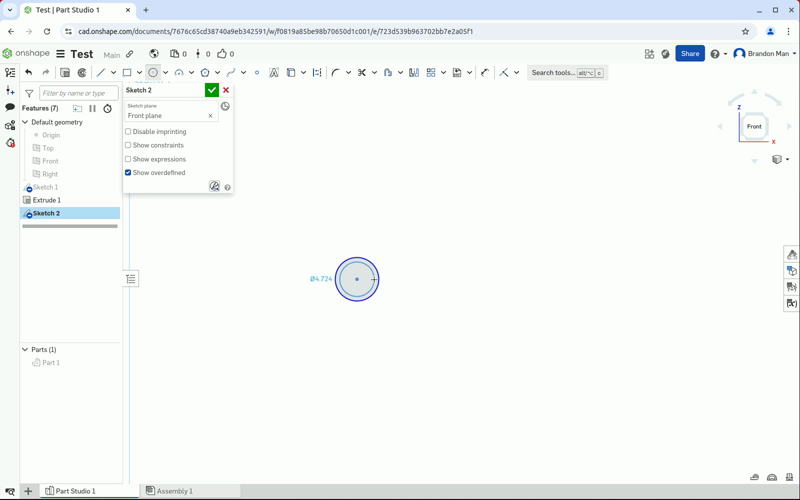
scroll(6)
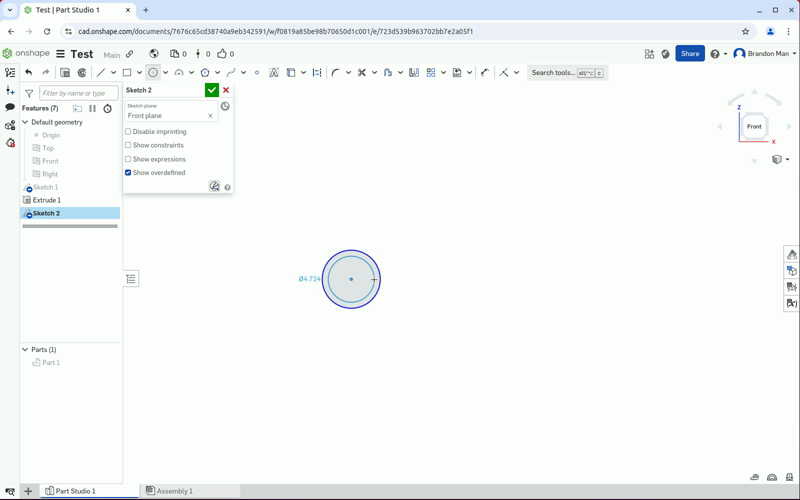
scroll(6)
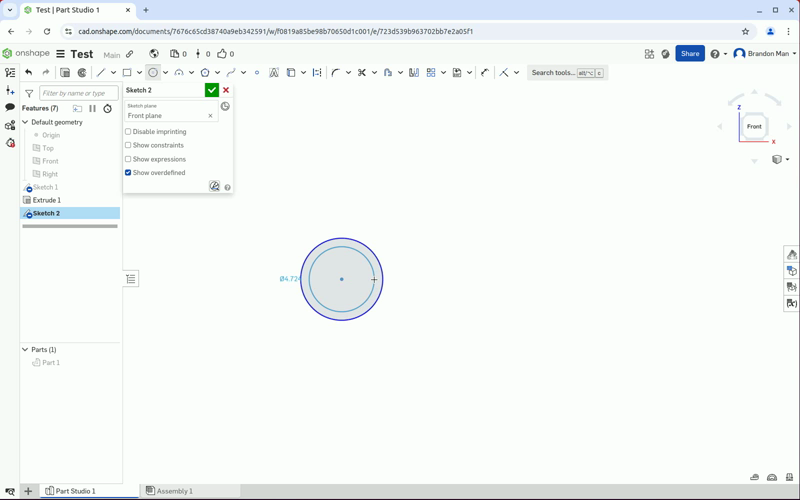
scroll(6)
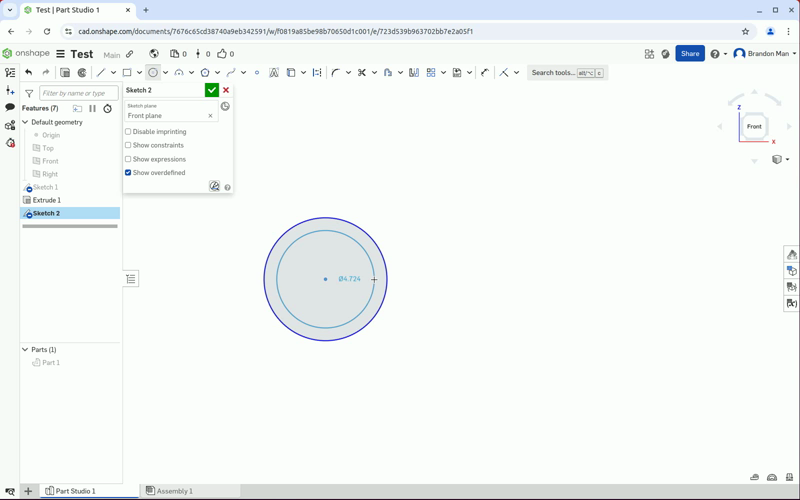
scroll(6)
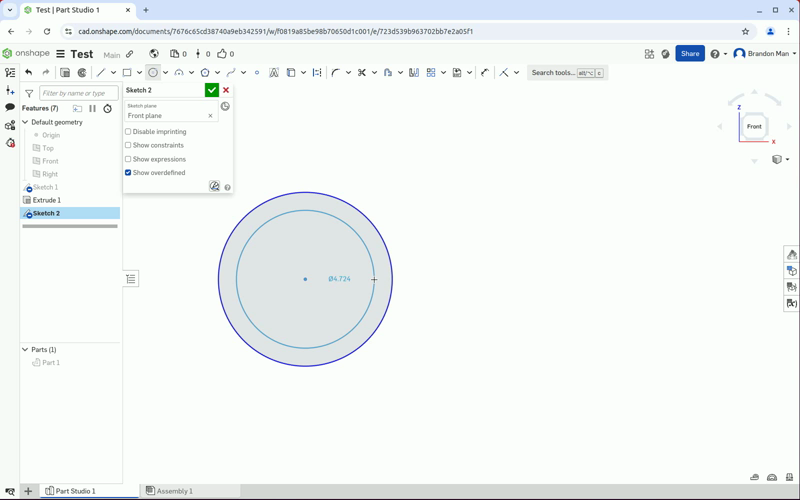
scroll(6)
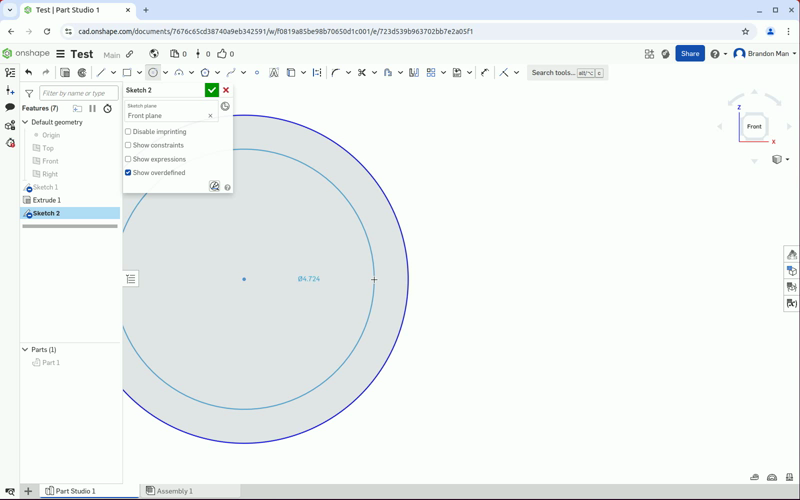
click(374, 279)
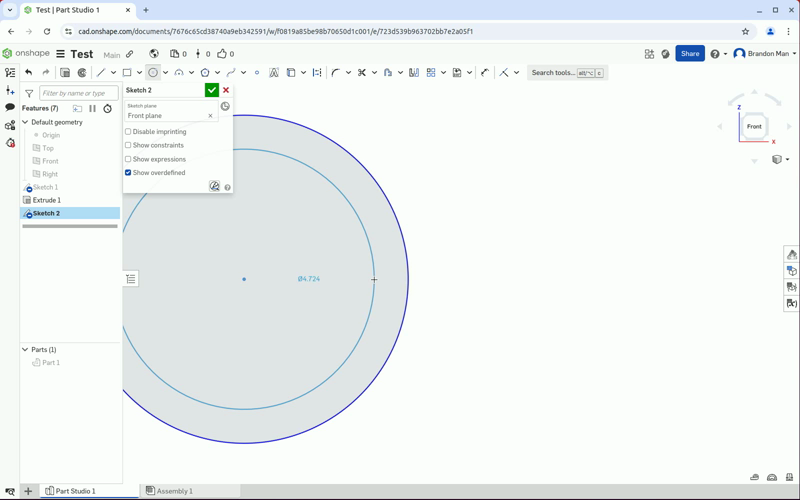
scroll(-6)
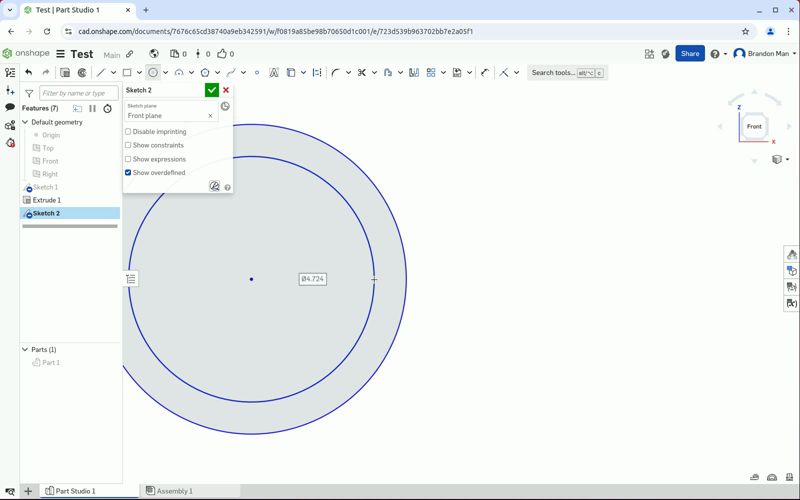
scroll(-6)
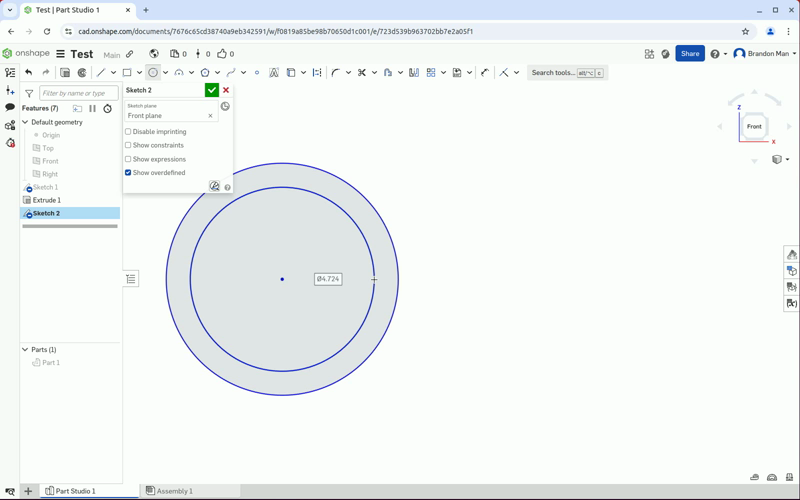
scroll(-6)
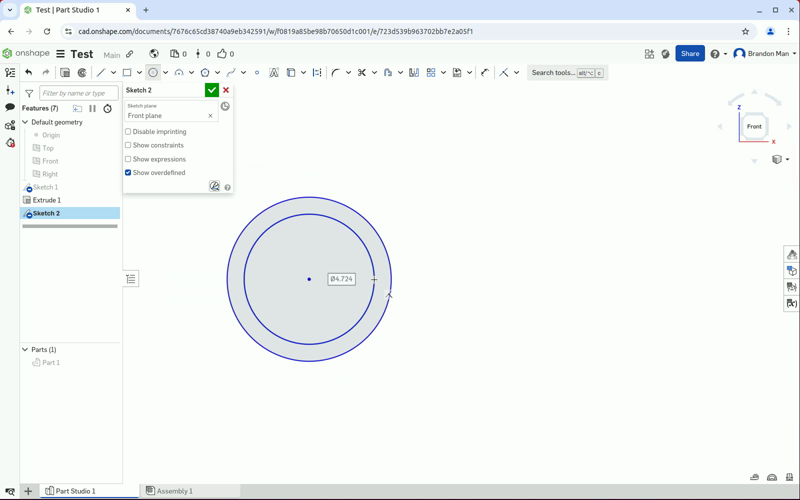
scroll(-6)
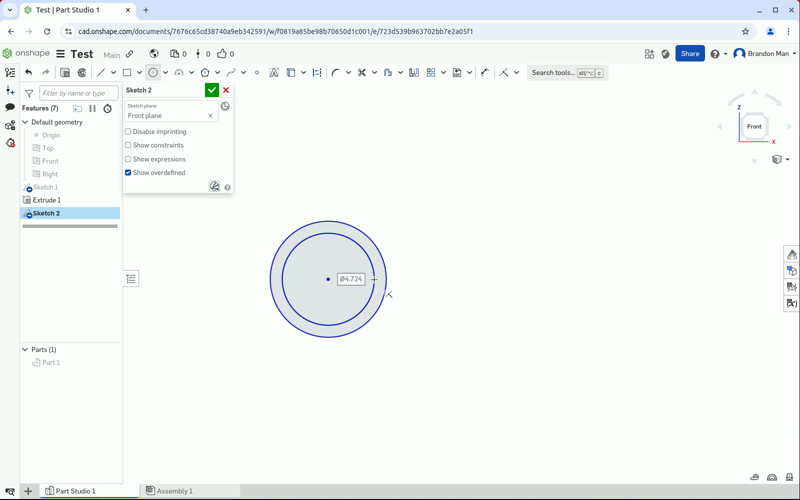
scroll(-6)
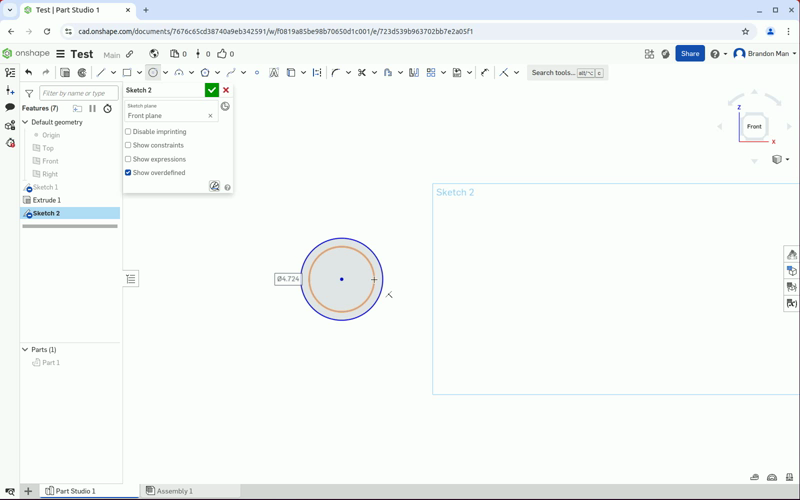
scroll(-6)
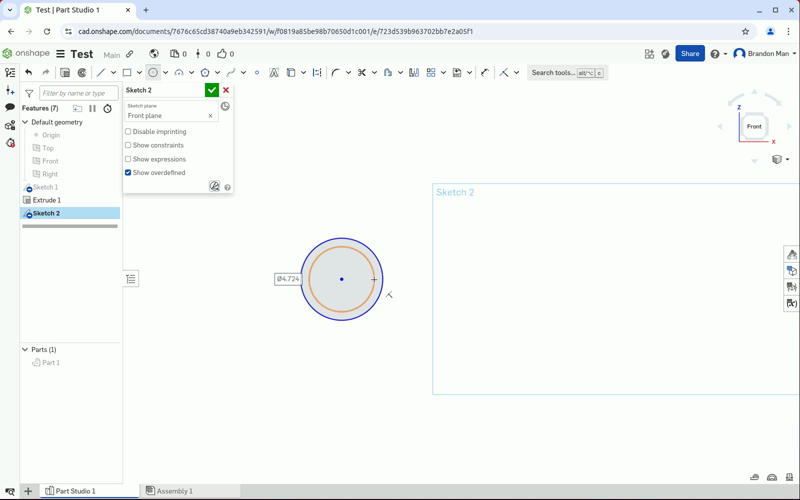
scroll(-6)
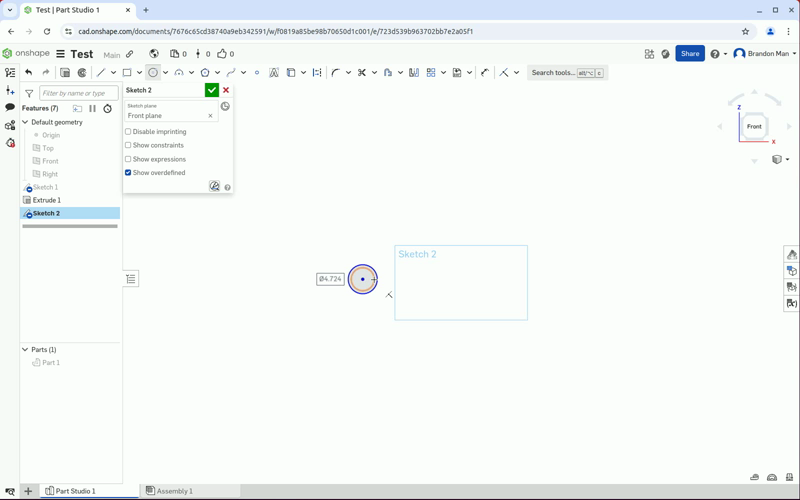
key(esc)
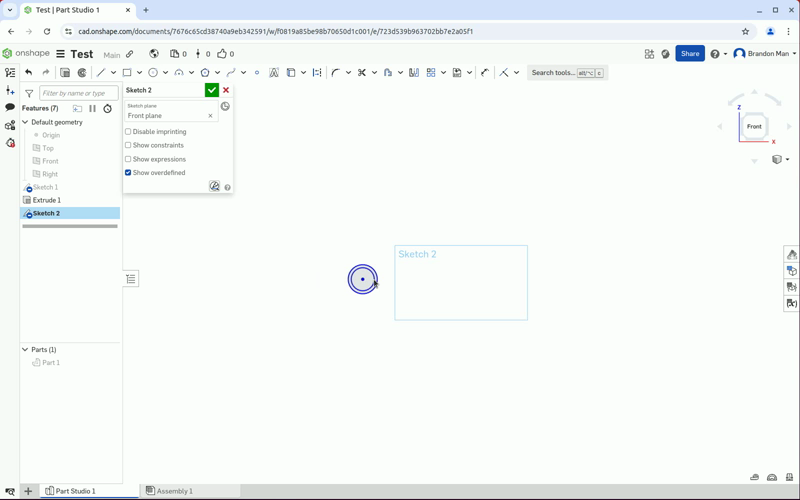
mouse_move(350, 278)
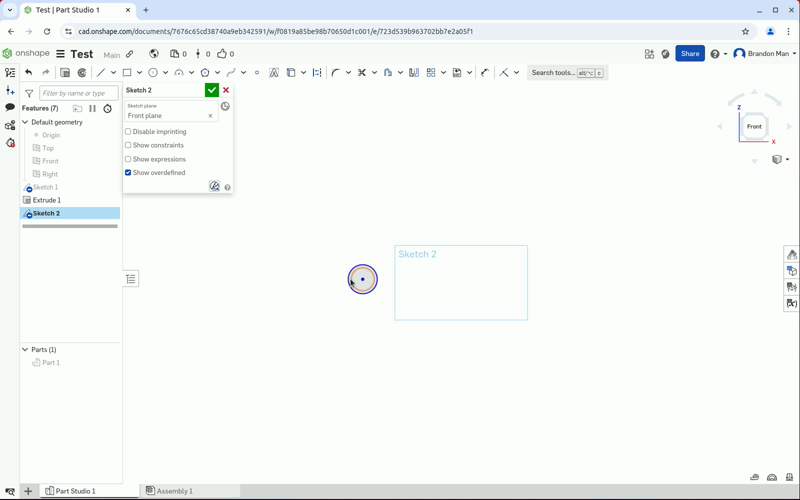
scroll(6)
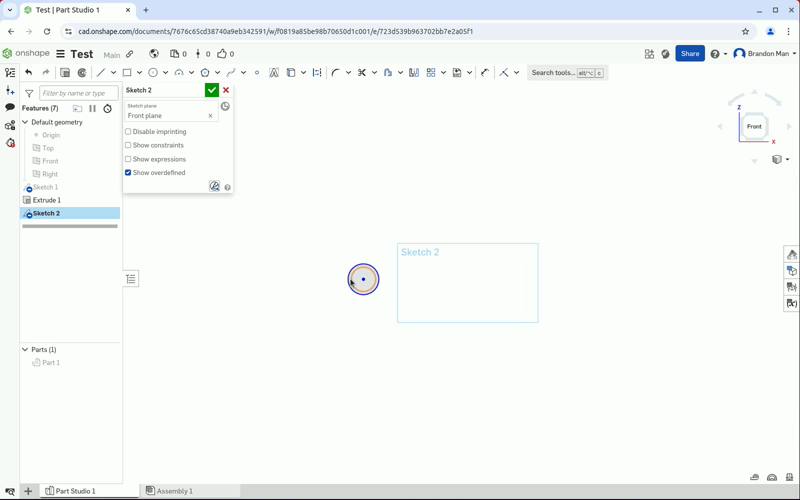
scroll(6)
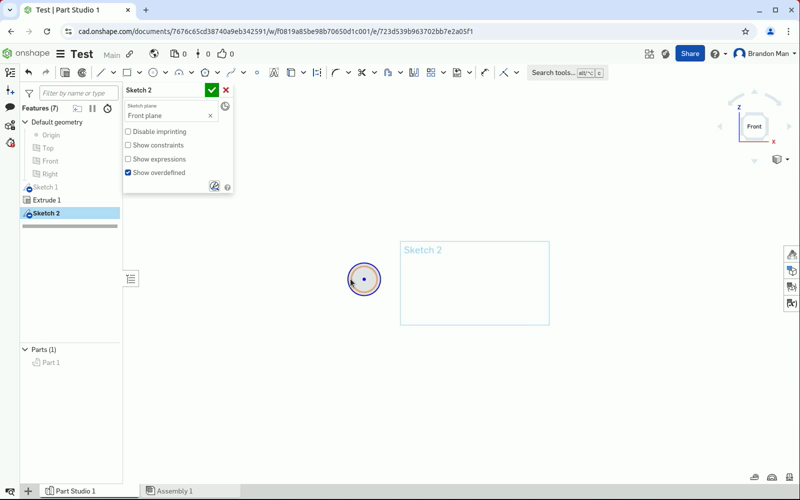
scroll(6)
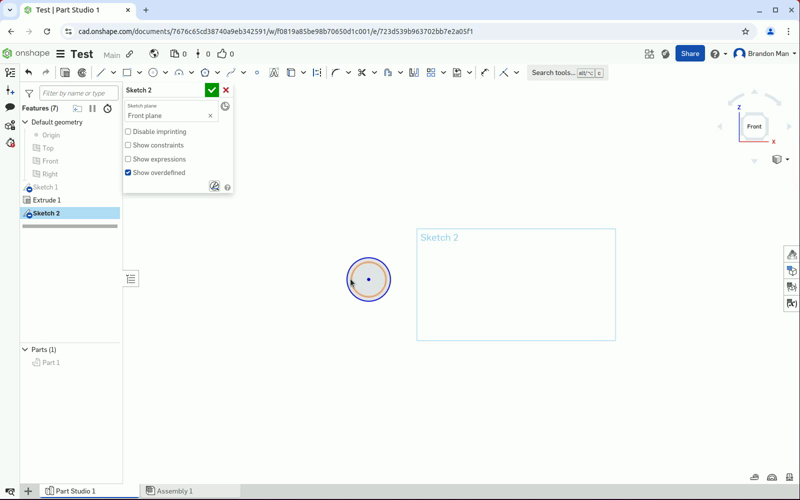
scroll(6)
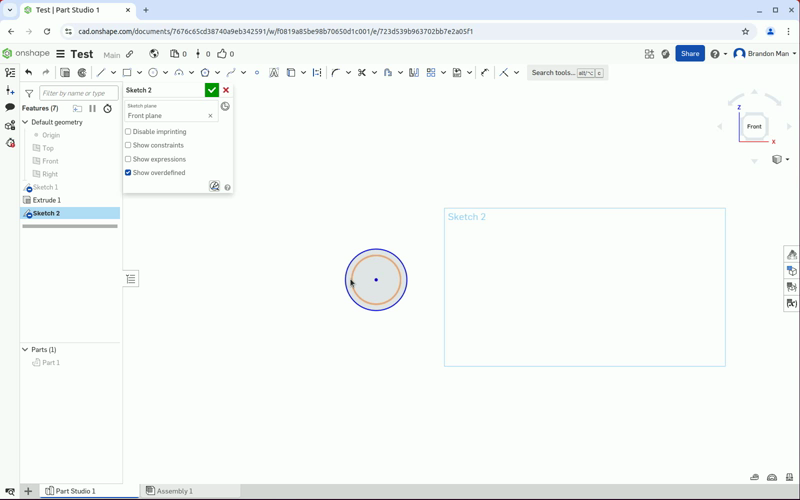
scroll(6)
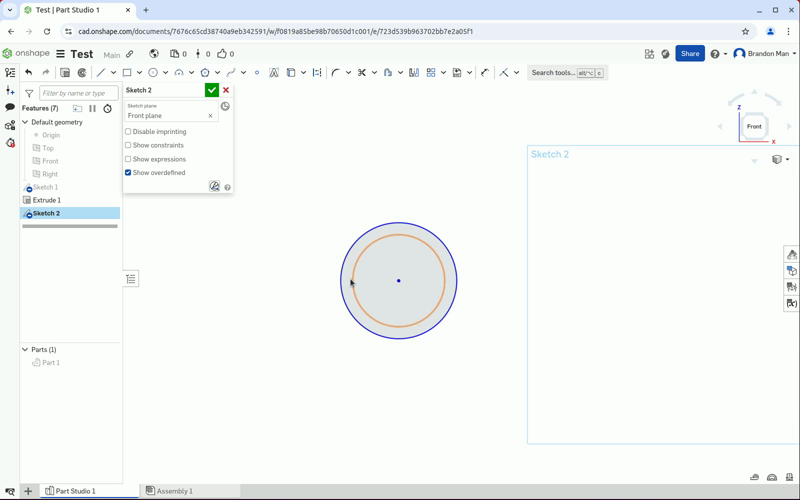
scroll(6)
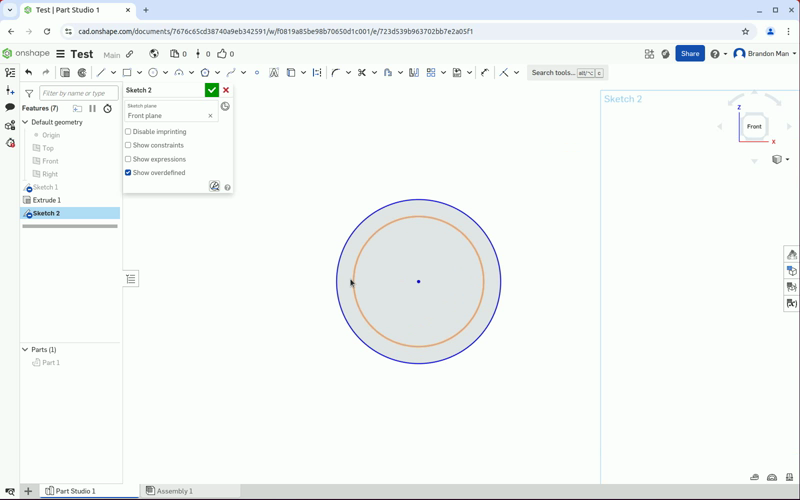
scroll(6)
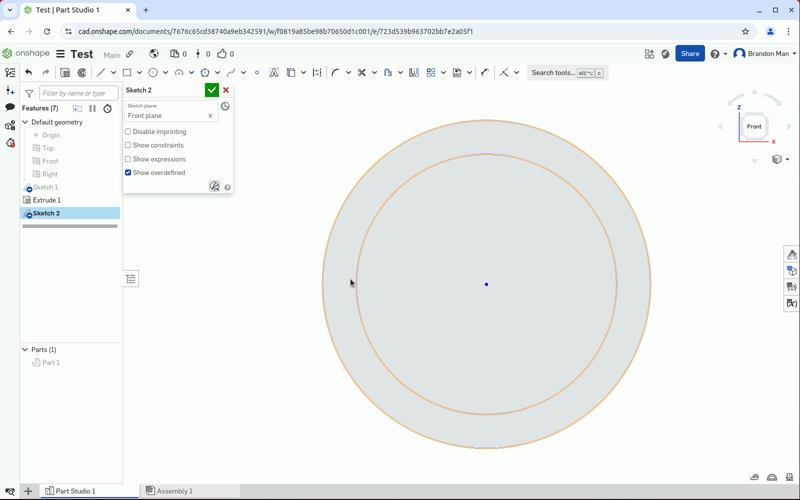
click(350, 278)
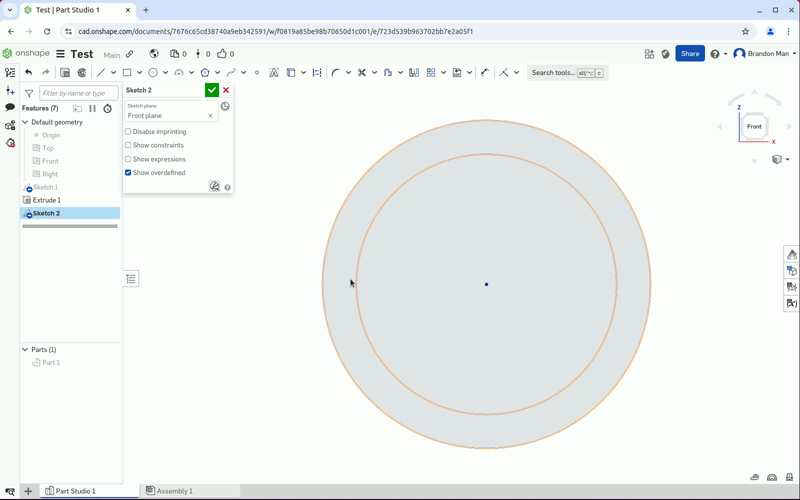
scroll(-6)
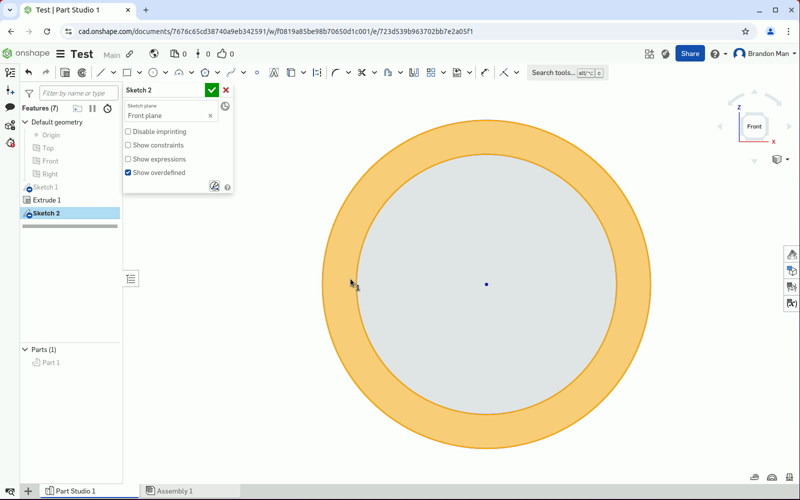
scroll(-6)
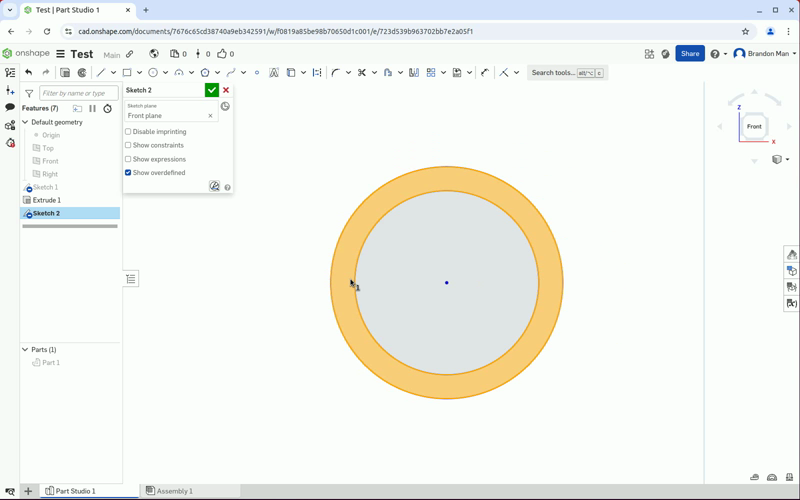
scroll(-6)
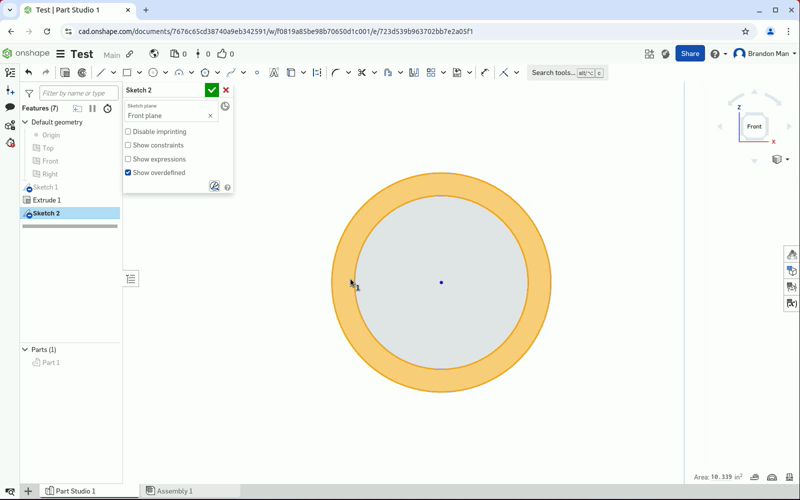
scroll(-6)
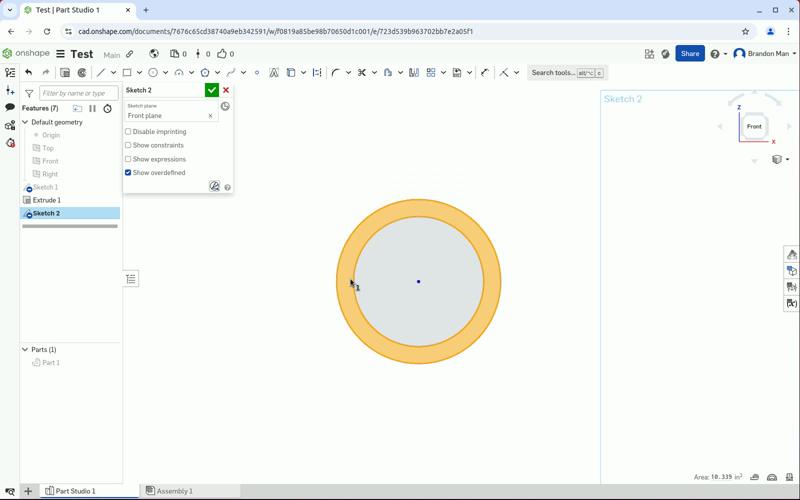
scroll(-6)
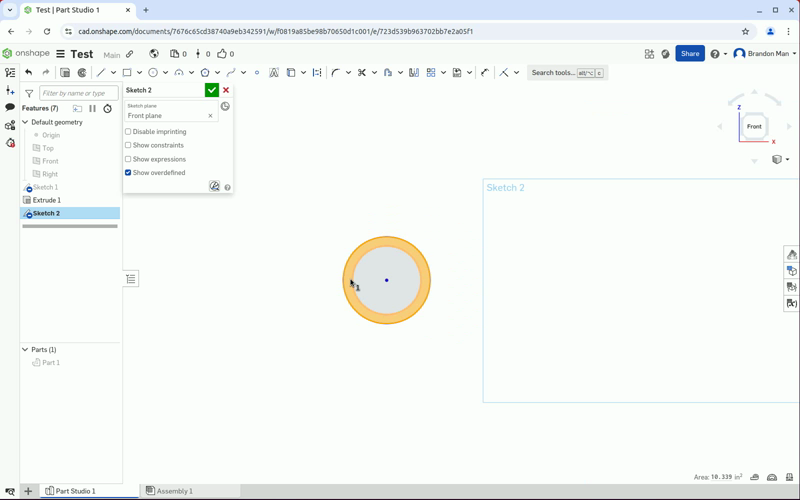
scroll(-6)
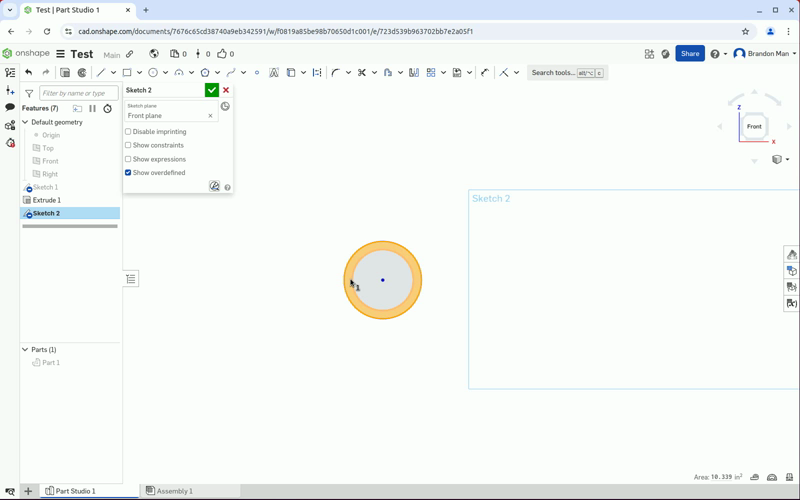
scroll(-6)
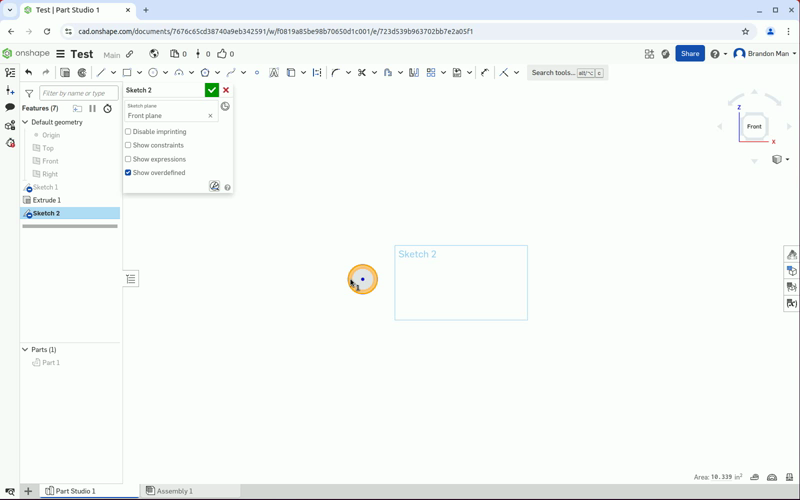
mouse_move(73, 352)
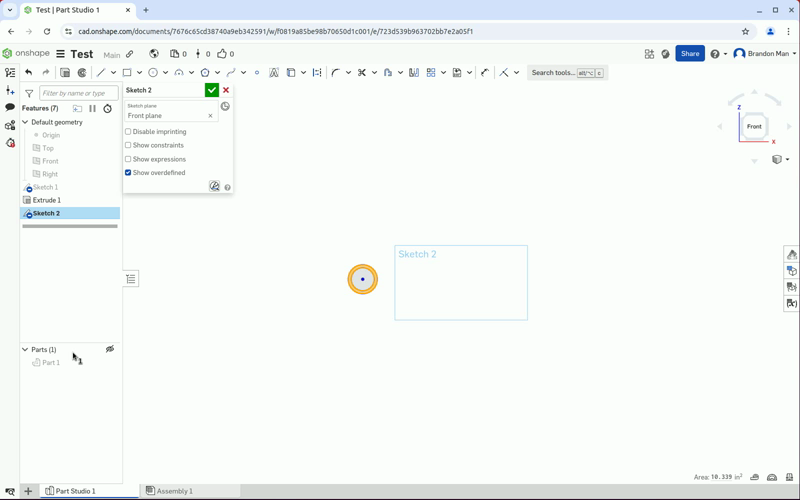
key(shift+y)
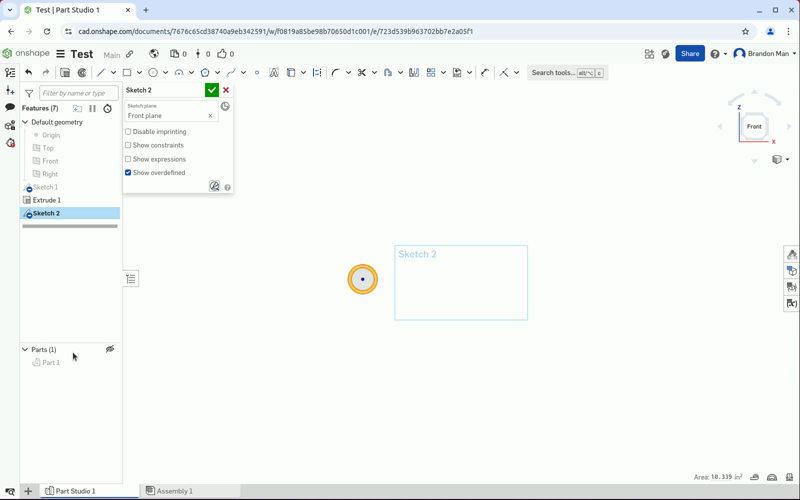
key(shift+e)
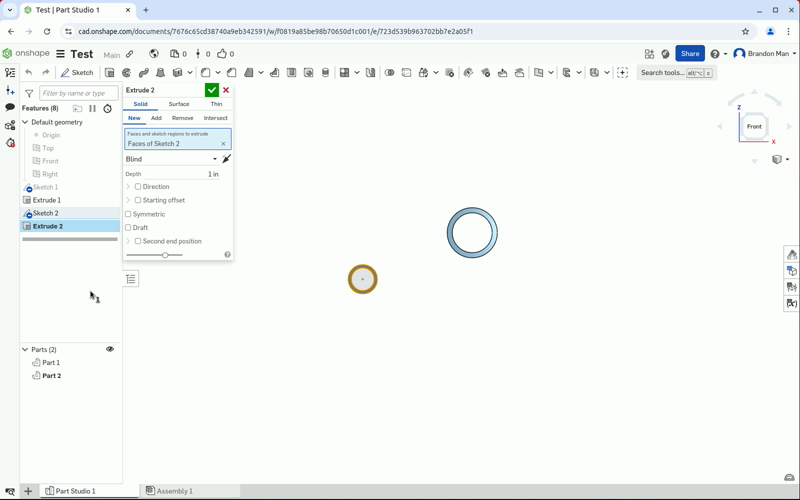
mouse_move(143, 106)
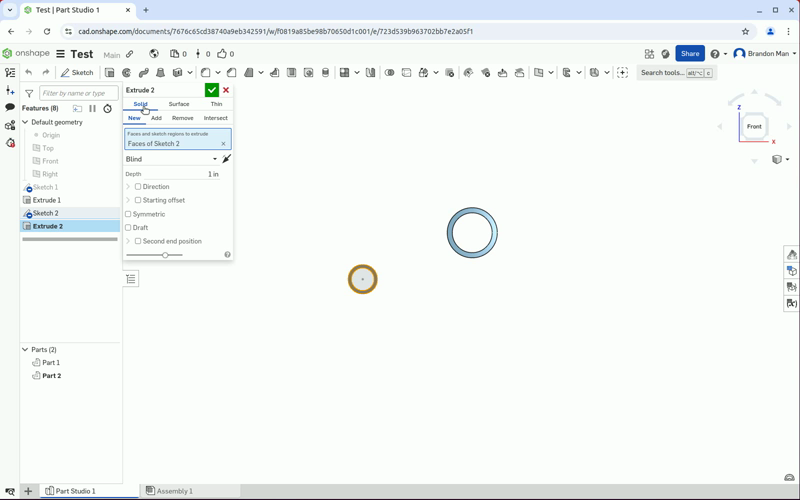
click(143, 106)
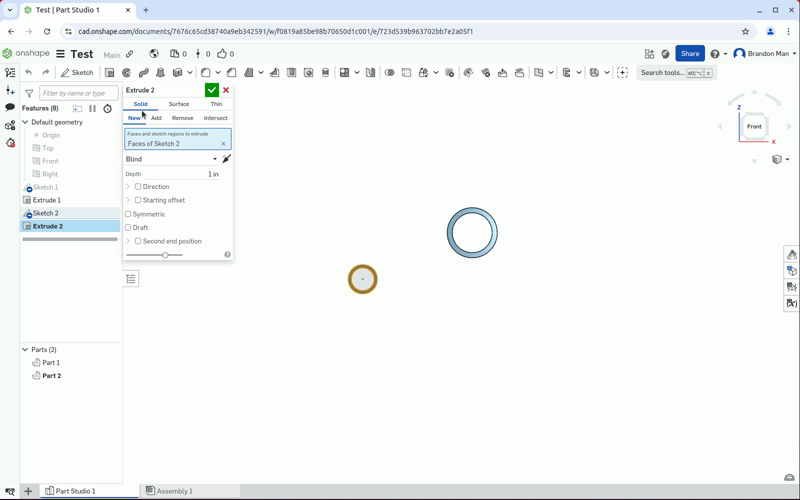
mouse_move(137, 120)
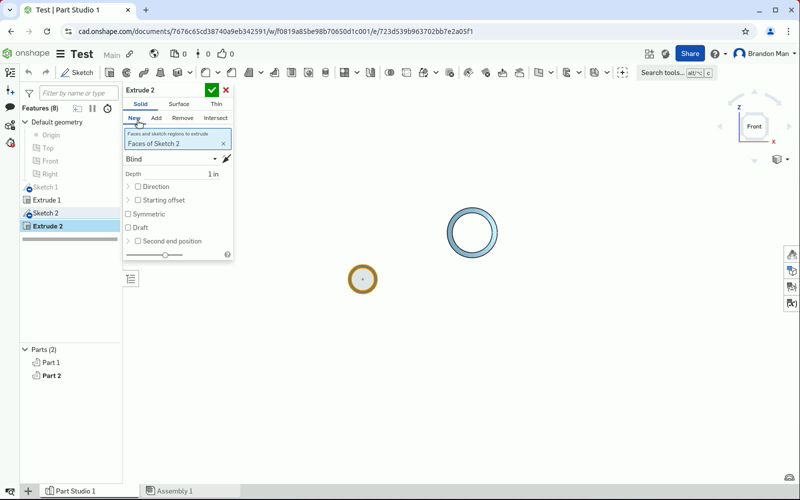
click(137, 120)
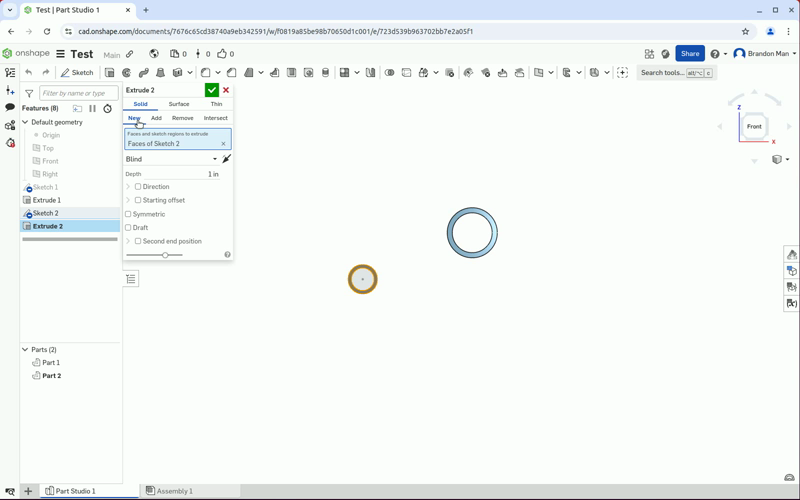
key(tab, 4)
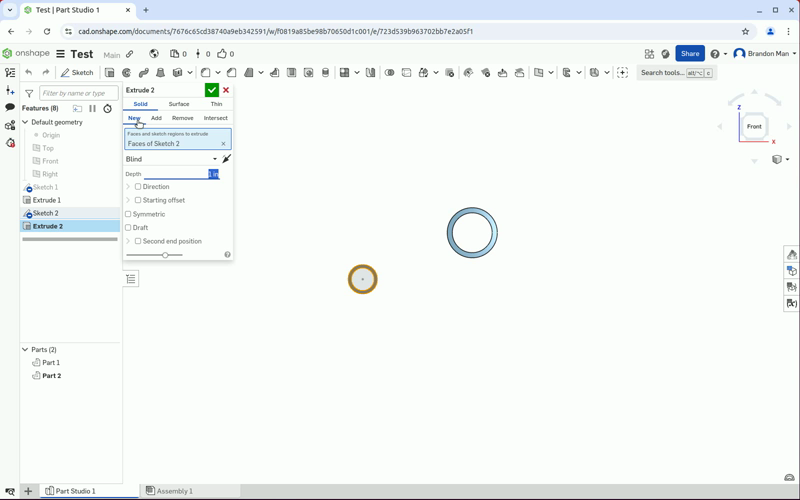
text(3.852)
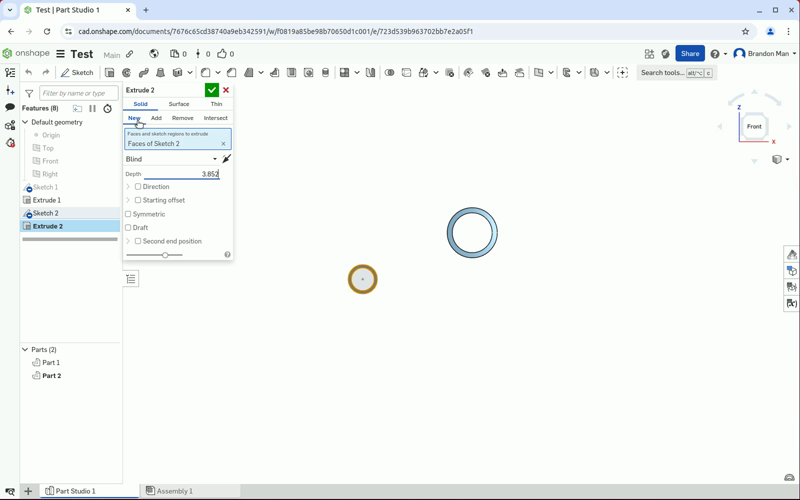
key(tab, 3)
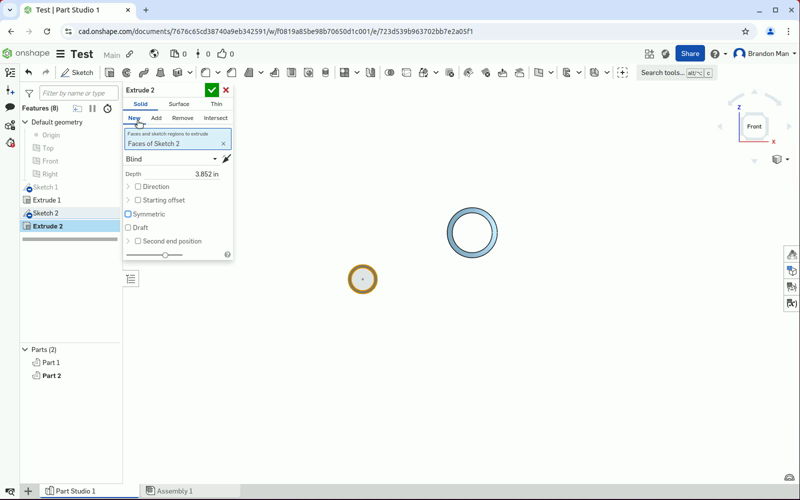
key(space)
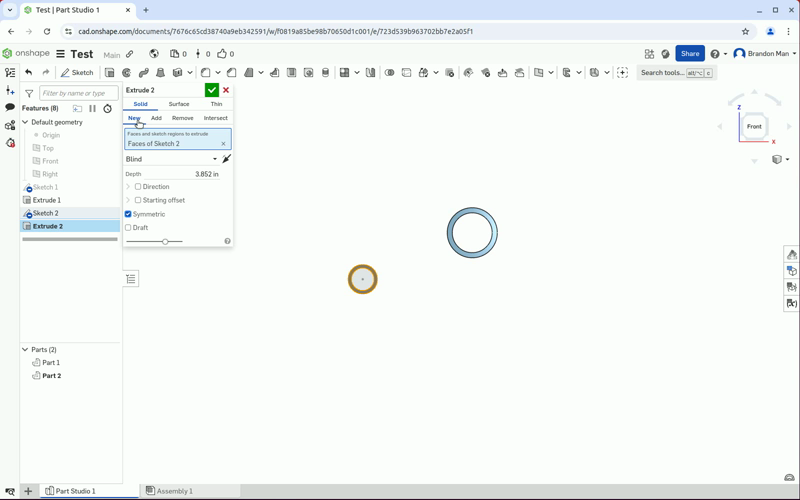
key(enter)
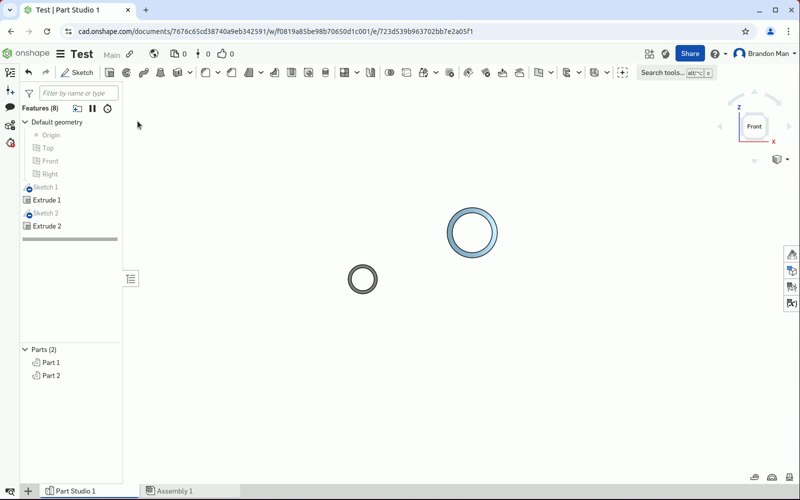
key(shift+h)
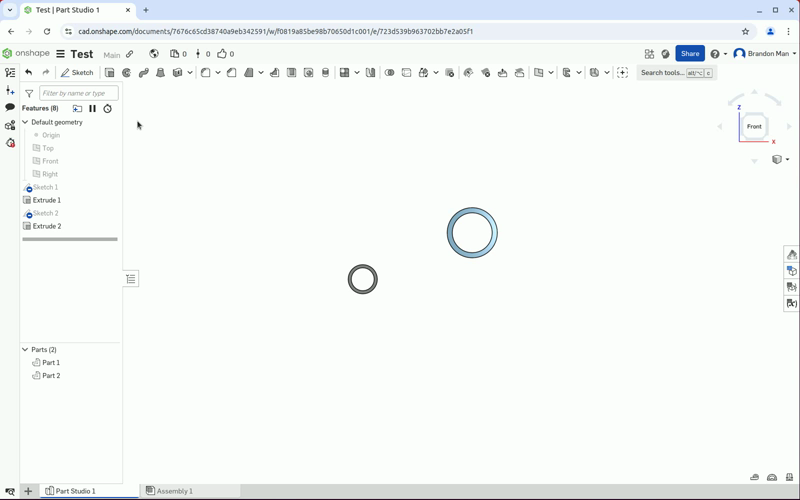
key(shift+h)
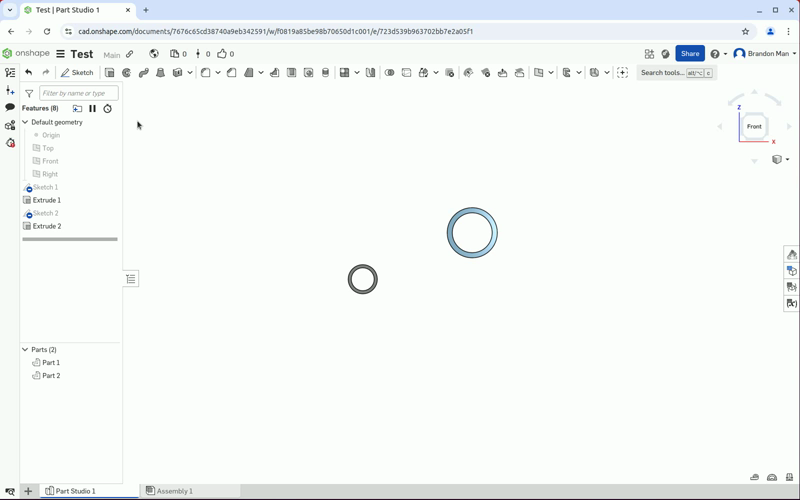
mouse_move(73, 189)
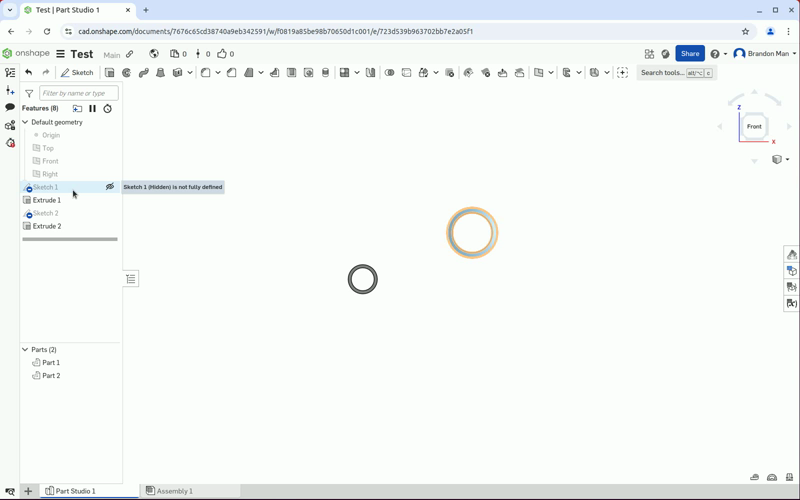
click(73, 189)
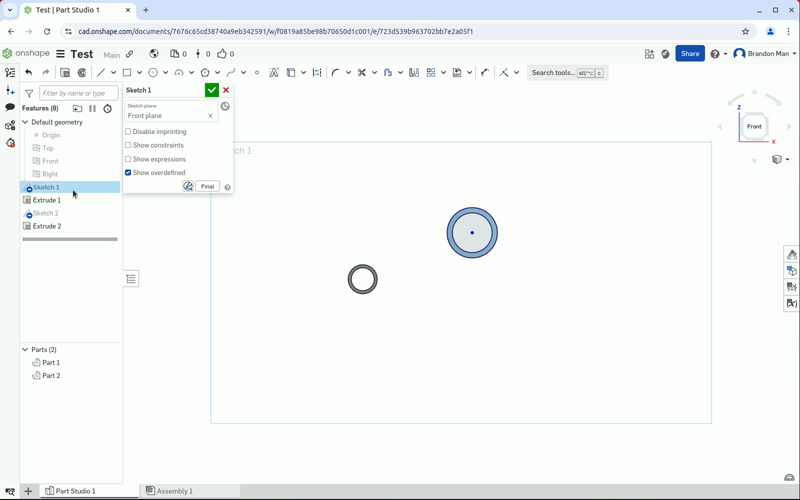
mouse_move(229, 92)
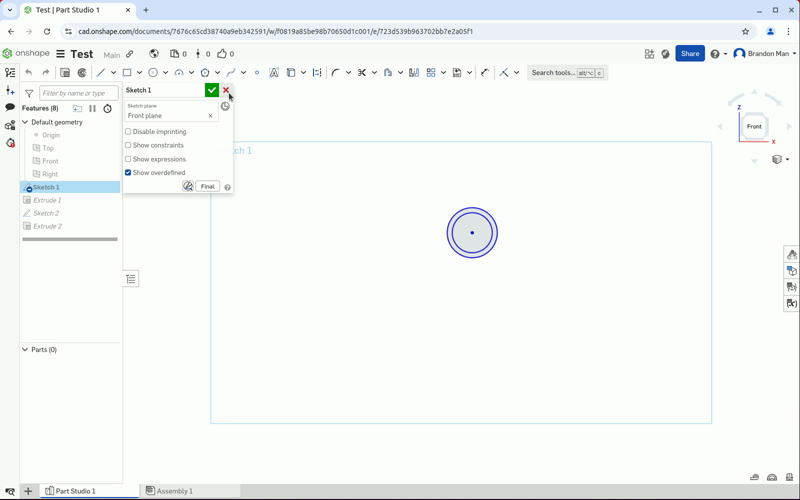
click(229, 92)
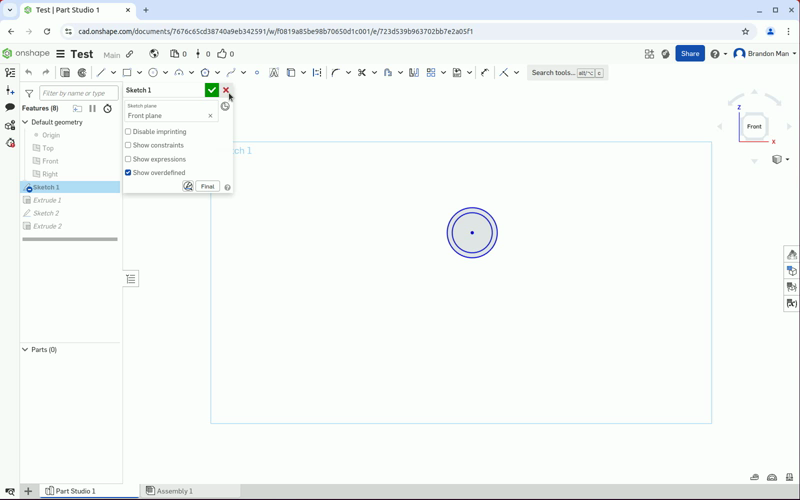
key(shift+s)
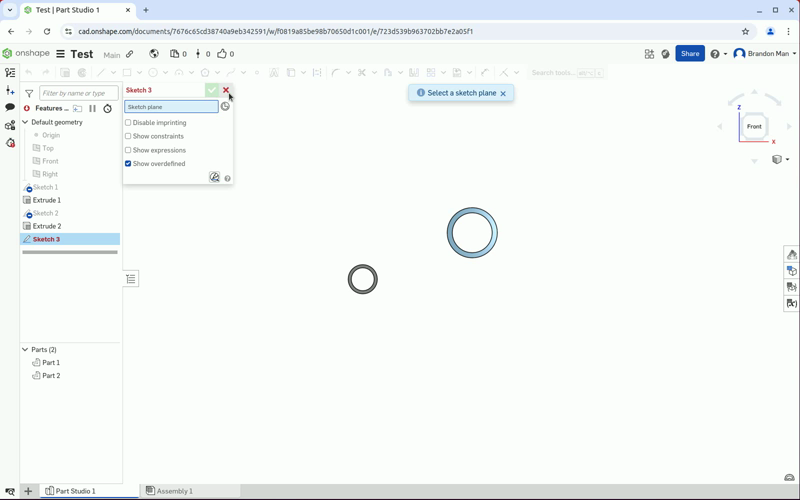
mouse_move(73, 163)
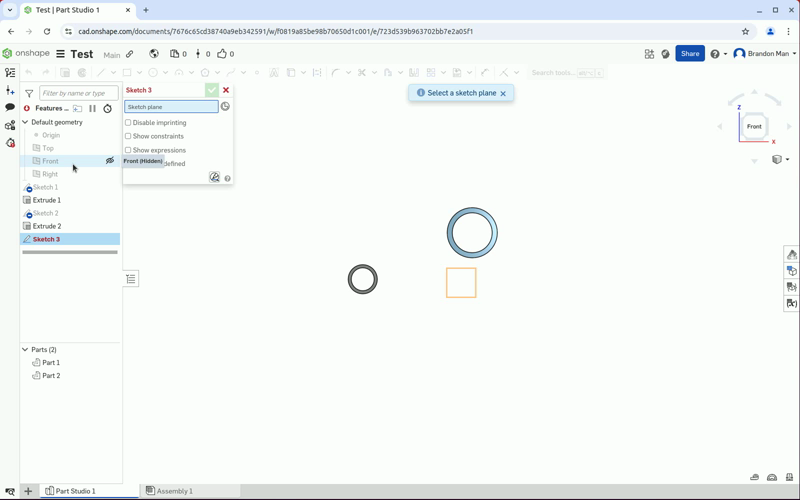
click(73, 163)
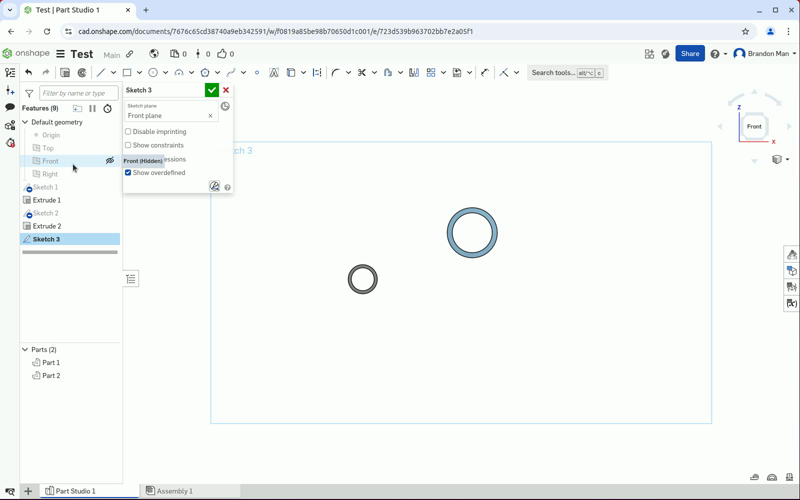
mouse_move(73, 352)
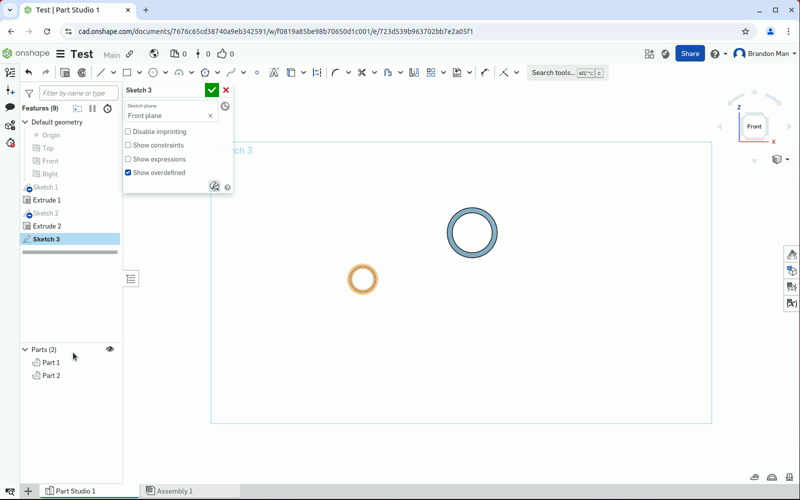
key(y)
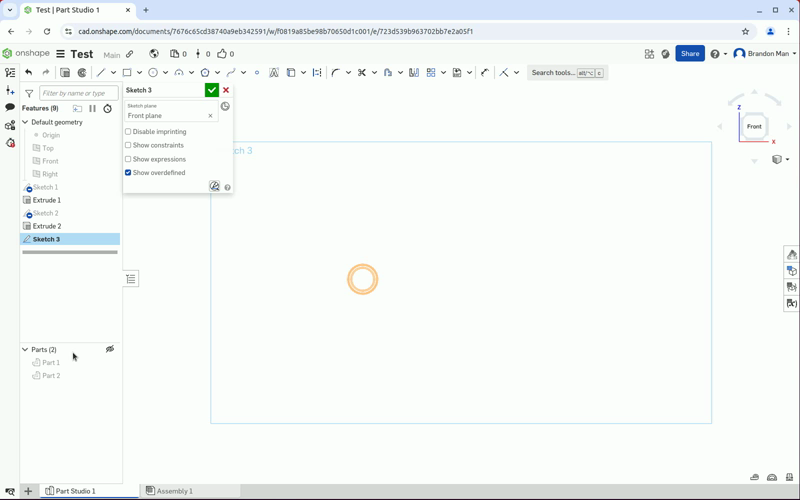
key(a)
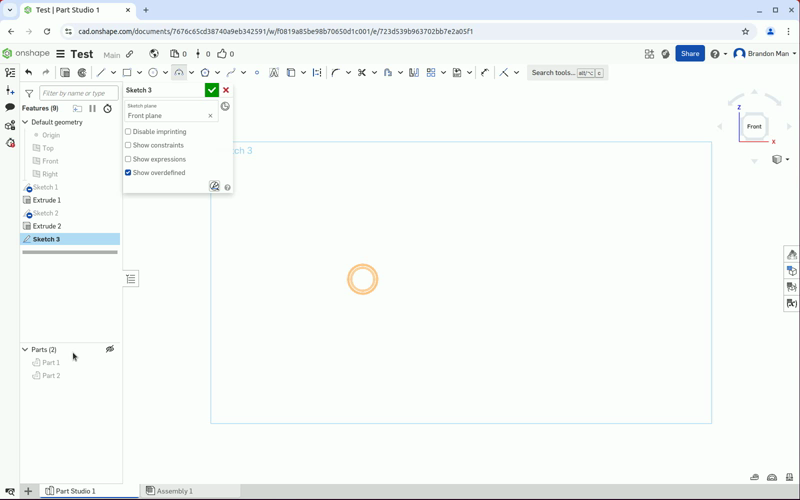
key_down(shift)
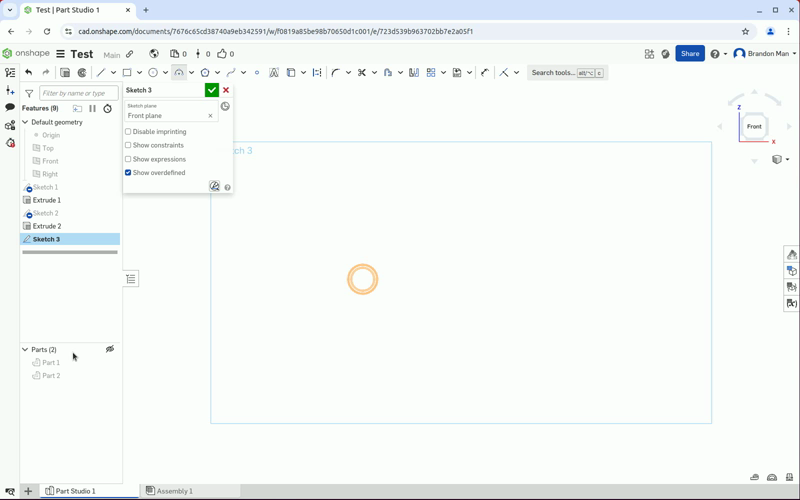
mouse_move(444, 222)
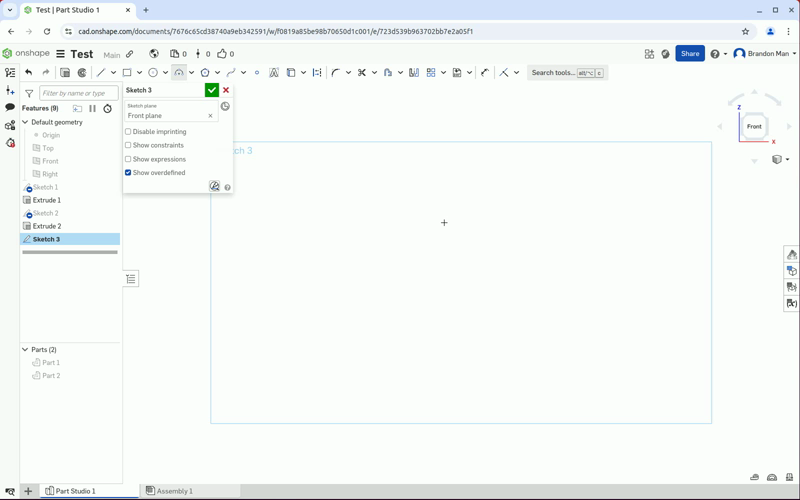
click(444, 222)
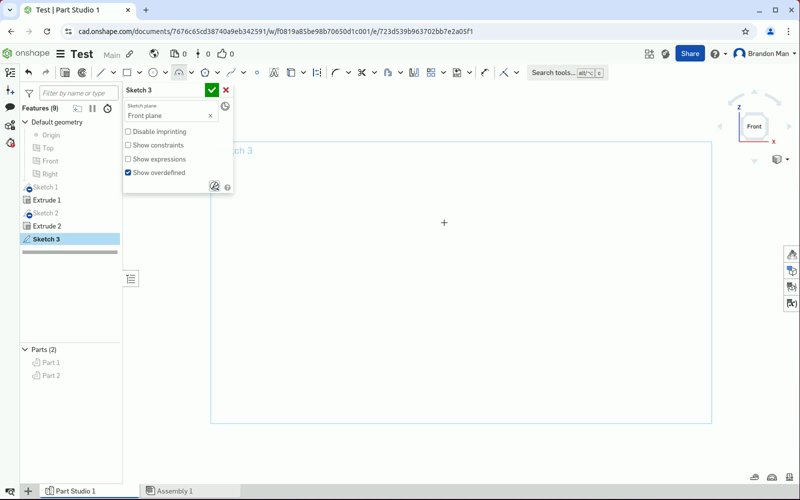
key_up(shift)
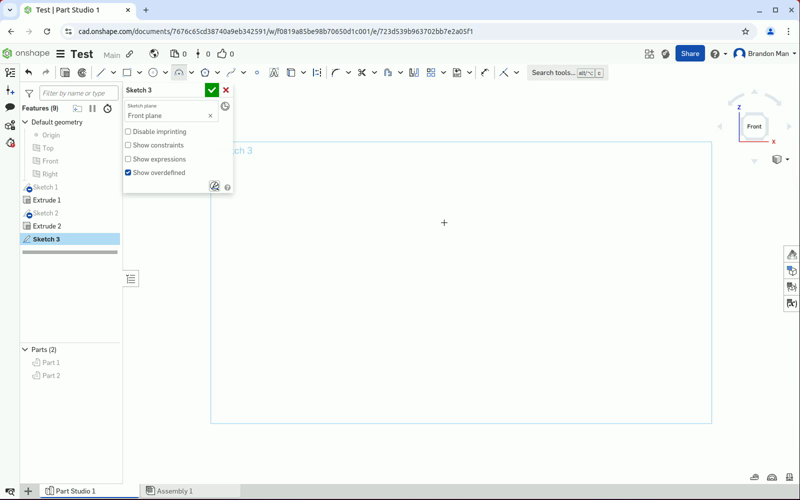
key_down(shift)
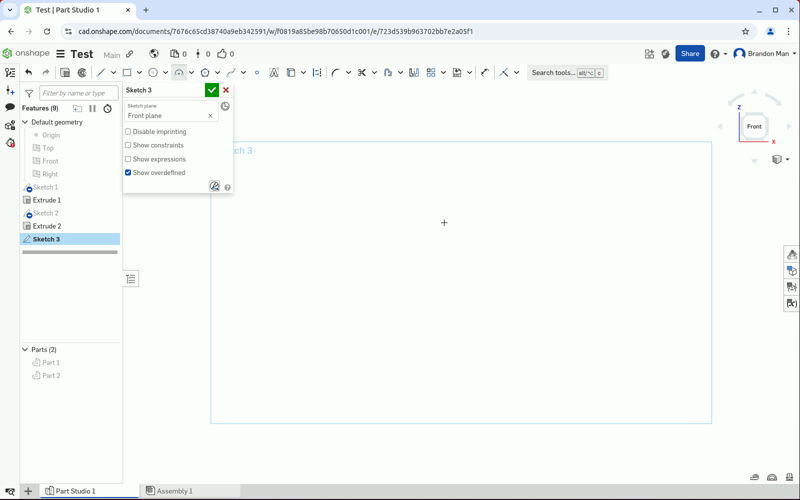
mouse_move(461, 259)
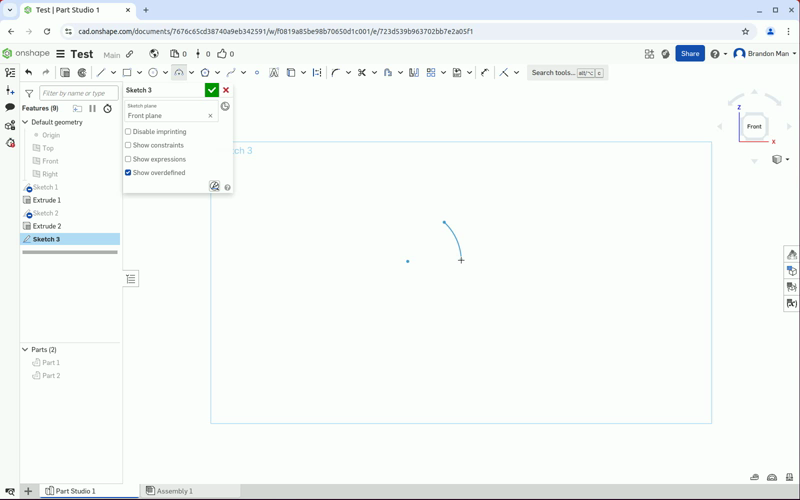
click(461, 259)
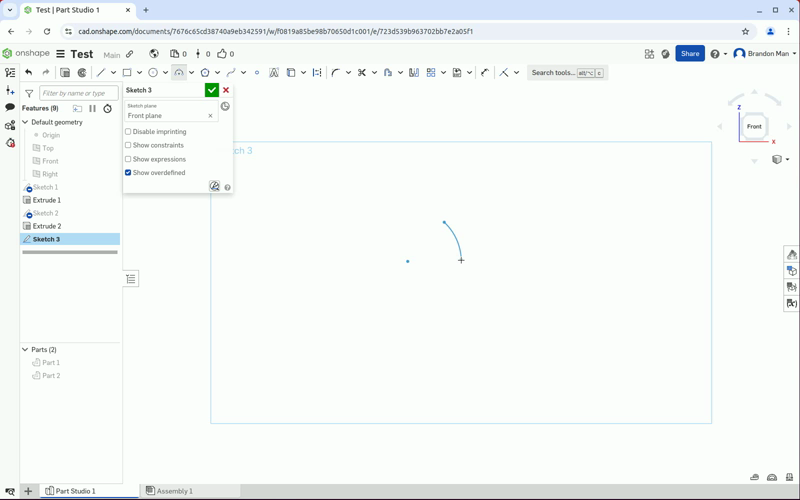
mouse_move(445, 244)
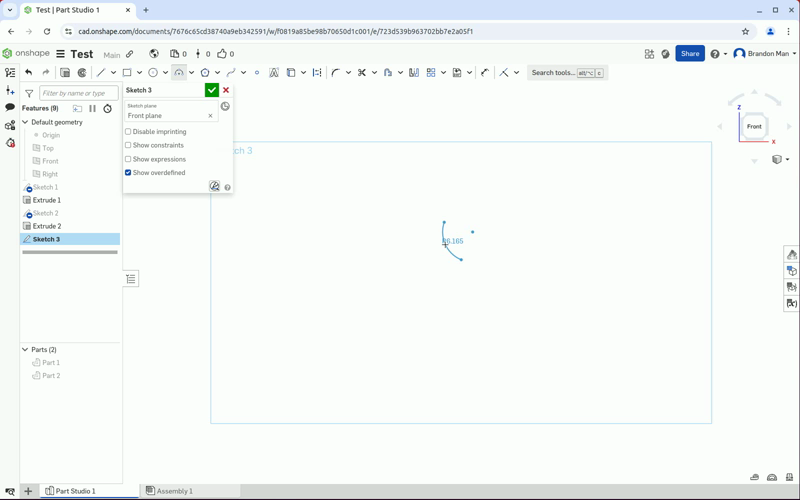
click(445, 244)
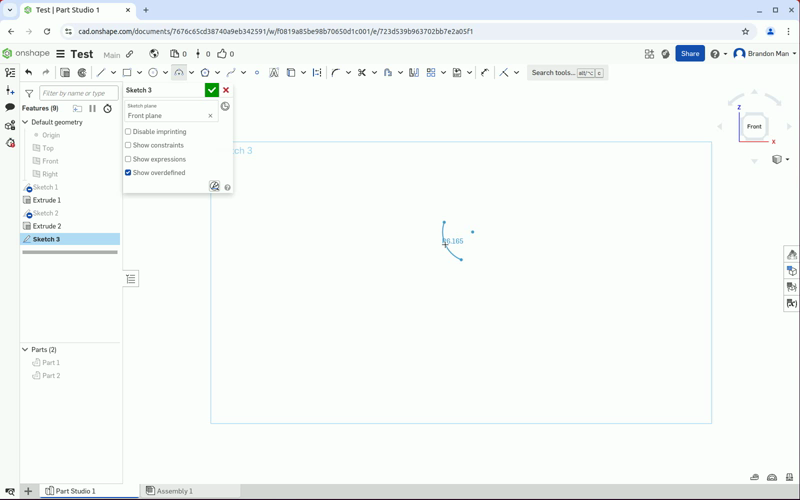
key_up(shift)
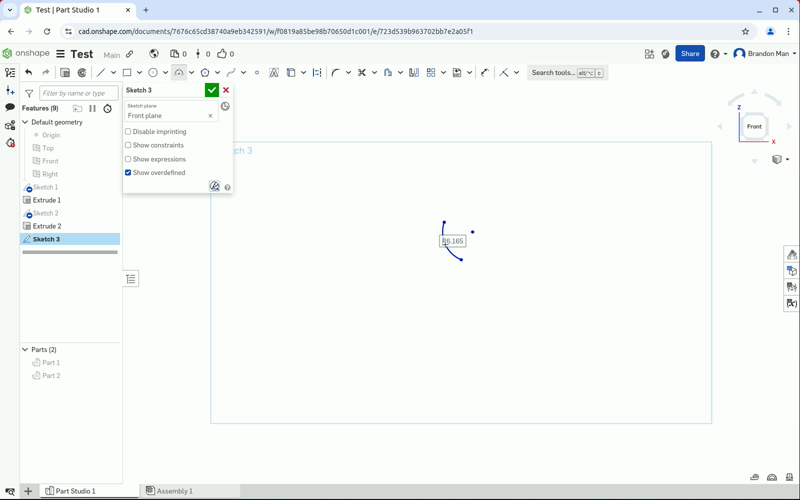
mouse_move(461, 259)
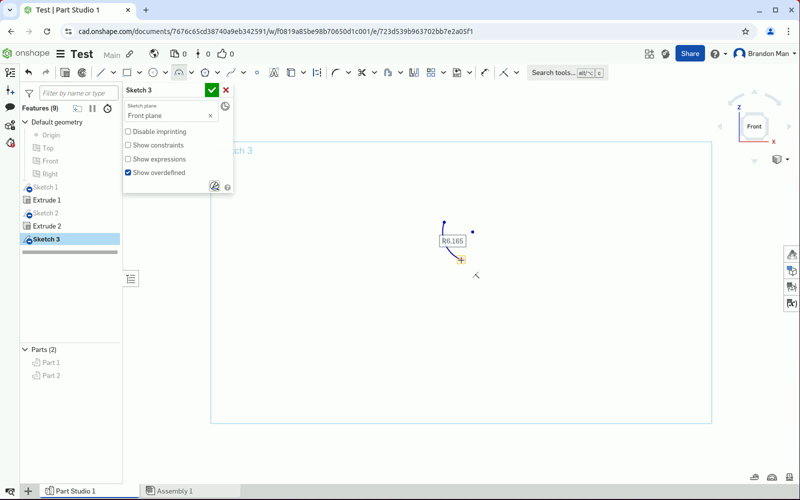
click(461, 259)
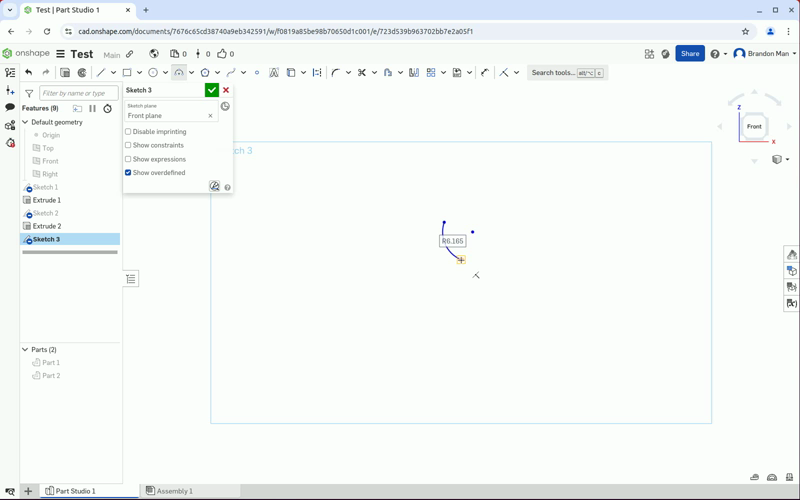
key_down(shift)
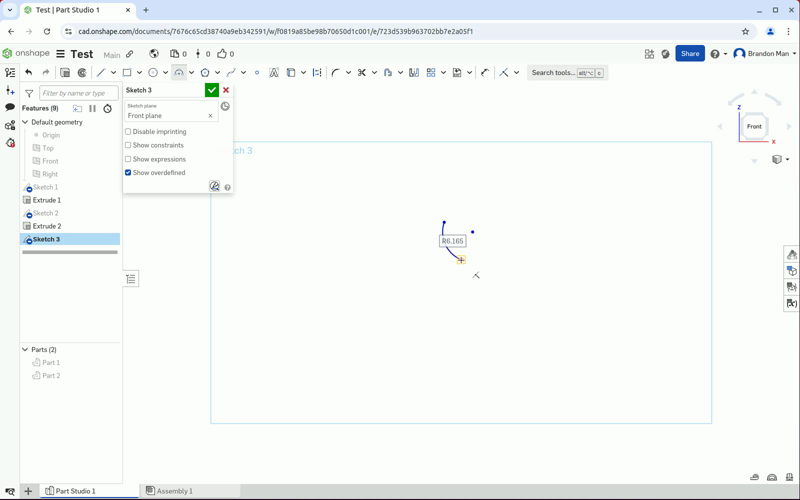
mouse_move(467, 260)
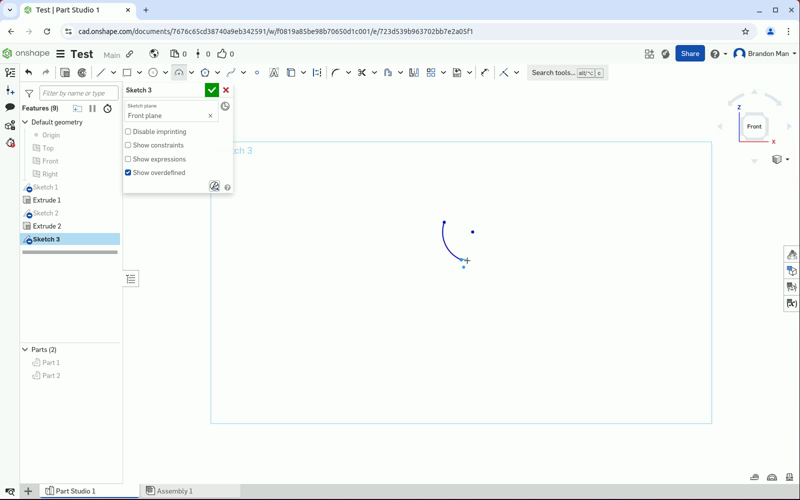
scroll(6)
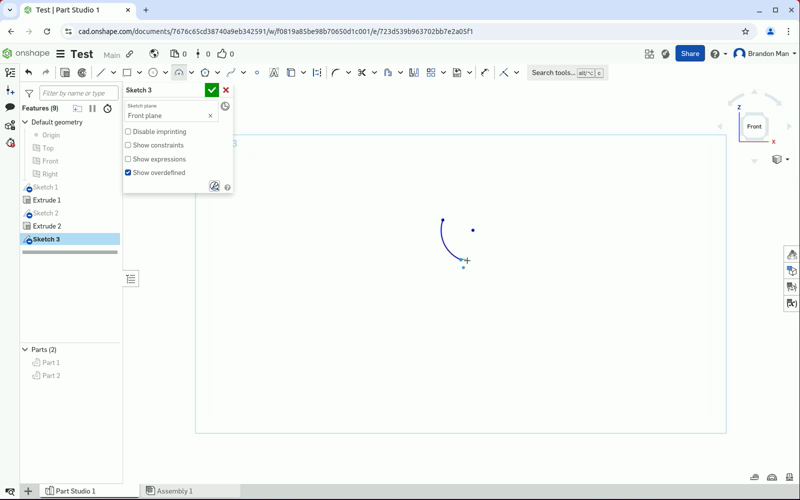
scroll(6)
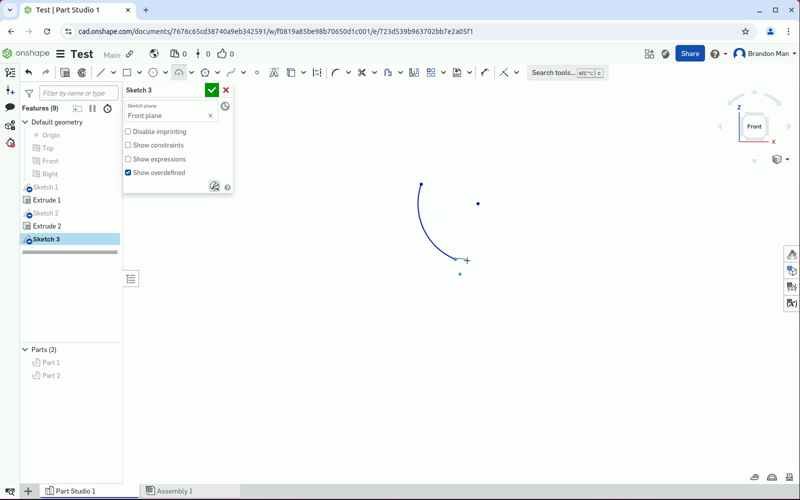
scroll(6)
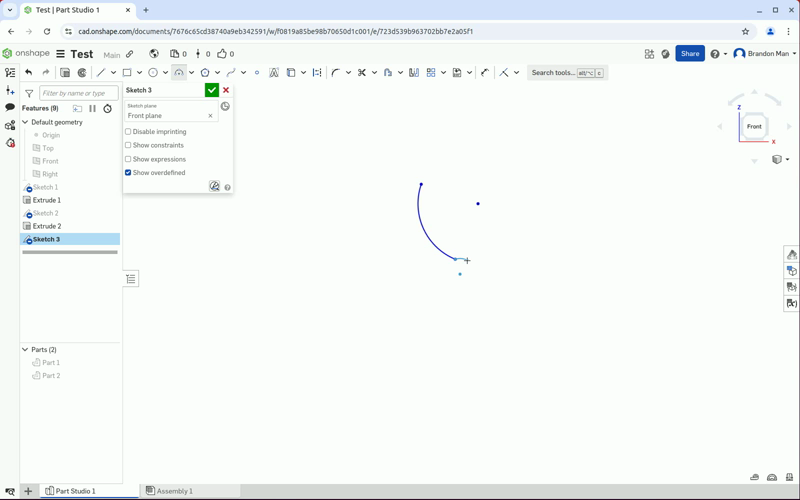
scroll(6)
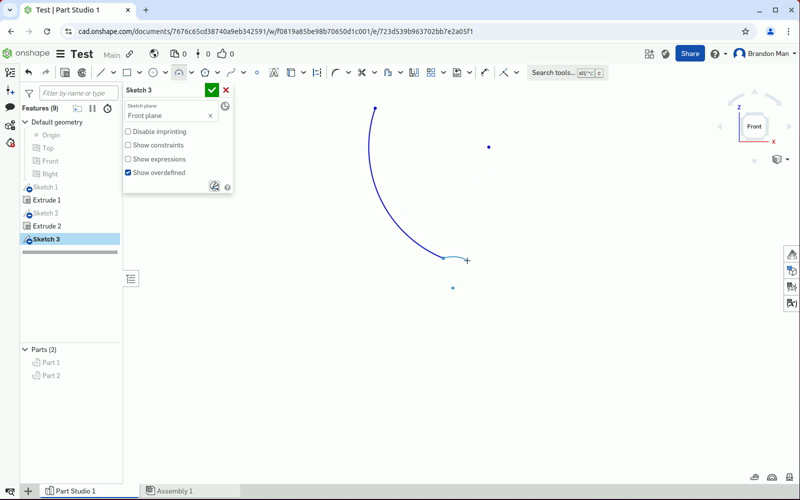
scroll(6)
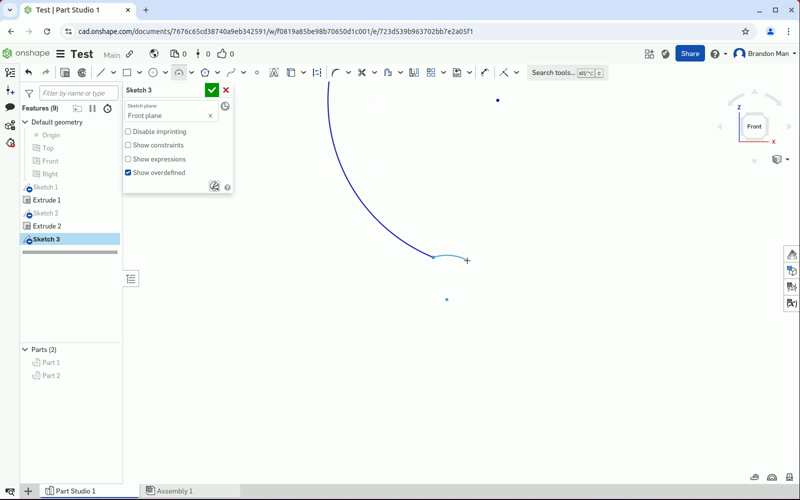
scroll(6)
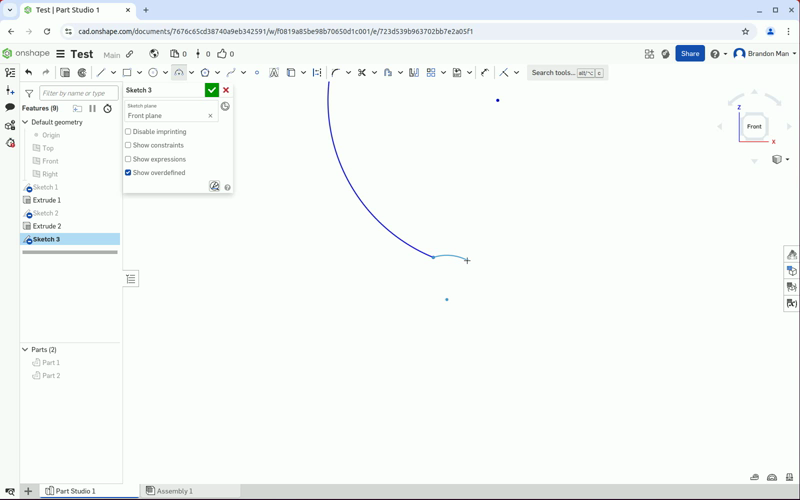
scroll(6)
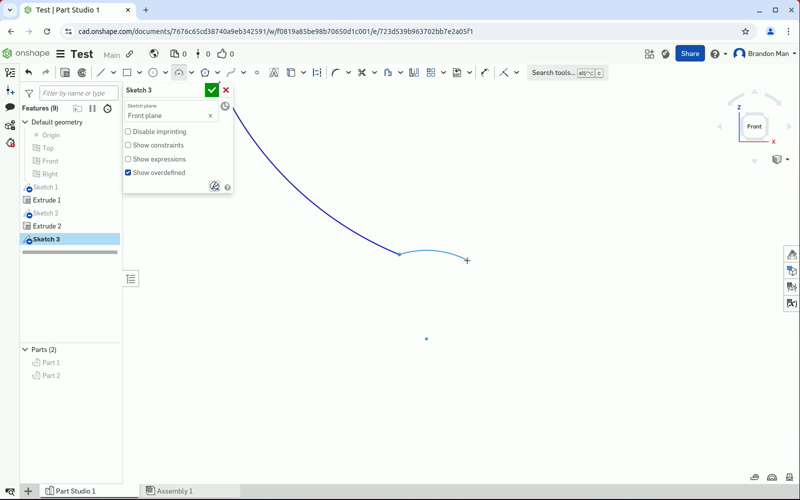
click(467, 260)
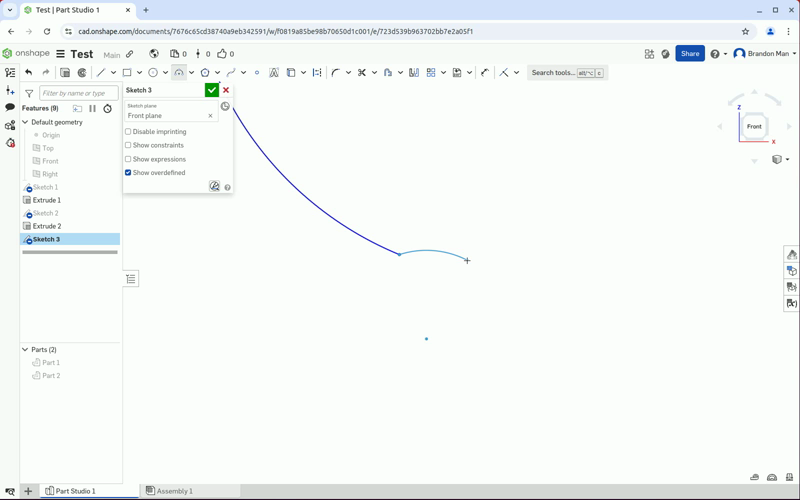
scroll(-6)
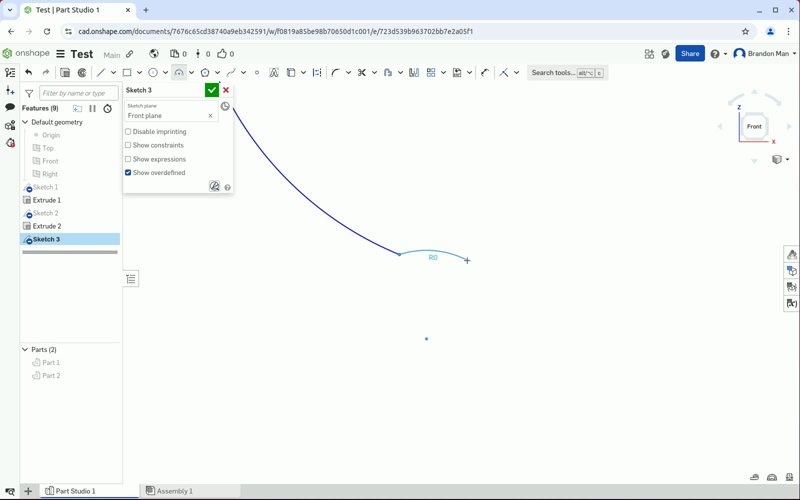
scroll(-6)
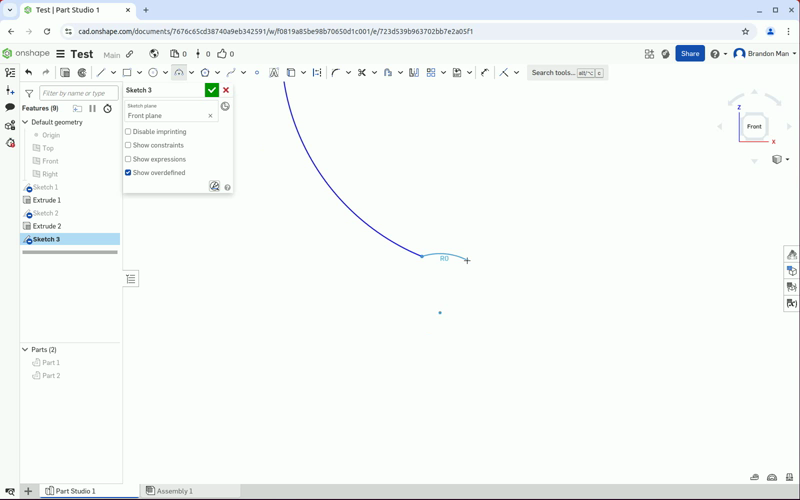
scroll(-6)
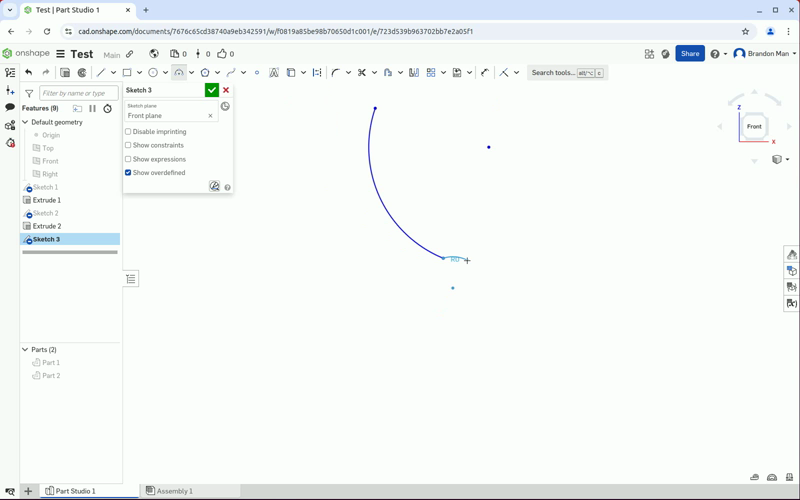
scroll(-6)
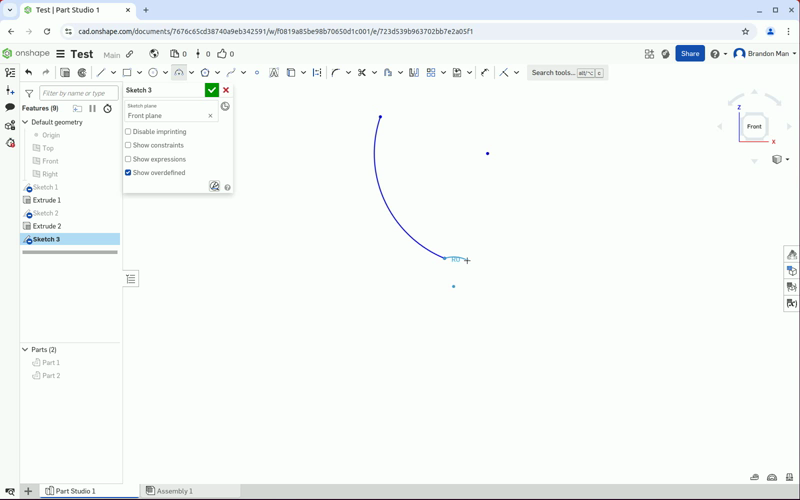
scroll(-6)
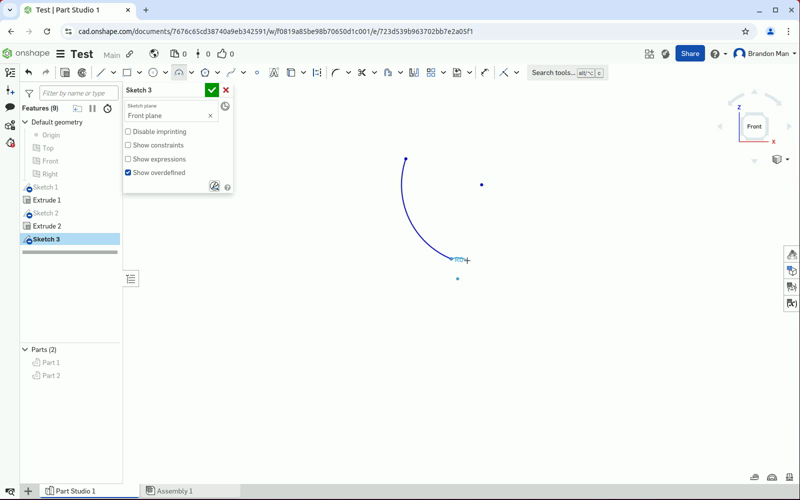
scroll(-6)
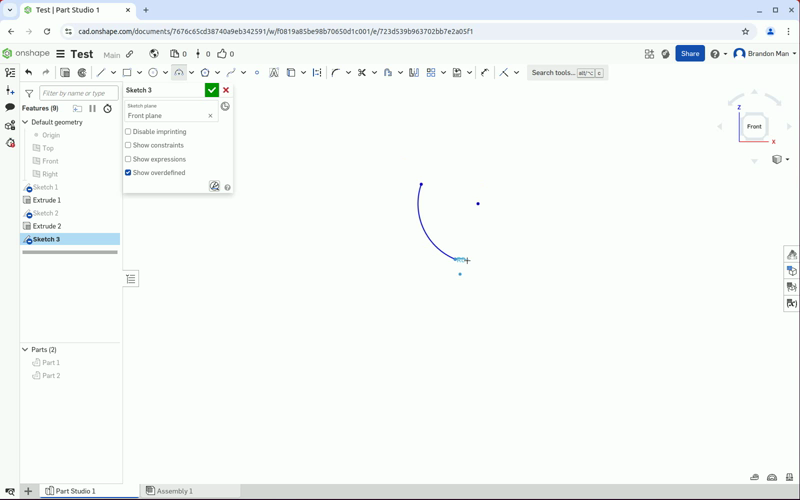
scroll(-6)
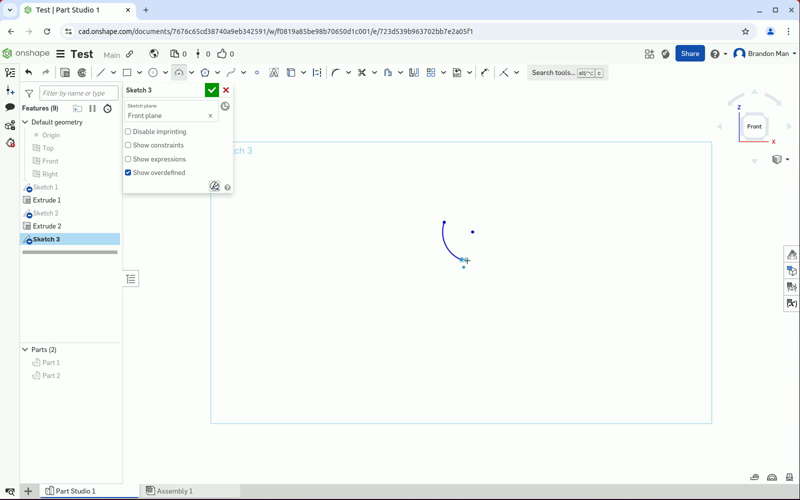
mouse_move(464, 260)
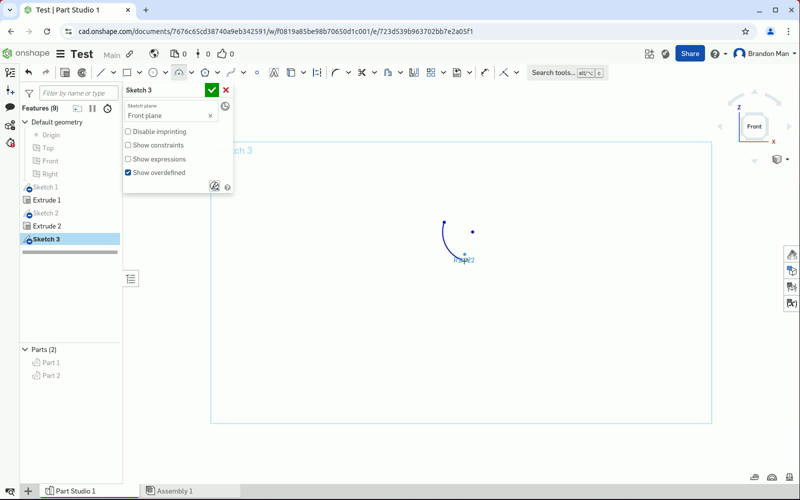
scroll(6)
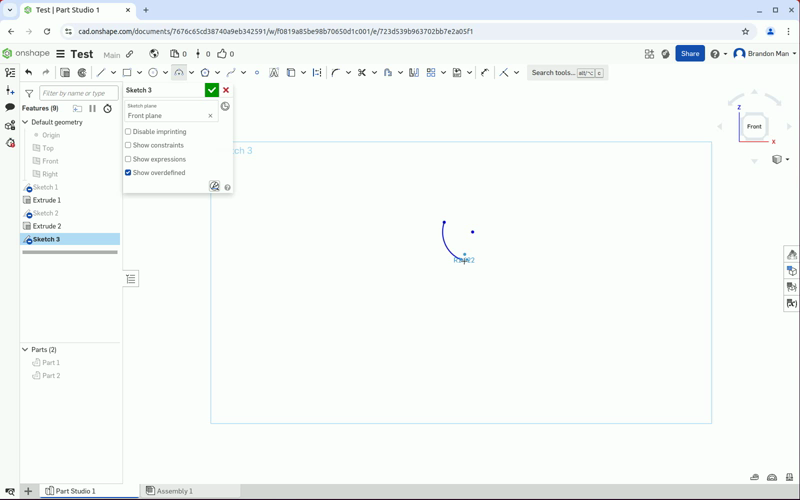
scroll(6)
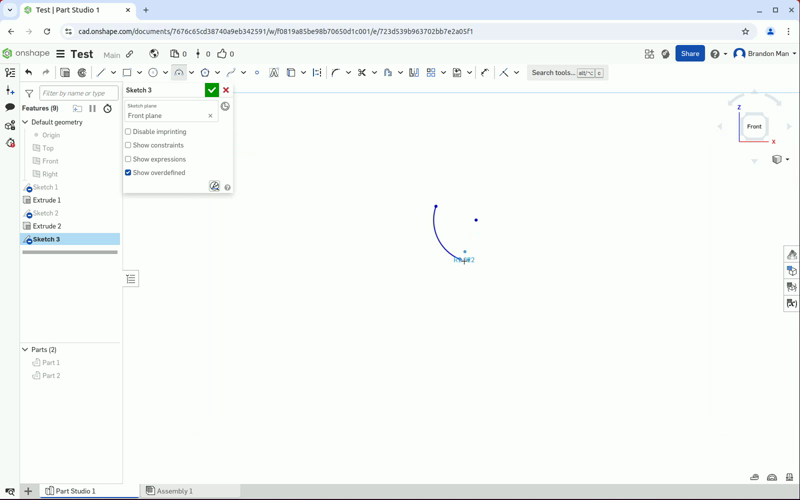
scroll(6)
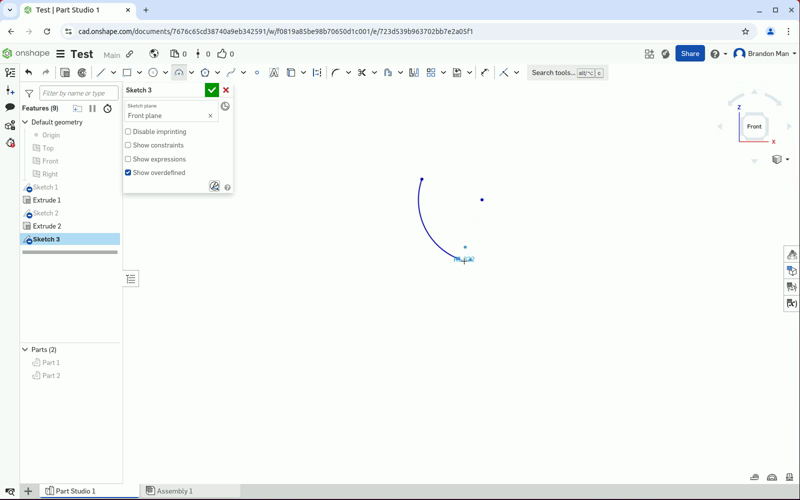
scroll(6)
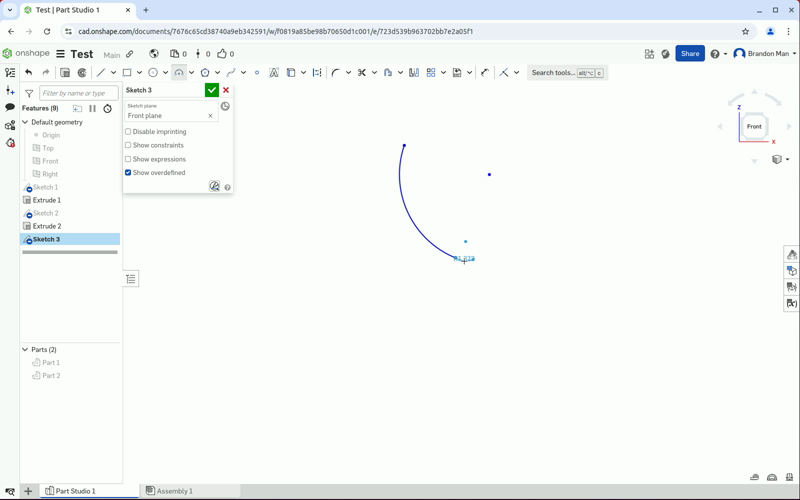
scroll(6)
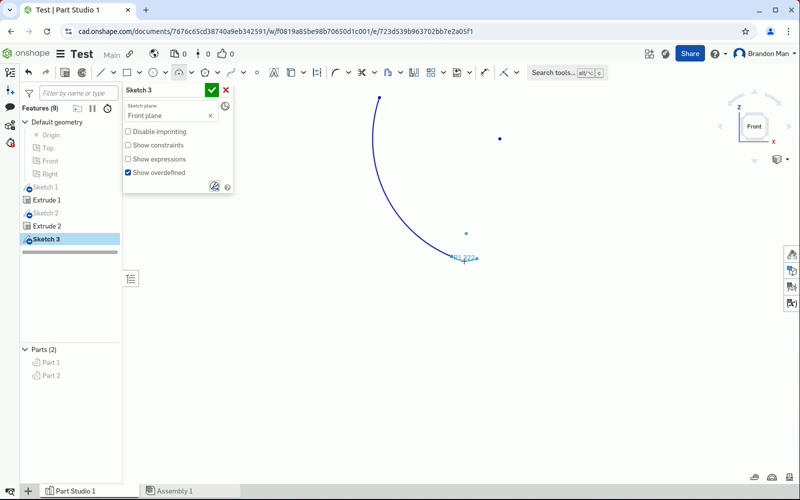
scroll(6)
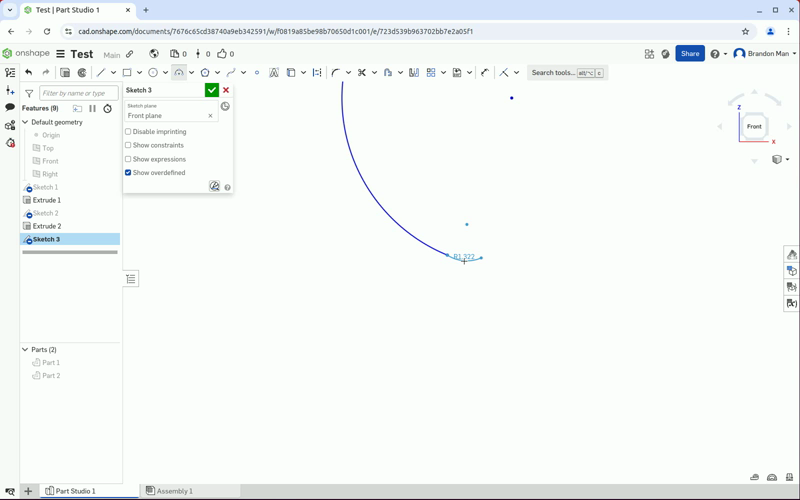
scroll(6)
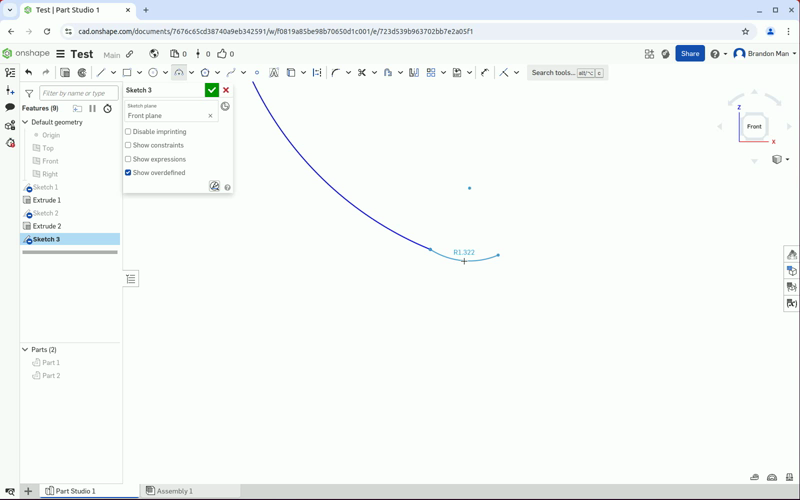
click(464, 260)
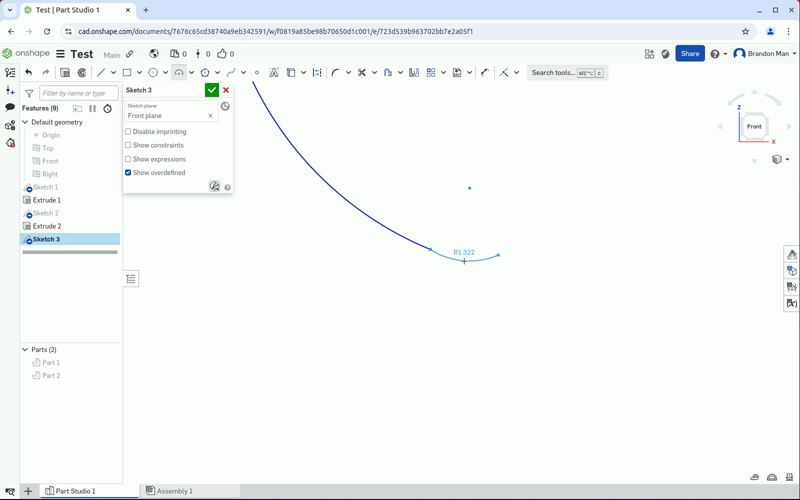
scroll(-6)
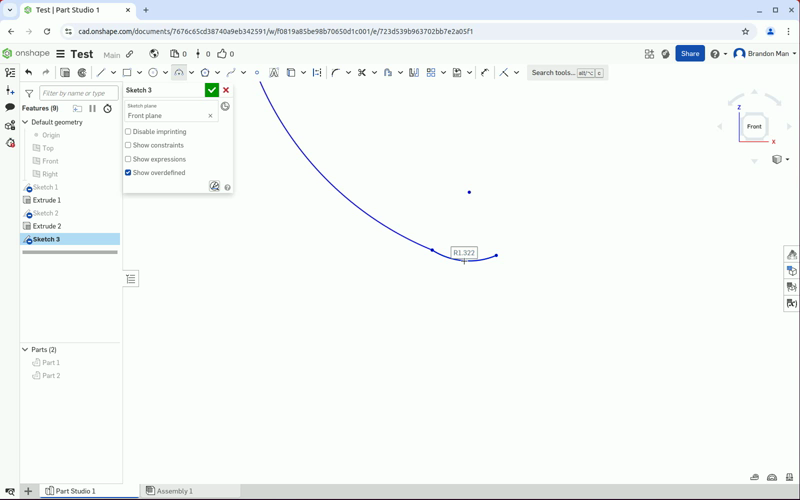
scroll(-6)
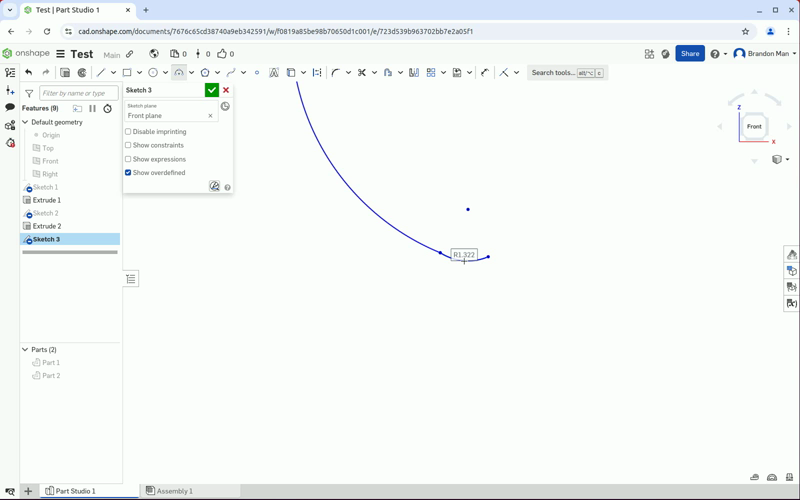
scroll(-6)
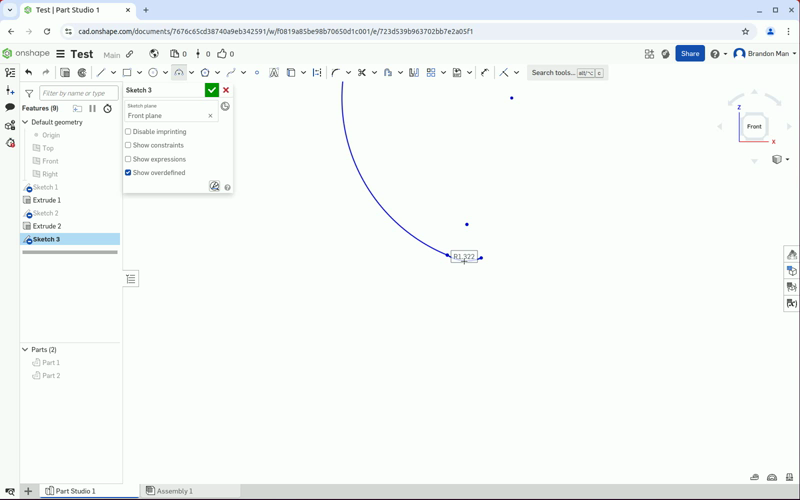
scroll(-6)
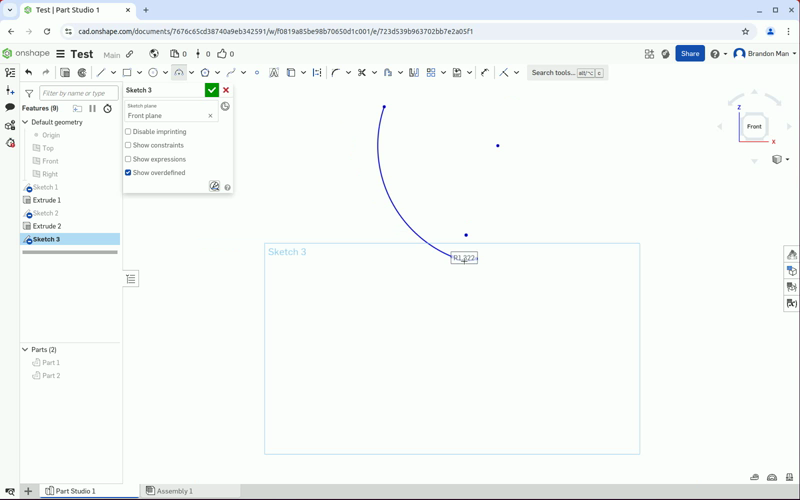
scroll(-6)
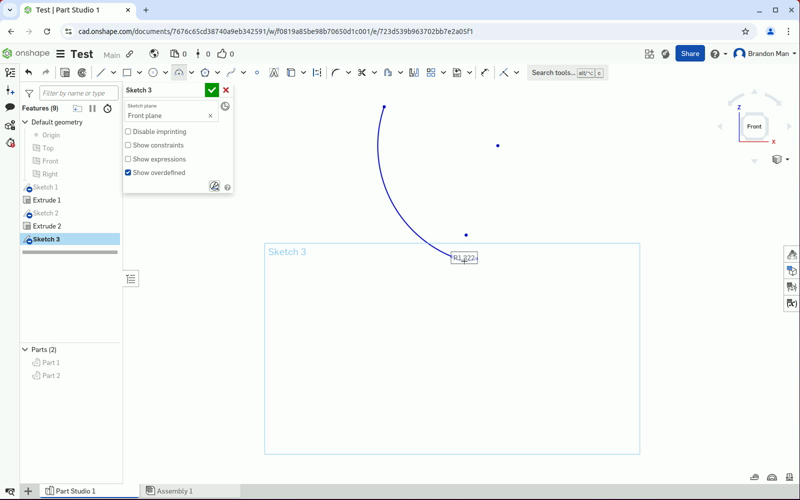
scroll(-6)
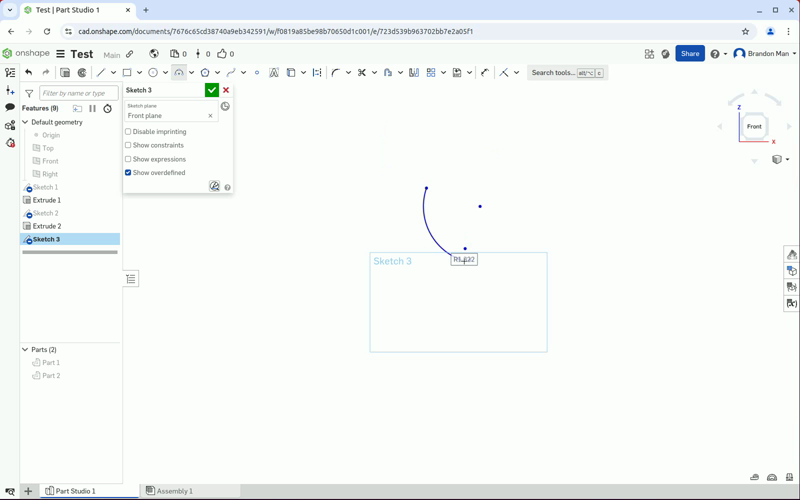
scroll(-6)
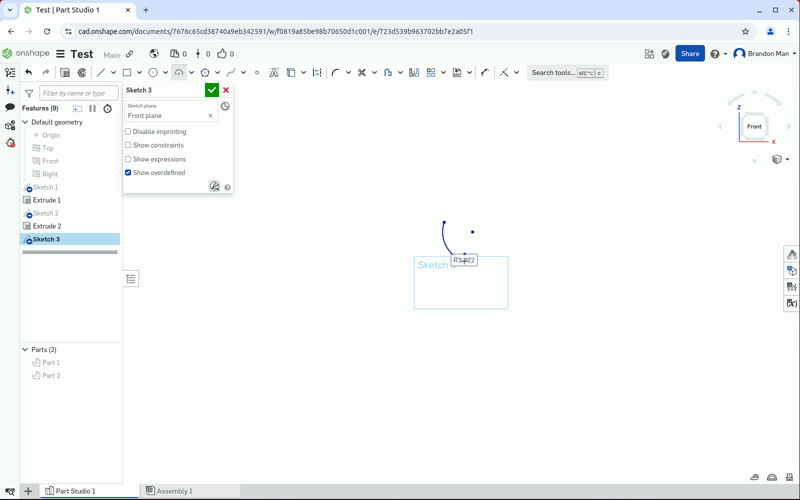
key_up(shift)
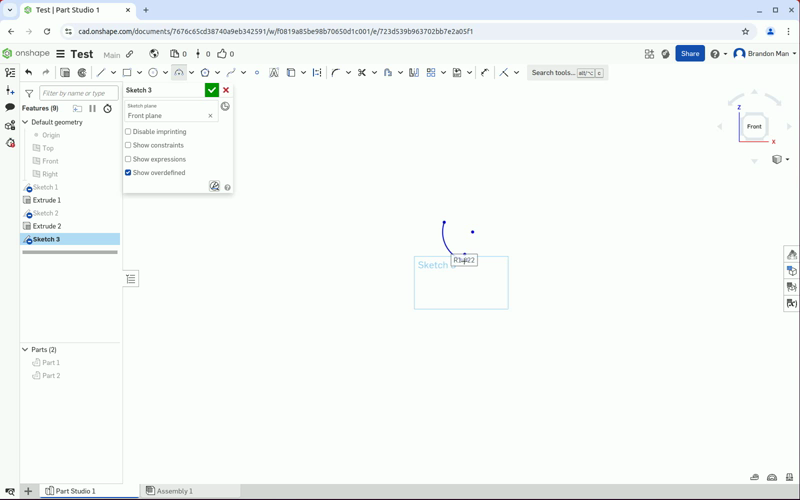
key(esc)
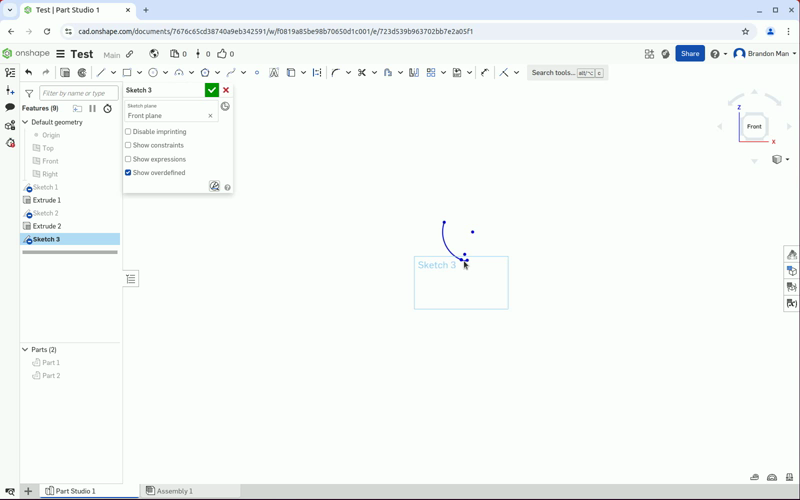
key(l)
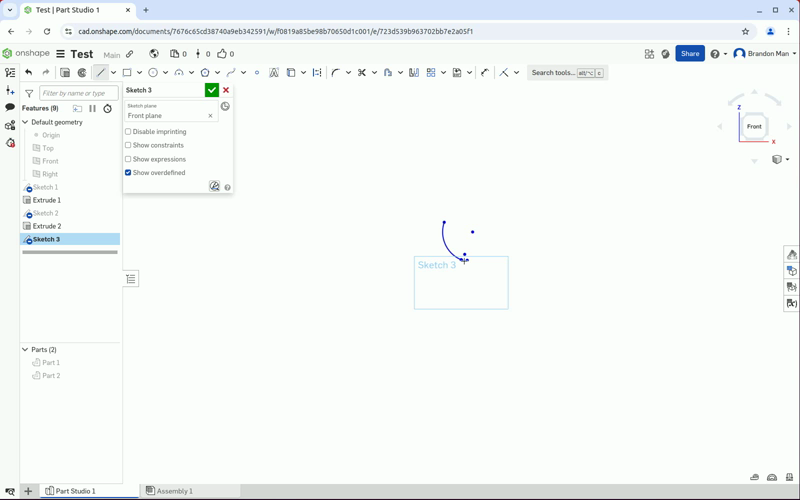
mouse_move(467, 260)
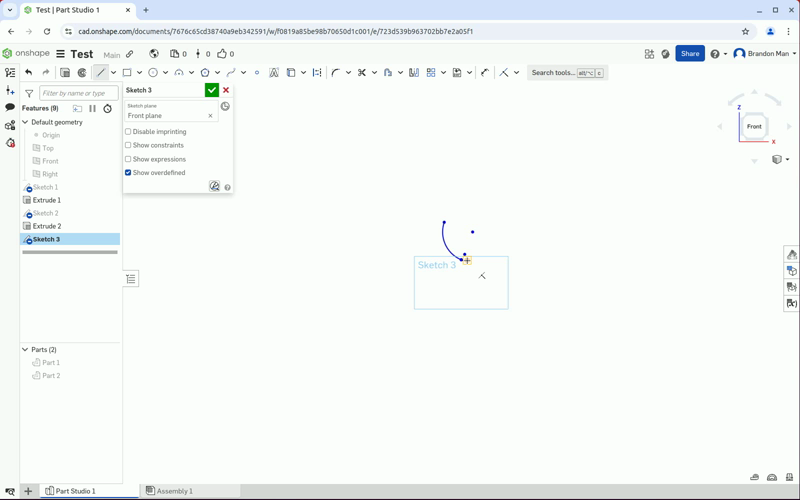
scroll(6)
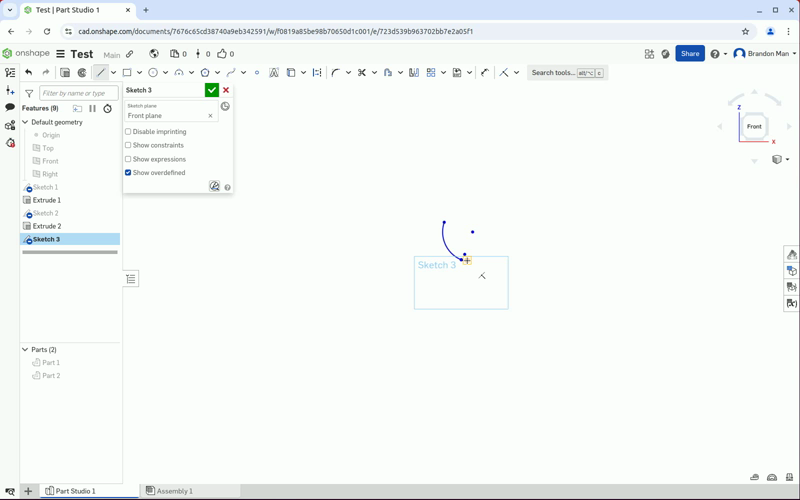
scroll(6)
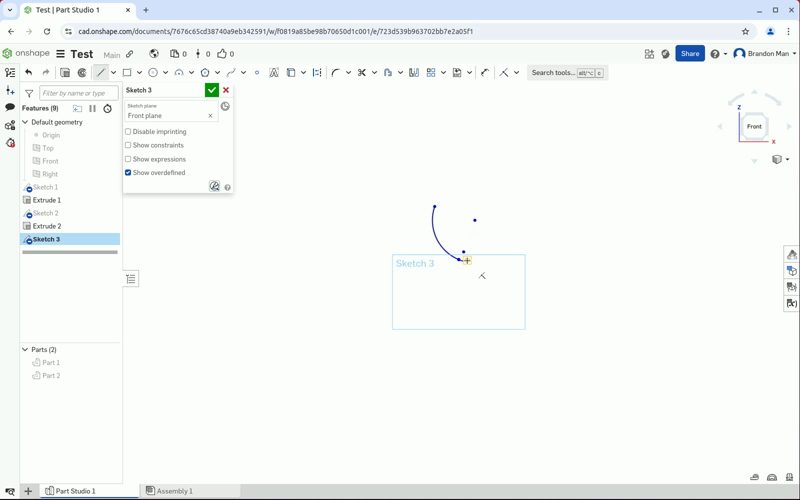
scroll(6)
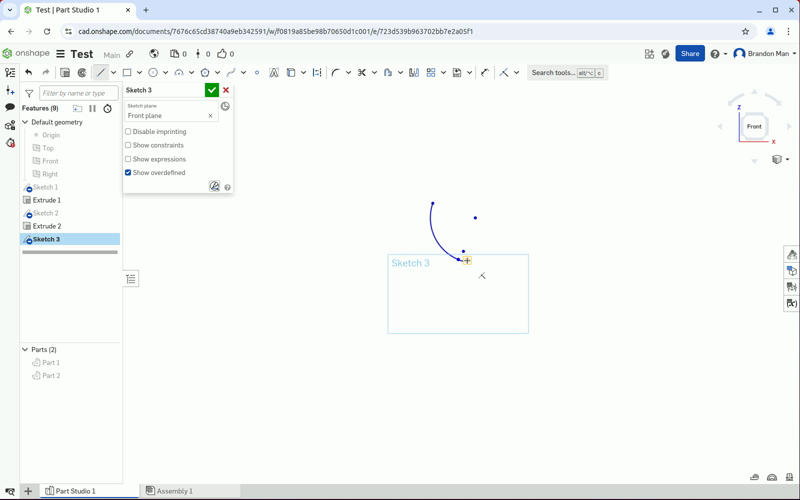
scroll(6)
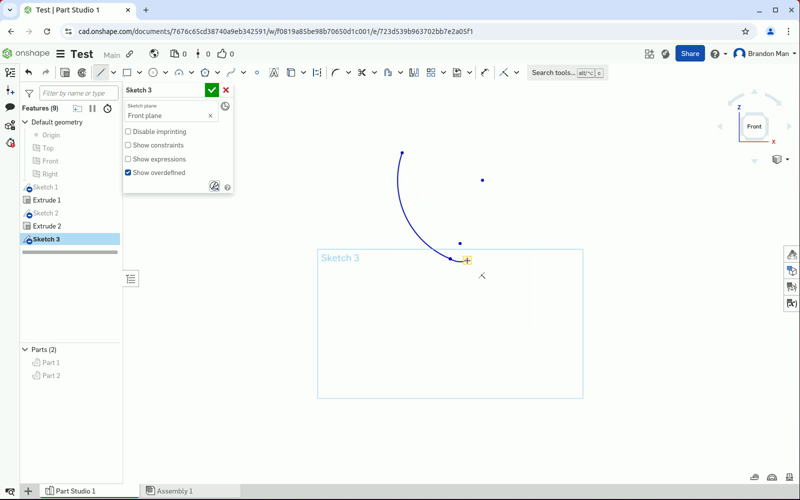
scroll(6)
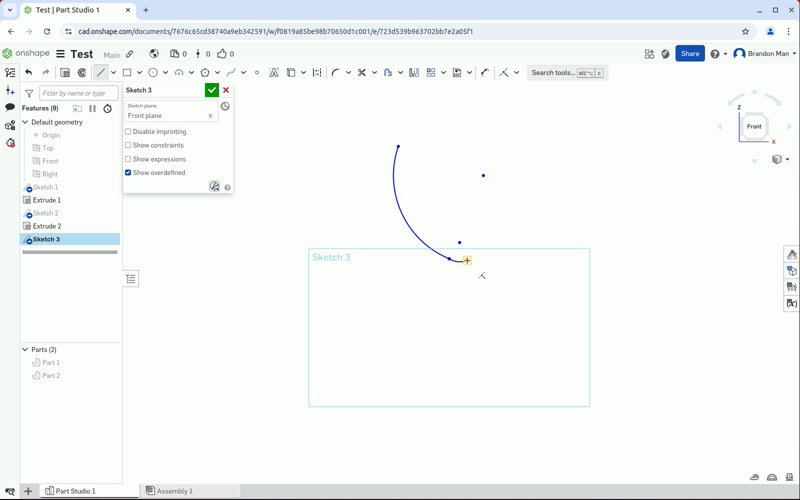
scroll(6)
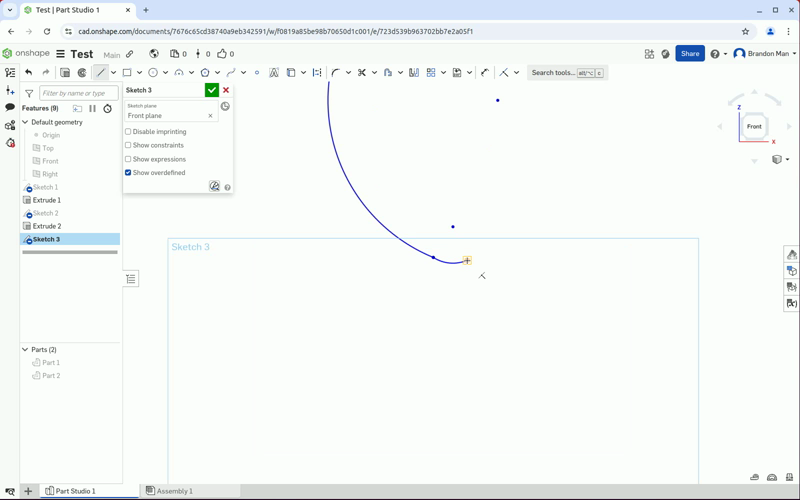
scroll(6)
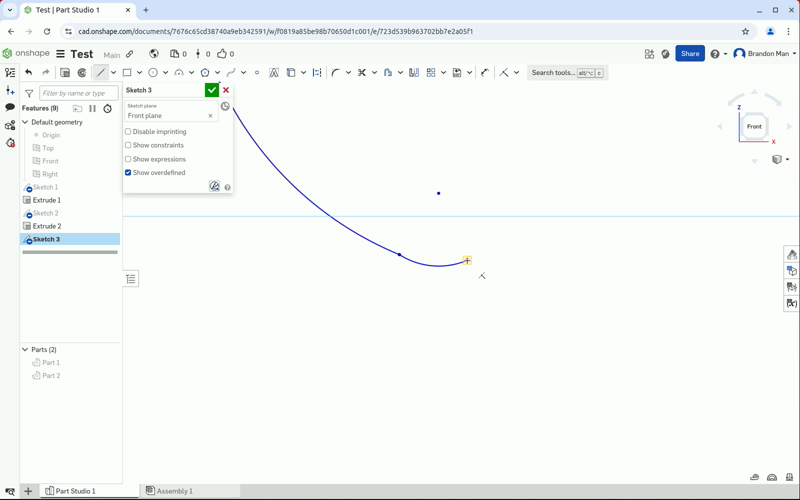
click(467, 260)
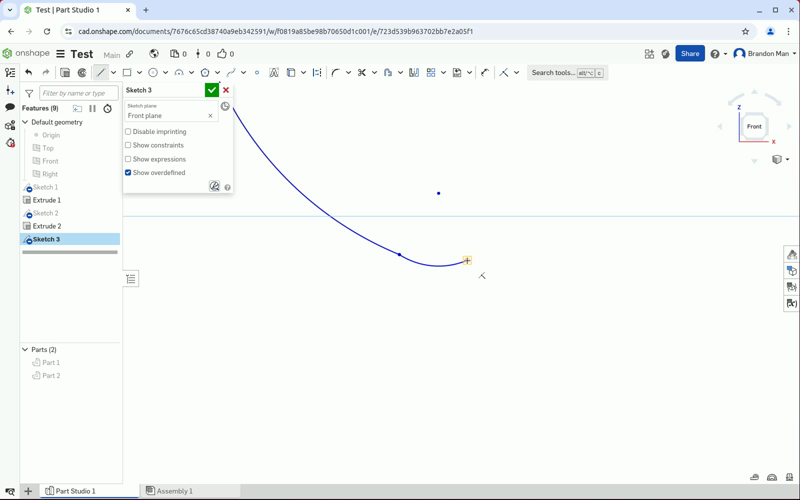
scroll(-6)
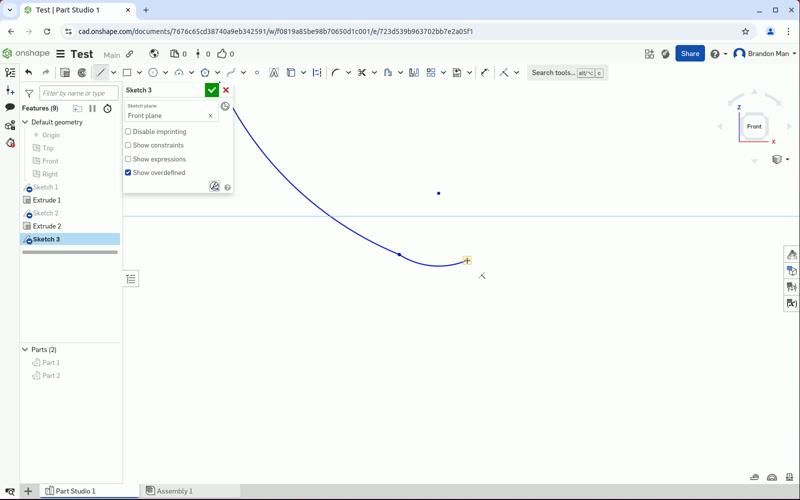
scroll(-6)
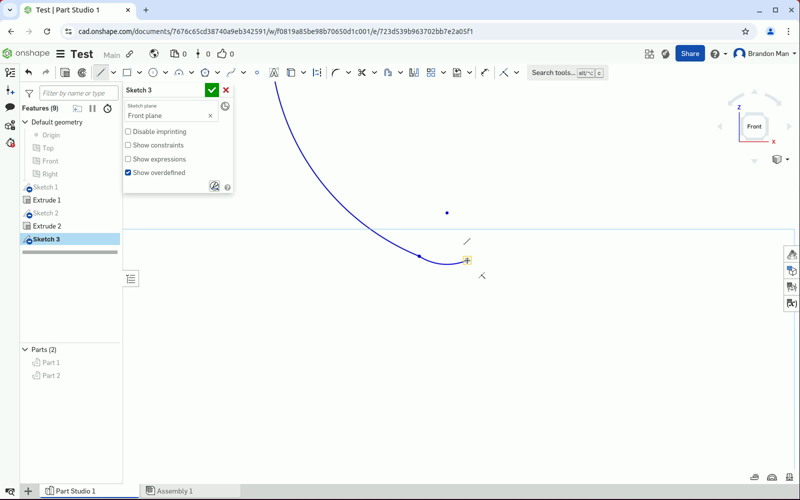
scroll(-6)
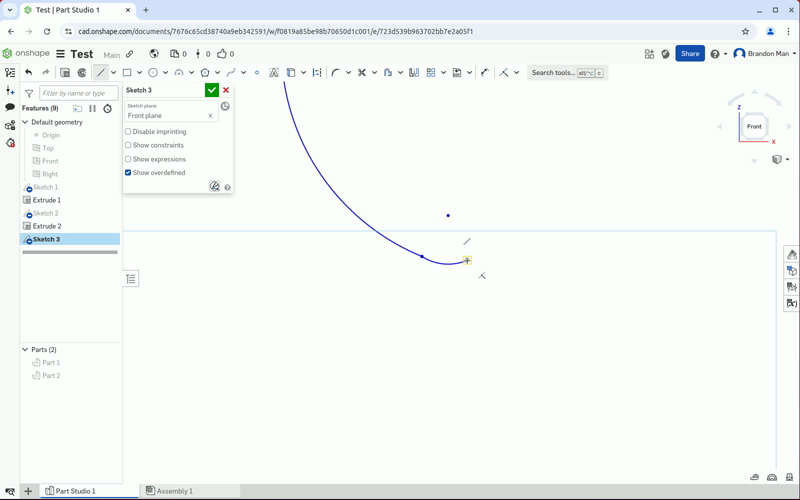
scroll(-6)
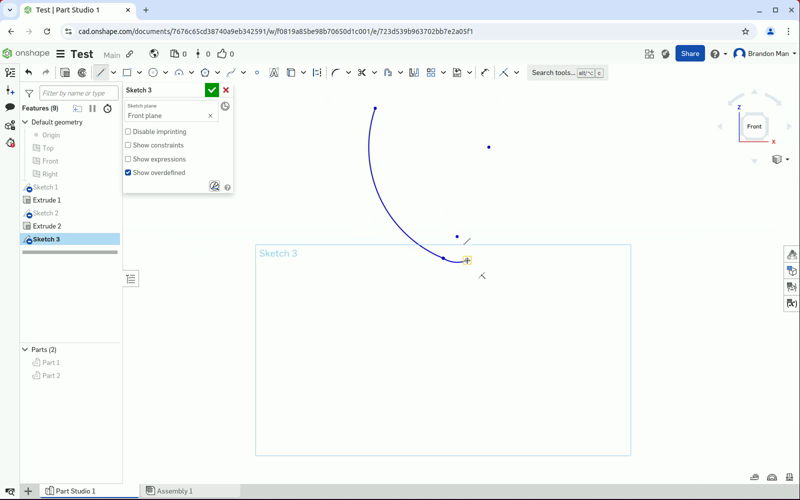
scroll(-6)
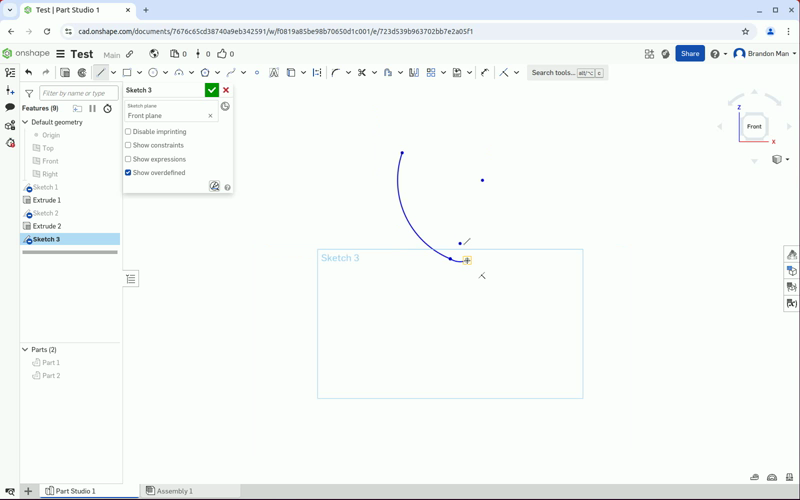
scroll(-6)
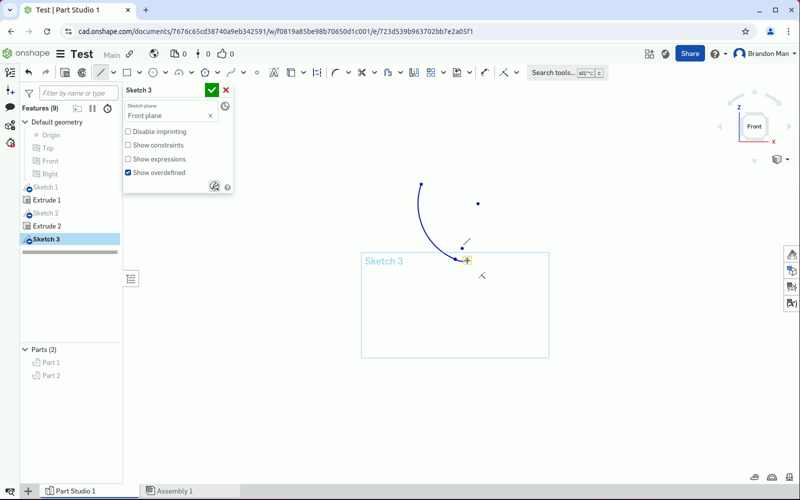
scroll(-6)
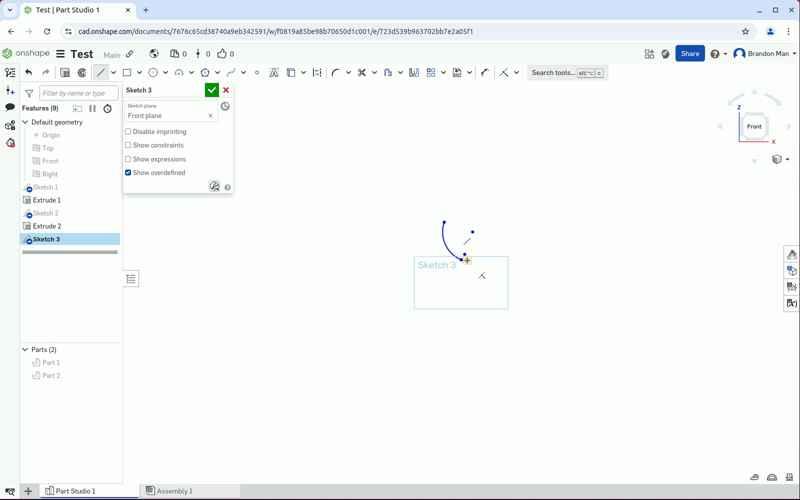
key_down(shift)
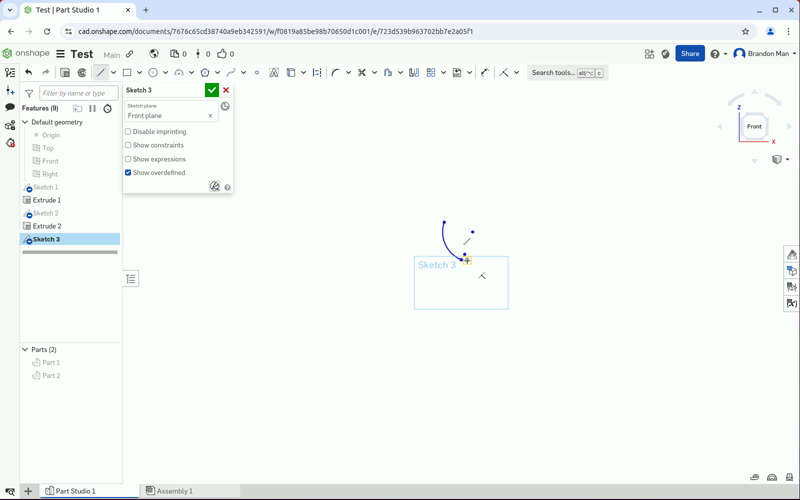
mouse_move(497, 260)
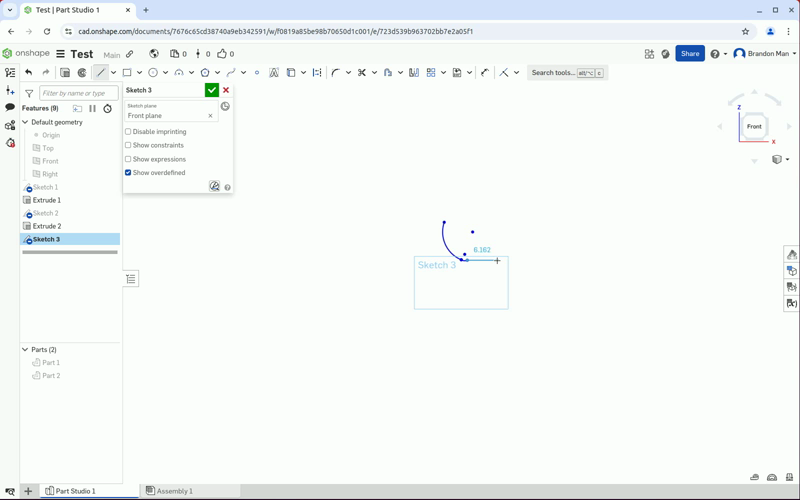
mouse_move(480, 255)
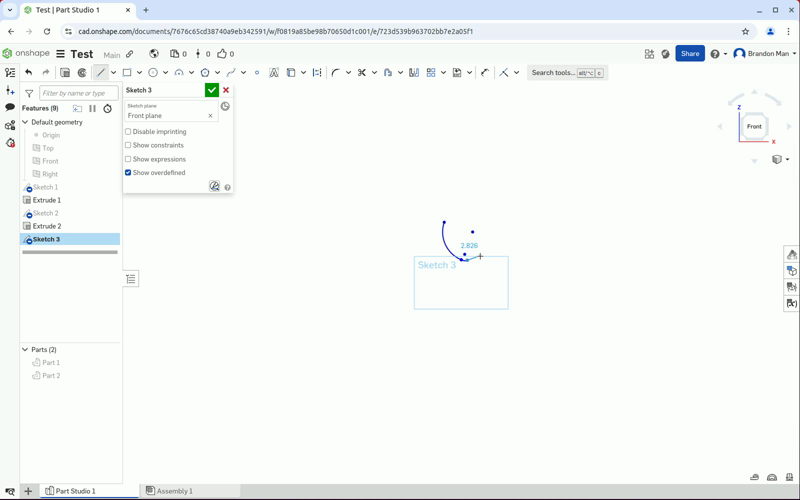
click(480, 255)
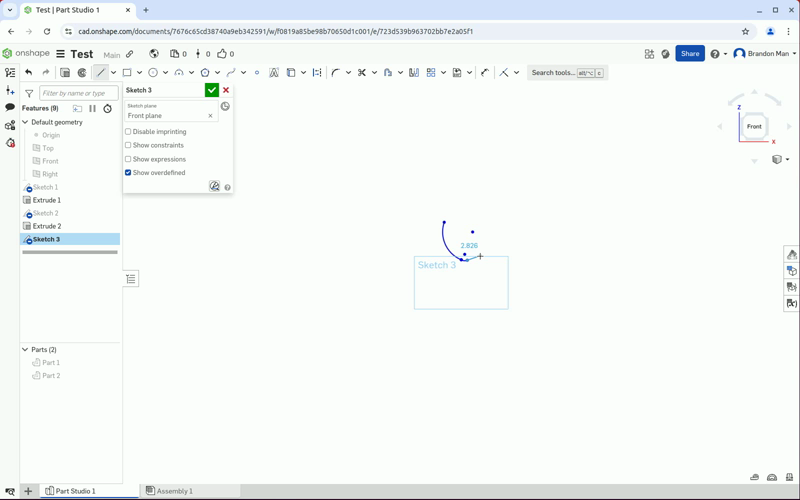
key_up(shift)
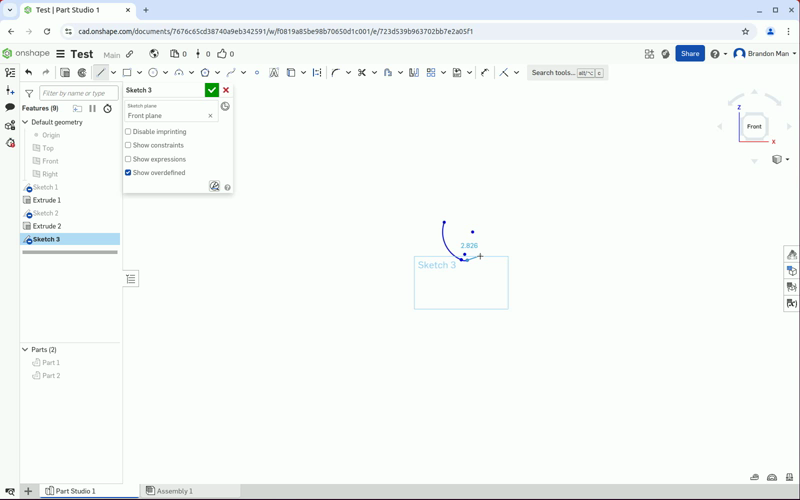
key(esc)
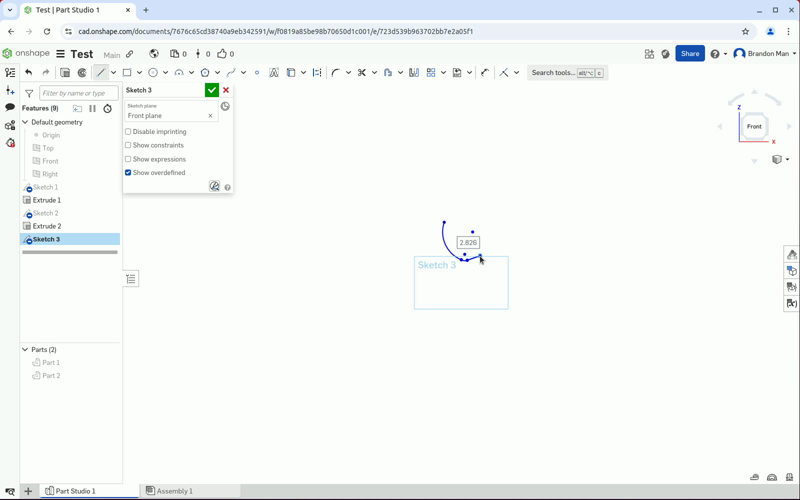
key(a)
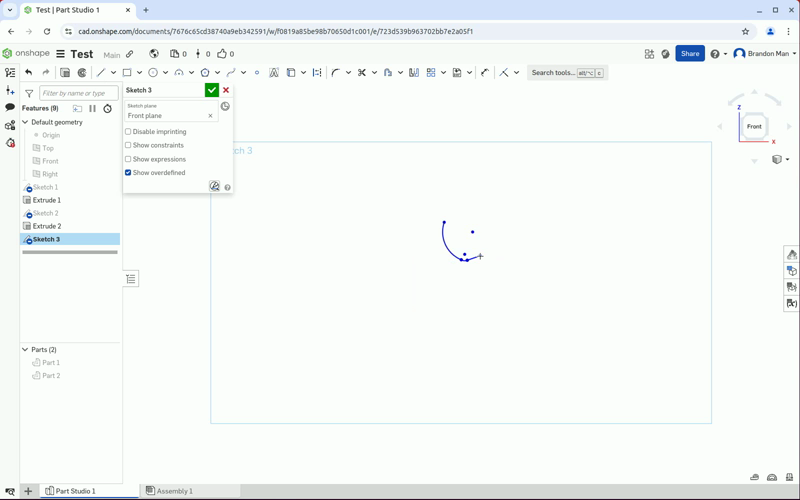
mouse_move(480, 255)
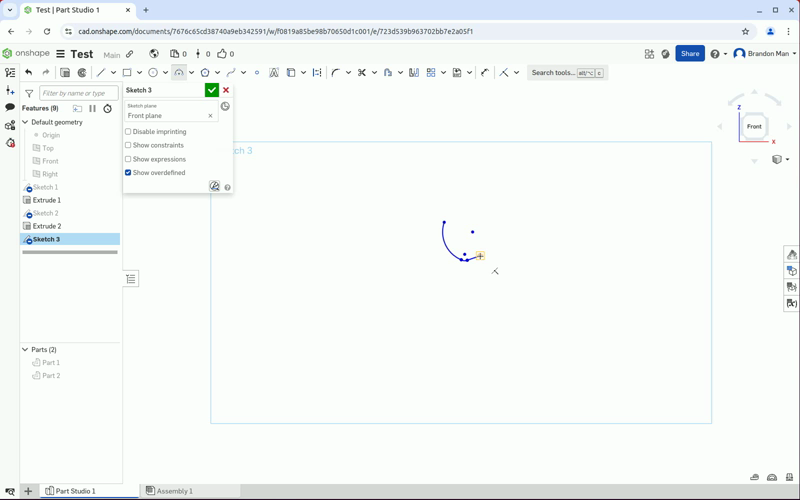
click(480, 255)
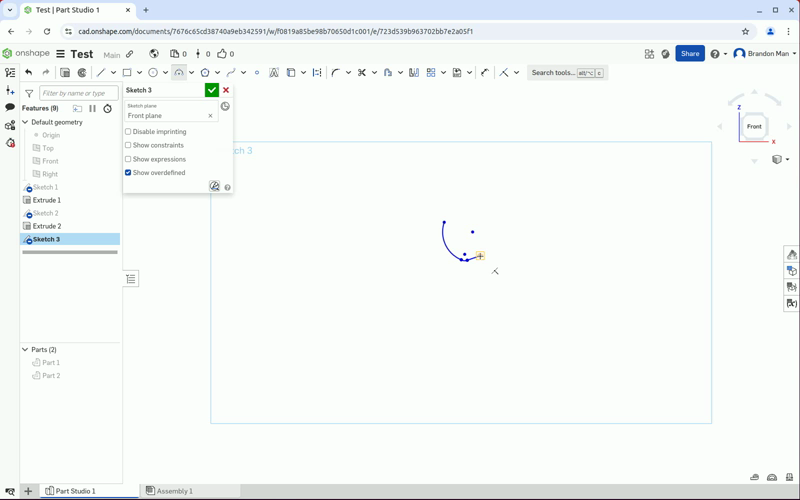
key_down(shift)
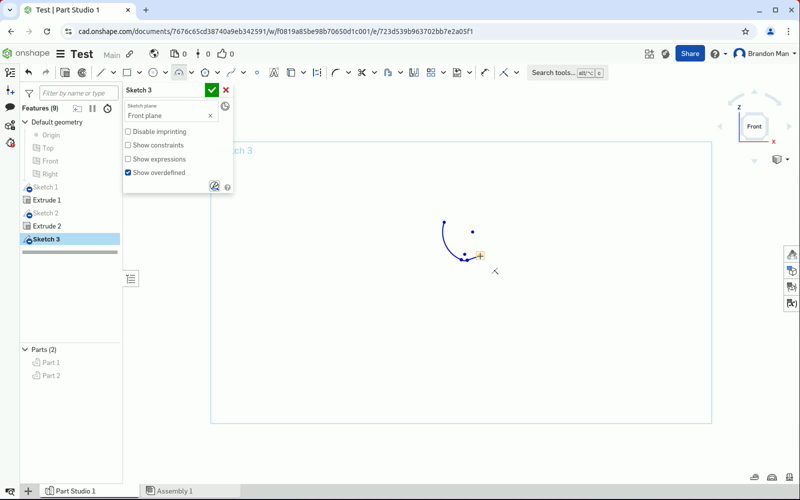
mouse_move(460, 210)
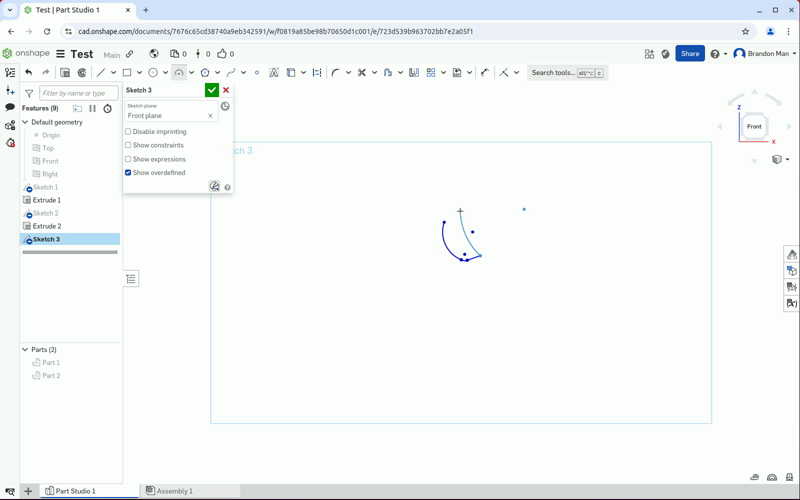
click(460, 210)
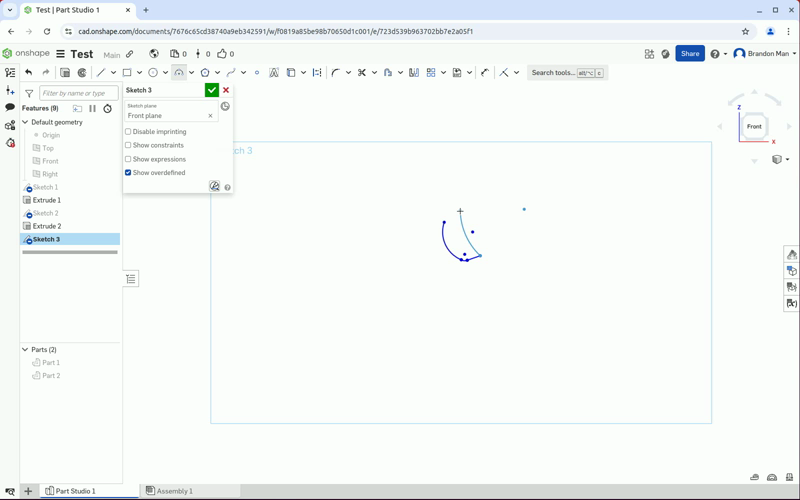
mouse_move(449, 242)
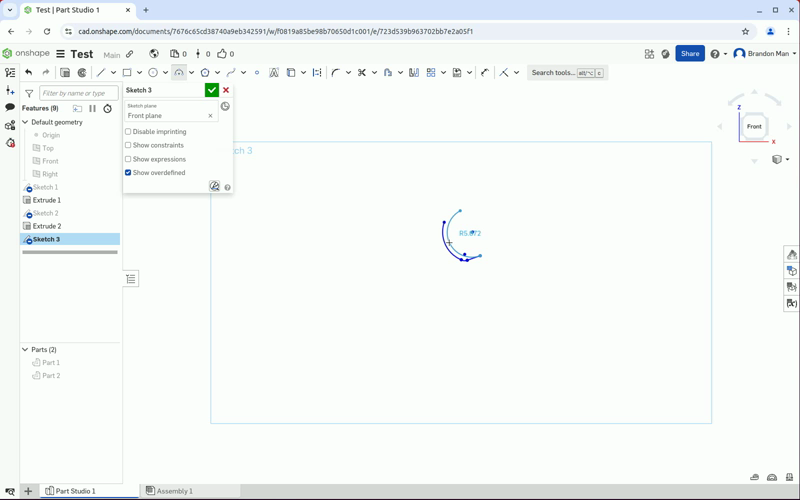
click(449, 242)
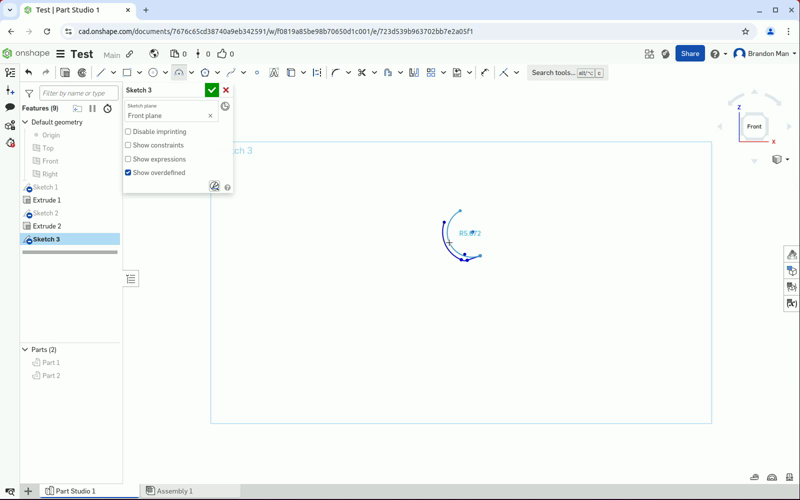
key_up(shift)
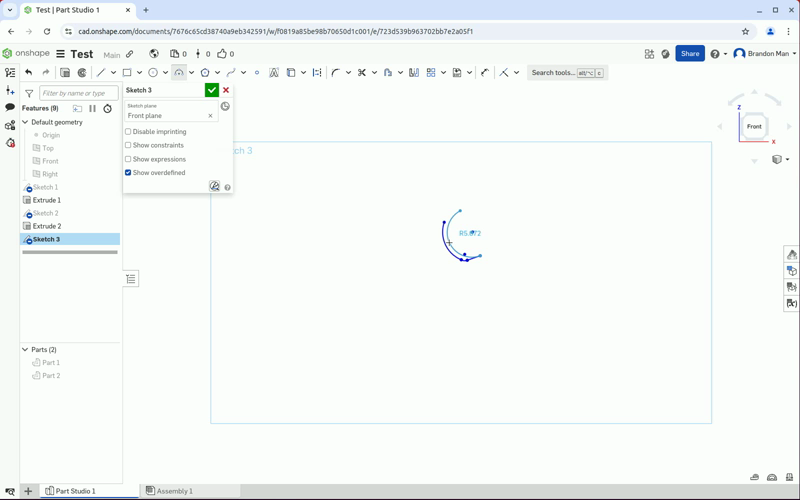
key(esc)
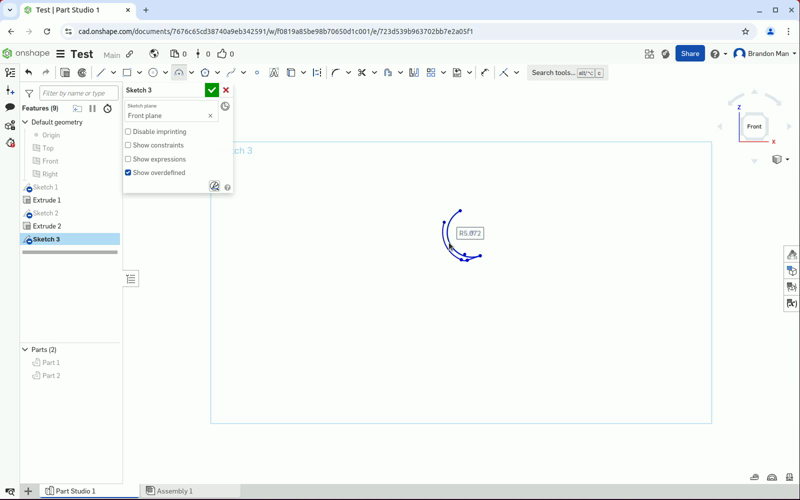
key(l)
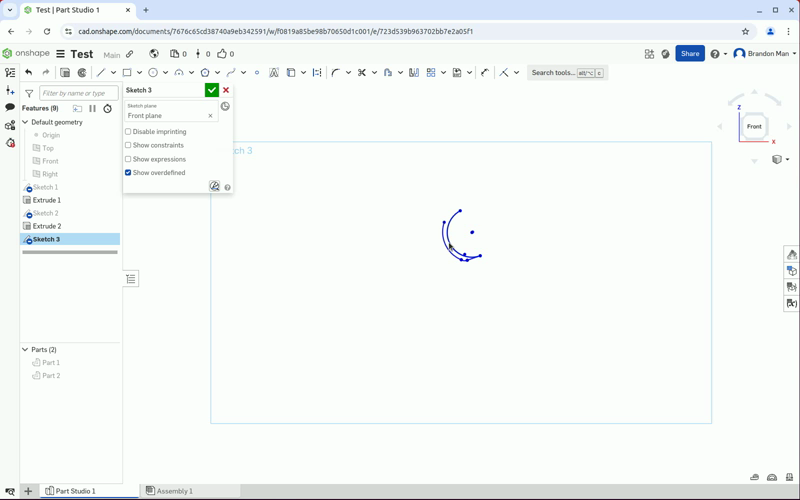
mouse_move(460, 210)
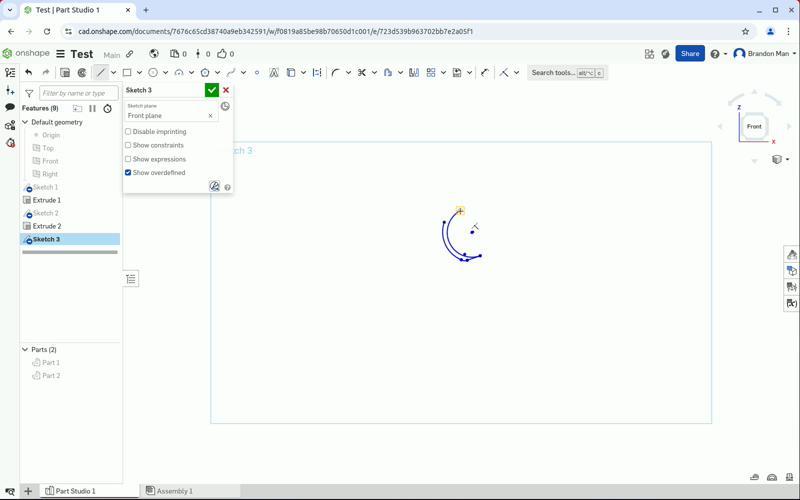
click(460, 210)
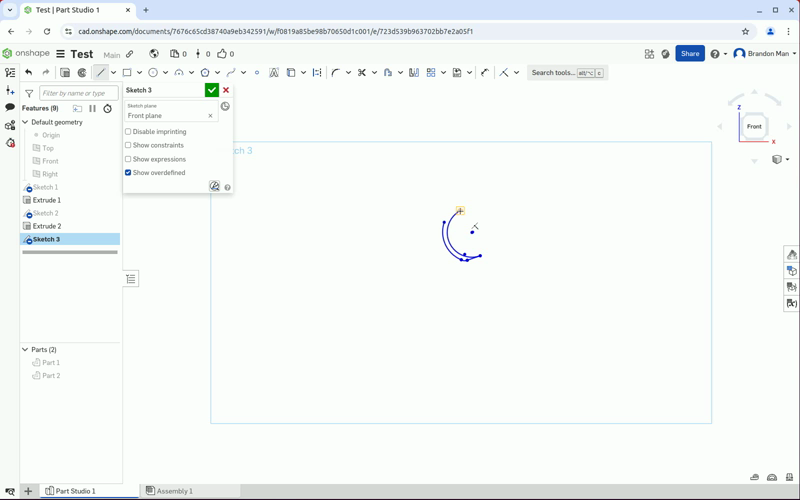
key_down(shift)
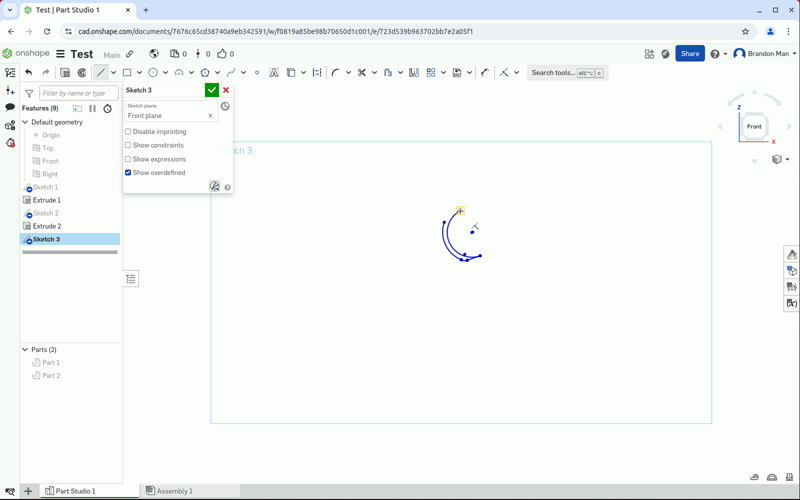
mouse_move(490, 210)
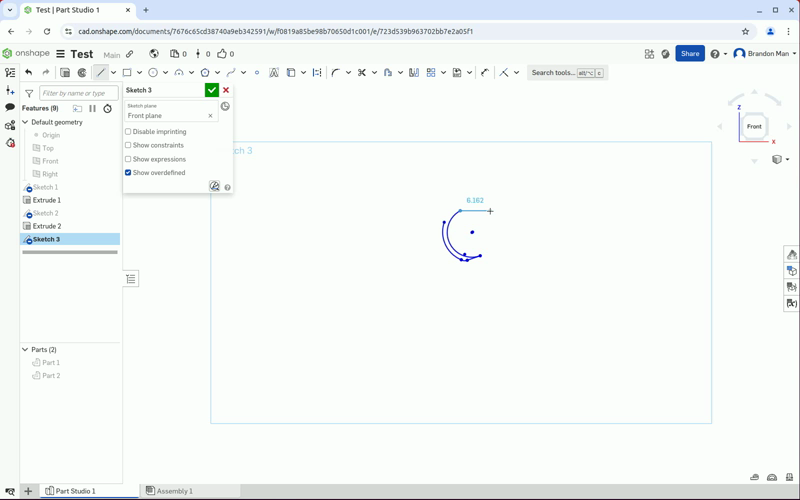
mouse_move(447, 218)
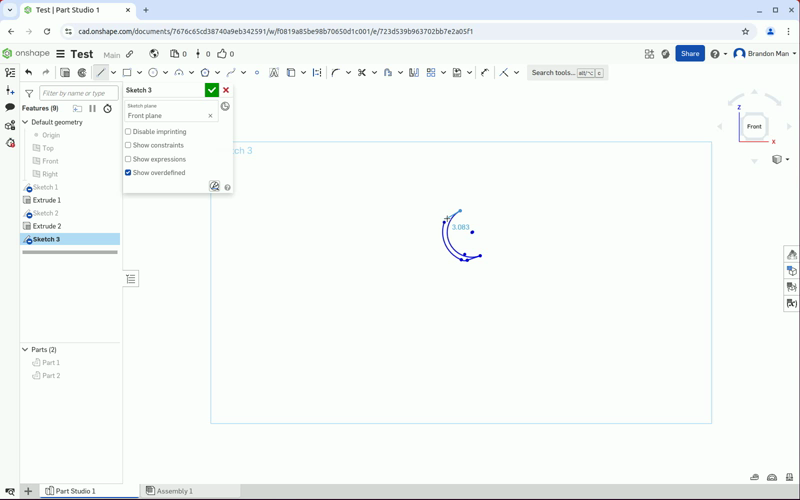
click(447, 218)
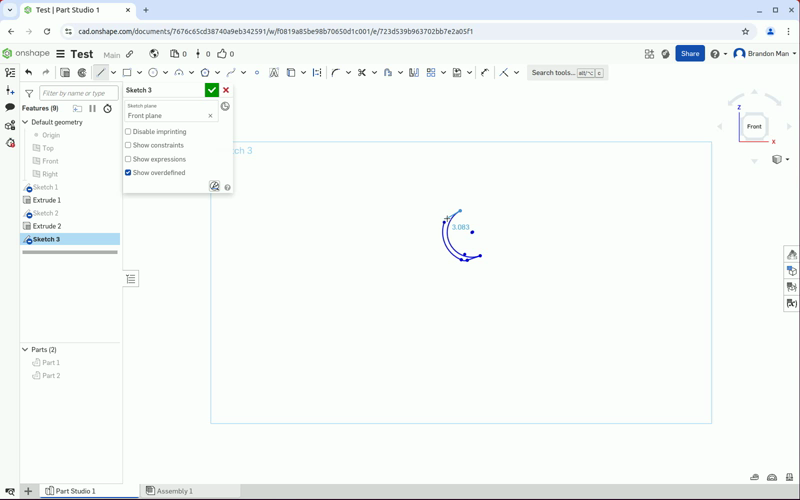
key_up(shift)
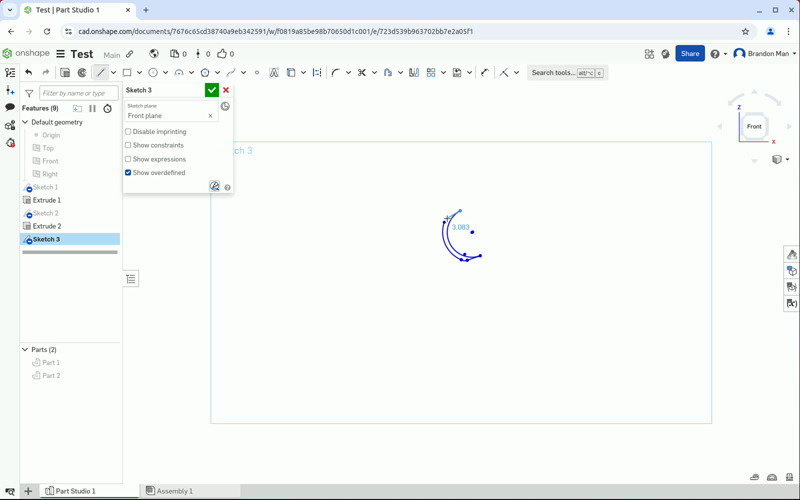
key(esc)
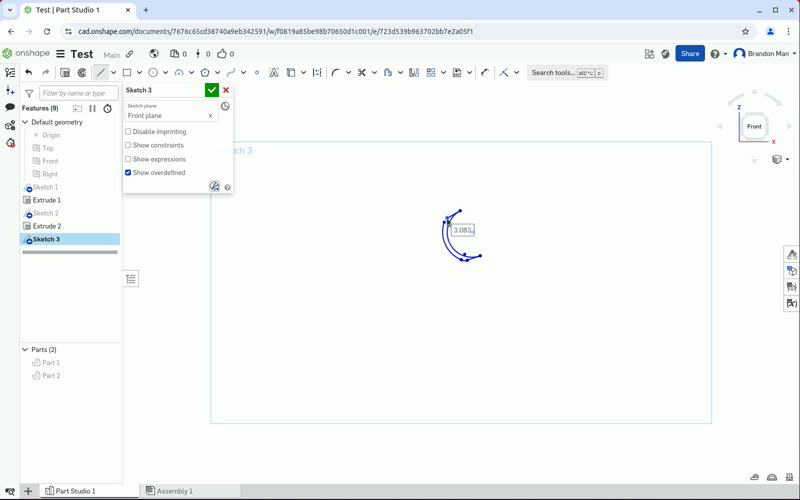
key(a)
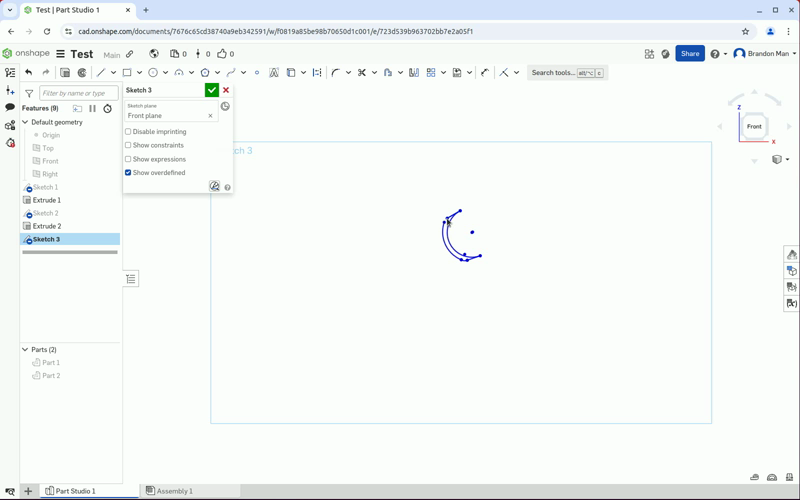
mouse_move(447, 218)
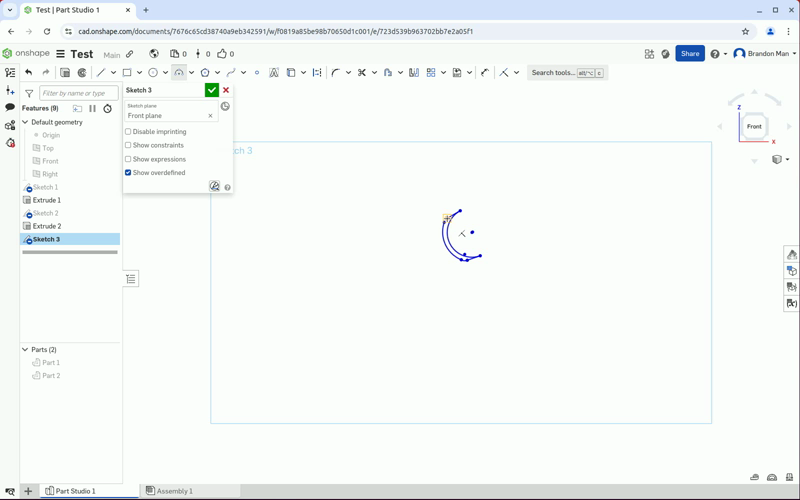
click(447, 218)
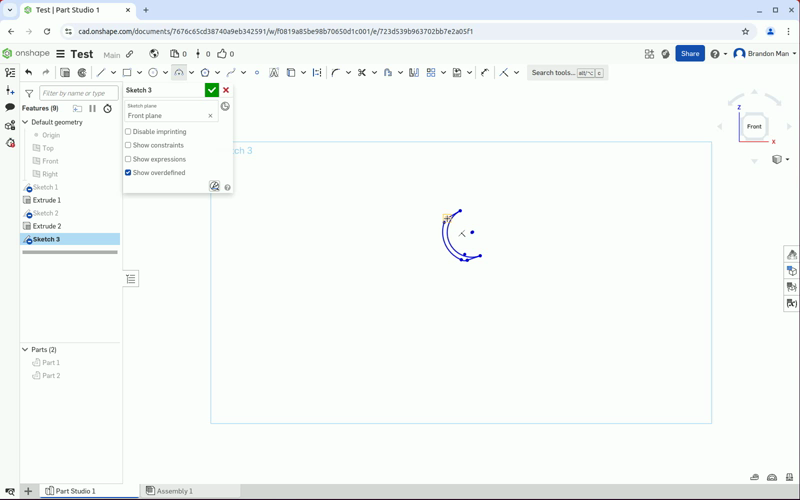
mouse_move(444, 222)
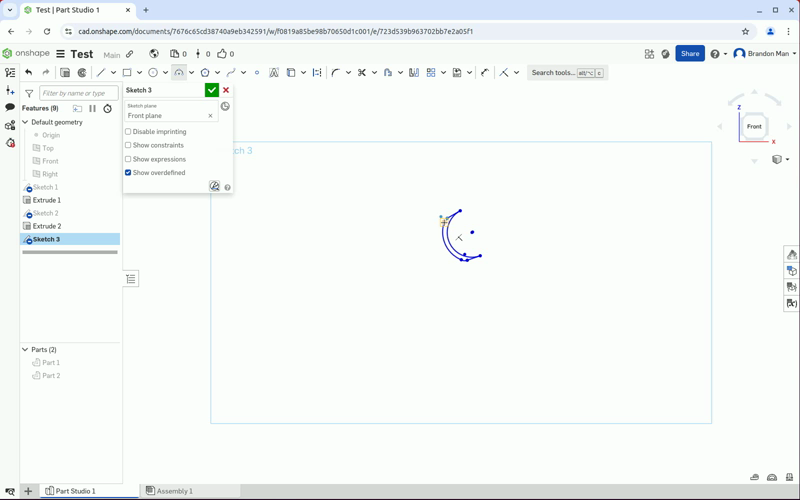
scroll(6)
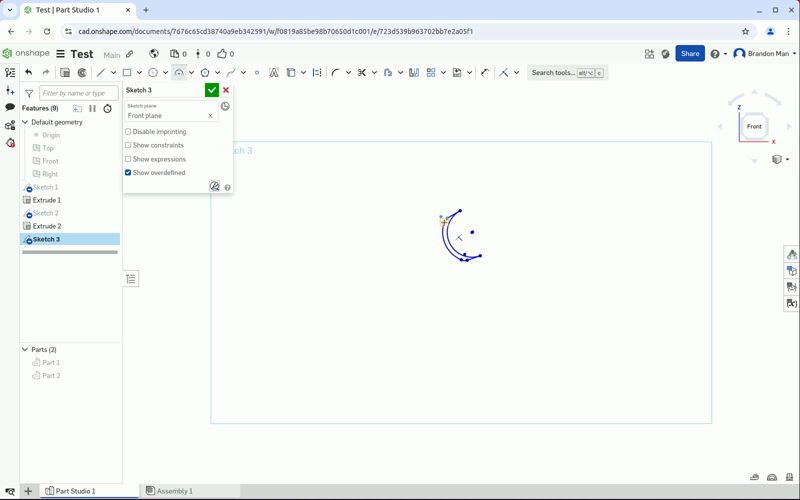
scroll(6)
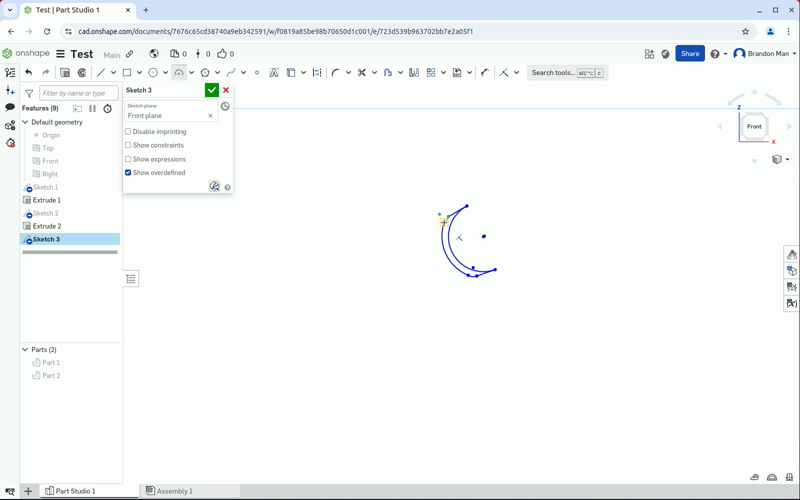
scroll(6)
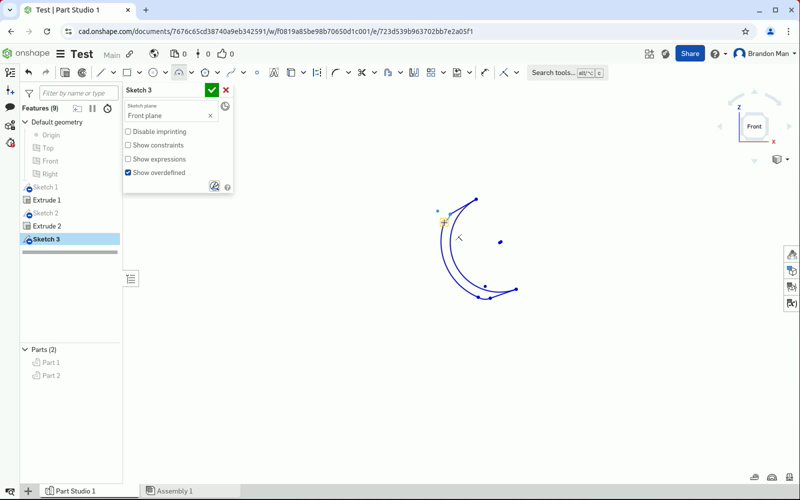
scroll(6)
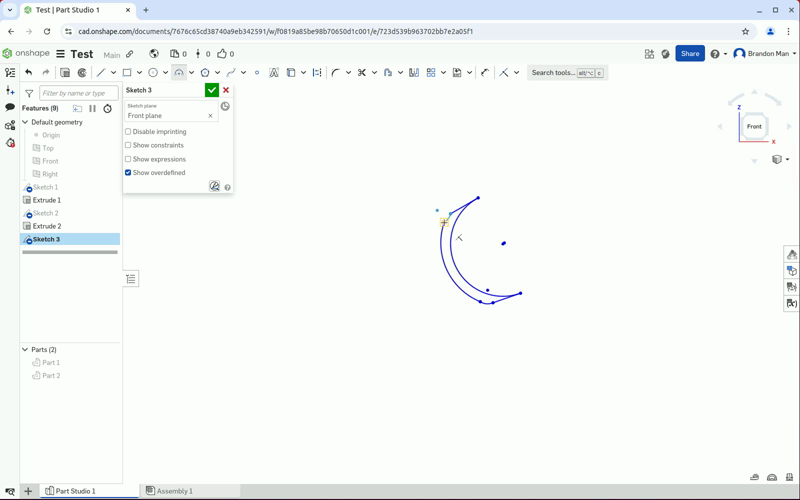
scroll(6)
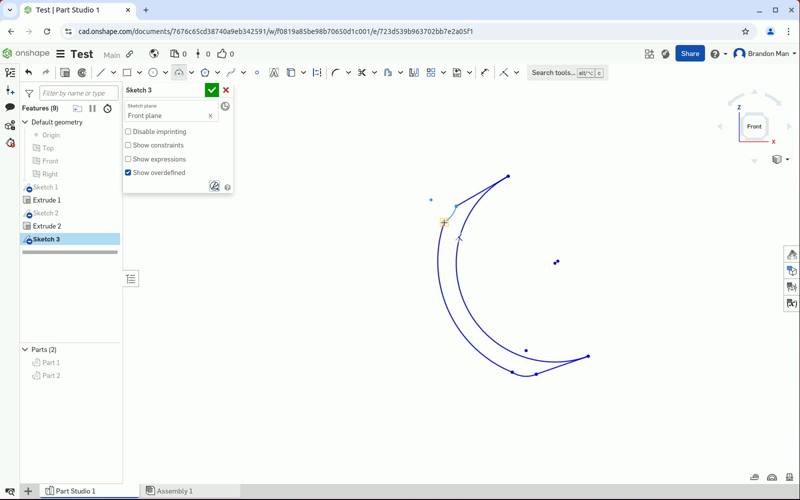
scroll(6)
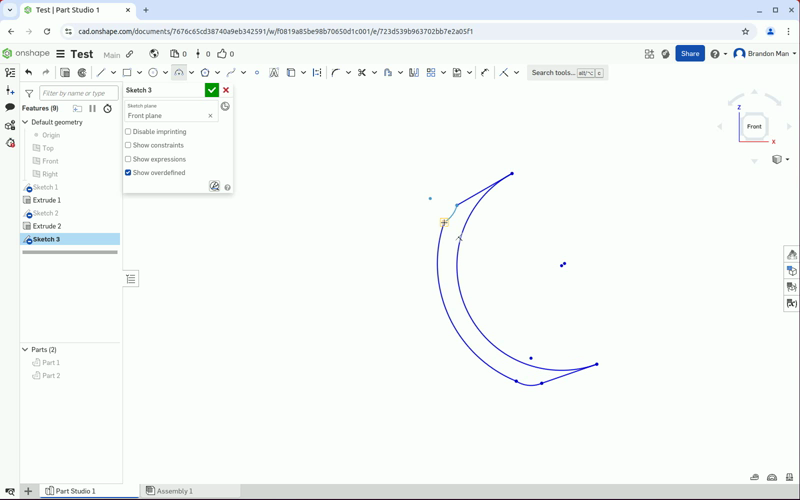
scroll(6)
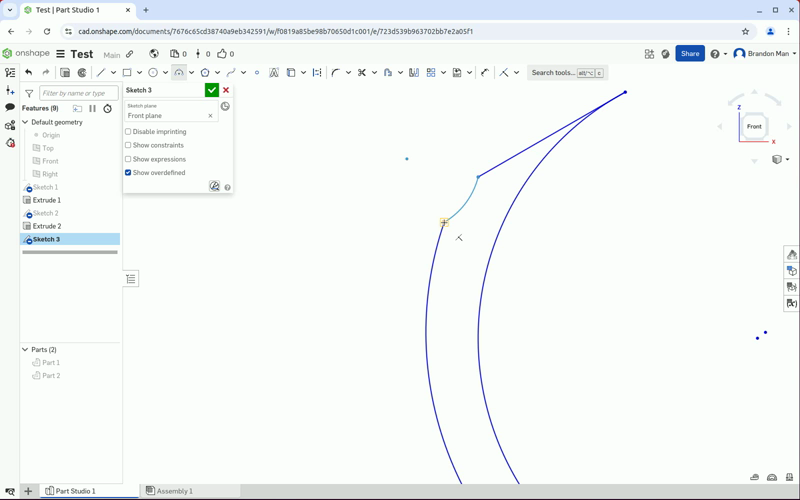
click(444, 222)
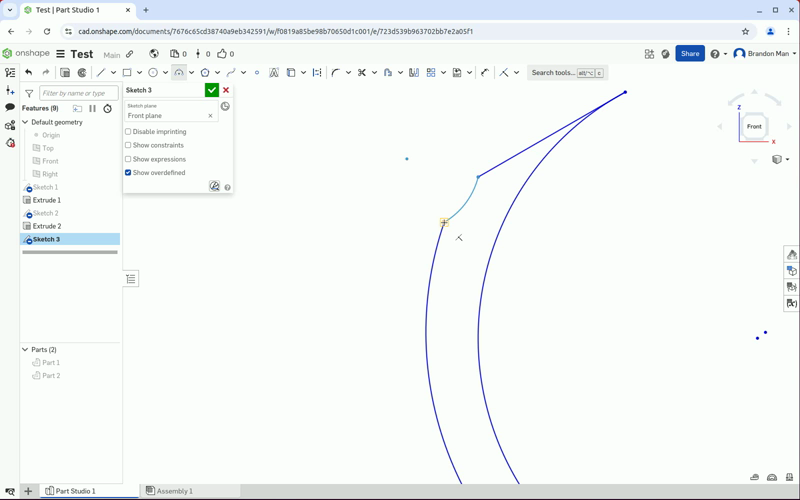
scroll(-6)
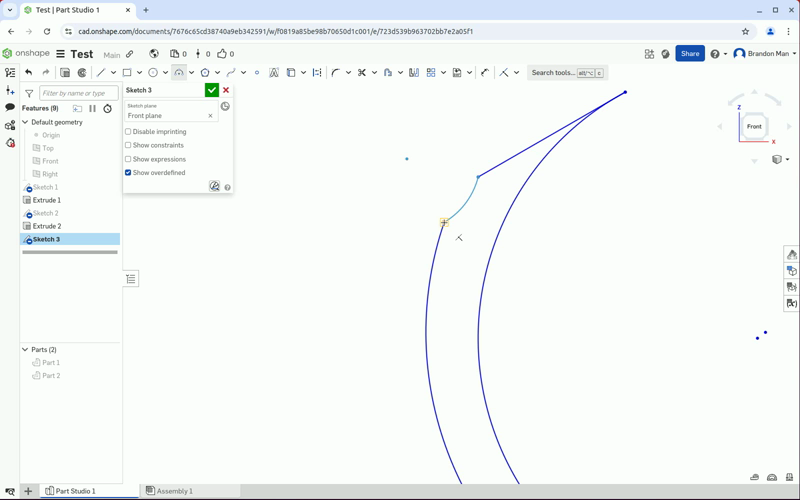
scroll(-6)
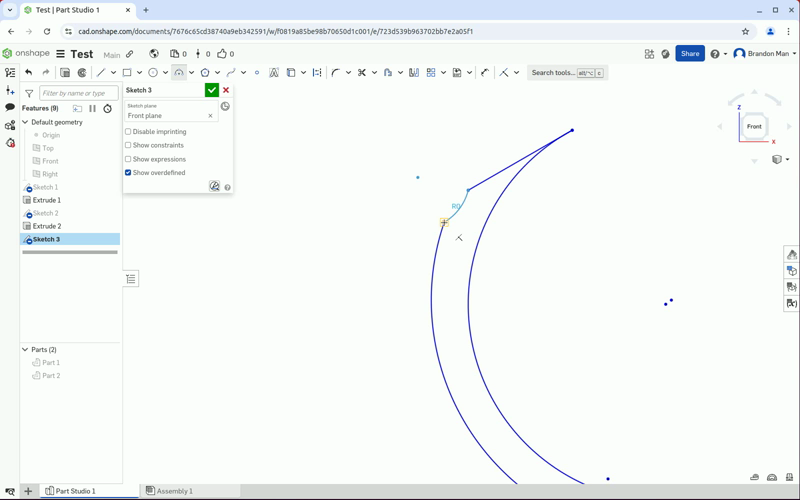
scroll(-6)
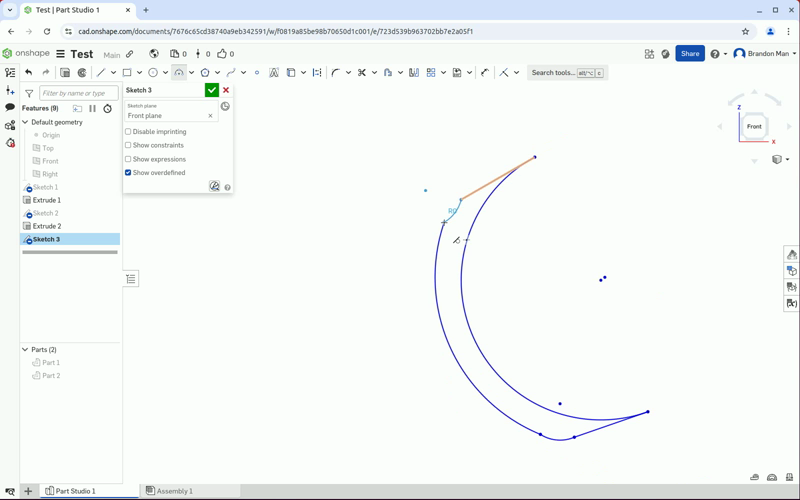
scroll(-6)
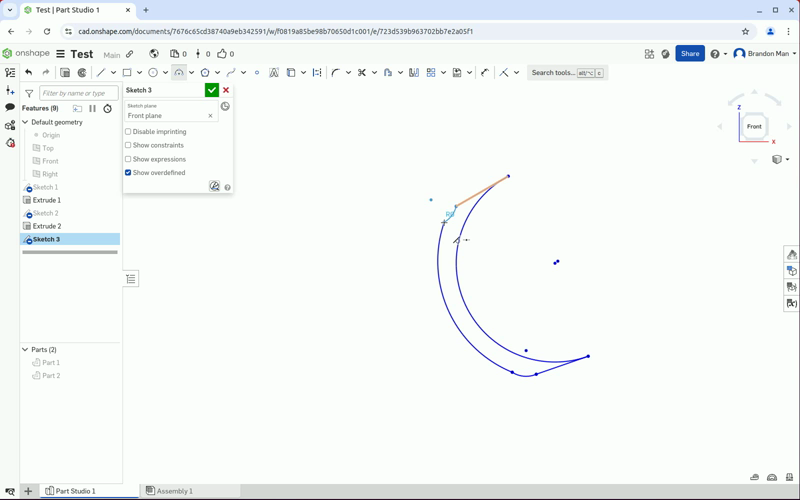
scroll(-6)
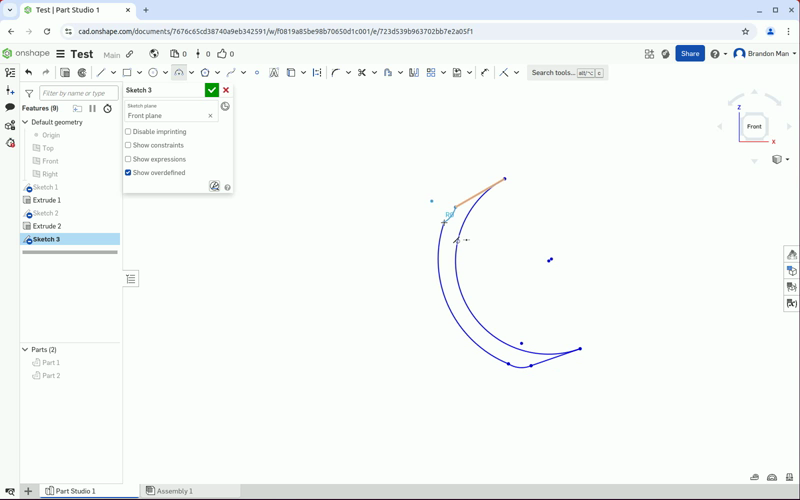
scroll(-6)
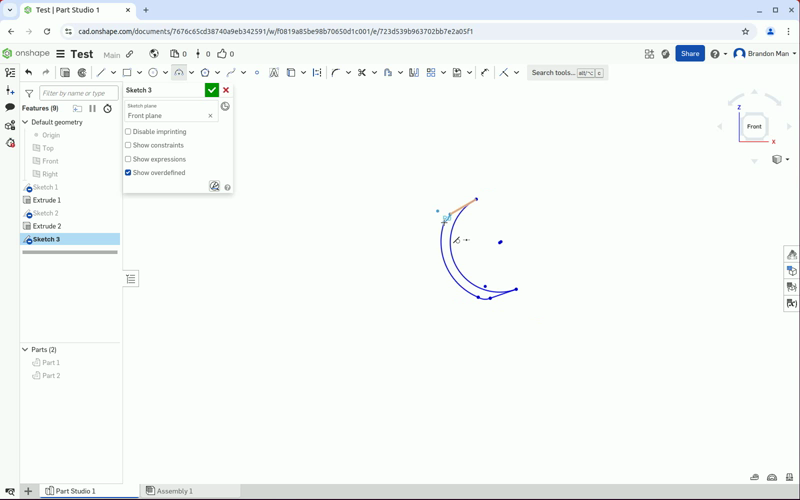
scroll(-6)
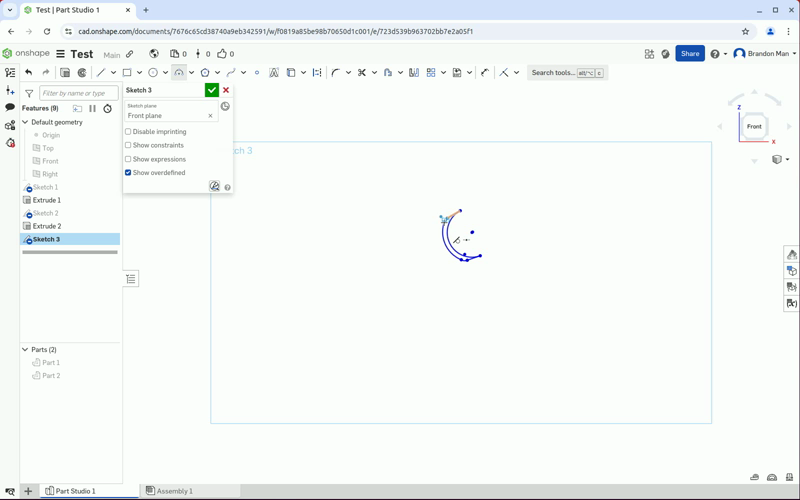
key_down(shift)
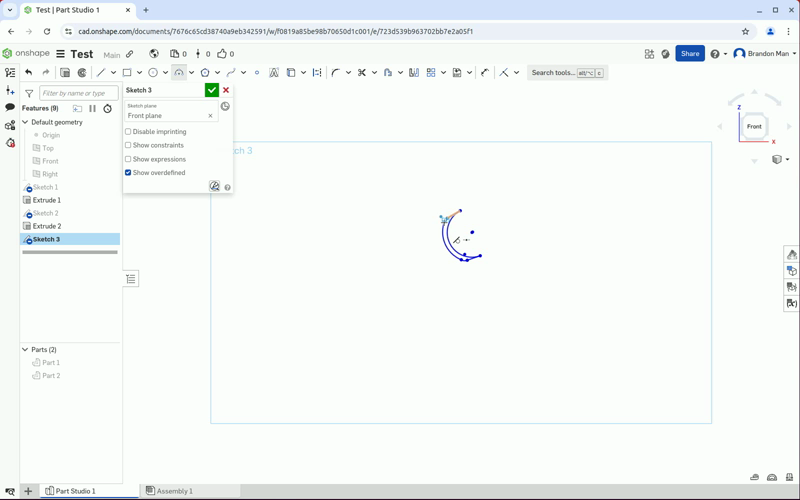
mouse_move(445, 219)
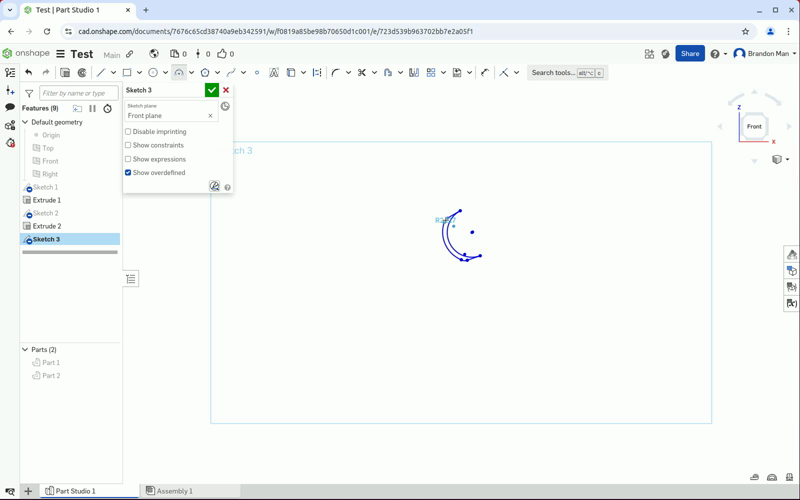
scroll(6)
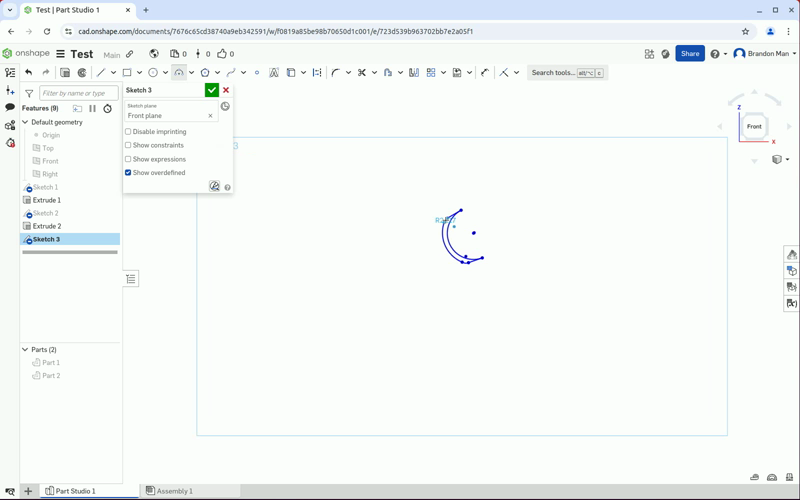
scroll(6)
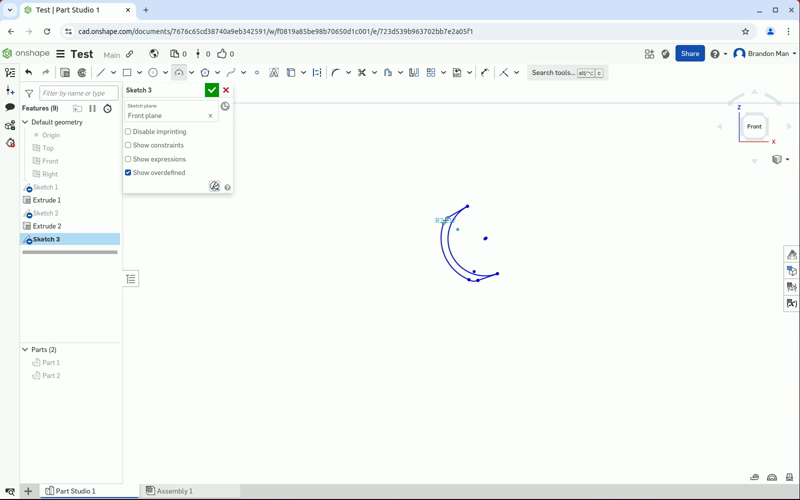
scroll(6)
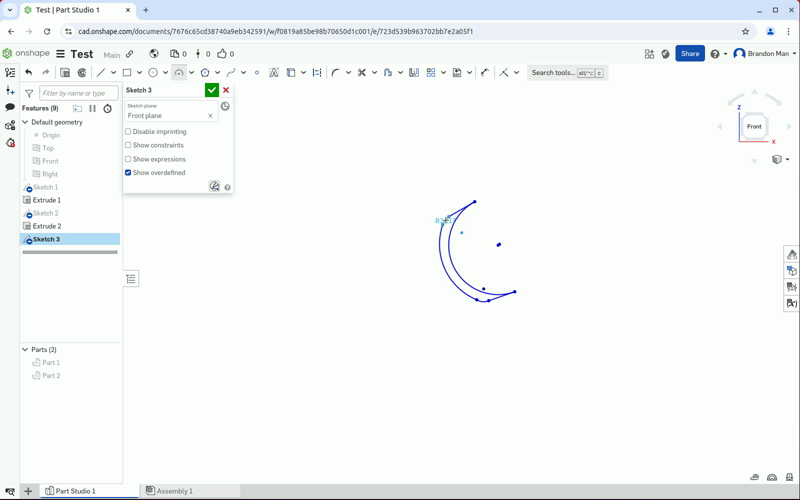
scroll(6)
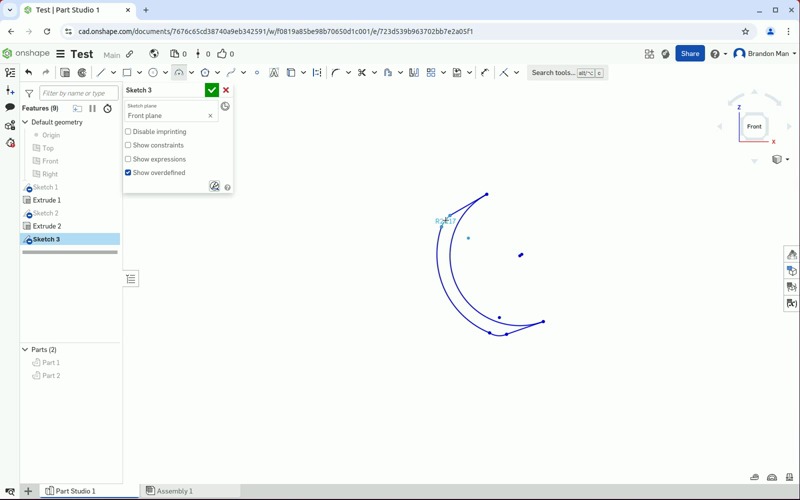
scroll(6)
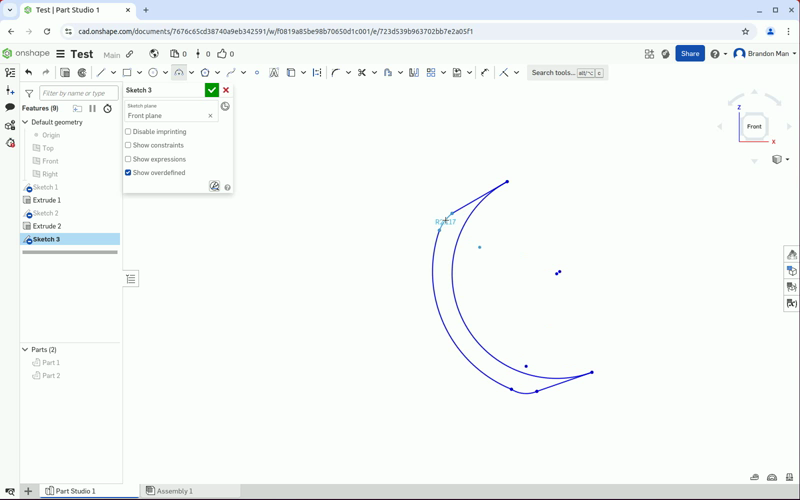
scroll(6)
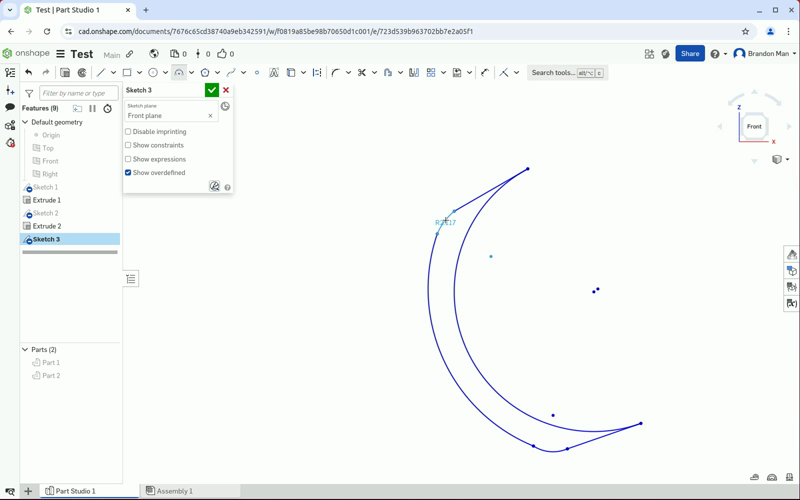
scroll(6)
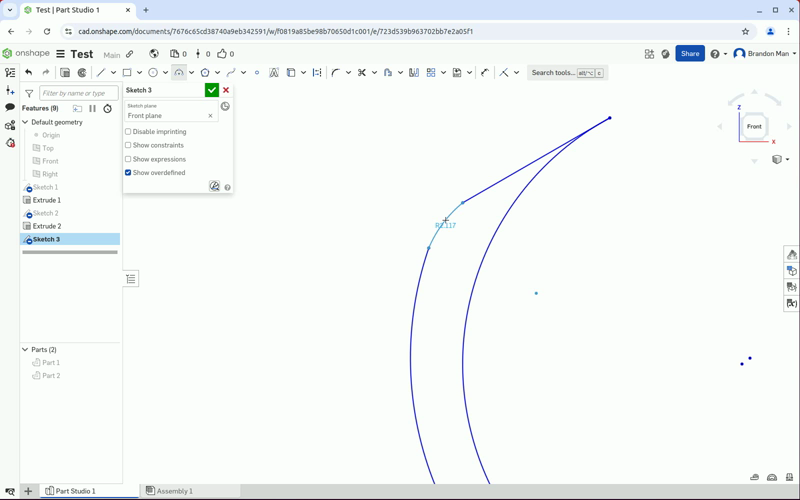
click(445, 219)
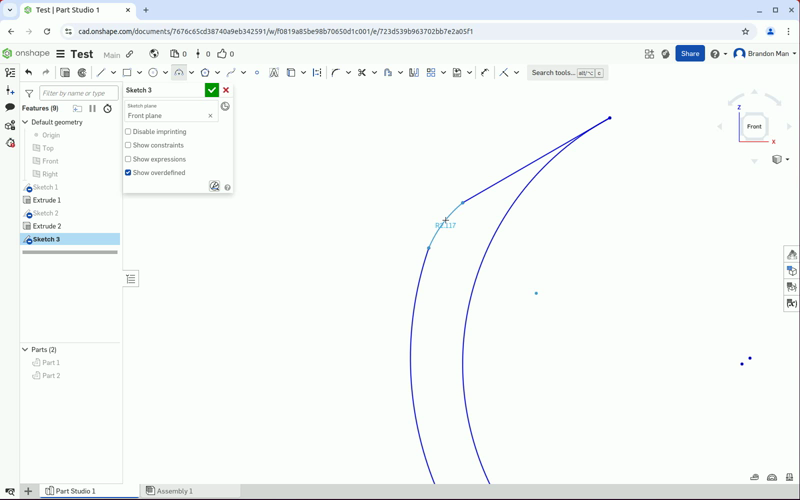
scroll(-6)
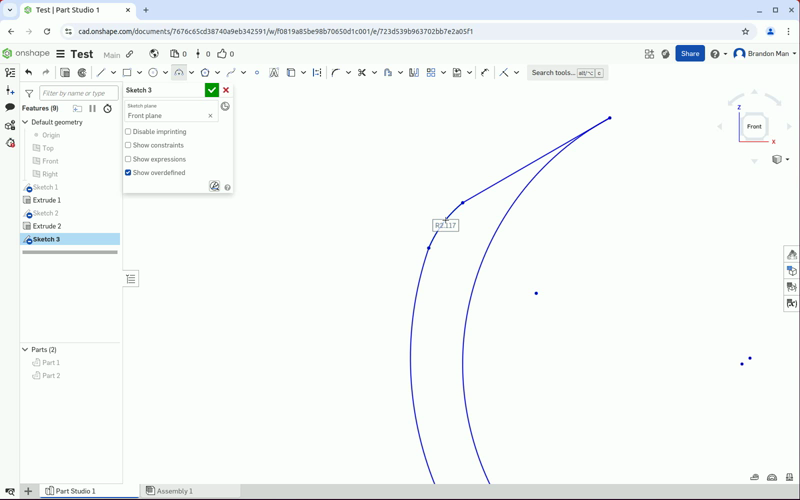
scroll(-6)
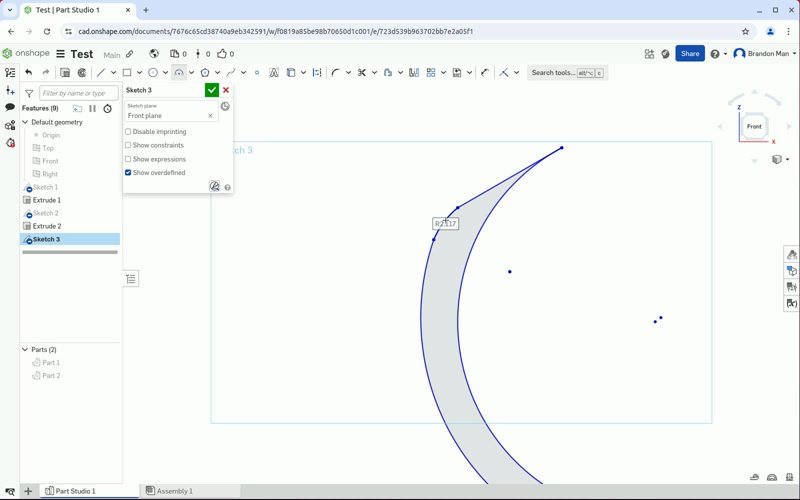
scroll(-6)
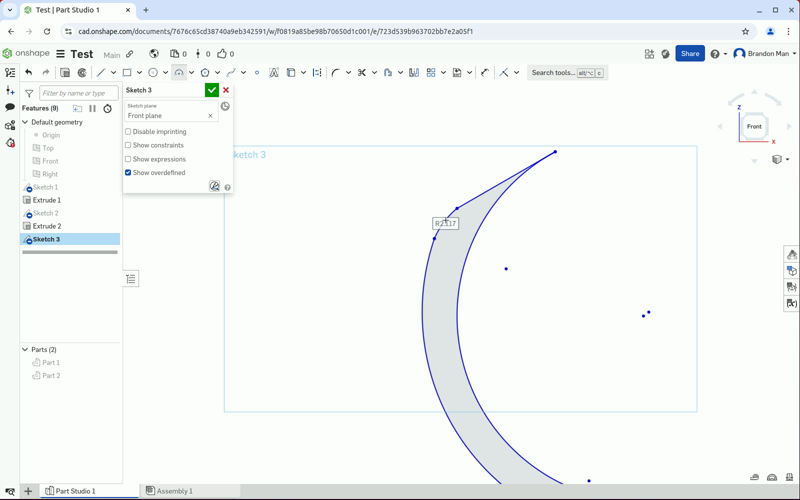
scroll(-6)
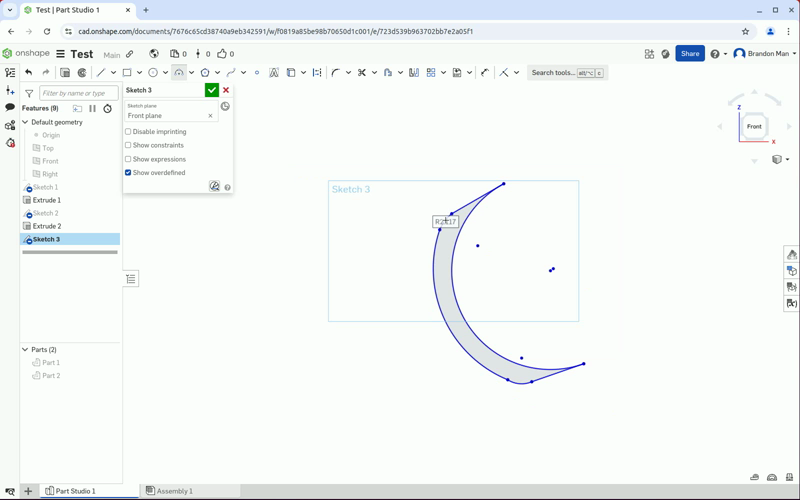
scroll(-6)
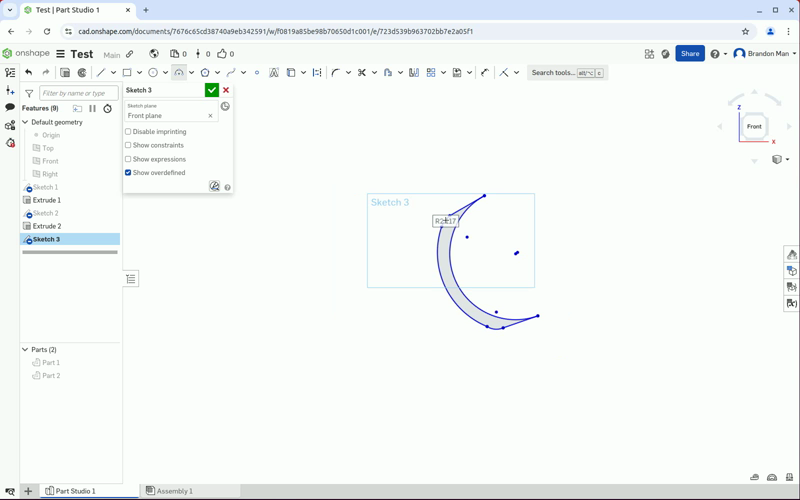
scroll(-6)
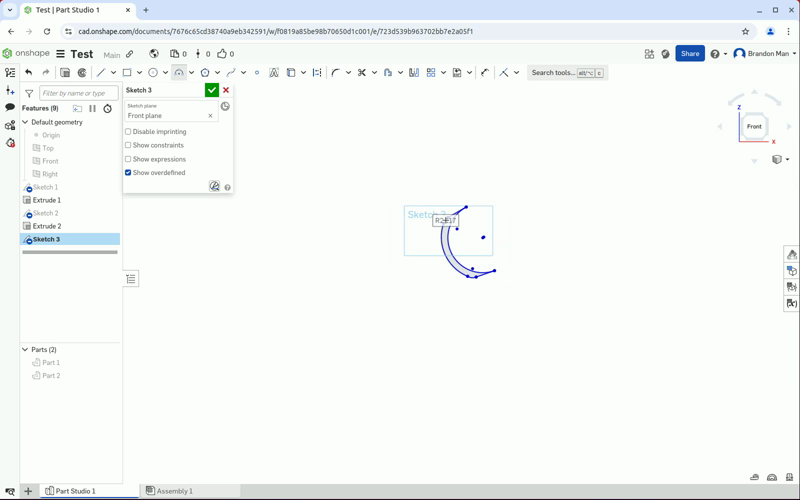
scroll(-6)
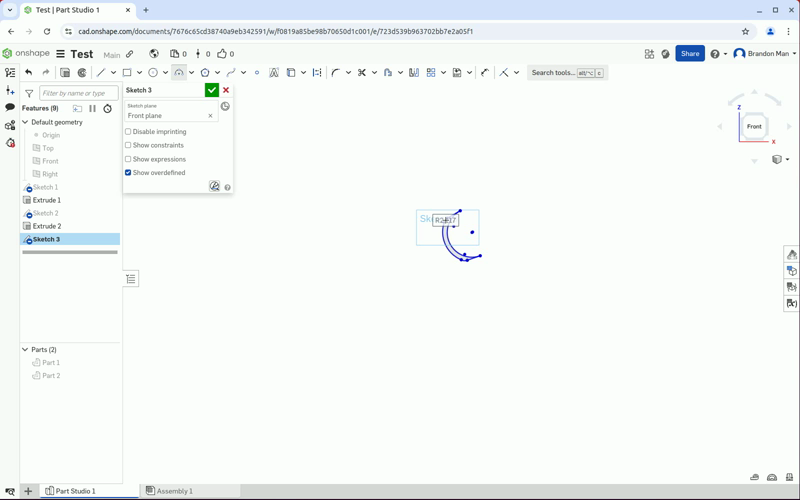
key_up(shift)
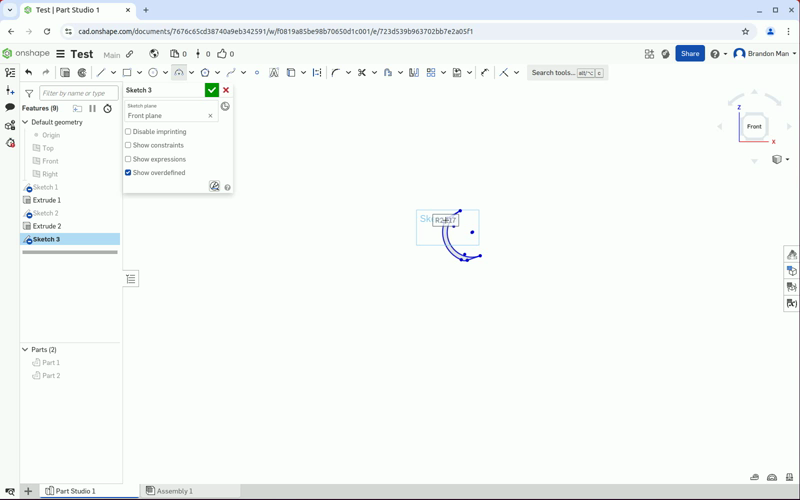
key(esc)
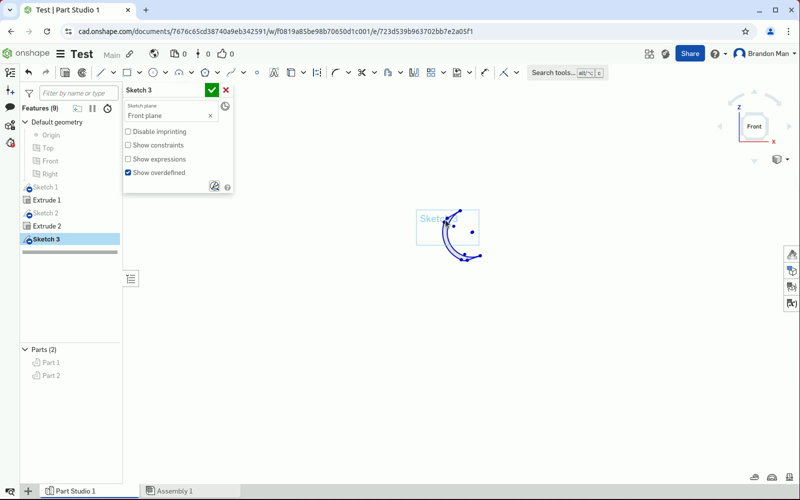
mouse_move(447, 245)
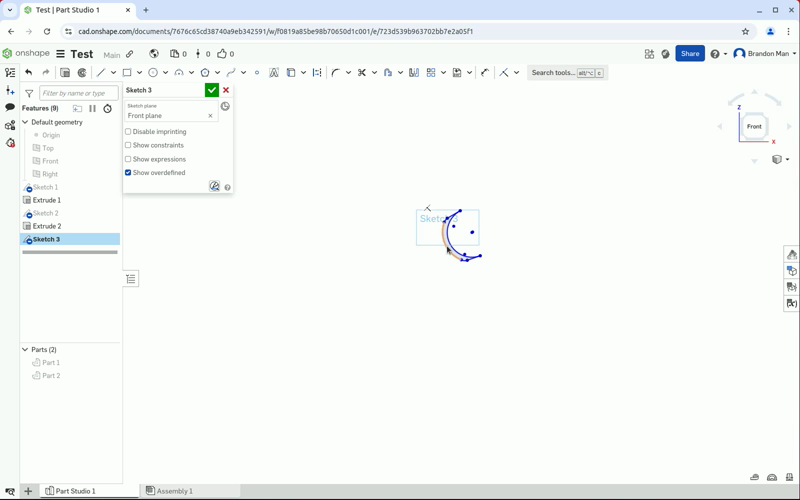
scroll(6)
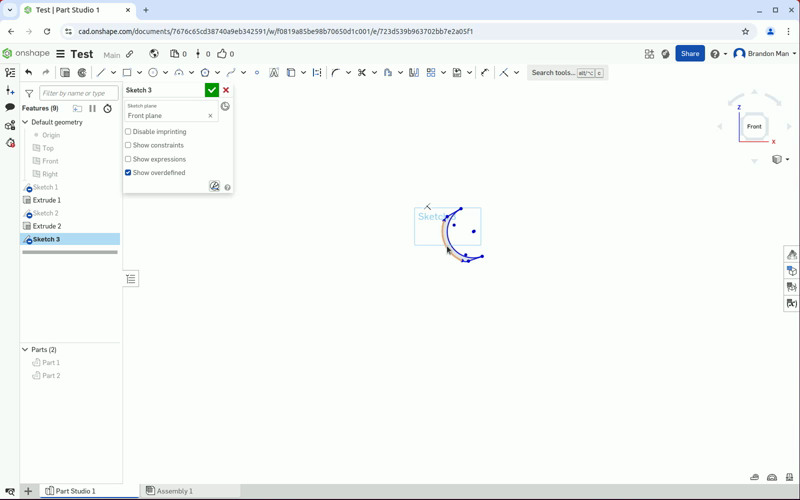
scroll(6)
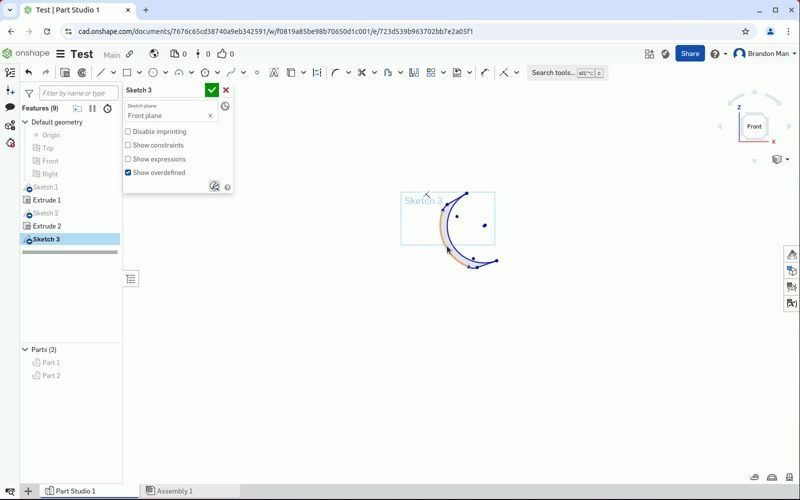
scroll(6)
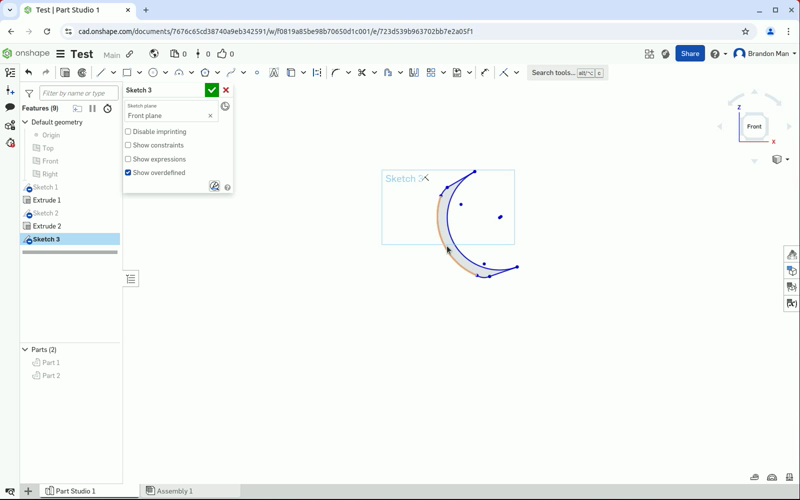
scroll(6)
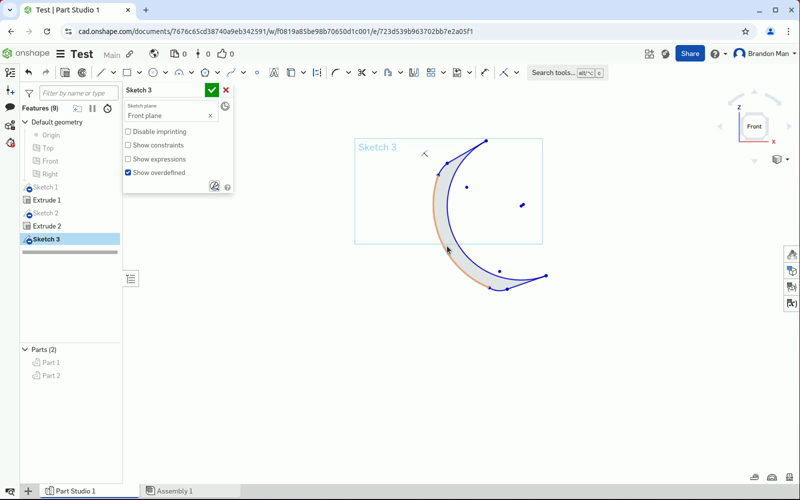
scroll(6)
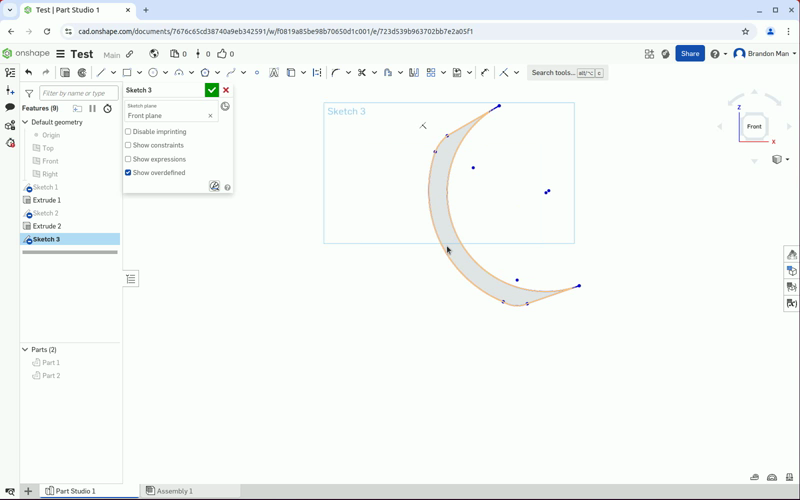
scroll(6)
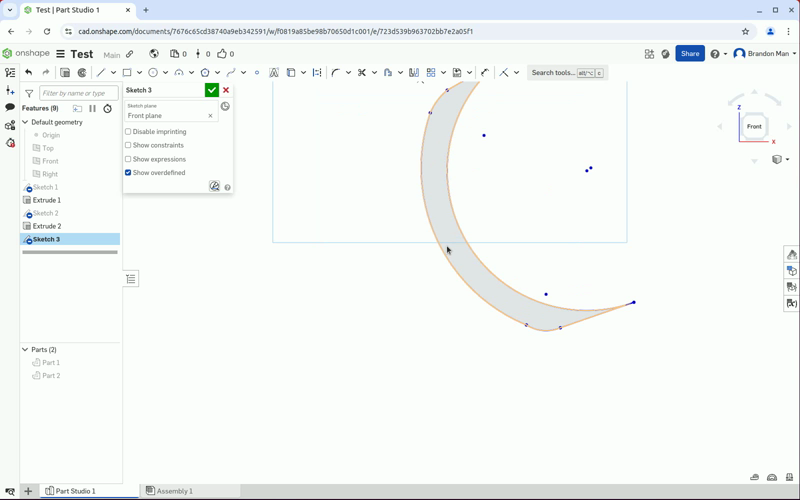
scroll(6)
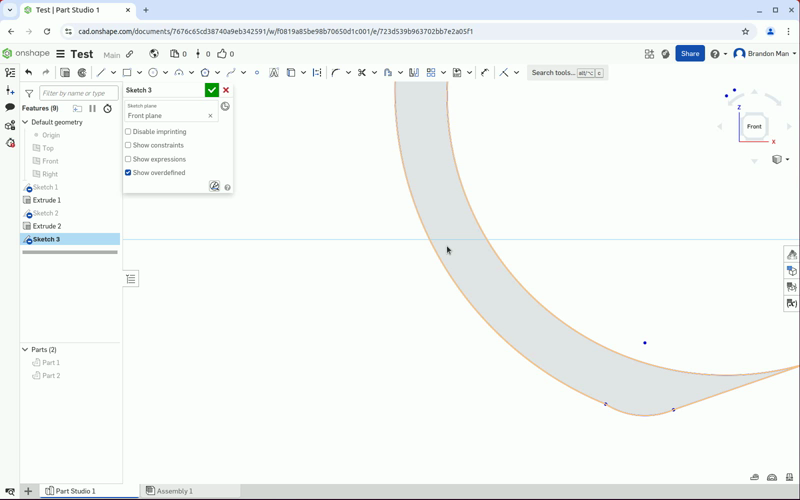
click(447, 245)
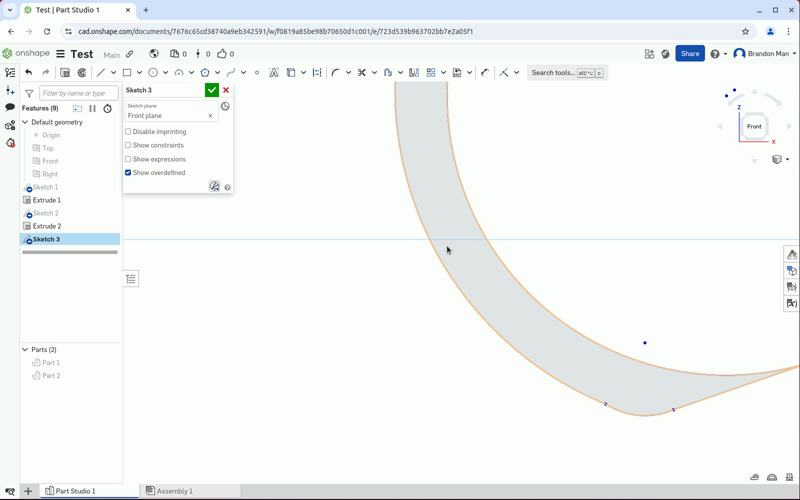
scroll(-6)
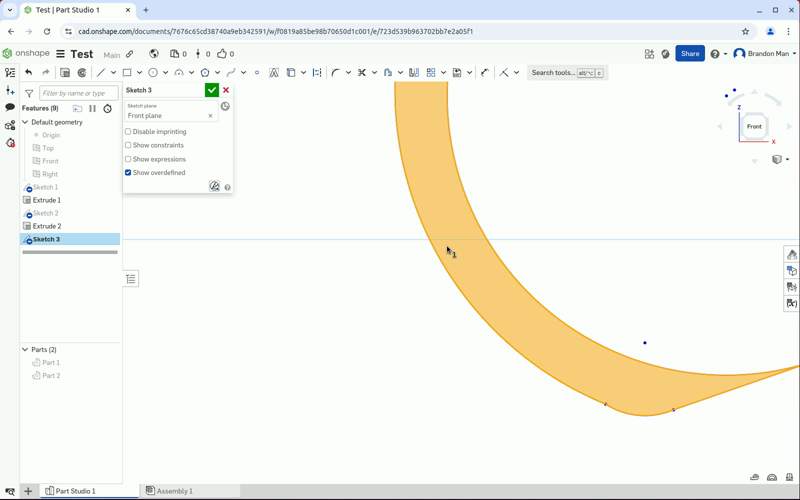
scroll(-6)
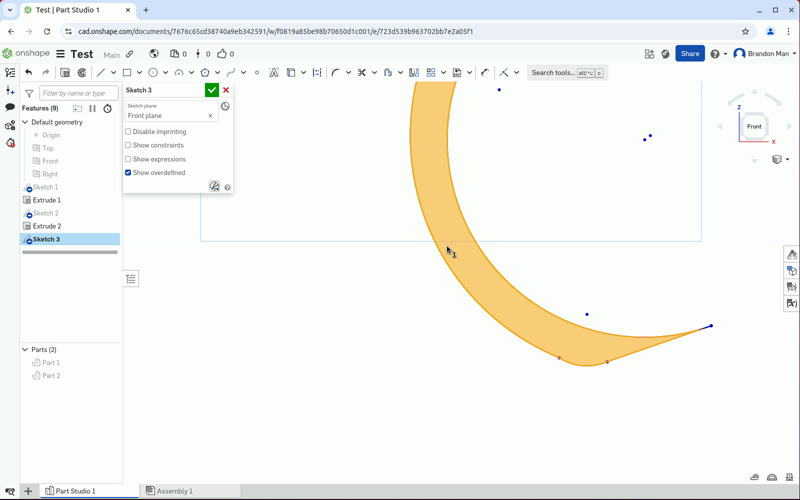
scroll(-6)
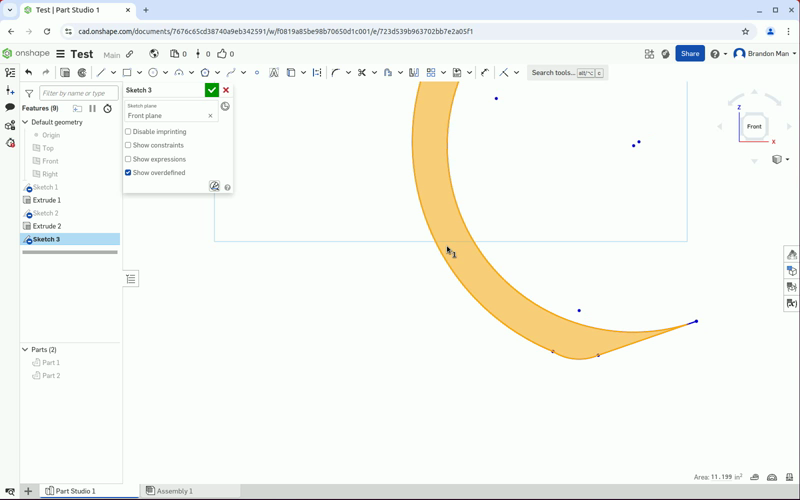
scroll(-6)
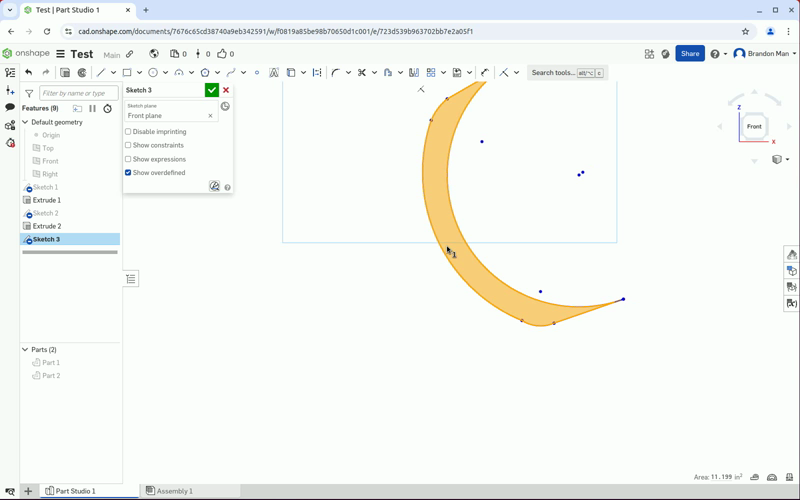
scroll(-6)
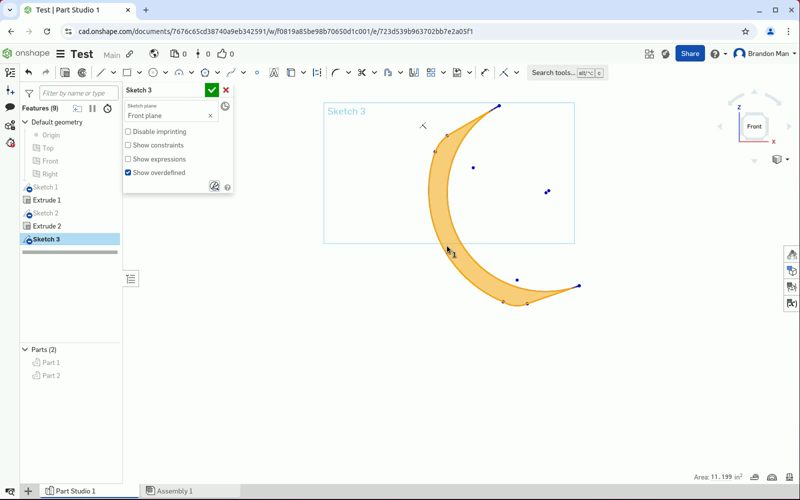
scroll(-6)
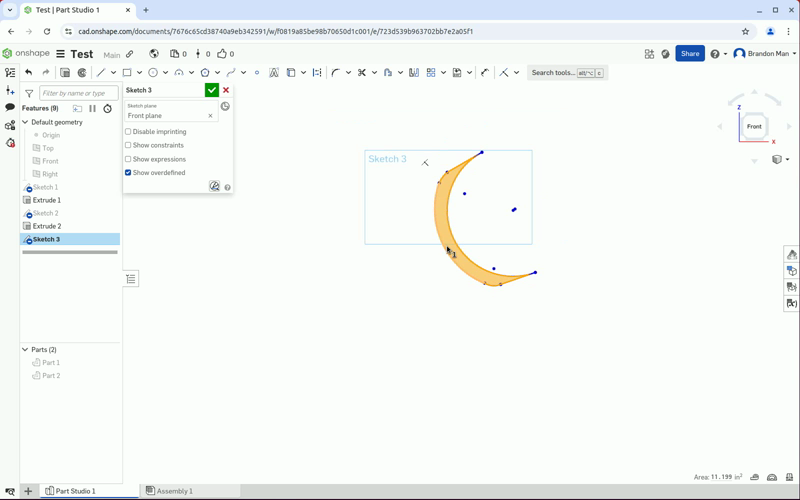
scroll(-6)
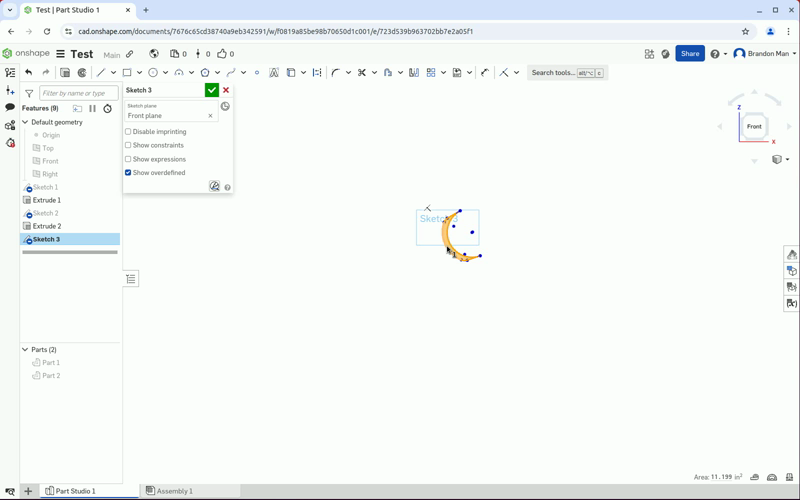
mouse_move(73, 352)
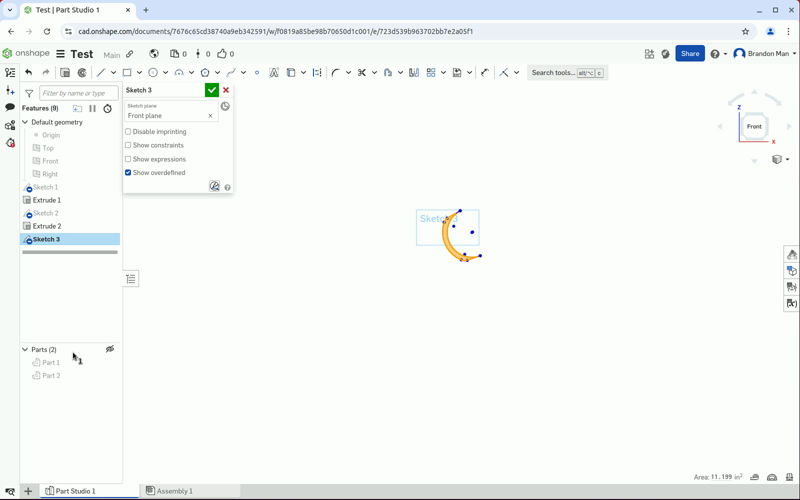
key(shift+y)
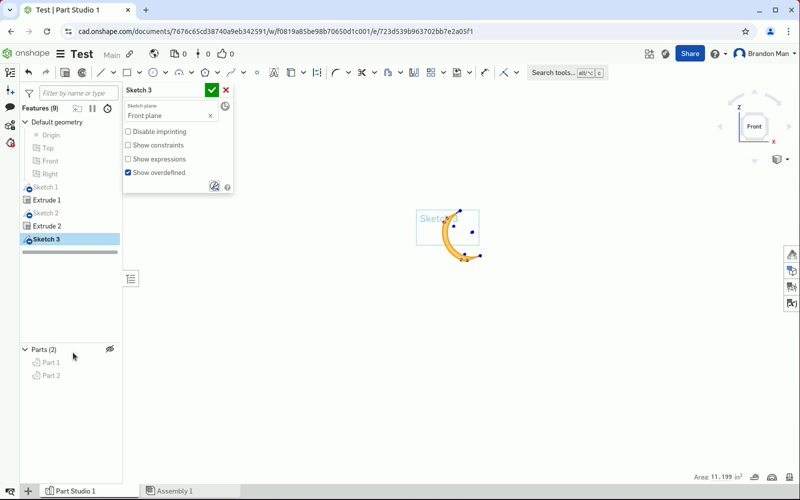
key(shift+e)
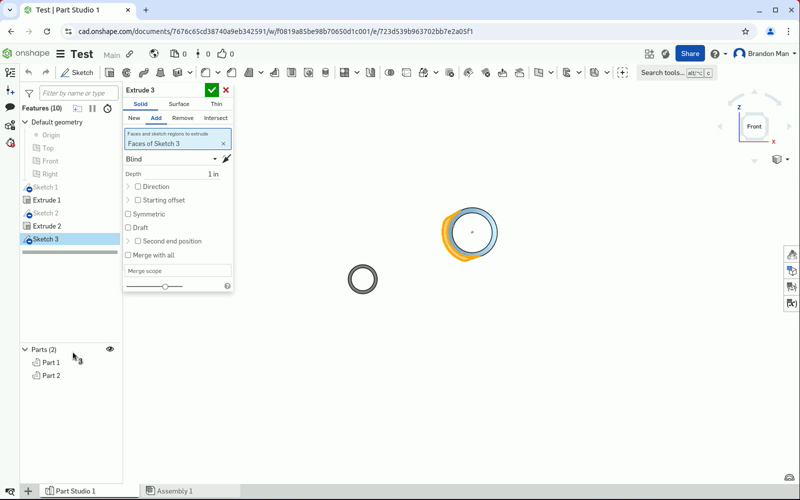
mouse_move(143, 106)
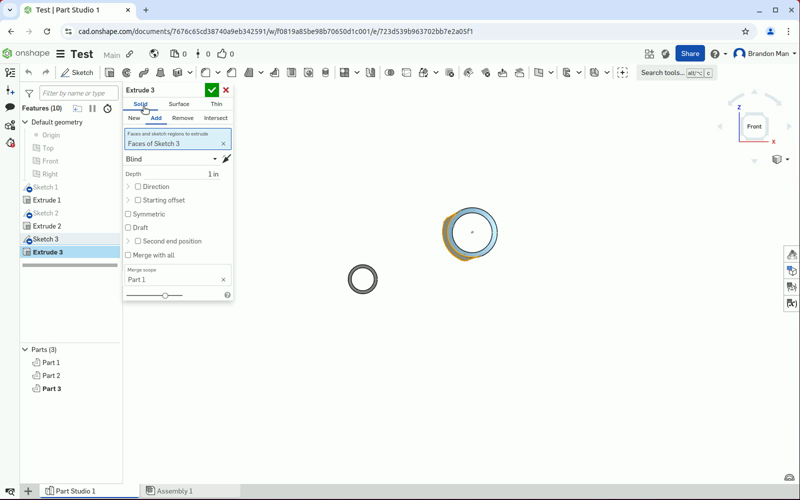
click(143, 106)
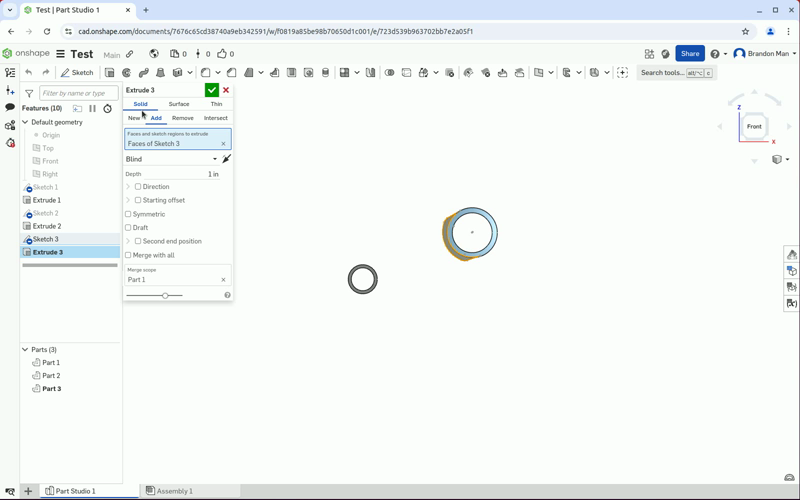
mouse_move(137, 120)
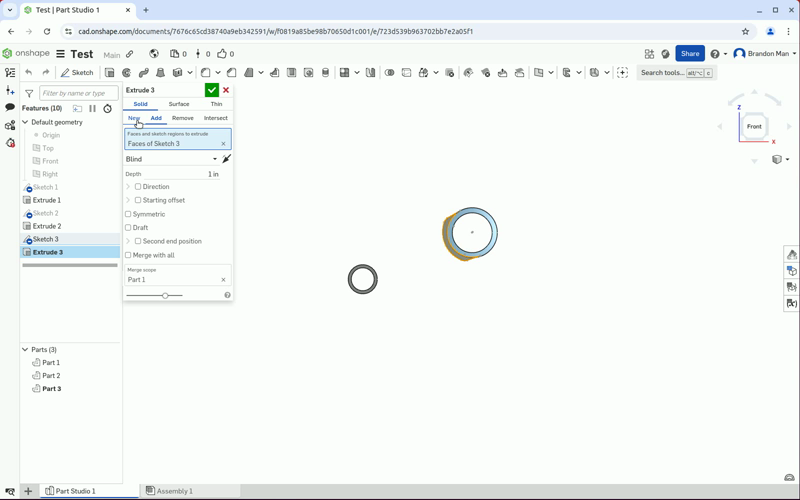
click(137, 120)
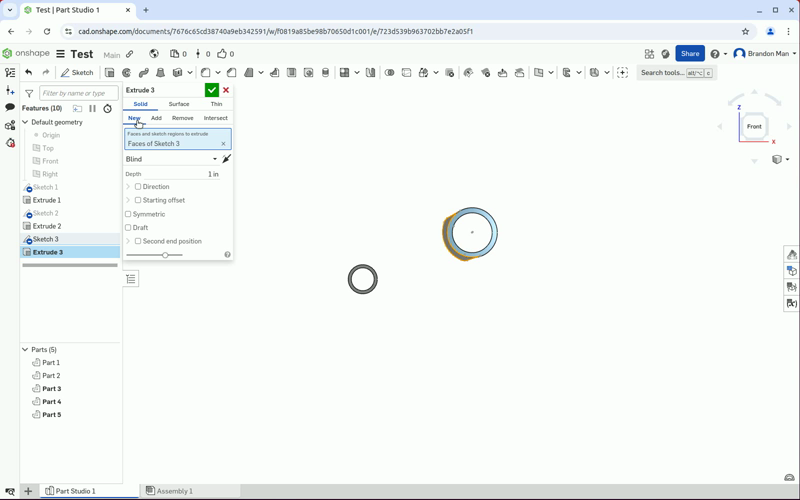
key(tab, 4)
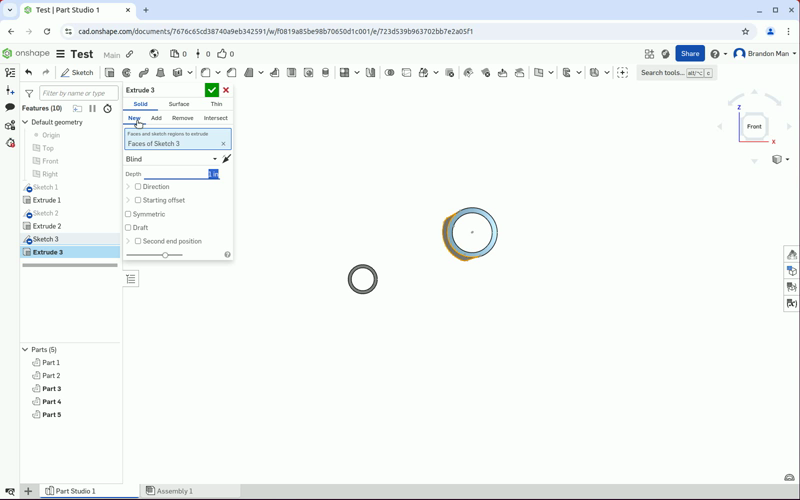
text(3.852)
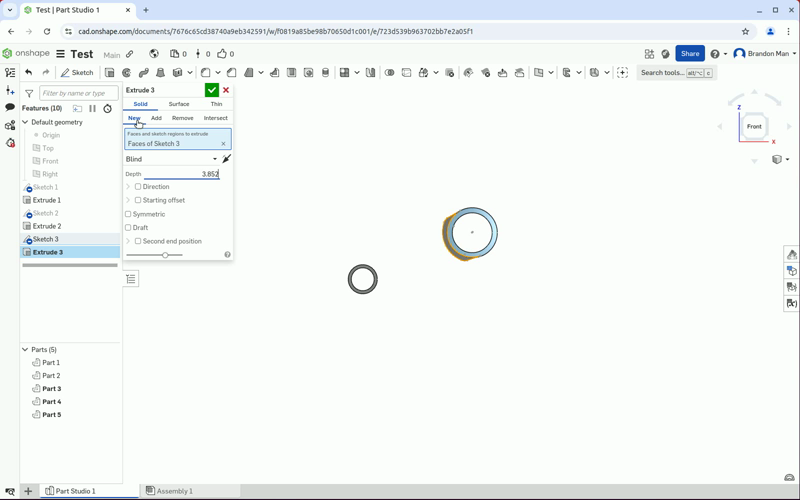
key(tab, 3)
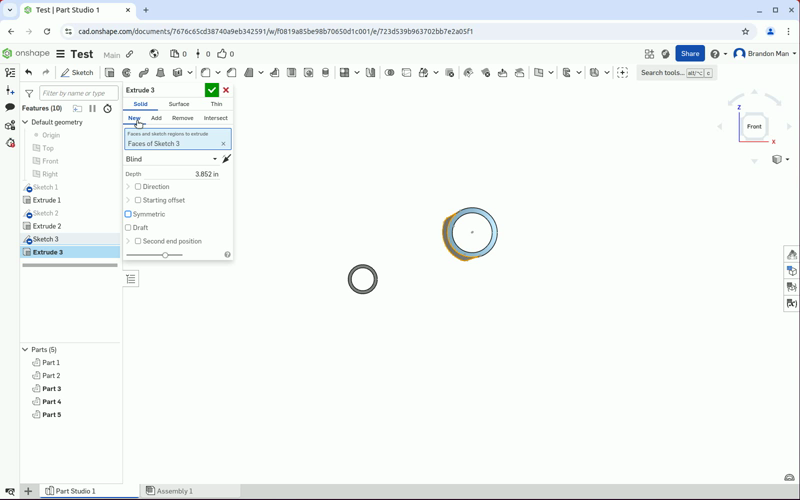
key(space)
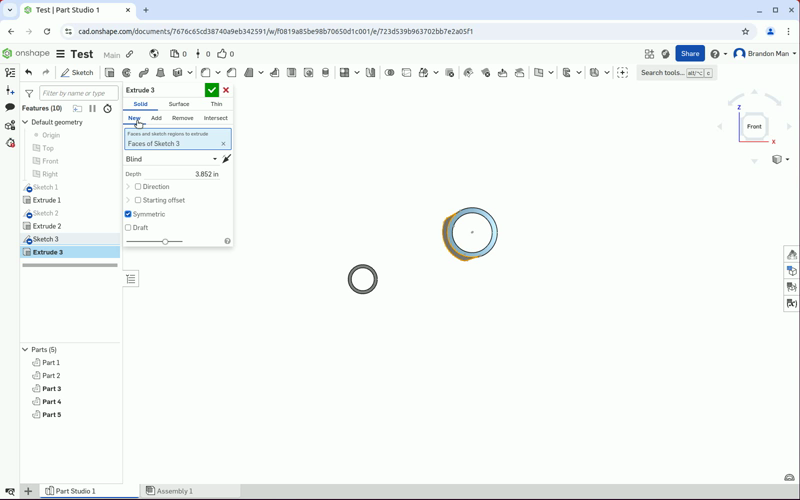
key(enter)
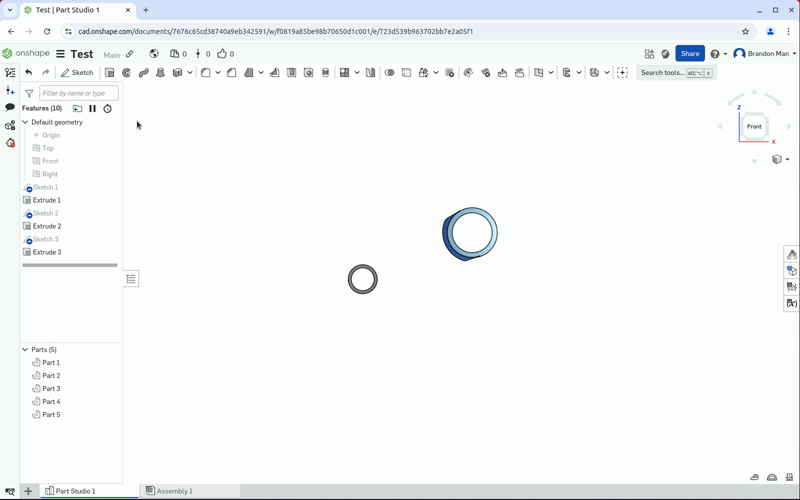
key(shift+h)
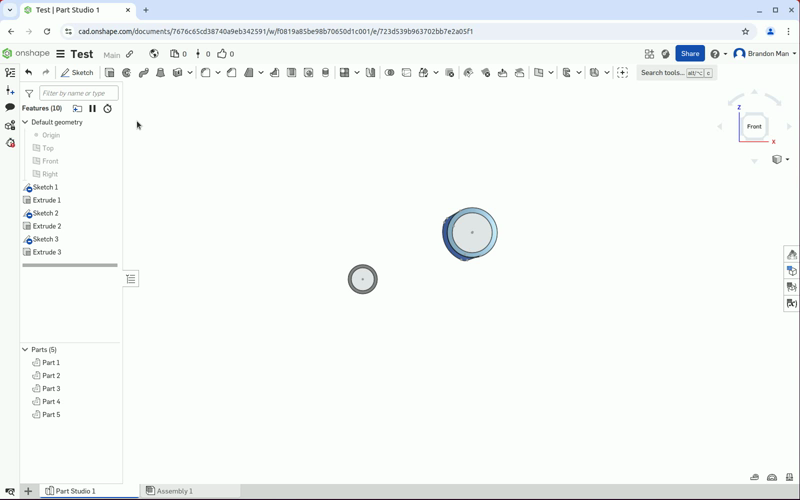
key(shift+h)
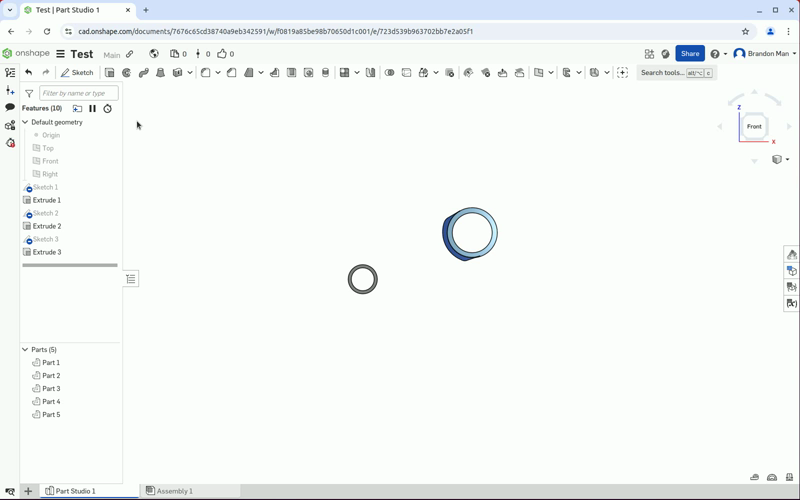
mouse_move(73, 189)
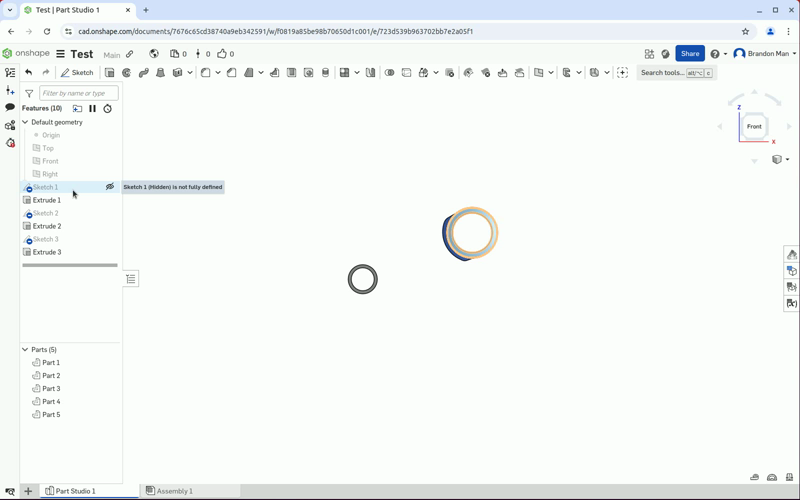
click(73, 189)
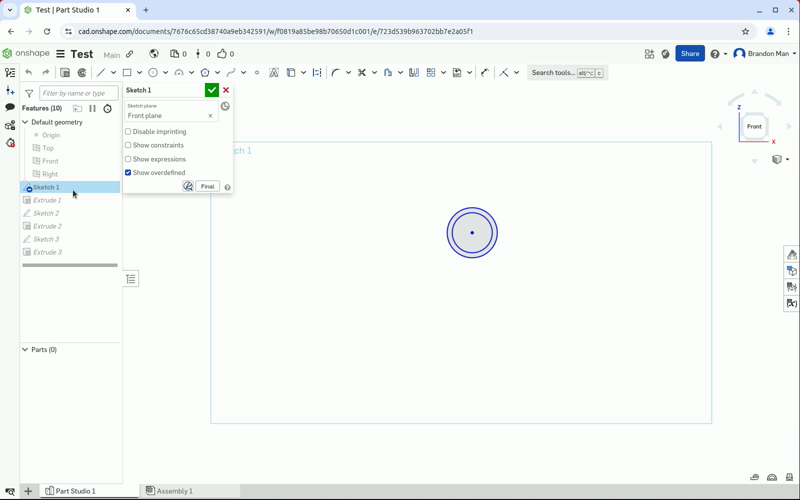
mouse_move(229, 92)
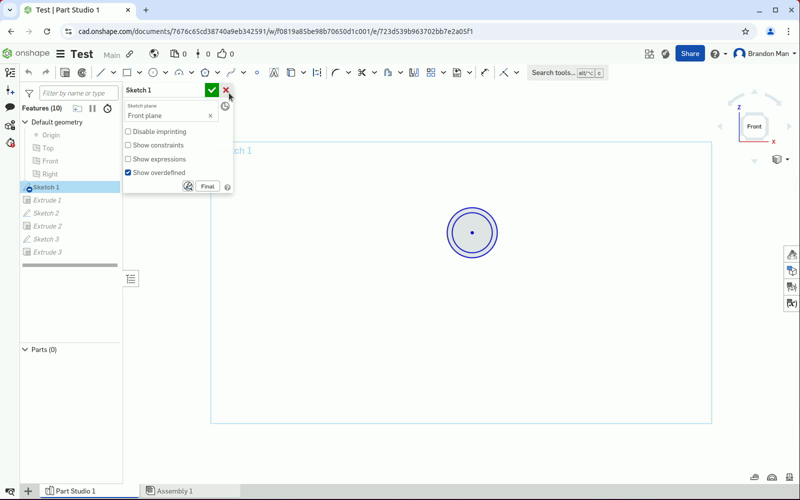
click(229, 92)
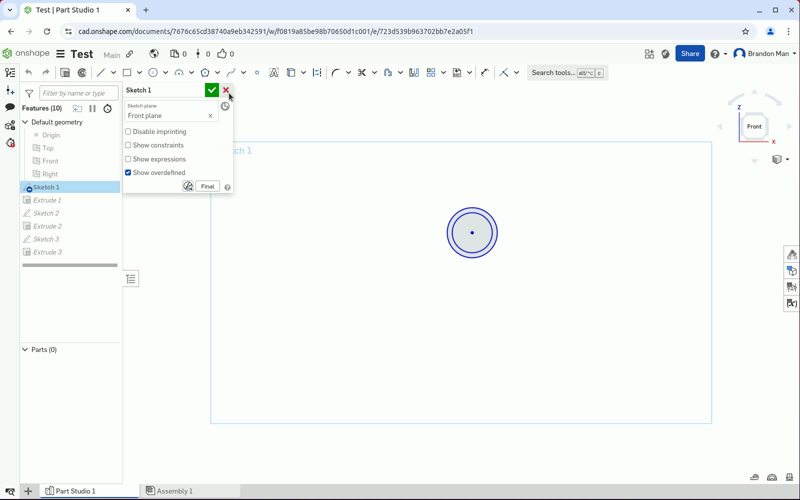
key(shift+s)
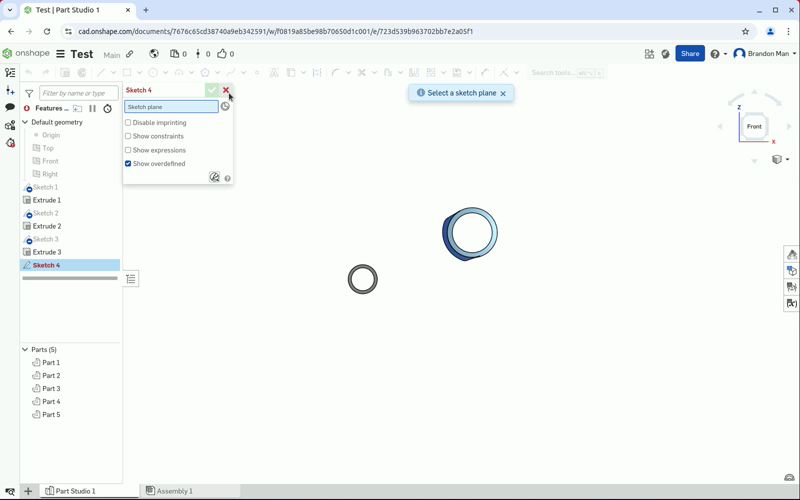
mouse_move(73, 163)
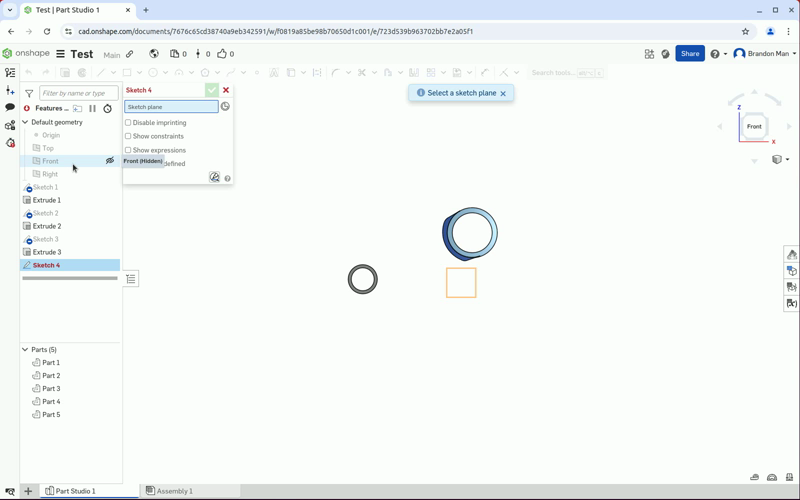
click(73, 163)
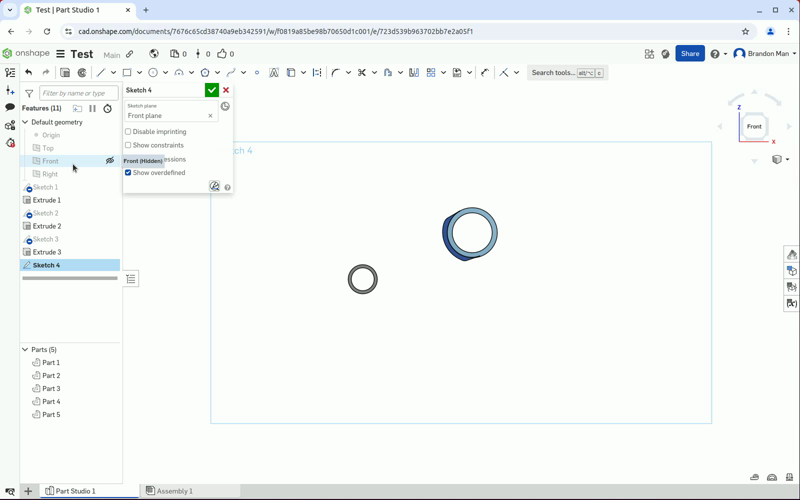
mouse_move(73, 352)
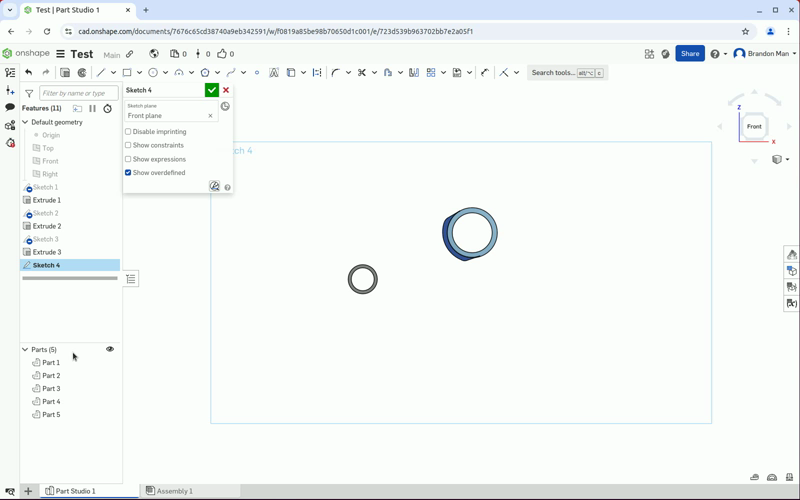
key(y)
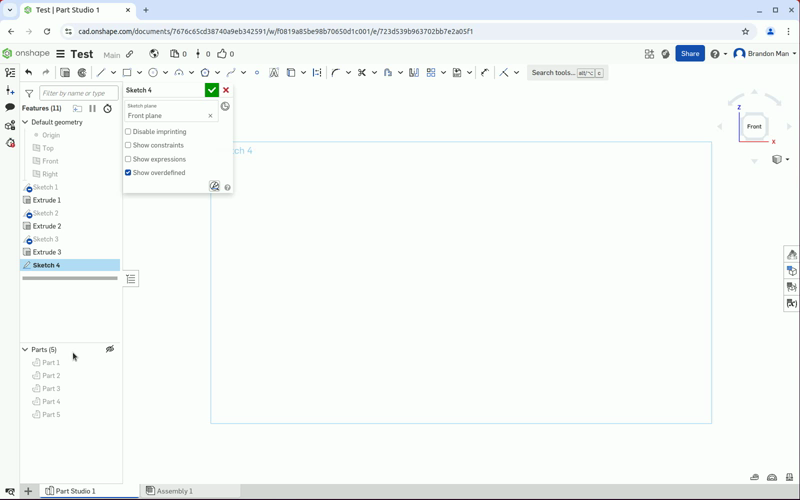
key(a)
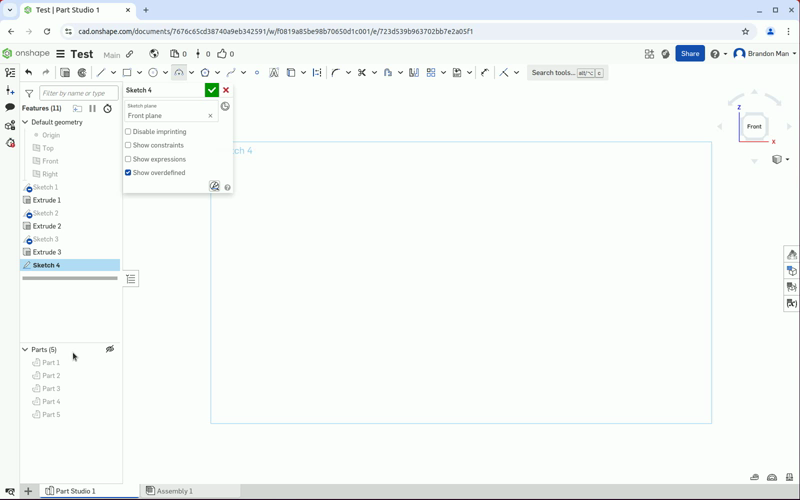
key_down(shift)
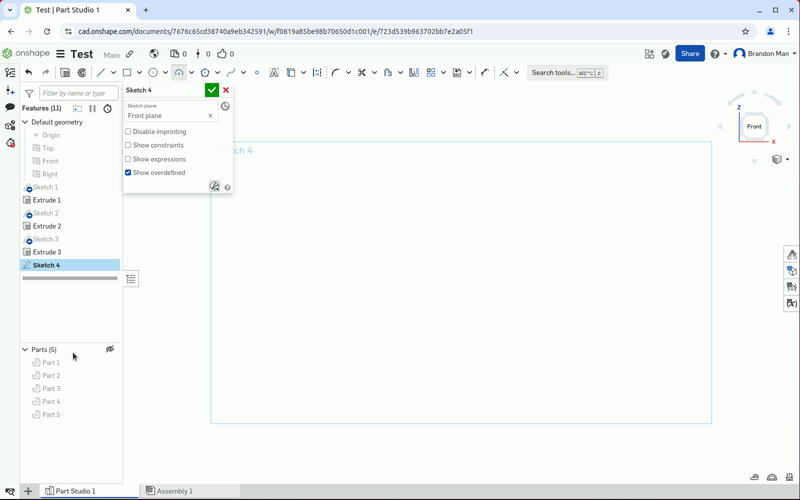
mouse_move(355, 267)
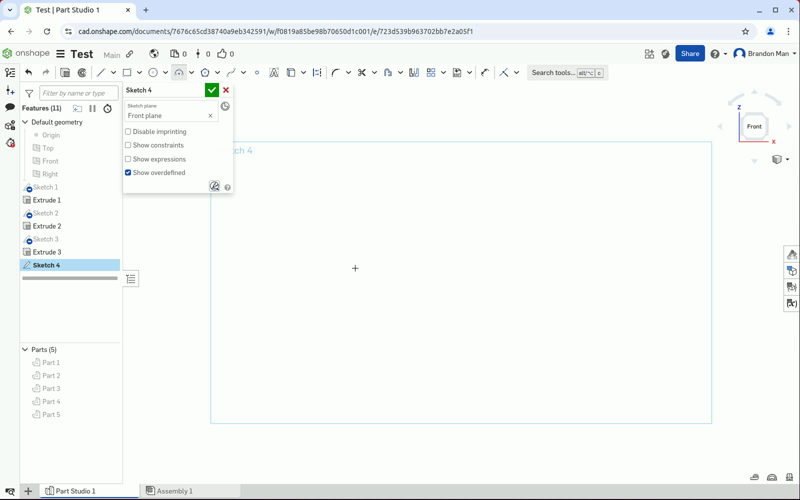
click(355, 267)
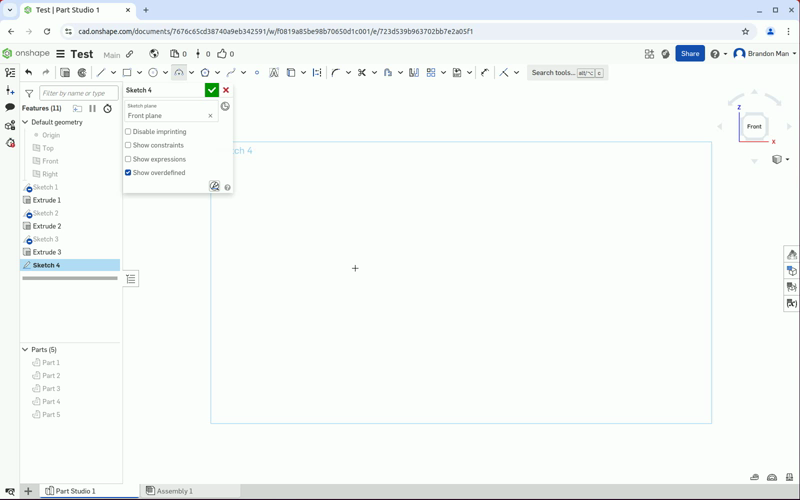
key_up(shift)
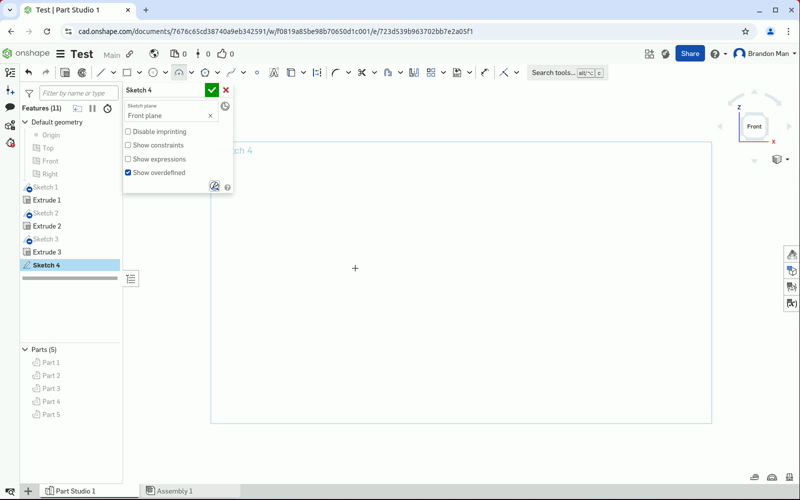
key_down(shift)
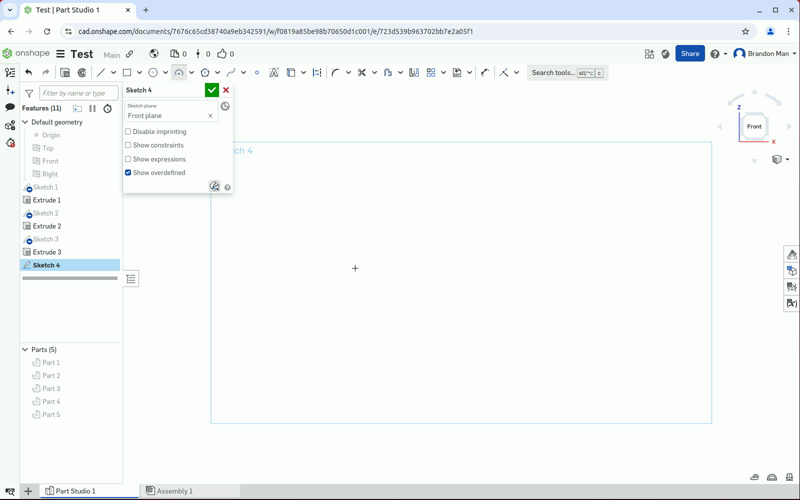
mouse_move(367, 294)
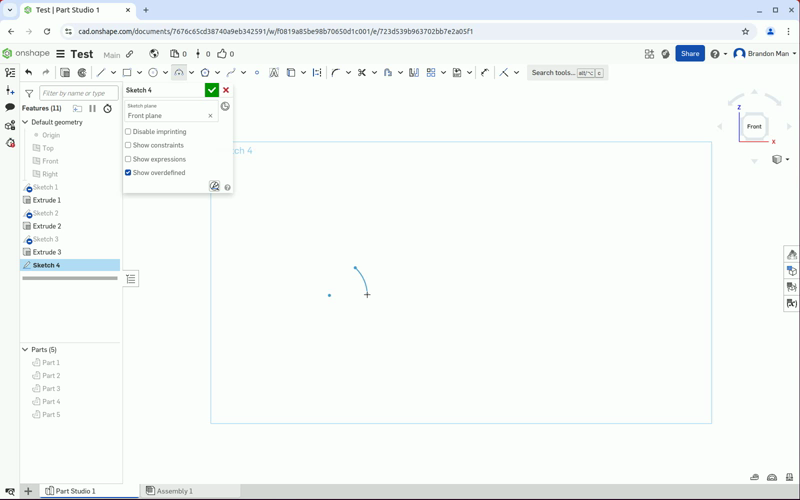
click(367, 294)
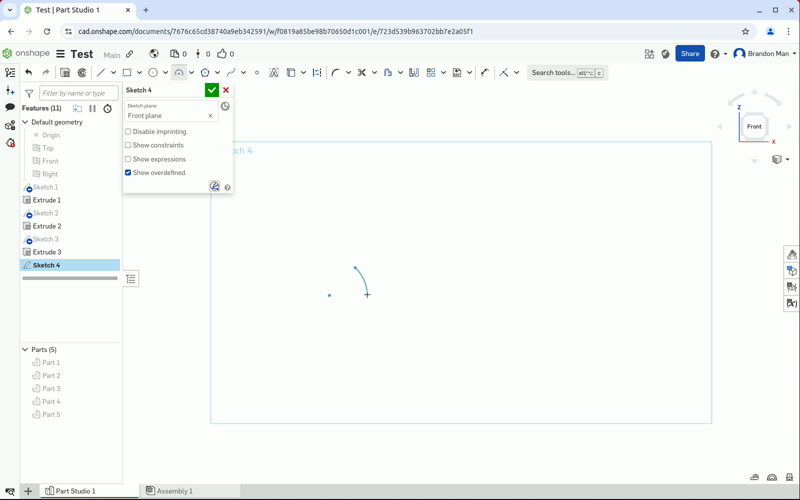
mouse_move(375, 274)
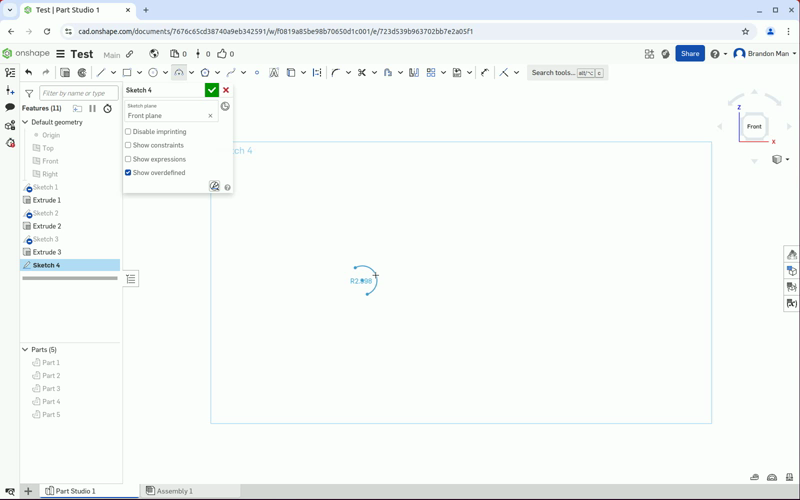
click(375, 274)
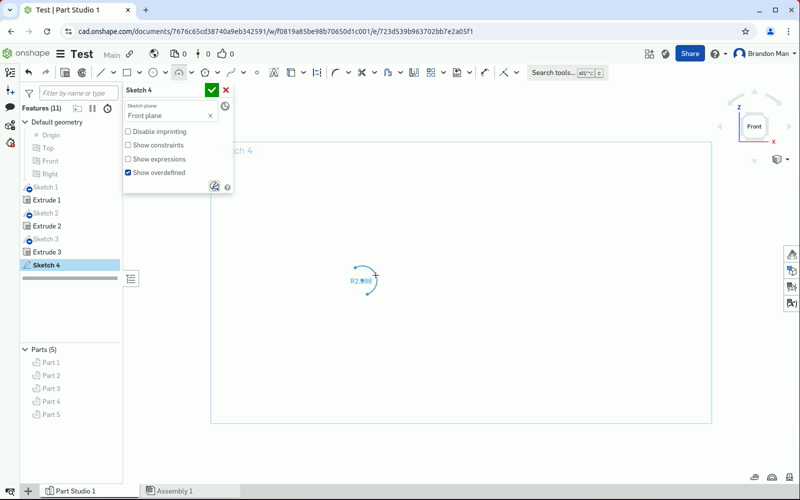
key_up(shift)
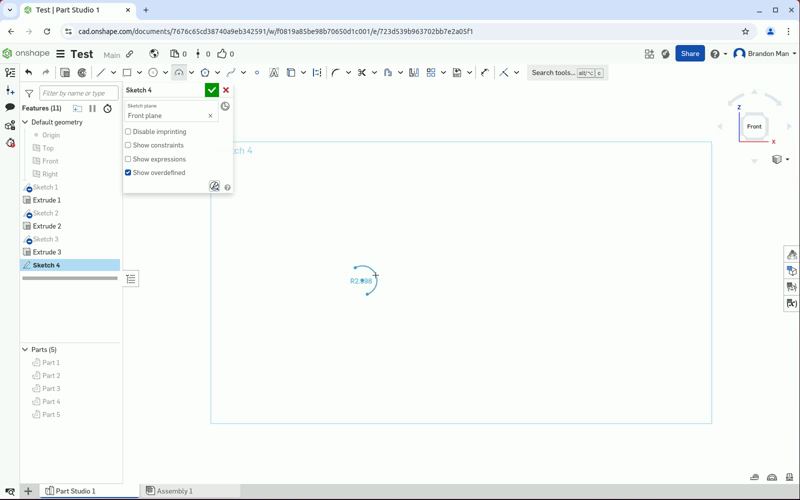
key(esc)
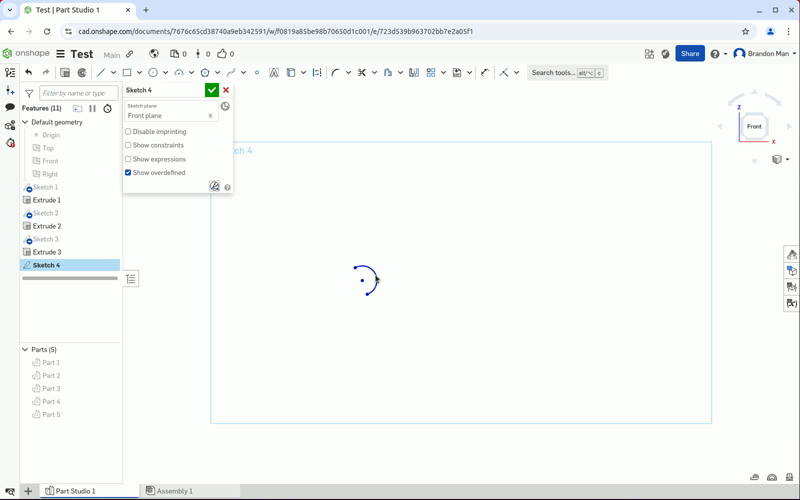
key(l)
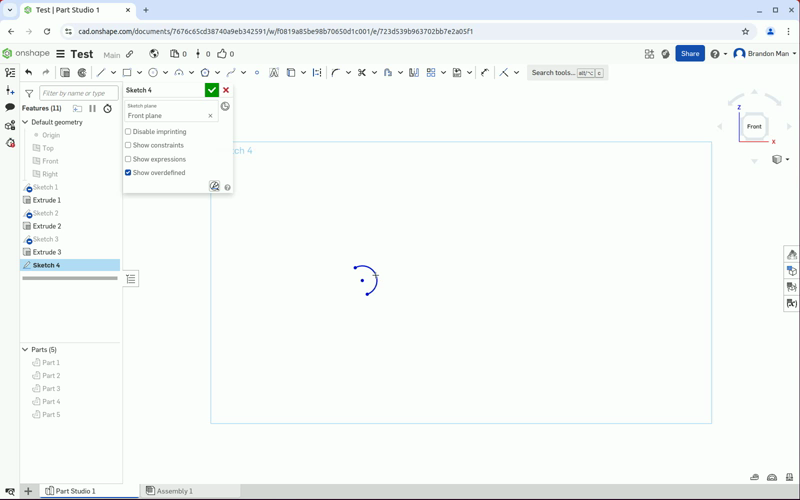
mouse_move(367, 294)
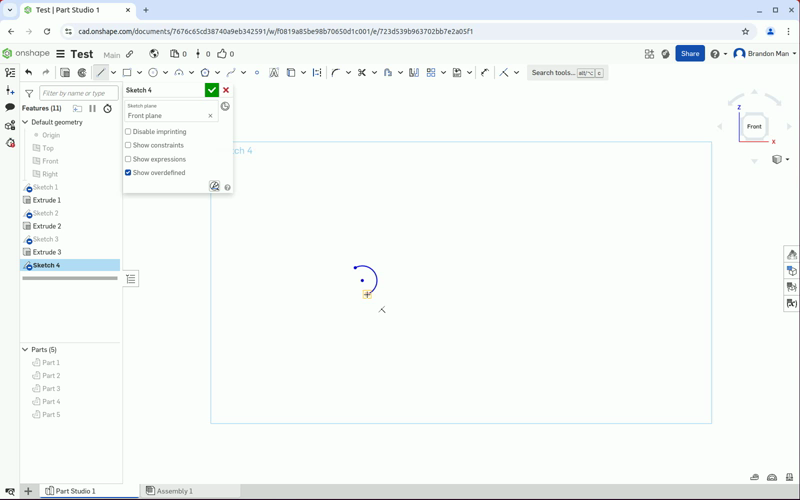
click(367, 294)
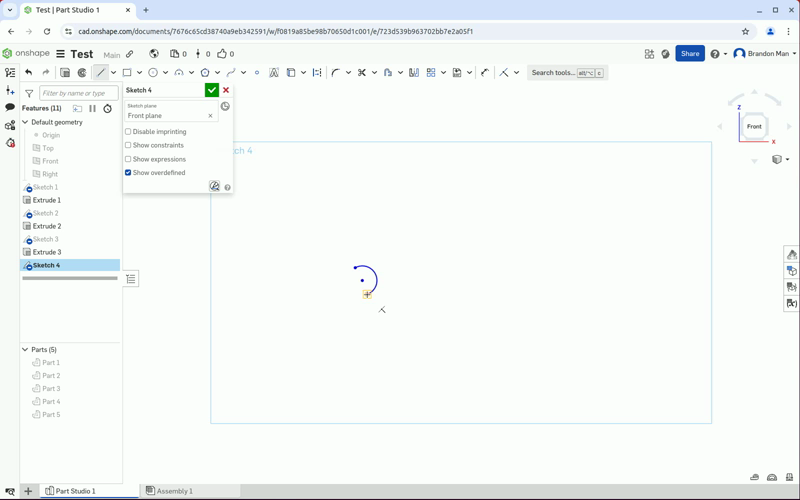
key_down(shift)
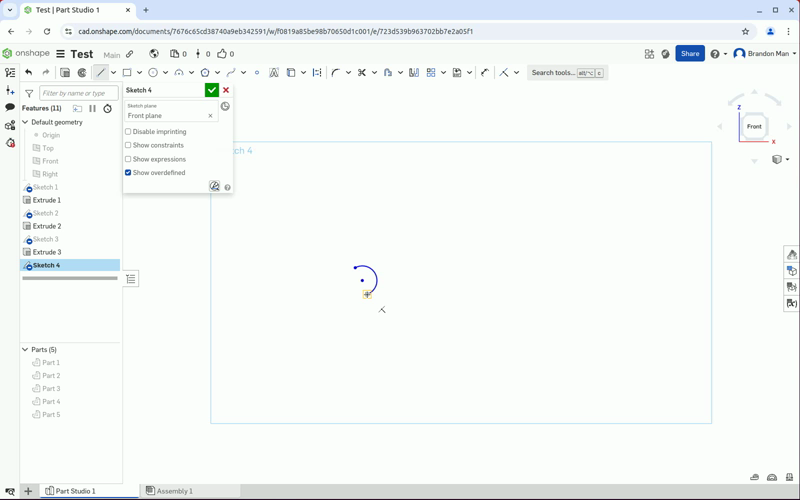
mouse_move(397, 294)
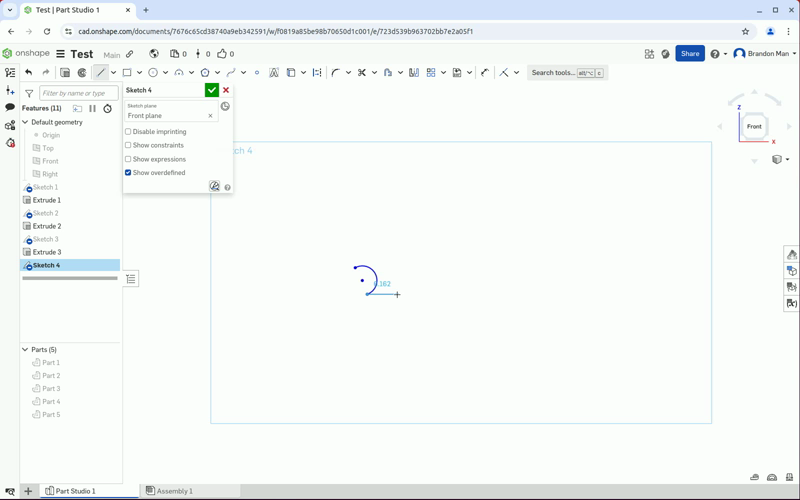
mouse_move(376, 291)
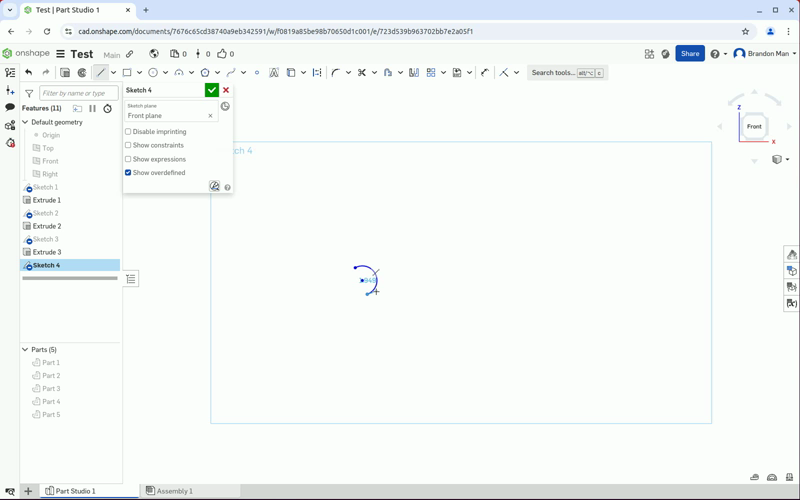
click(376, 291)
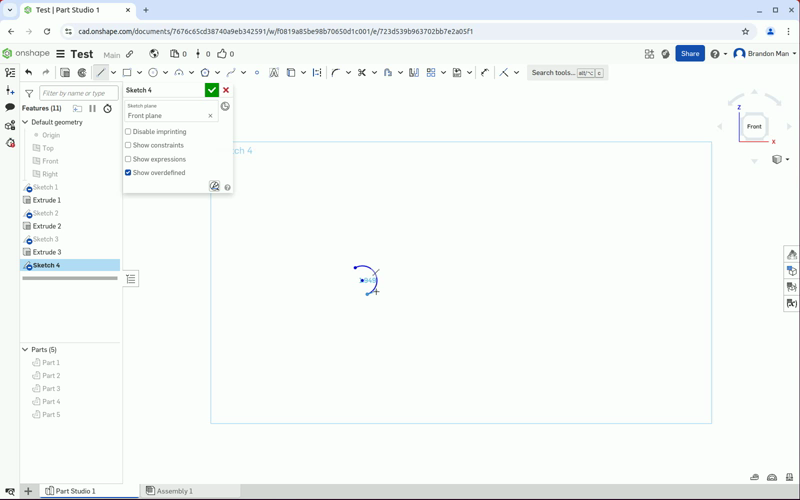
key_up(shift)
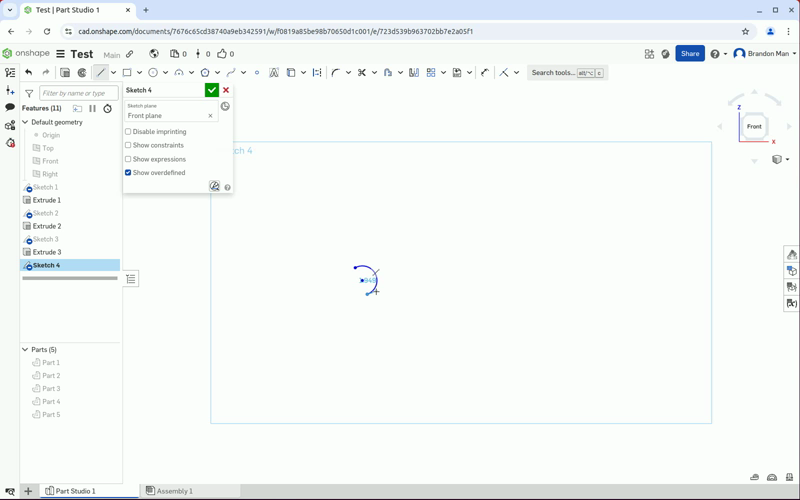
key(esc)
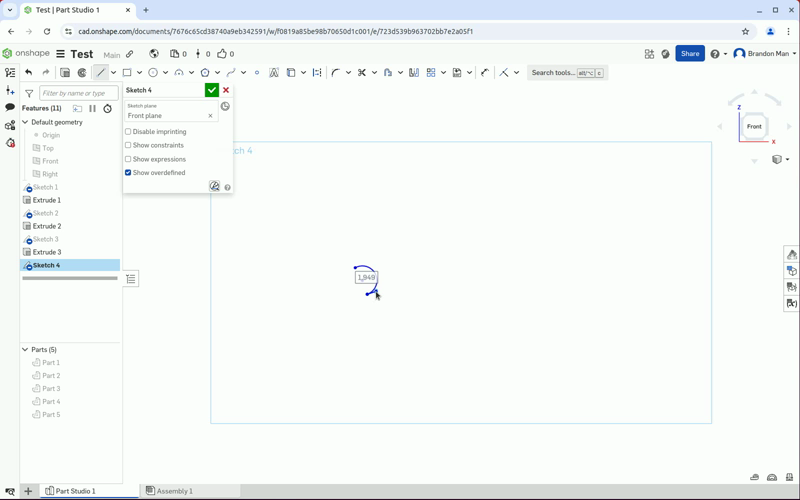
key(a)
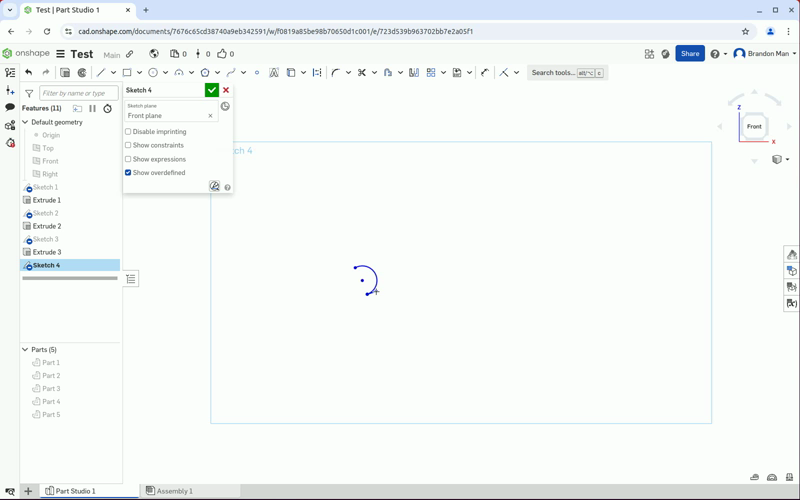
mouse_move(376, 291)
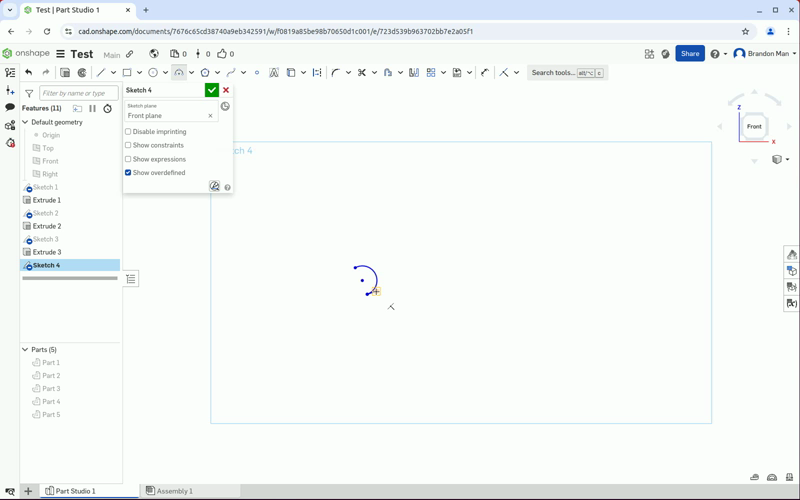
click(376, 291)
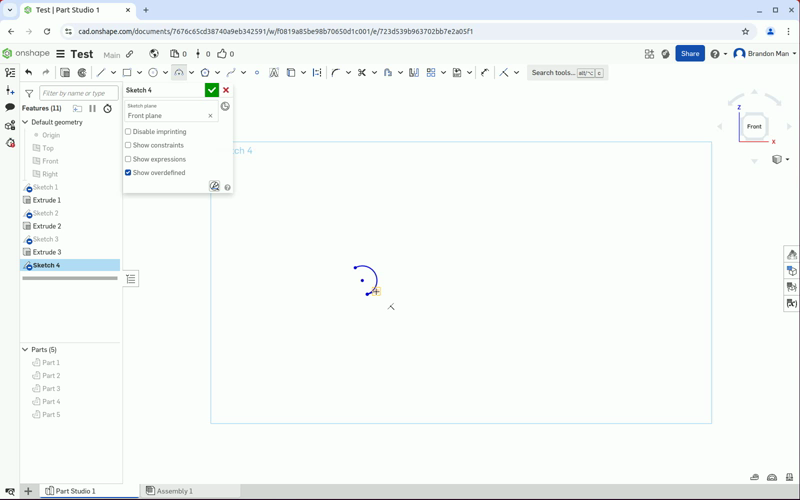
key_down(shift)
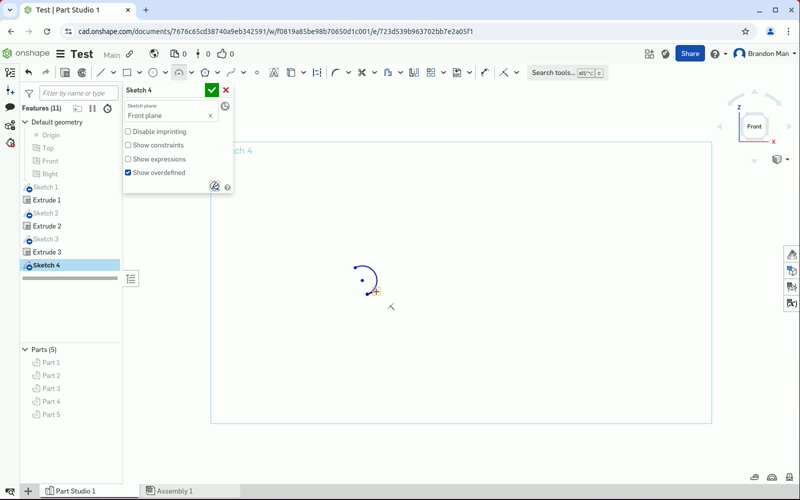
mouse_move(379, 287)
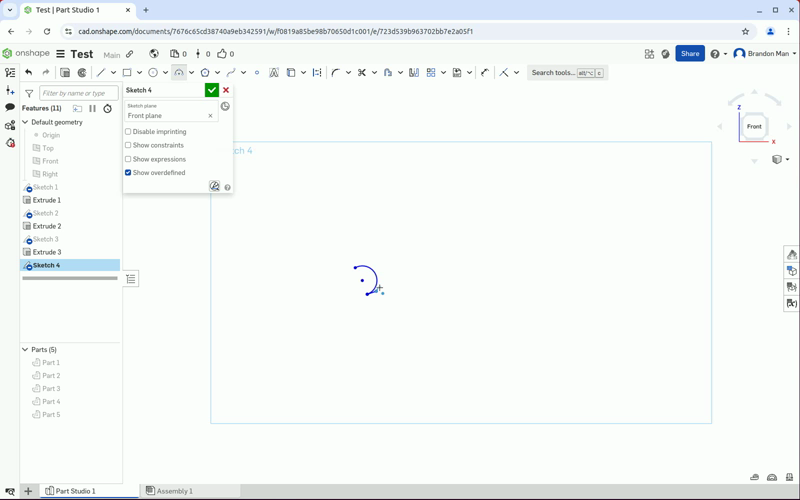
scroll(6)
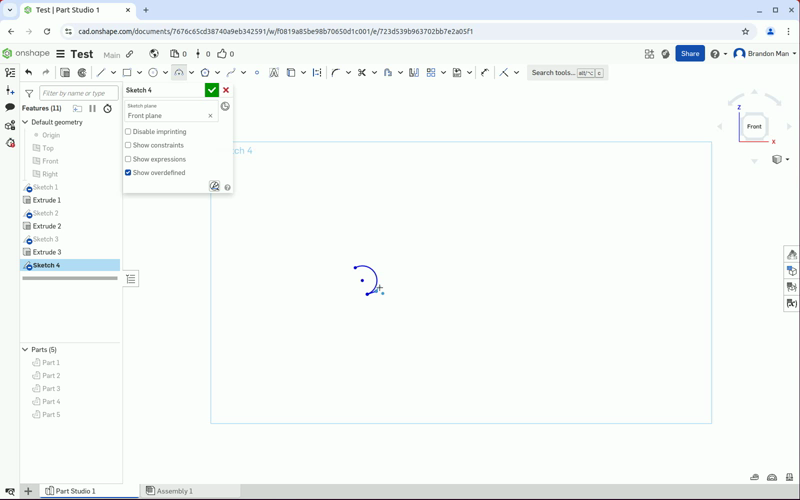
scroll(6)
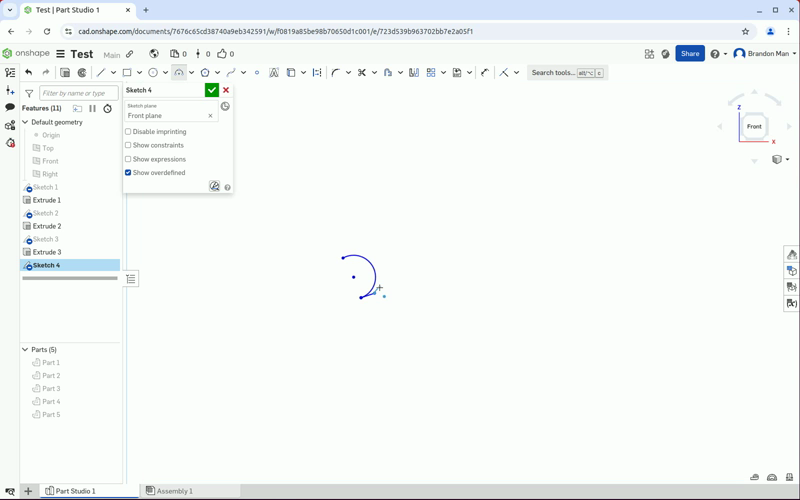
scroll(6)
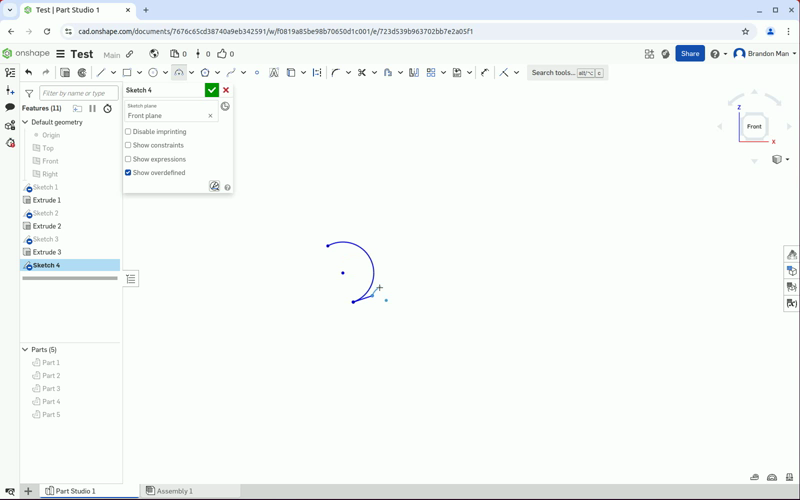
scroll(6)
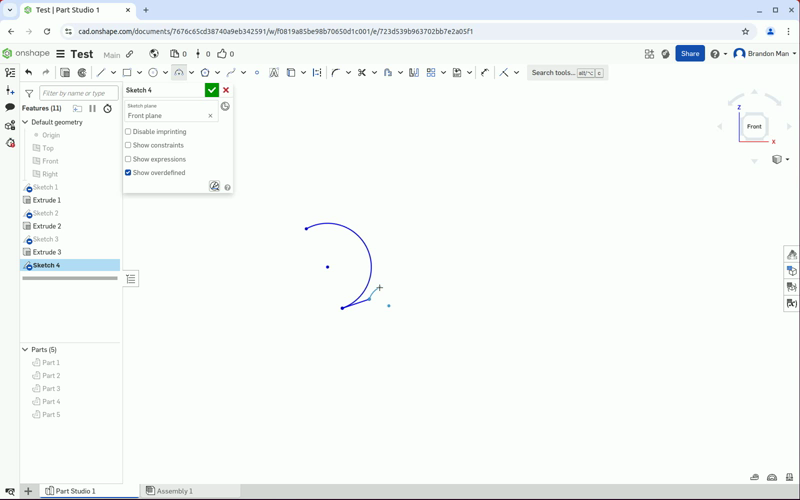
scroll(6)
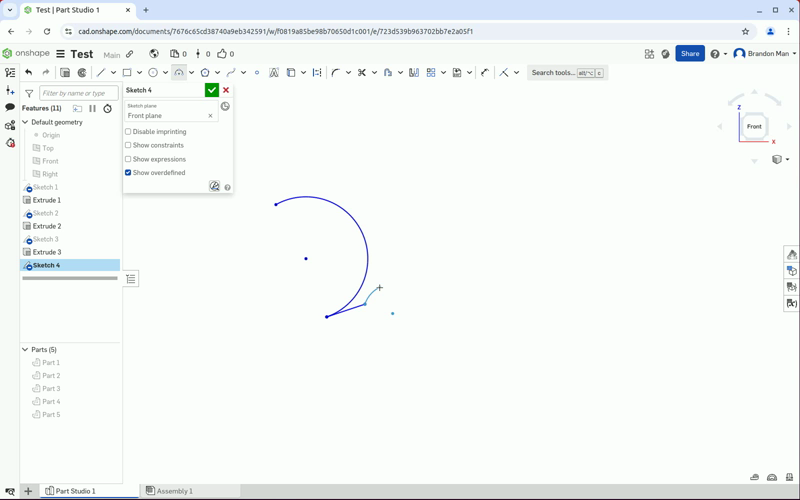
scroll(6)
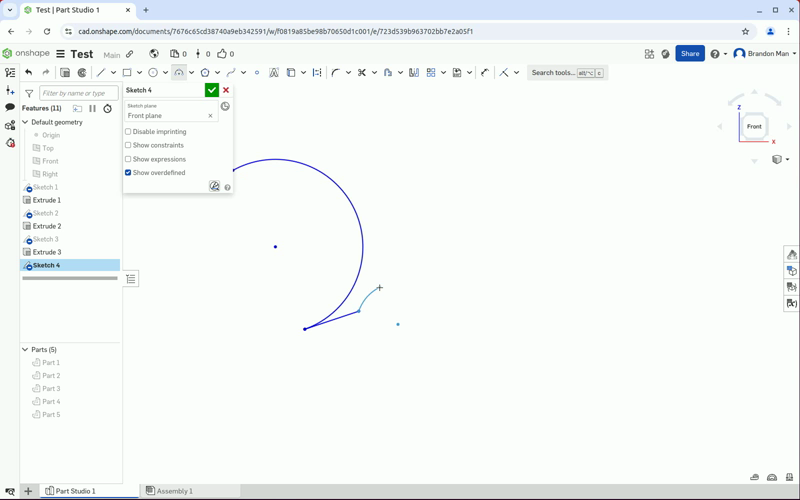
scroll(6)
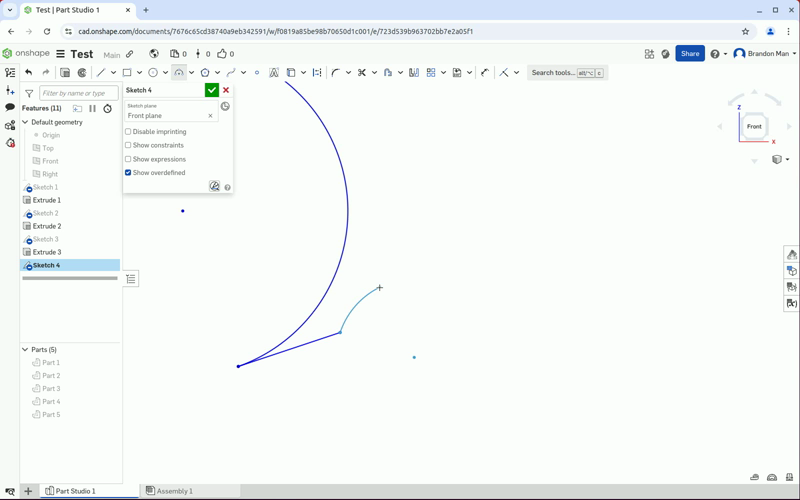
click(379, 287)
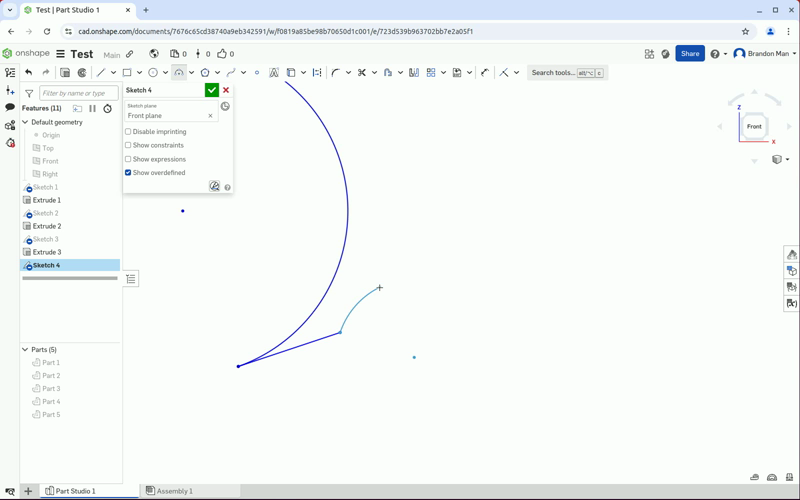
scroll(-6)
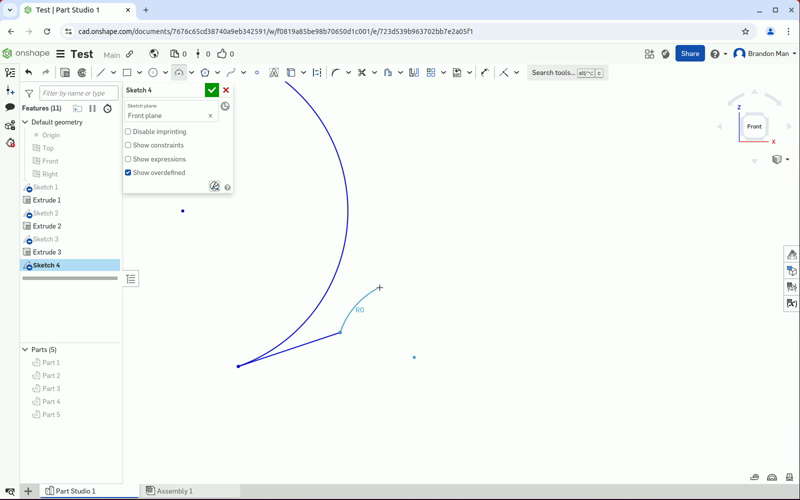
scroll(-6)
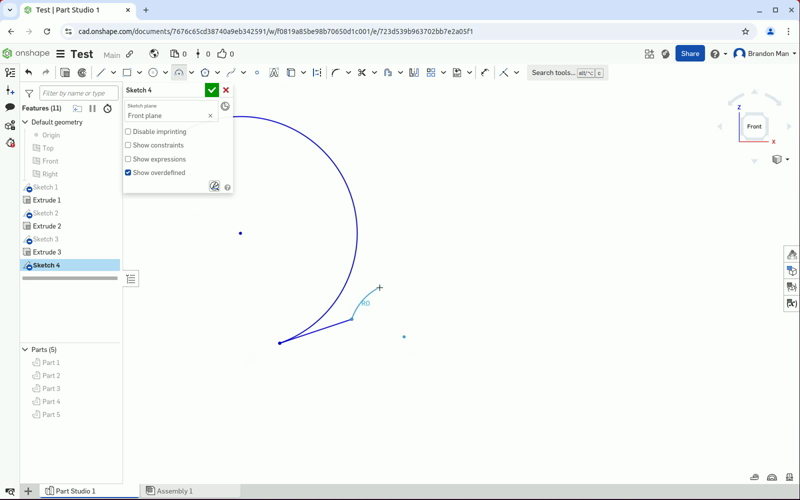
scroll(-6)
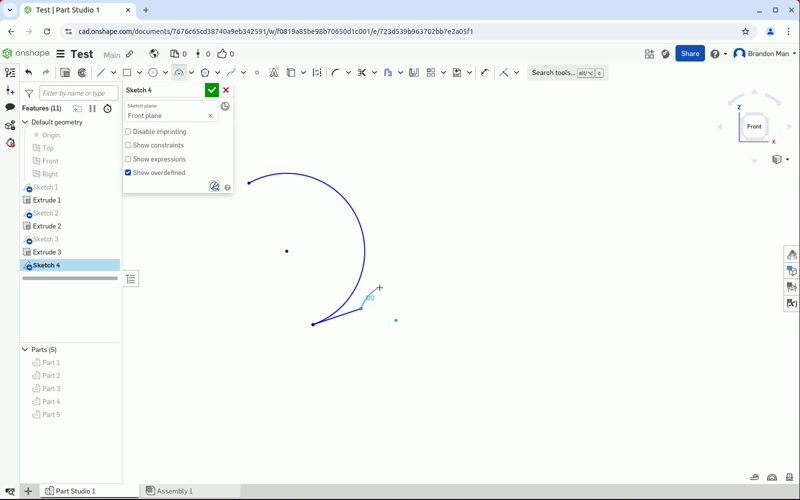
scroll(-6)
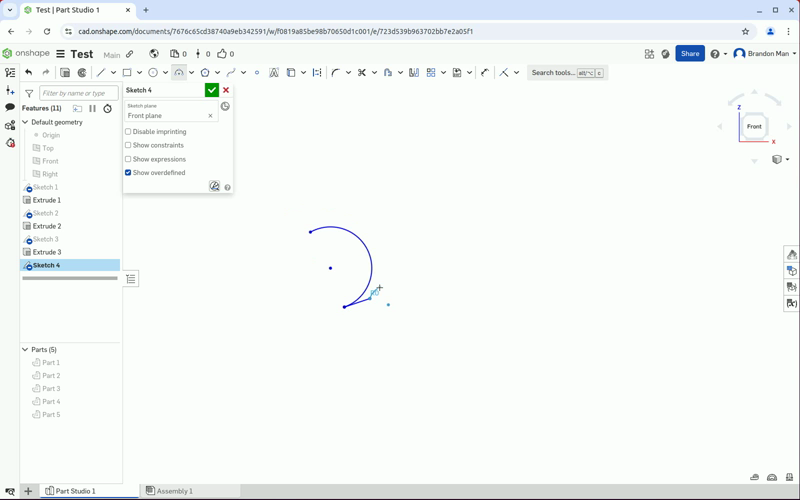
scroll(-6)
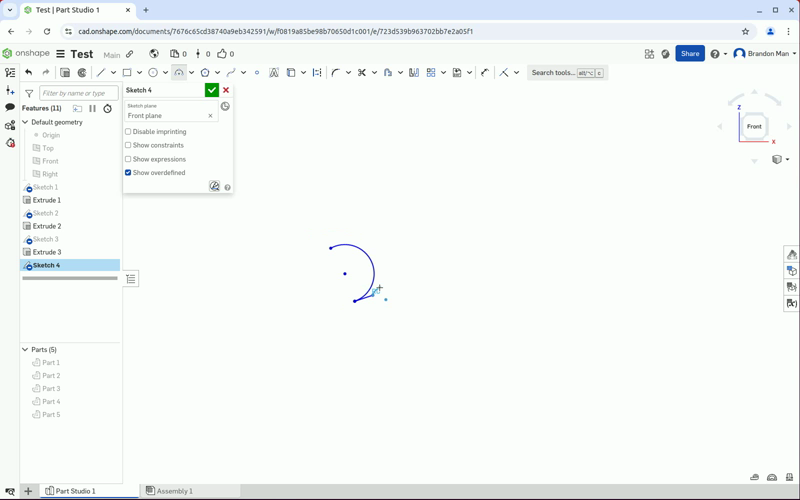
scroll(-6)
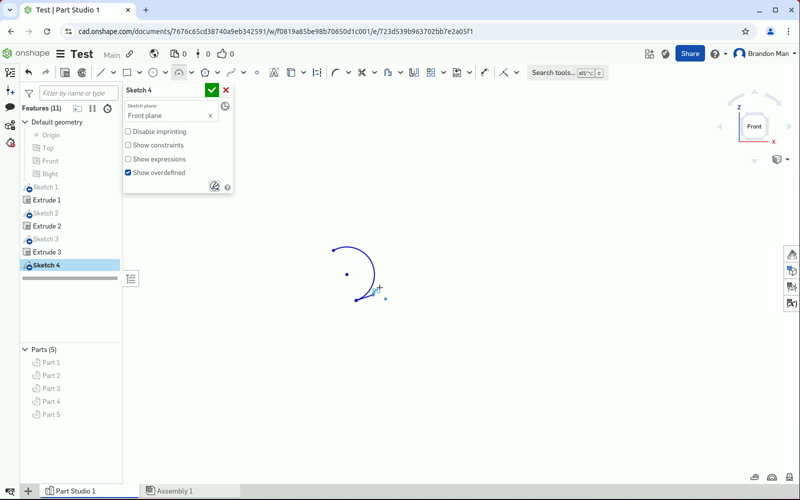
scroll(-6)
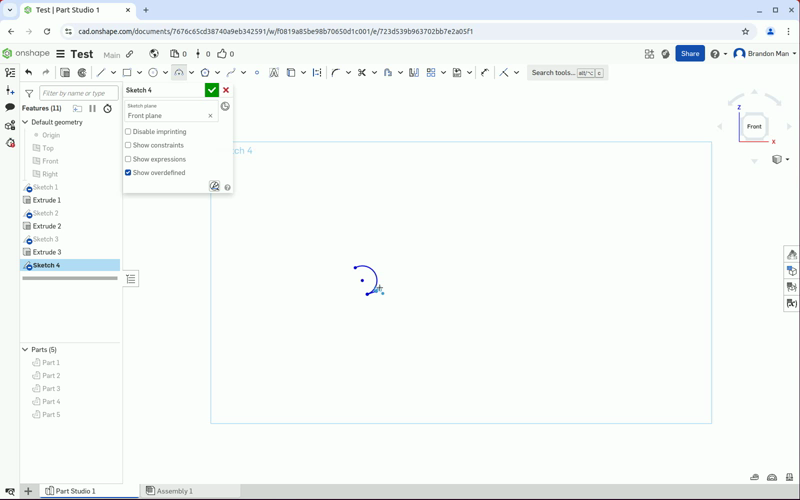
mouse_move(378, 289)
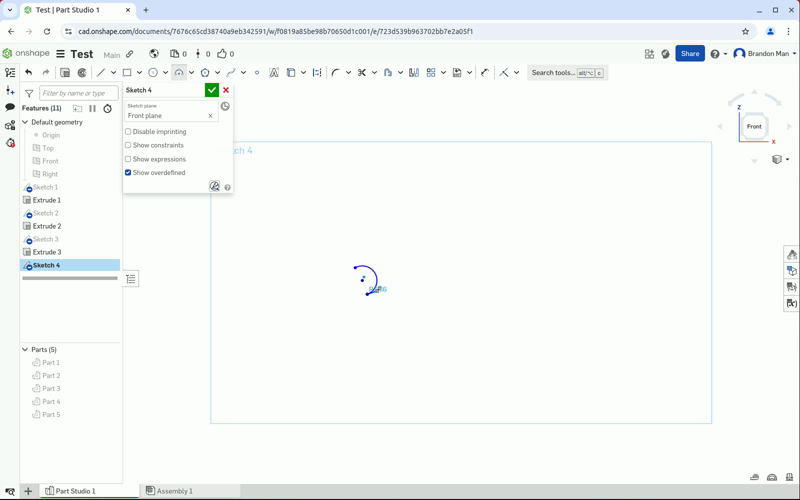
scroll(6)
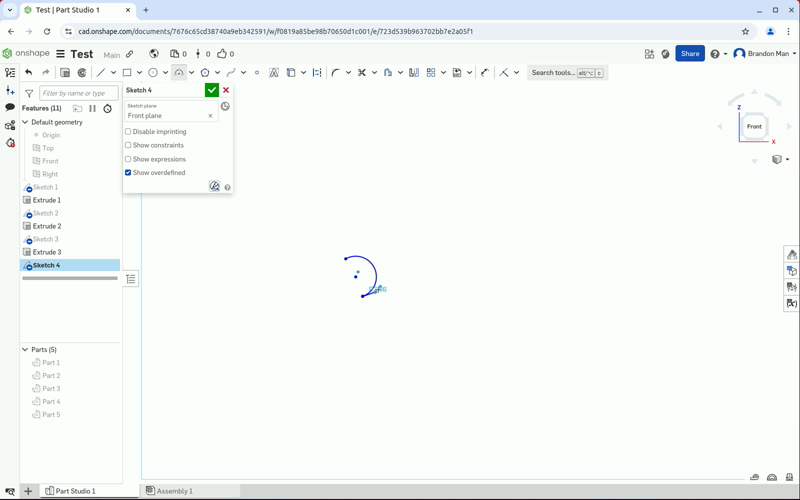
scroll(6)
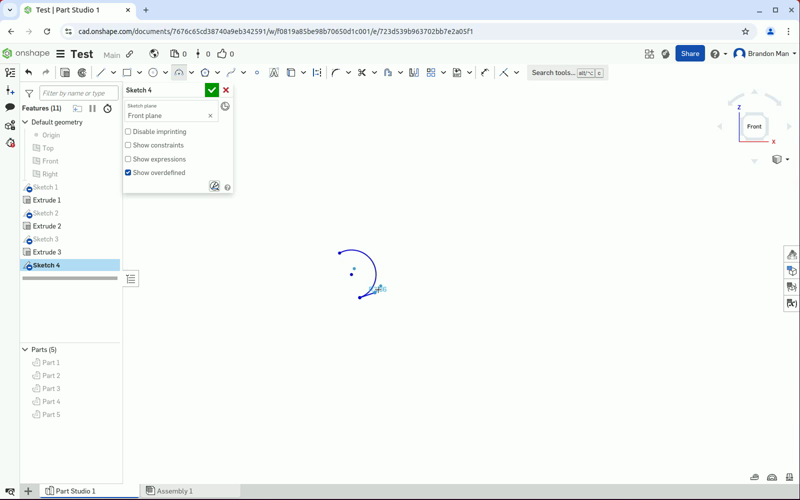
scroll(6)
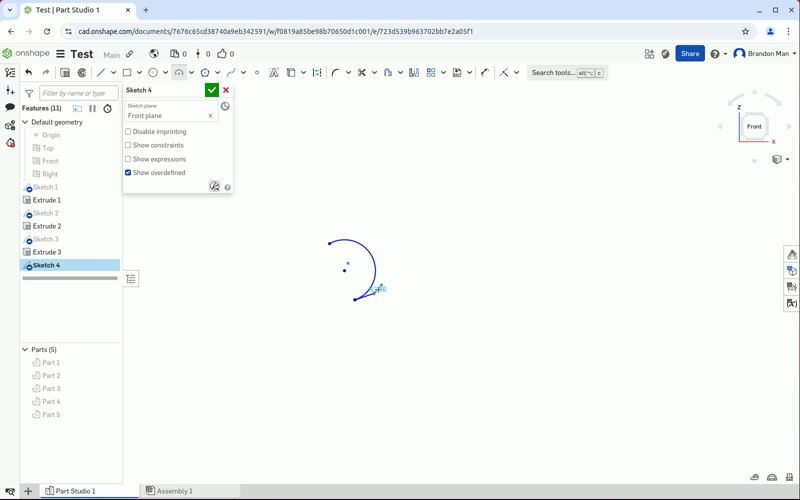
scroll(6)
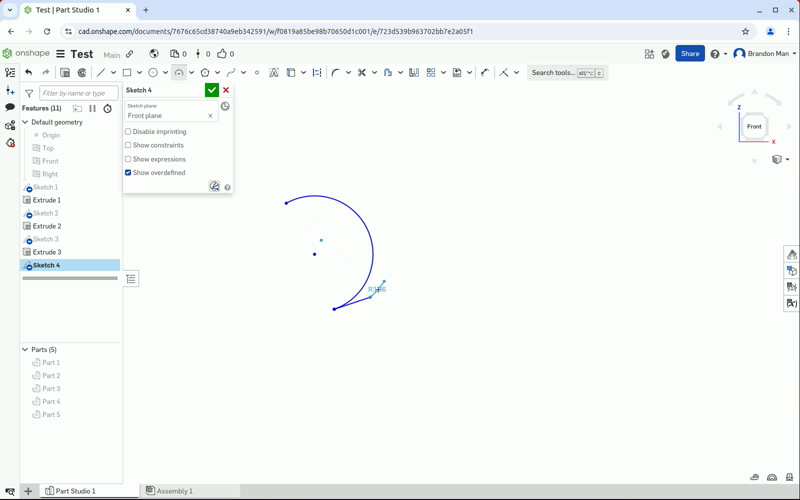
scroll(6)
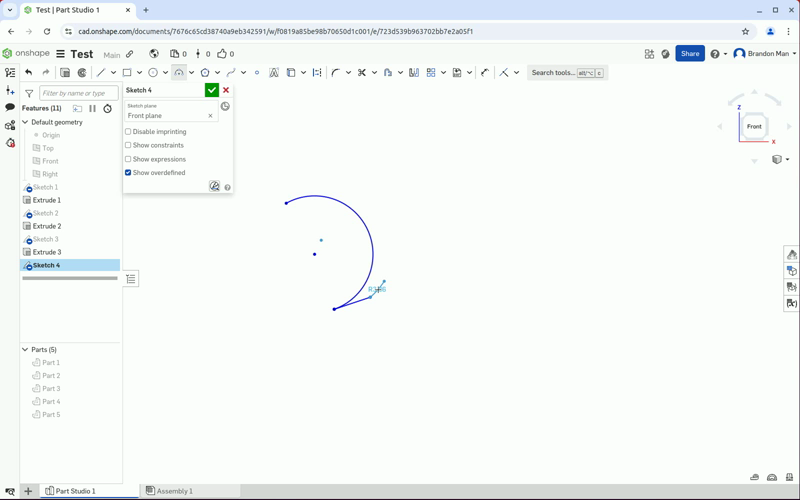
scroll(6)
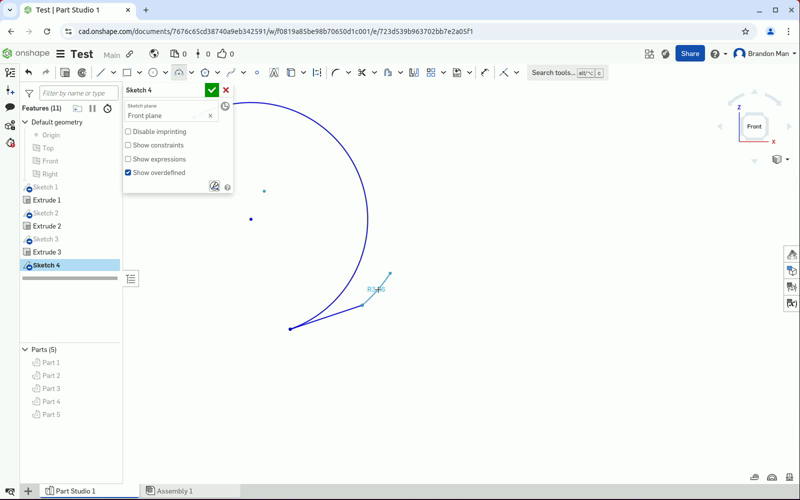
scroll(6)
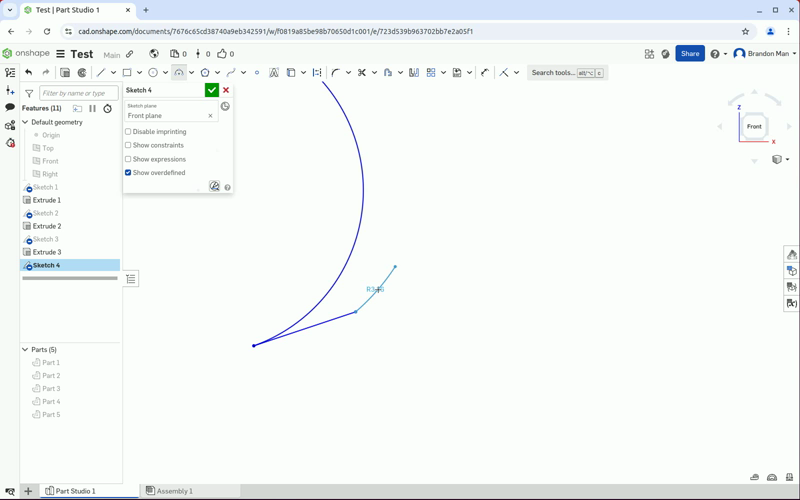
click(378, 289)
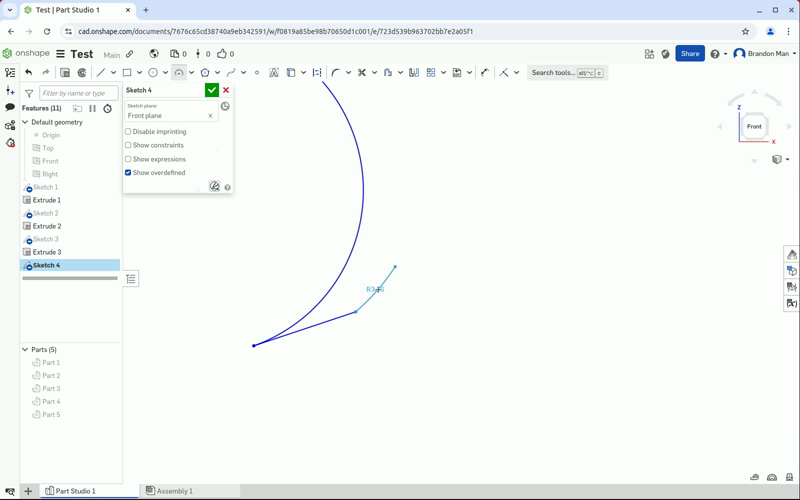
scroll(-6)
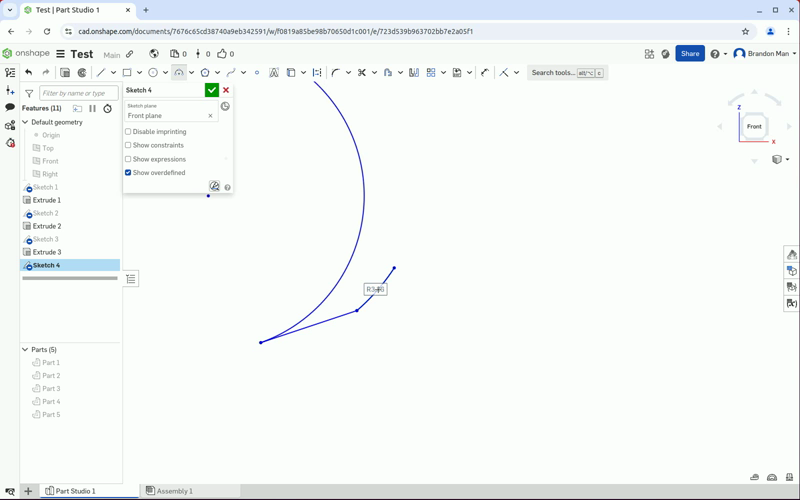
scroll(-6)
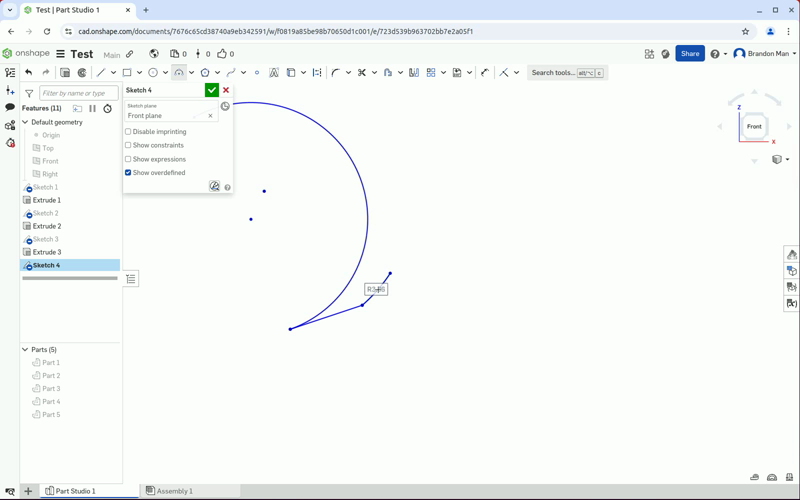
scroll(-6)
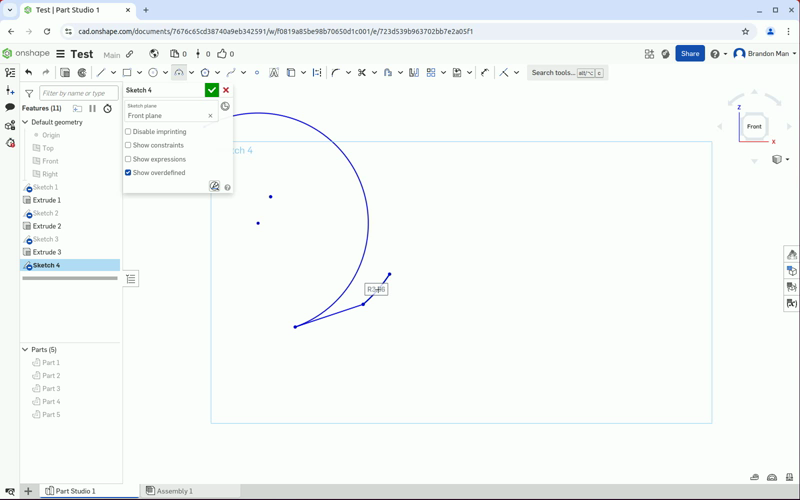
scroll(-6)
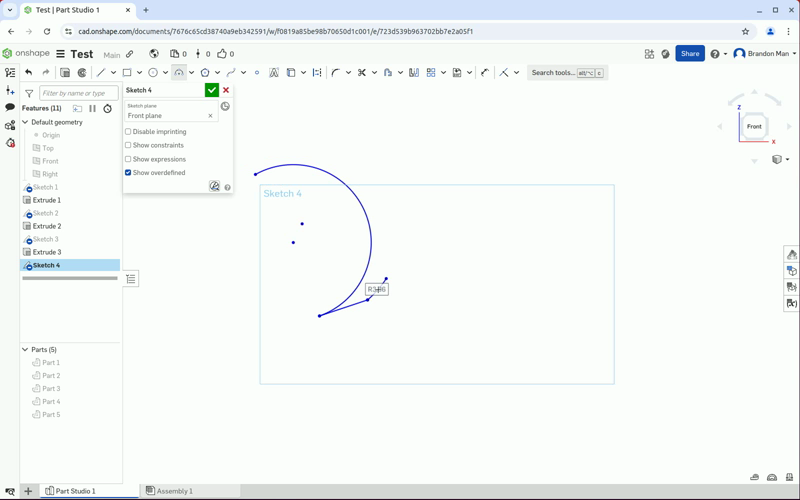
scroll(-6)
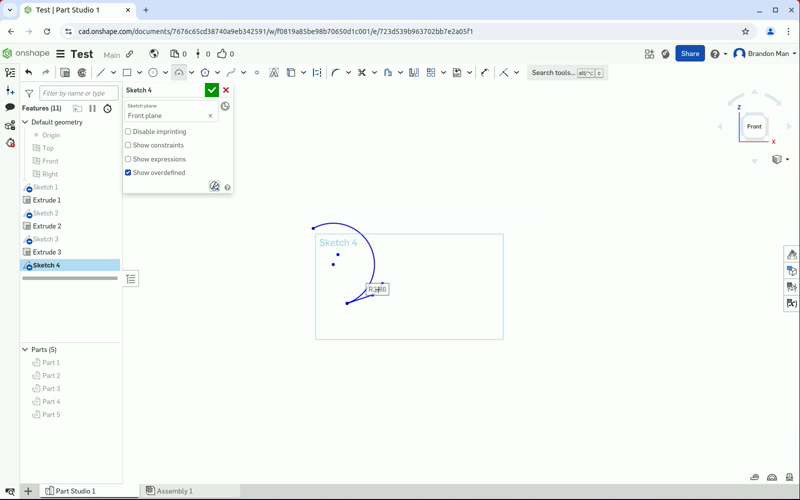
scroll(-6)
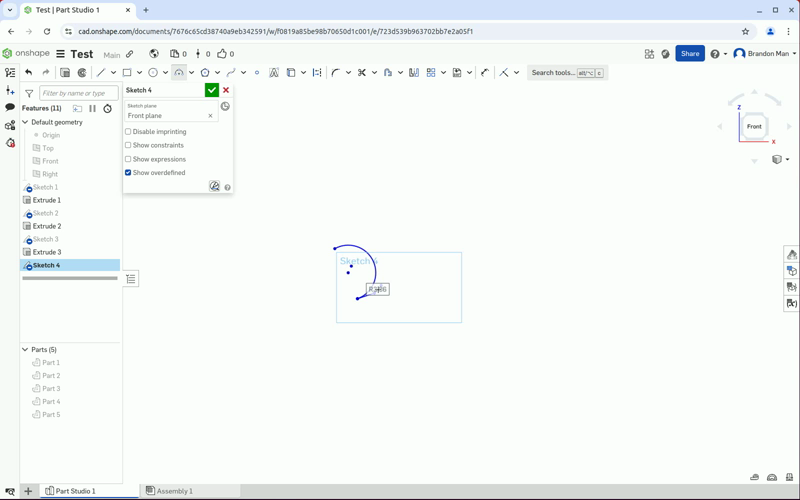
scroll(-6)
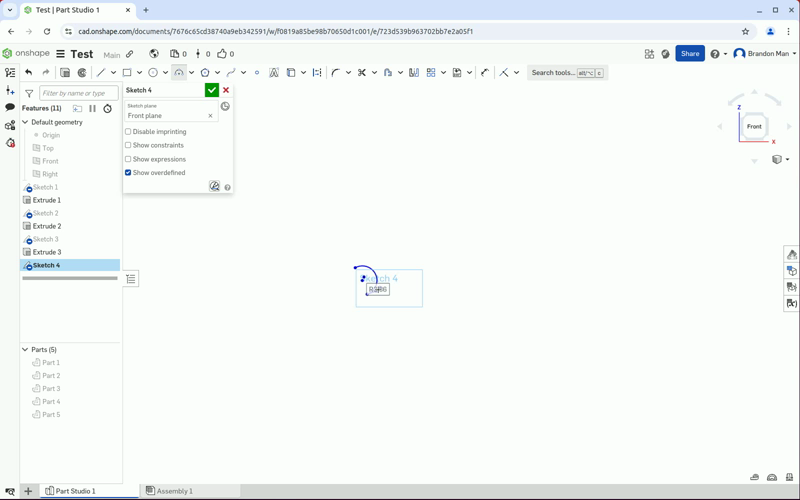
key_up(shift)
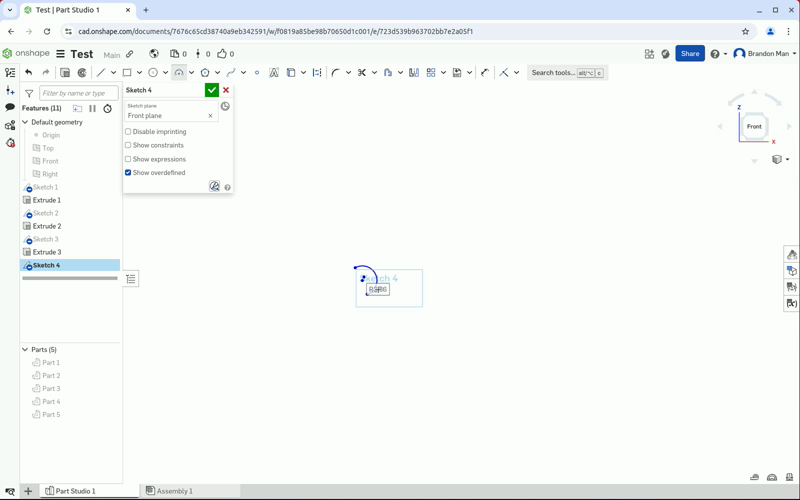
mouse_move(379, 287)
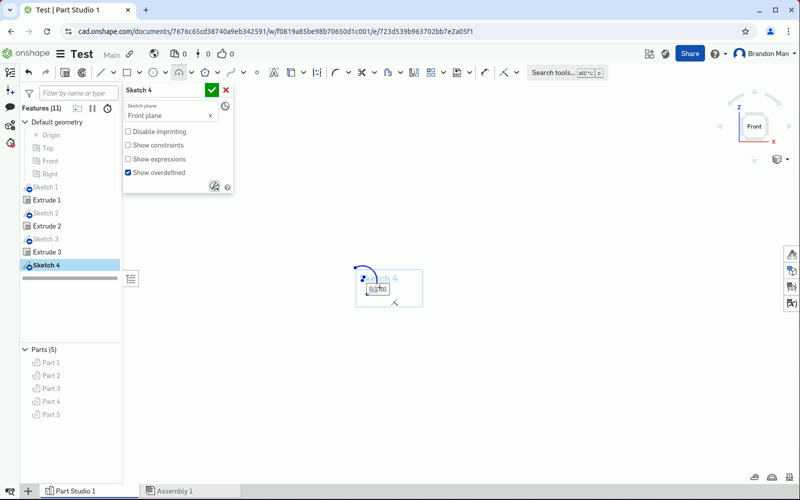
scroll(6)
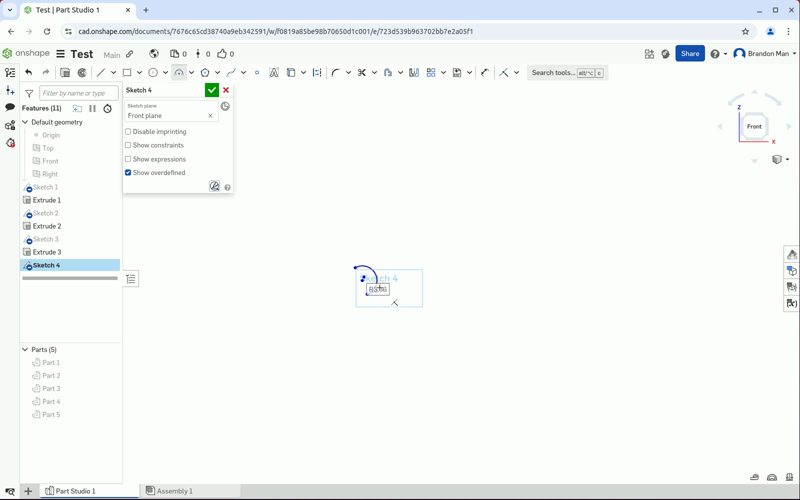
scroll(6)
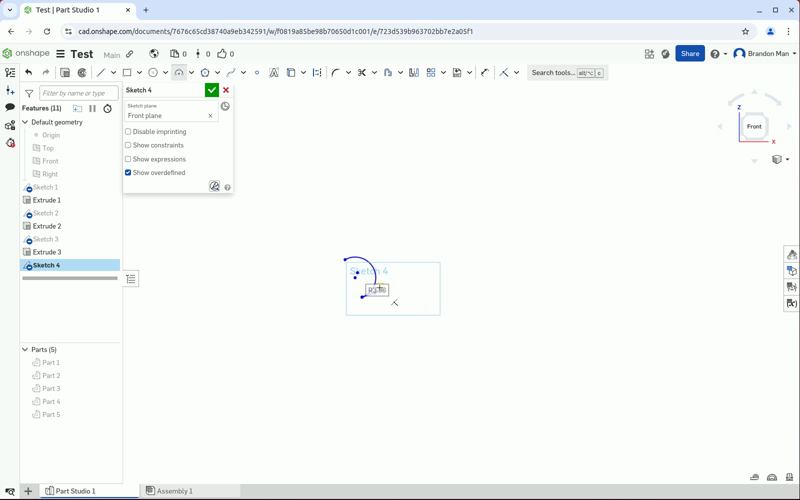
scroll(6)
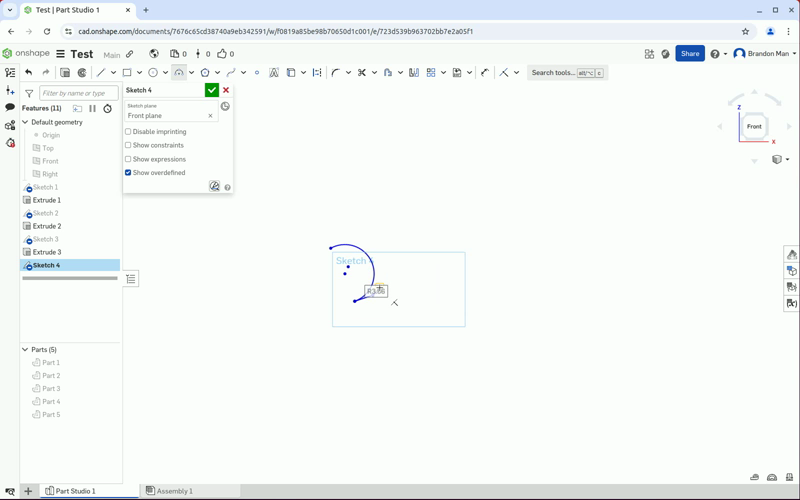
scroll(6)
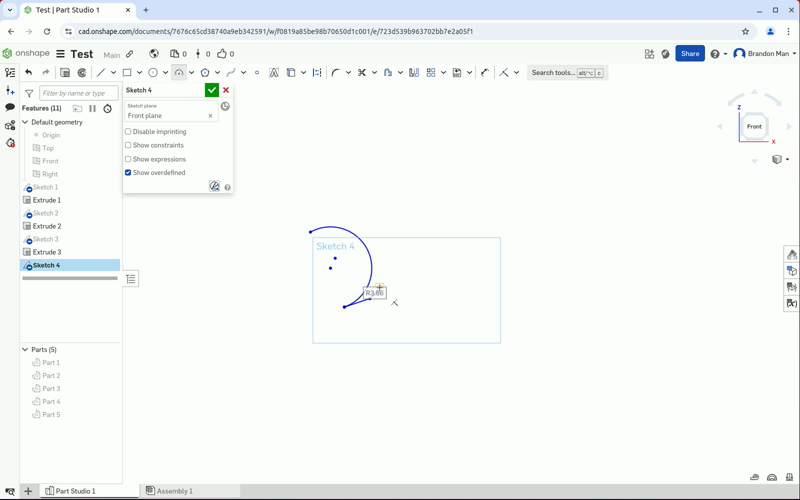
scroll(6)
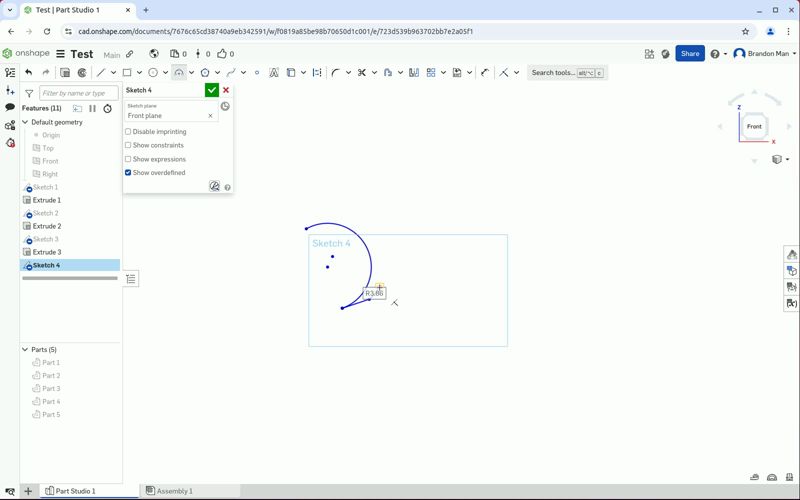
scroll(6)
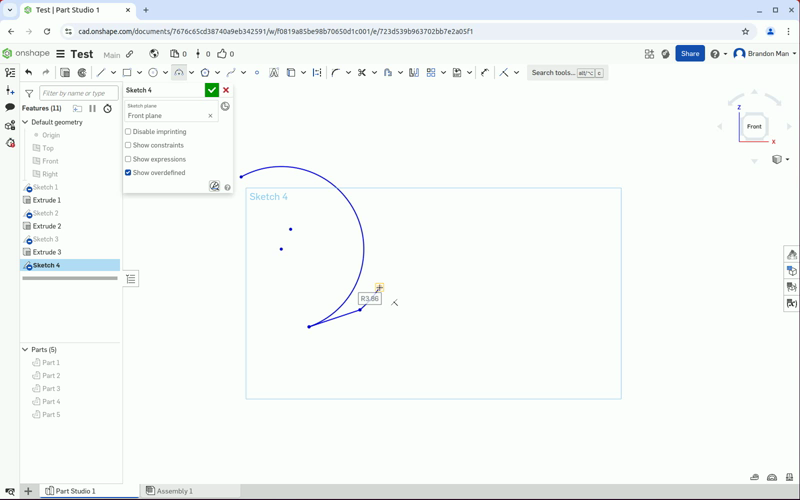
scroll(6)
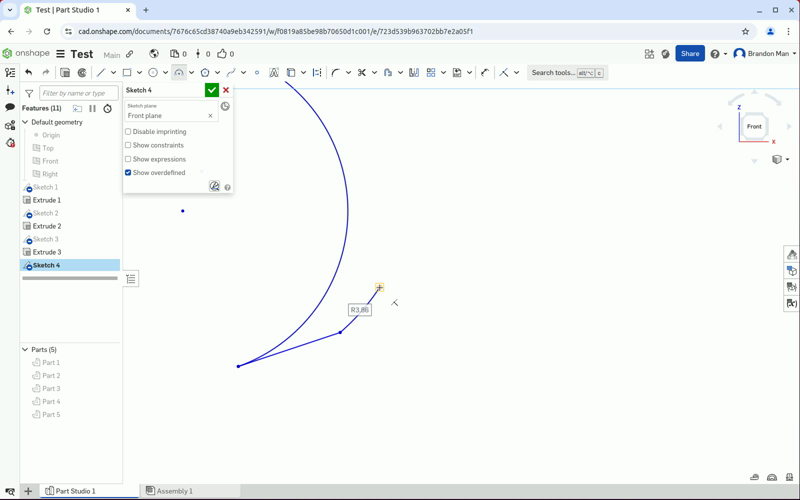
click(379, 287)
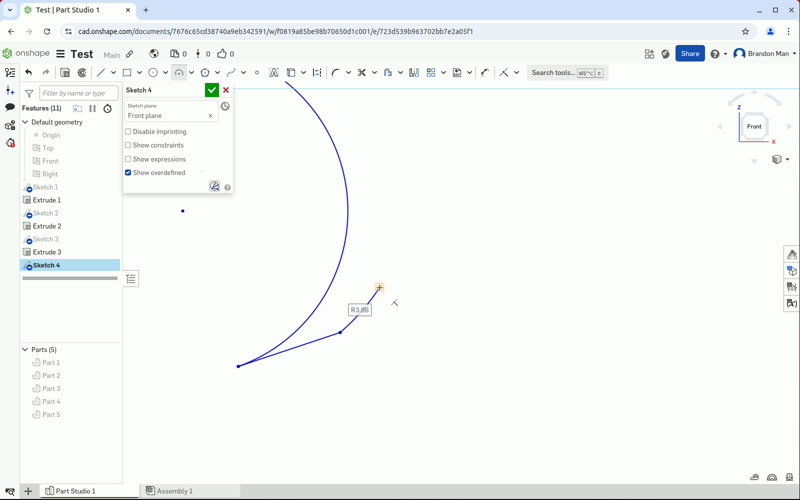
scroll(-6)
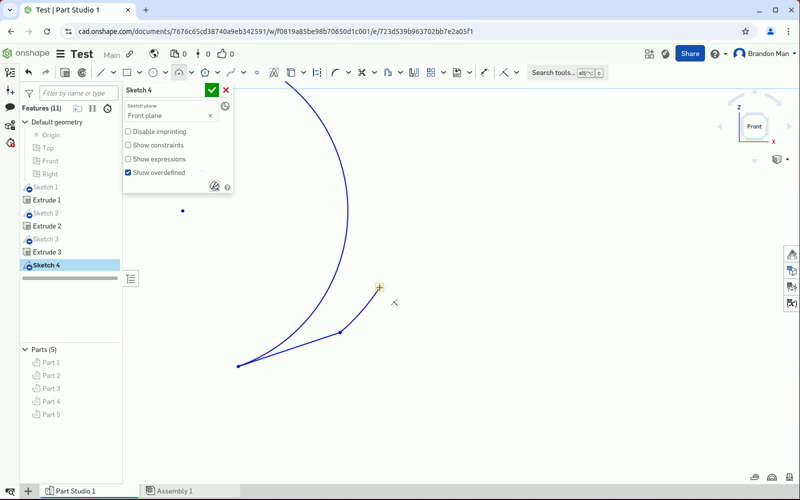
scroll(-6)
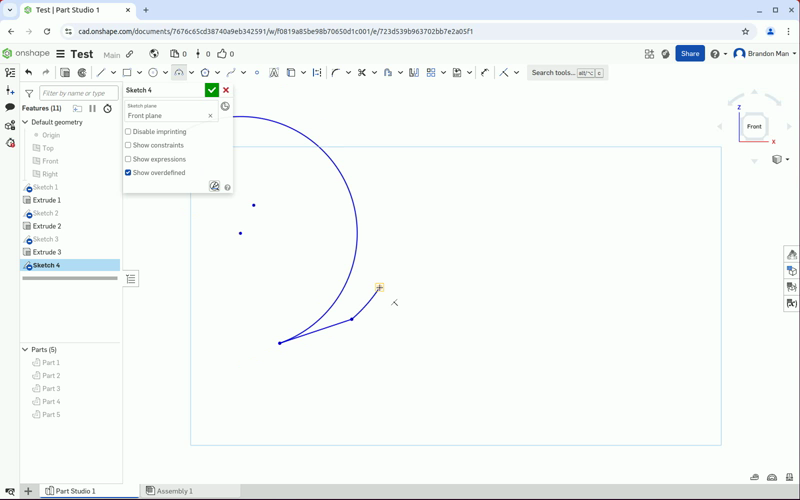
scroll(-6)
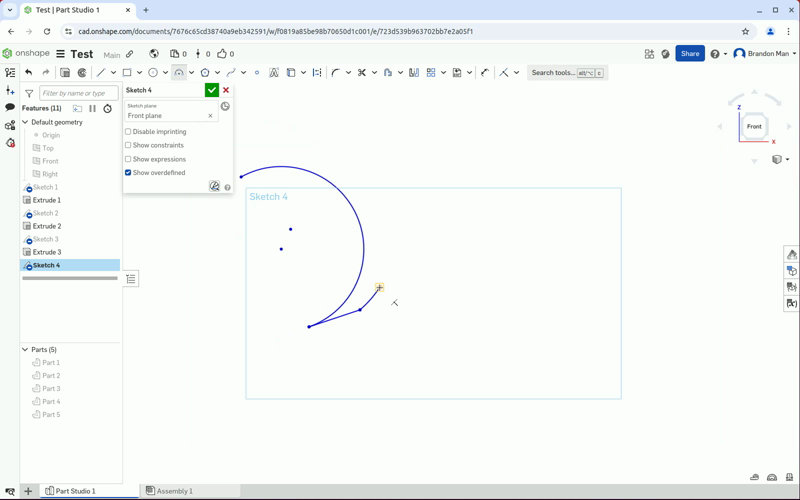
scroll(-6)
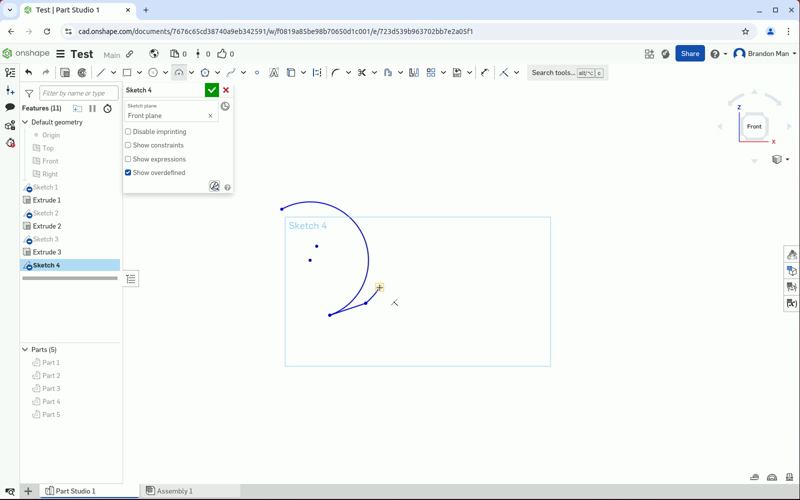
scroll(-6)
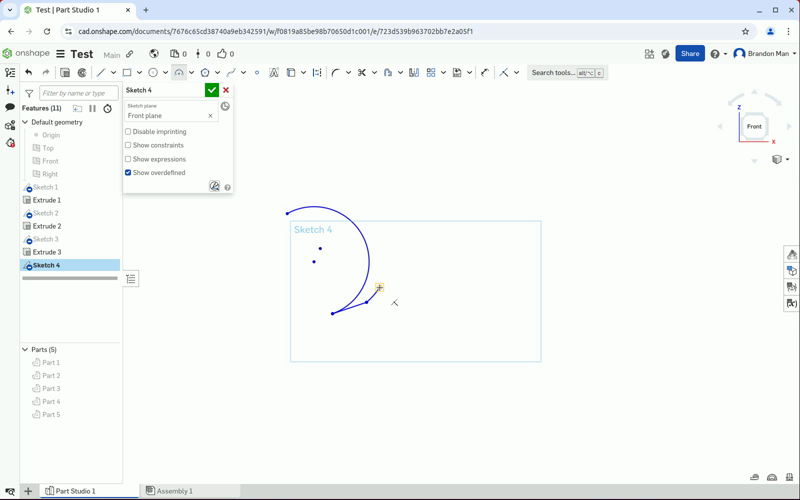
scroll(-6)
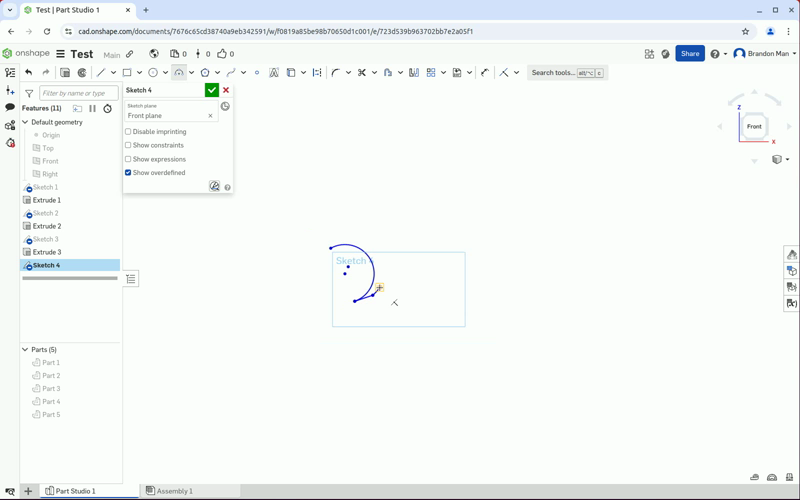
scroll(-6)
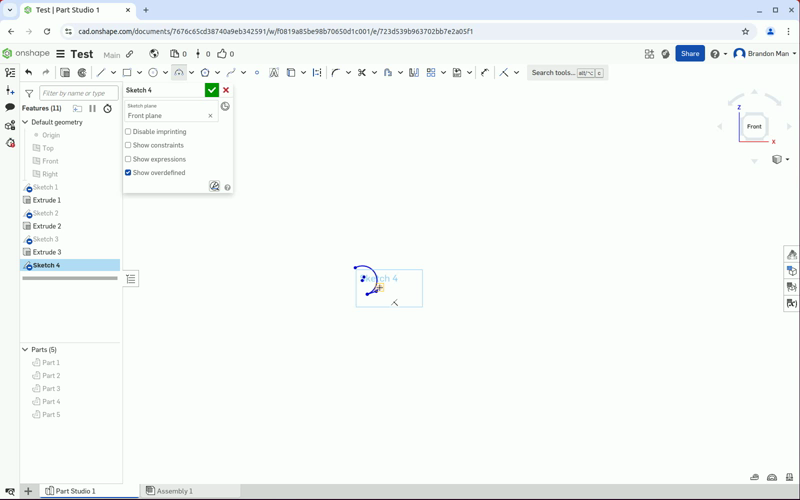
key_down(shift)
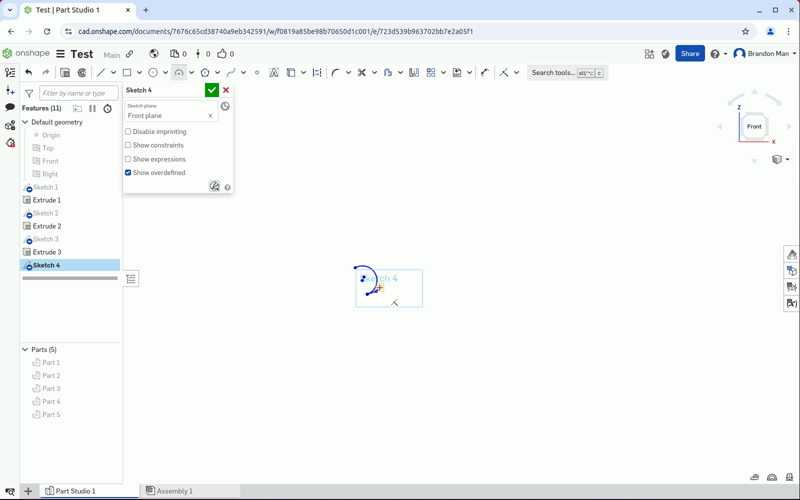
mouse_move(368, 262)
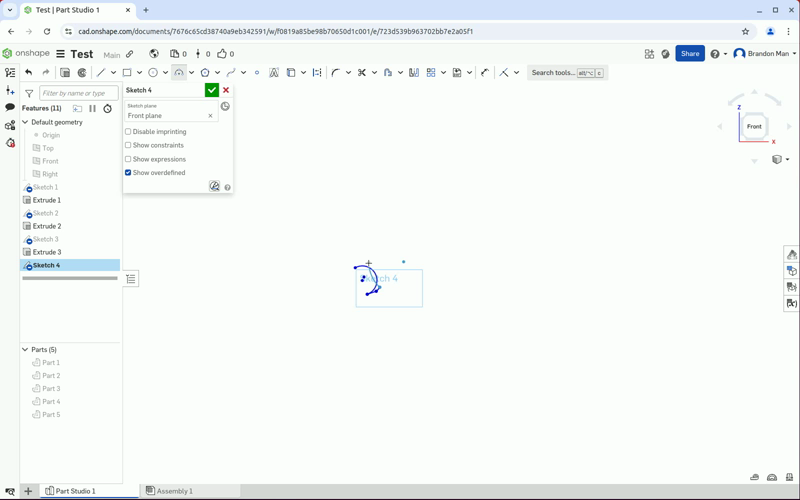
click(368, 262)
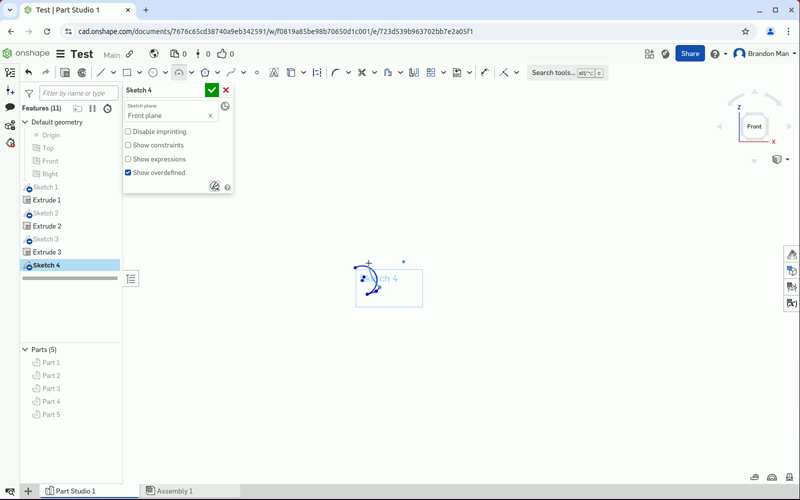
mouse_move(380, 272)
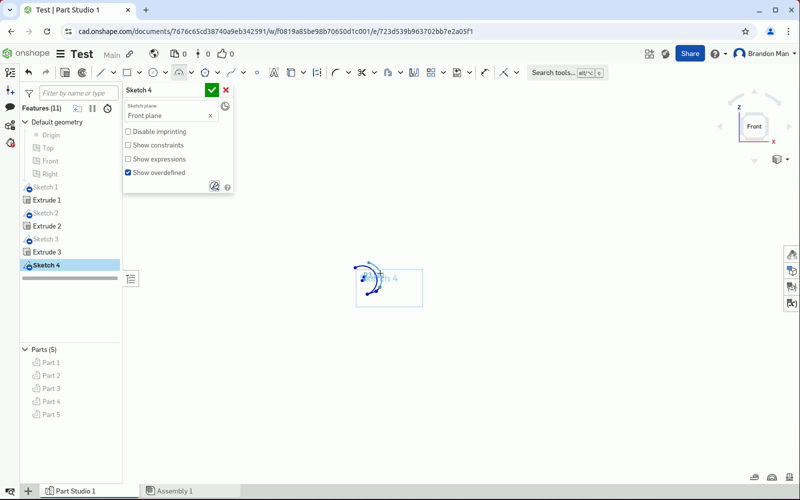
click(380, 272)
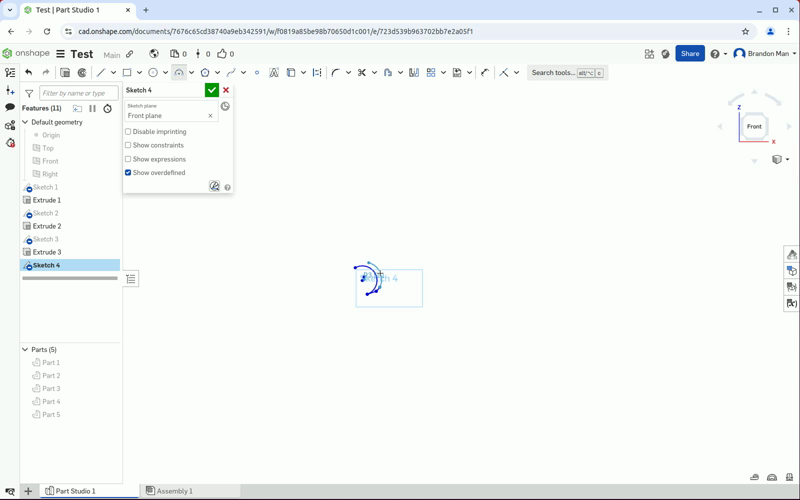
key_up(shift)
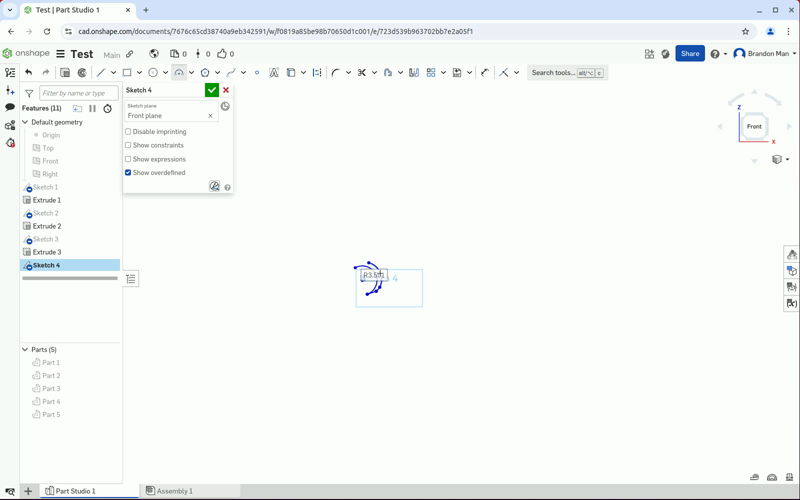
mouse_move(368, 262)
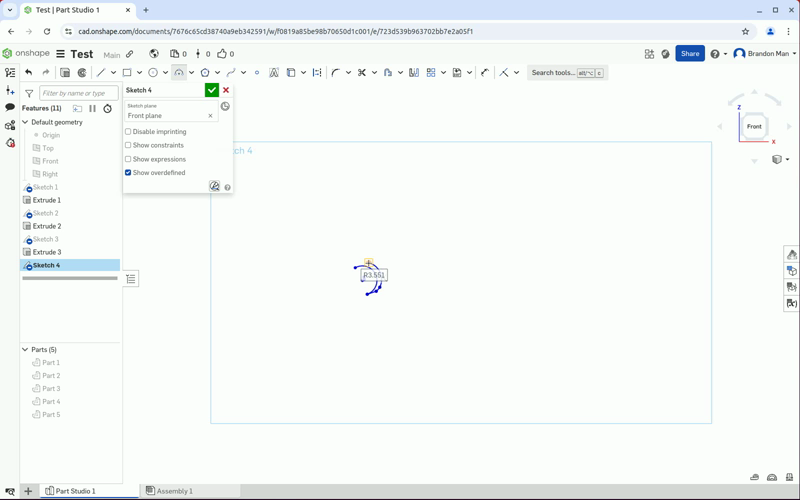
click(368, 262)
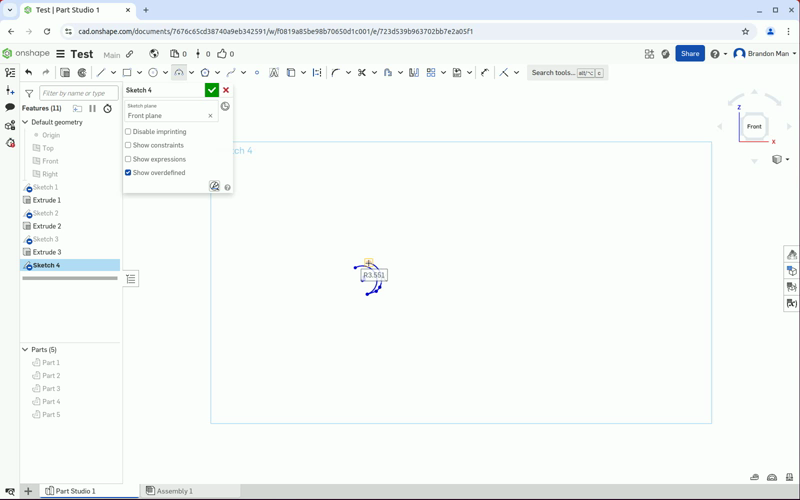
key_down(shift)
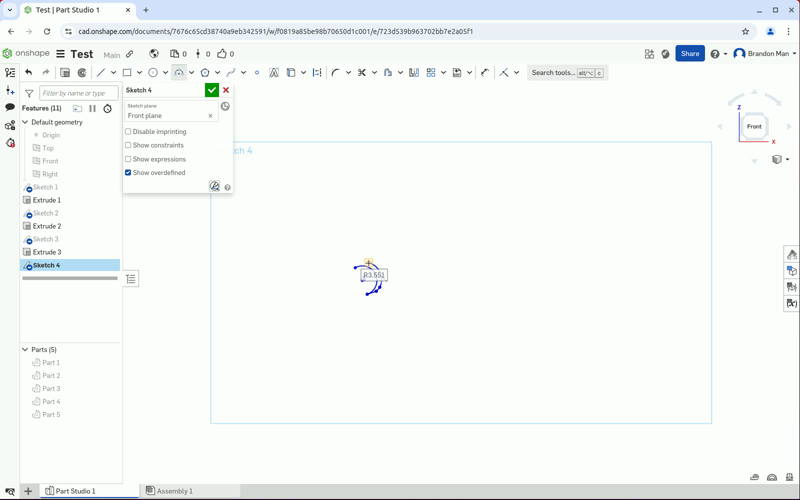
mouse_move(364, 262)
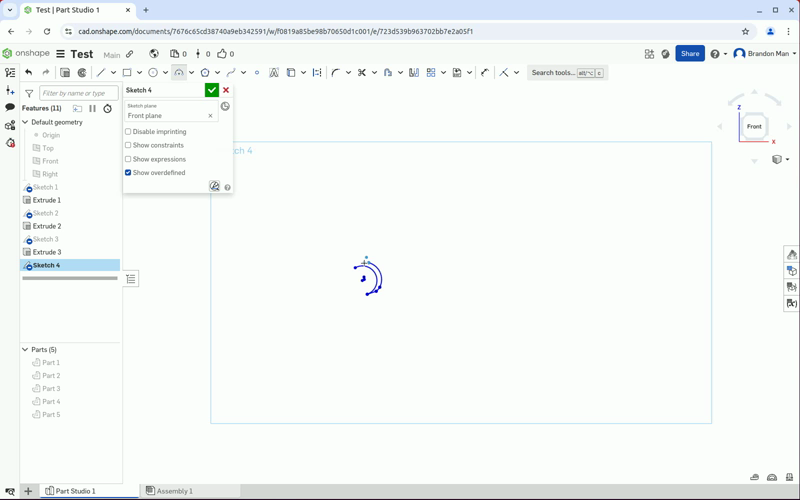
scroll(6)
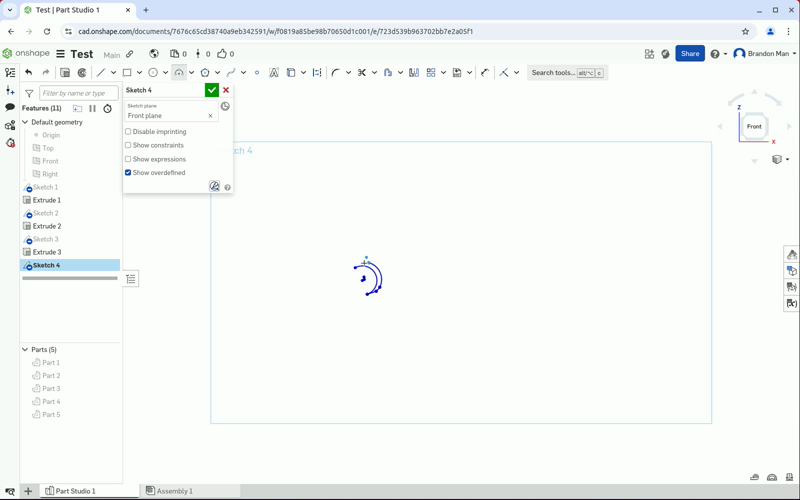
scroll(6)
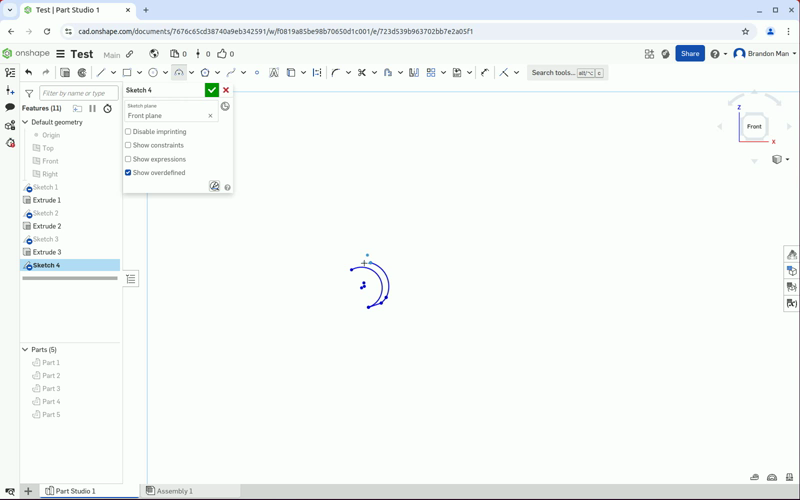
scroll(6)
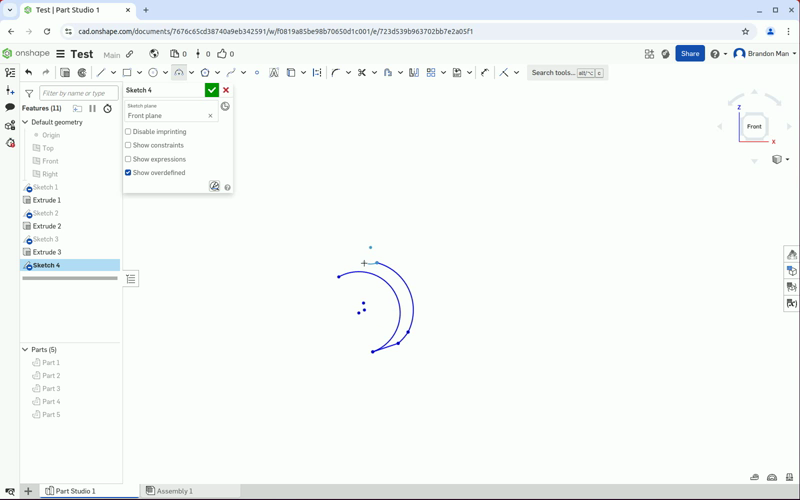
scroll(6)
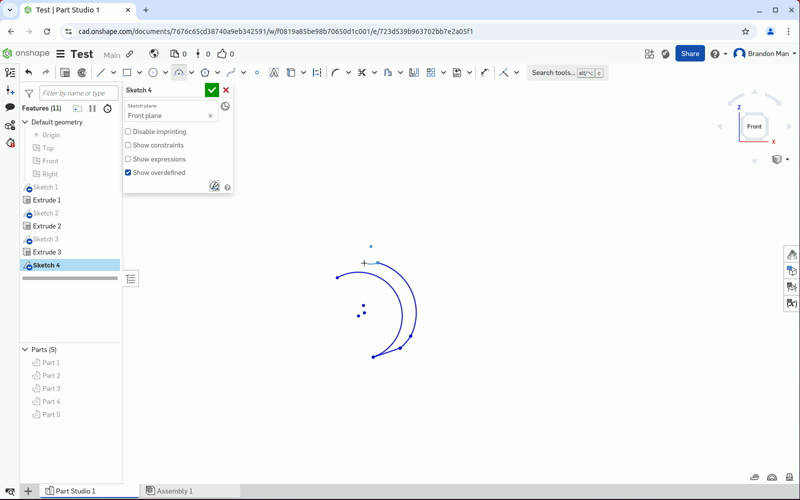
scroll(6)
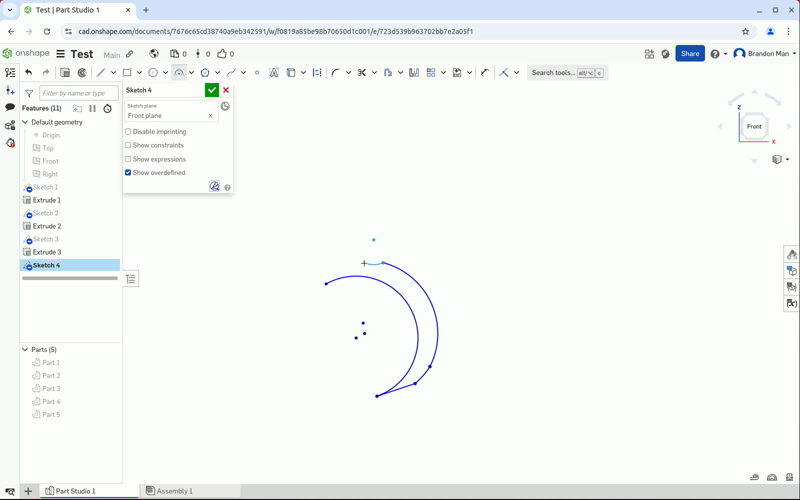
scroll(6)
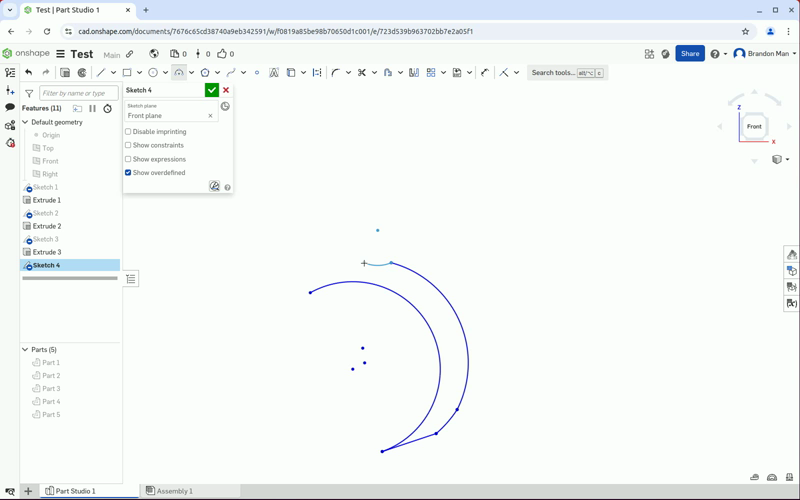
scroll(6)
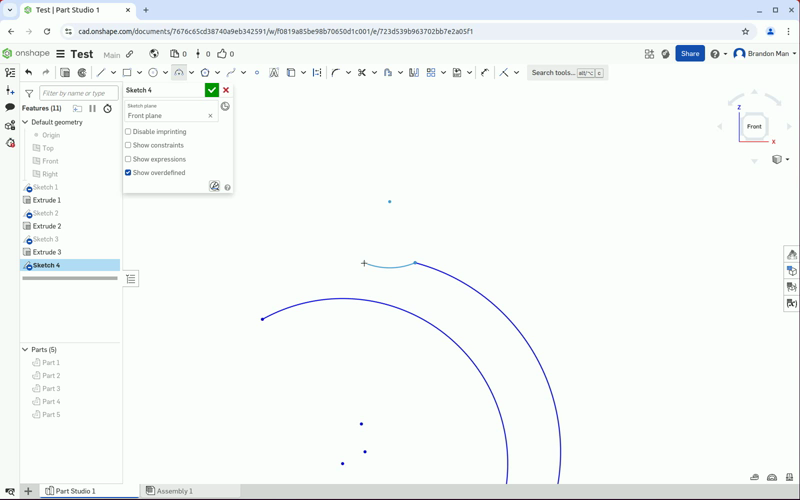
click(364, 262)
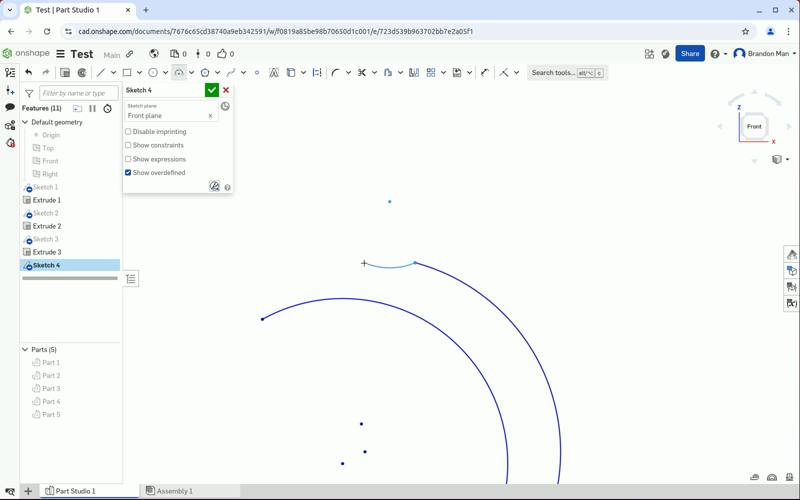
scroll(-6)
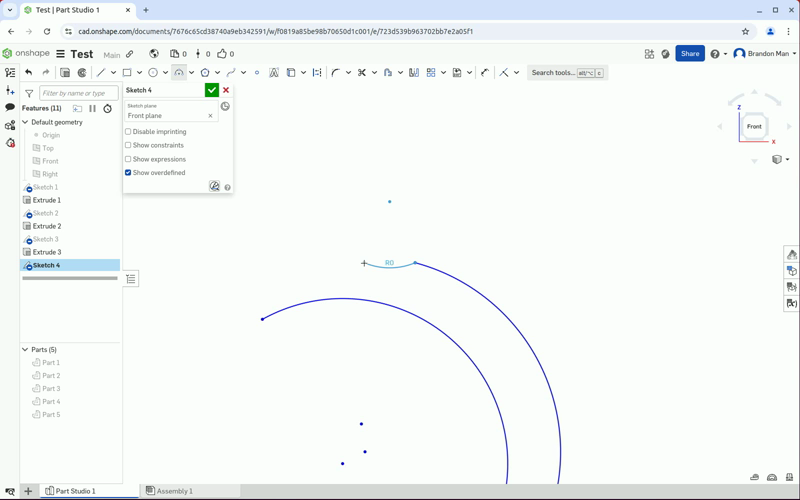
scroll(-6)
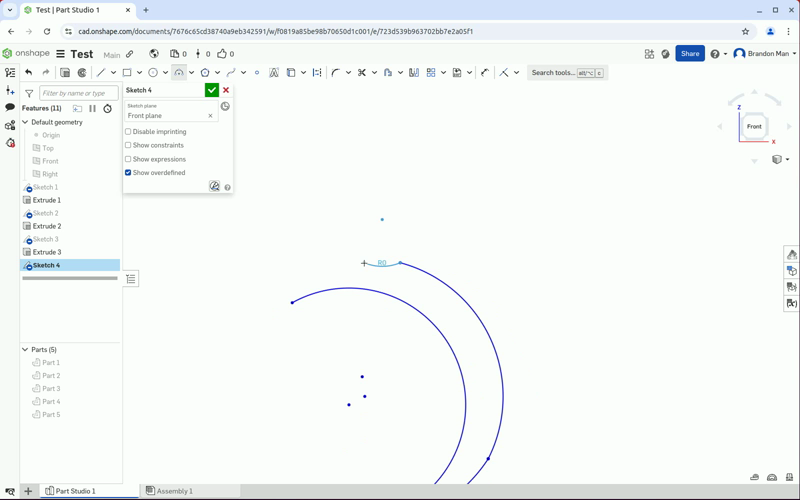
scroll(-6)
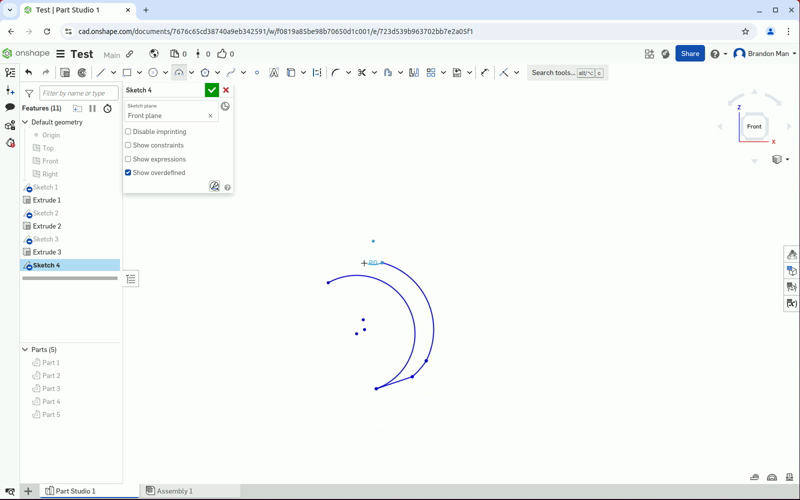
scroll(-6)
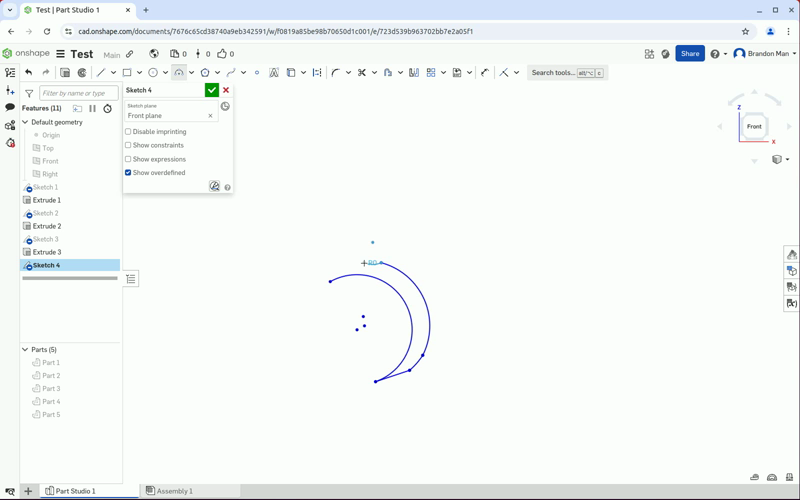
scroll(-6)
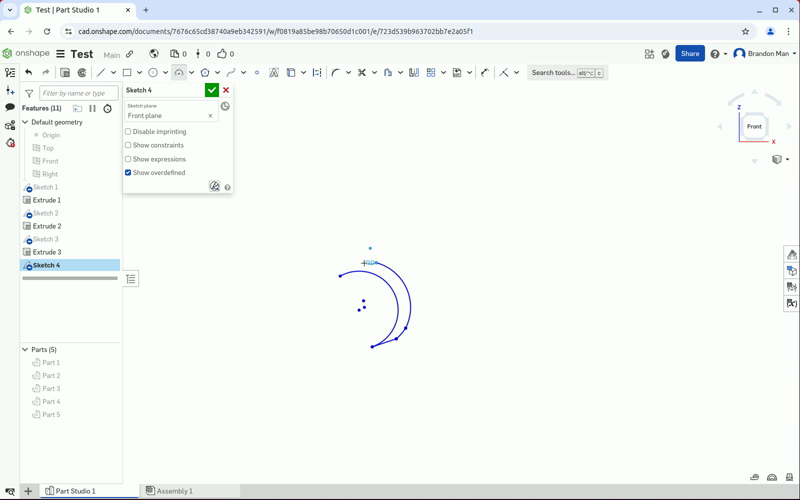
scroll(-6)
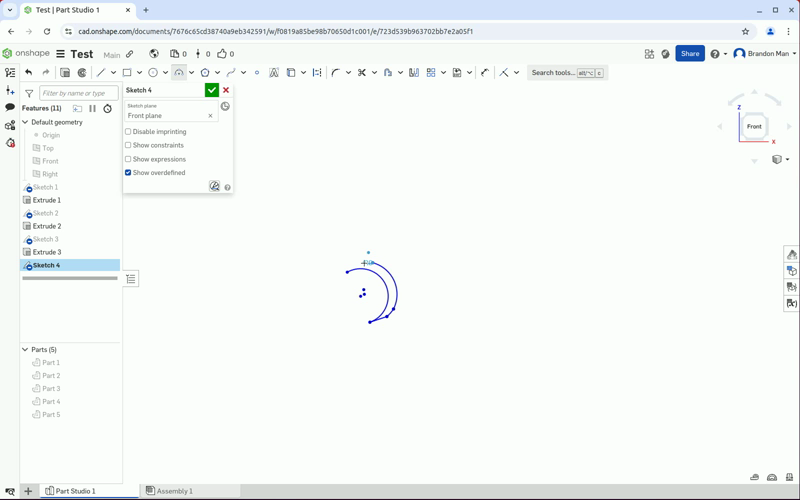
scroll(-6)
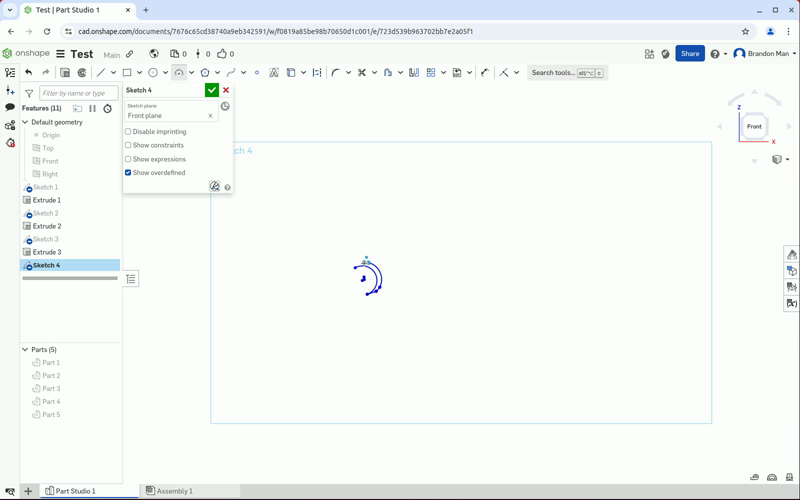
mouse_move(366, 261)
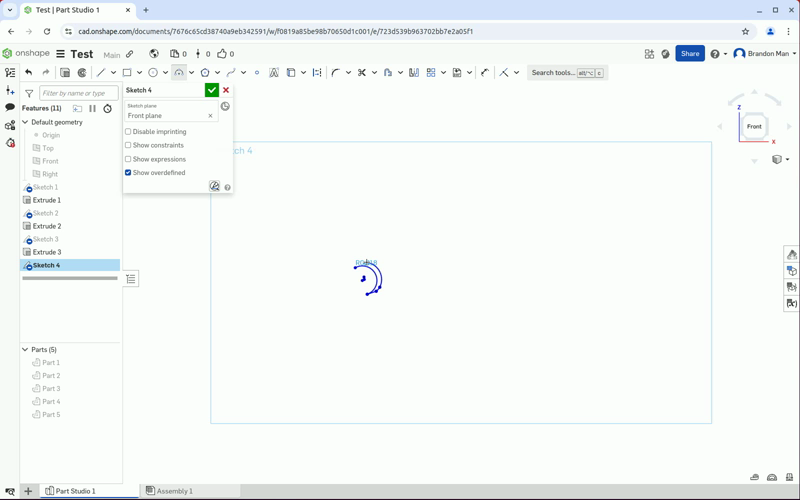
scroll(6)
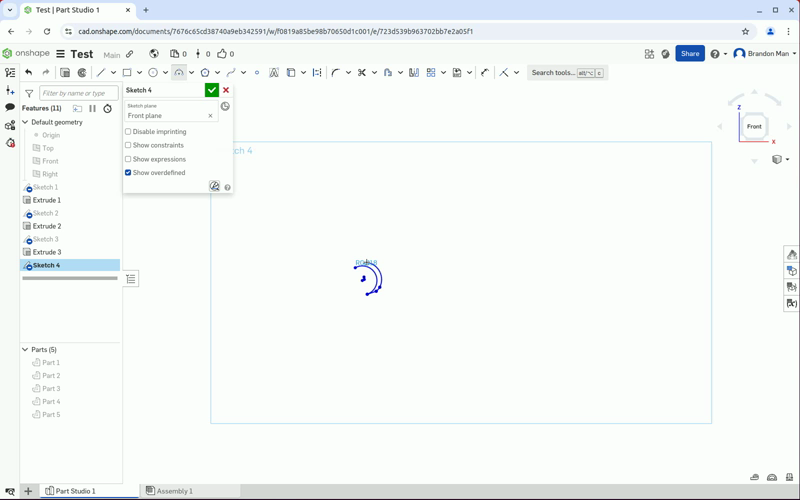
scroll(6)
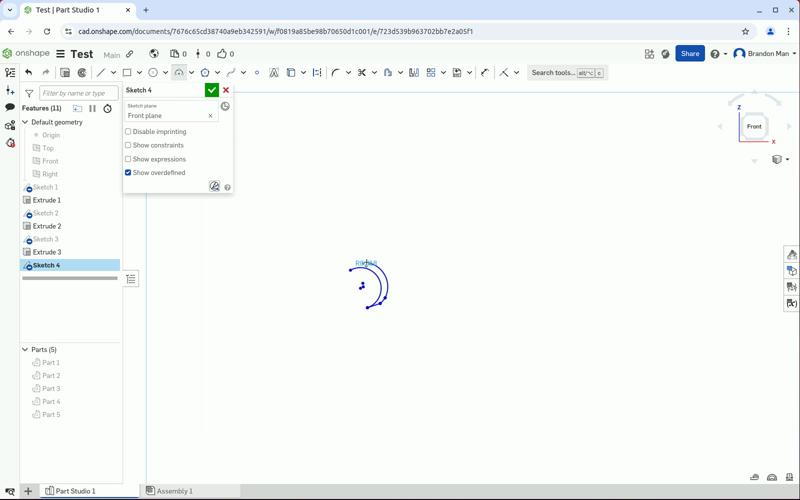
scroll(6)
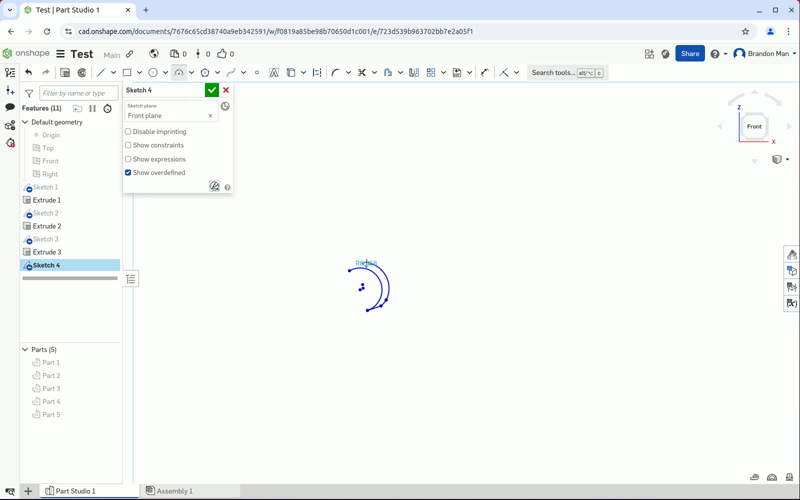
scroll(6)
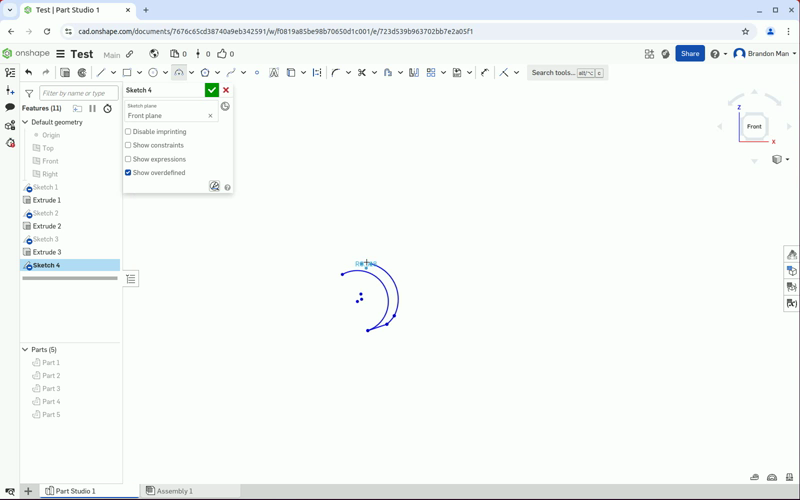
scroll(6)
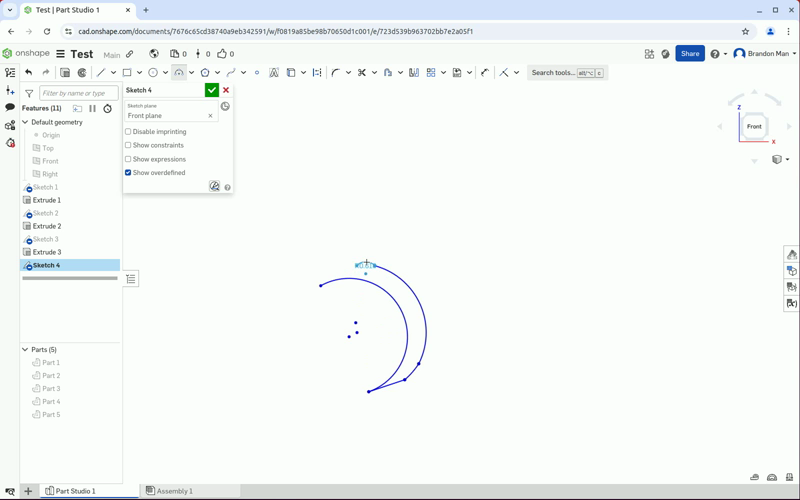
scroll(6)
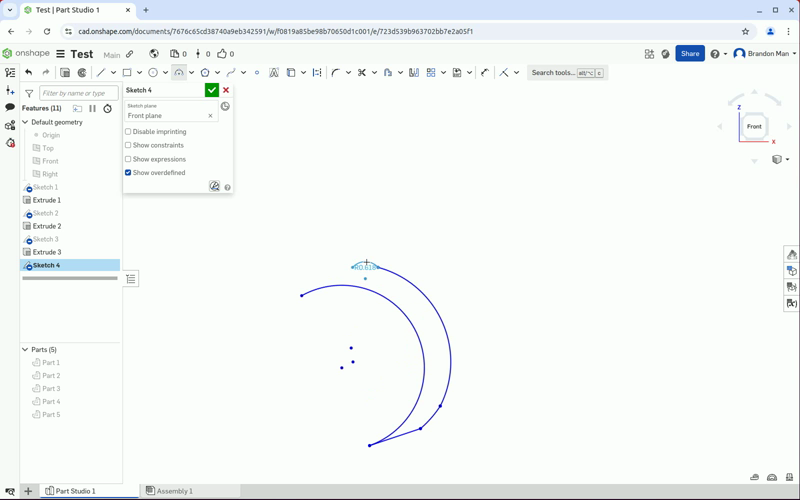
scroll(6)
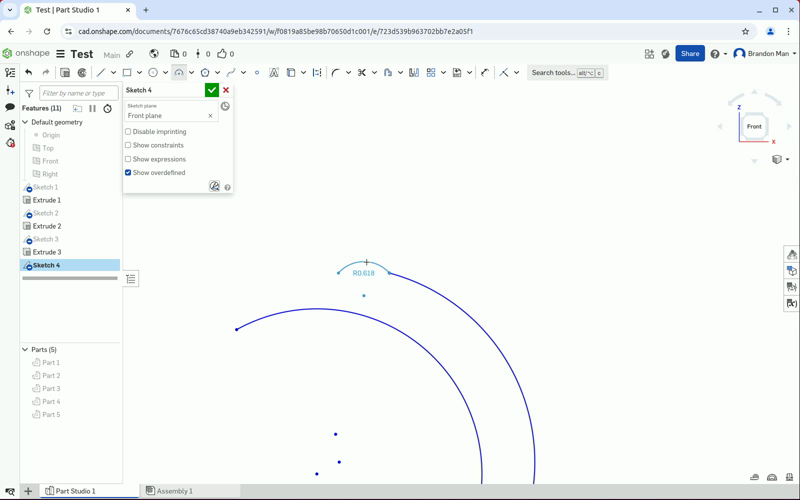
click(366, 261)
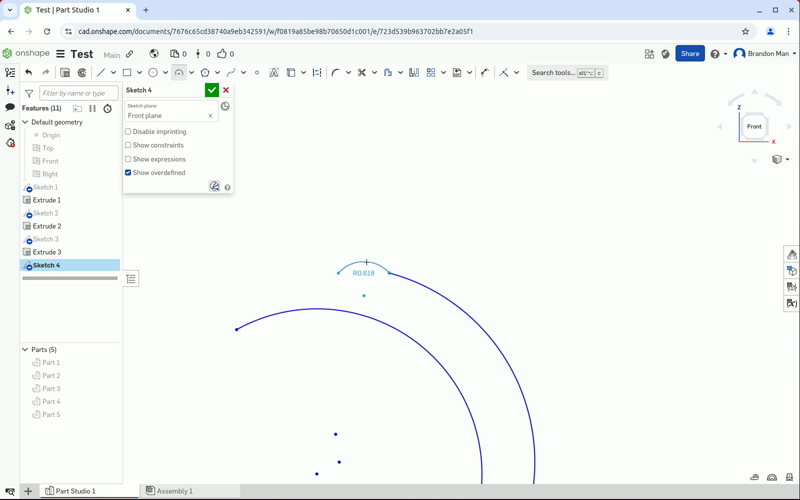
scroll(-6)
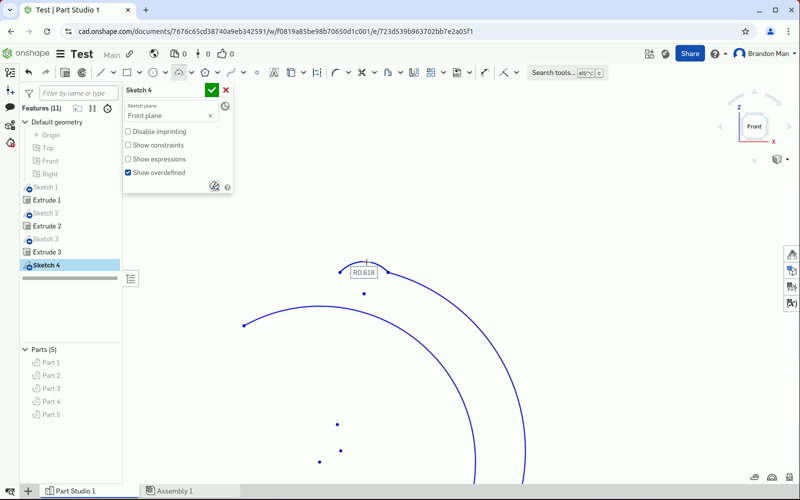
scroll(-6)
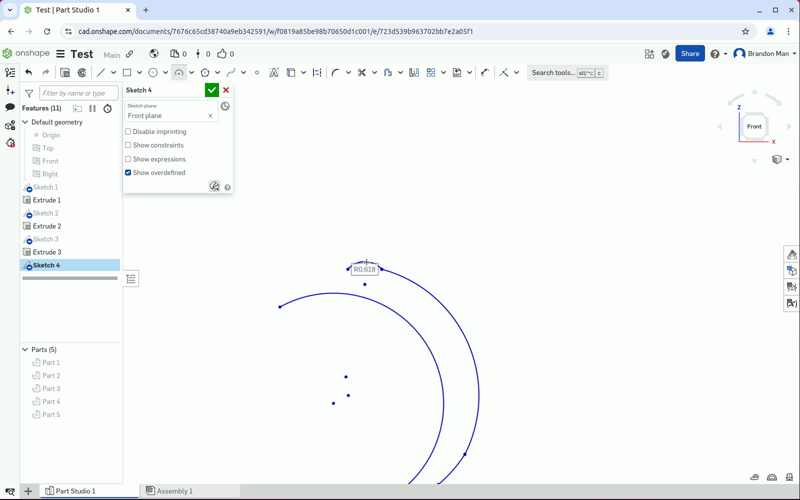
scroll(-6)
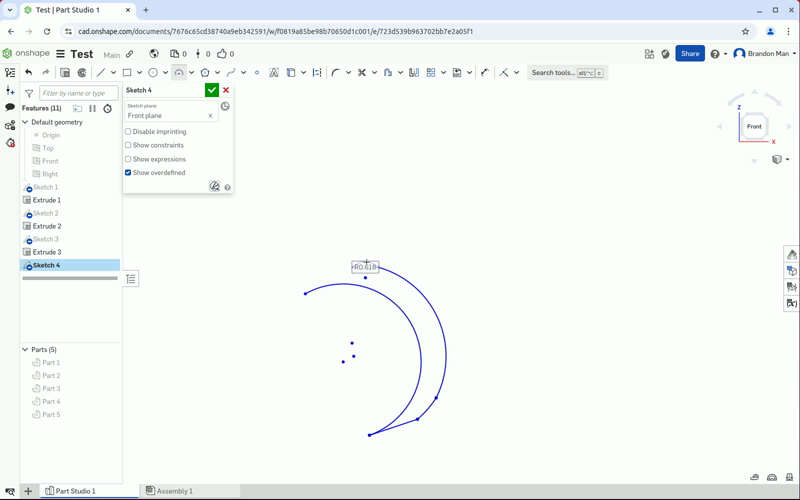
scroll(-6)
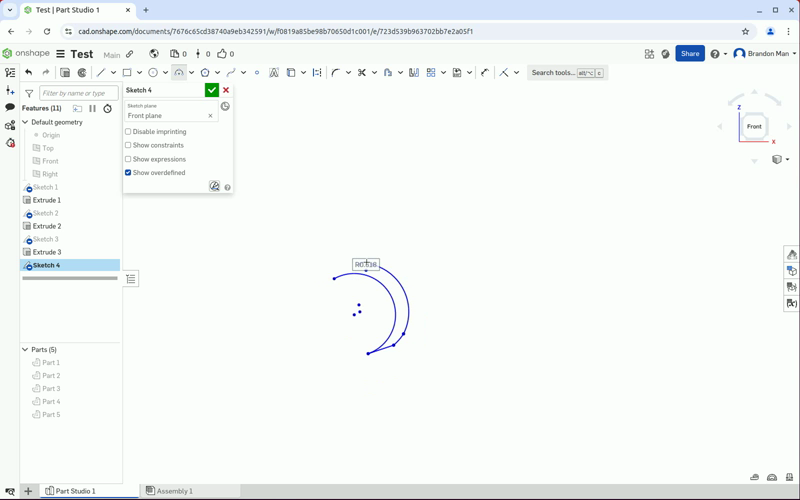
scroll(-6)
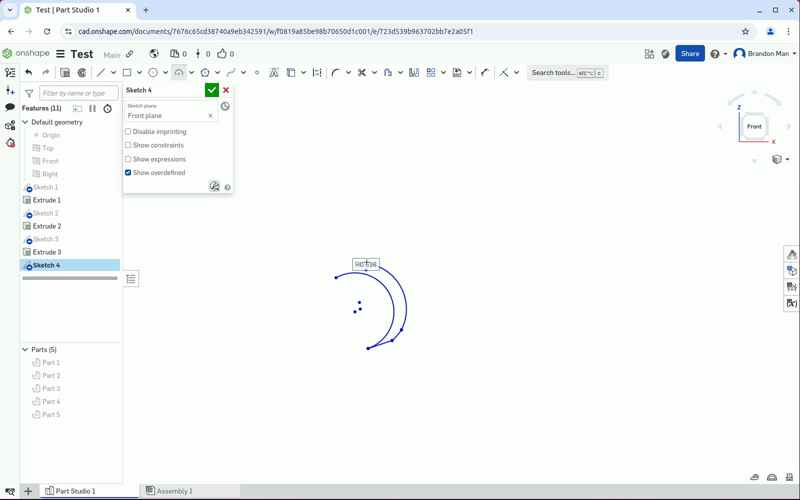
scroll(-6)
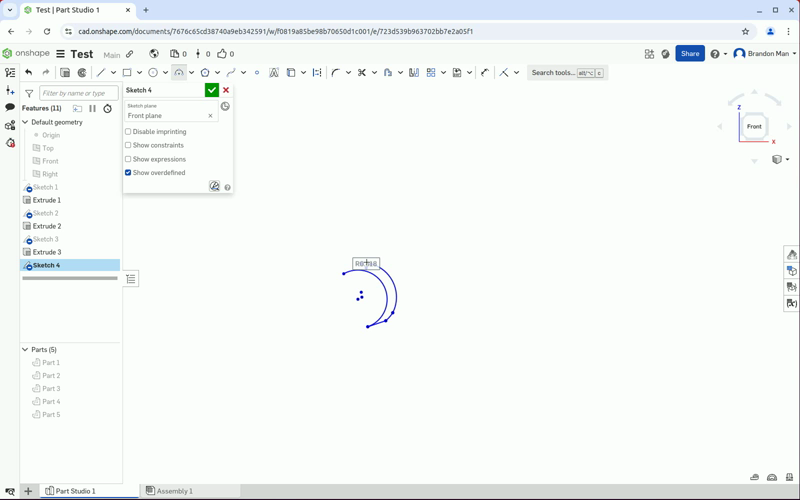
scroll(-6)
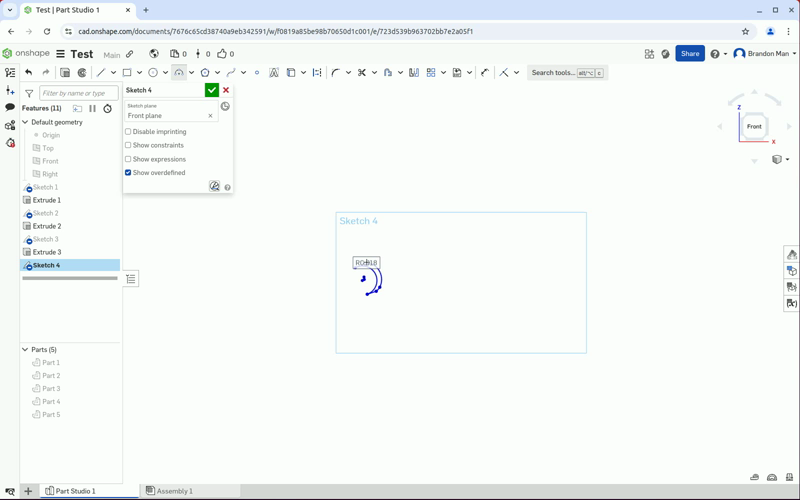
key_up(shift)
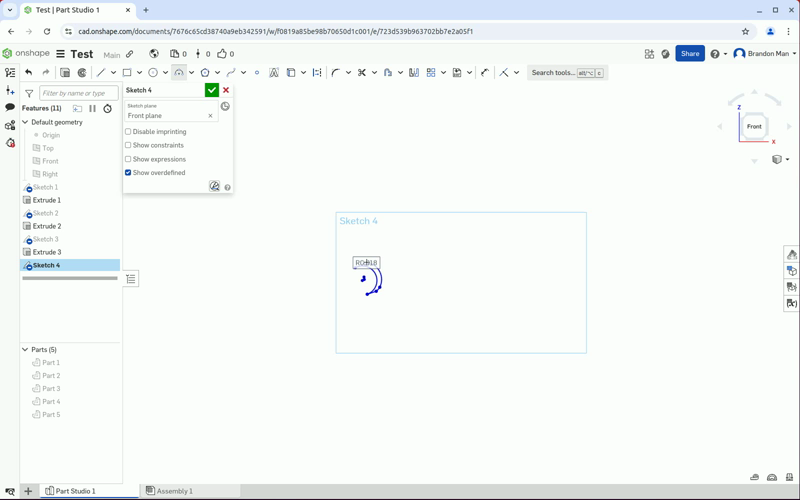
key(esc)
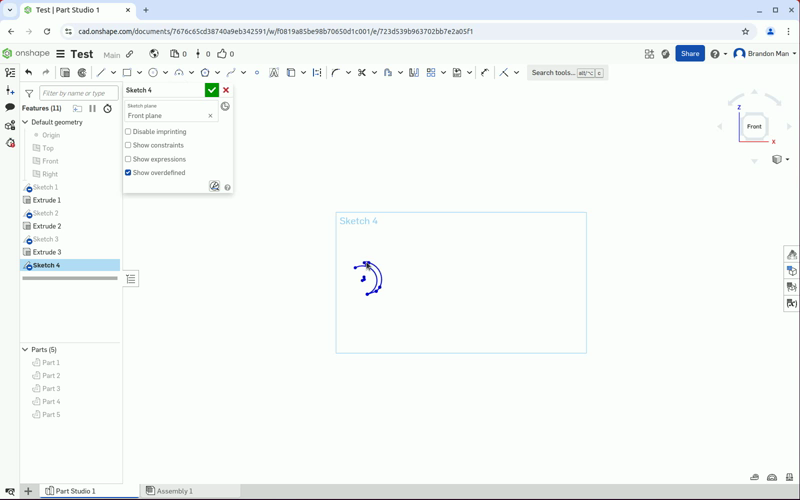
key(l)
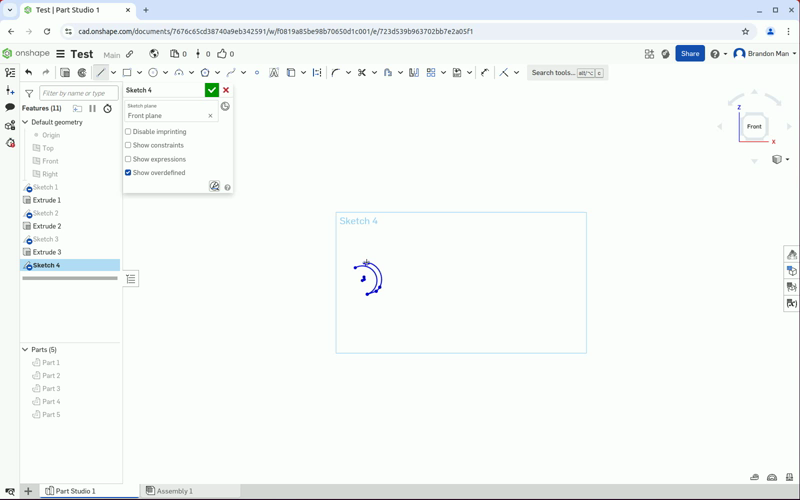
mouse_move(364, 262)
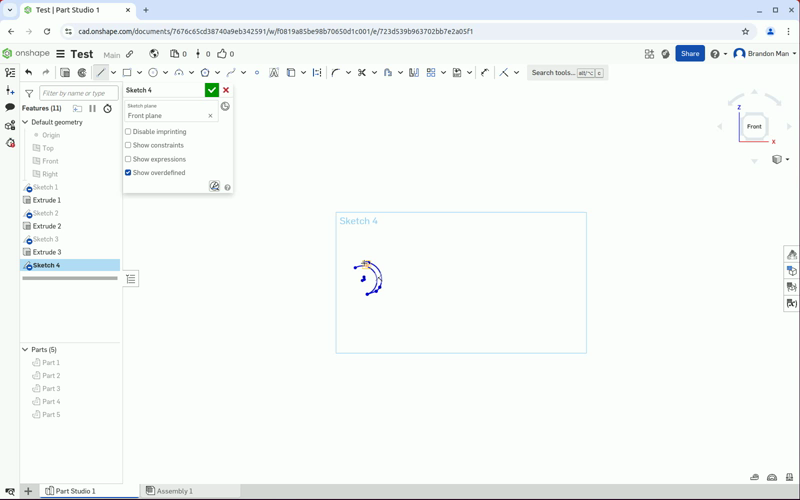
scroll(6)
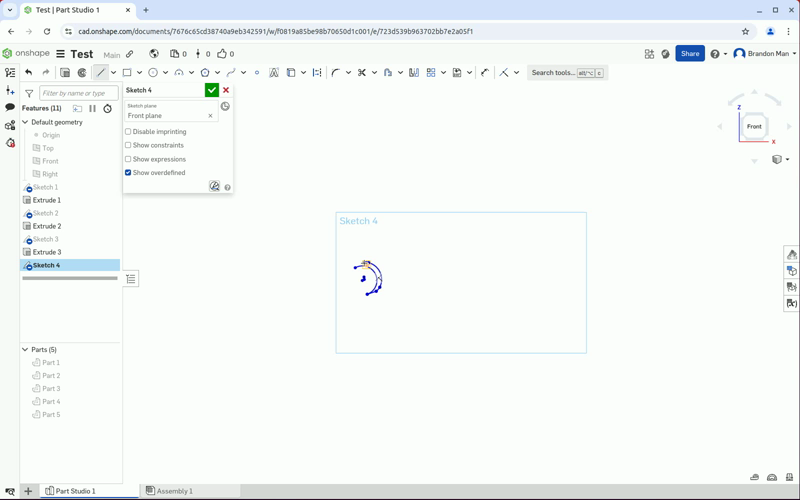
scroll(6)
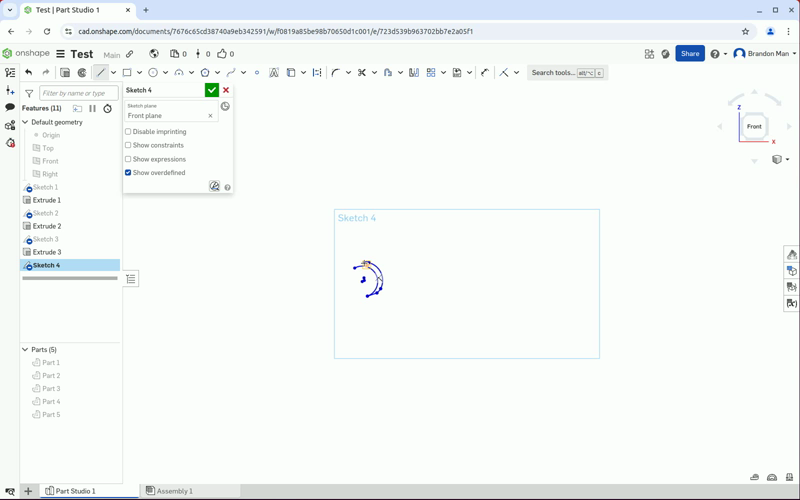
scroll(6)
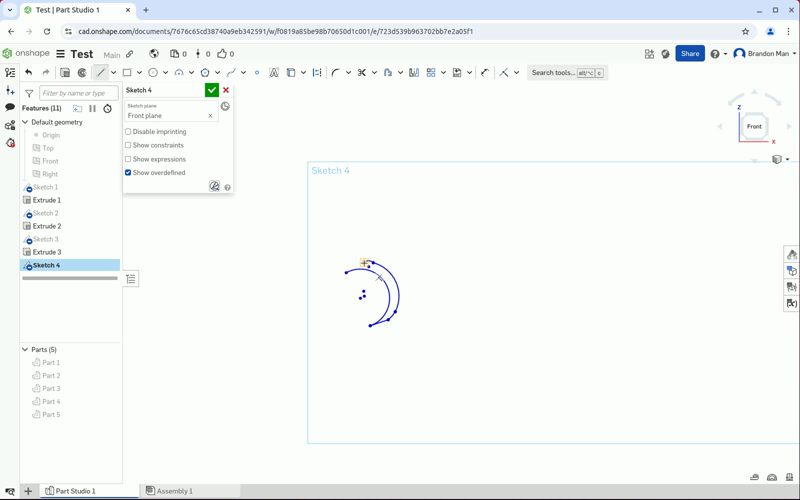
scroll(6)
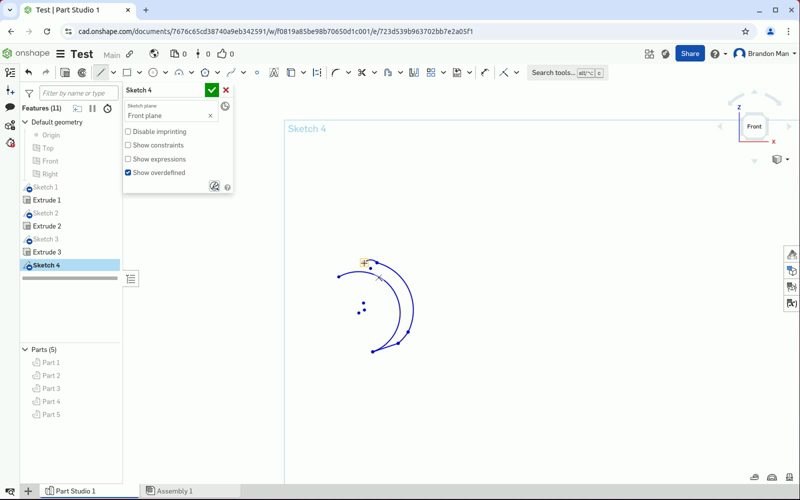
scroll(6)
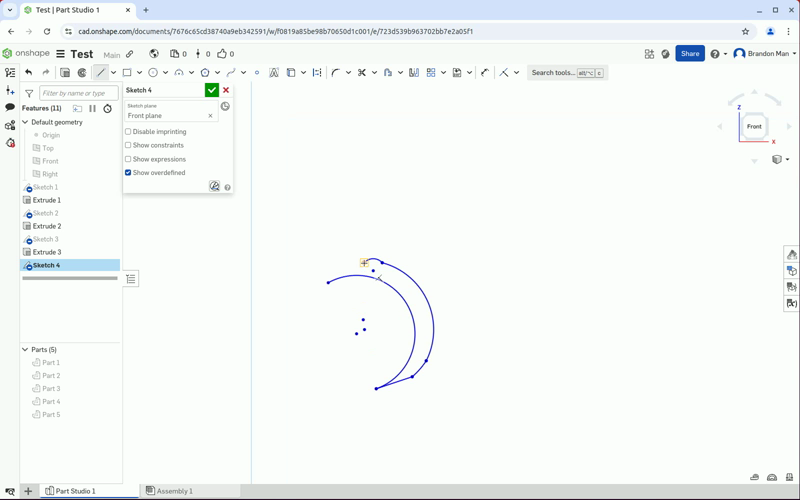
scroll(6)
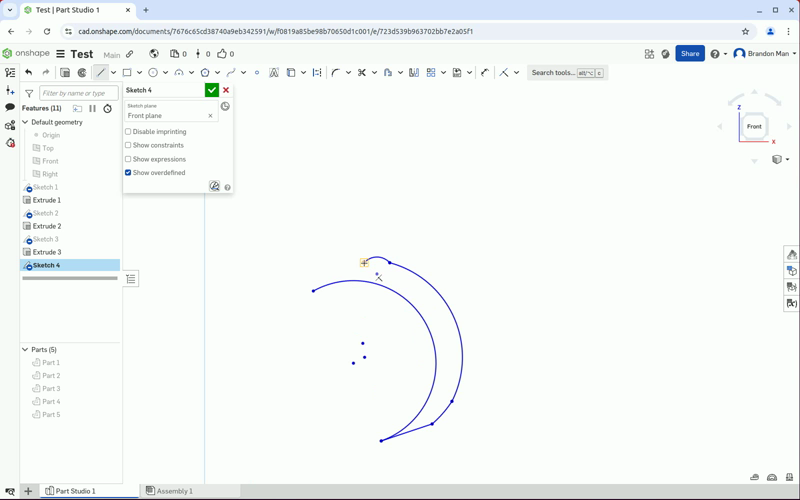
scroll(6)
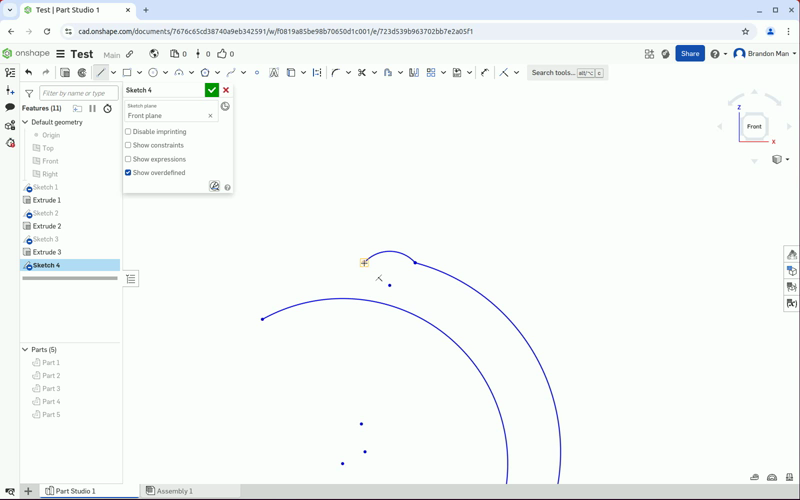
click(364, 262)
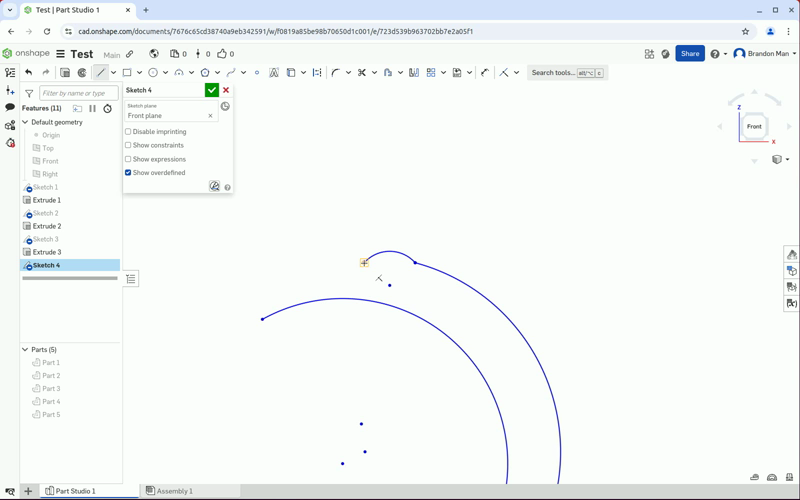
scroll(-6)
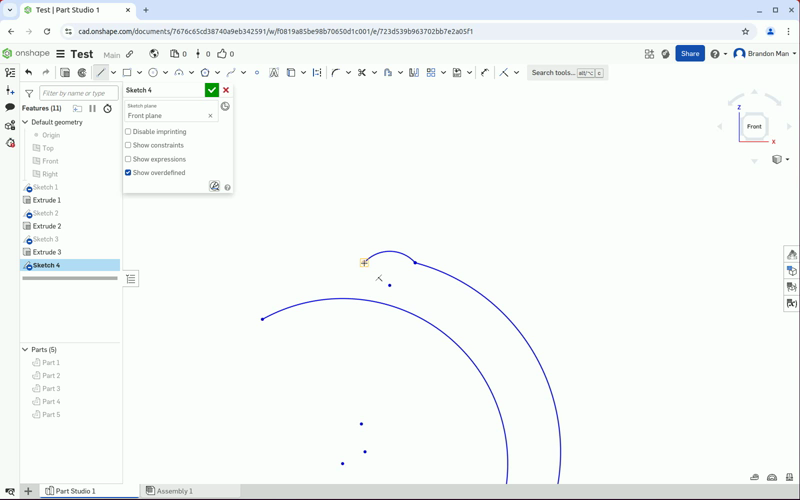
scroll(-6)
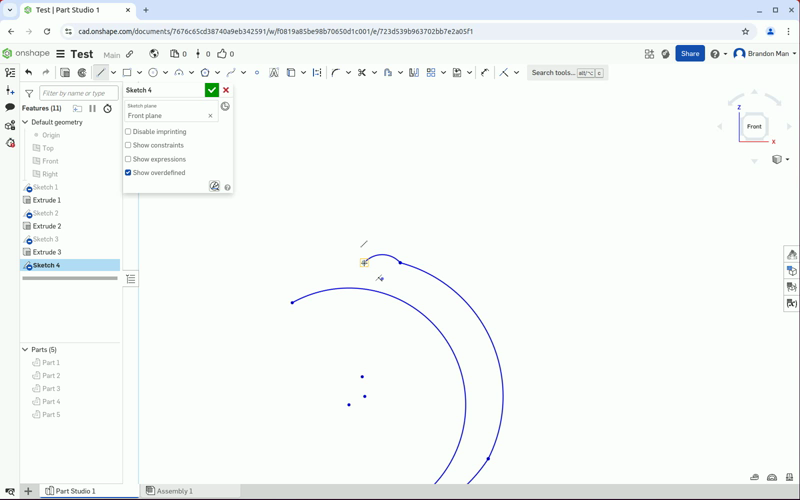
scroll(-6)
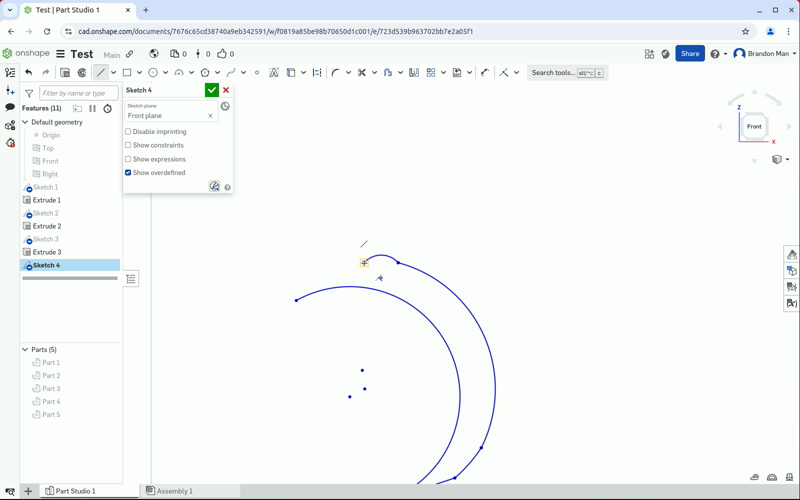
scroll(-6)
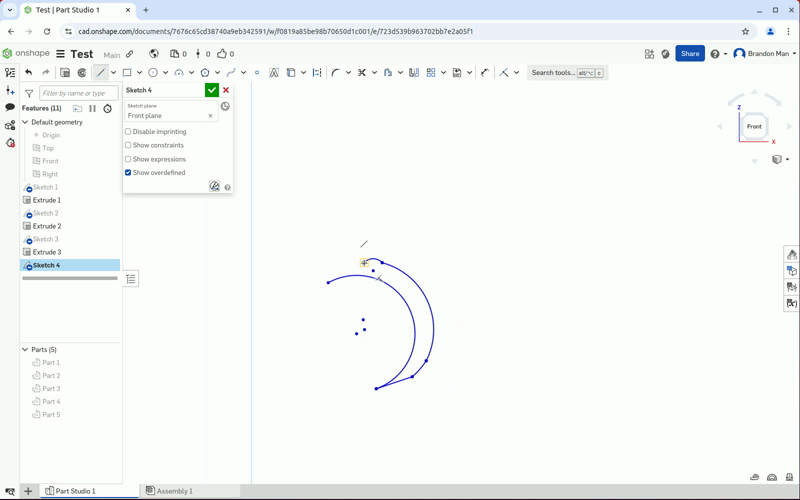
scroll(-6)
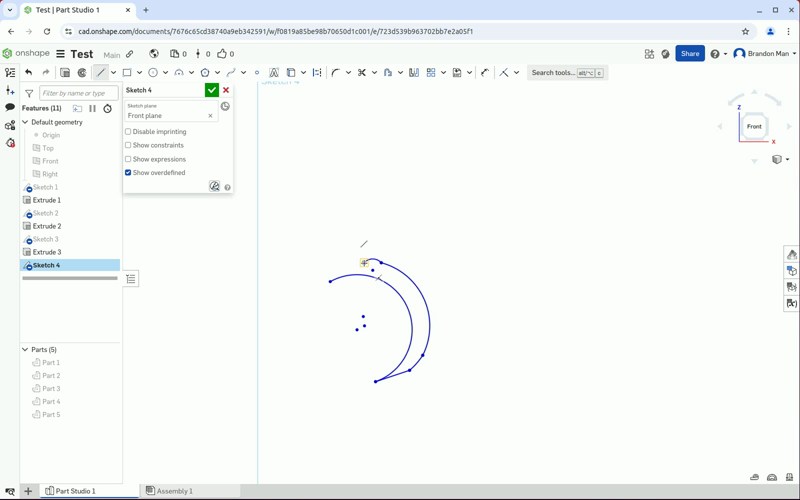
scroll(-6)
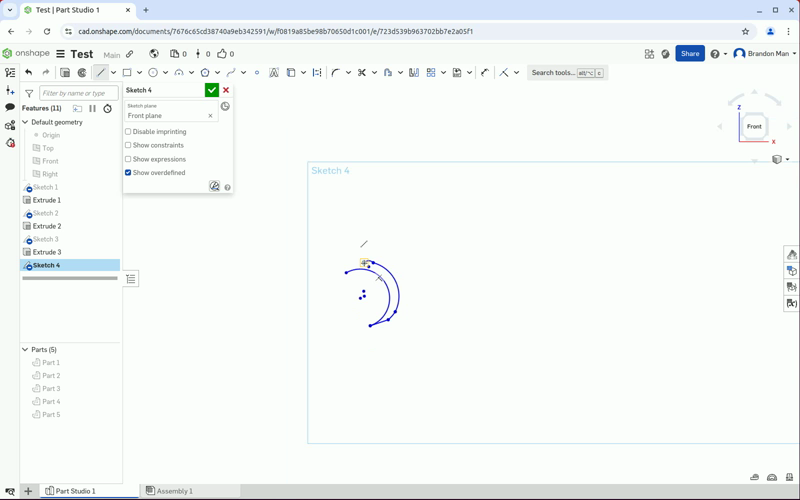
scroll(-6)
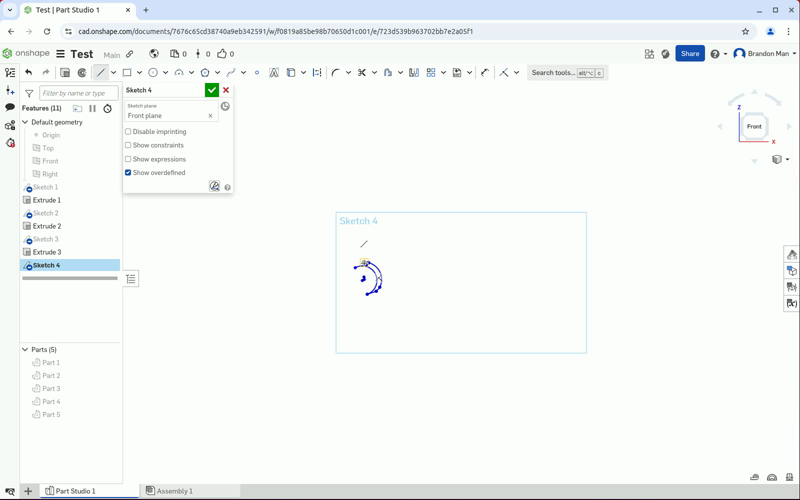
mouse_move(394, 262)
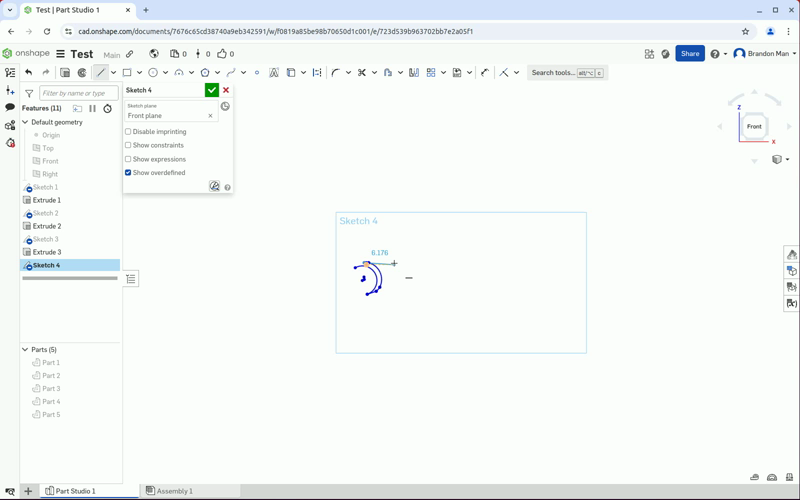
key_down(shift)
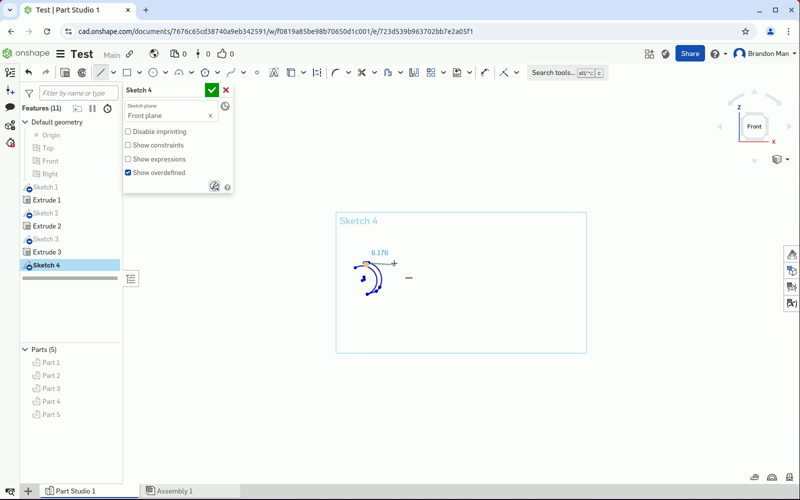
mouse_move(355, 267)
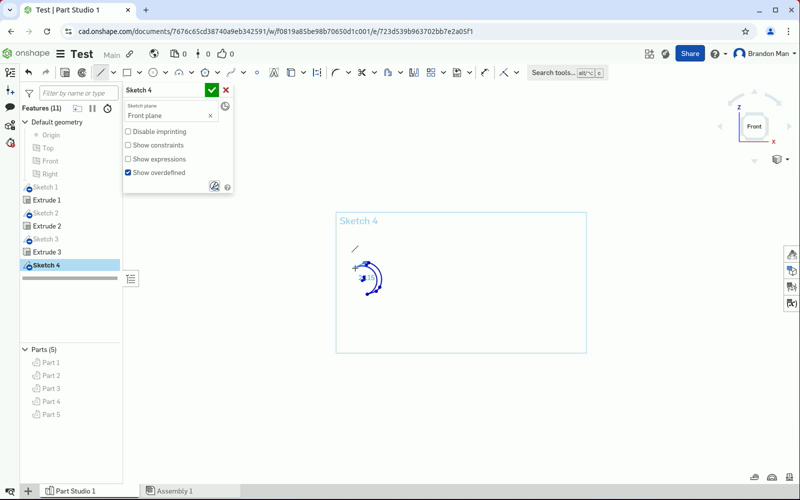
key_up(shift)
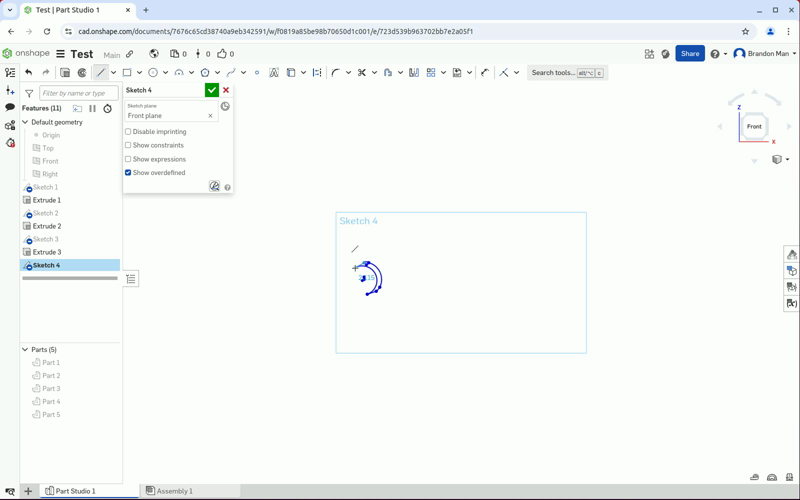
click(355, 267)
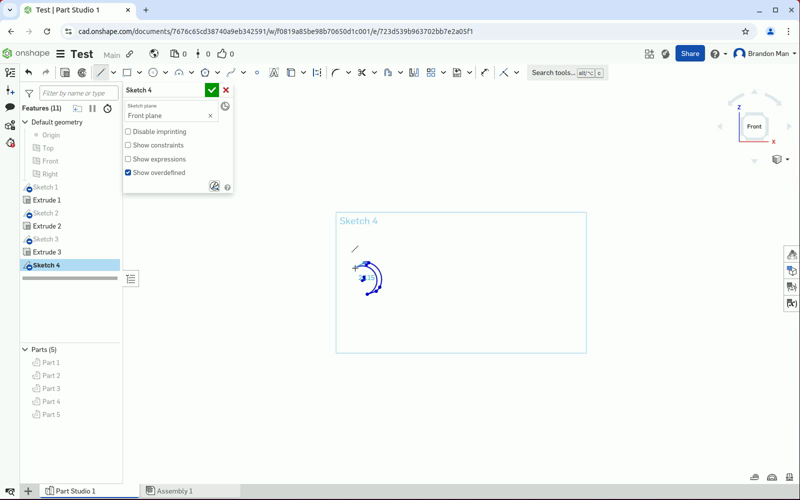
key(esc)
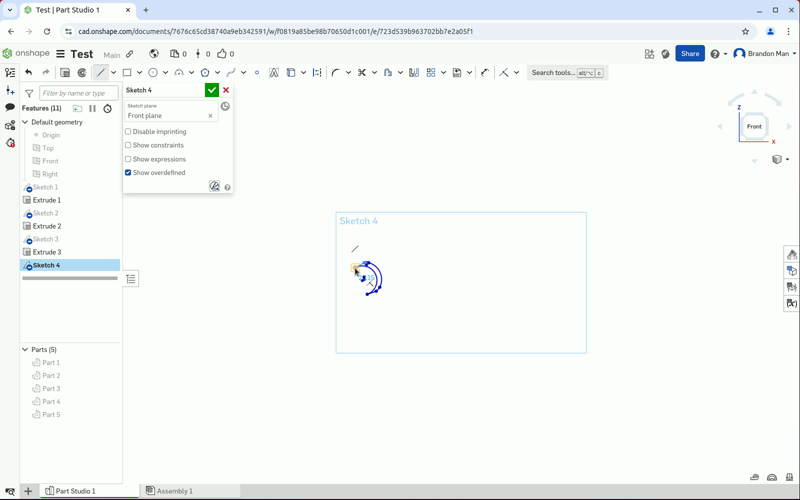
mouse_move(361, 265)
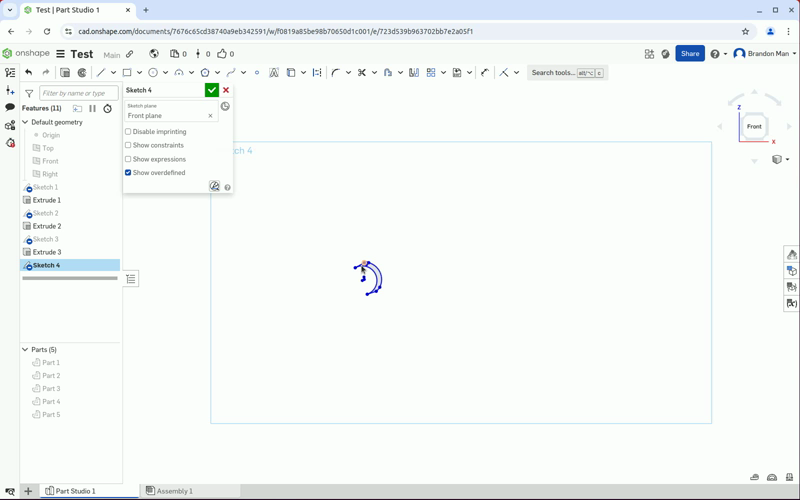
scroll(6)
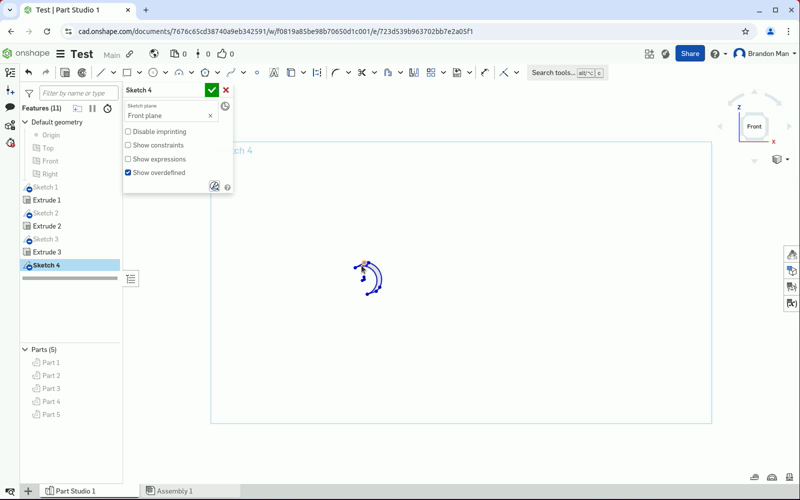
scroll(6)
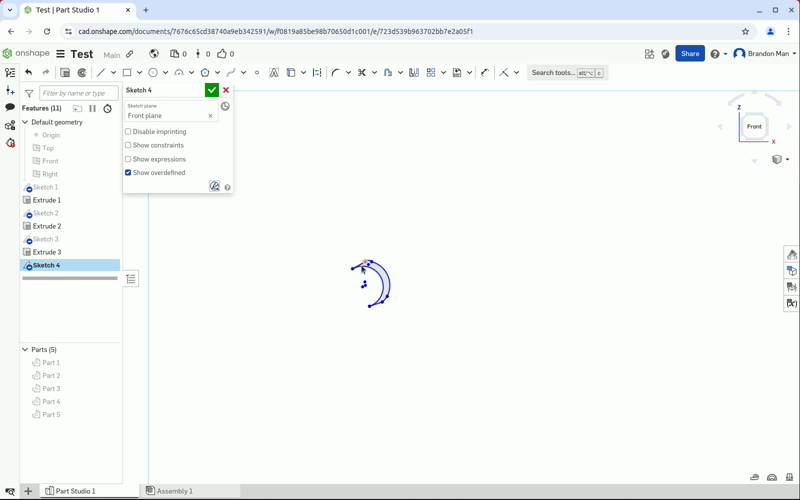
scroll(6)
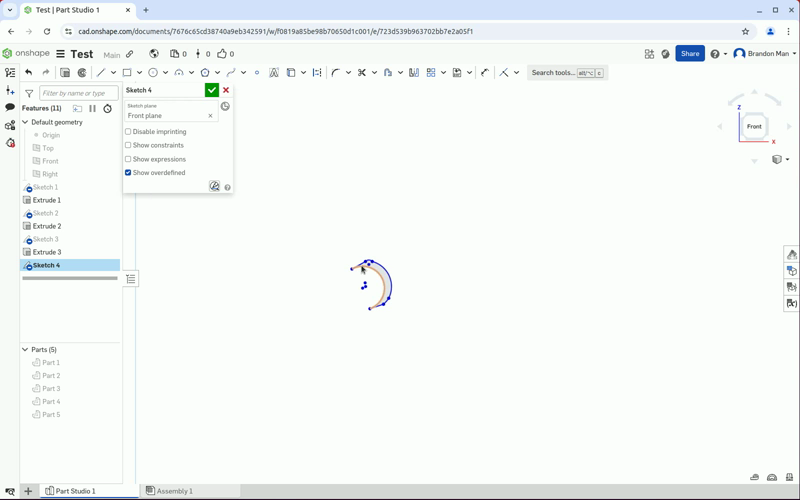
scroll(6)
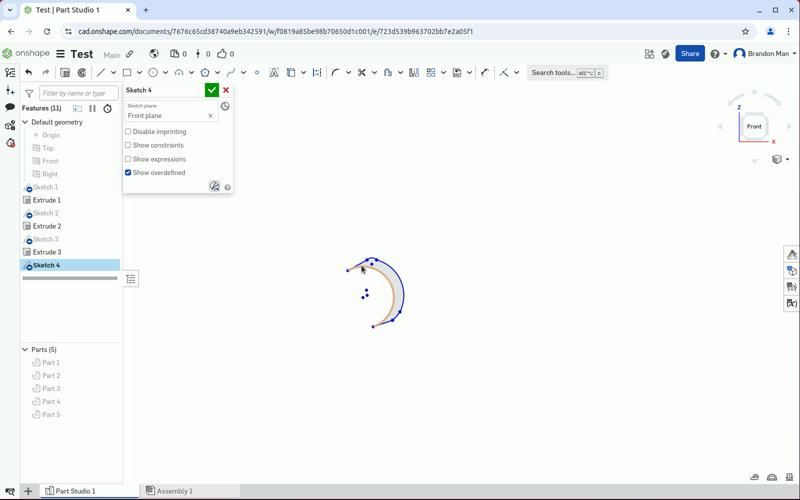
scroll(6)
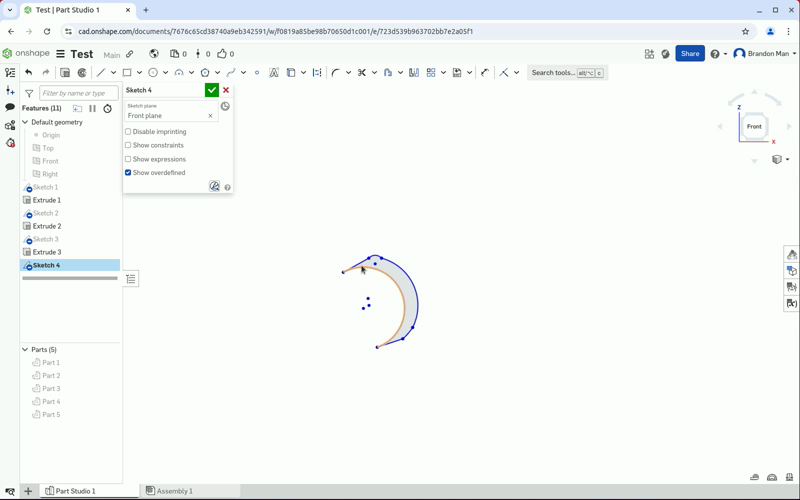
scroll(6)
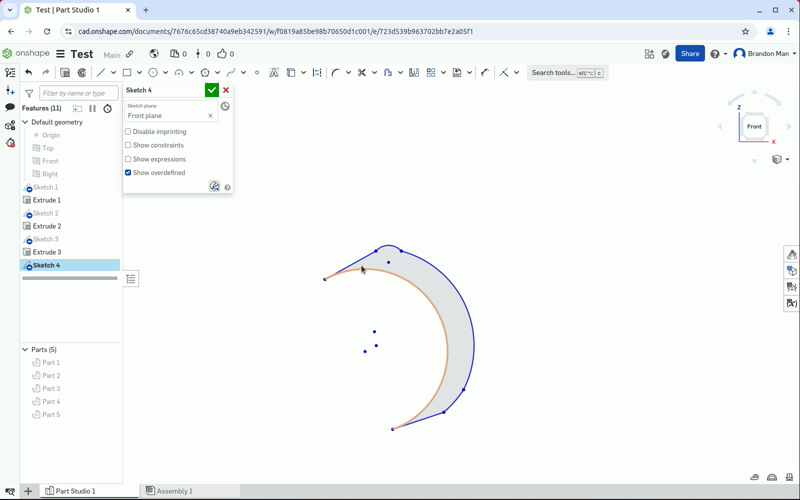
scroll(6)
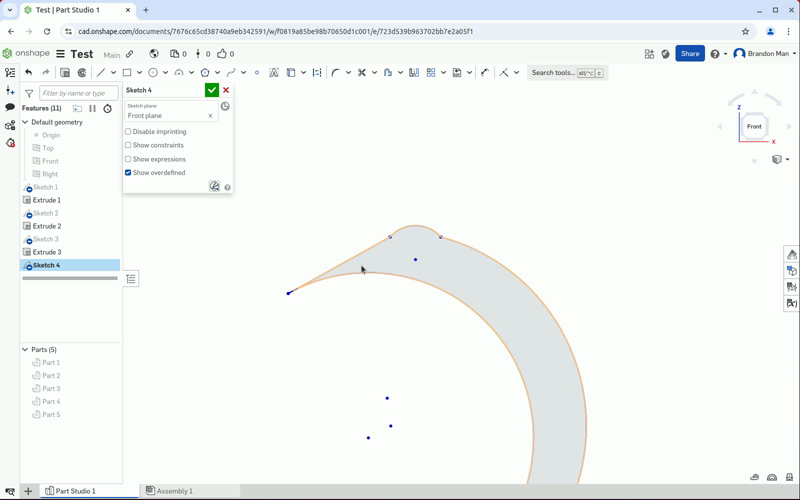
click(361, 265)
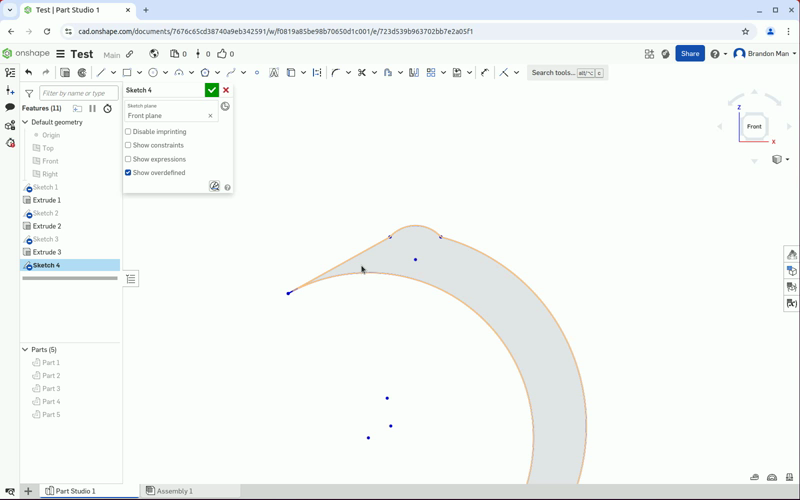
scroll(-6)
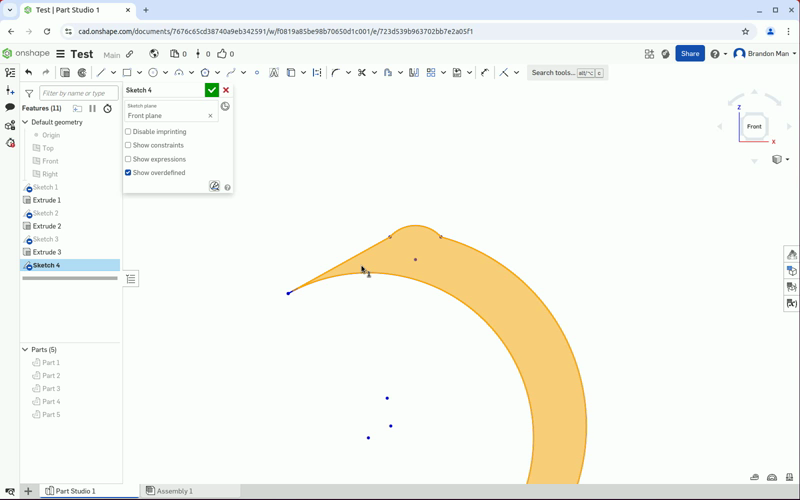
scroll(-6)
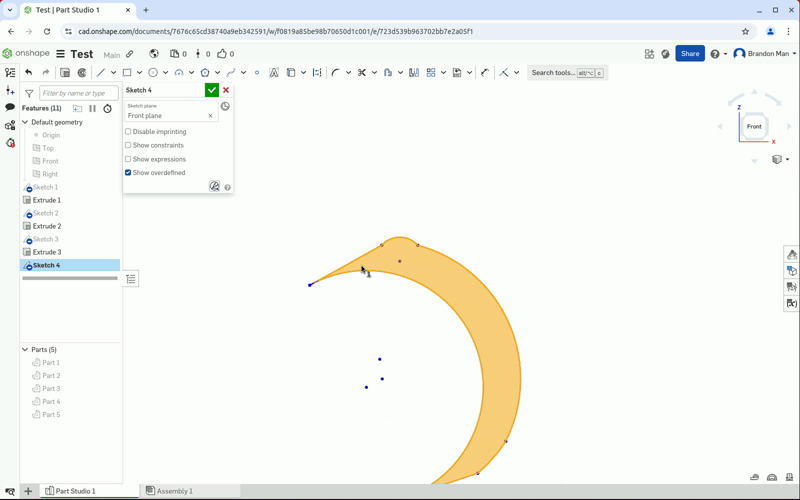
scroll(-6)
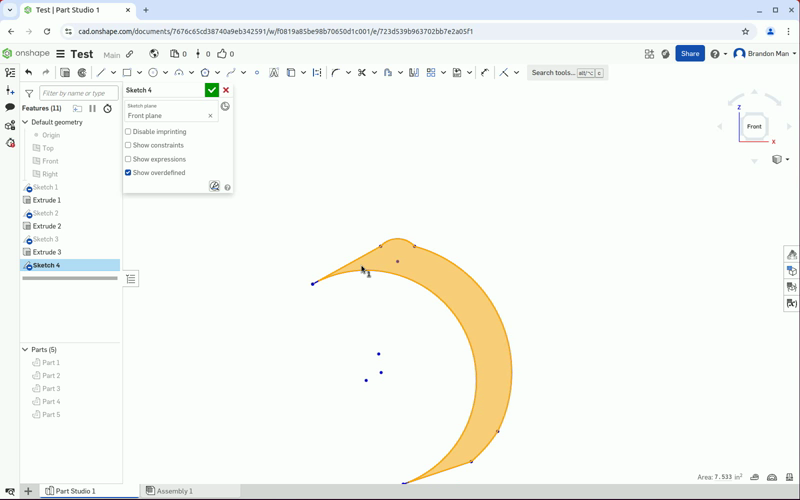
scroll(-6)
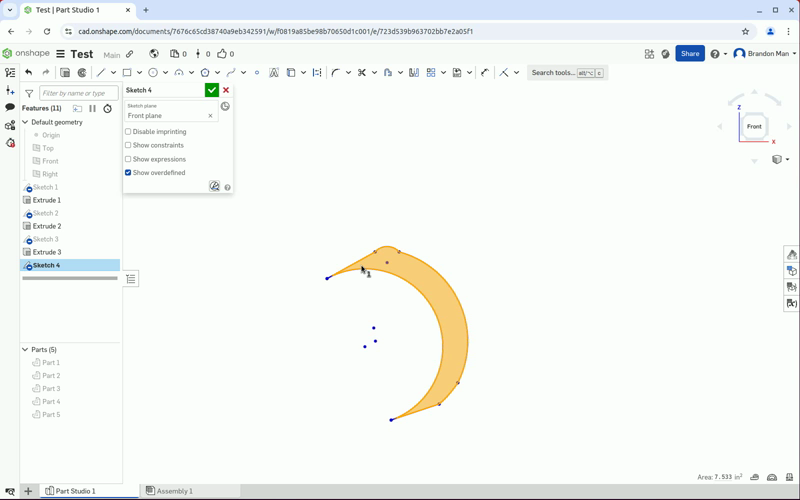
scroll(-6)
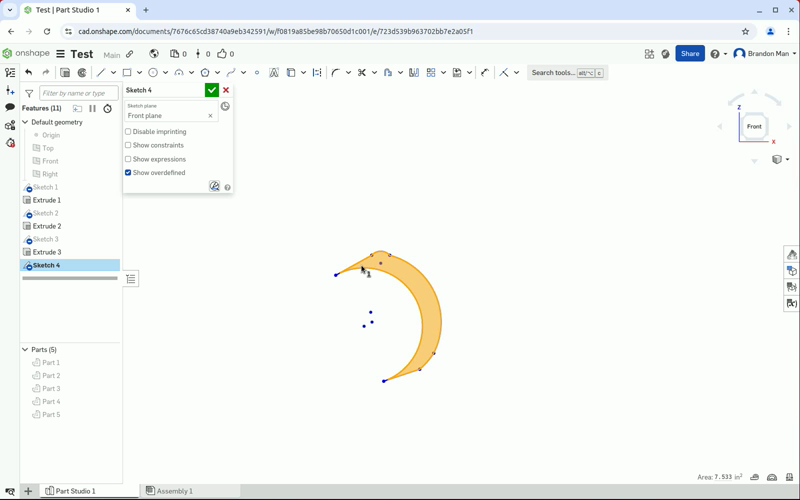
scroll(-6)
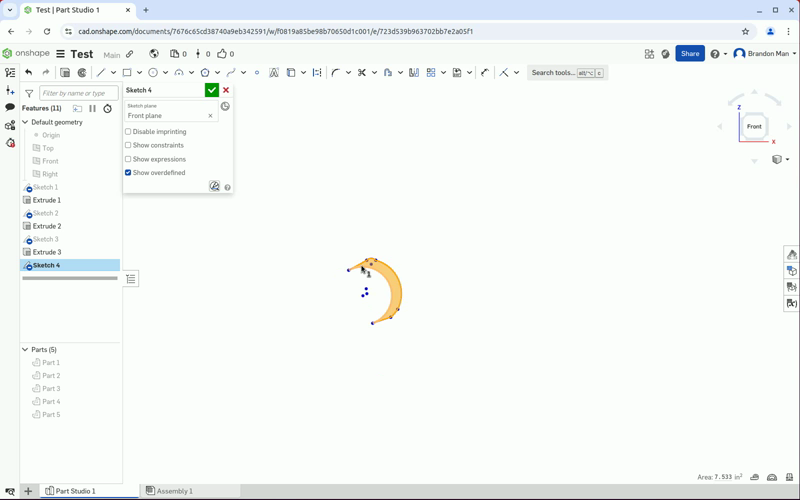
scroll(-6)
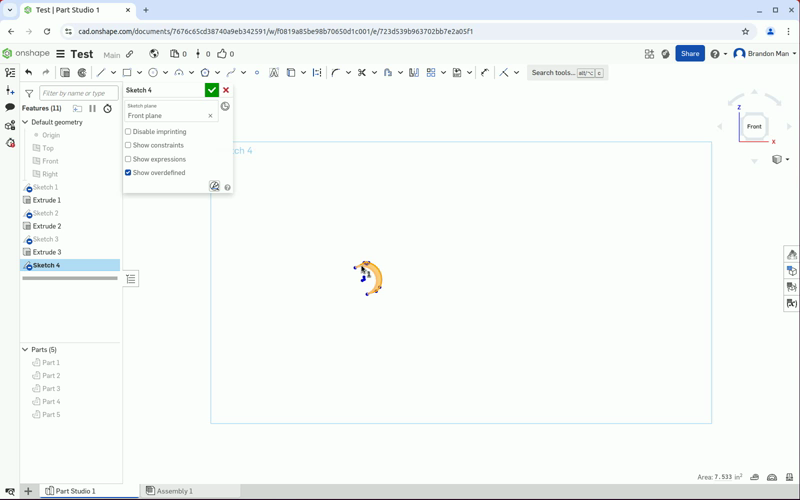
mouse_move(73, 352)
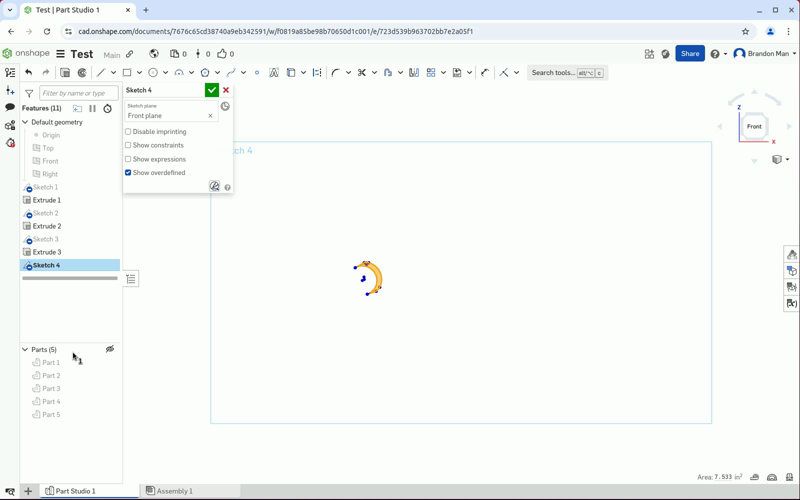
key(shift+y)
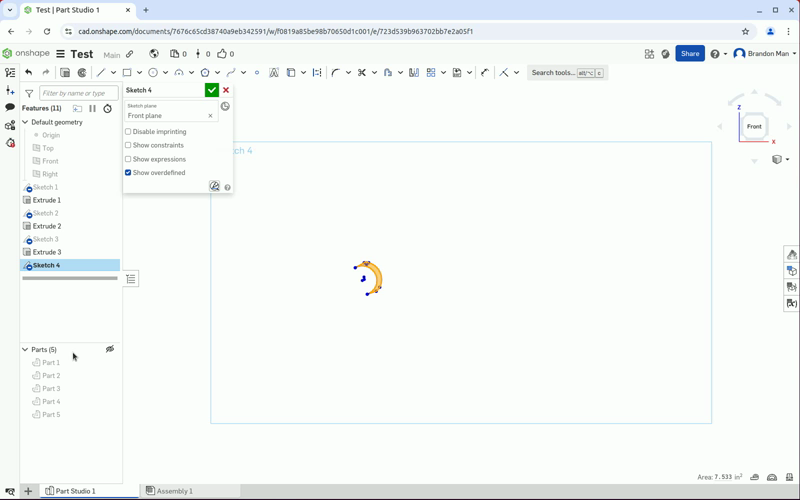
key(shift+e)
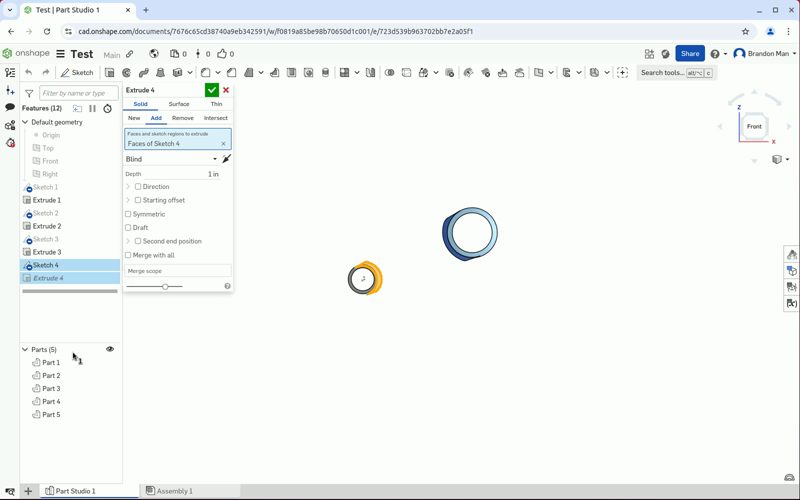
mouse_move(143, 106)
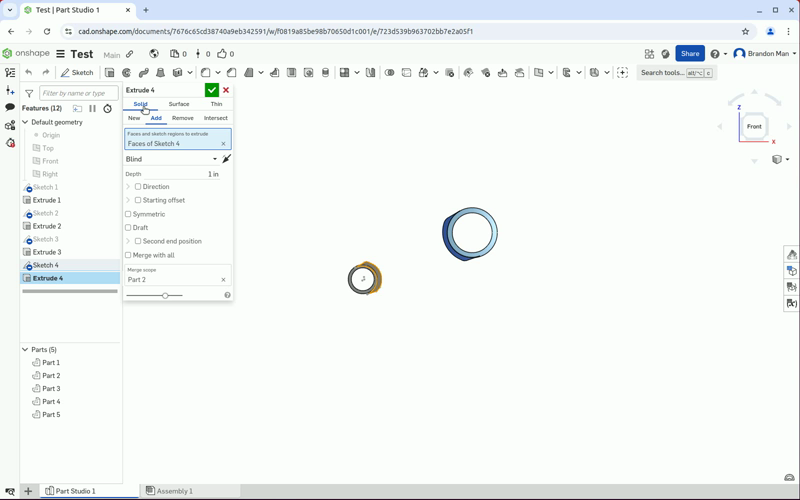
click(143, 106)
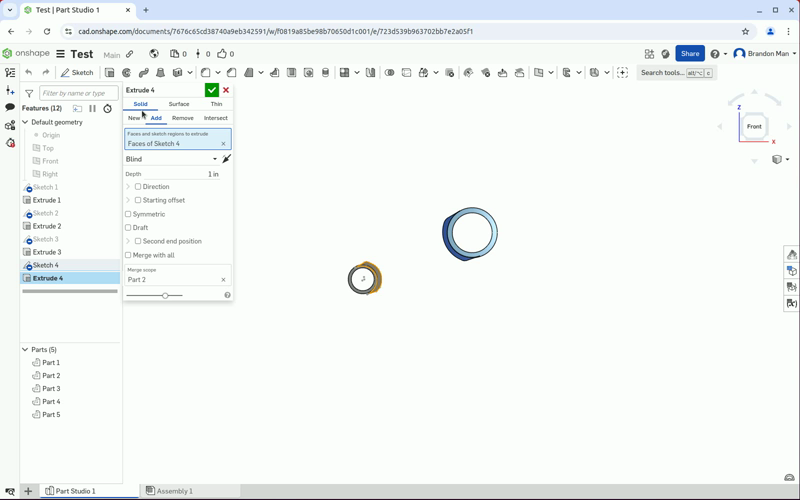
mouse_move(137, 120)
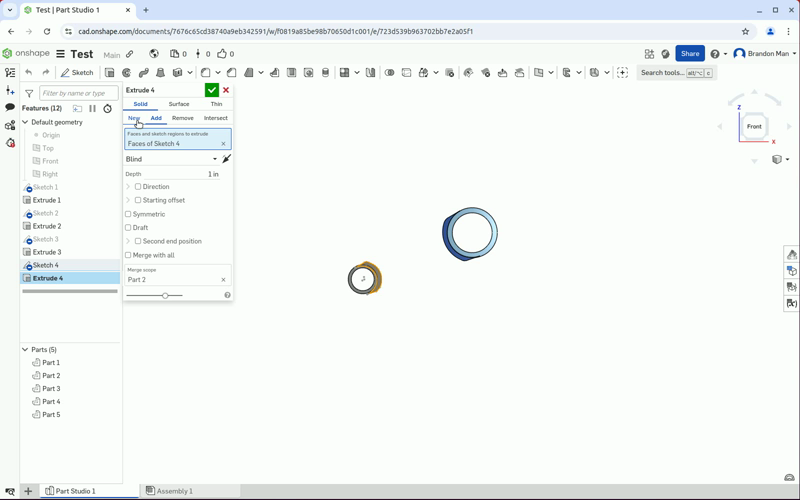
click(137, 120)
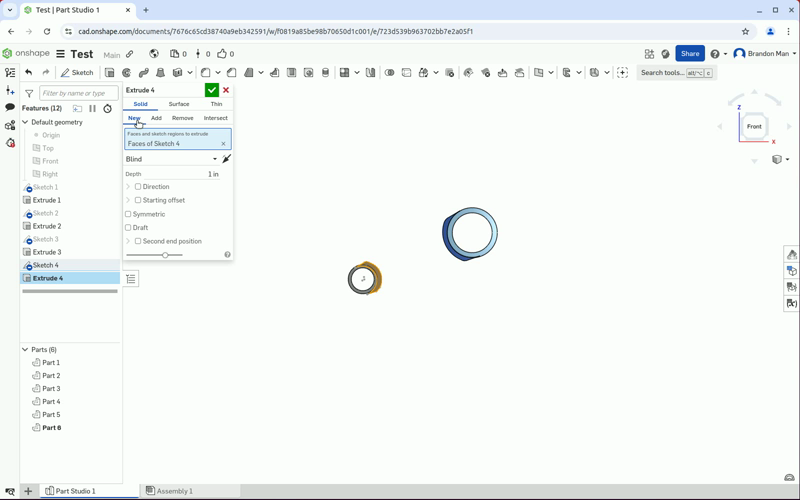
key(tab, 4)
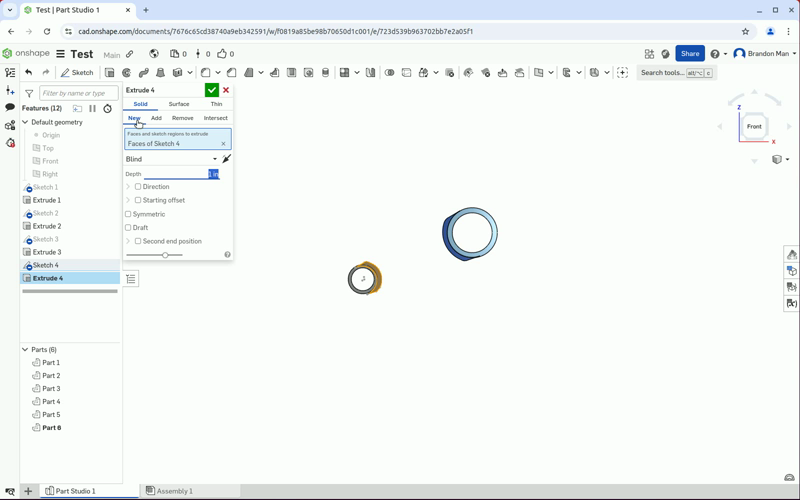
text(3.852)
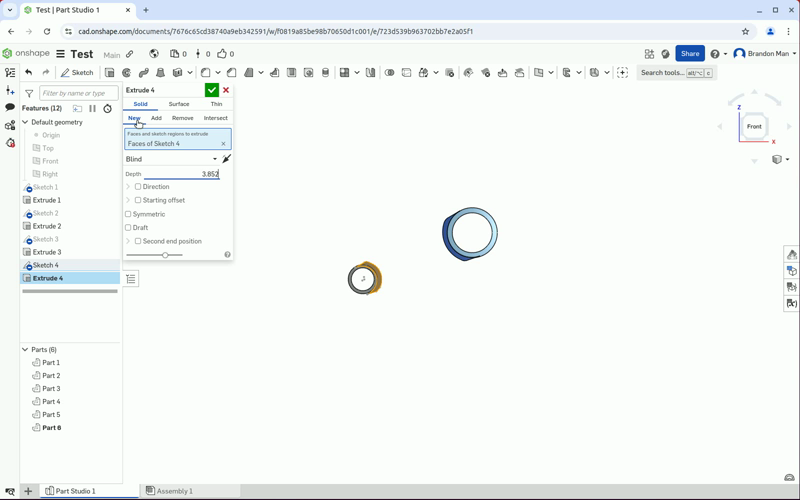
key(tab, 3)
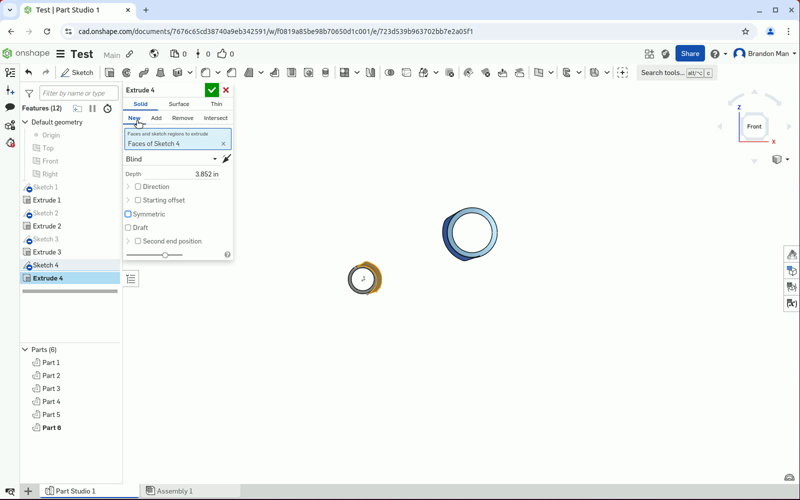
key(space)
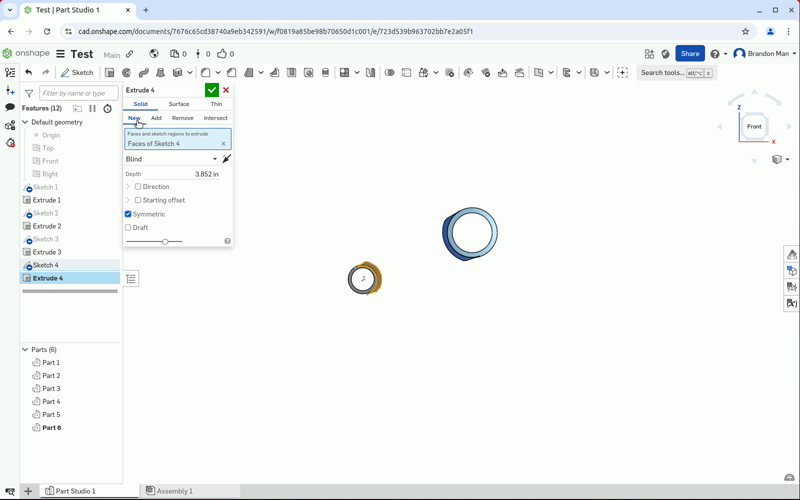
key(enter)
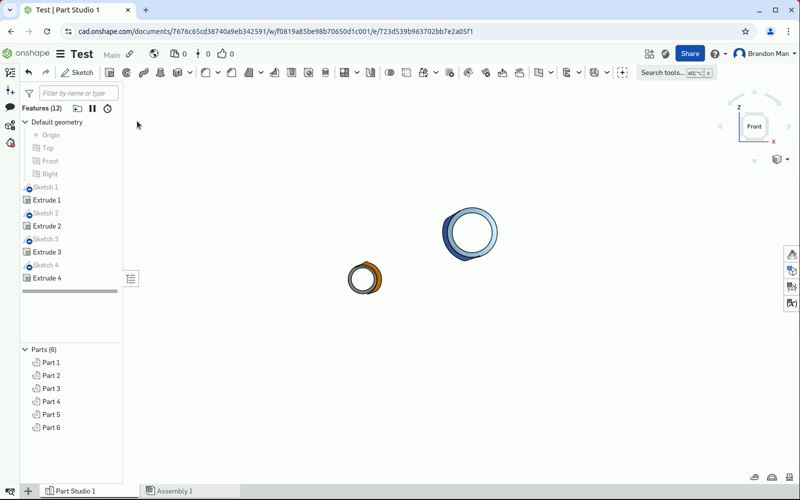
key(shift+h)
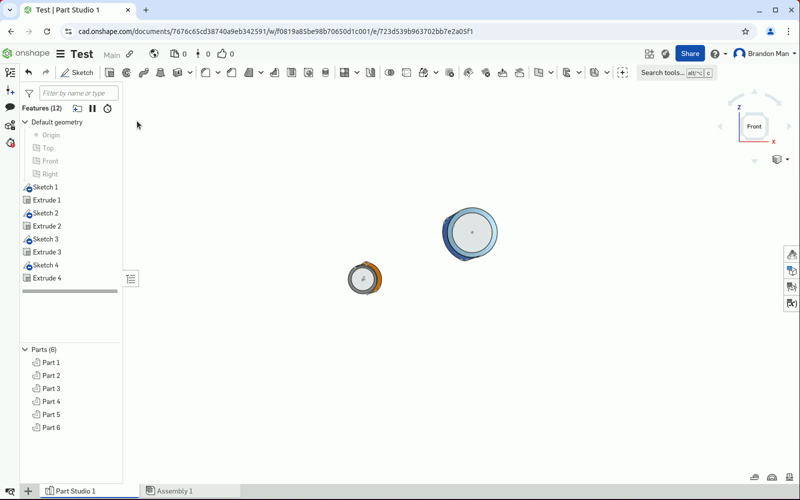
key(shift+h)
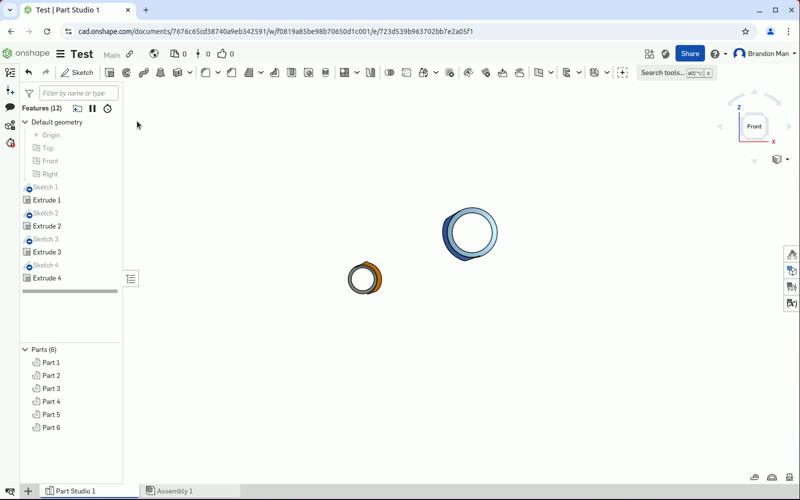
mouse_move(73, 189)
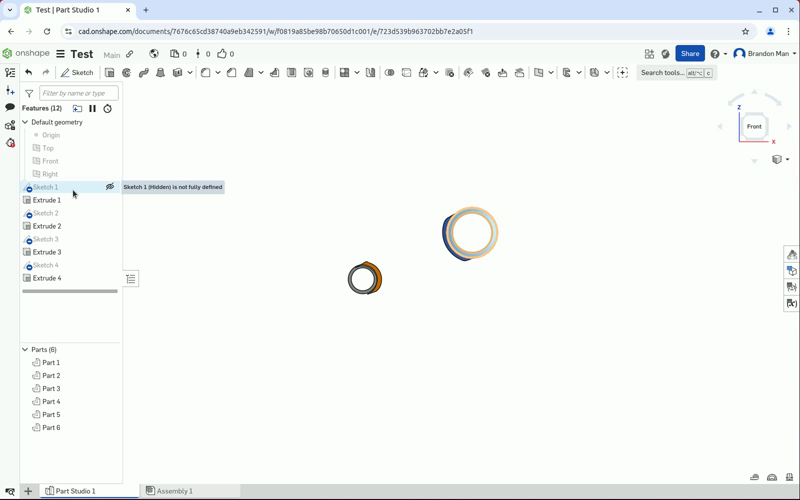
click(73, 189)
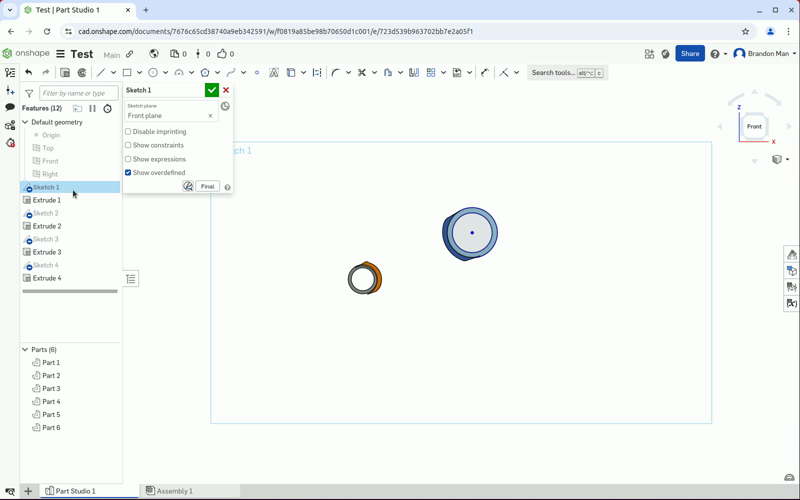
mouse_move(229, 92)
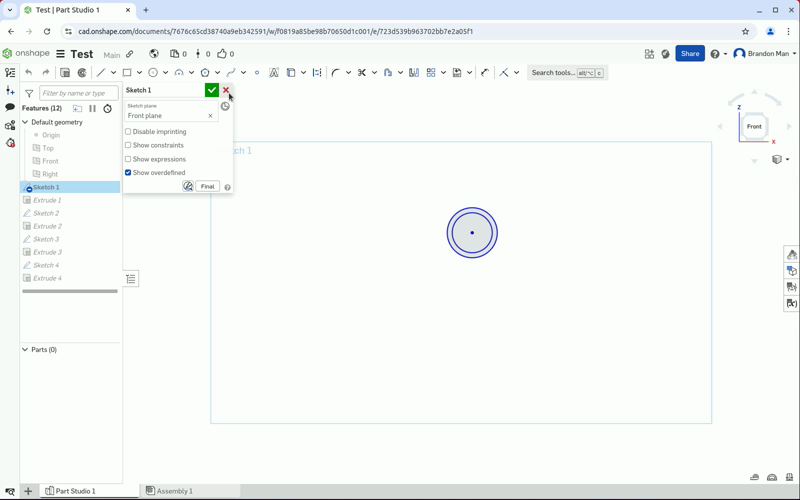
click(229, 92)
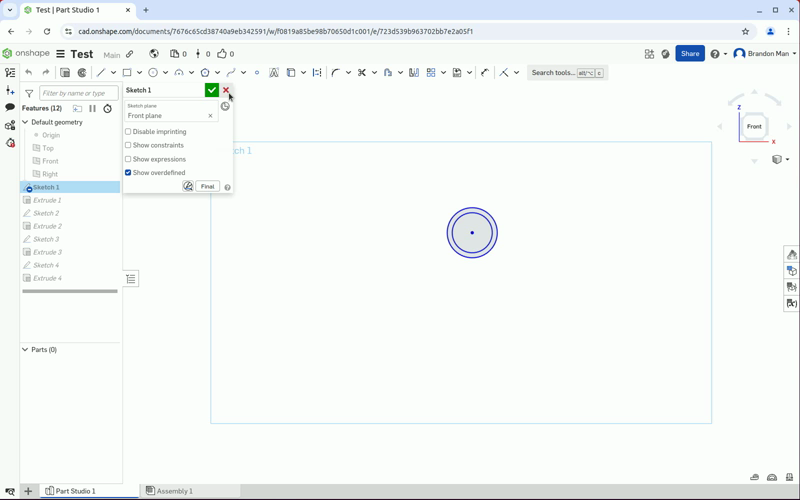
key(shift+s)
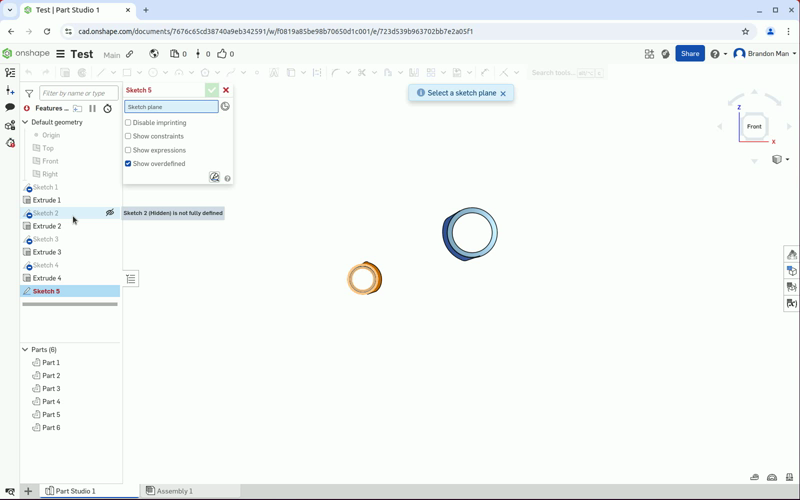
scroll(3)
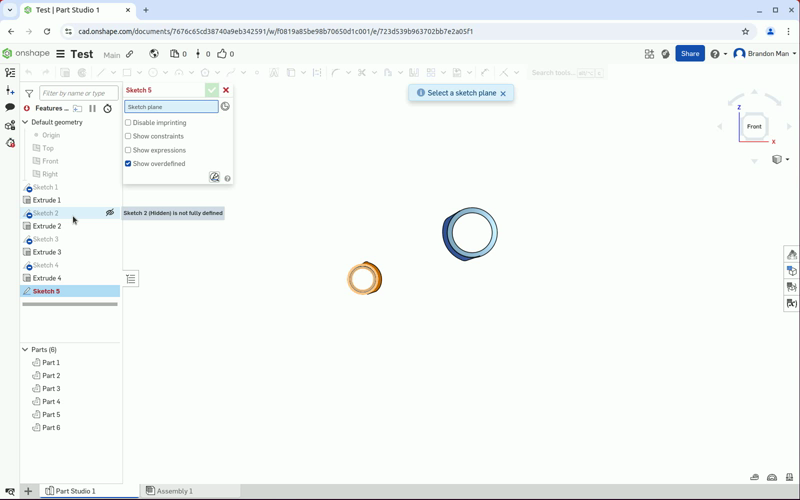
mouse_move(73, 163)
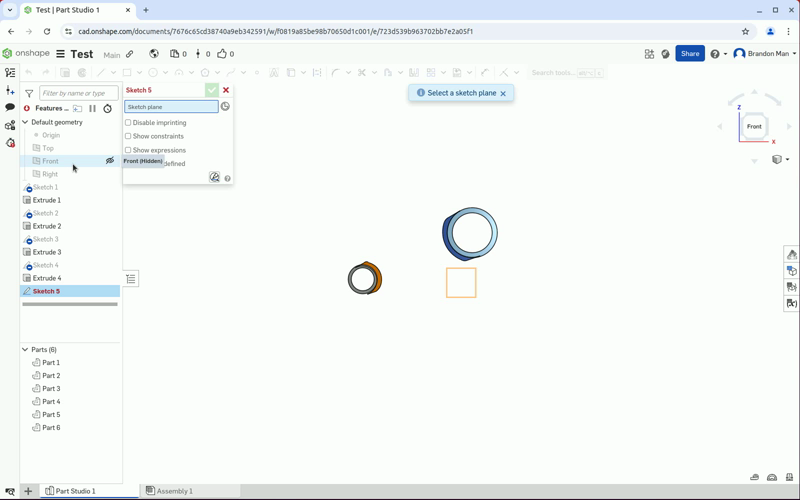
click(73, 163)
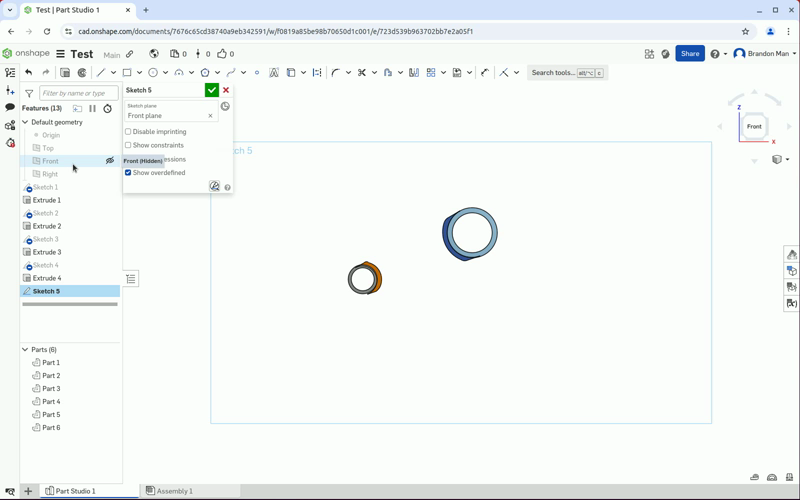
mouse_move(73, 352)
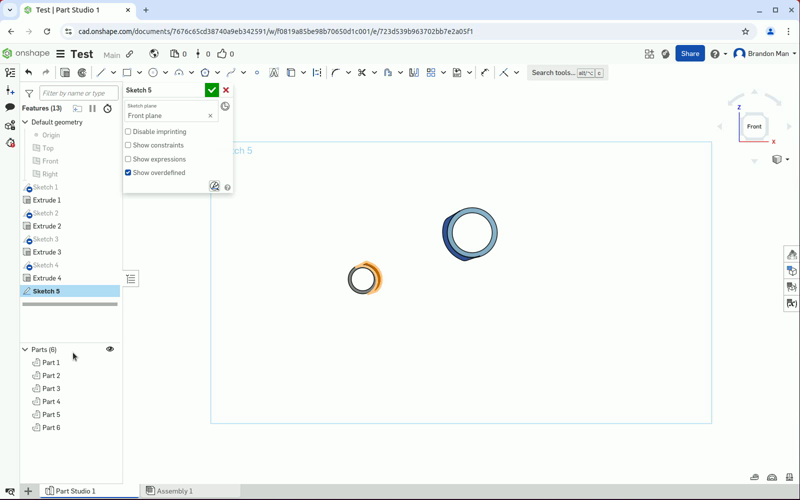
key(y)
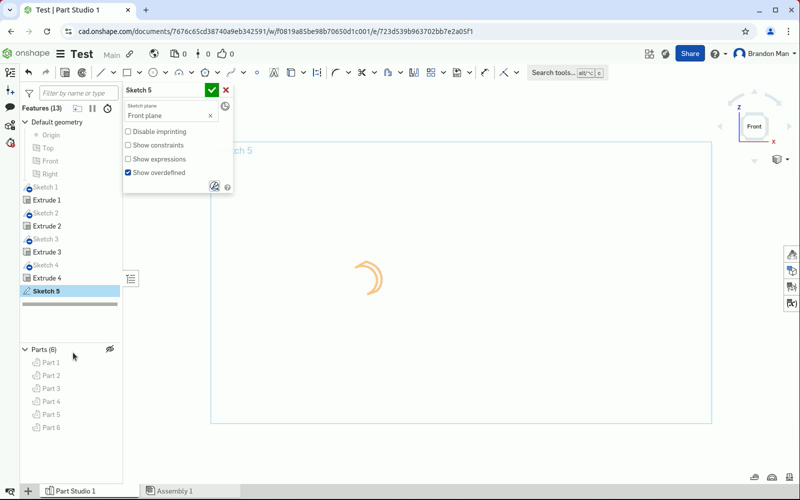
key(l)
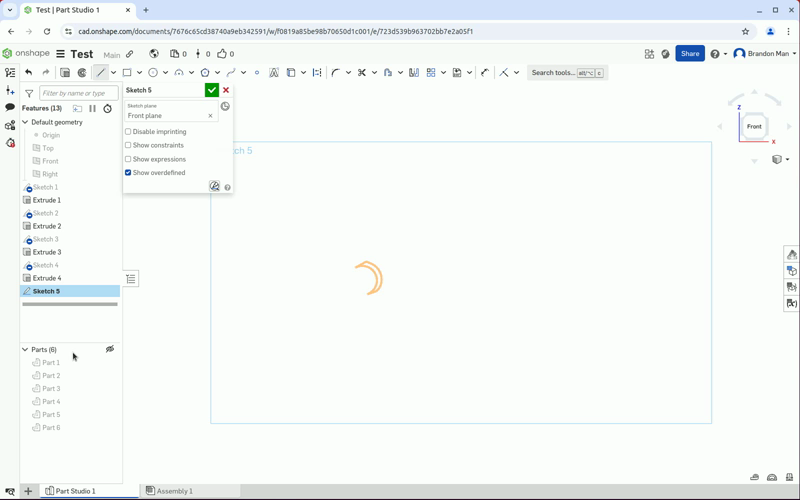
key_down(shift)
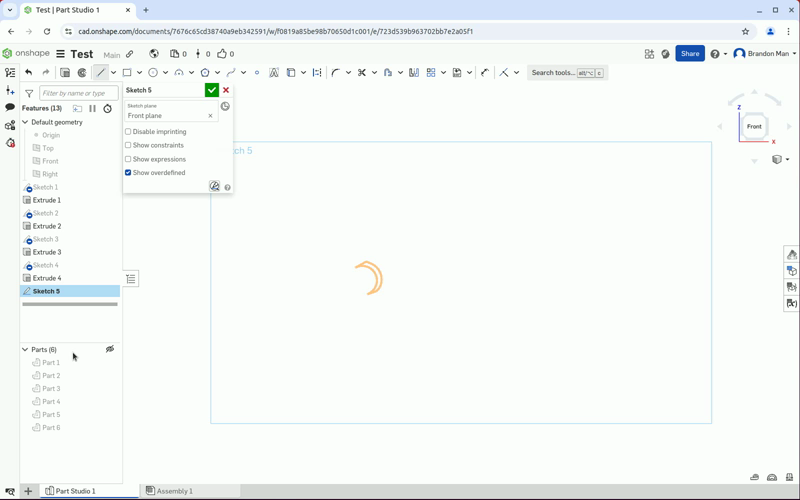
mouse_move(376, 290)
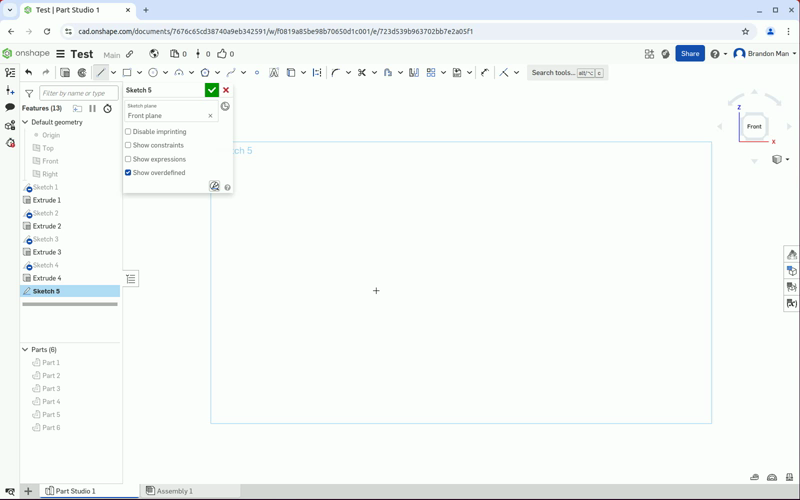
click(376, 290)
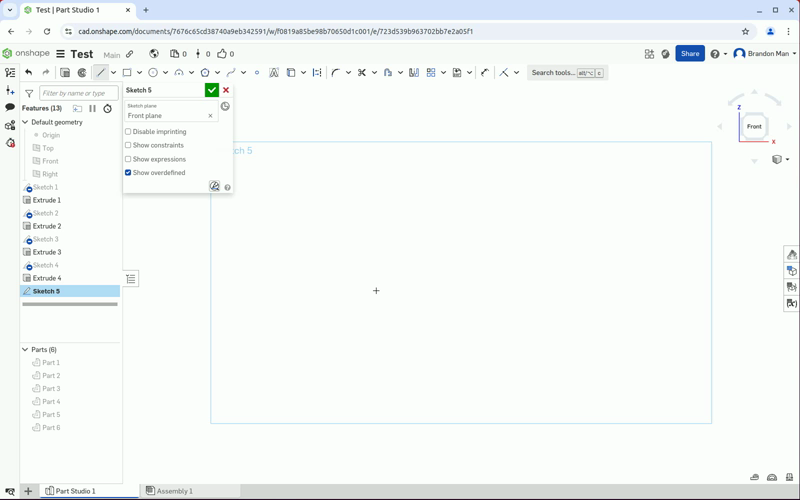
key_up(shift)
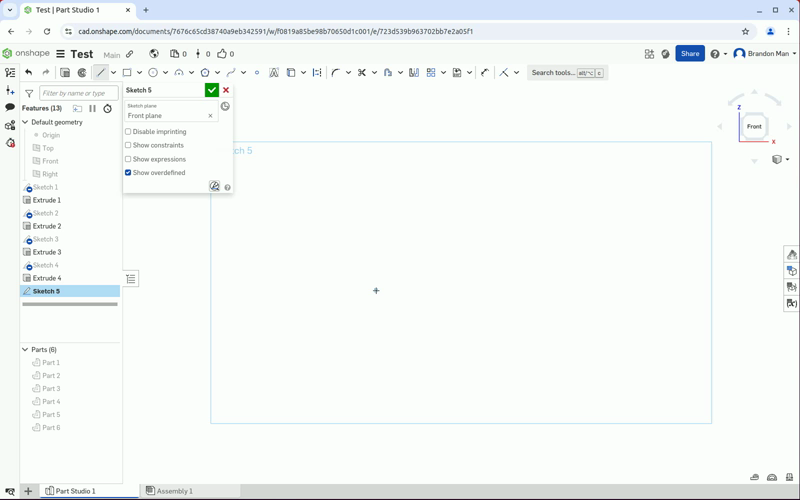
key_down(shift)
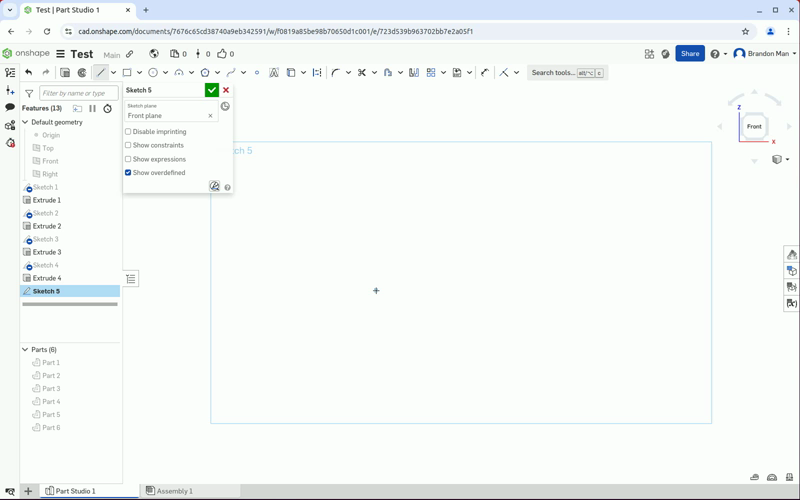
mouse_move(467, 259)
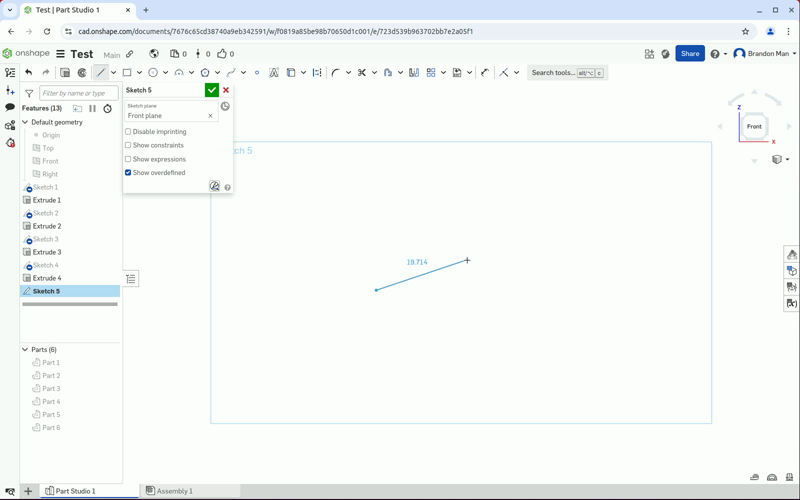
click(467, 259)
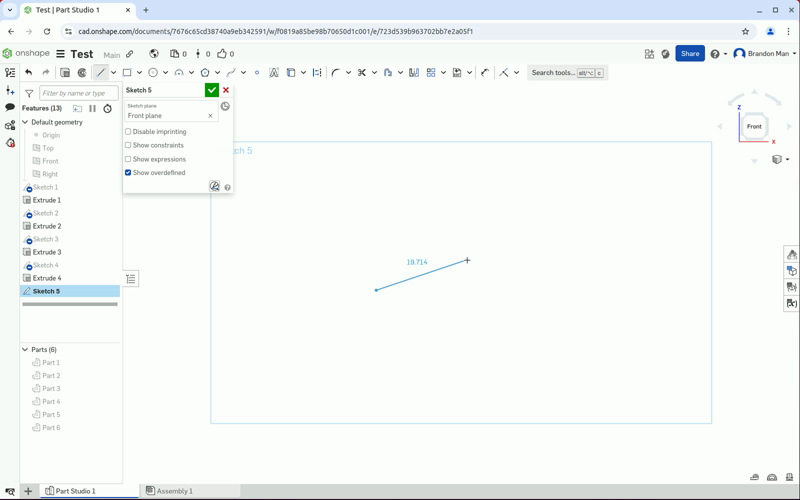
key_up(shift)
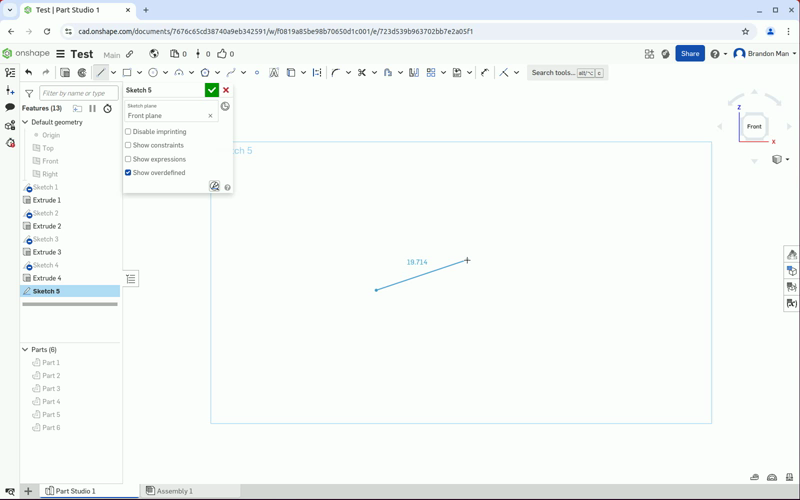
key(esc)
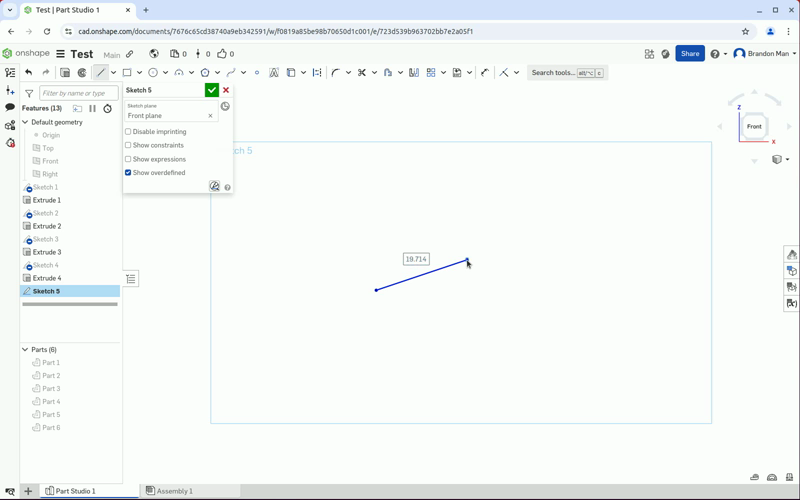
key(a)
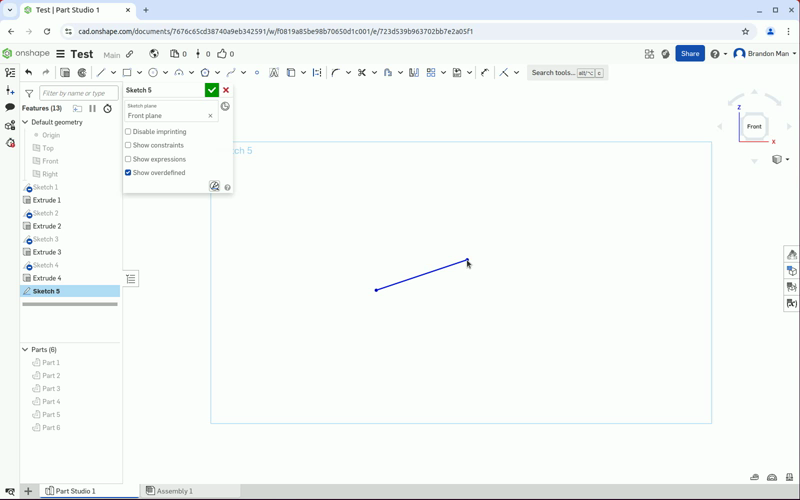
mouse_move(467, 259)
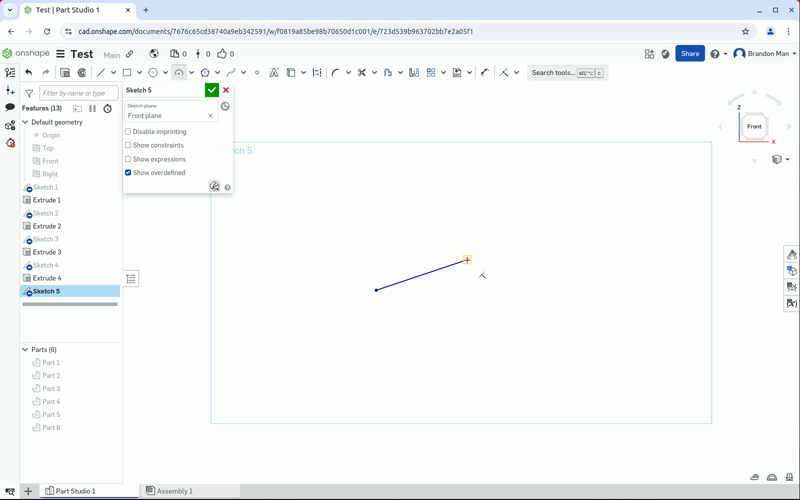
click(467, 259)
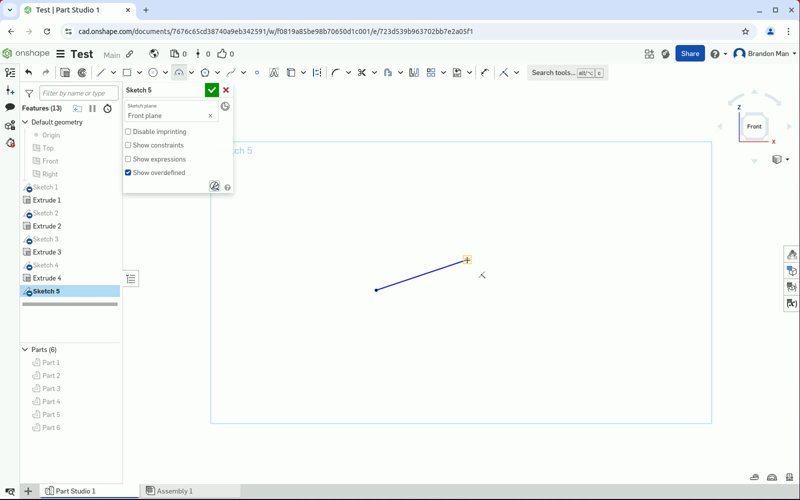
key_down(shift)
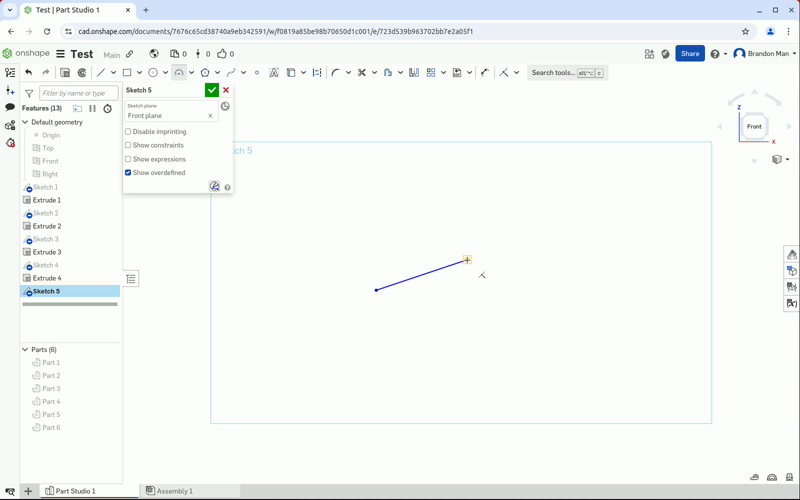
mouse_move(461, 258)
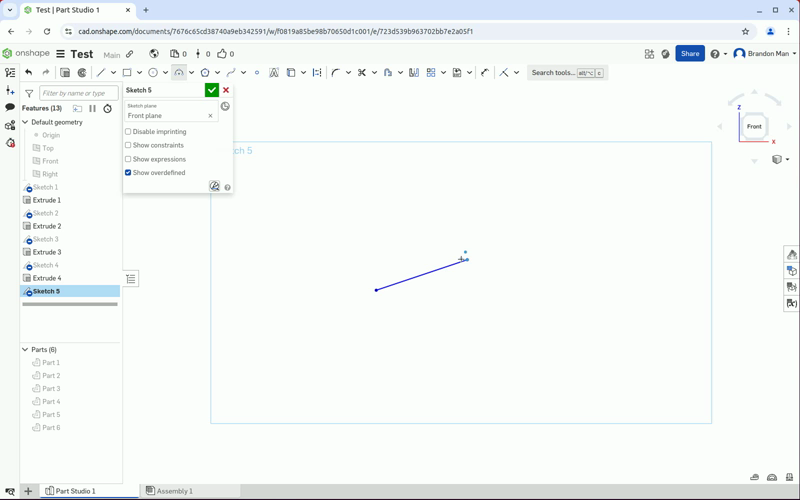
scroll(6)
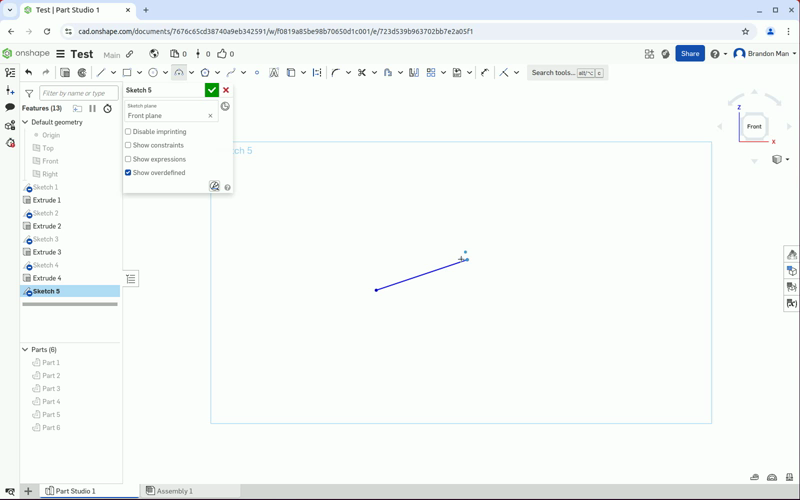
scroll(6)
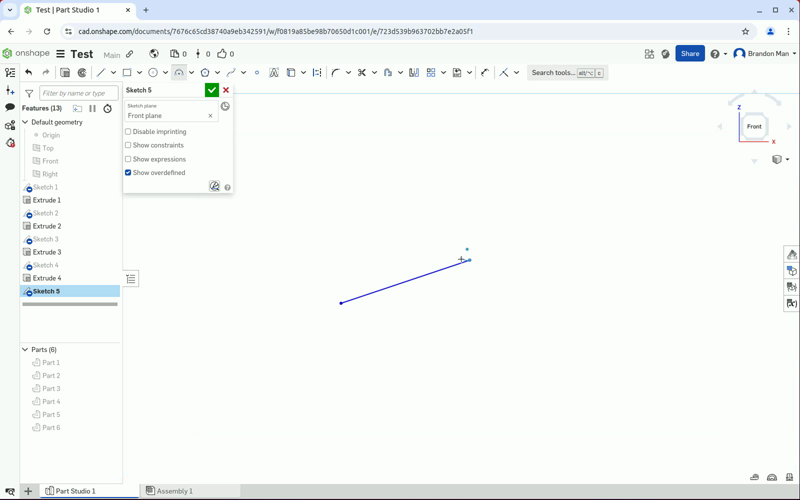
scroll(6)
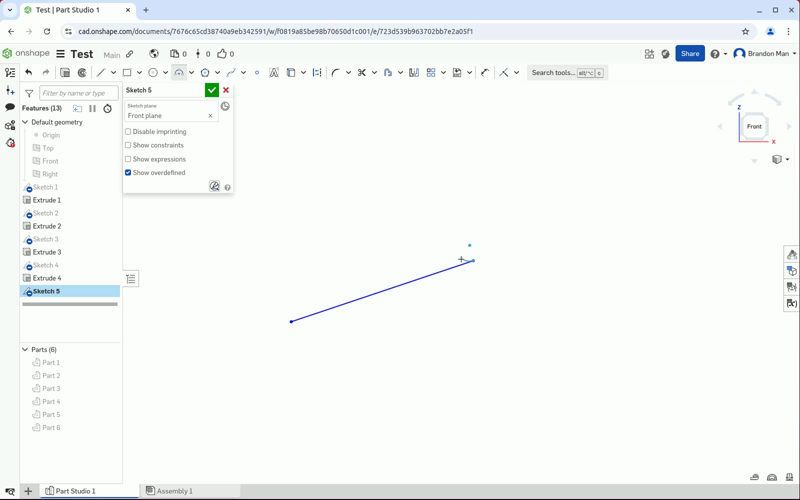
scroll(6)
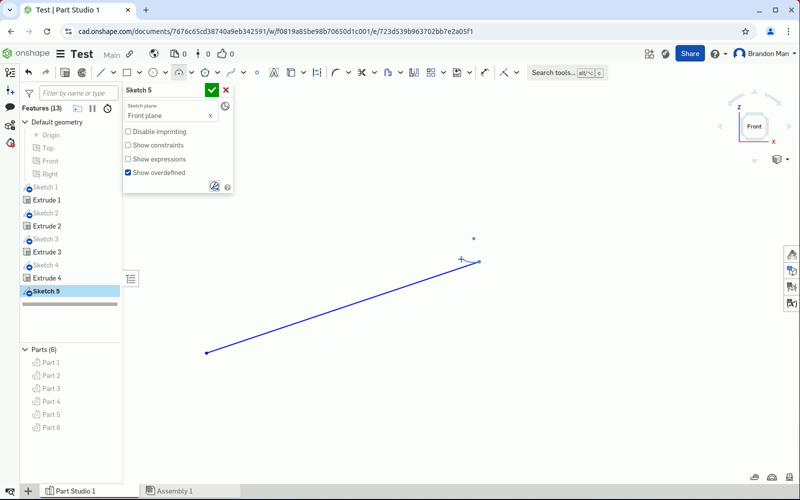
scroll(6)
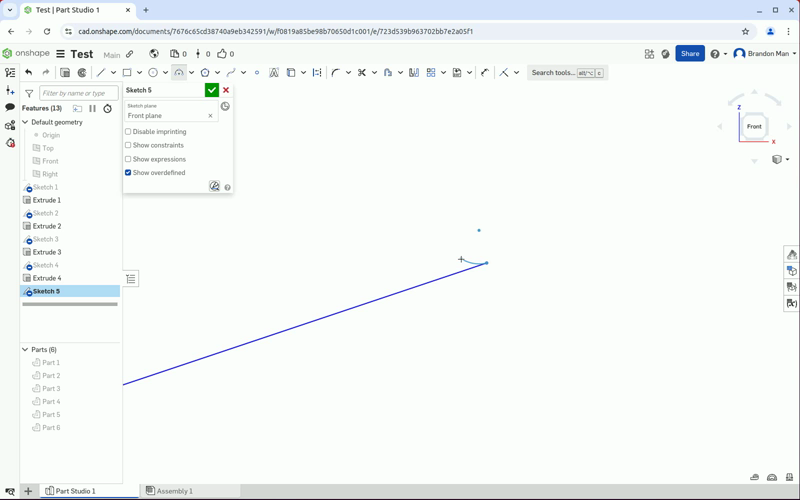
scroll(6)
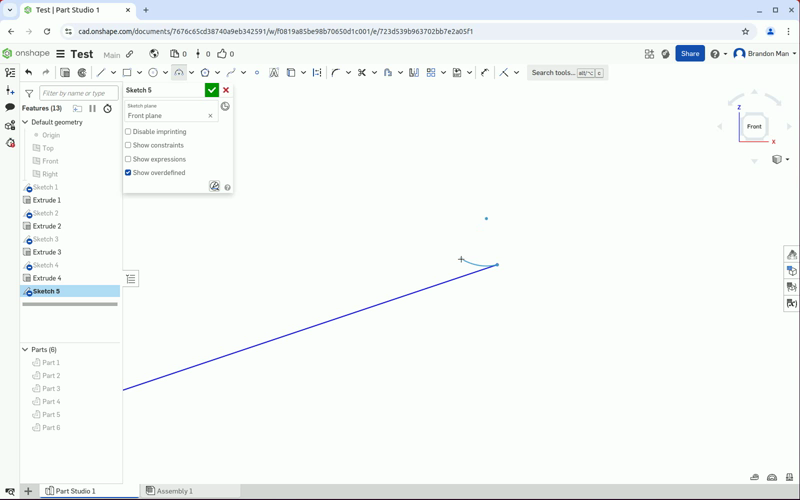
scroll(6)
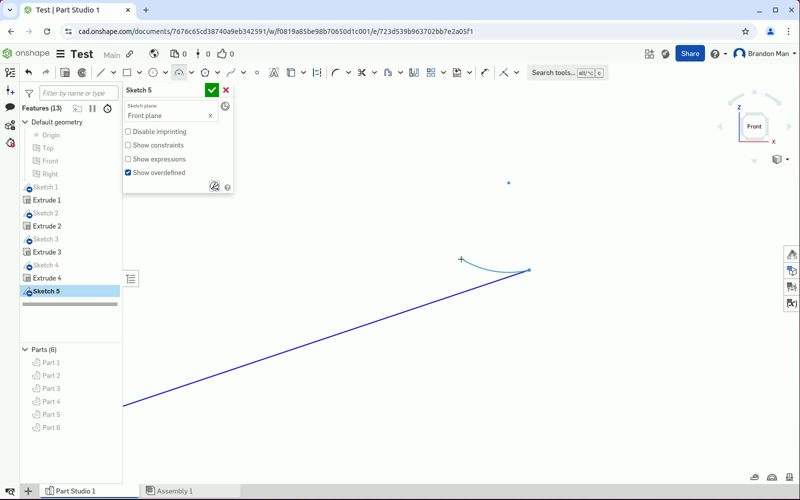
click(461, 258)
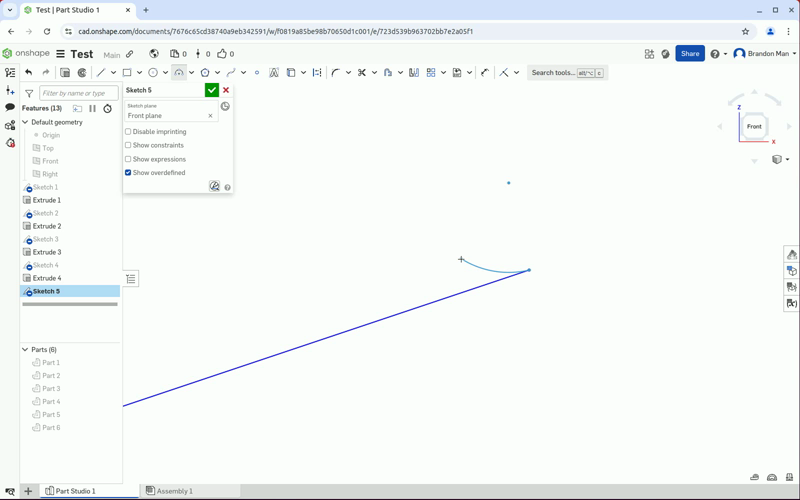
scroll(-6)
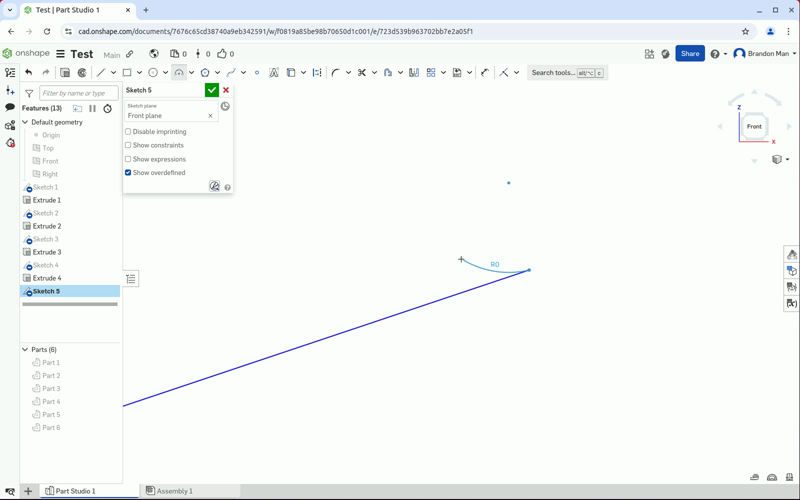
scroll(-6)
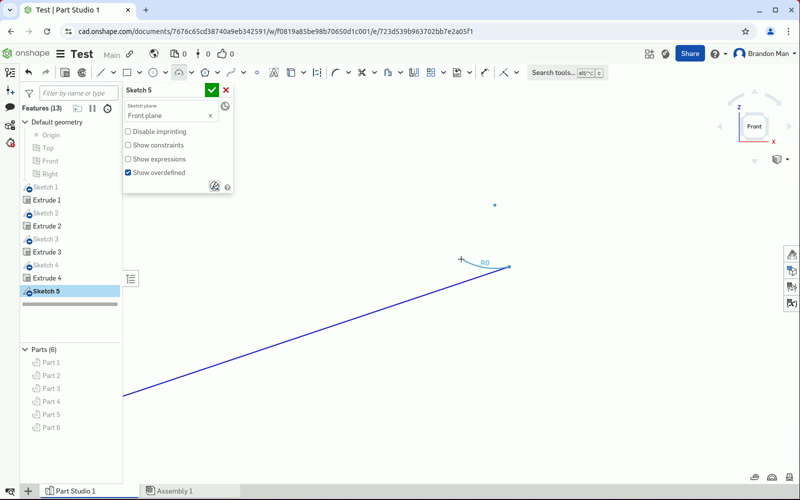
scroll(-6)
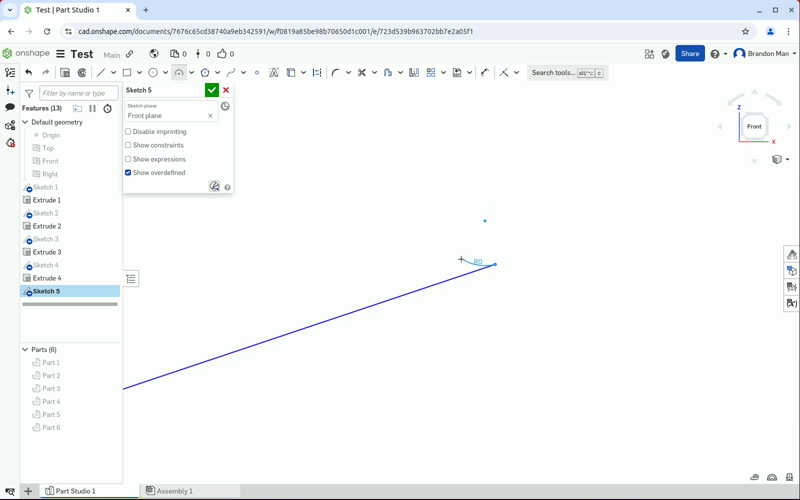
scroll(-6)
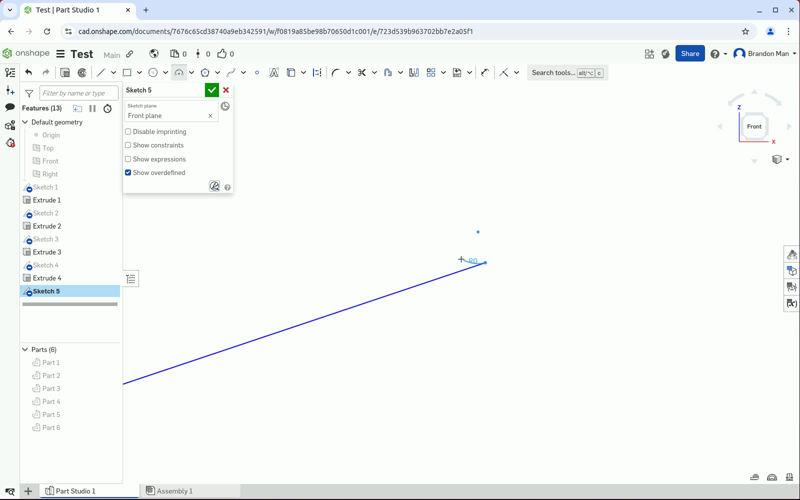
scroll(-6)
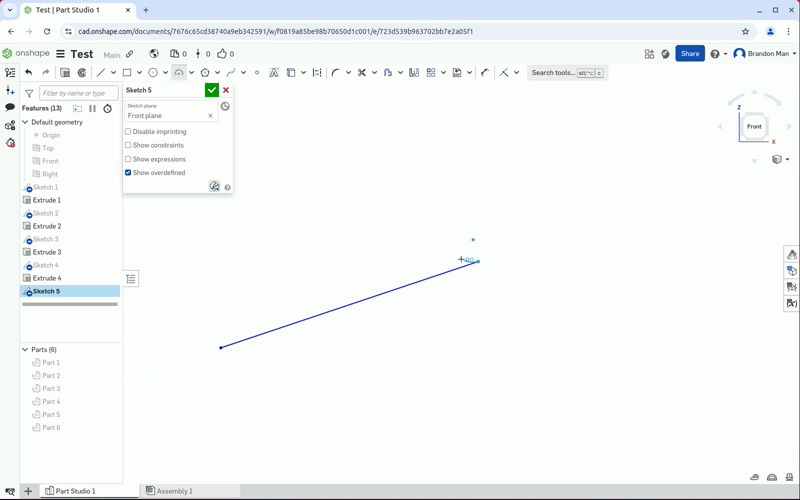
scroll(-6)
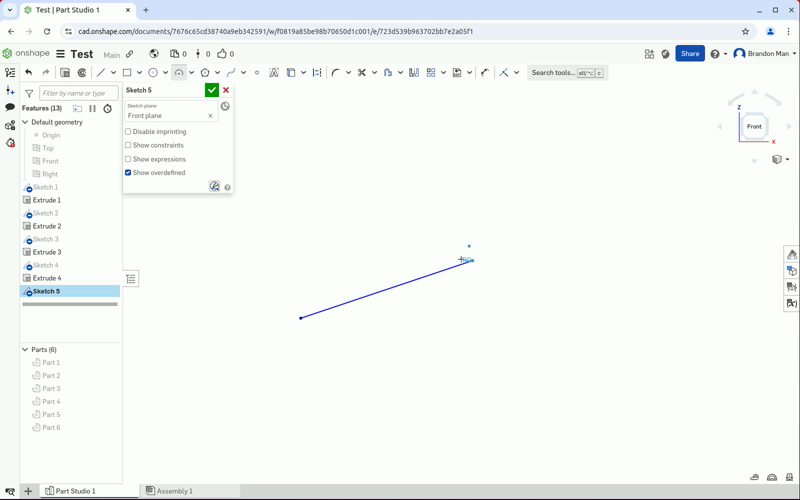
scroll(-6)
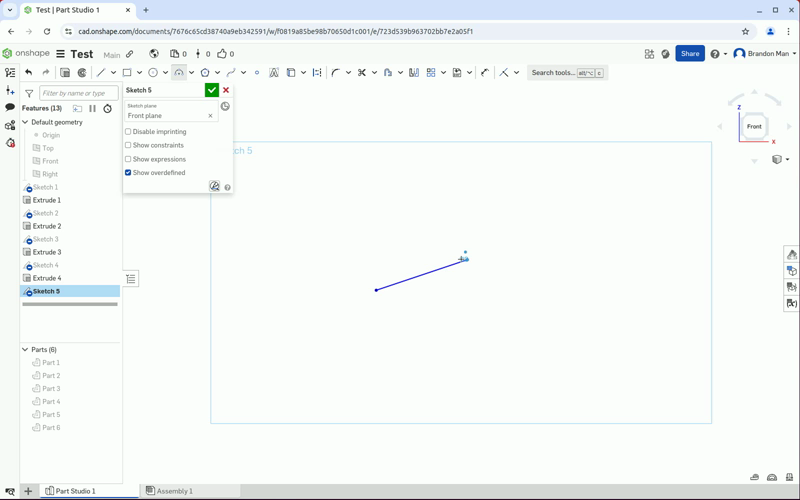
mouse_move(464, 259)
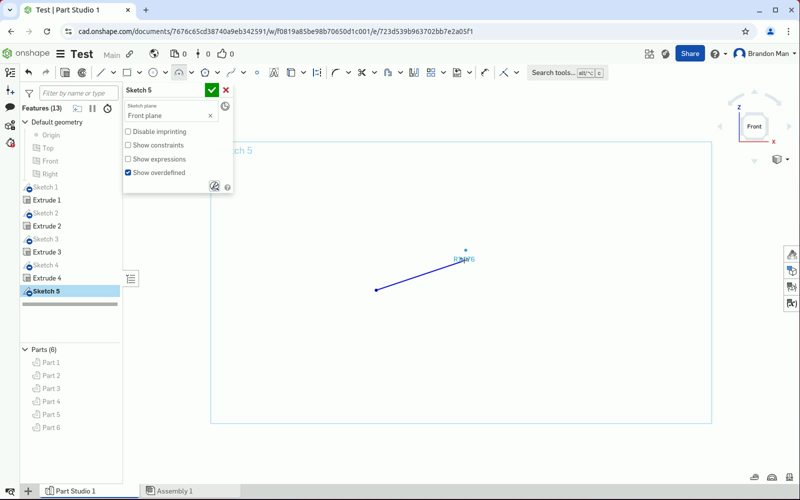
scroll(6)
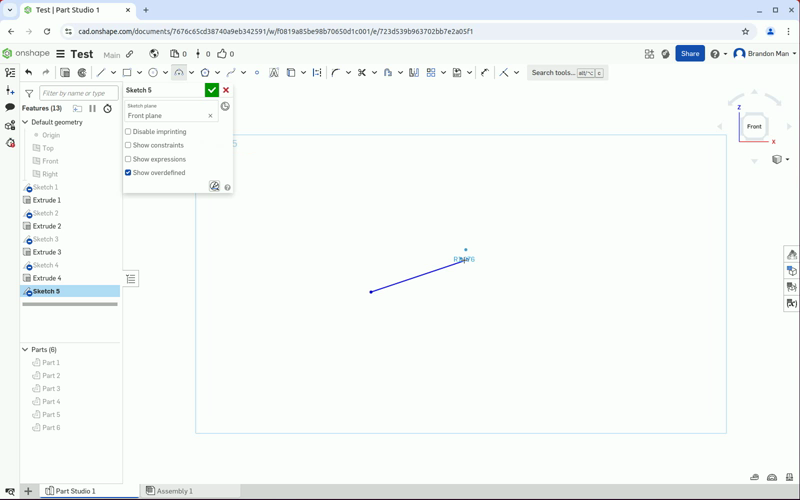
scroll(6)
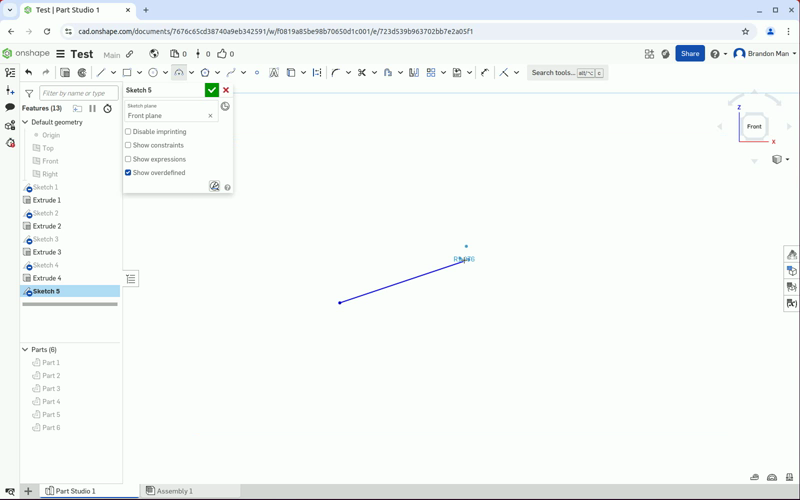
scroll(6)
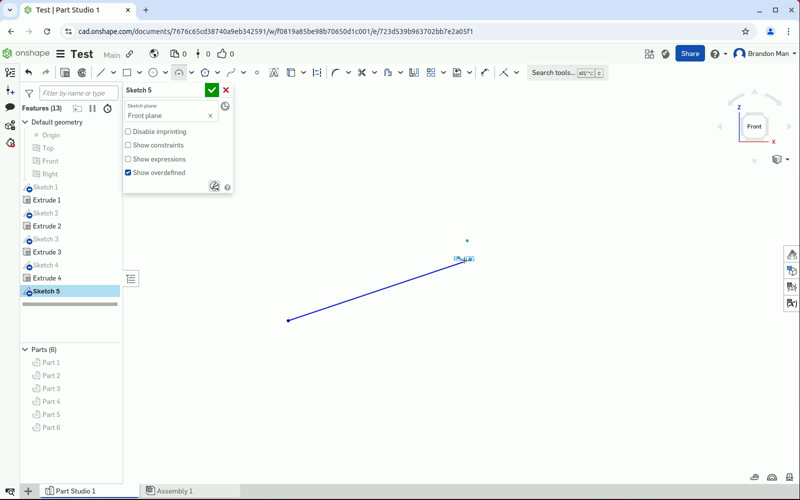
scroll(6)
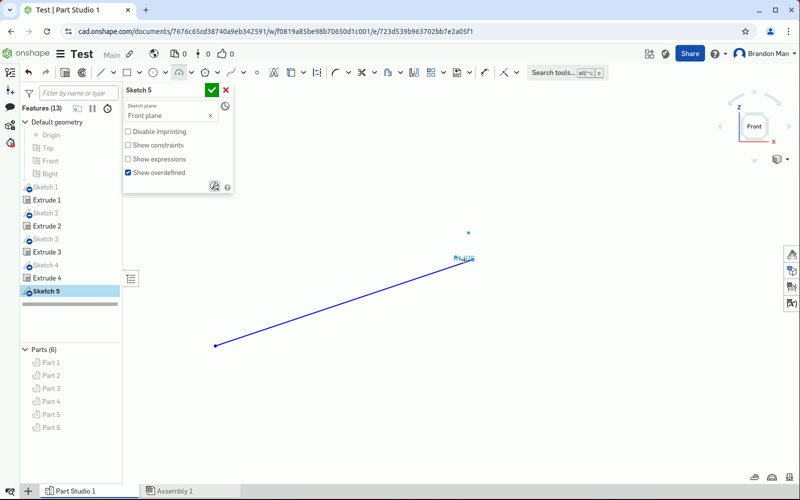
scroll(6)
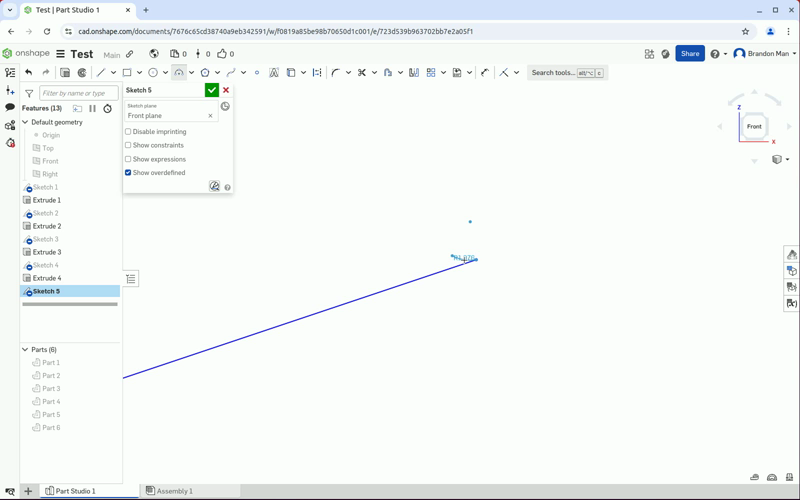
scroll(6)
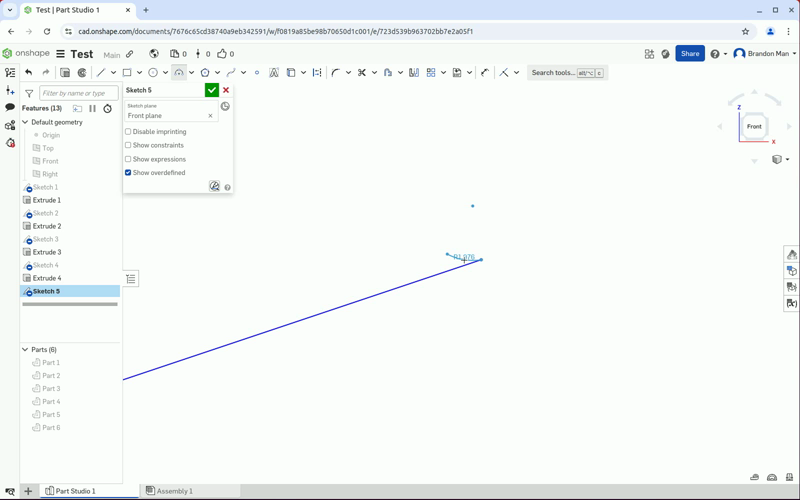
scroll(6)
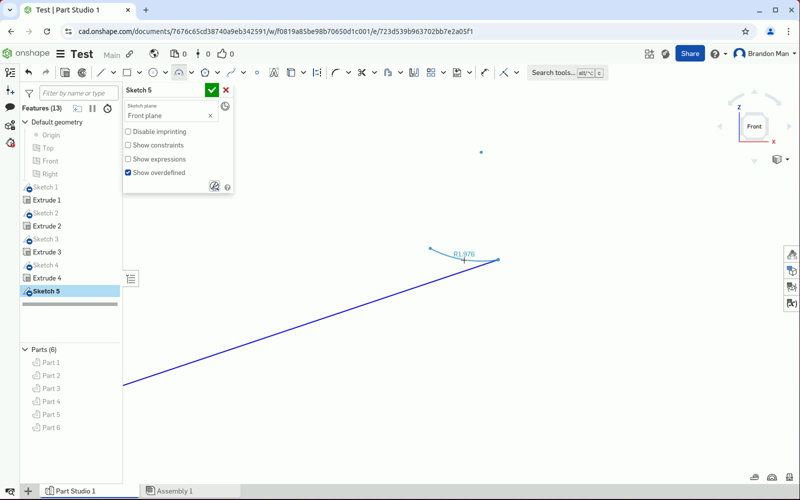
click(464, 259)
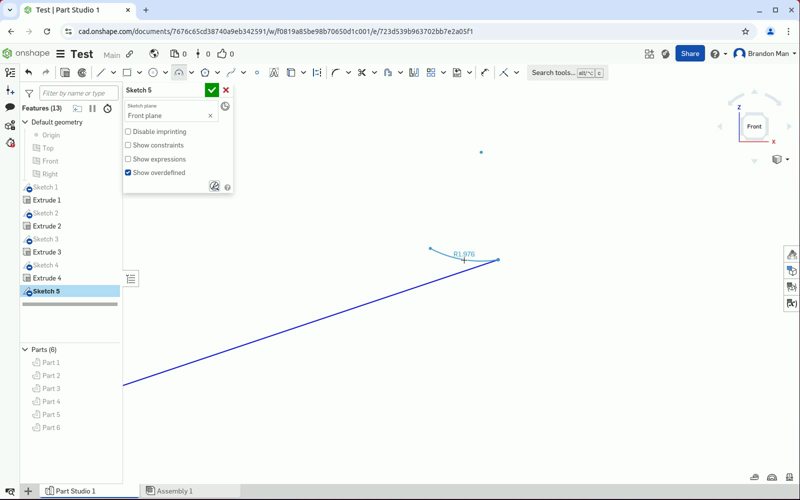
scroll(-6)
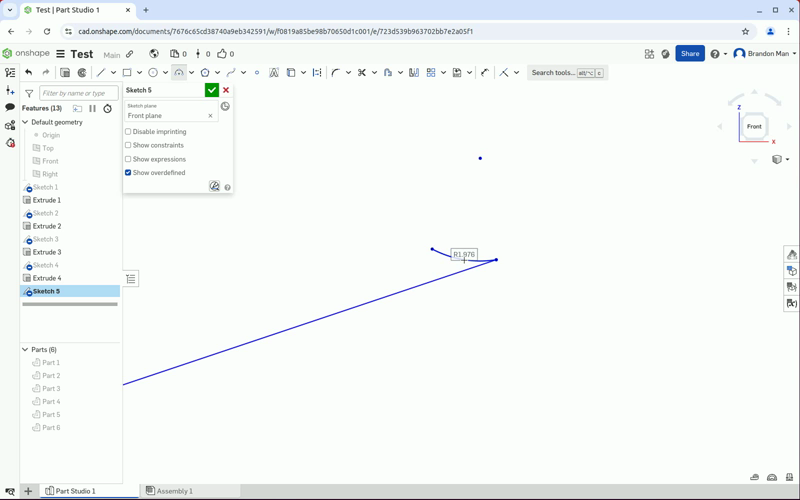
scroll(-6)
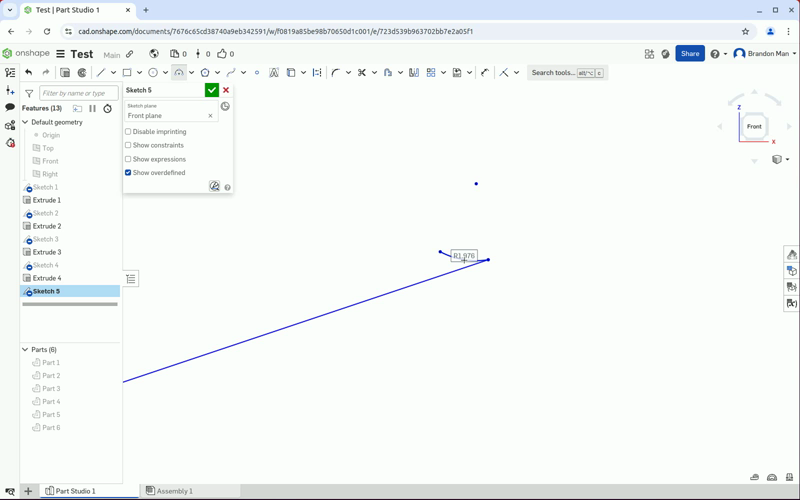
scroll(-6)
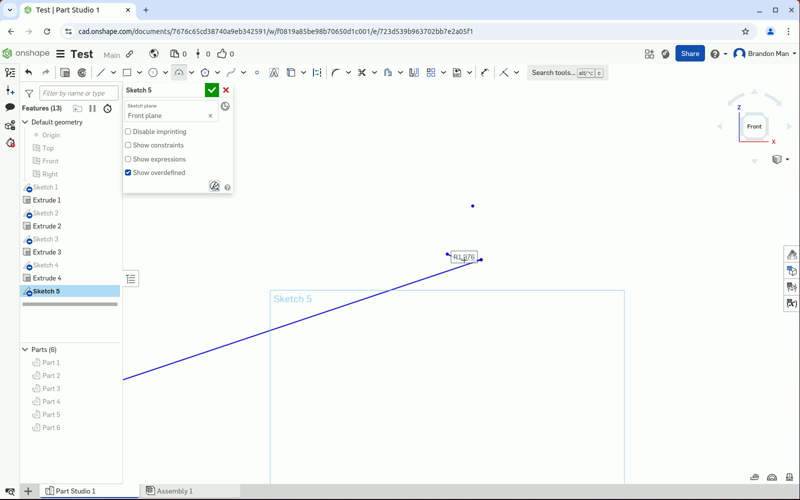
scroll(-6)
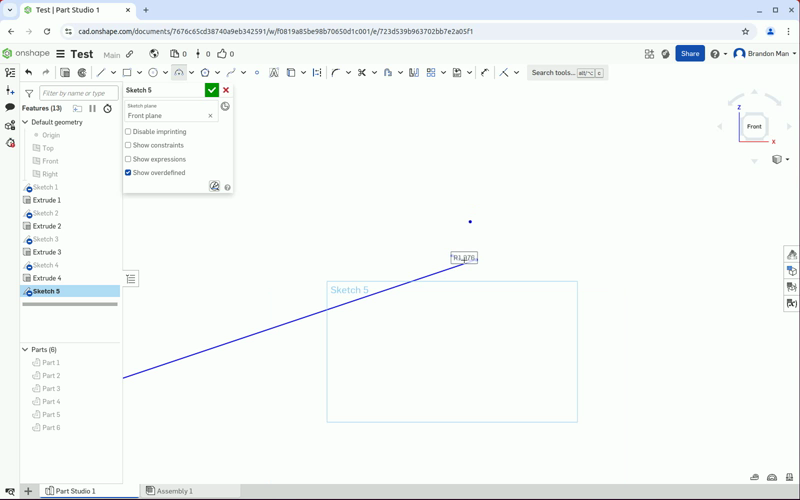
scroll(-6)
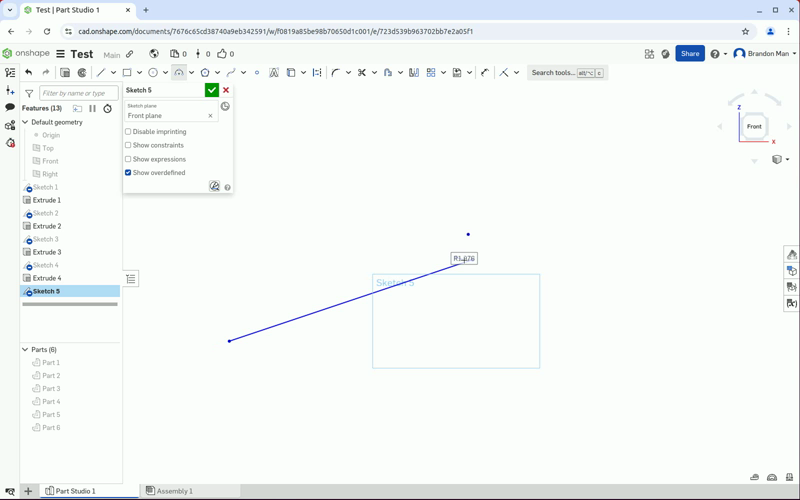
scroll(-6)
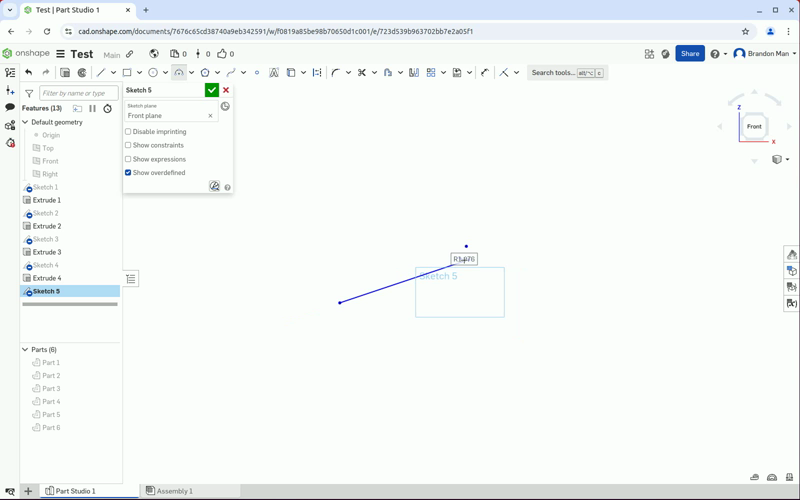
scroll(-6)
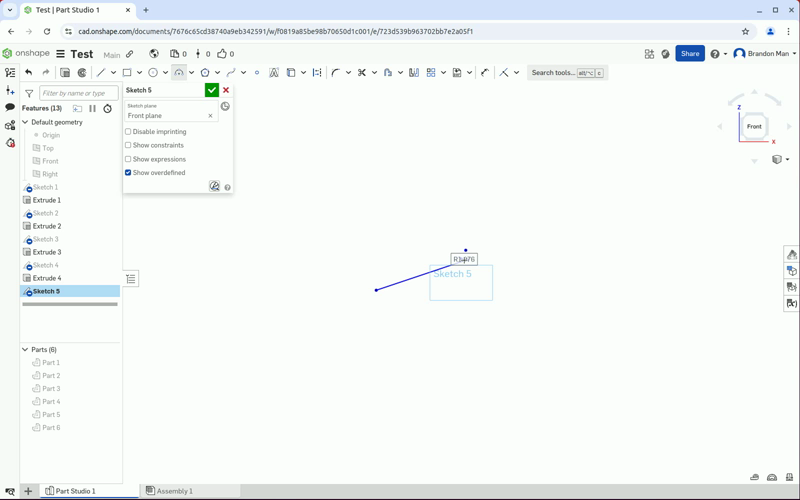
key_up(shift)
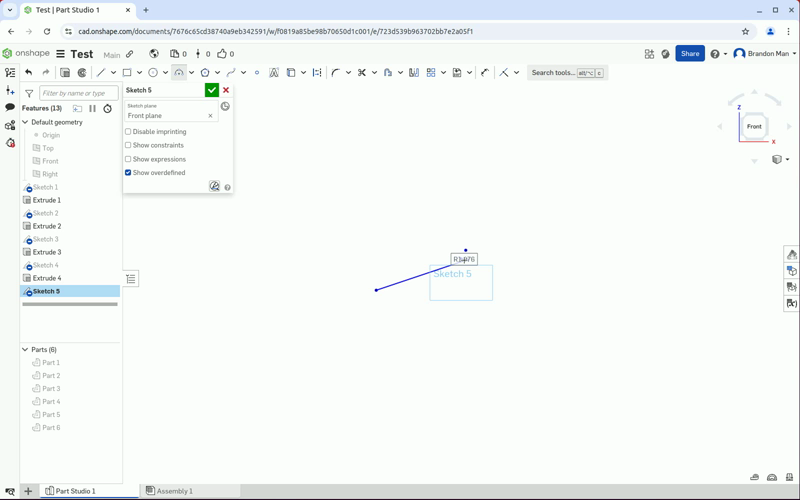
key(esc)
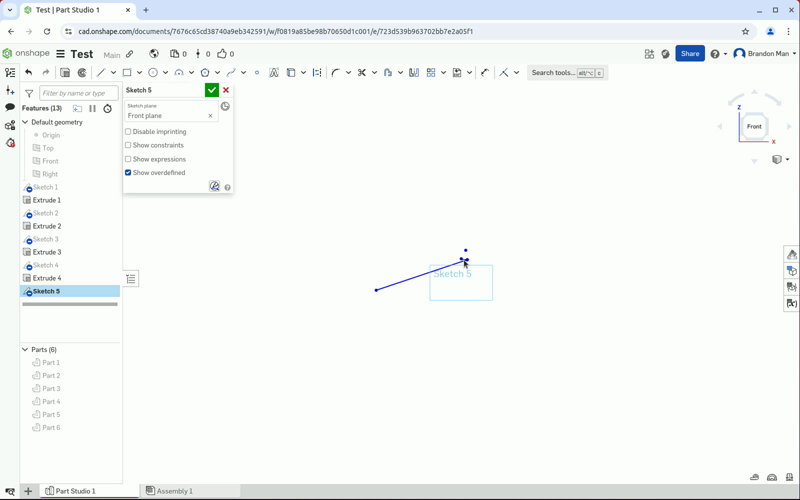
key(l)
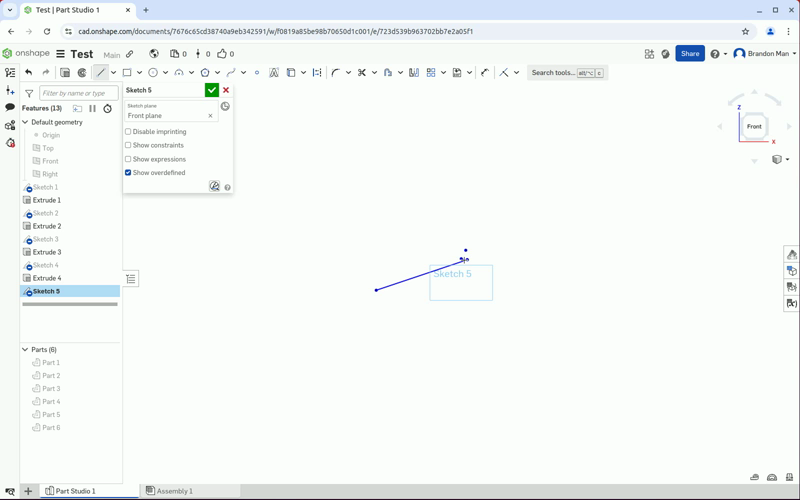
mouse_move(461, 258)
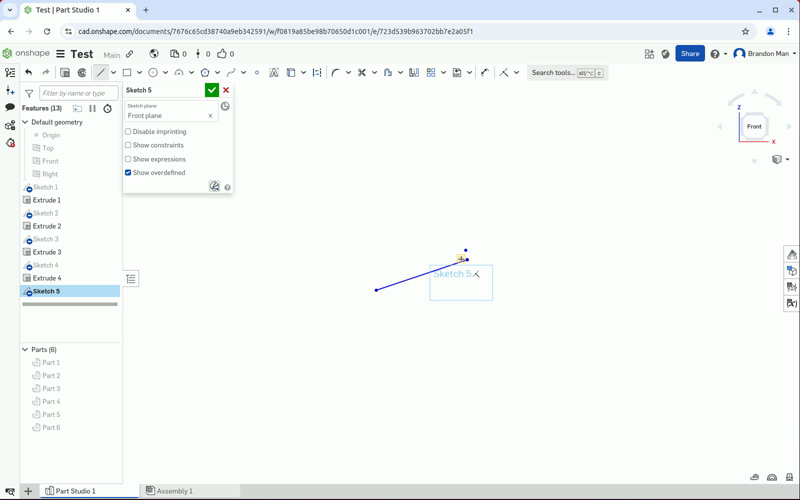
scroll(6)
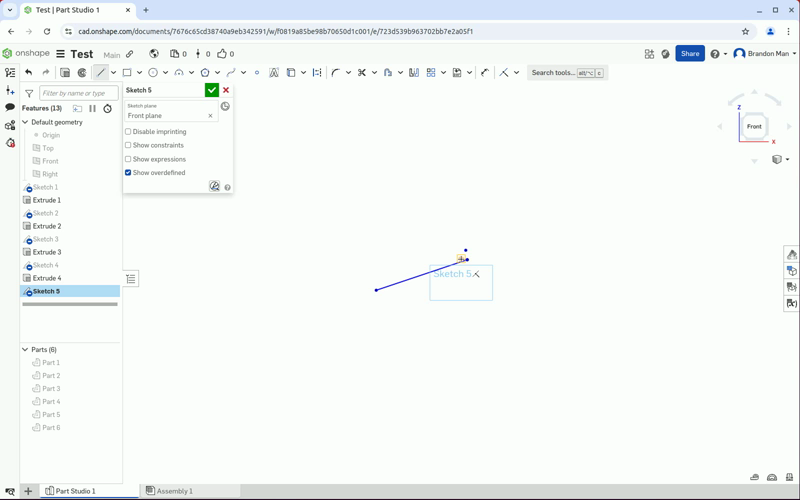
scroll(6)
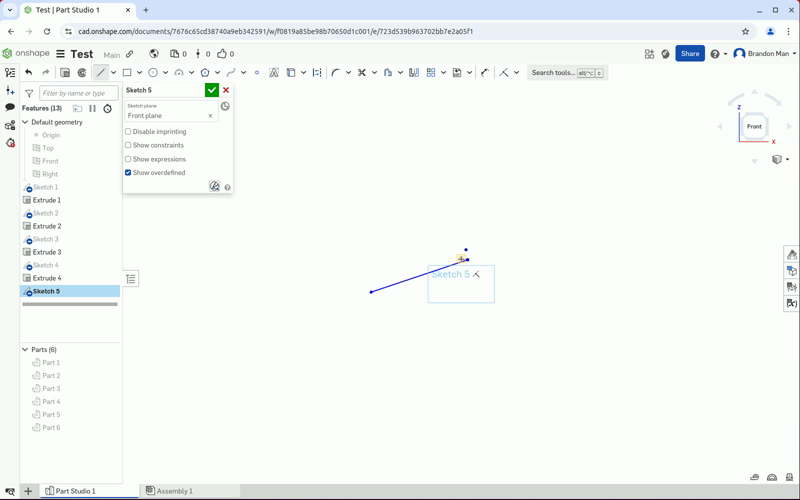
scroll(6)
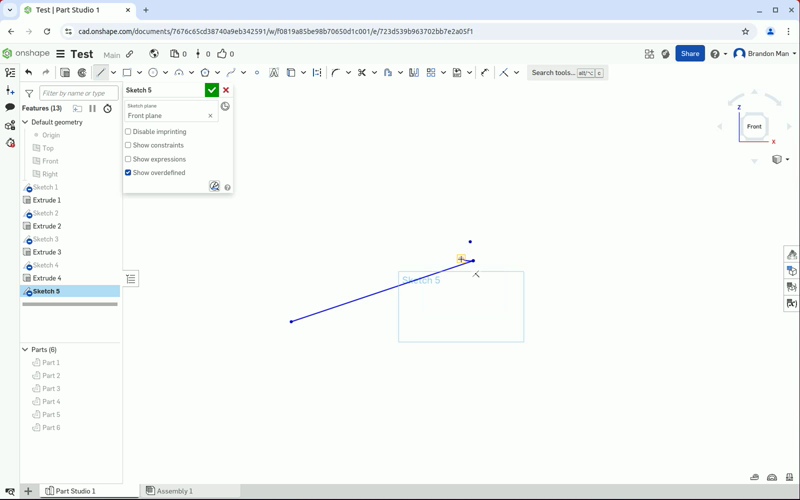
scroll(6)
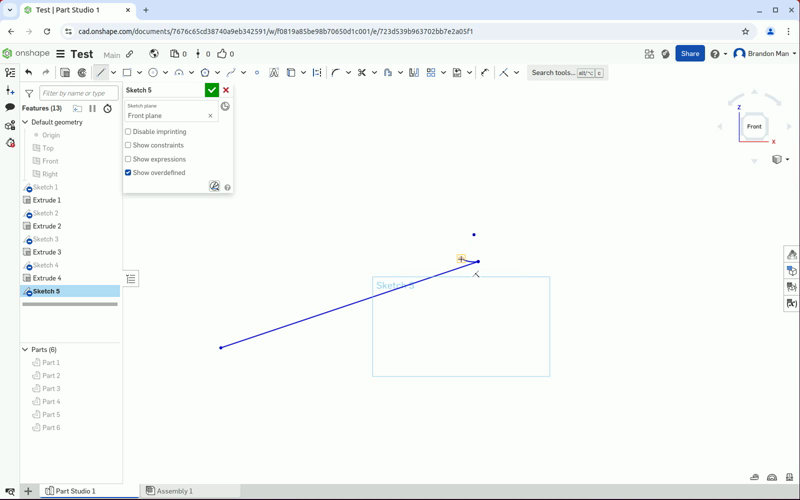
scroll(6)
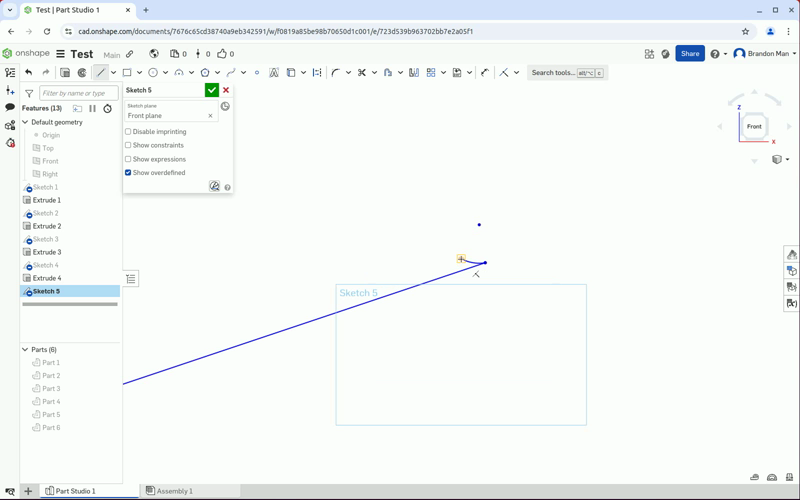
scroll(6)
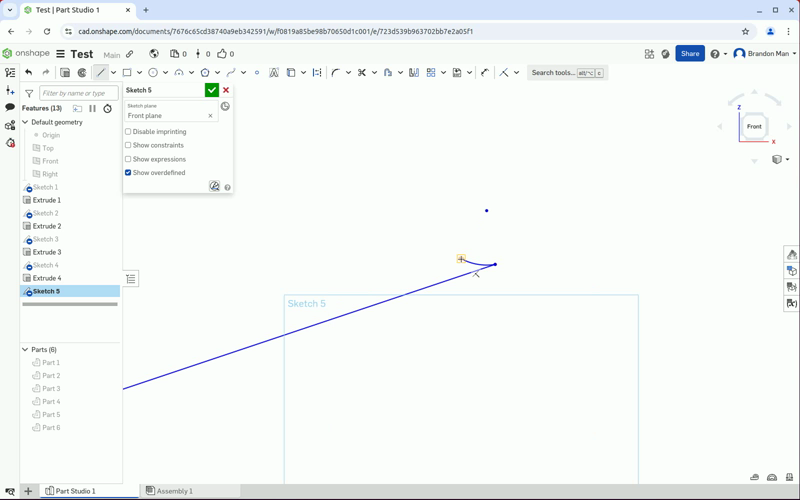
scroll(6)
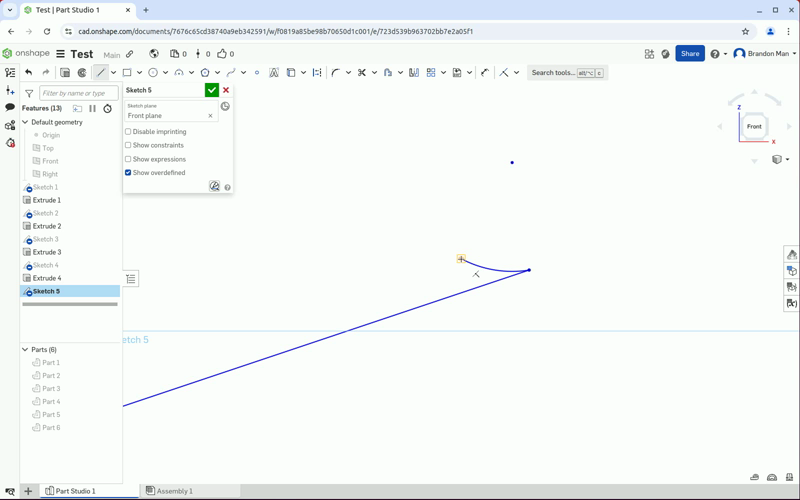
click(461, 258)
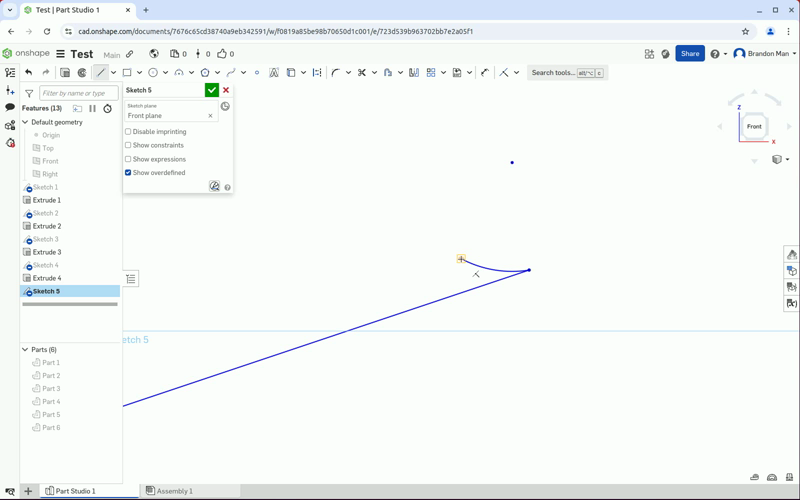
scroll(-6)
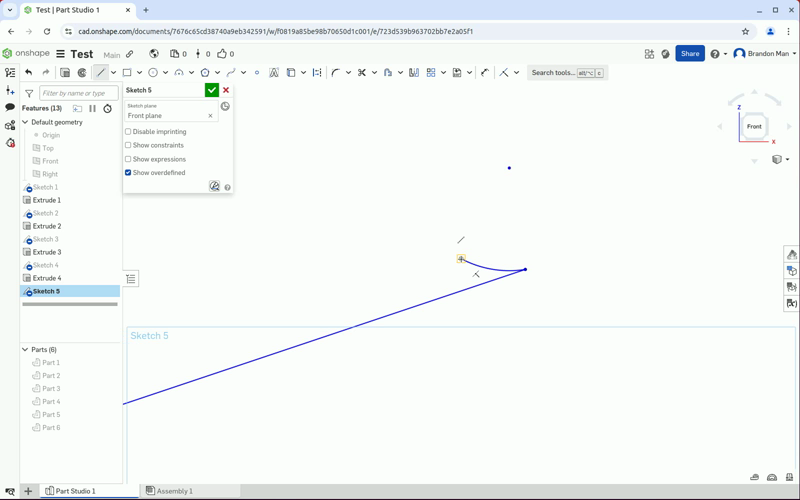
scroll(-6)
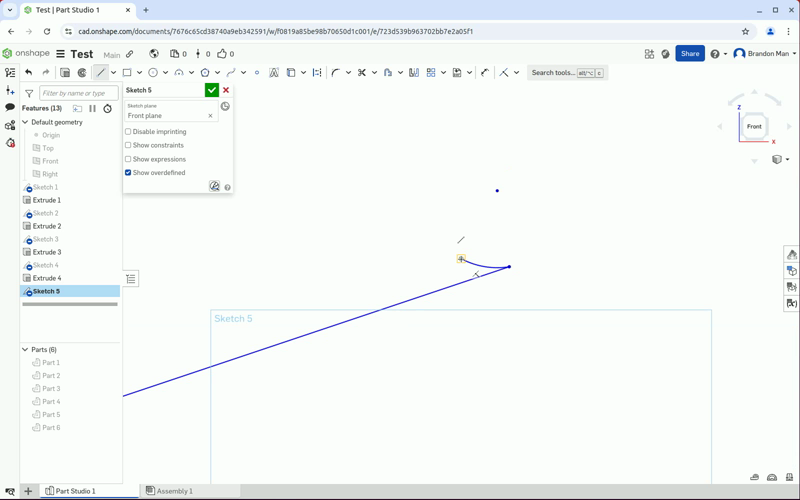
scroll(-6)
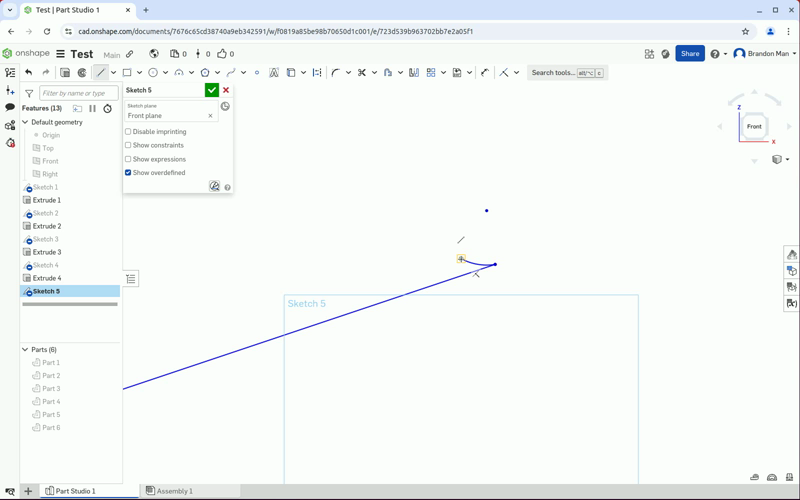
scroll(-6)
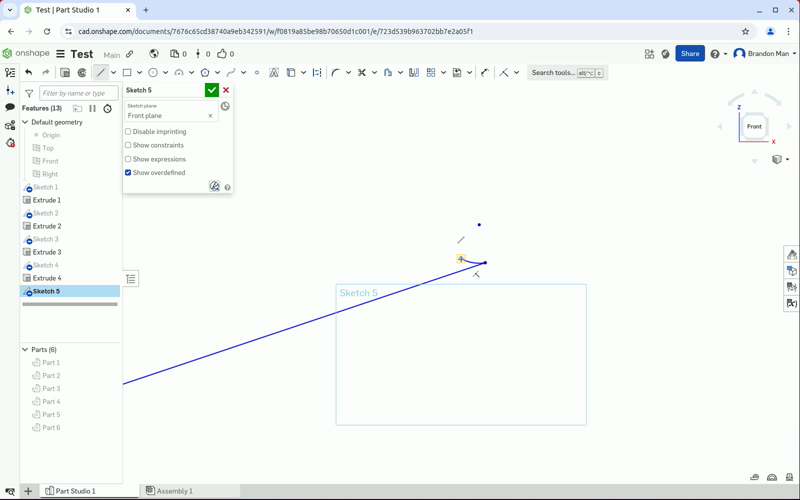
scroll(-6)
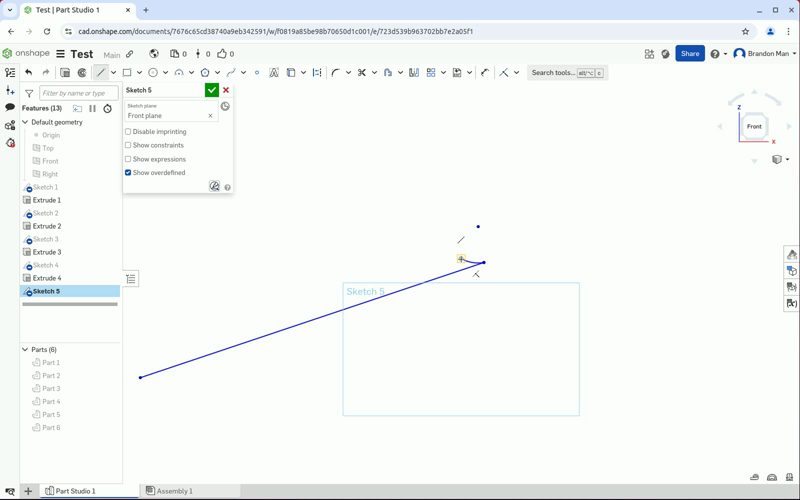
scroll(-6)
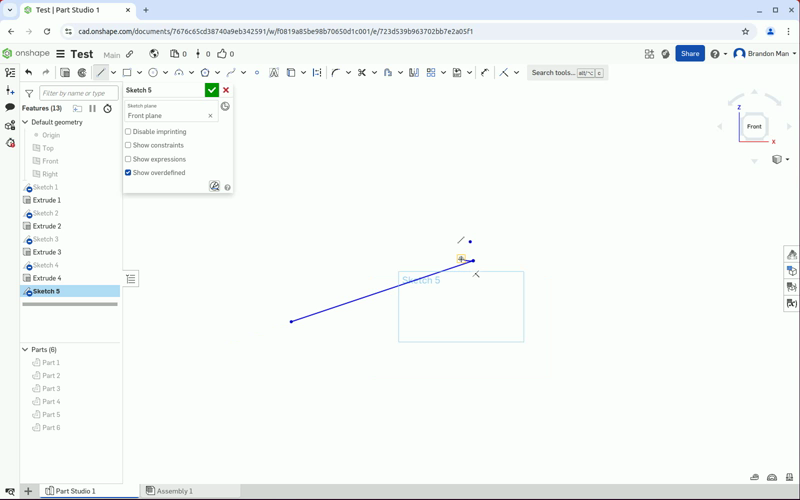
scroll(-6)
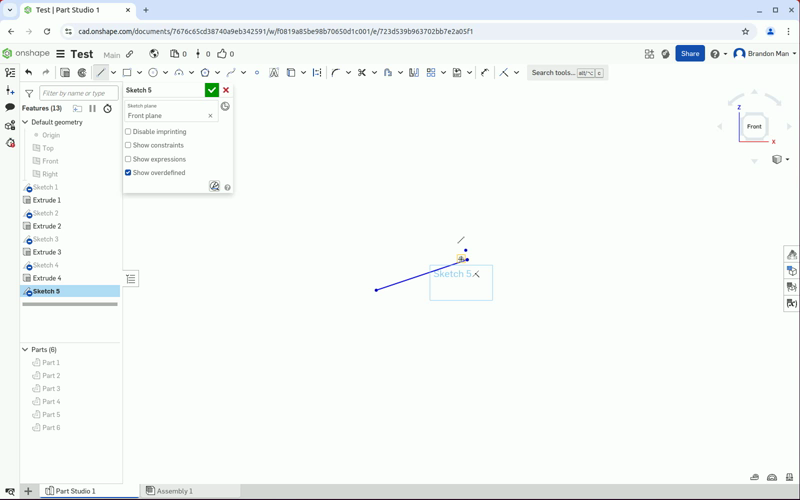
key_down(shift)
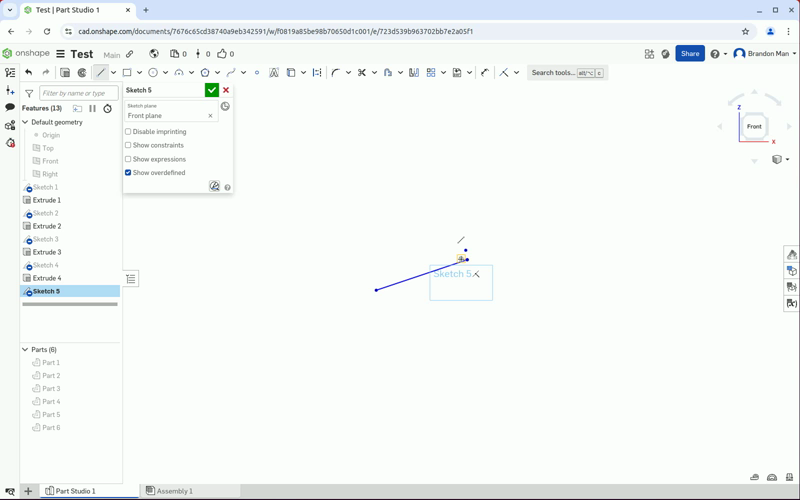
mouse_move(379, 286)
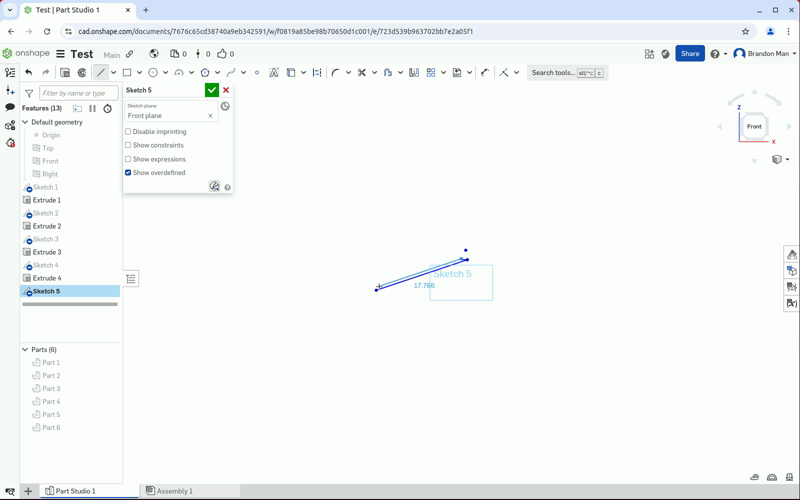
click(379, 286)
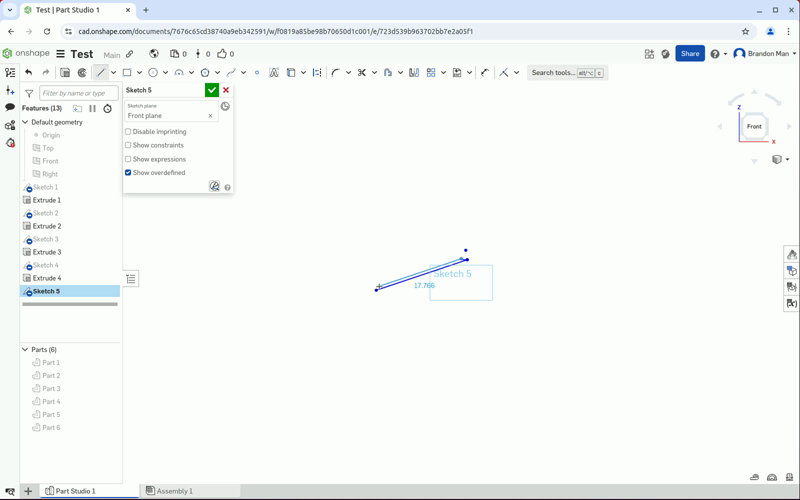
key_up(shift)
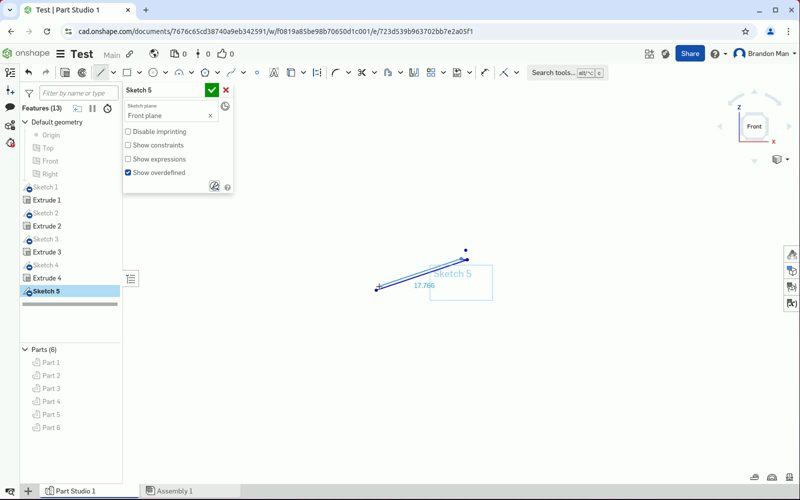
key(esc)
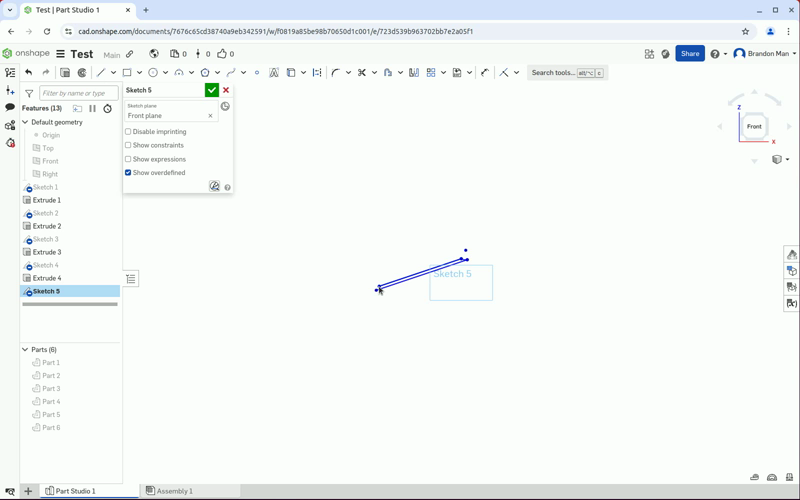
key(a)
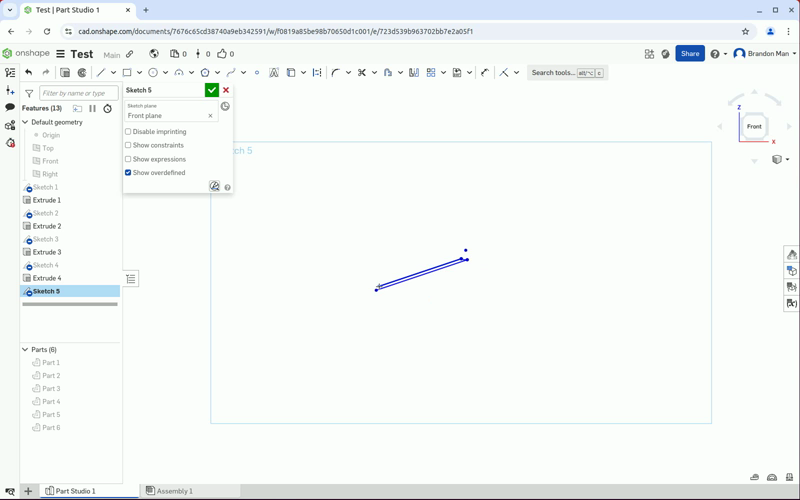
mouse_move(379, 286)
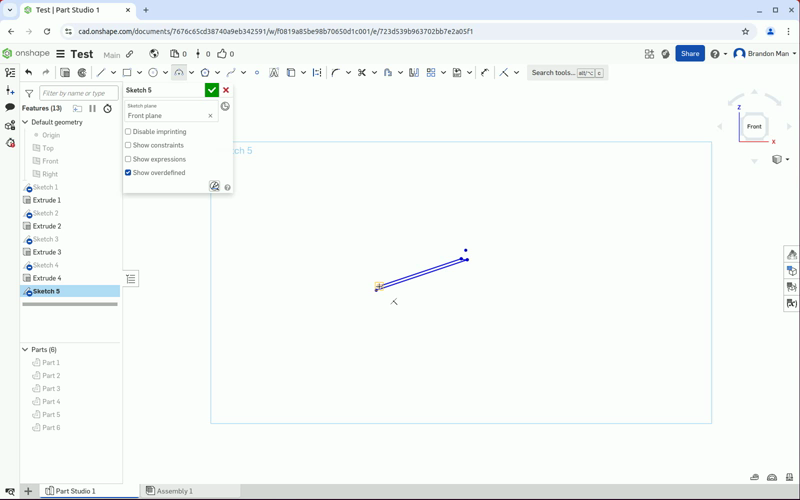
click(379, 286)
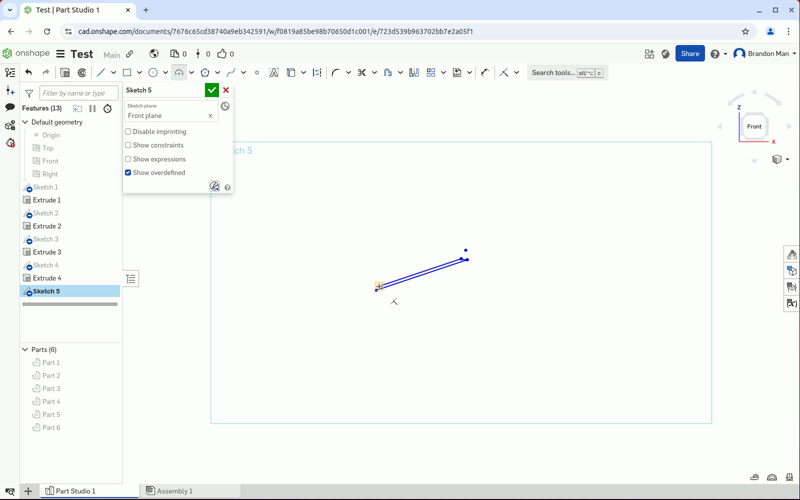
mouse_move(376, 290)
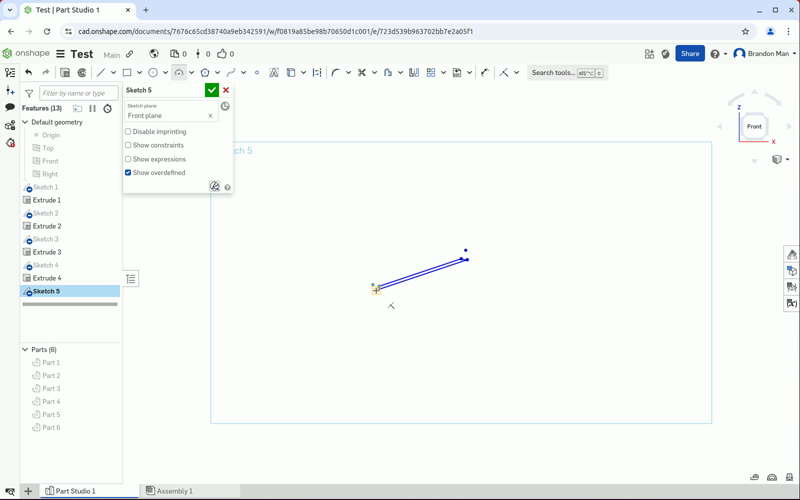
scroll(6)
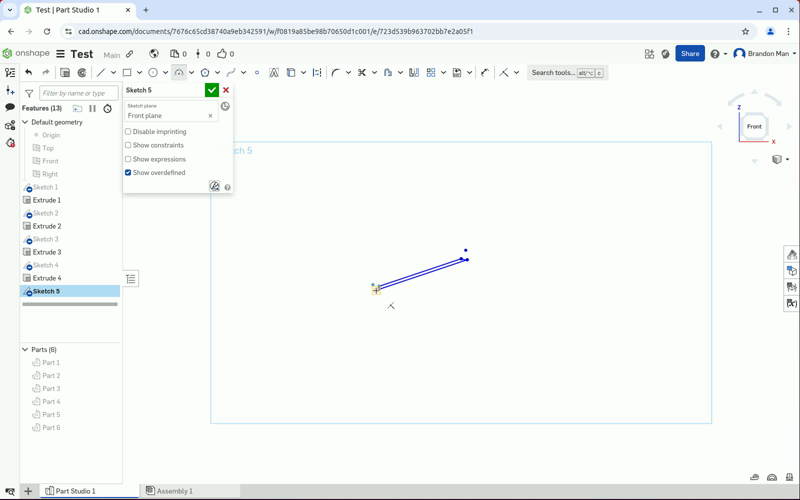
scroll(6)
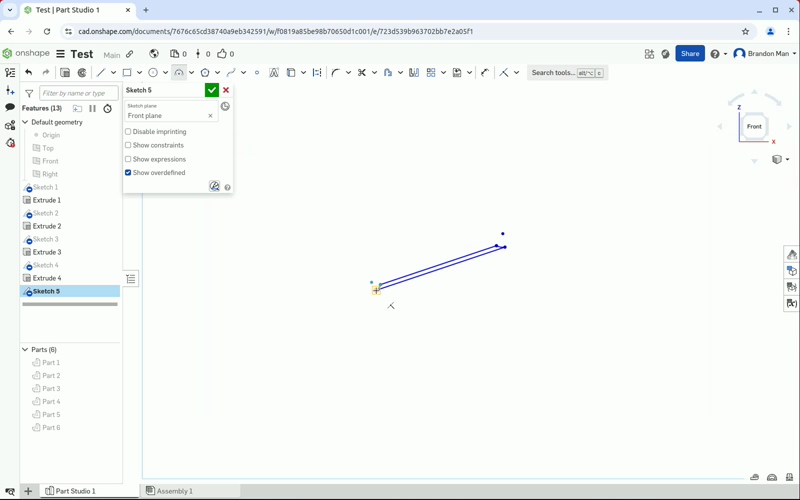
scroll(6)
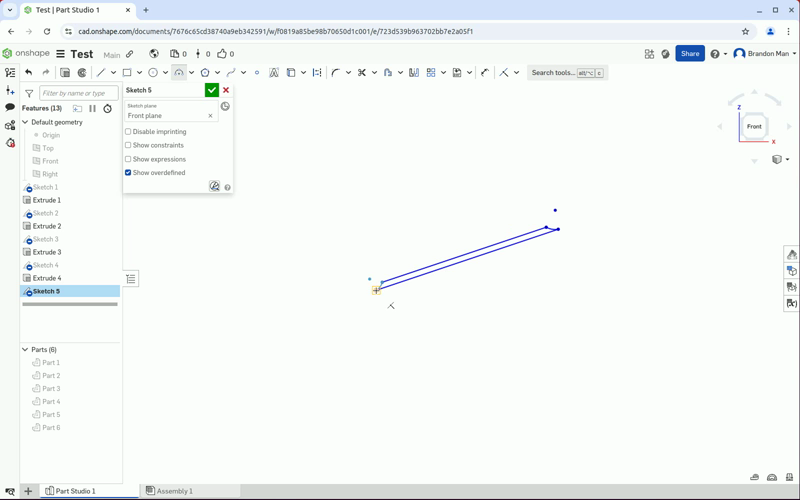
scroll(6)
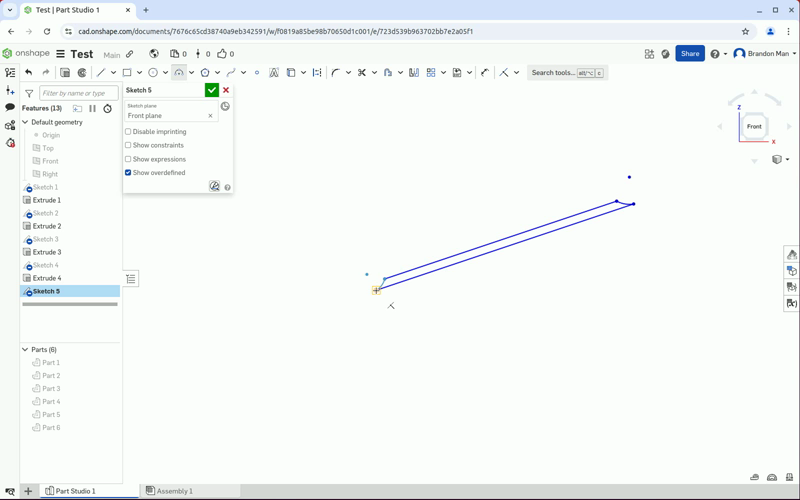
scroll(6)
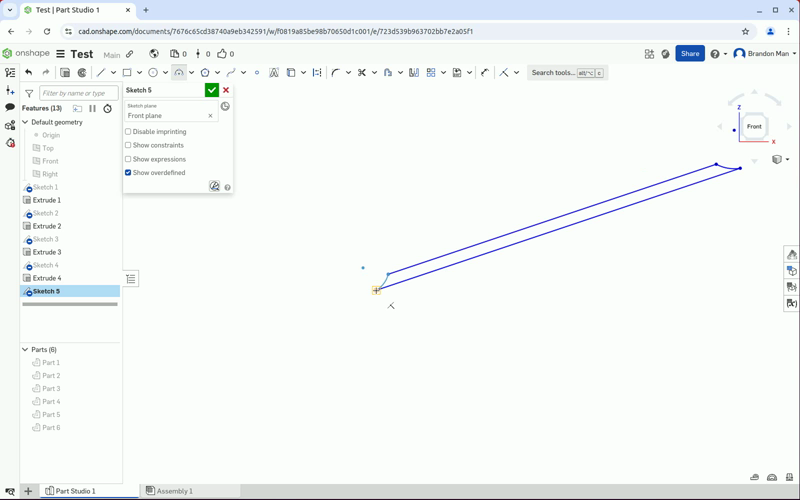
scroll(6)
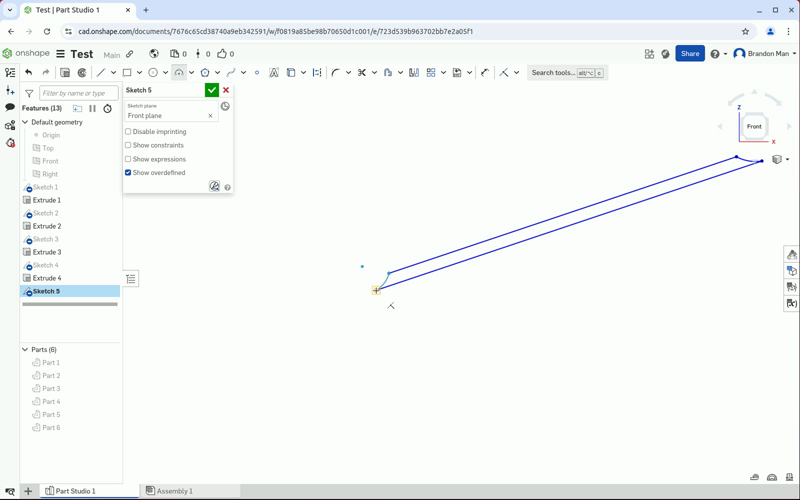
scroll(6)
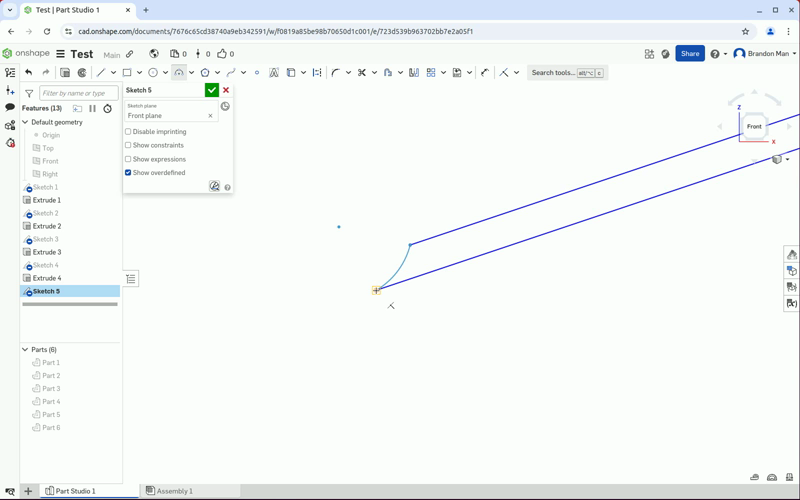
click(376, 290)
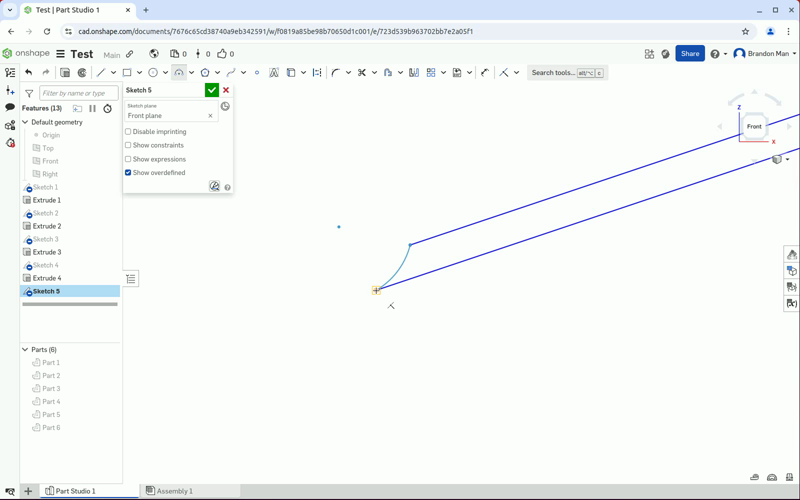
scroll(-6)
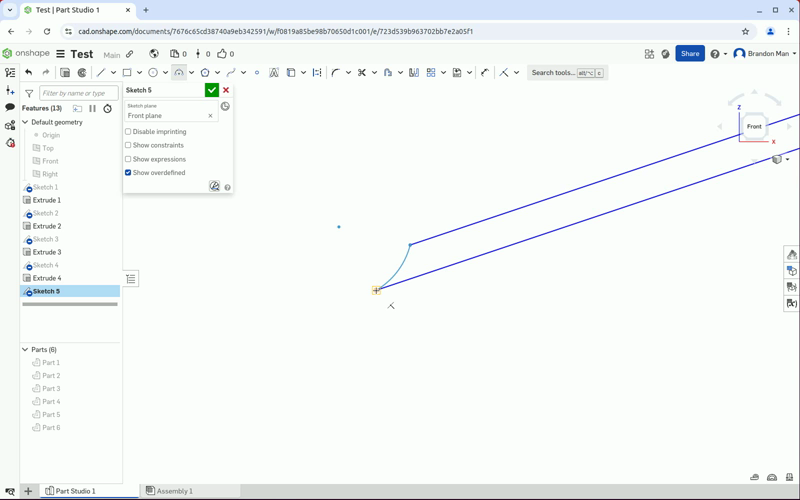
scroll(-6)
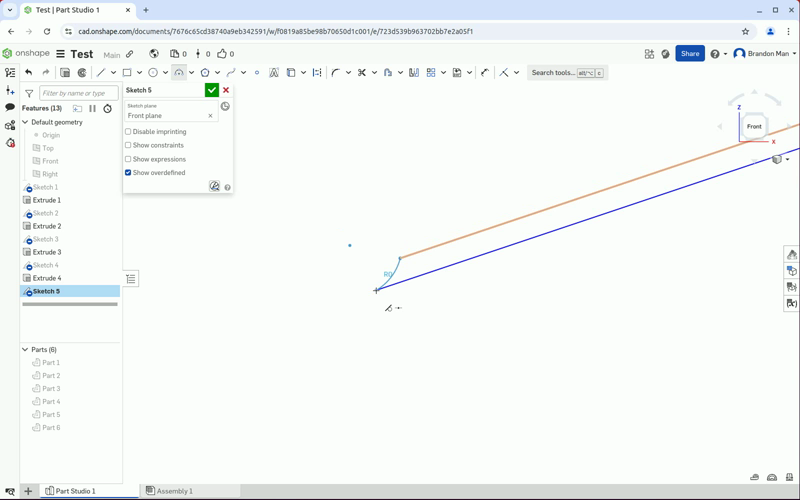
scroll(-6)
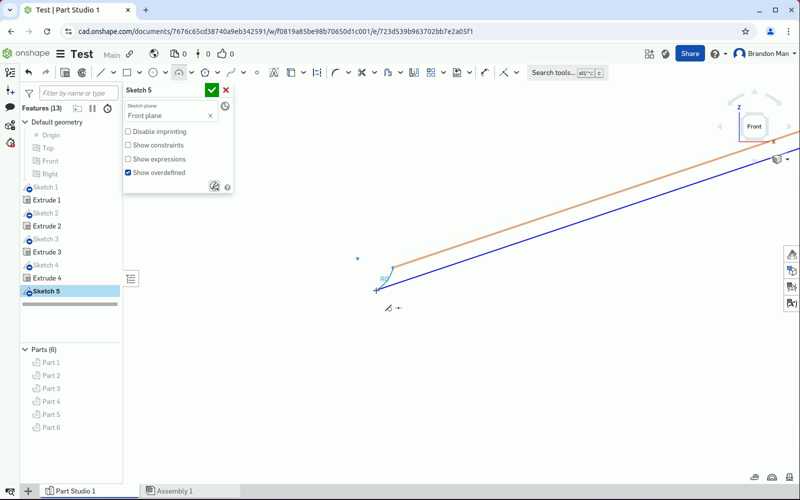
scroll(-6)
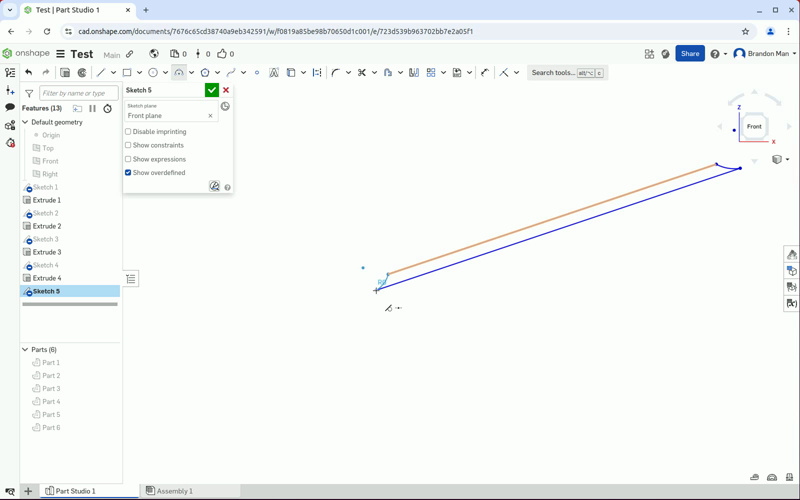
scroll(-6)
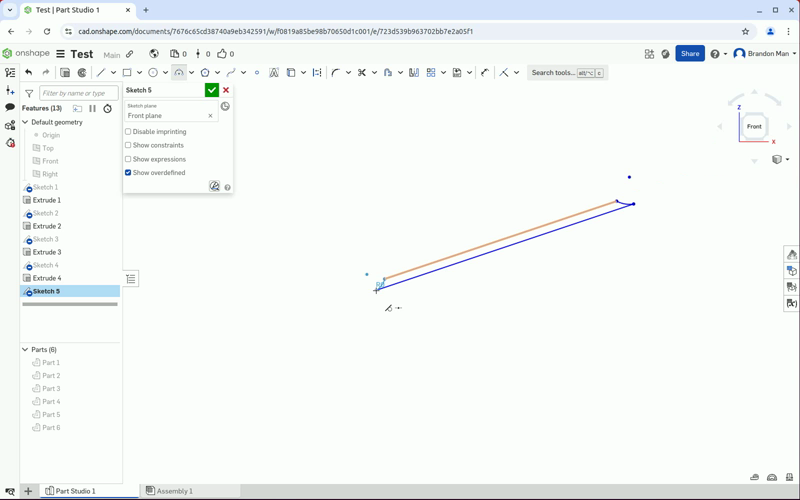
scroll(-6)
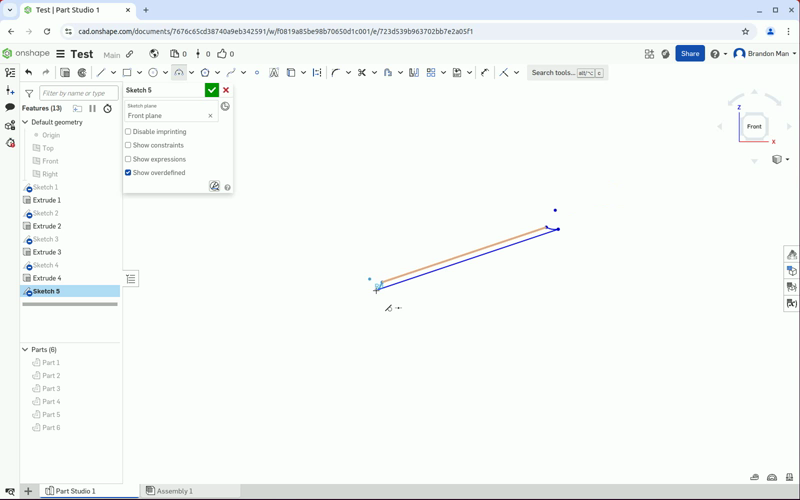
scroll(-6)
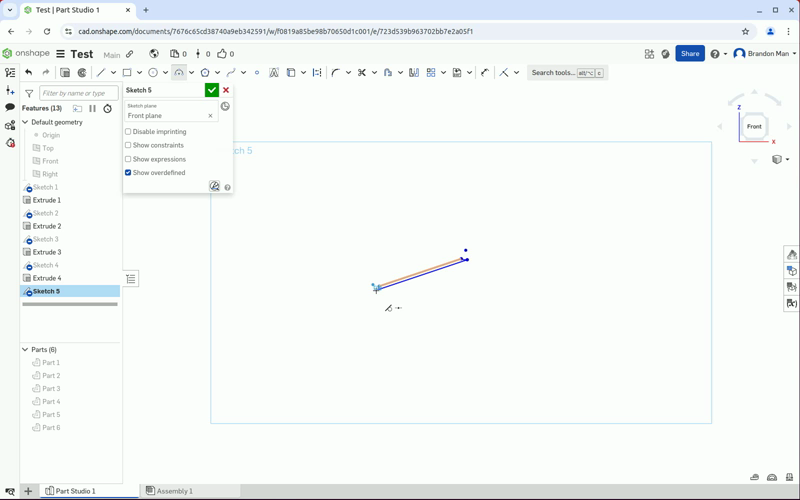
key_down(shift)
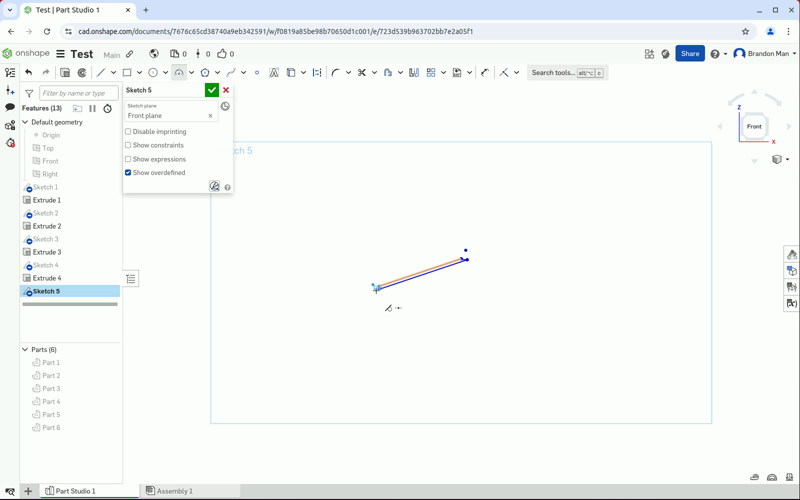
mouse_move(378, 288)
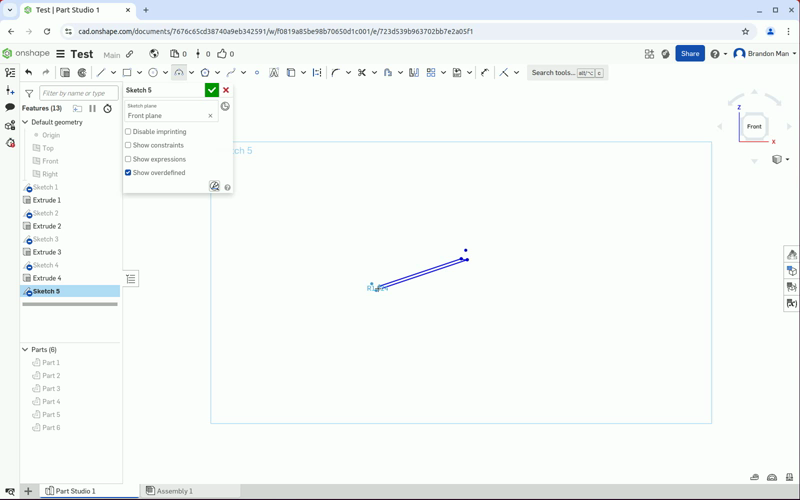
scroll(6)
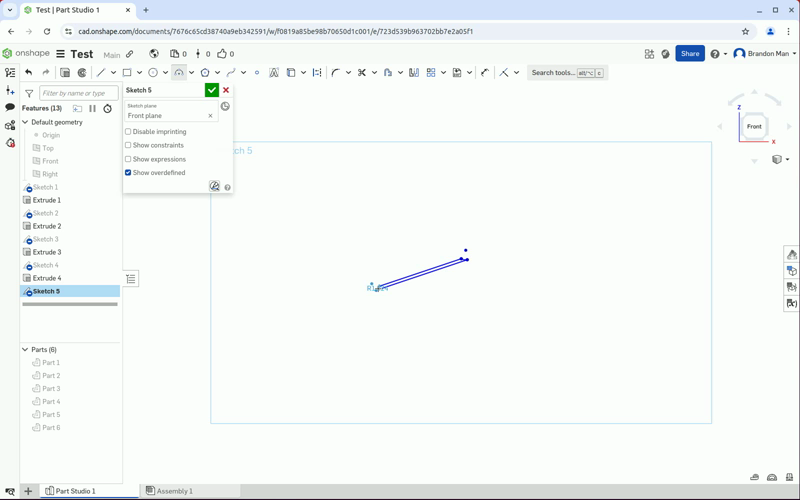
scroll(6)
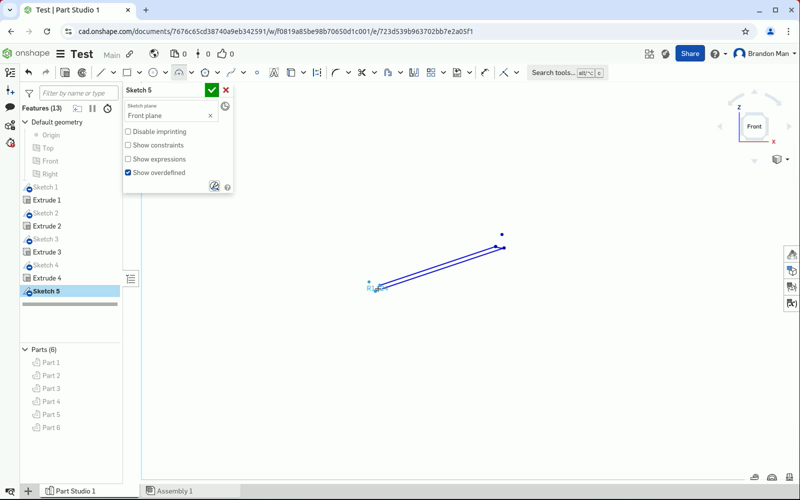
scroll(6)
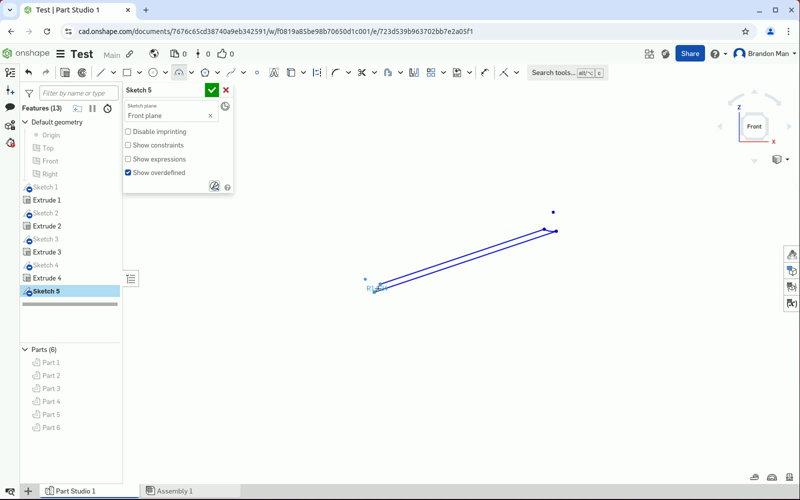
scroll(6)
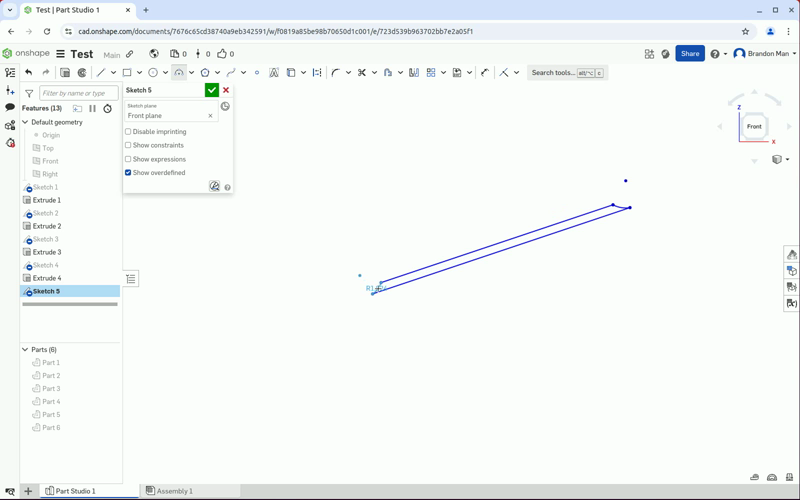
scroll(6)
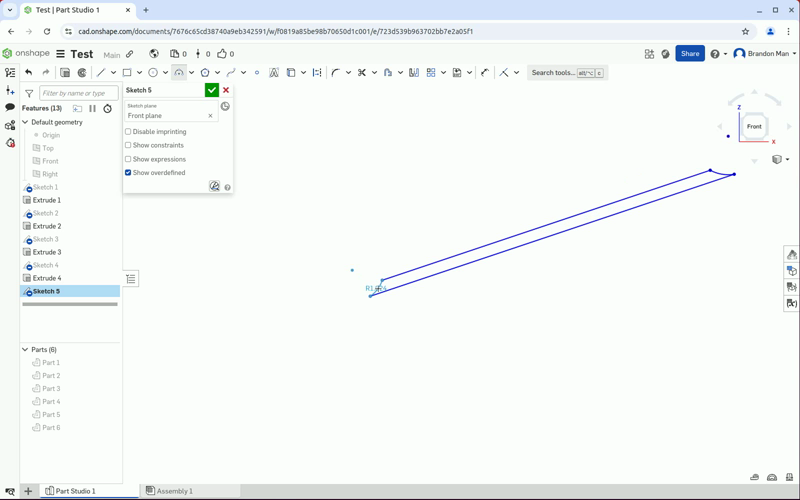
scroll(6)
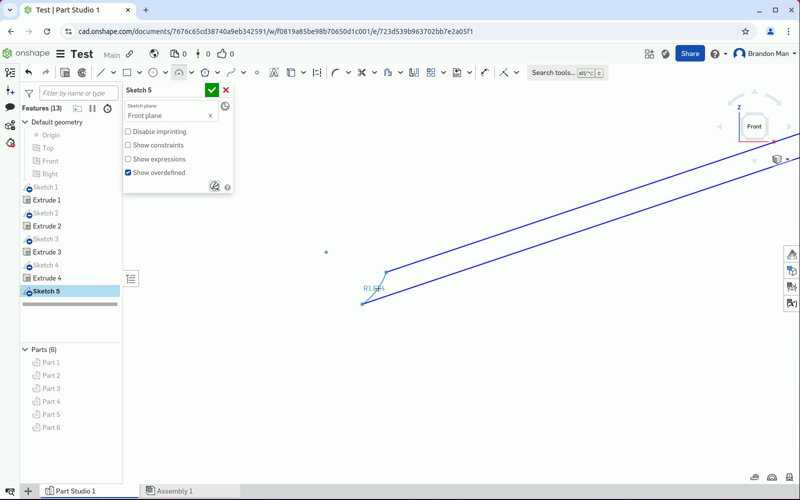
scroll(6)
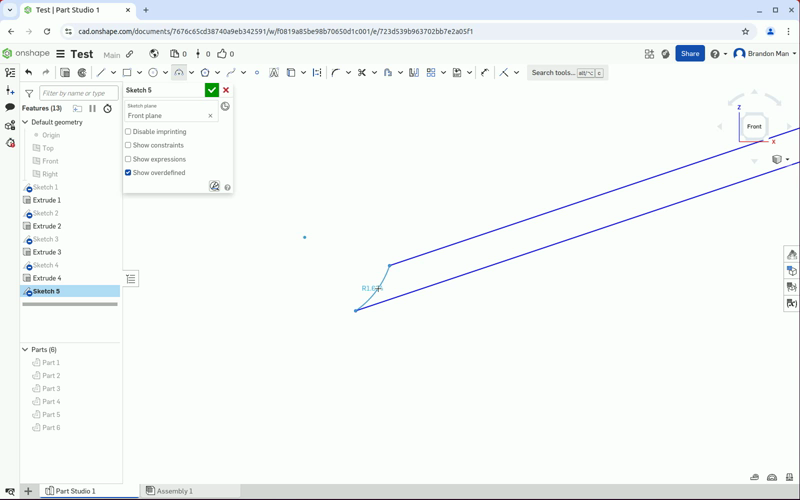
click(378, 288)
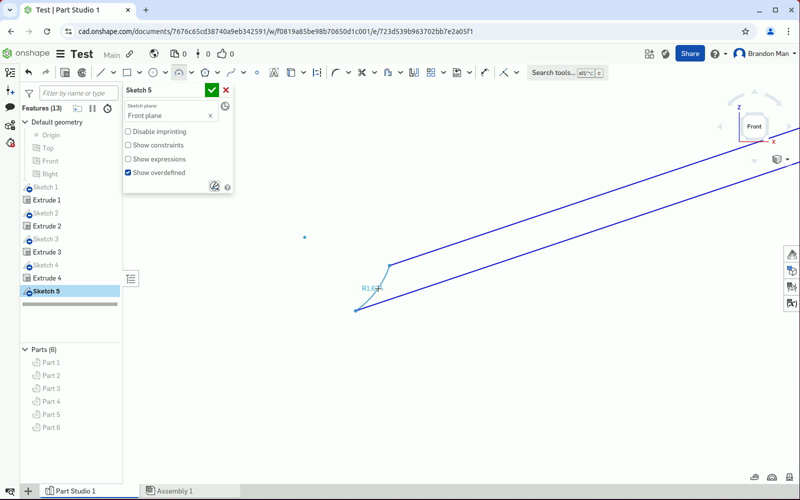
scroll(-6)
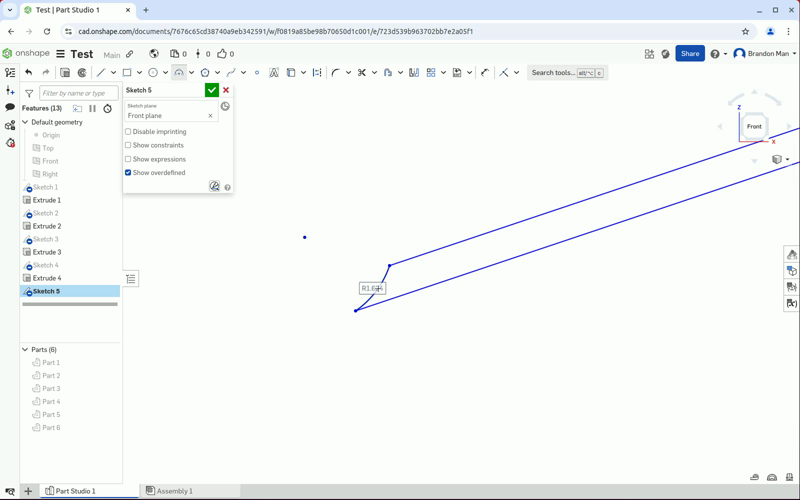
scroll(-6)
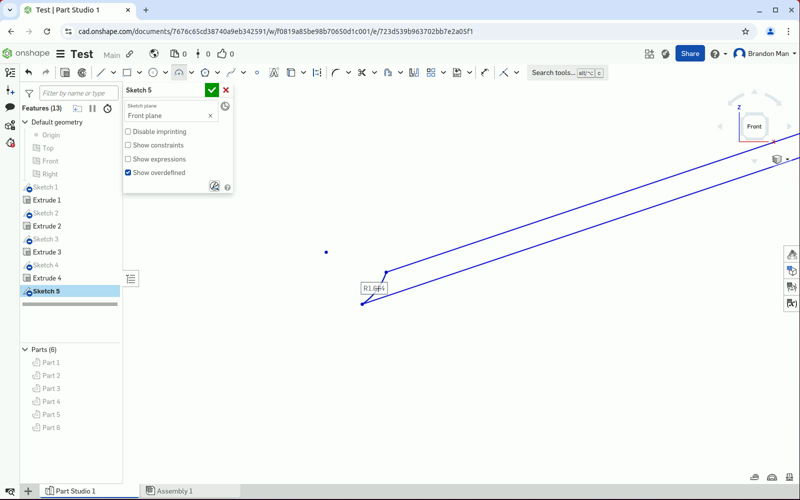
scroll(-6)
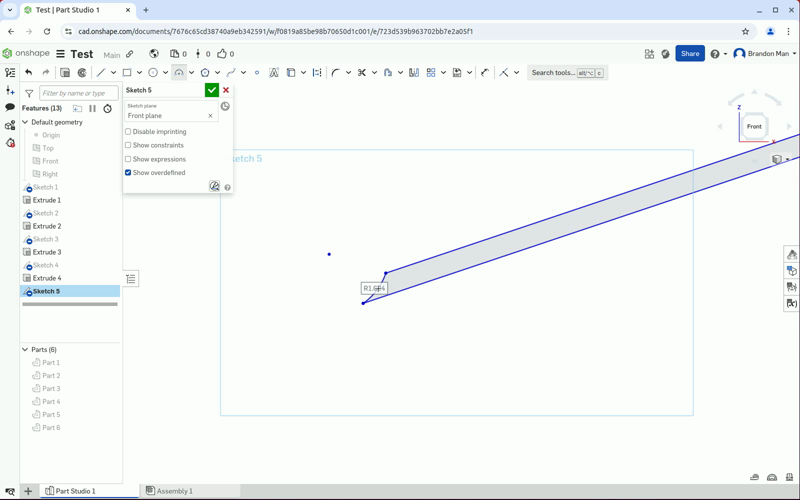
scroll(-6)
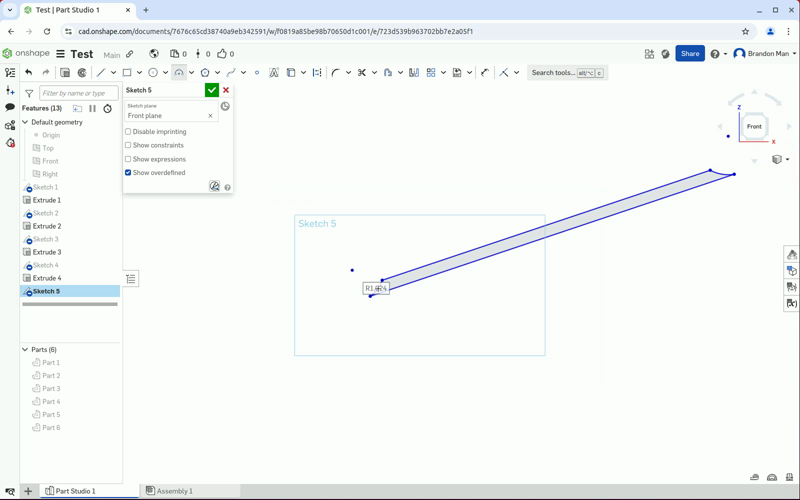
scroll(-6)
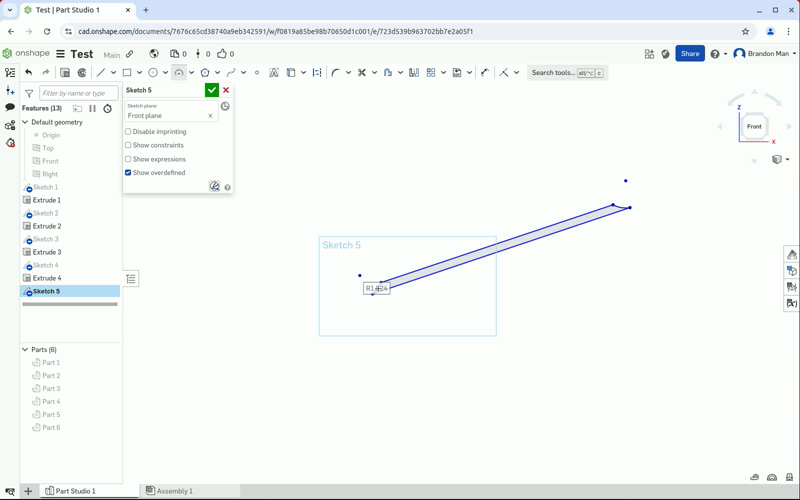
scroll(-6)
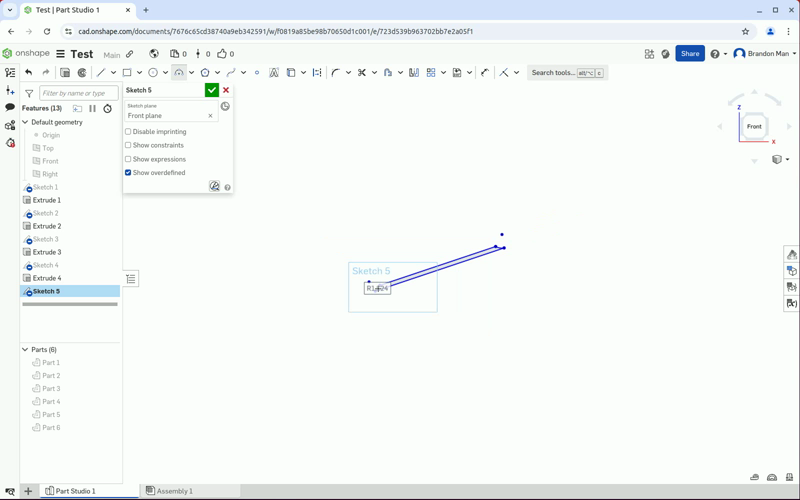
scroll(-6)
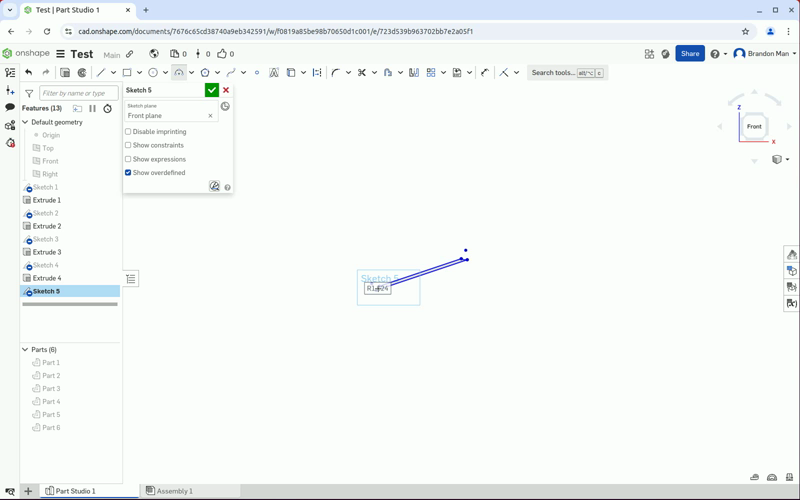
key_up(shift)
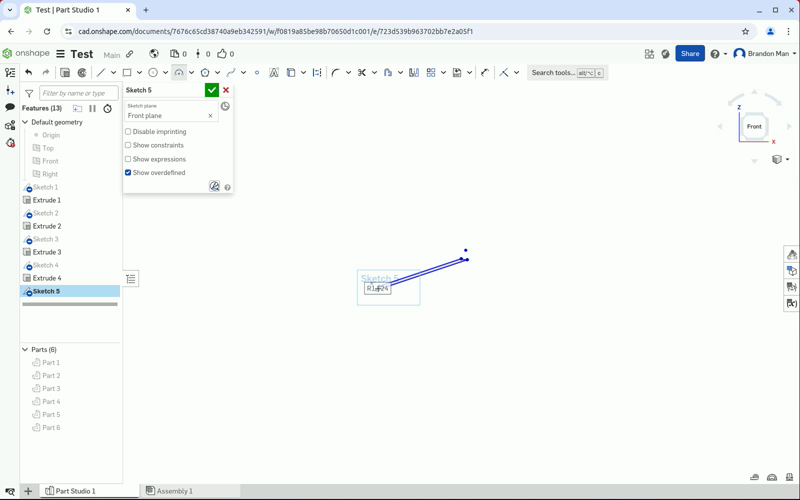
key(esc)
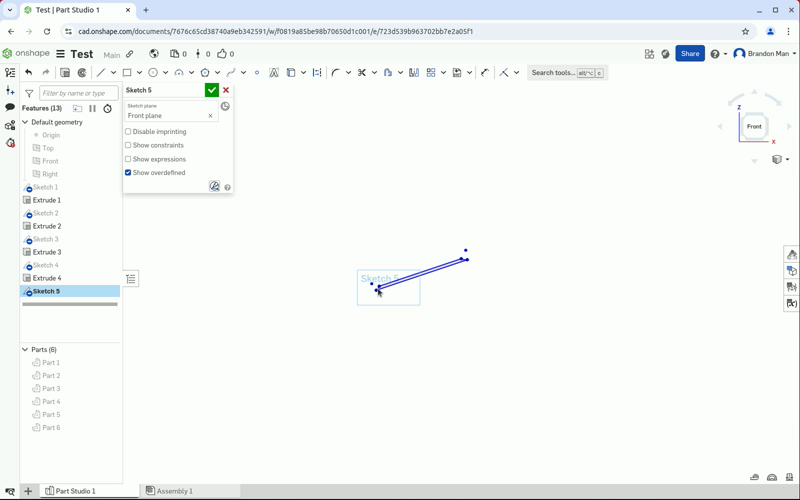
mouse_move(422, 272)
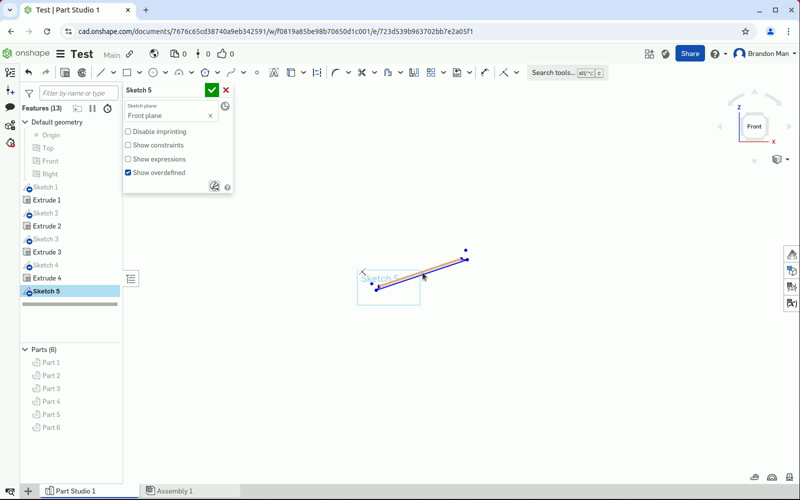
scroll(6)
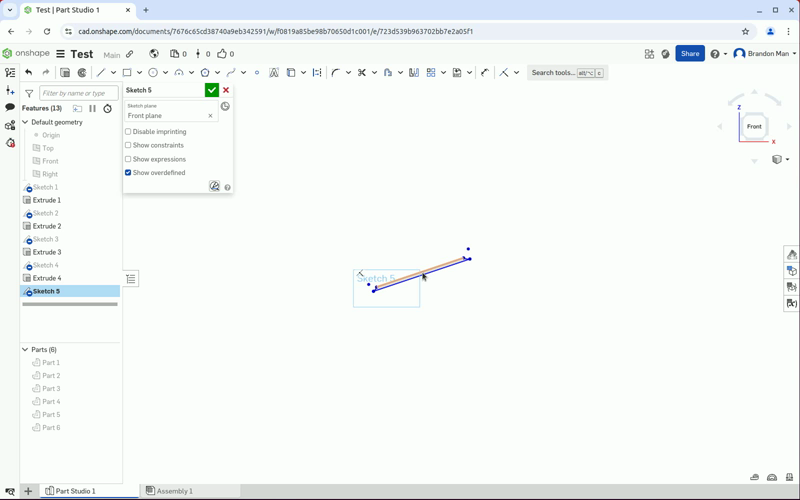
scroll(6)
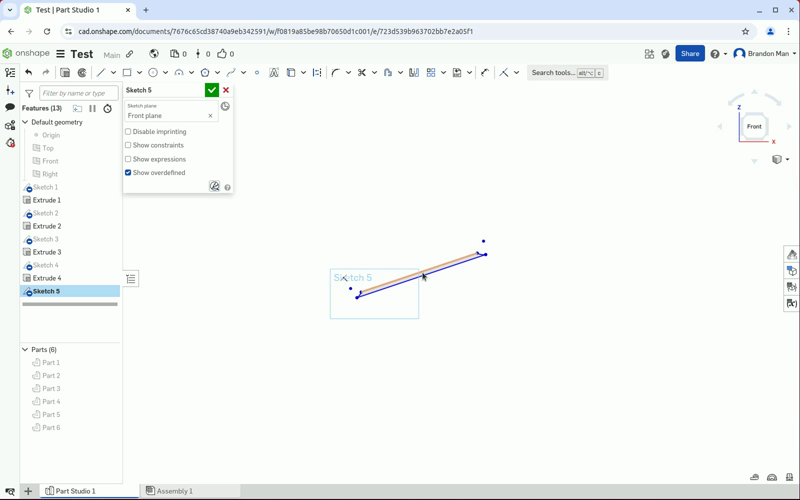
scroll(6)
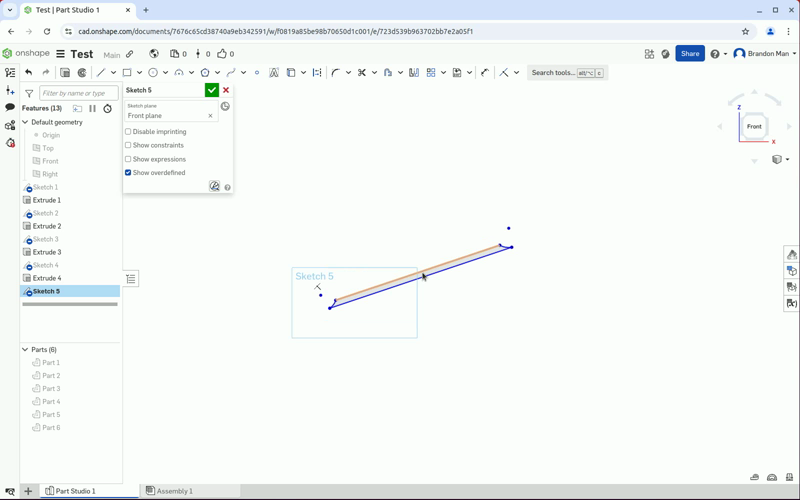
scroll(6)
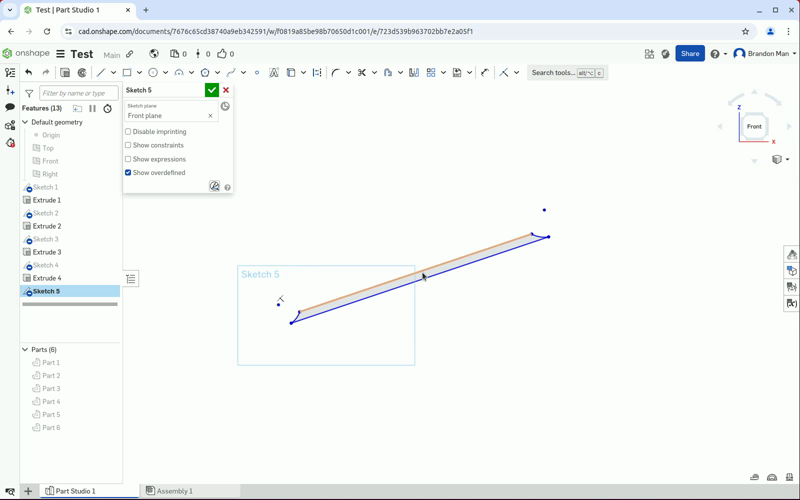
scroll(6)
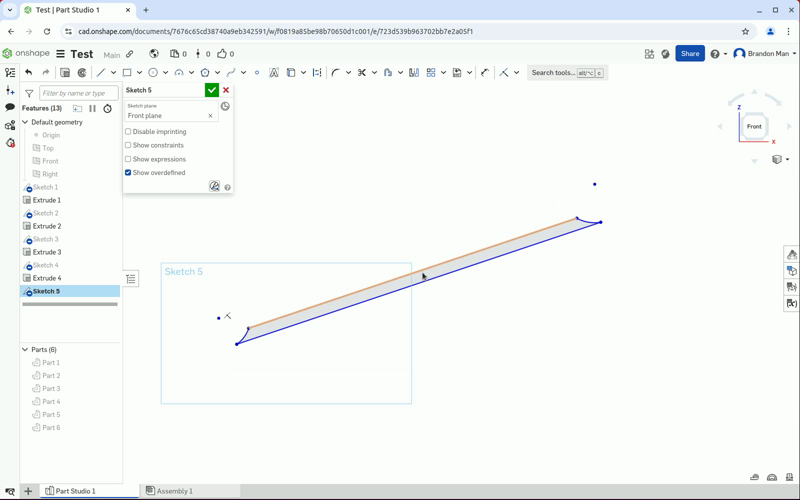
scroll(6)
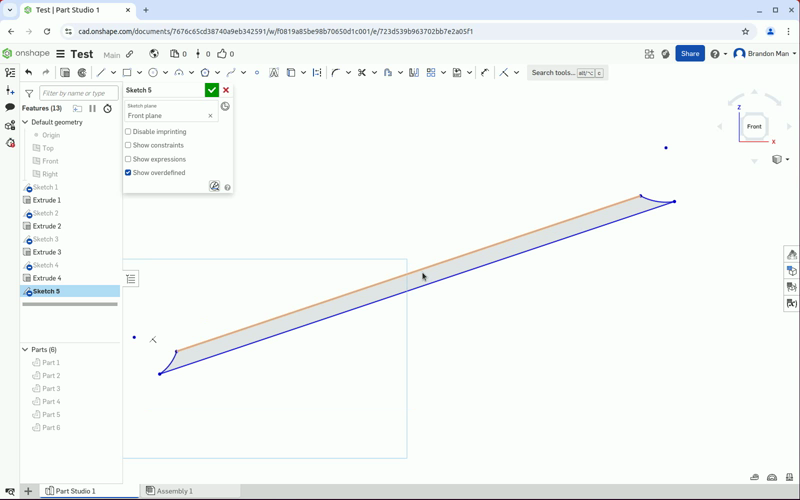
scroll(6)
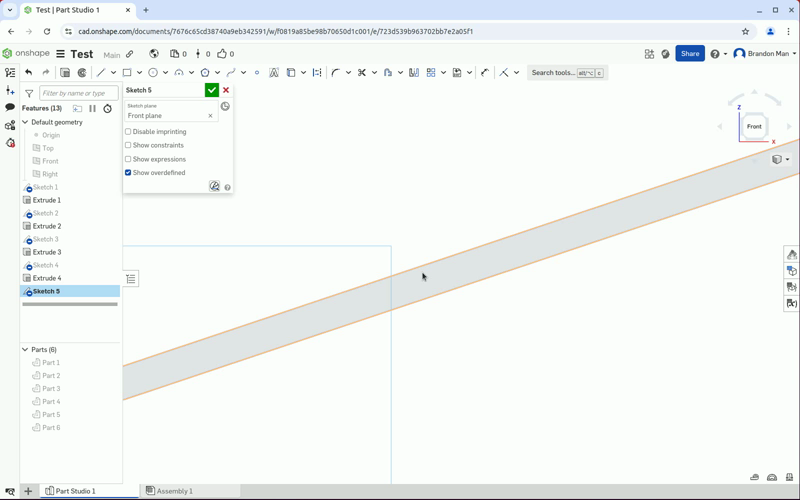
click(422, 272)
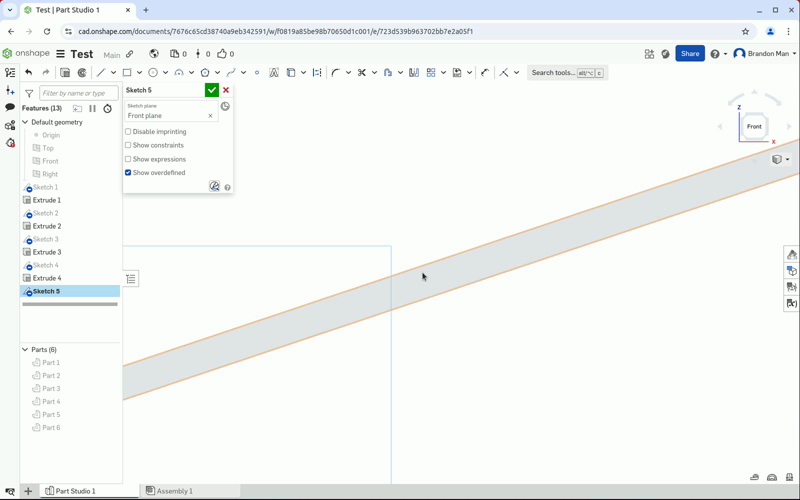
scroll(-6)
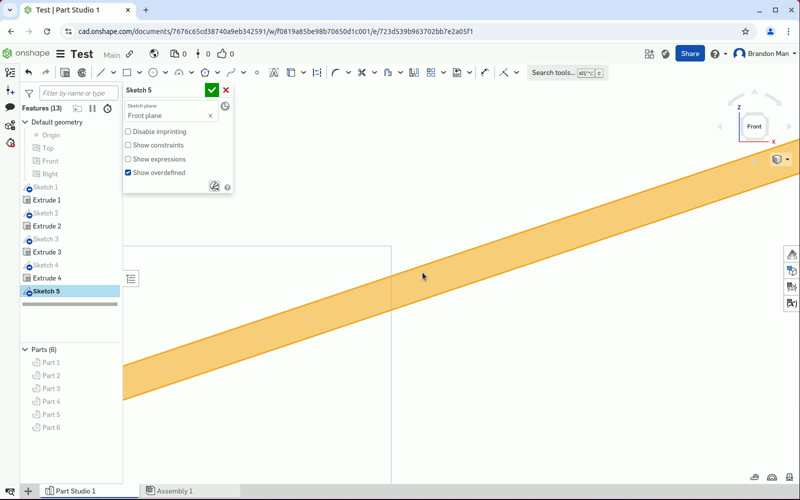
scroll(-6)
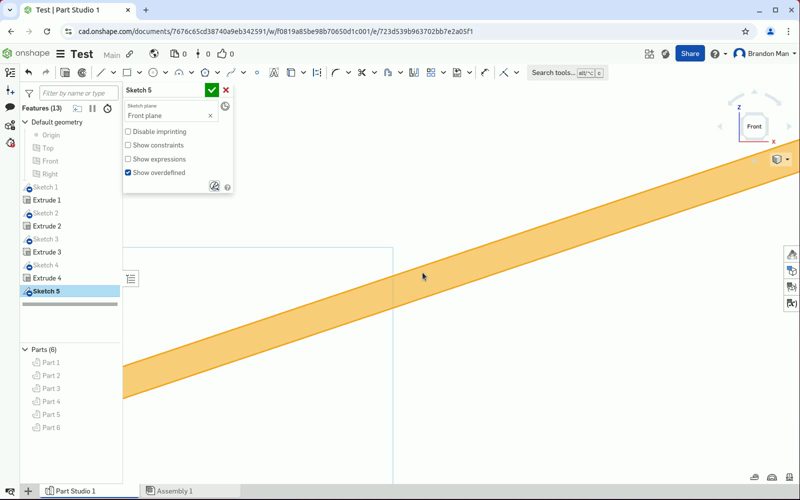
scroll(-6)
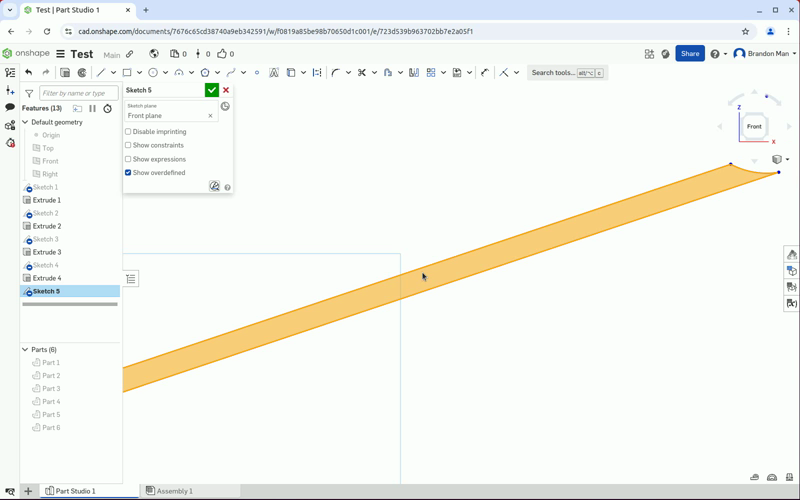
scroll(-6)
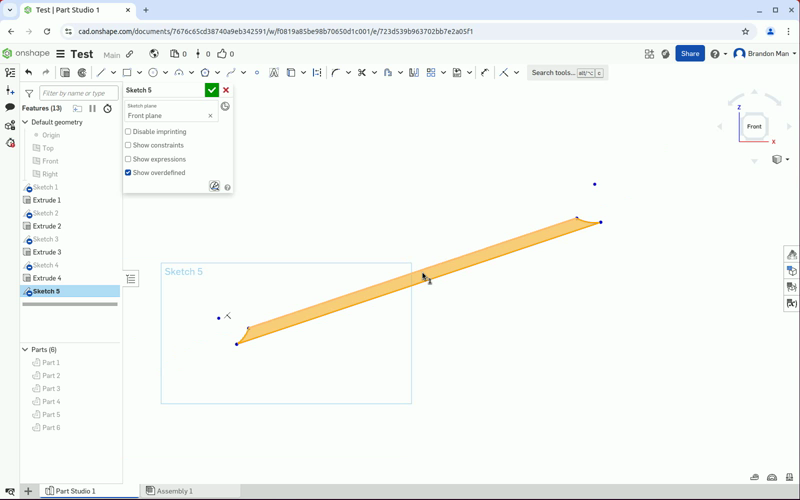
scroll(-6)
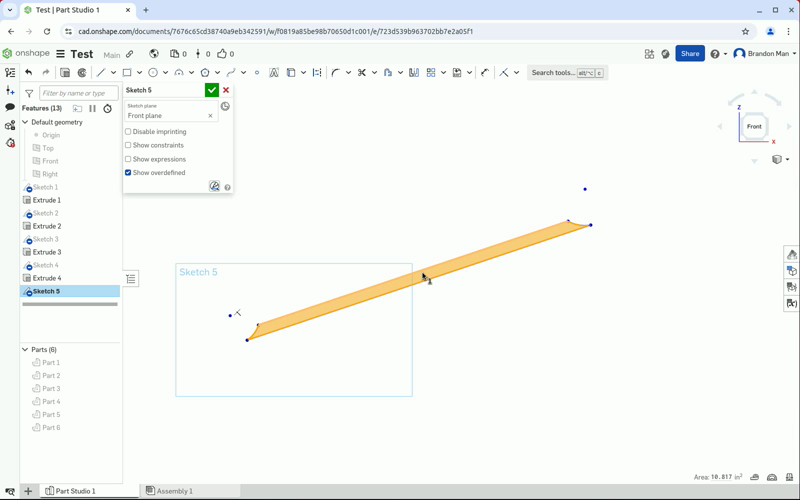
scroll(-6)
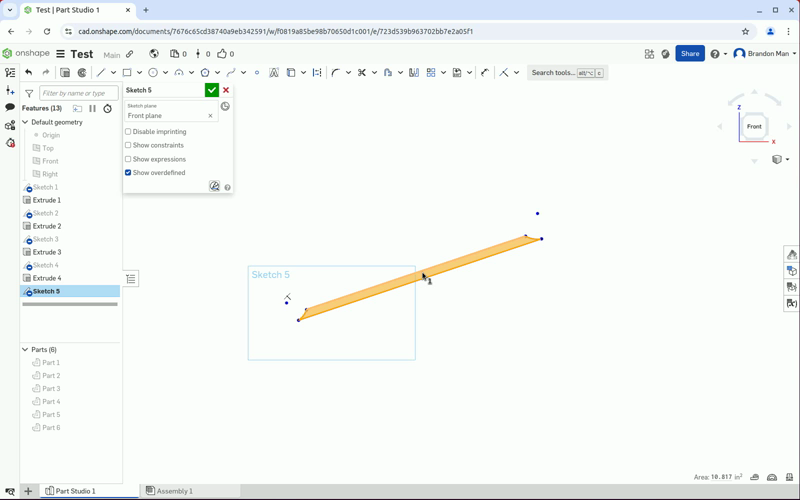
scroll(-6)
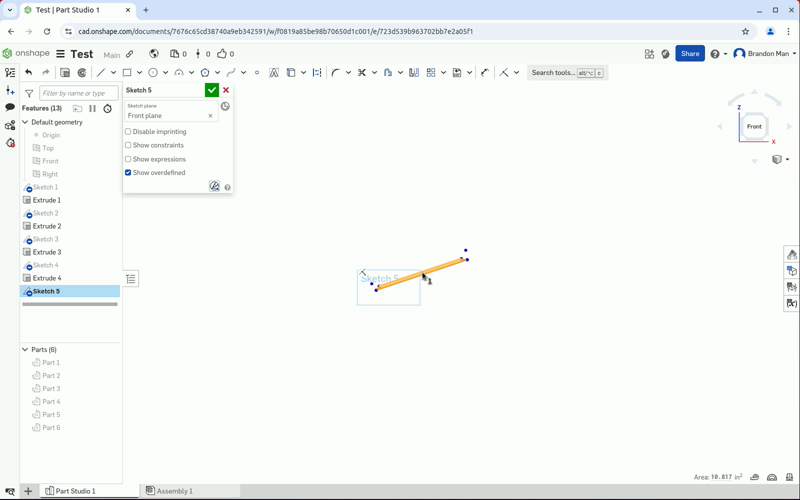
mouse_move(73, 352)
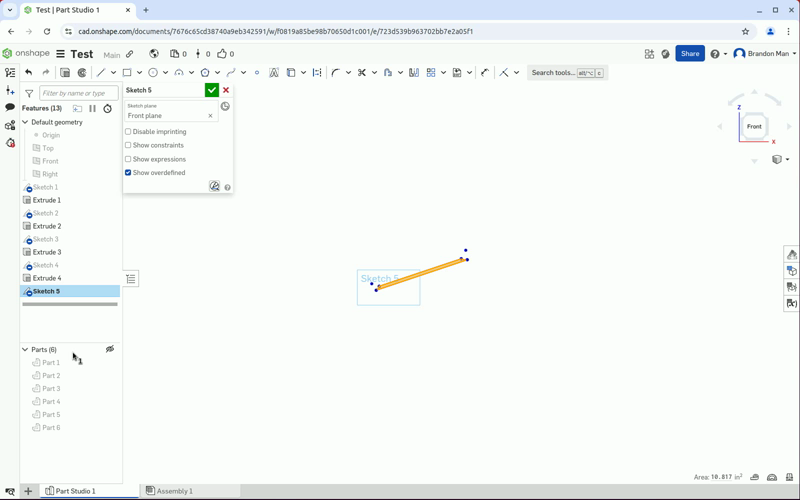
key(shift+y)
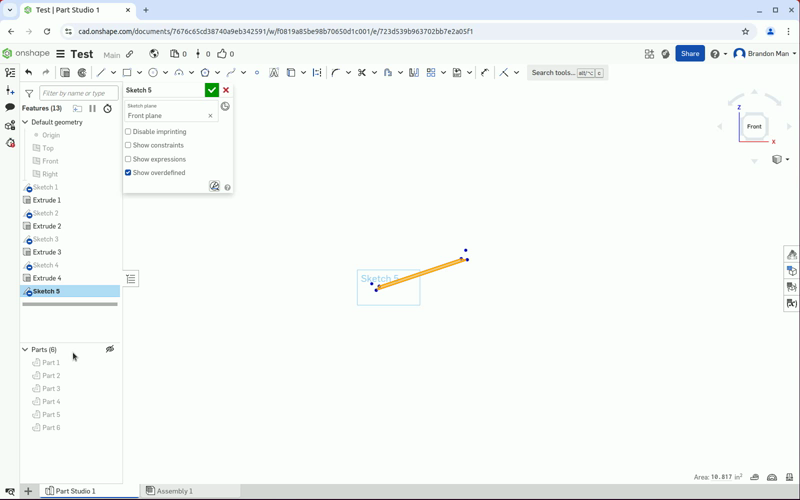
key(shift+e)
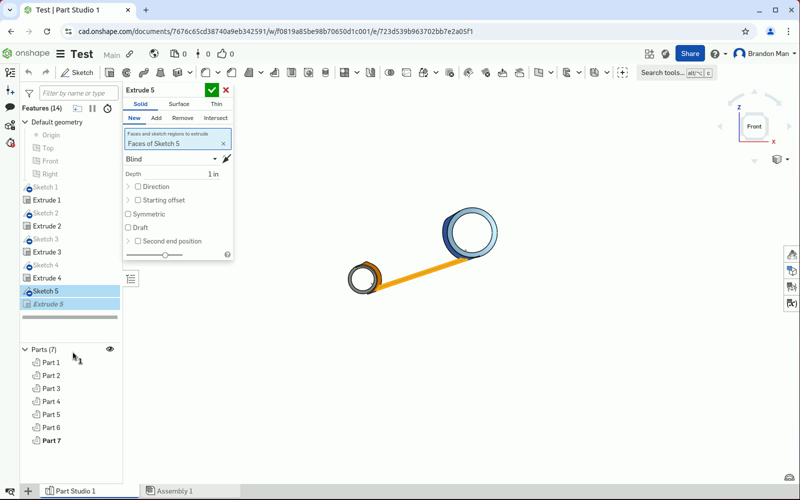
mouse_move(143, 106)
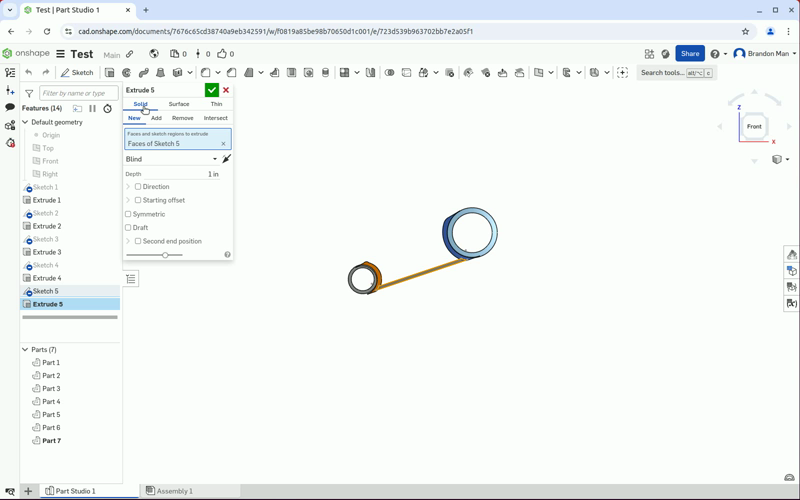
click(143, 106)
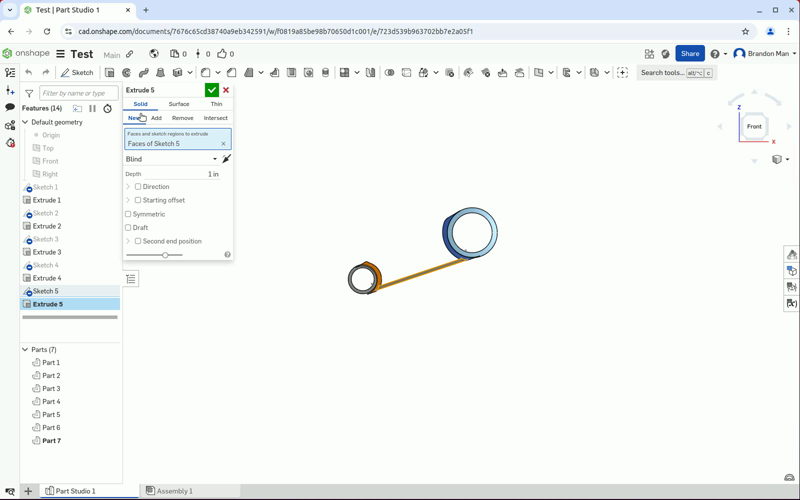
mouse_move(137, 120)
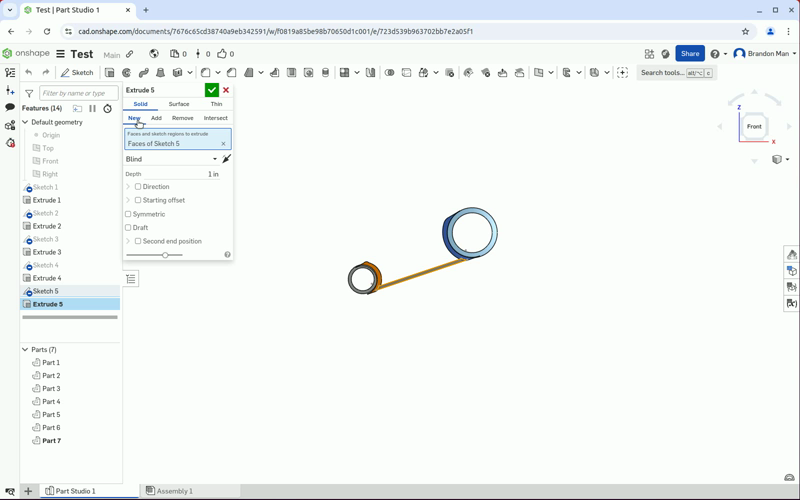
click(137, 120)
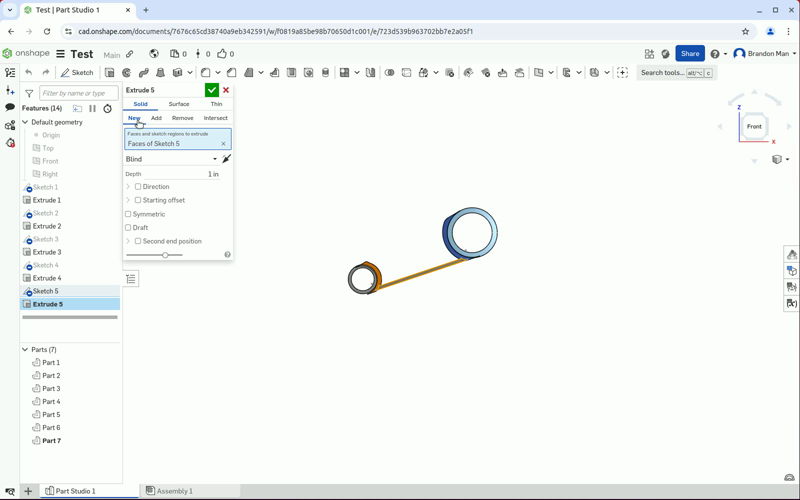
key(tab, 4)
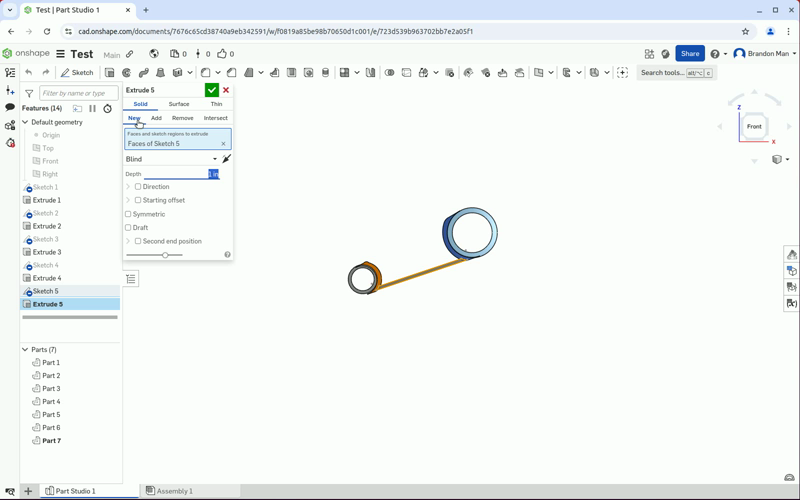
text(1.926)
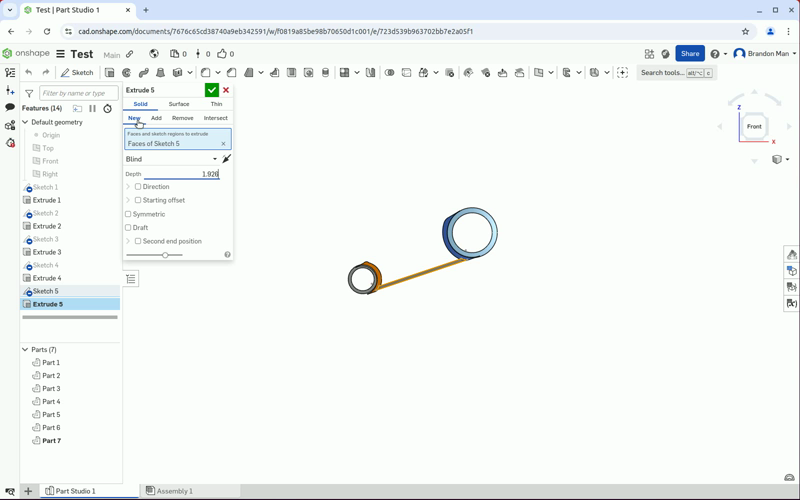
key(tab, 3)
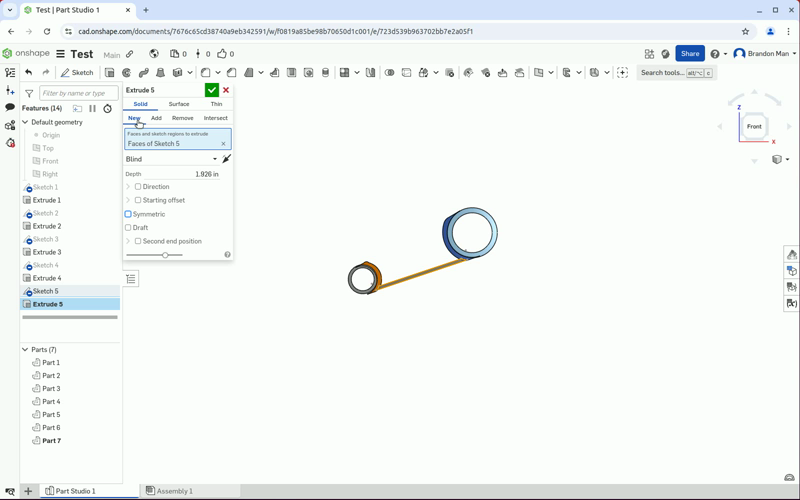
key(space)
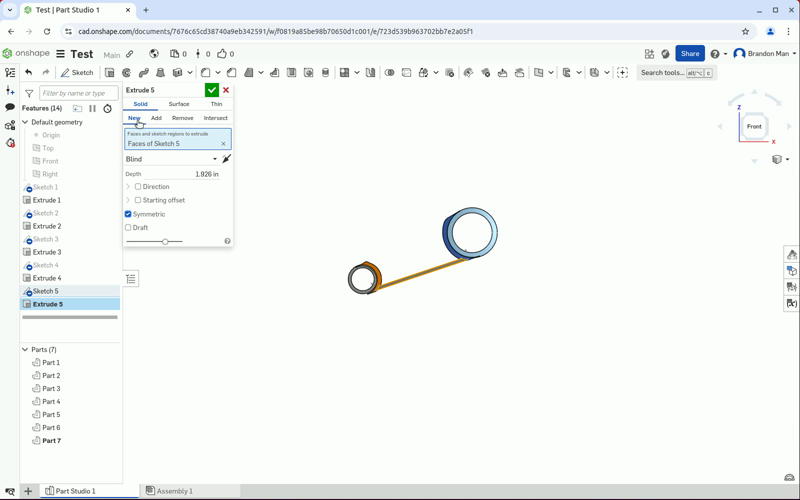
key(enter)
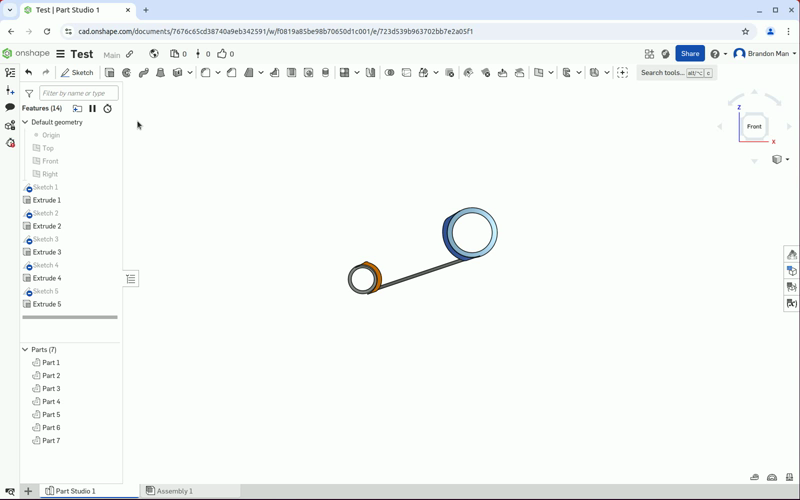
key(shift+h)
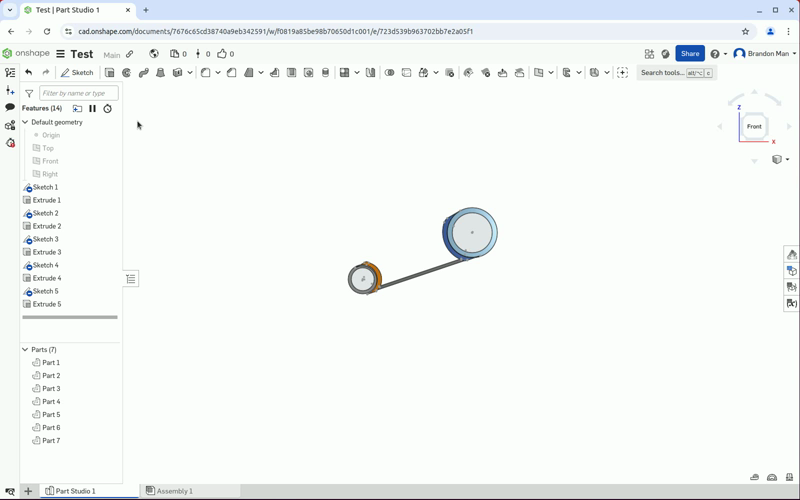
key(shift+h)
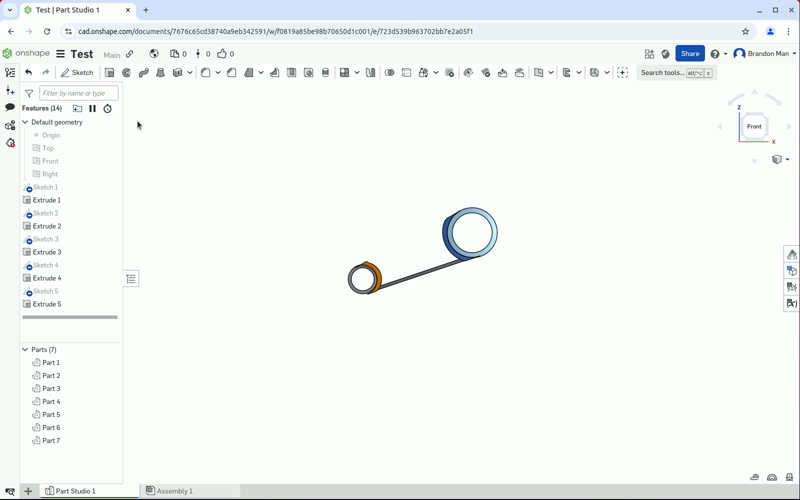
mouse_move(73, 189)
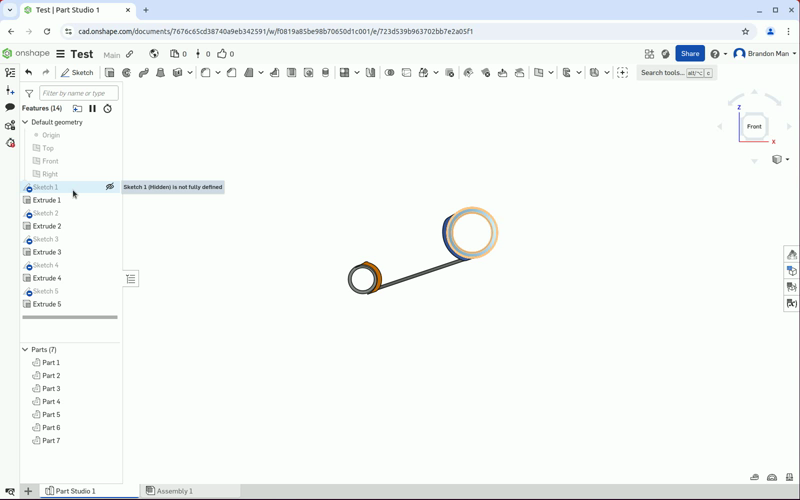
click(73, 189)
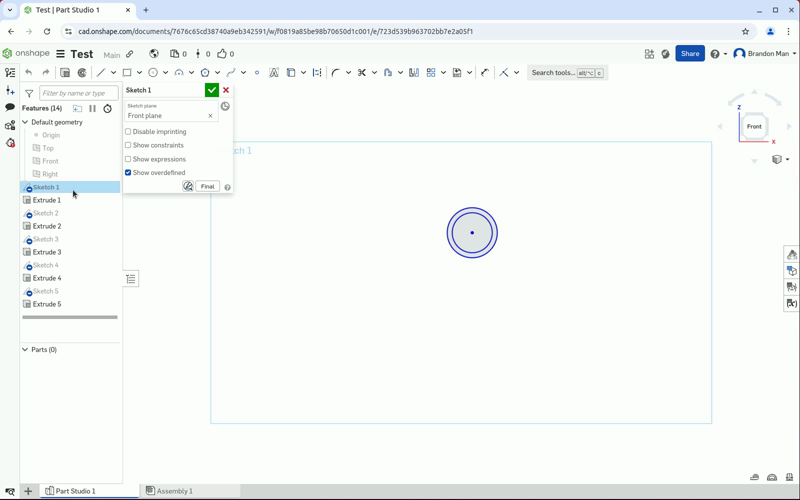
mouse_move(229, 92)
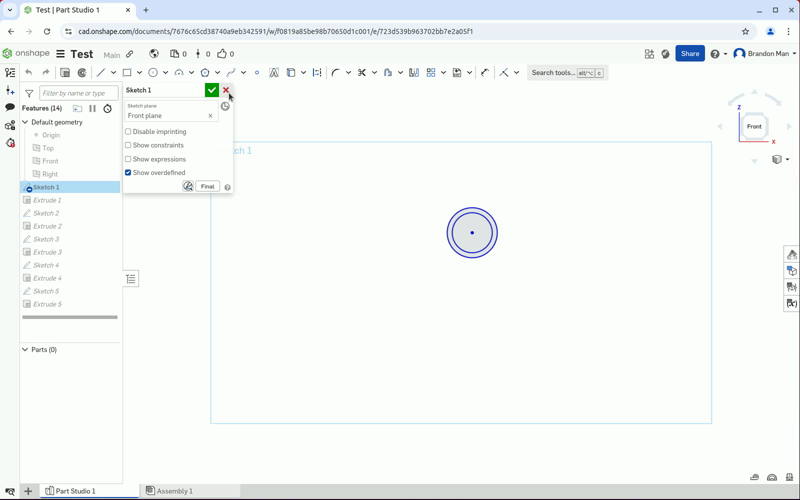
click(229, 92)
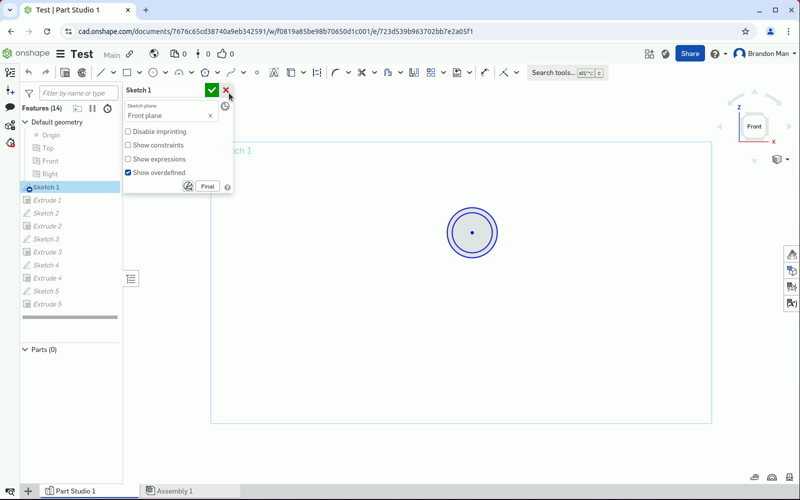
key(shift+s)
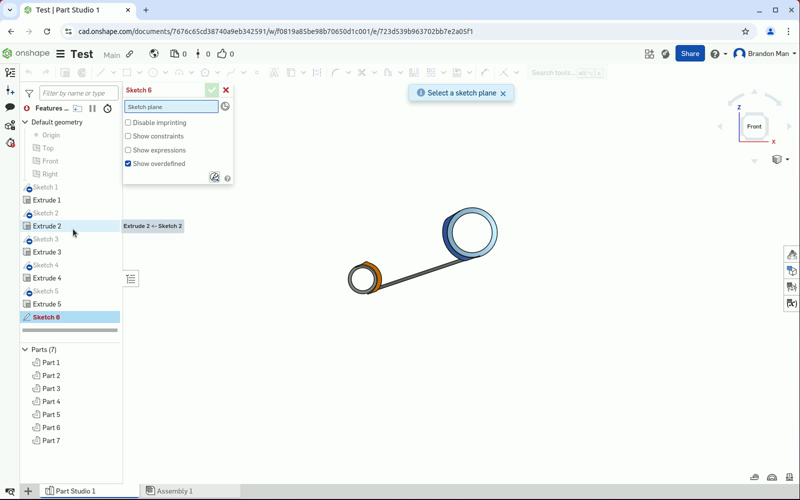
scroll(3)
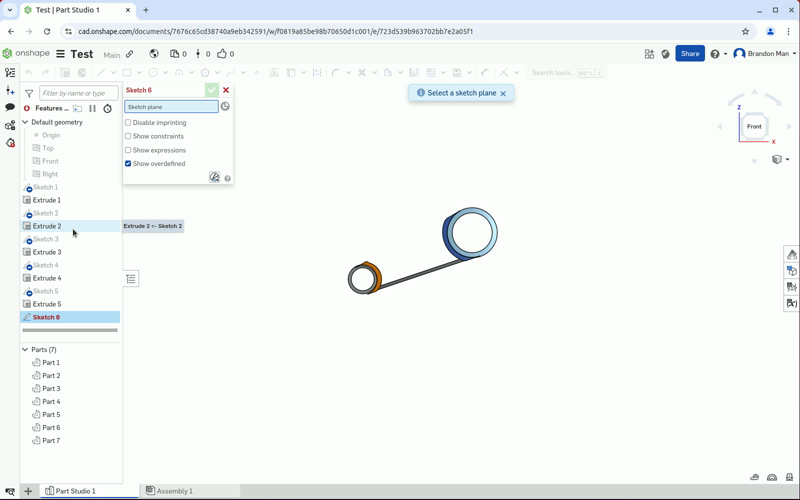
mouse_move(73, 163)
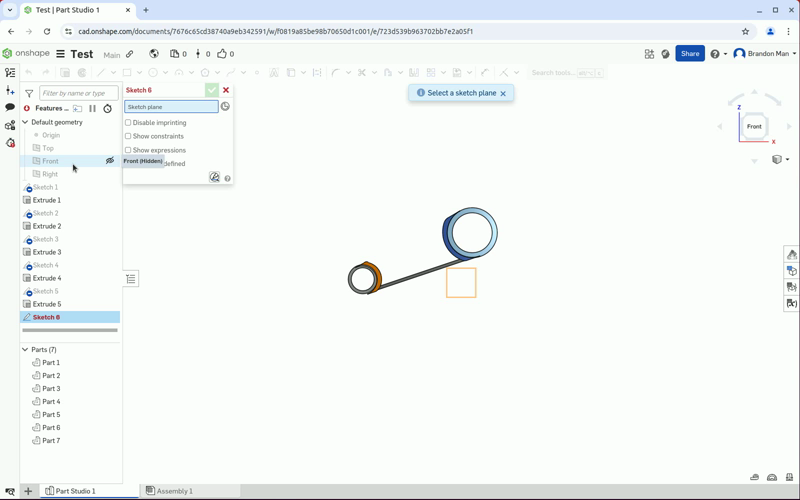
click(73, 163)
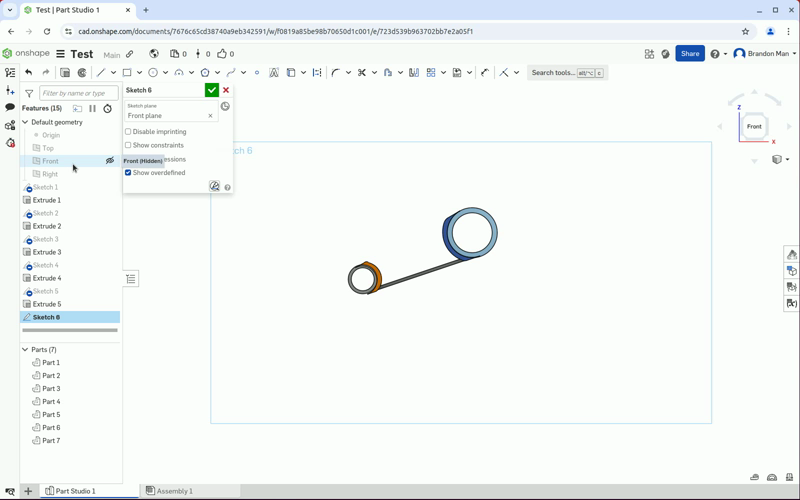
mouse_move(73, 352)
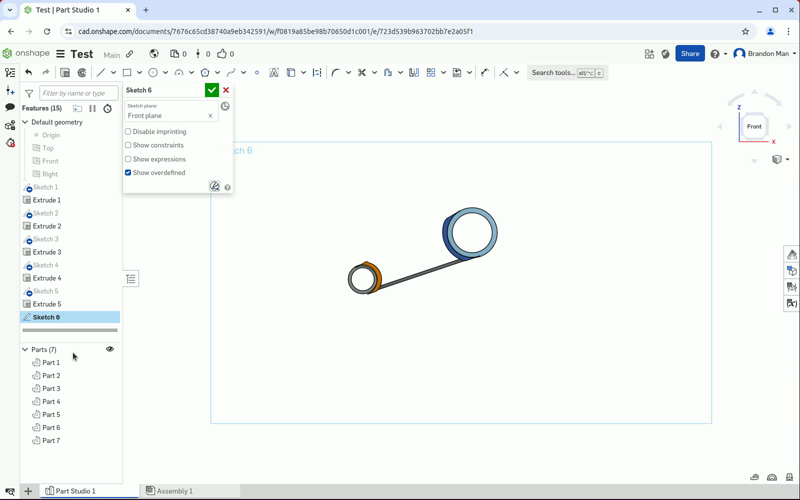
key(y)
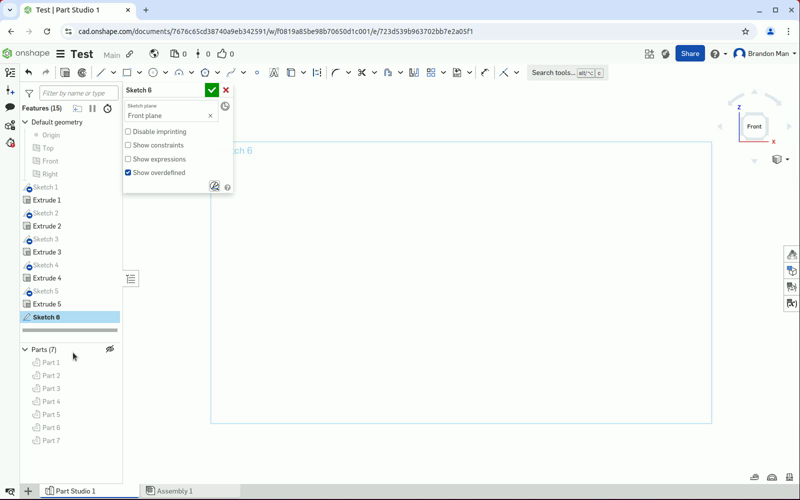
key(a)
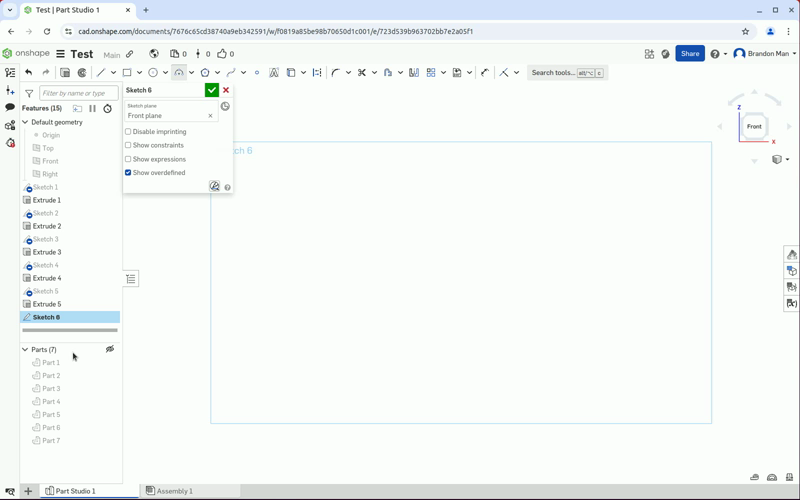
key_down(shift)
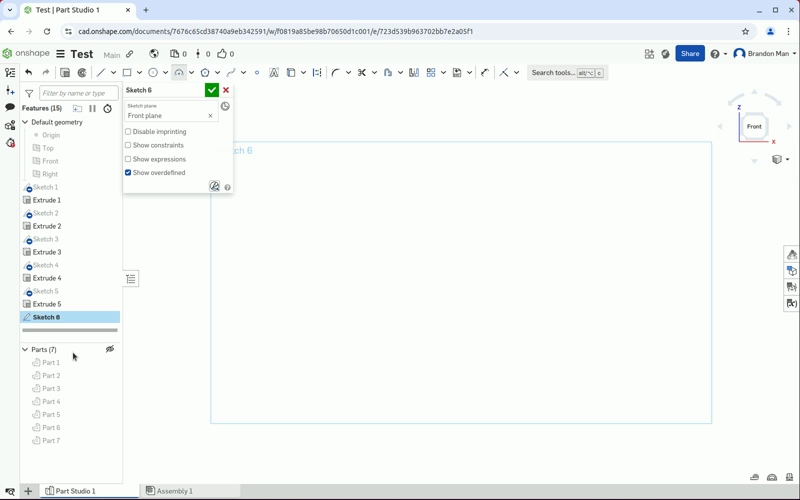
mouse_move(363, 262)
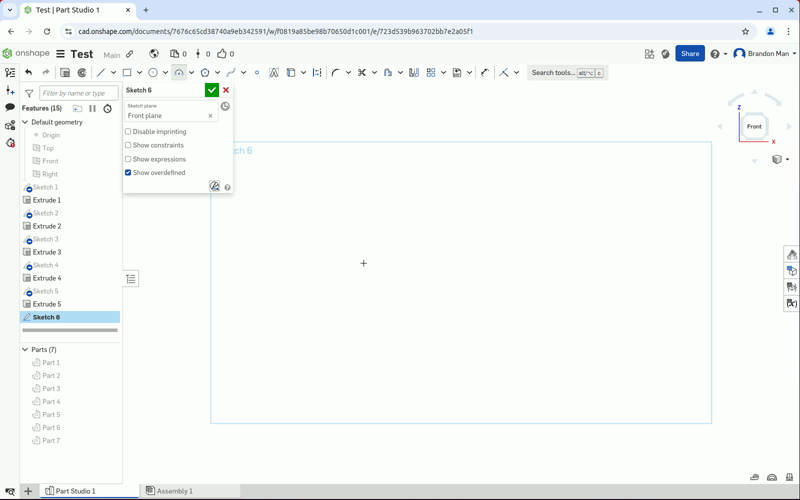
click(363, 262)
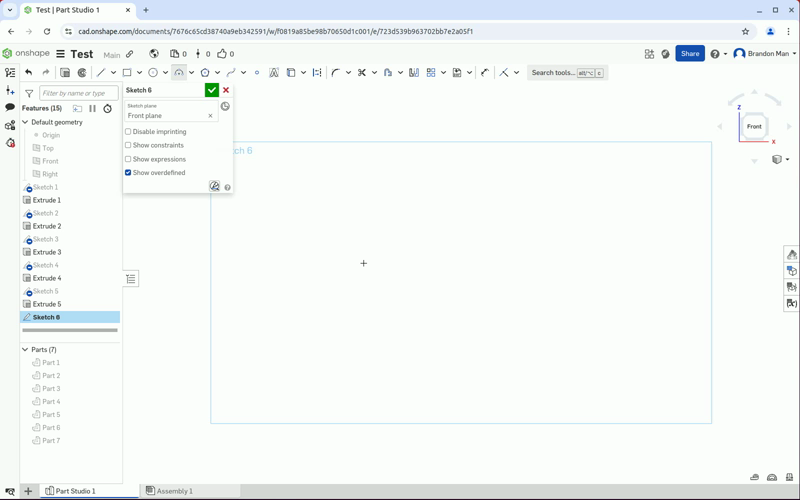
key_up(shift)
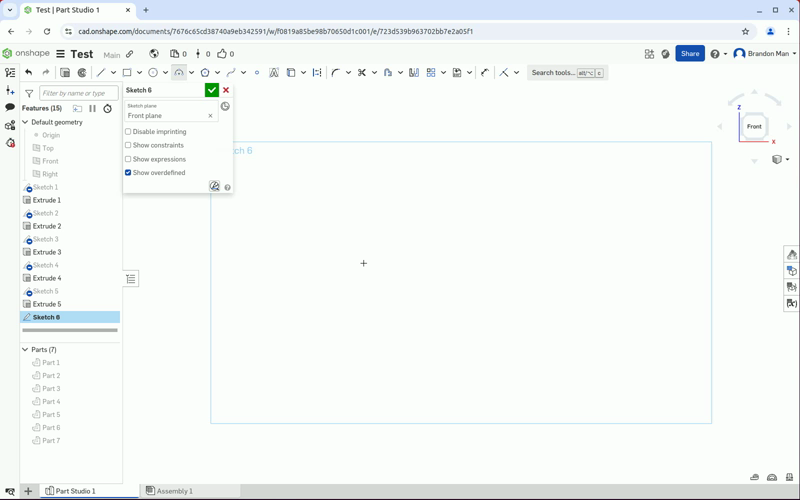
key_down(shift)
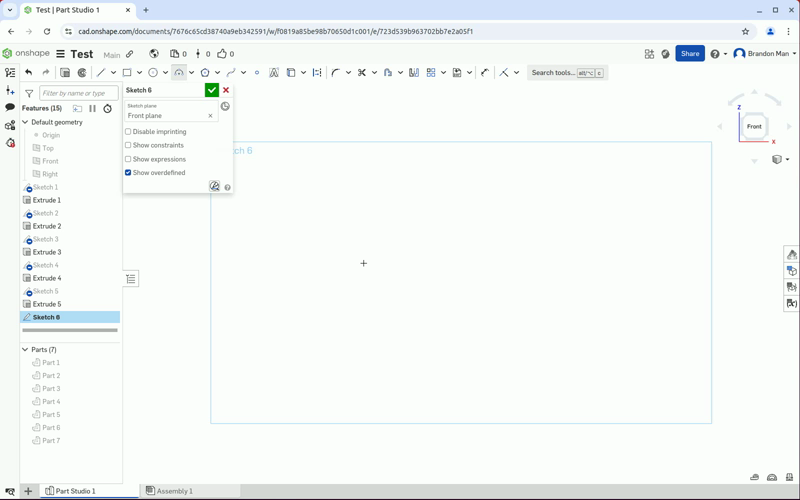
mouse_move(368, 262)
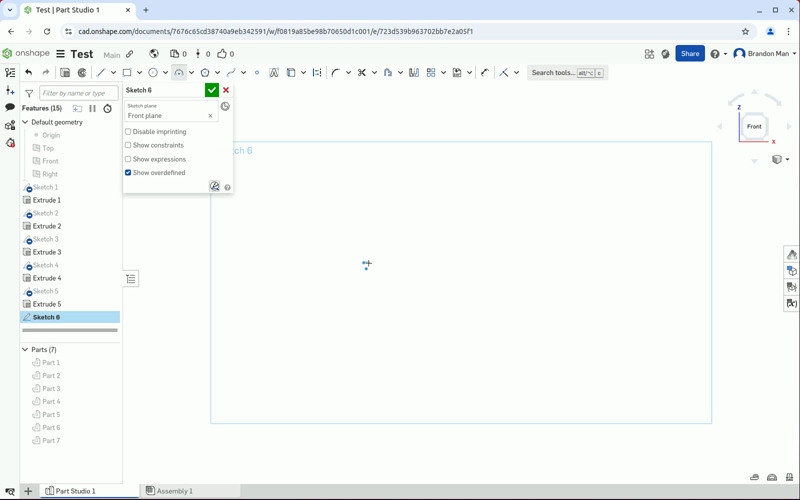
scroll(6)
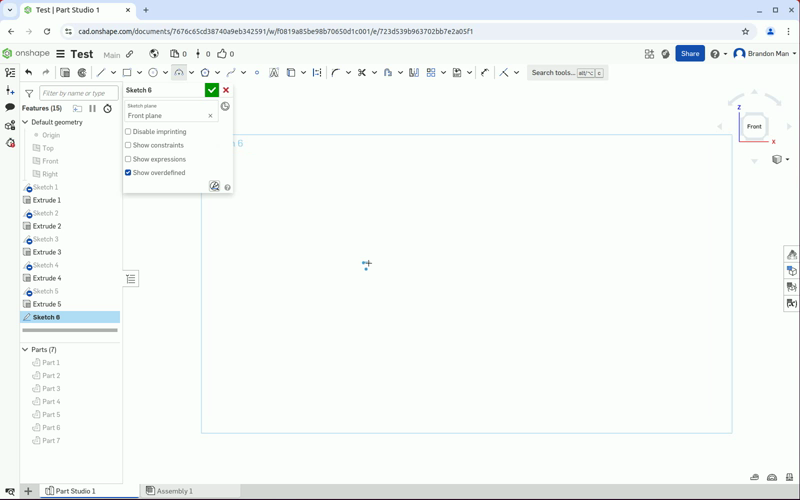
scroll(6)
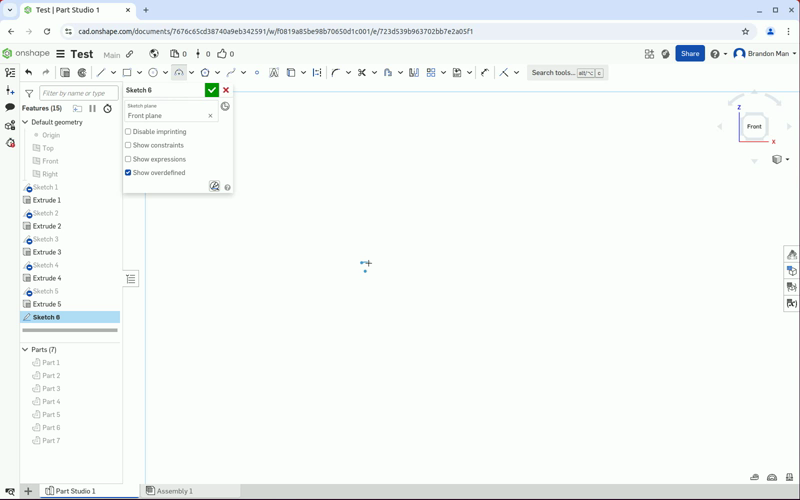
scroll(6)
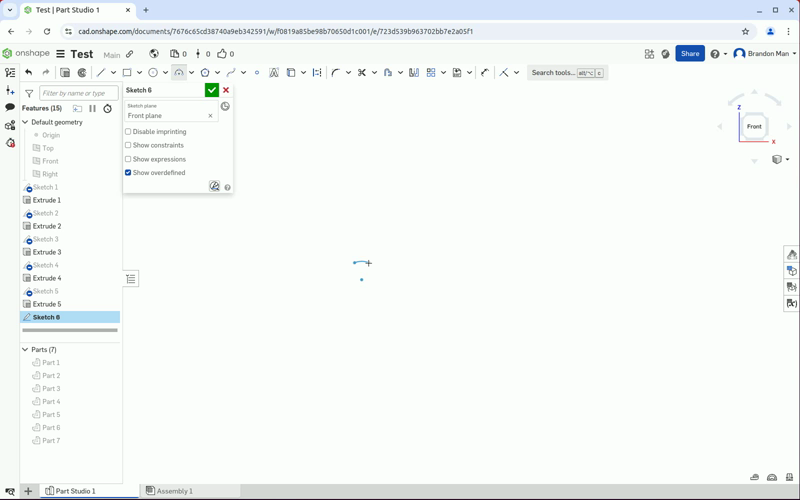
scroll(6)
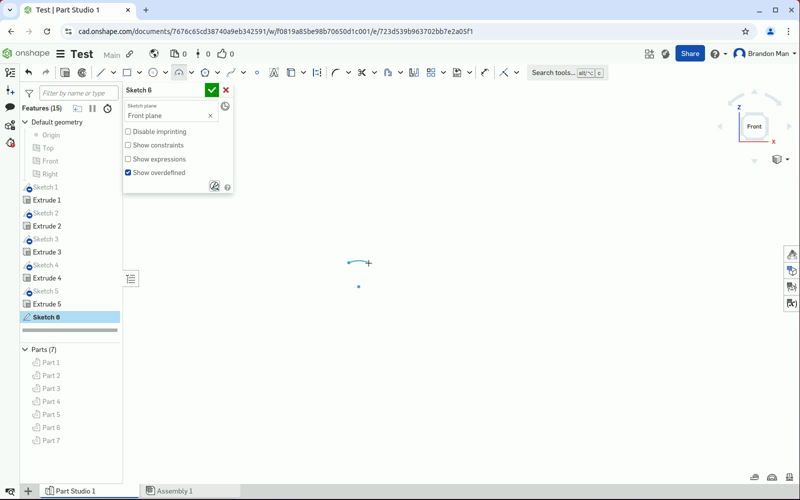
scroll(6)
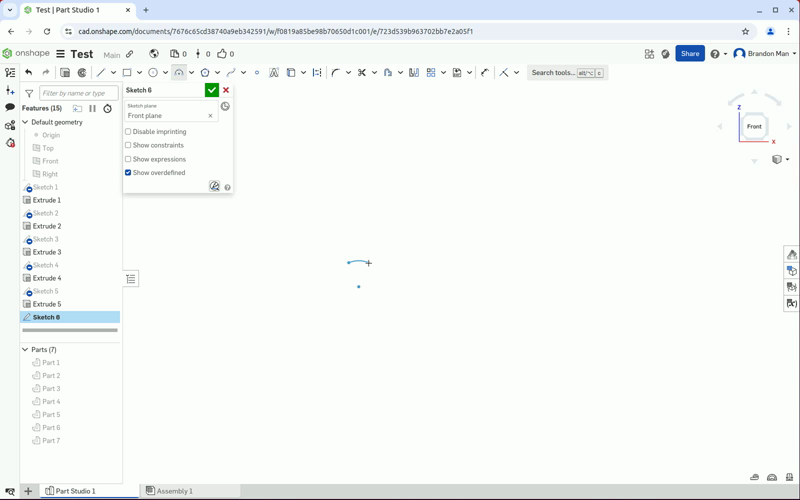
scroll(6)
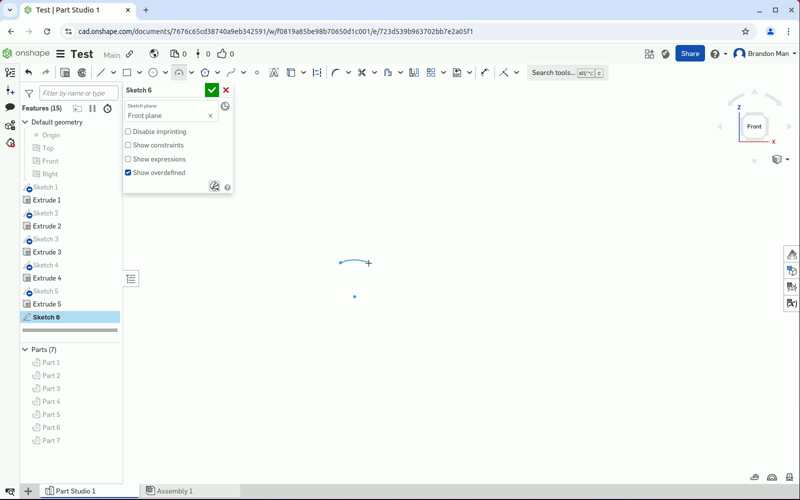
scroll(6)
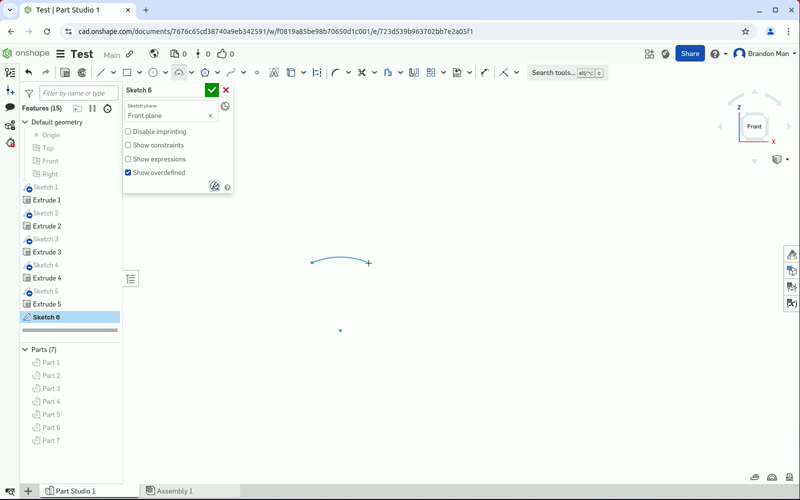
click(368, 262)
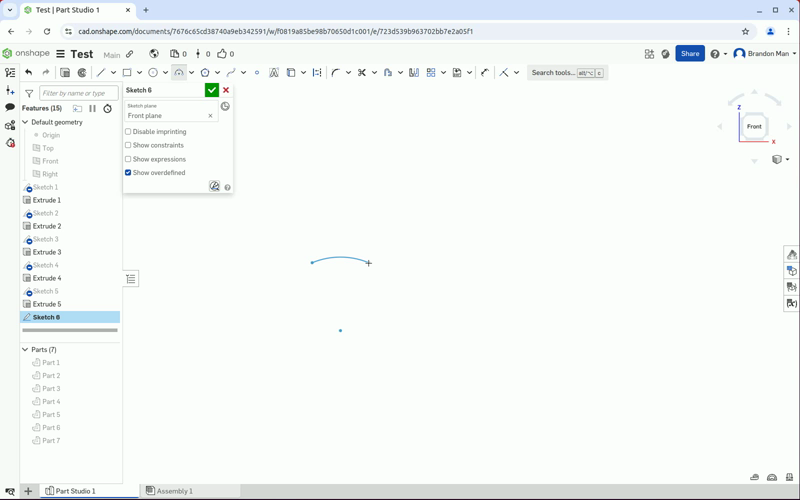
scroll(-6)
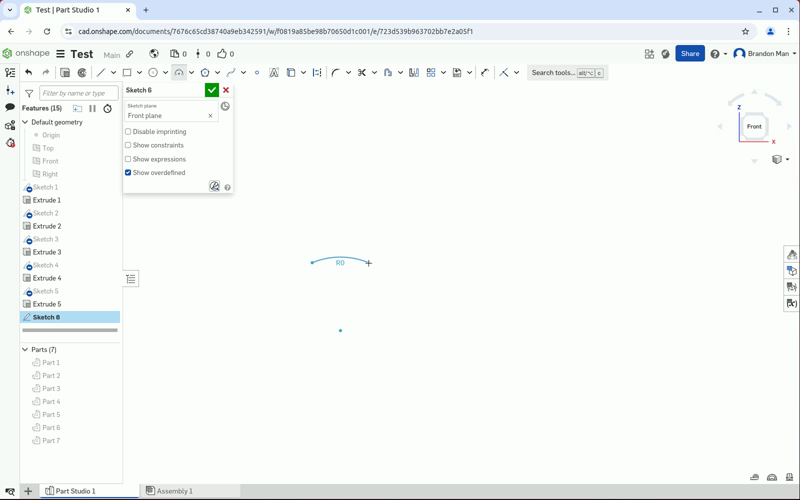
scroll(-6)
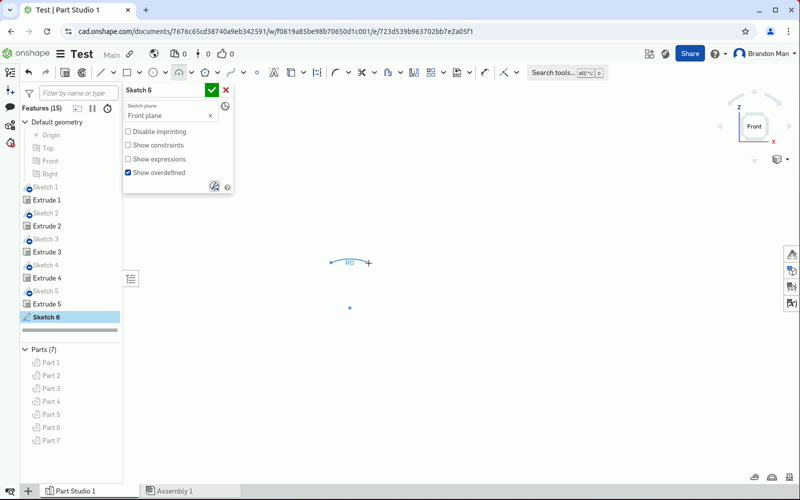
scroll(-6)
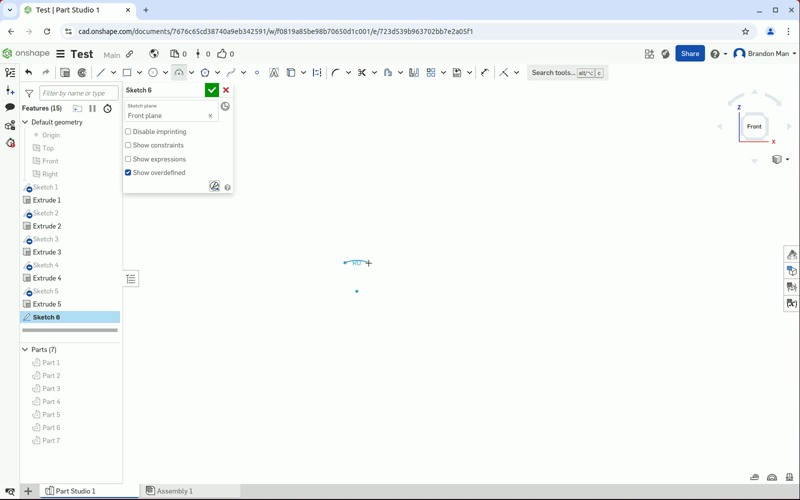
scroll(-6)
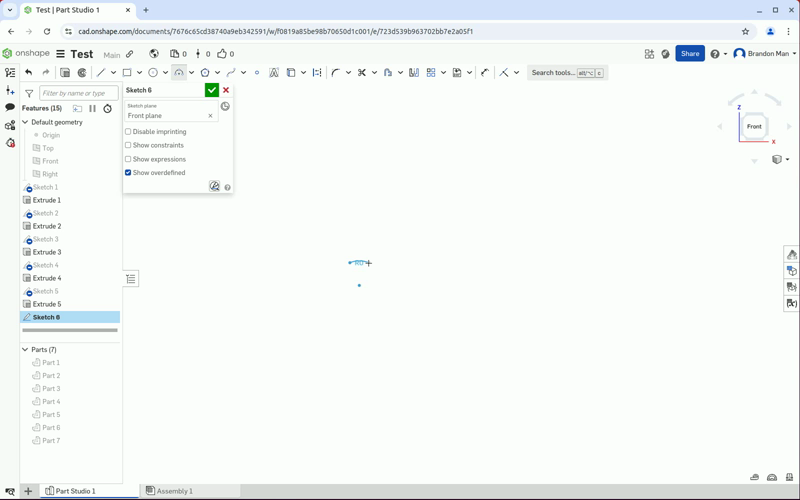
scroll(-6)
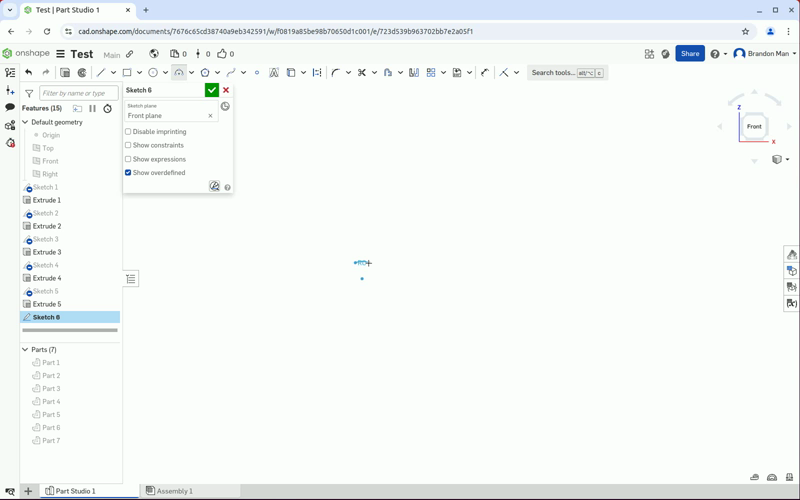
scroll(-6)
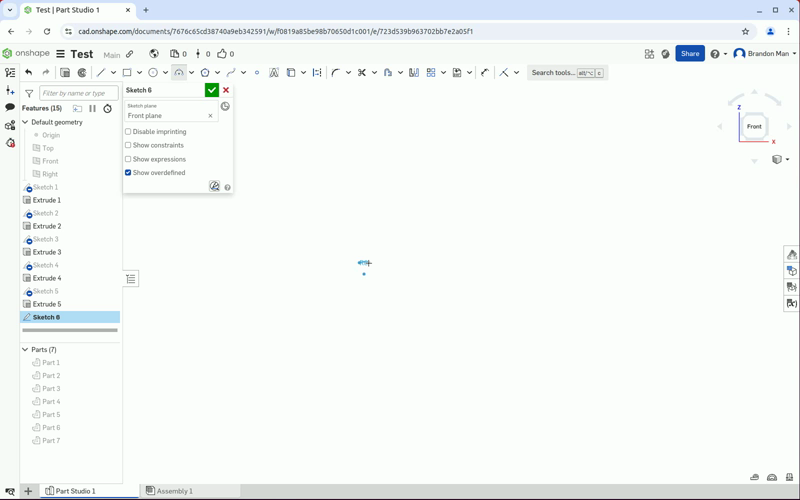
scroll(-6)
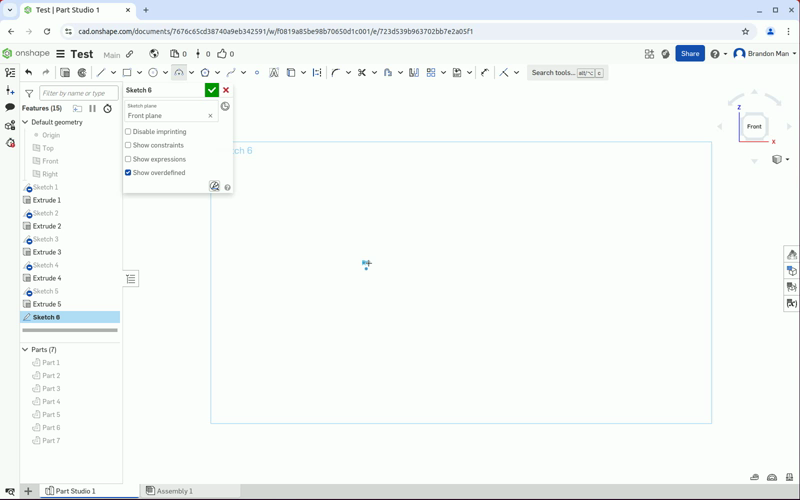
mouse_move(366, 263)
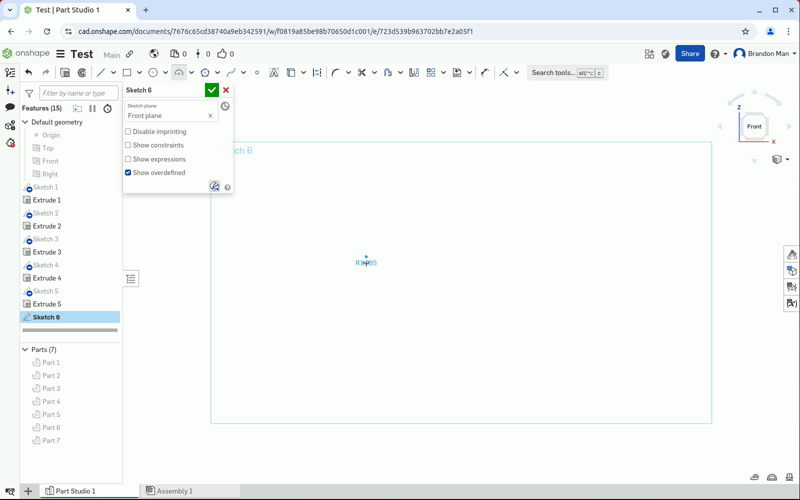
scroll(6)
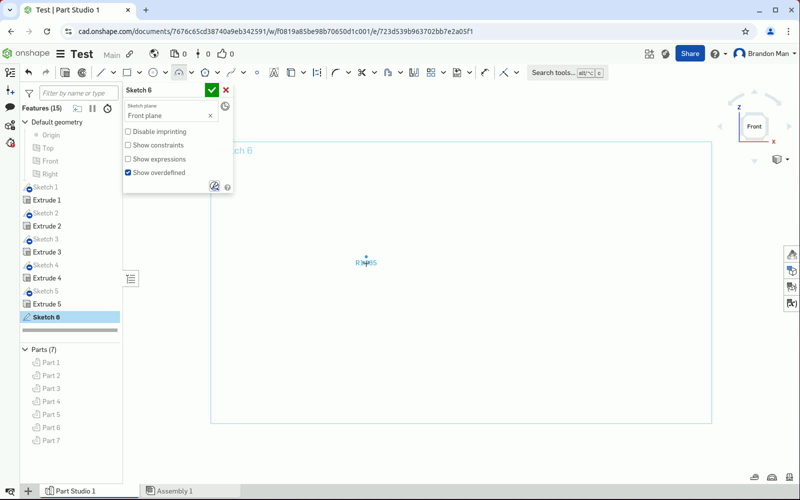
scroll(6)
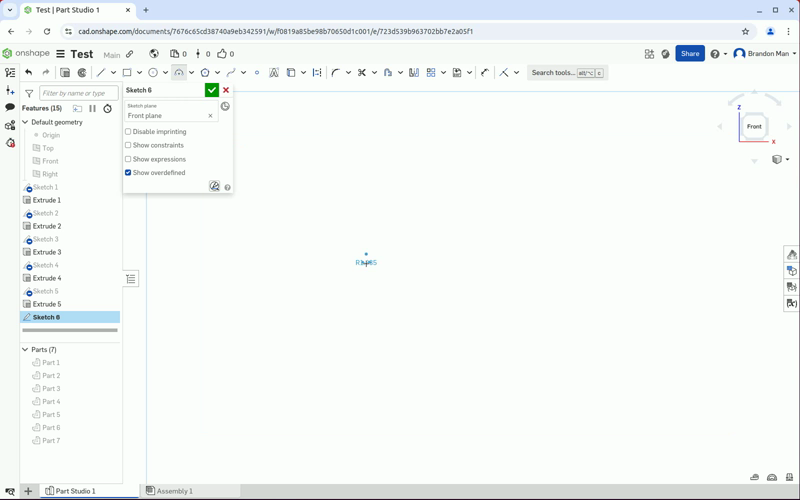
scroll(6)
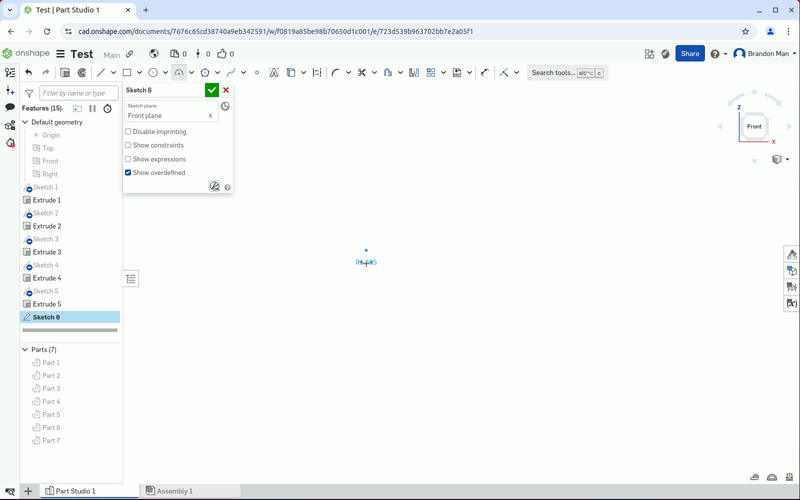
scroll(6)
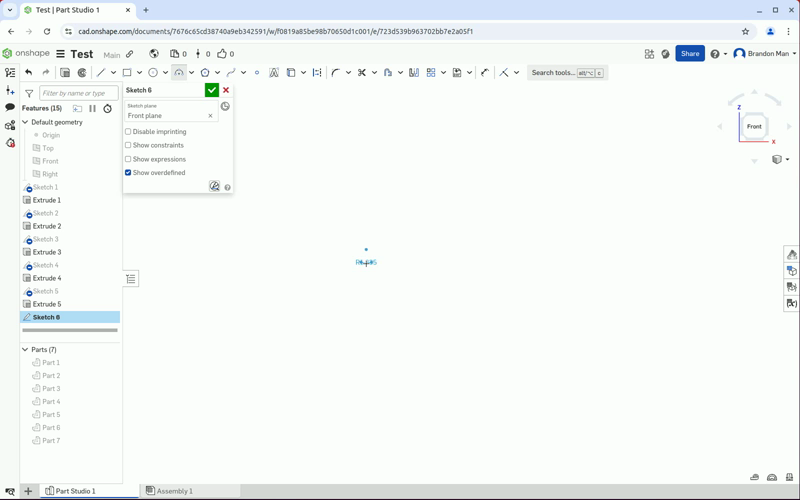
scroll(6)
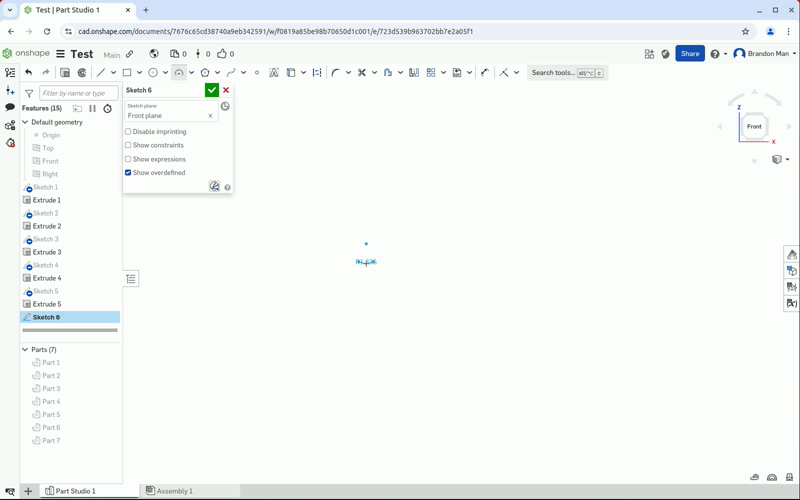
scroll(6)
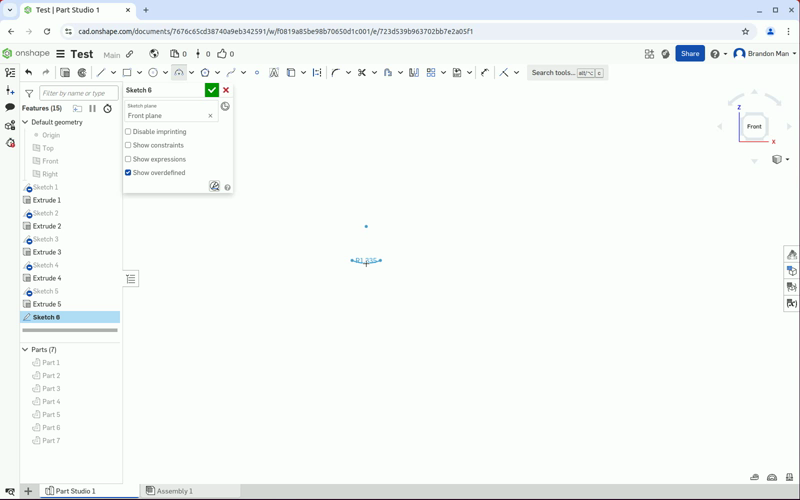
scroll(6)
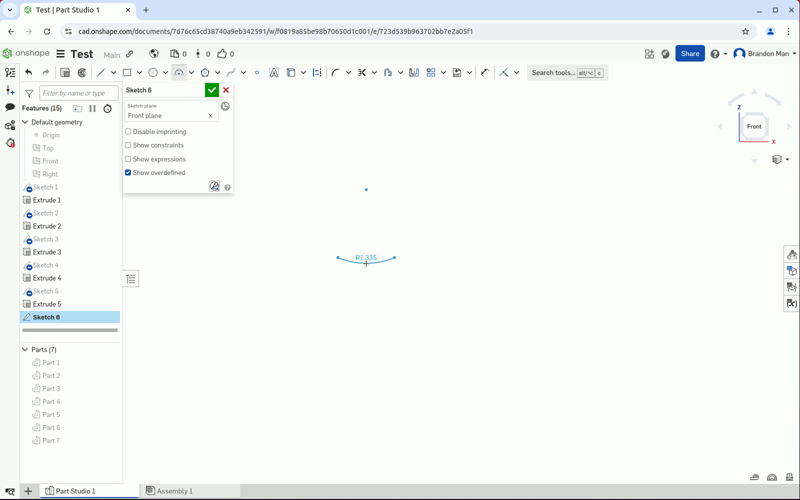
click(366, 263)
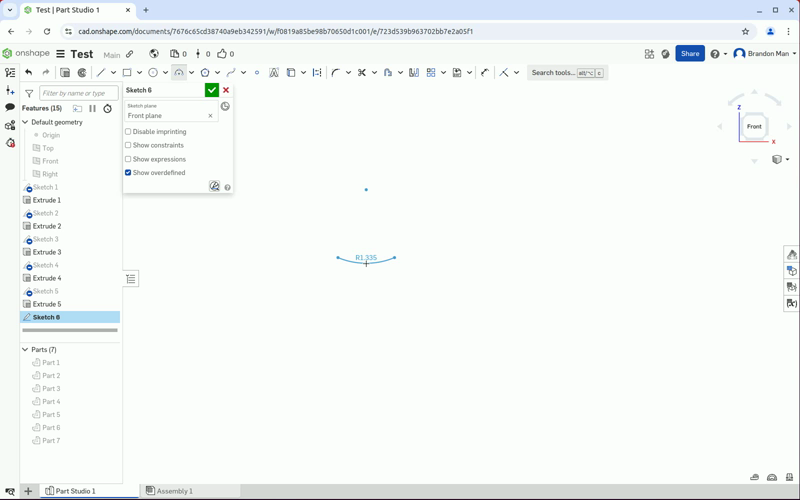
scroll(-6)
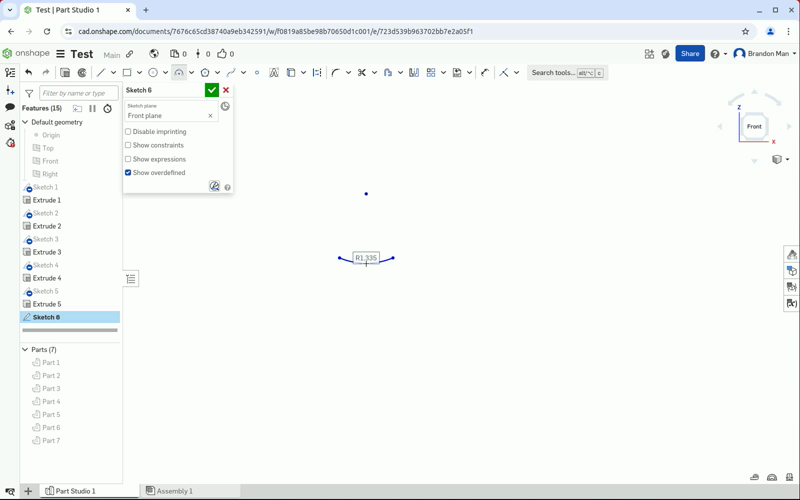
scroll(-6)
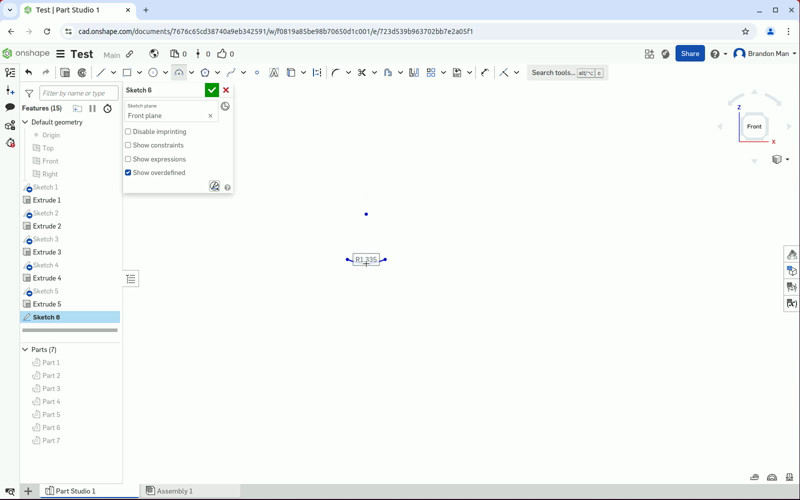
scroll(-6)
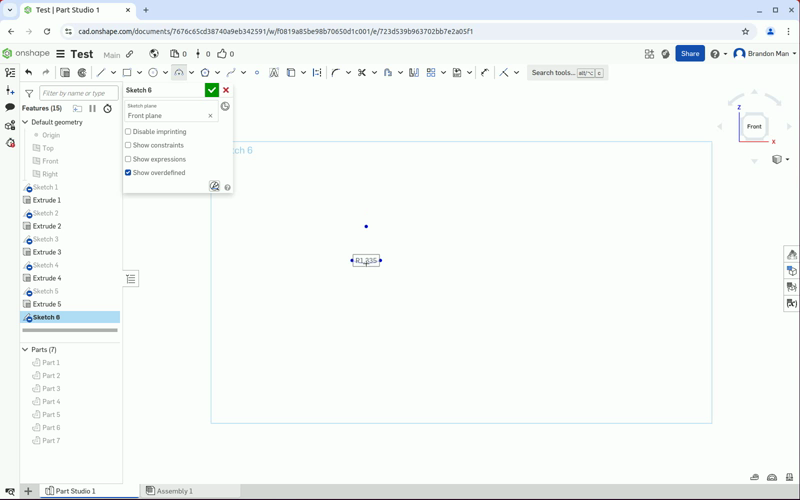
scroll(-6)
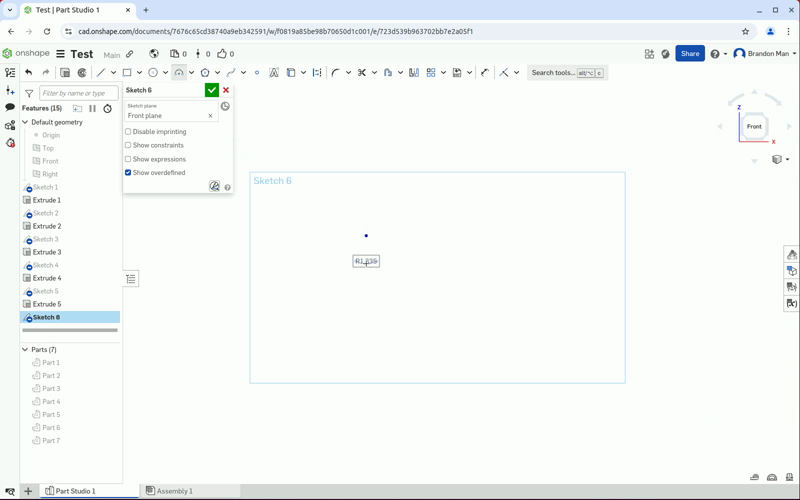
scroll(-6)
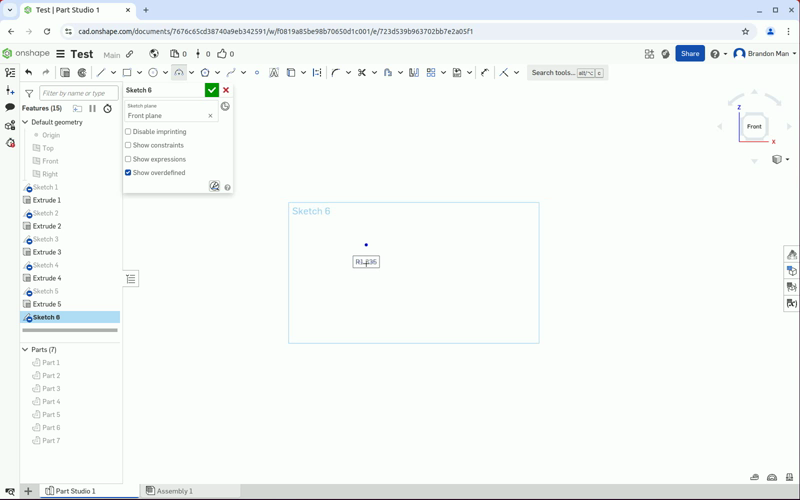
scroll(-6)
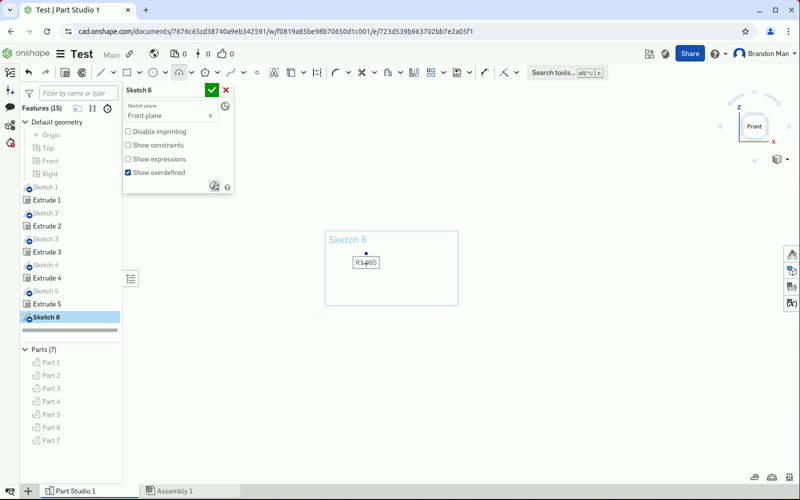
scroll(-6)
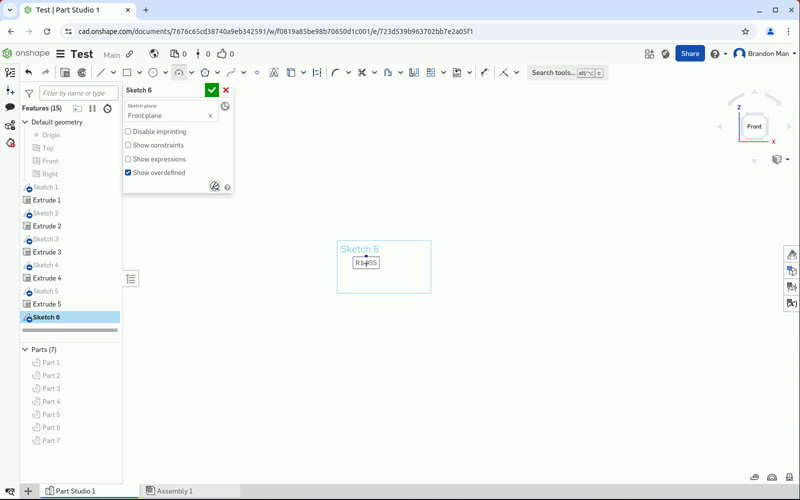
key_up(shift)
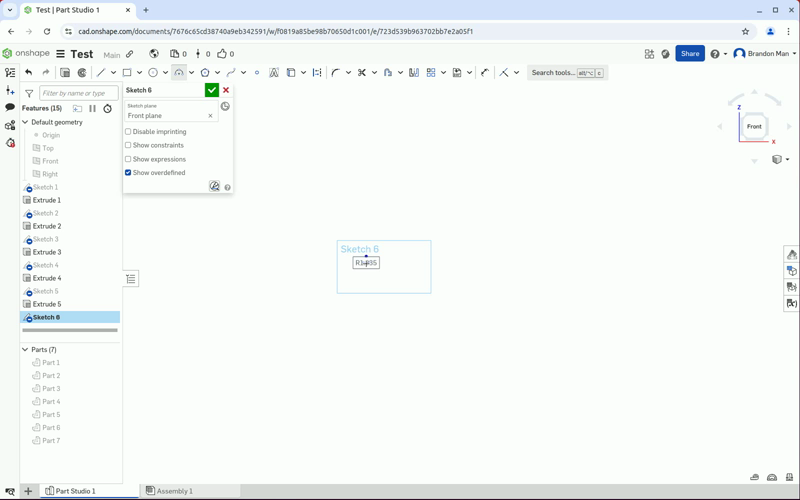
key(esc)
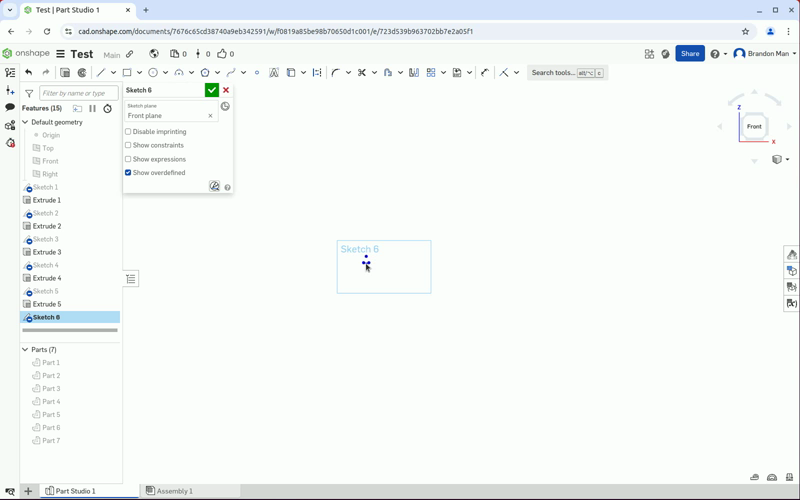
key(l)
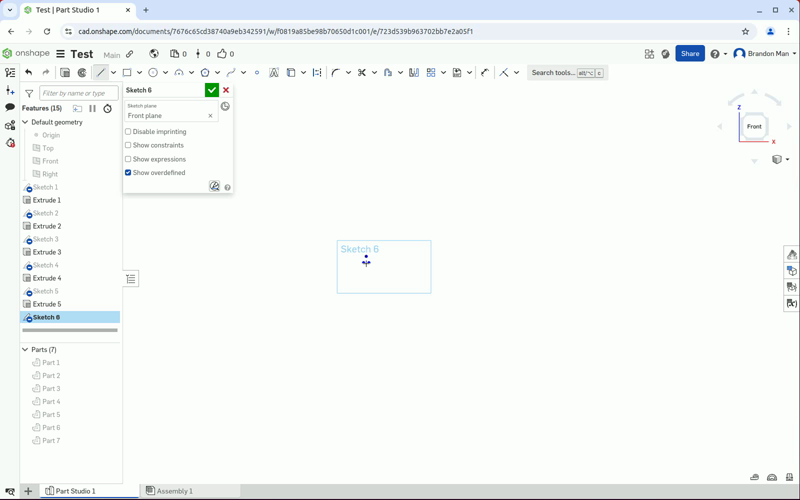
mouse_move(368, 262)
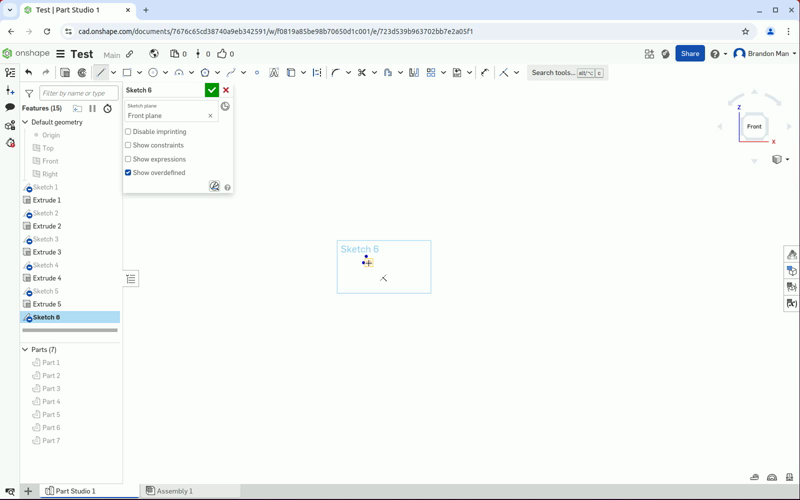
scroll(6)
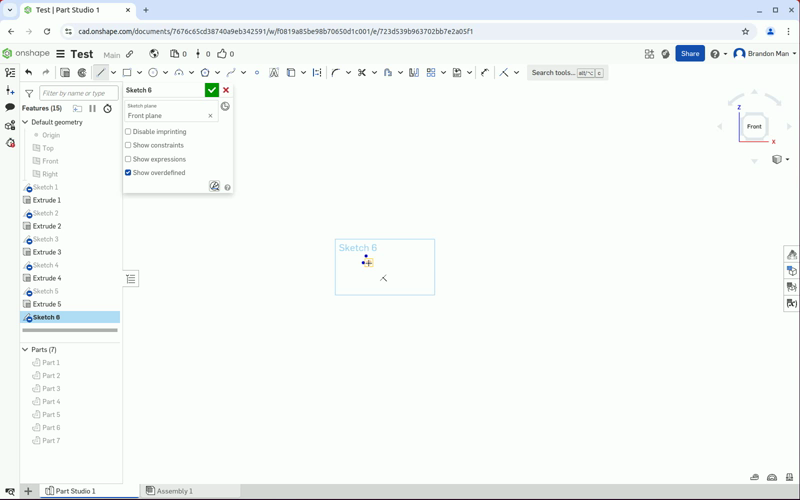
scroll(6)
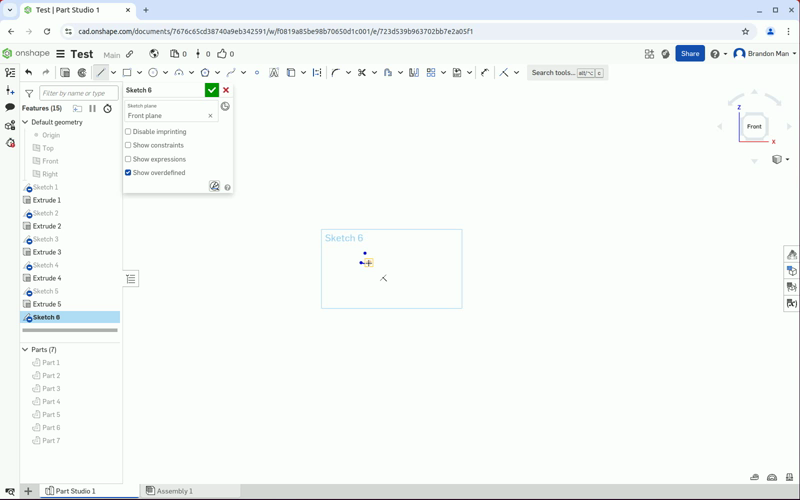
scroll(6)
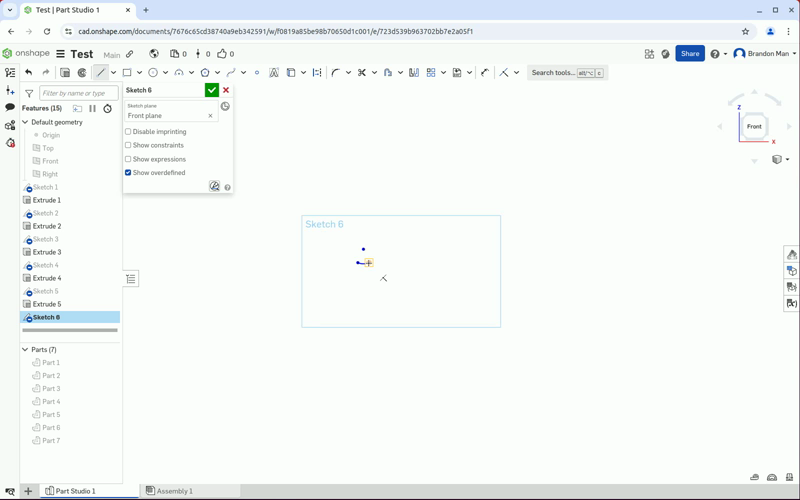
scroll(6)
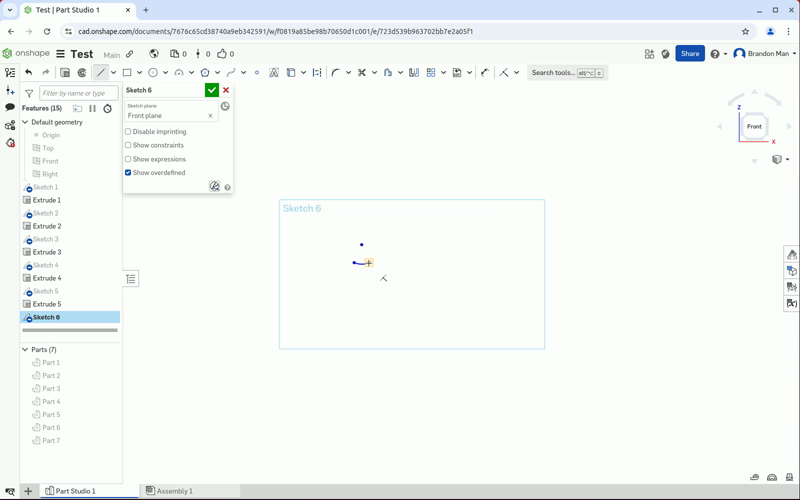
scroll(6)
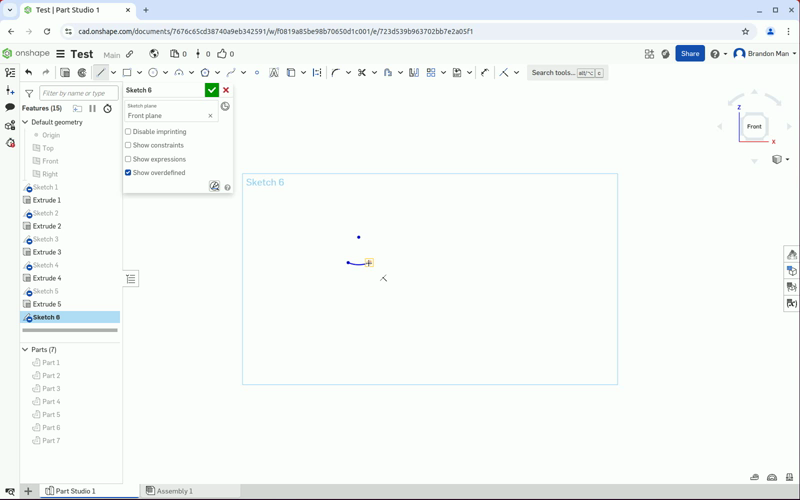
scroll(6)
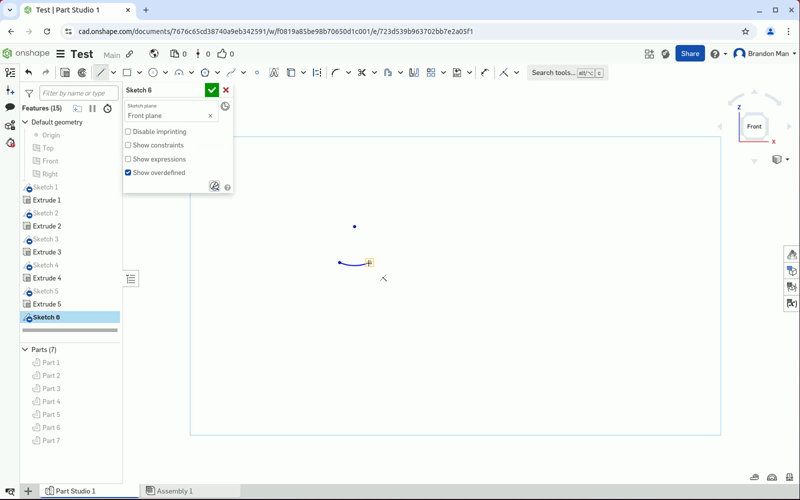
scroll(6)
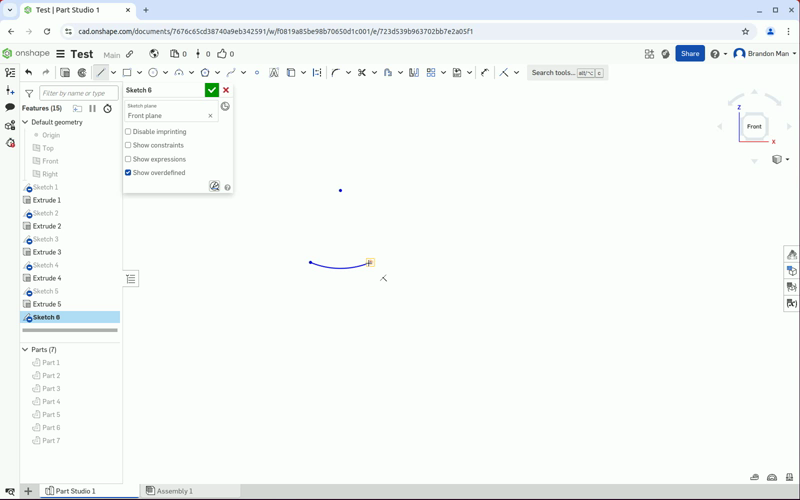
click(368, 262)
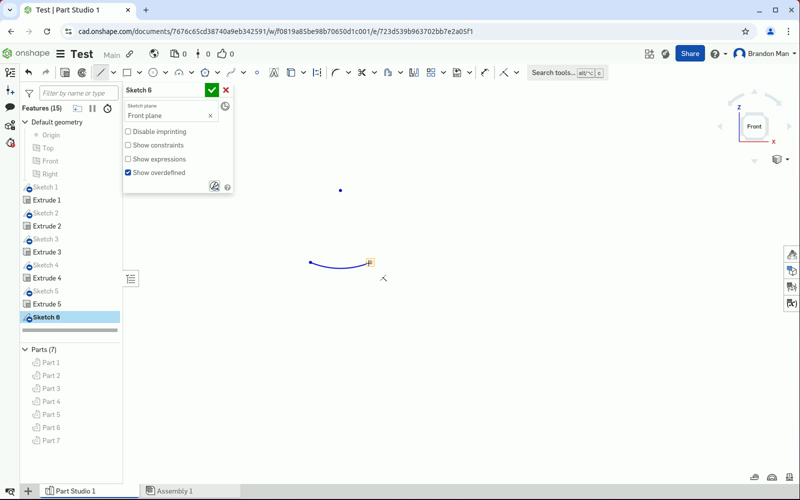
scroll(-6)
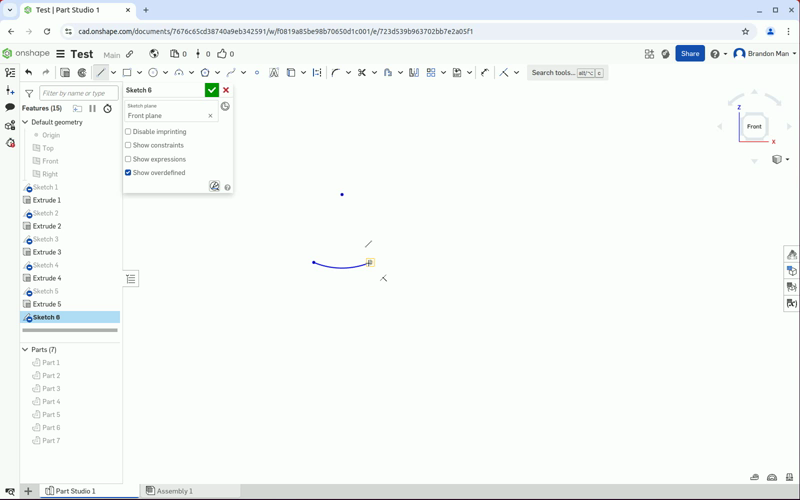
scroll(-6)
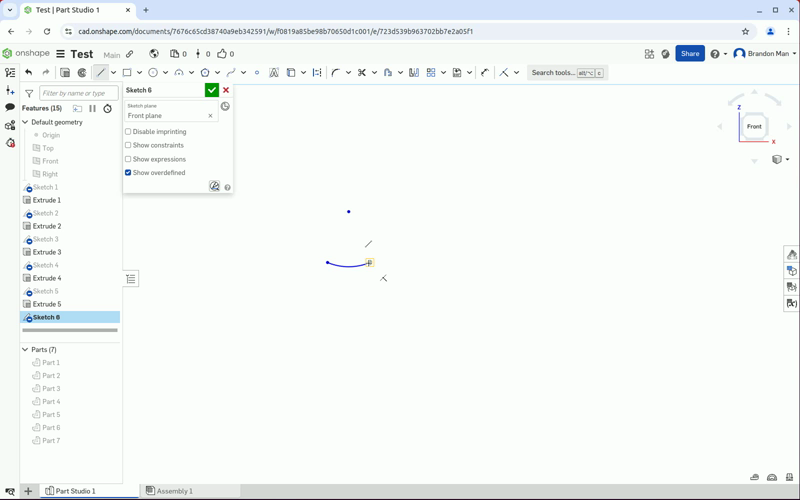
scroll(-6)
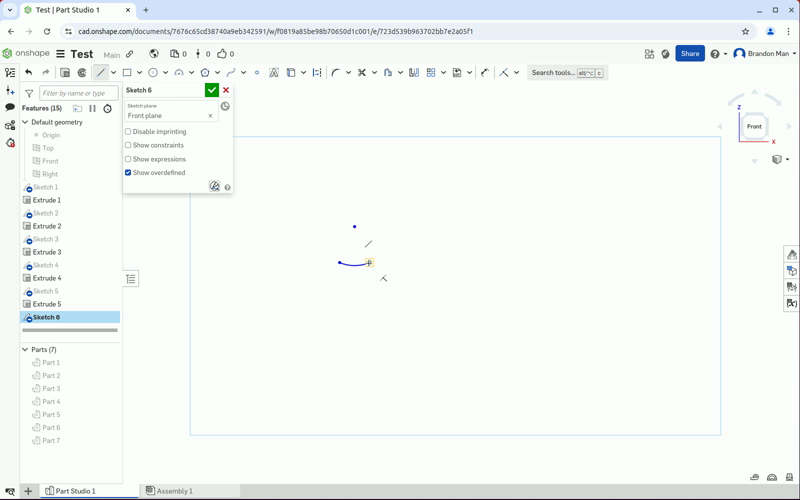
scroll(-6)
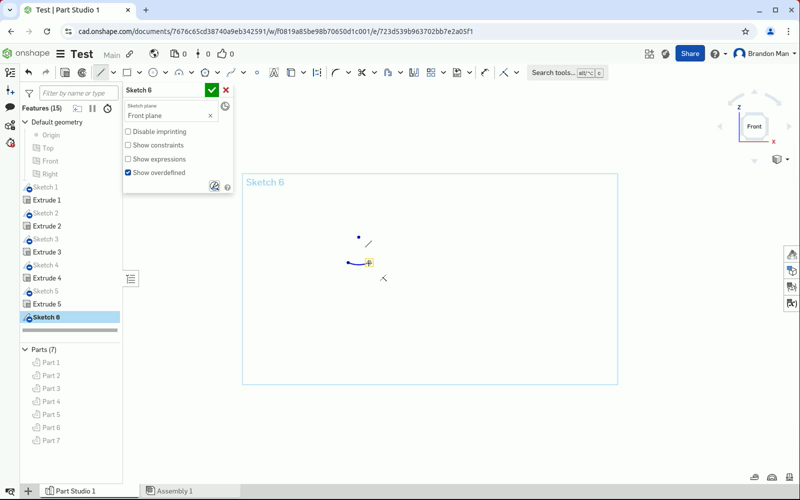
scroll(-6)
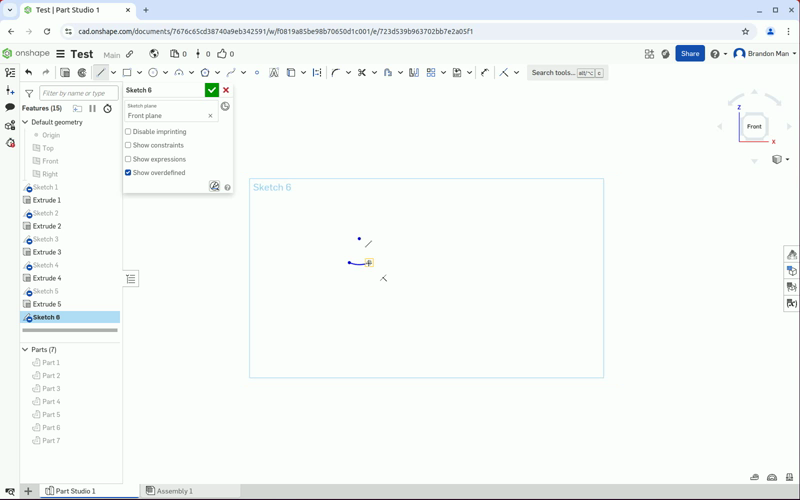
scroll(-6)
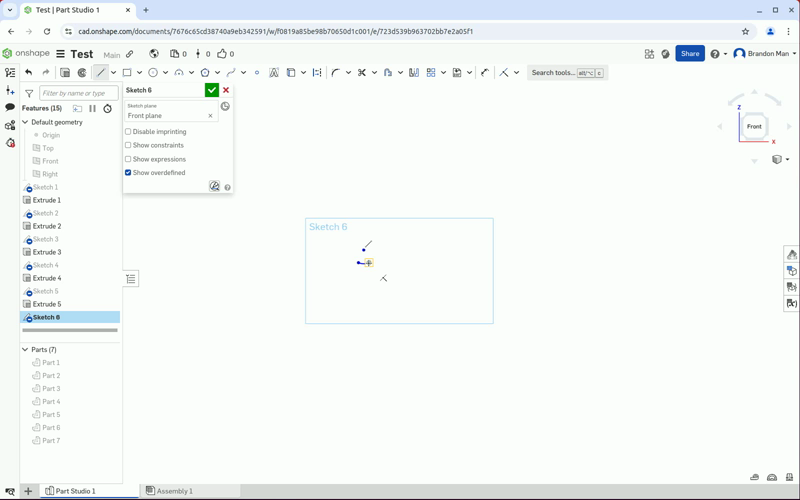
scroll(-6)
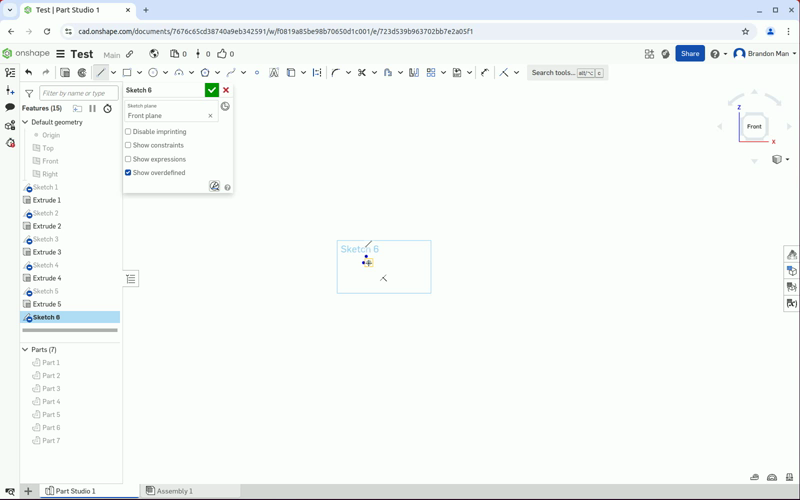
key_down(shift)
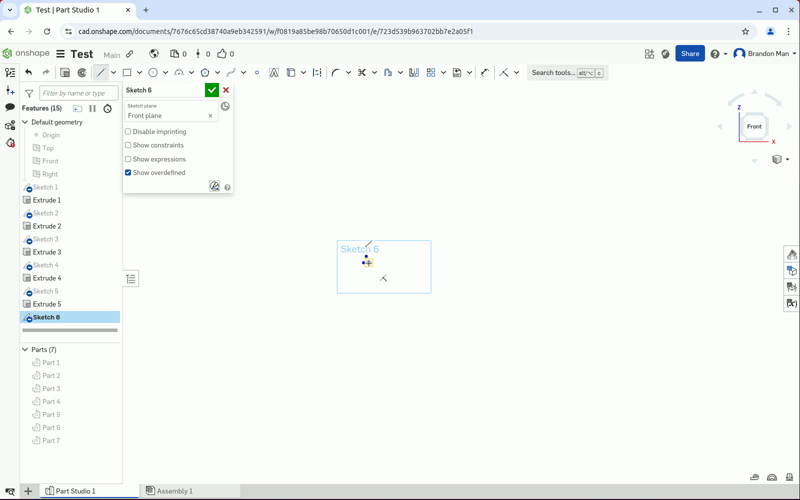
mouse_move(444, 221)
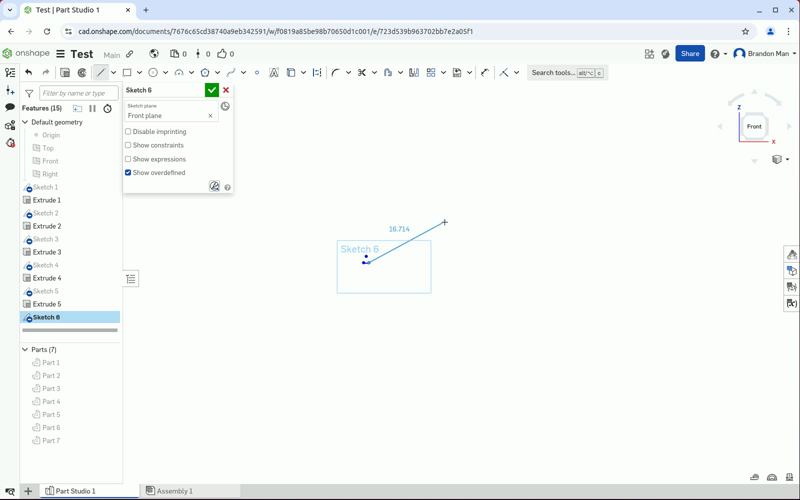
click(444, 221)
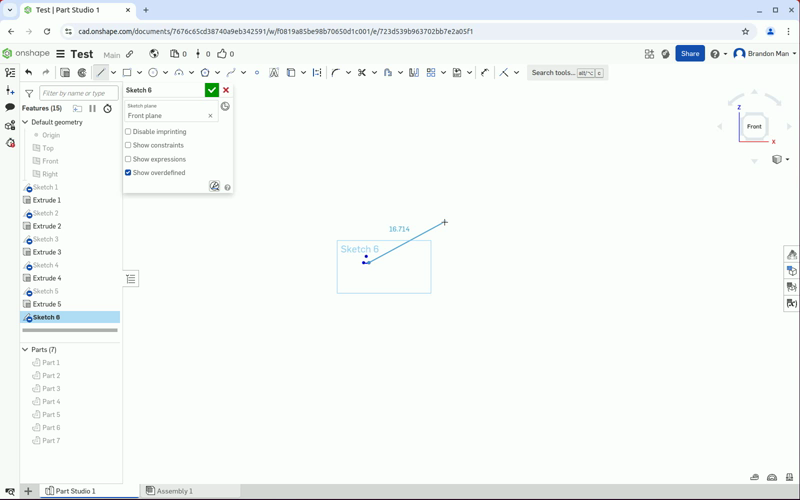
key_up(shift)
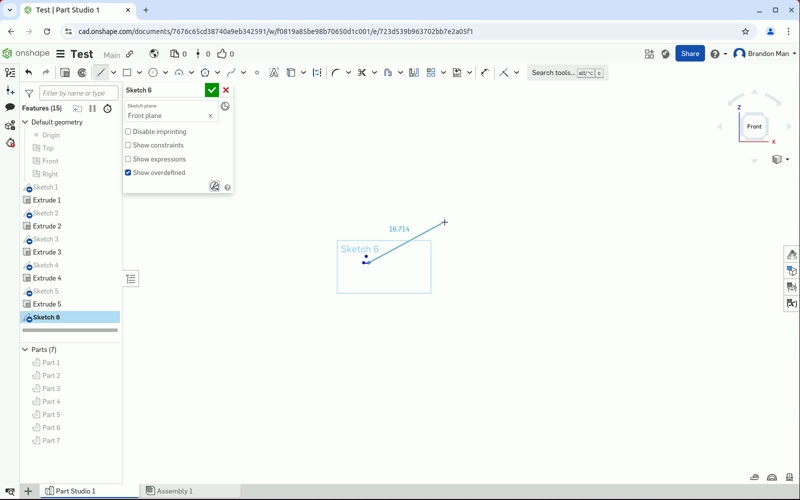
key(esc)
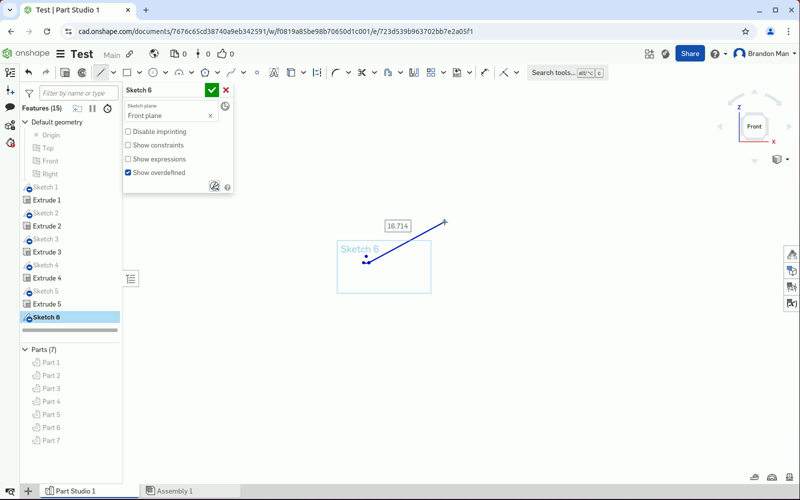
key(a)
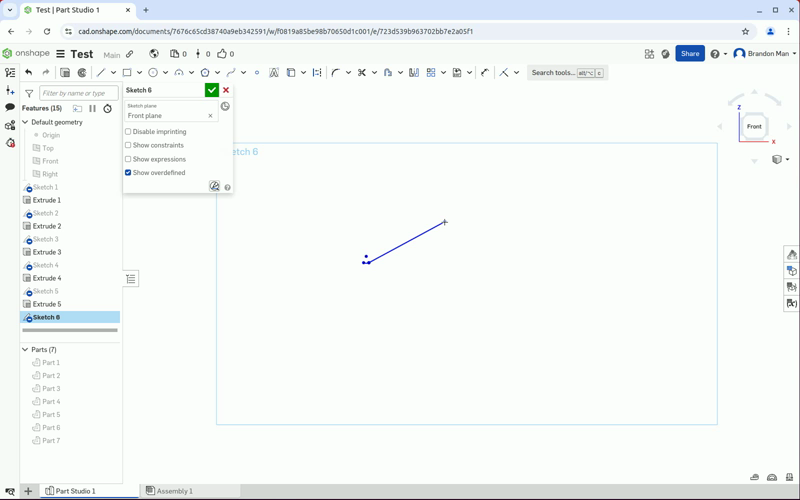
mouse_move(444, 221)
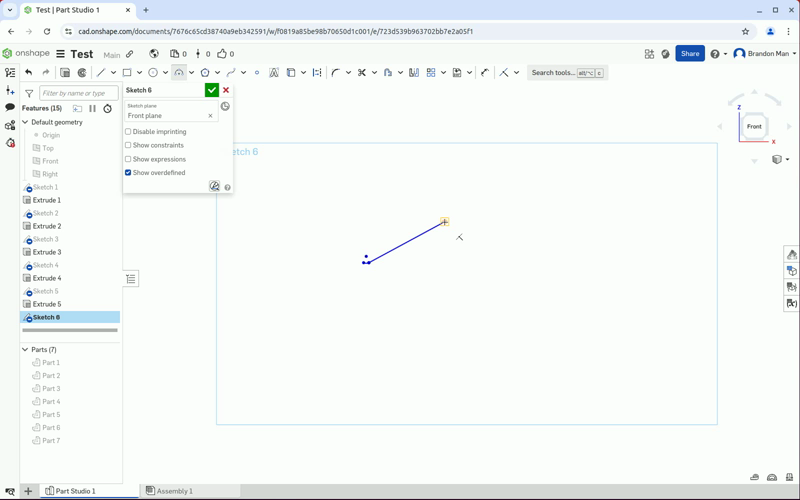
click(444, 221)
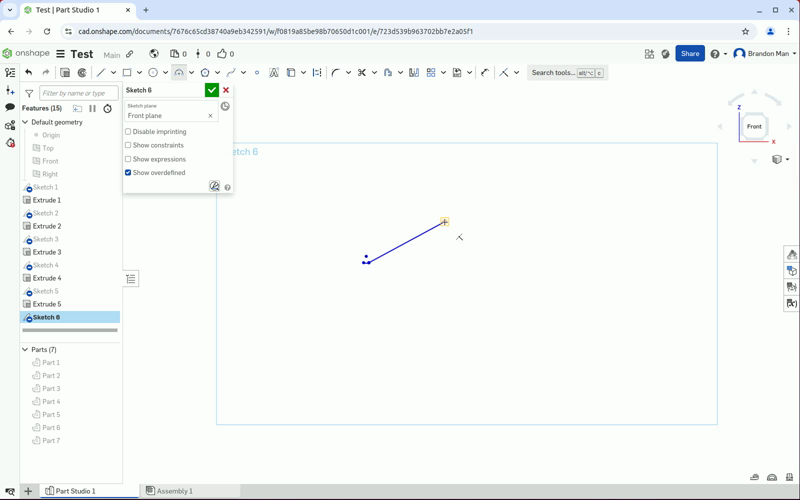
key_down(shift)
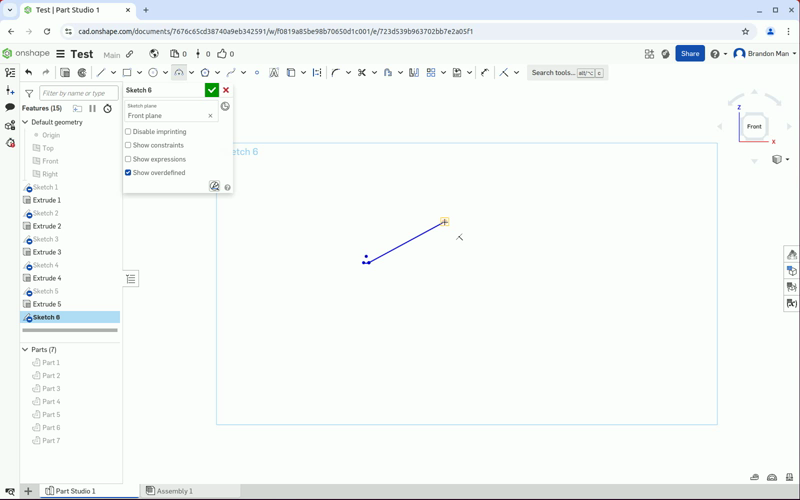
mouse_move(447, 217)
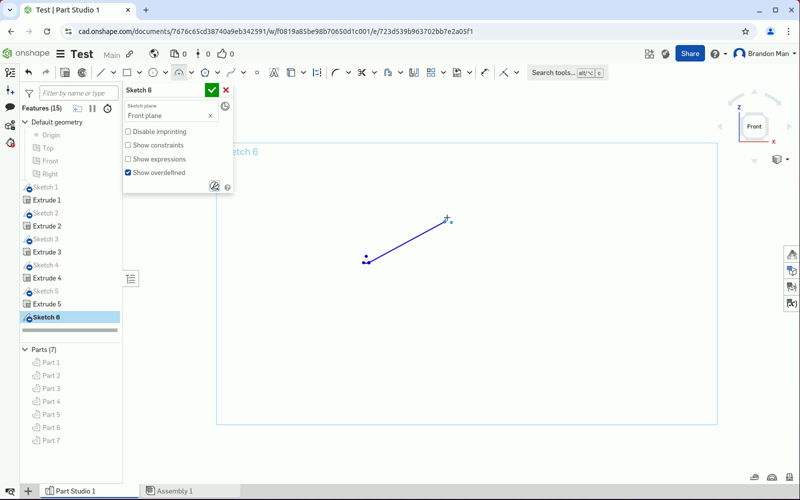
scroll(6)
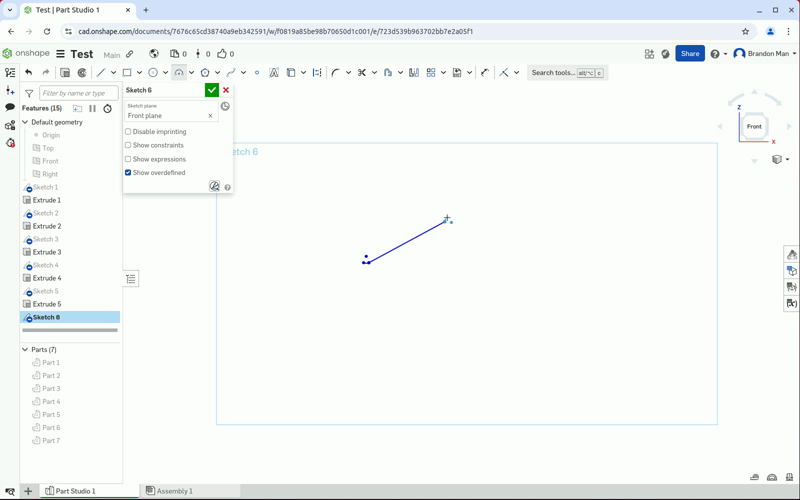
scroll(6)
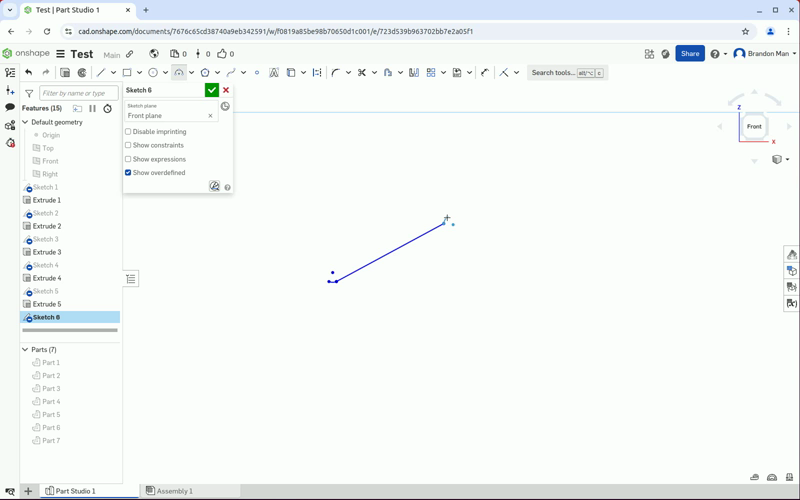
scroll(6)
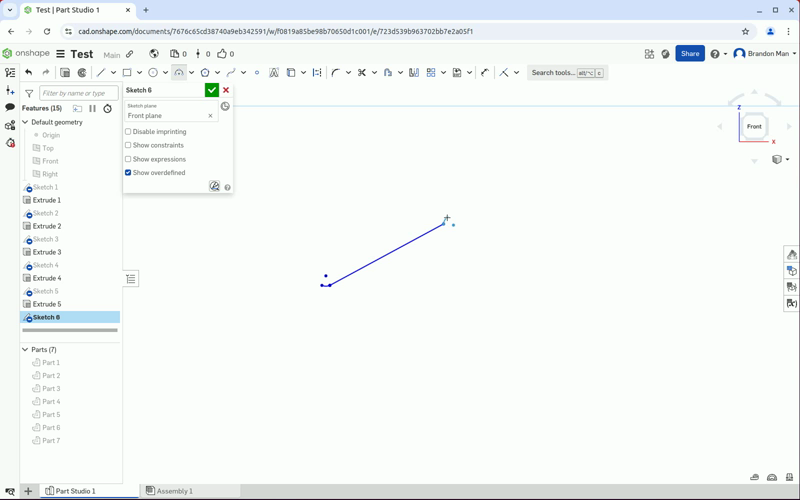
scroll(6)
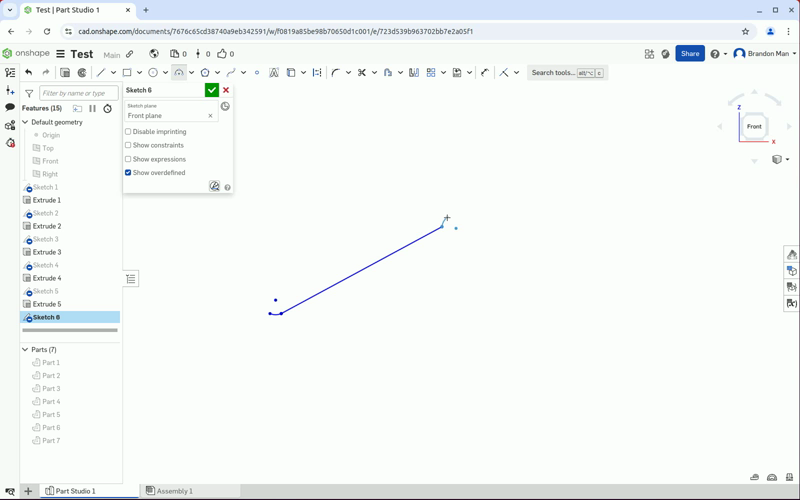
scroll(6)
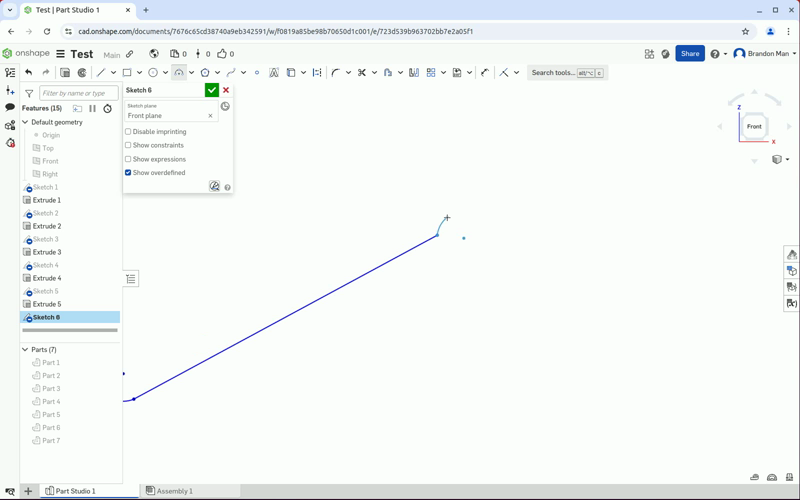
scroll(6)
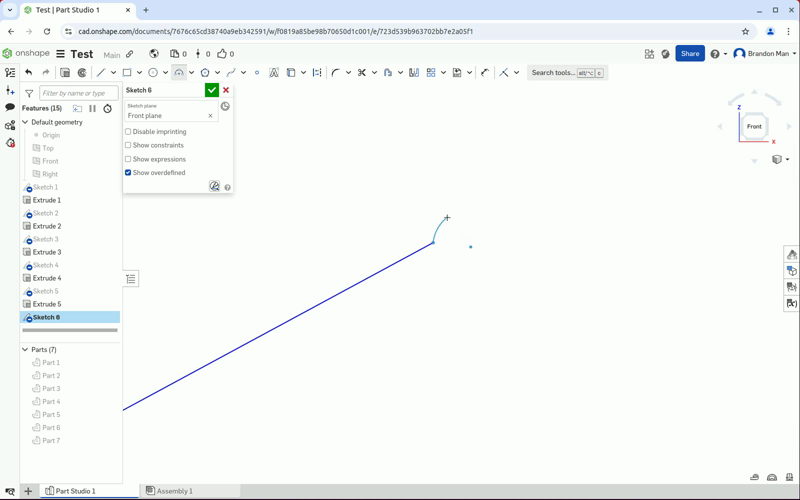
scroll(6)
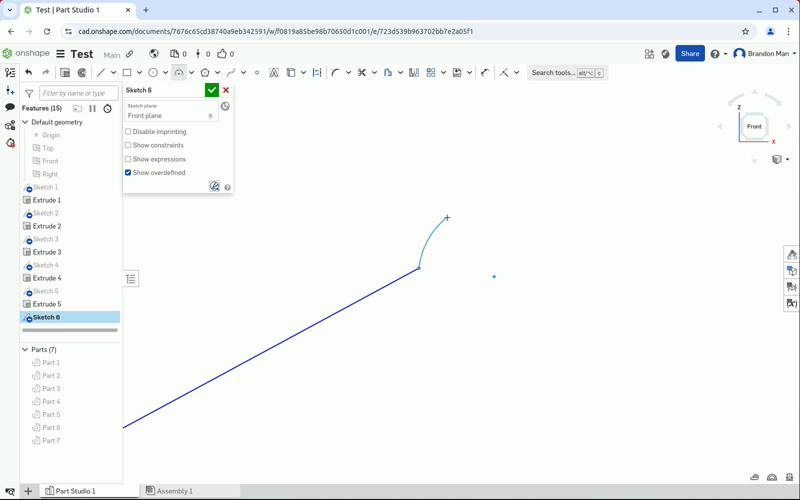
click(447, 217)
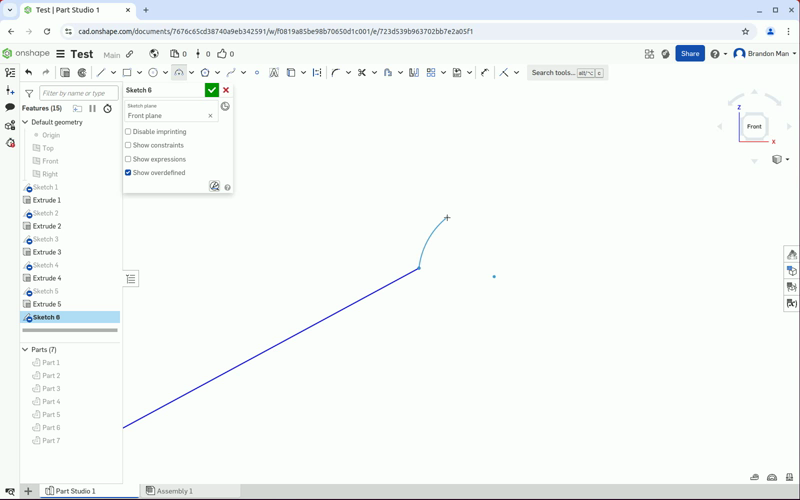
scroll(-6)
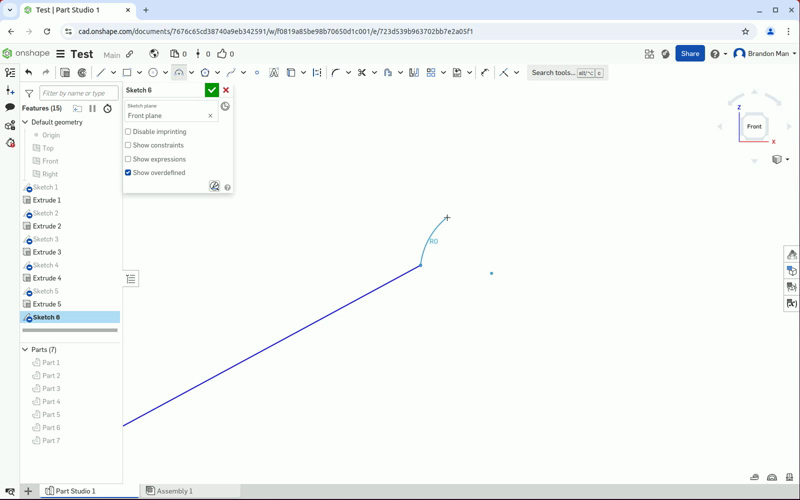
scroll(-6)
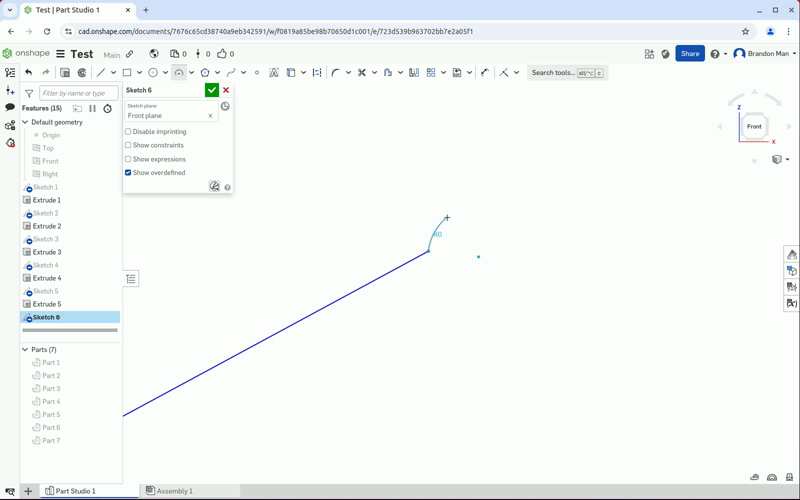
scroll(-6)
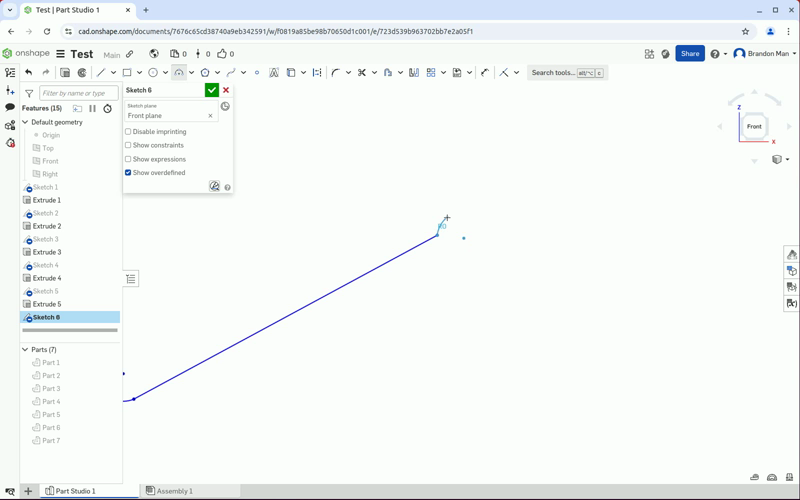
scroll(-6)
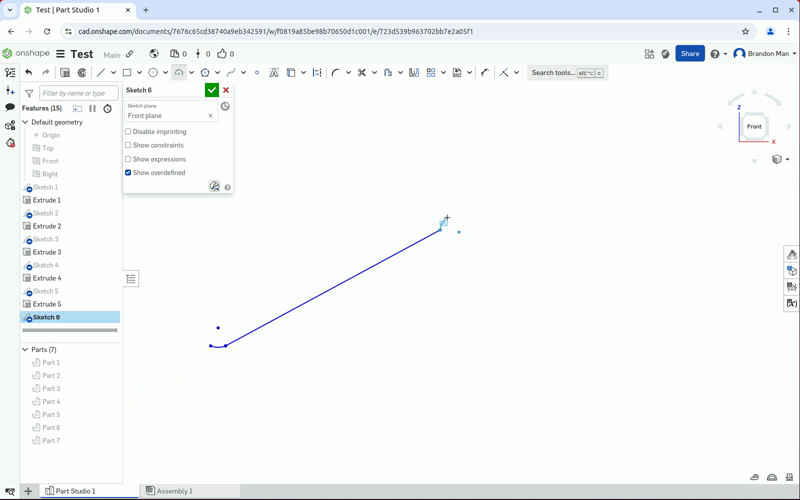
scroll(-6)
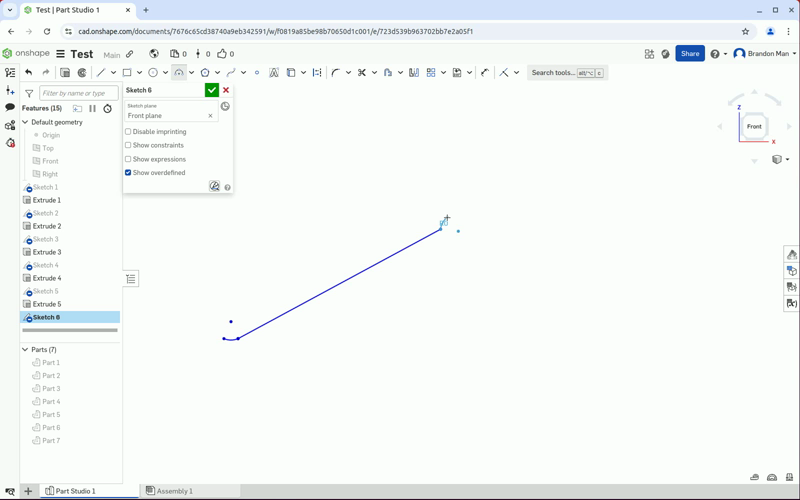
scroll(-6)
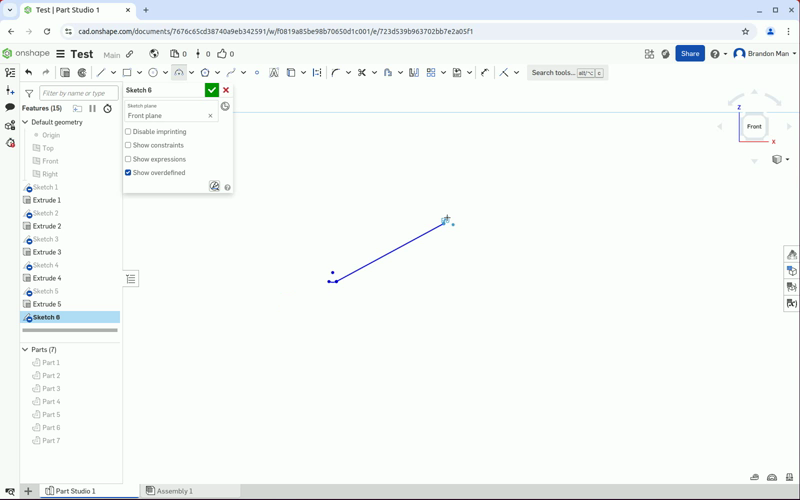
scroll(-6)
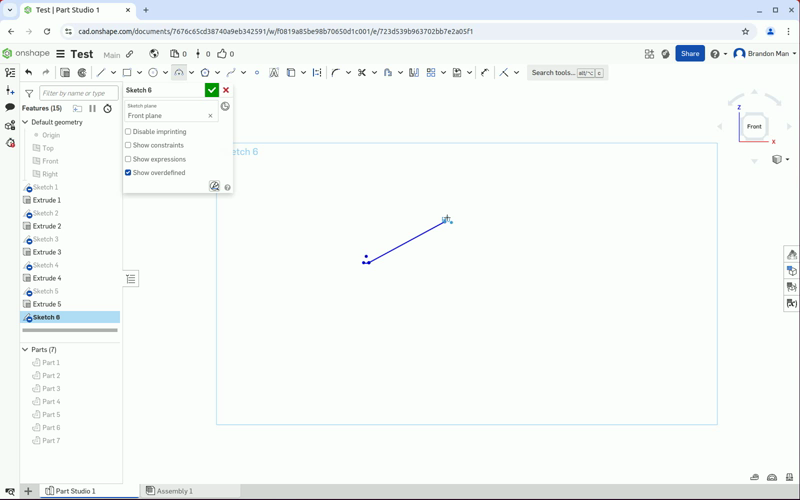
mouse_move(445, 219)
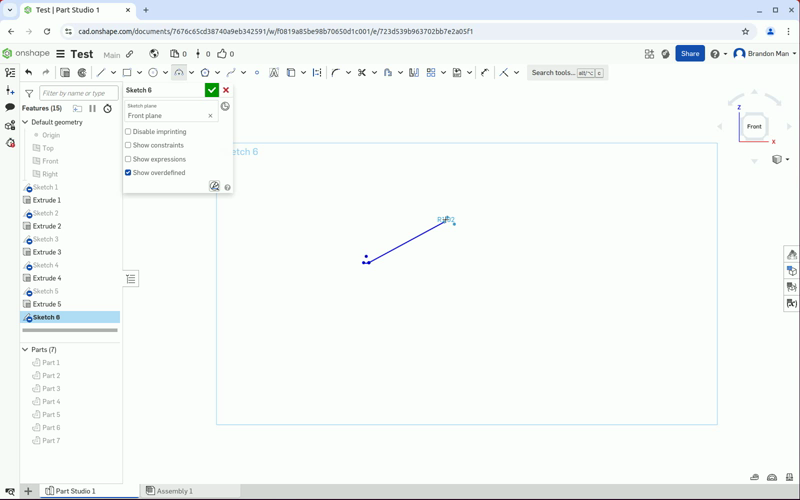
scroll(6)
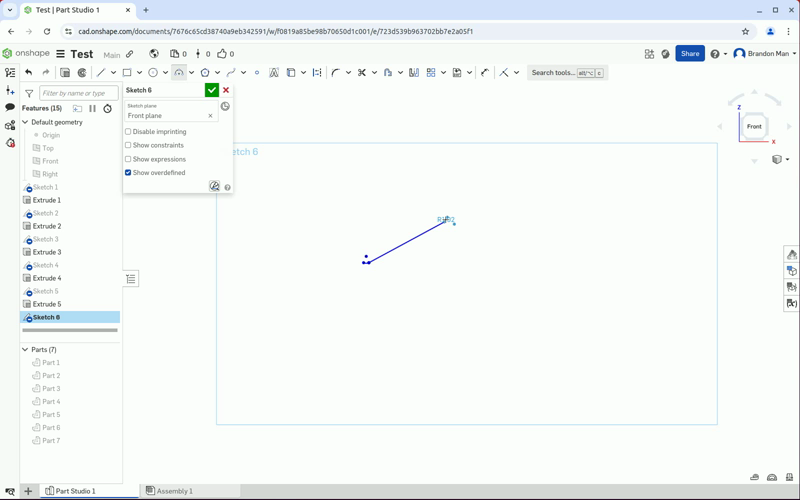
scroll(6)
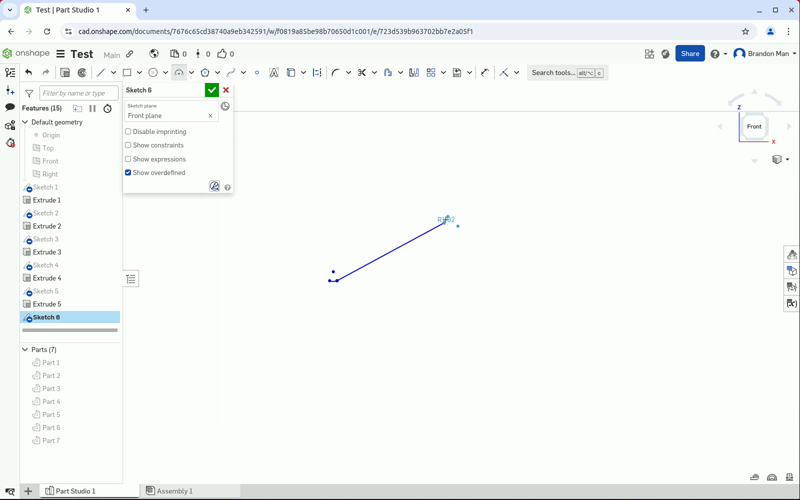
scroll(6)
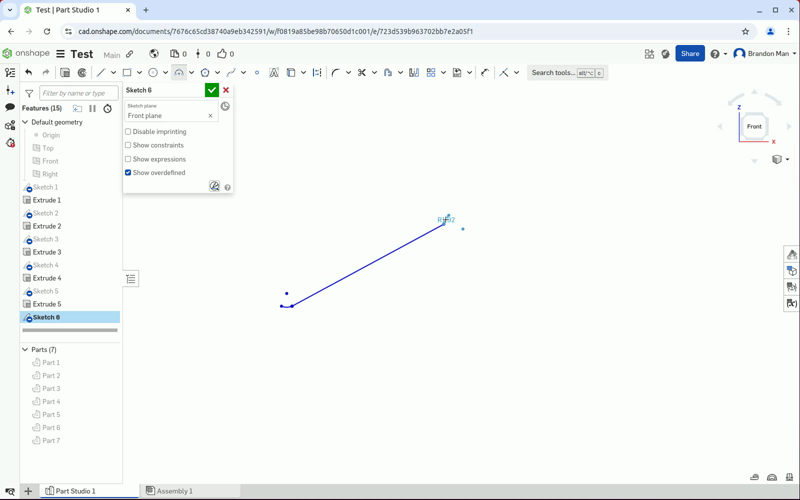
scroll(6)
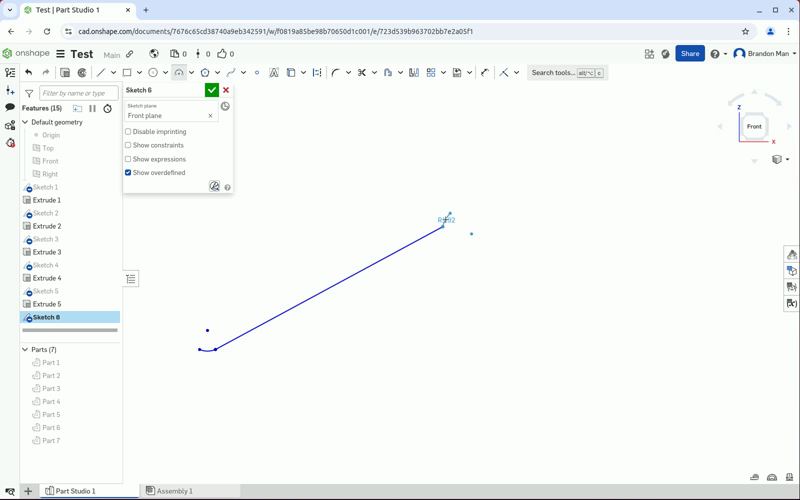
scroll(6)
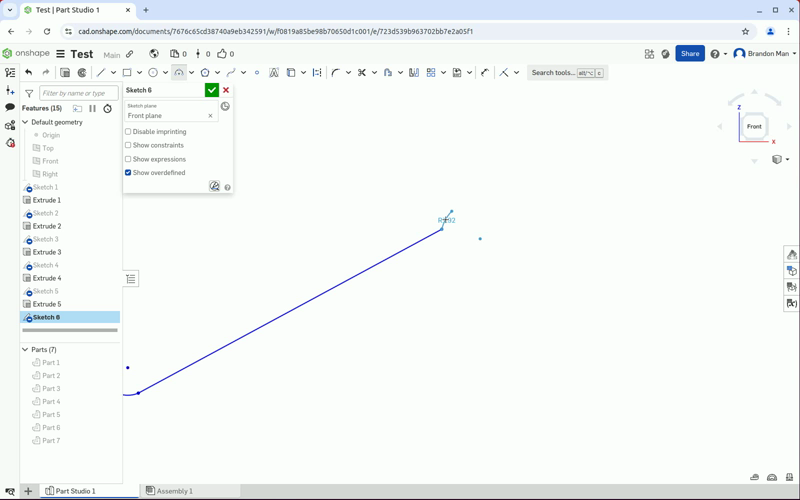
scroll(6)
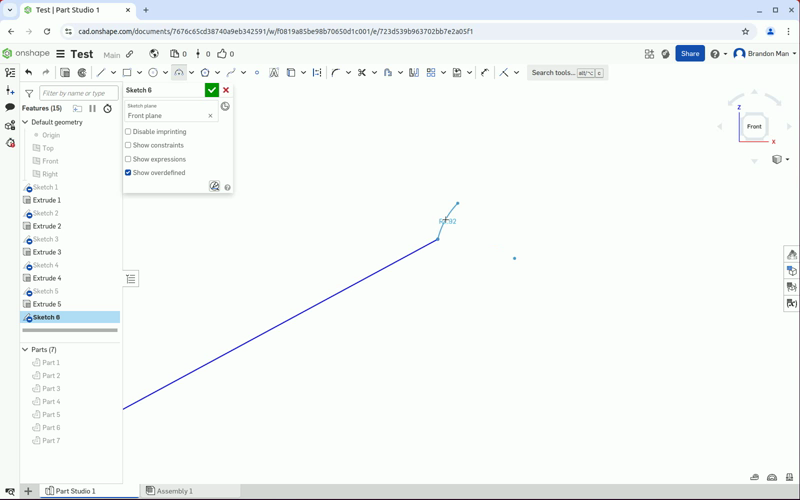
scroll(6)
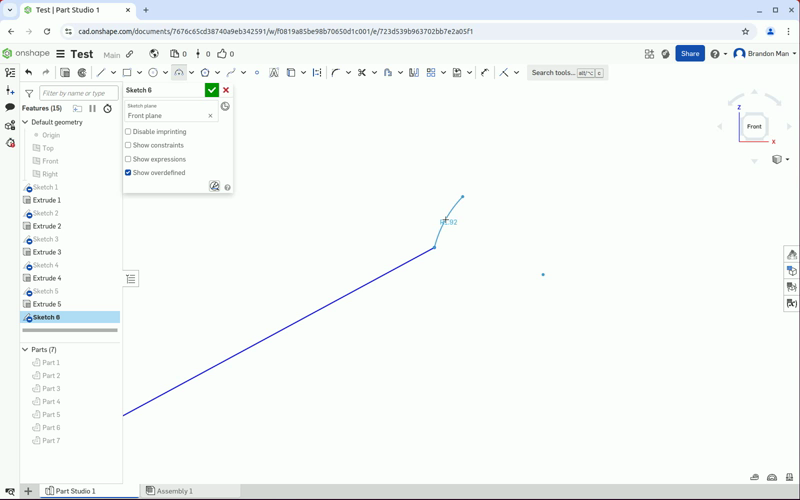
click(445, 219)
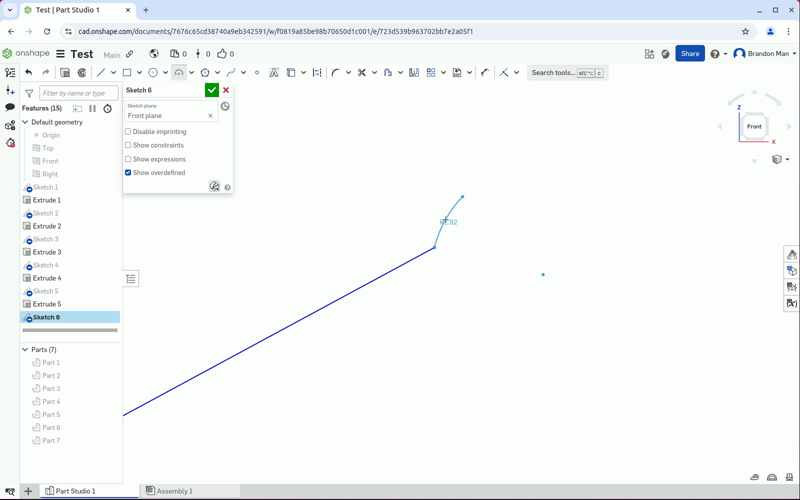
scroll(-6)
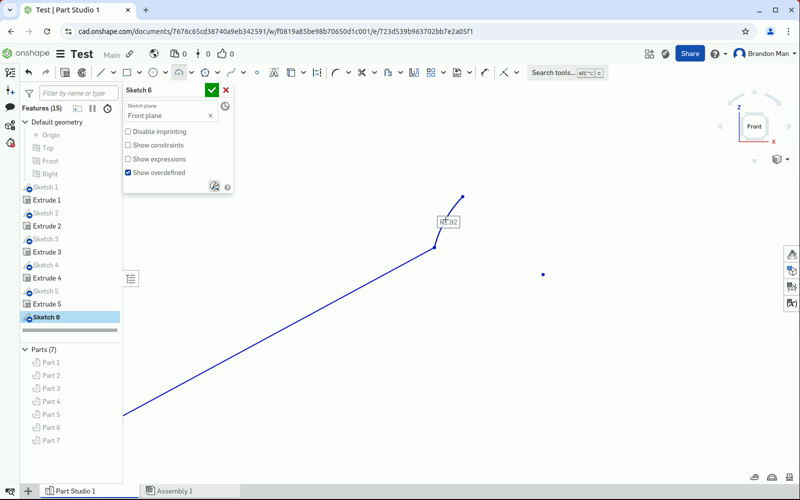
scroll(-6)
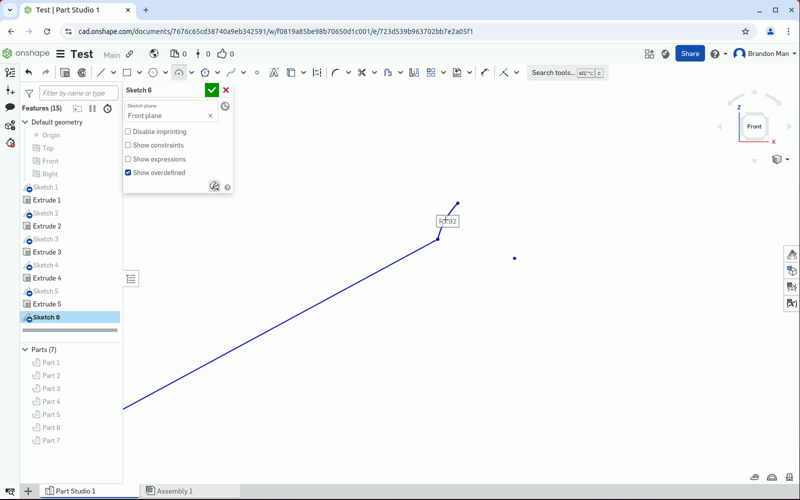
scroll(-6)
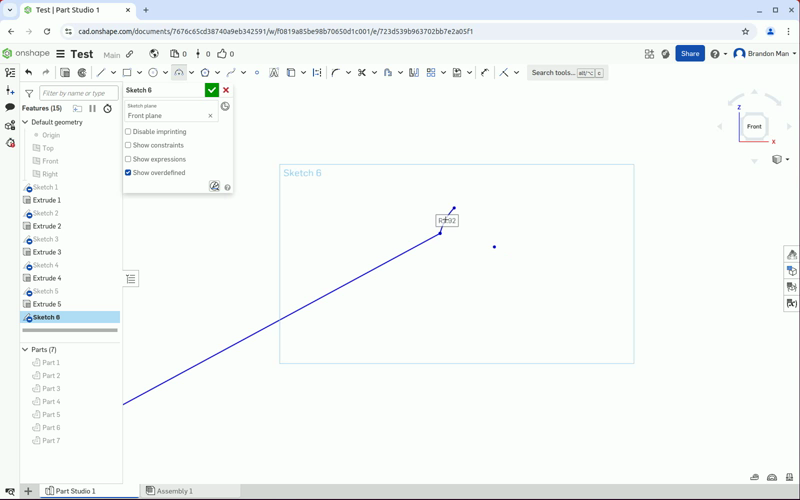
scroll(-6)
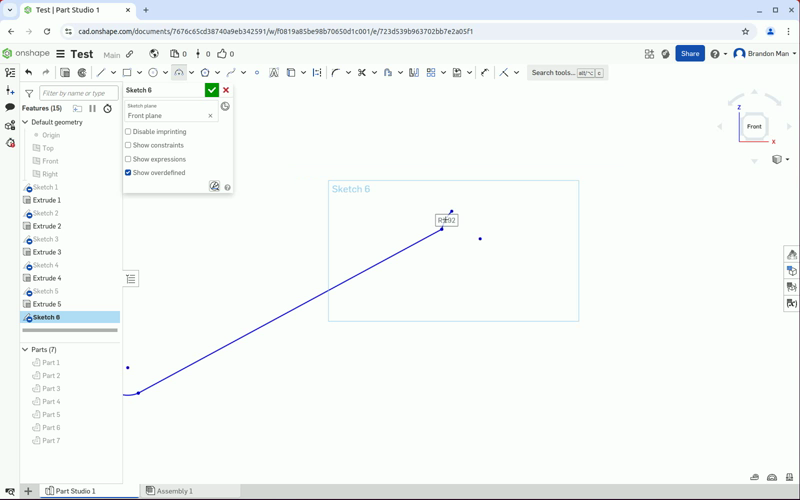
scroll(-6)
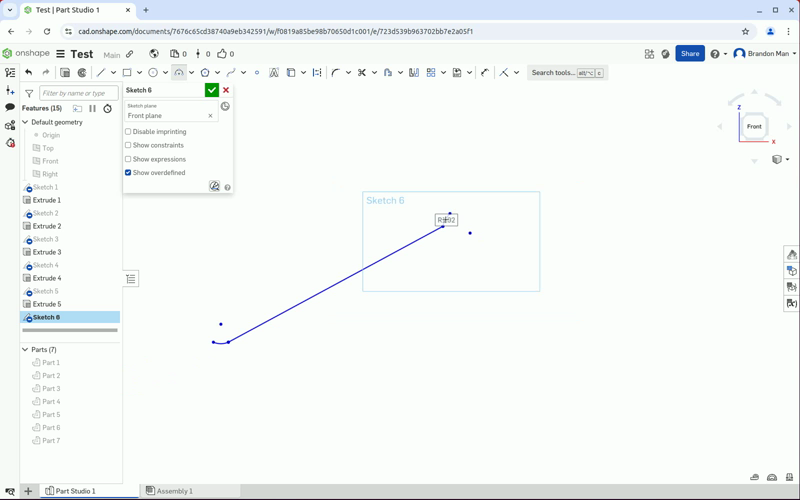
scroll(-6)
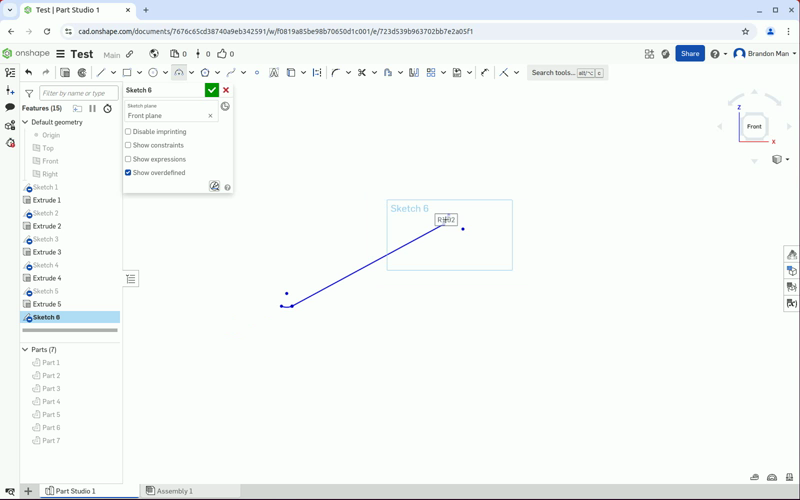
scroll(-6)
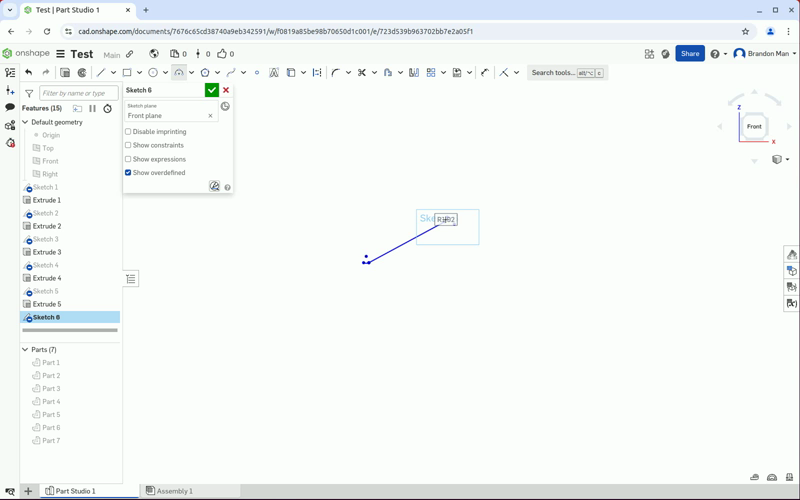
key_up(shift)
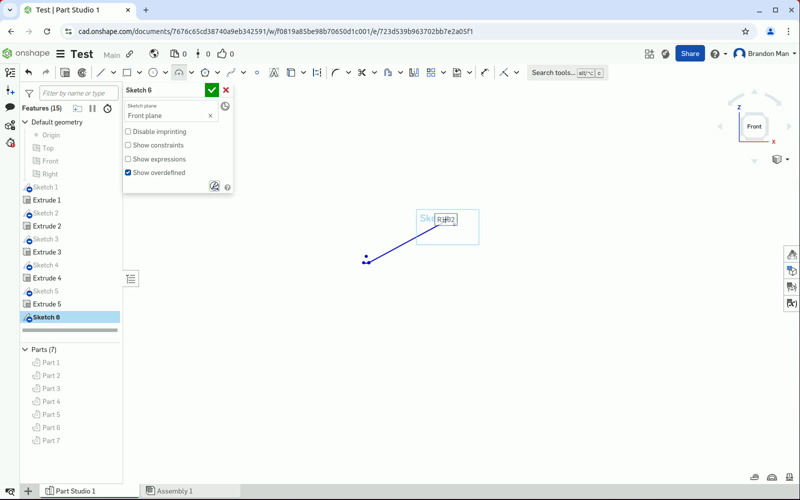
key(esc)
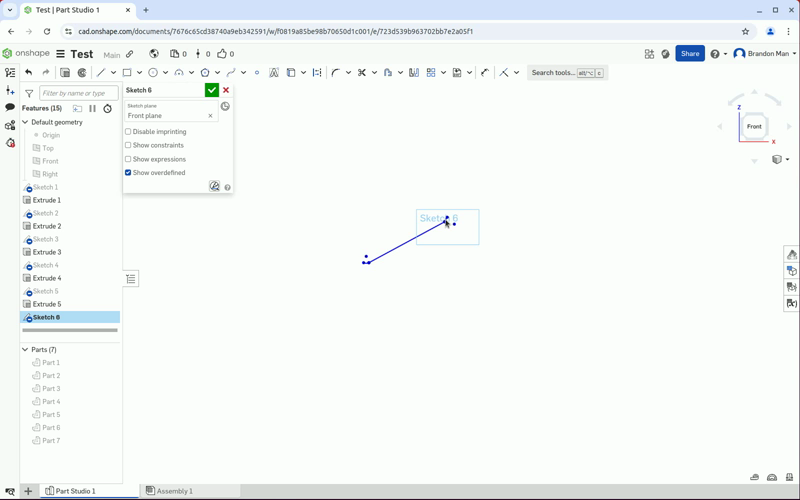
key(l)
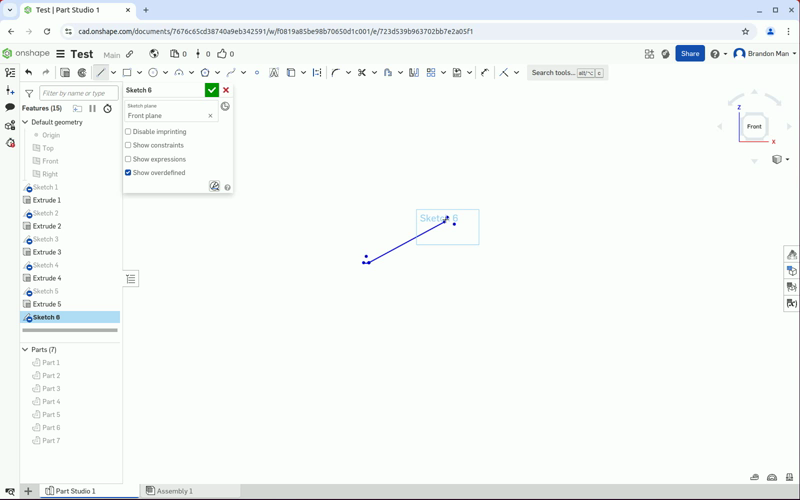
mouse_move(447, 217)
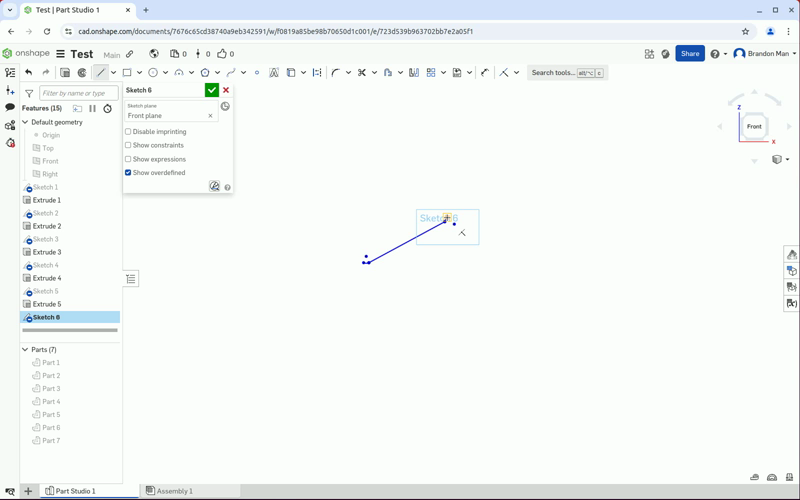
scroll(6)
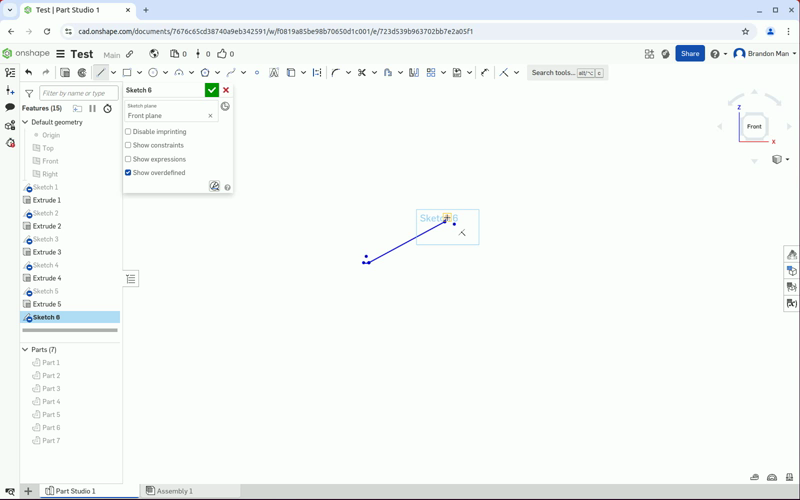
scroll(6)
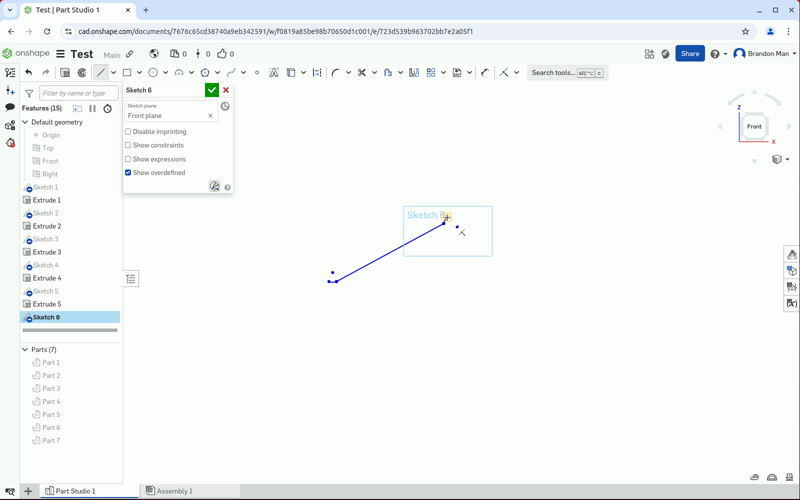
scroll(6)
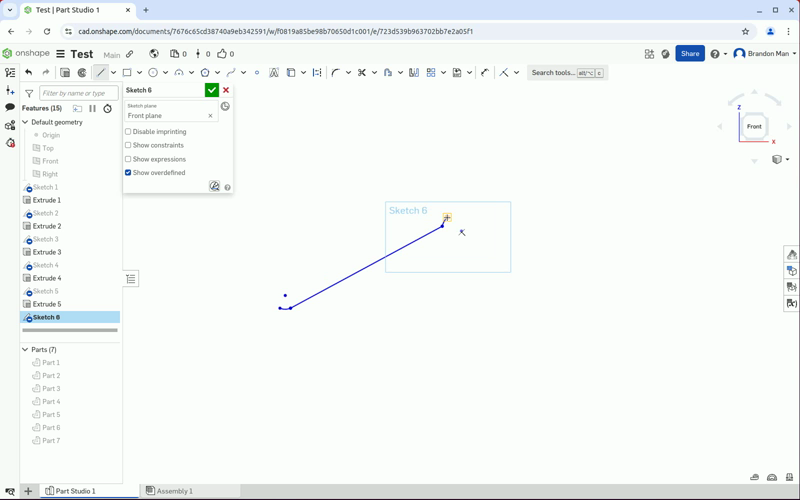
scroll(6)
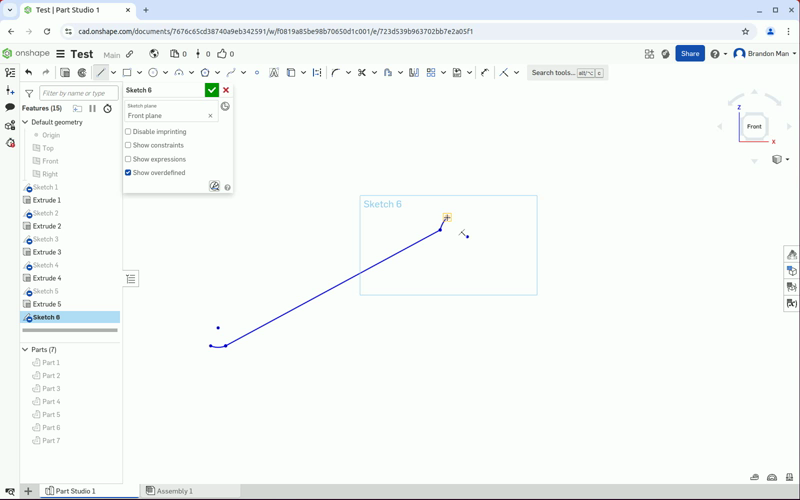
scroll(6)
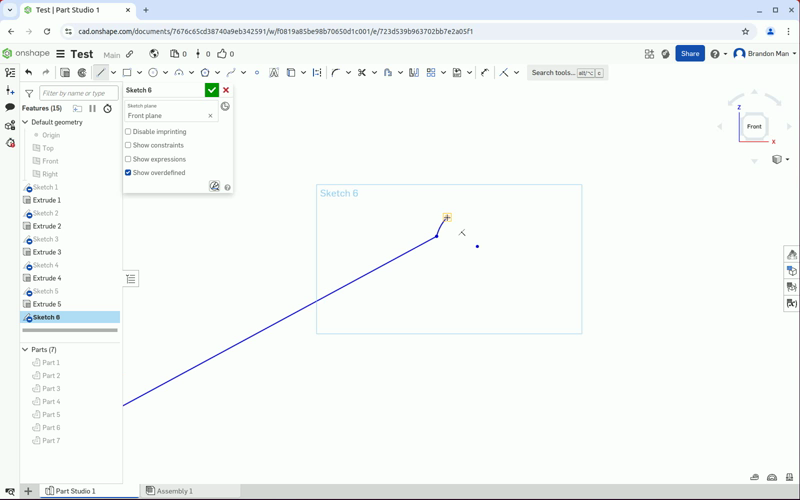
scroll(6)
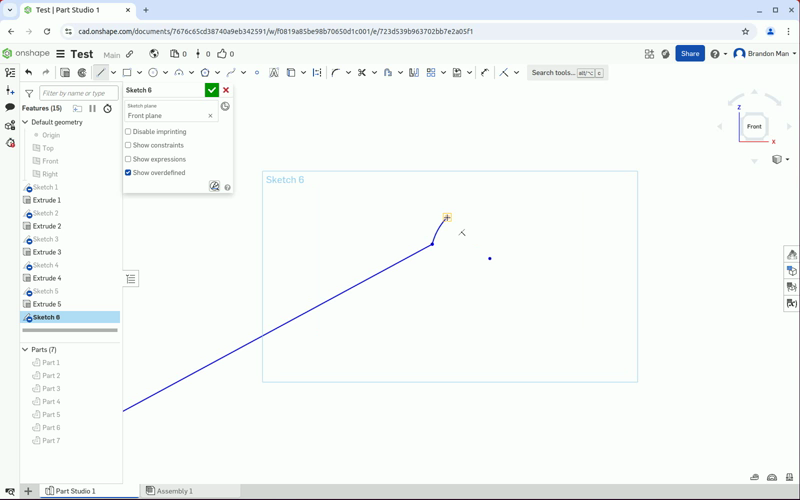
scroll(6)
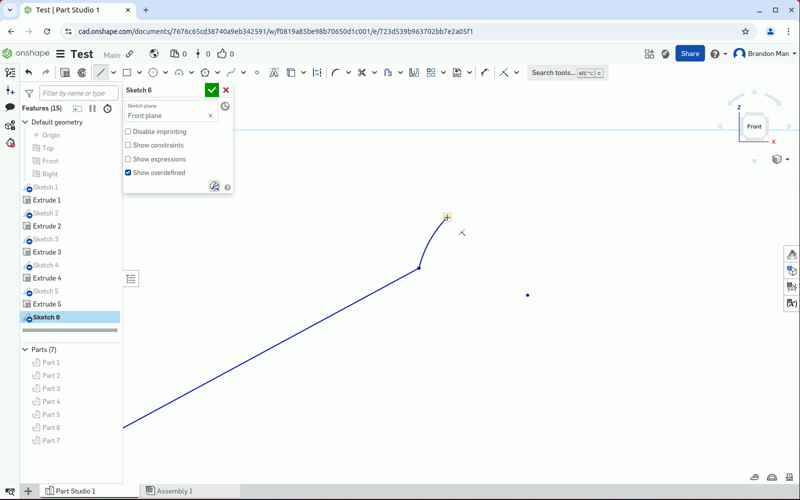
click(447, 217)
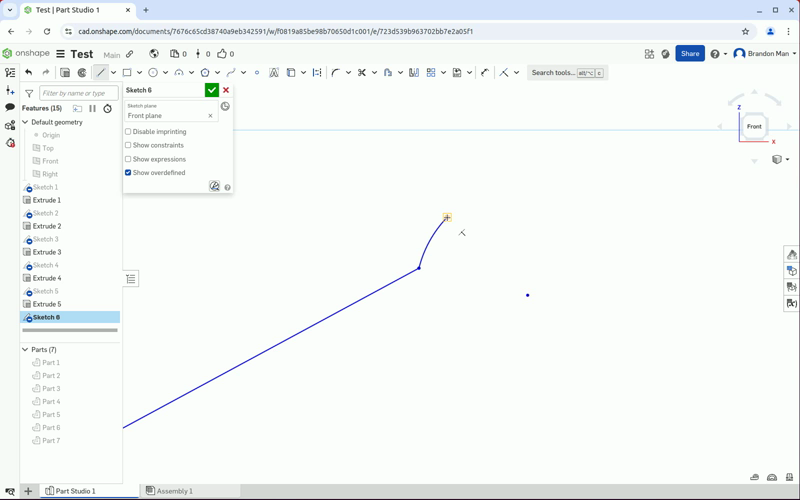
scroll(-6)
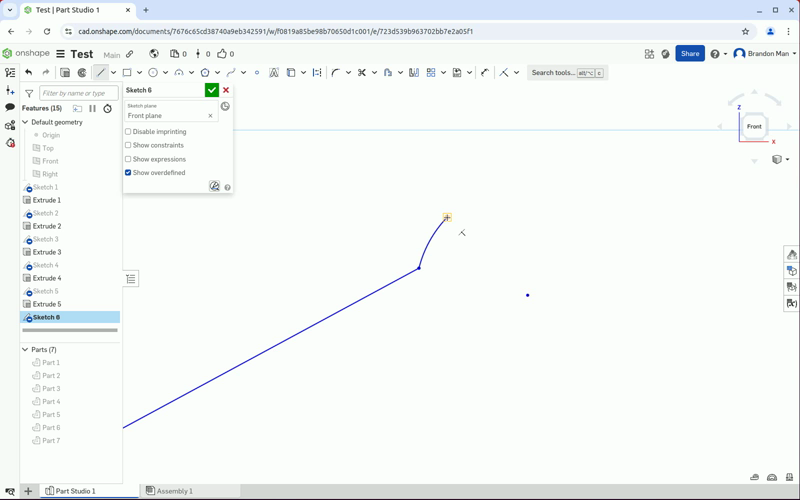
scroll(-6)
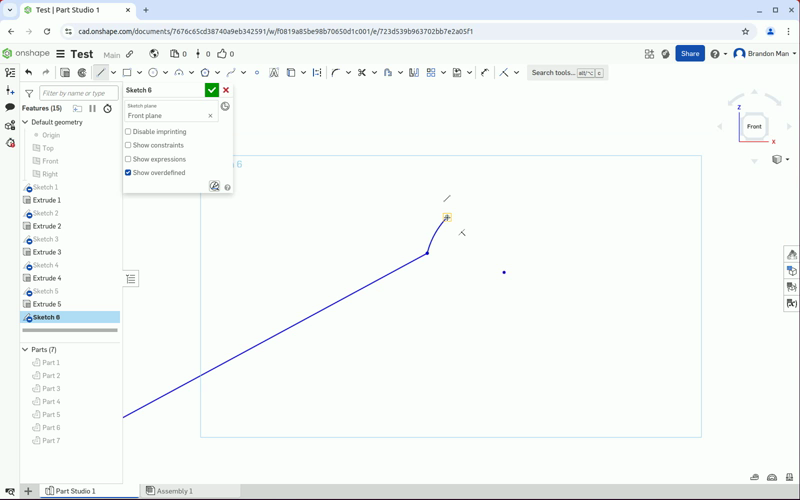
scroll(-6)
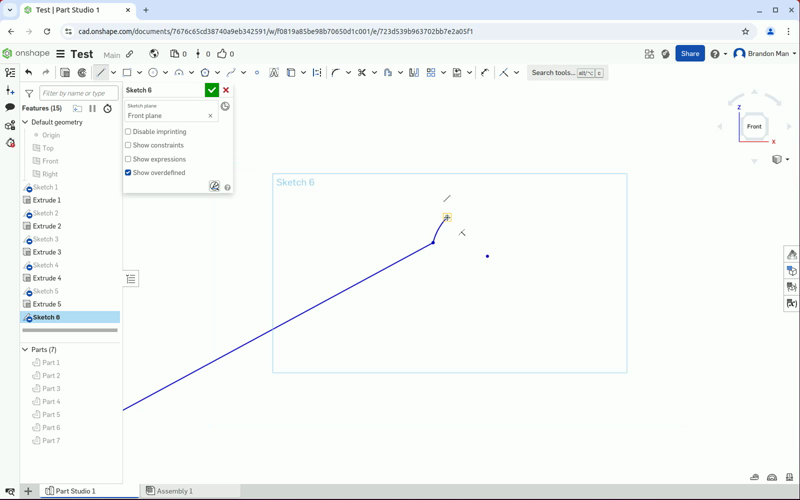
scroll(-6)
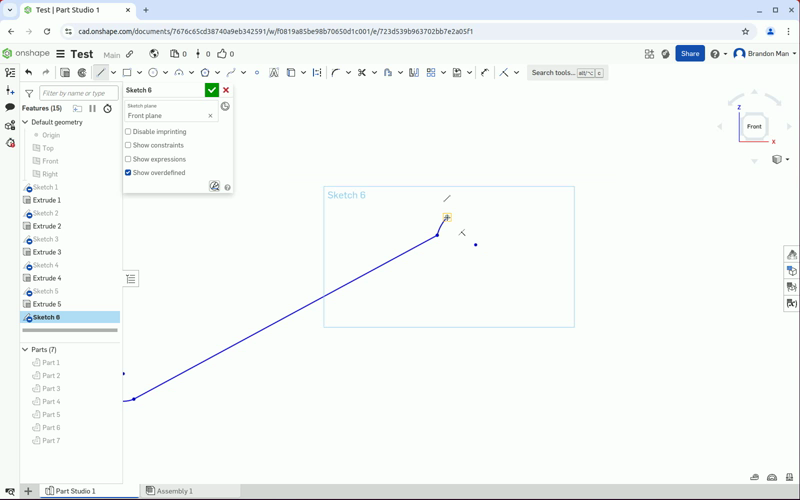
scroll(-6)
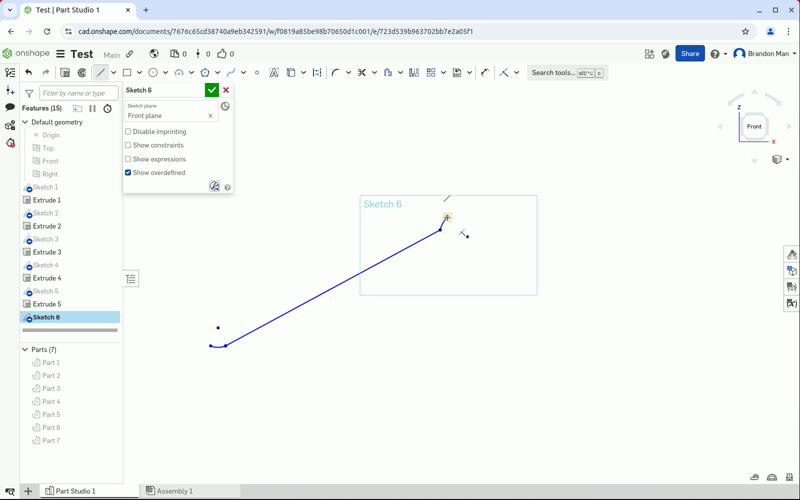
scroll(-6)
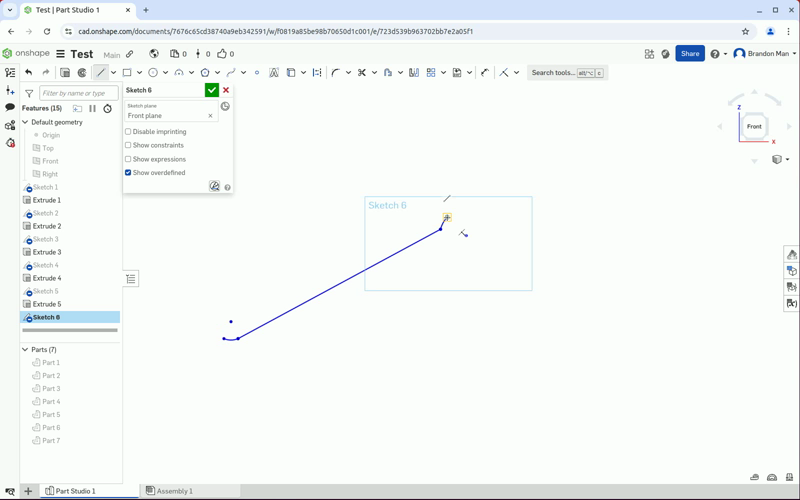
scroll(-6)
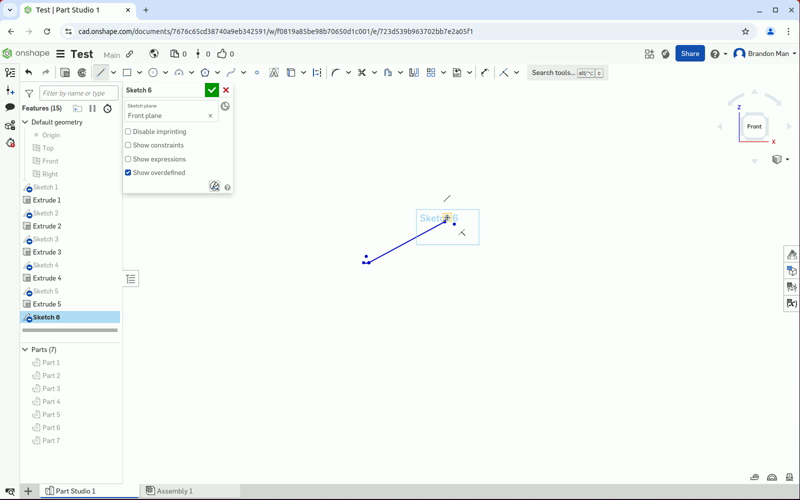
key_down(shift)
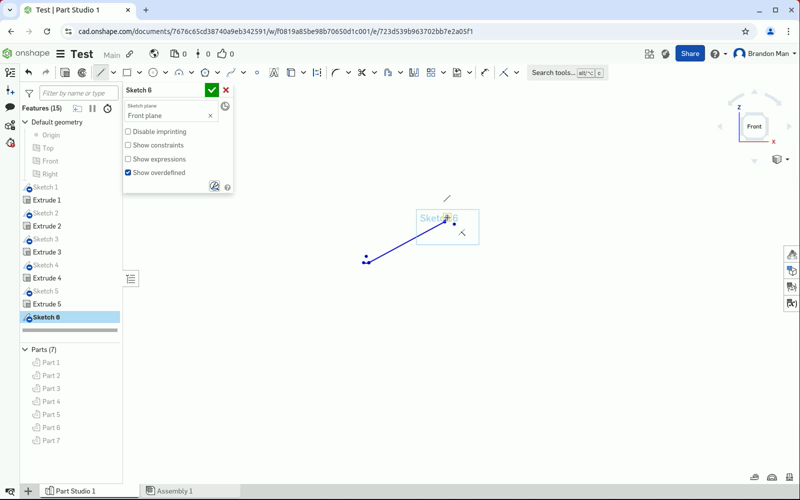
mouse_move(363, 262)
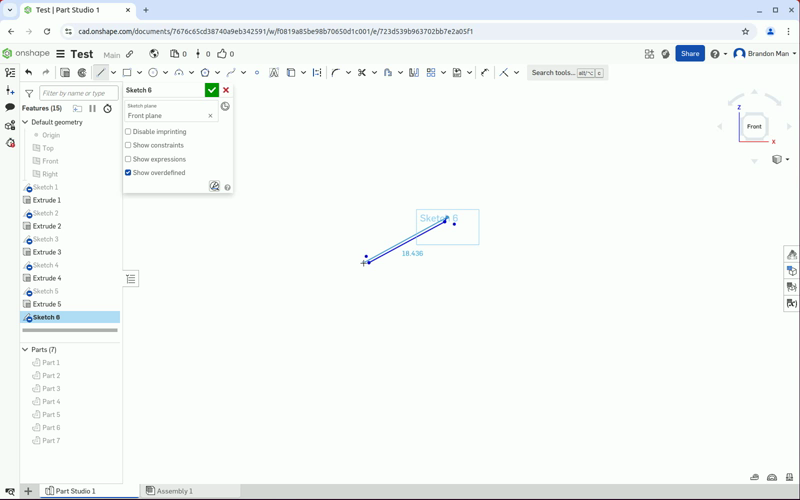
scroll(6)
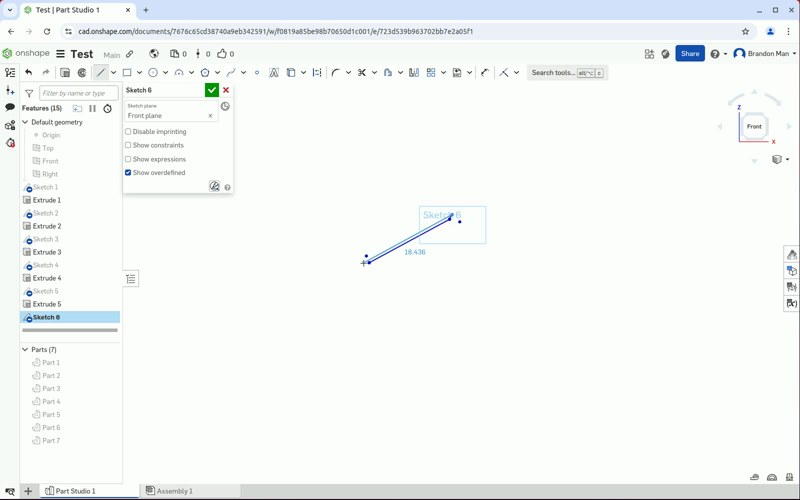
scroll(6)
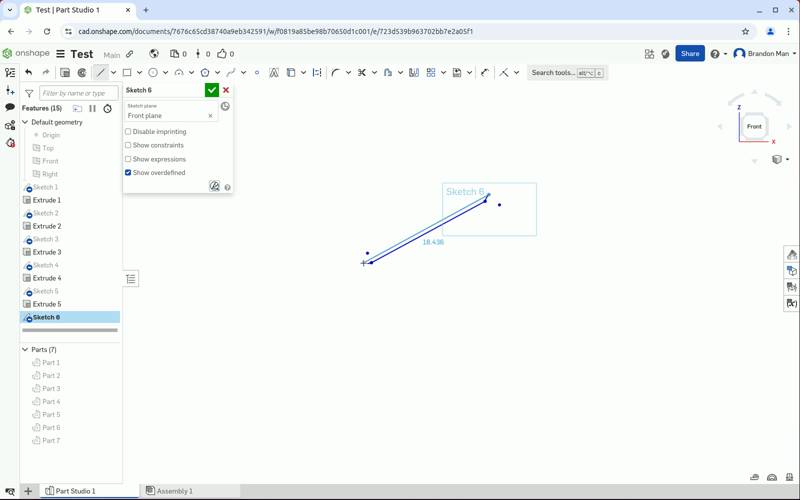
scroll(6)
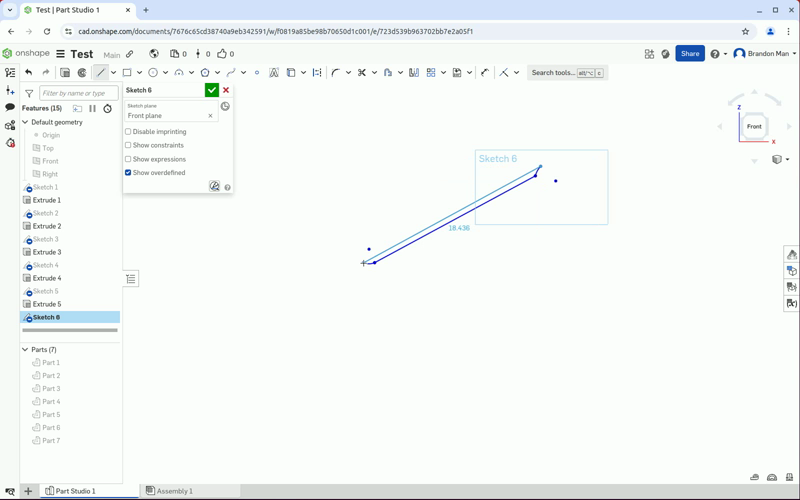
scroll(6)
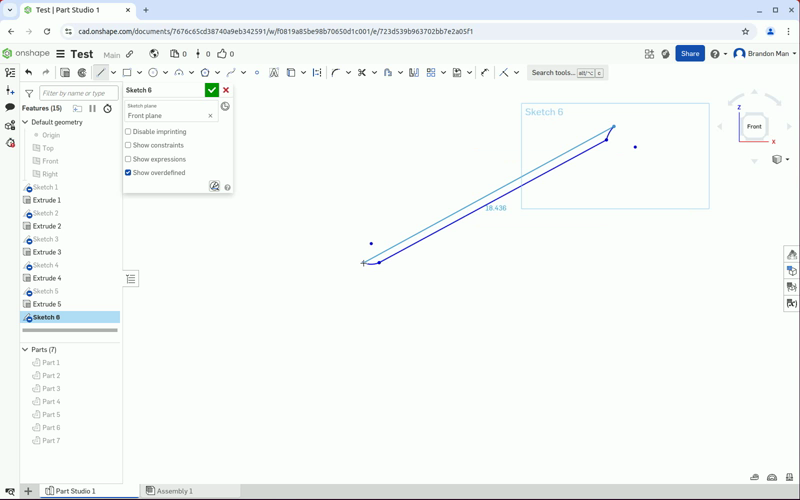
scroll(6)
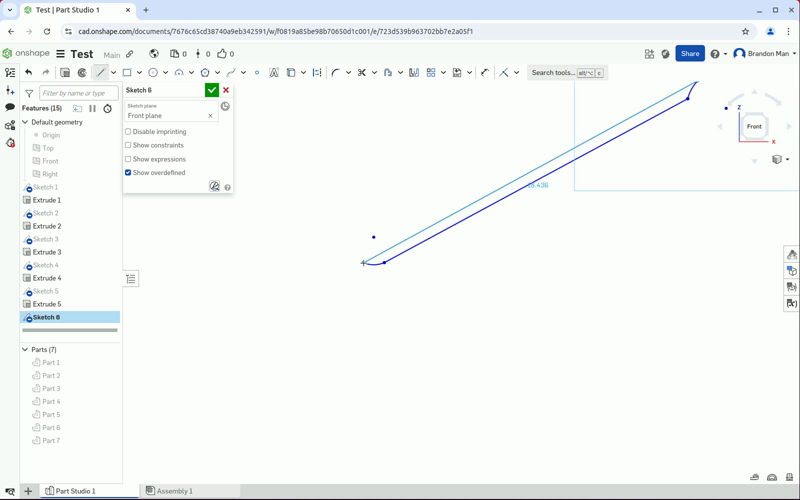
scroll(6)
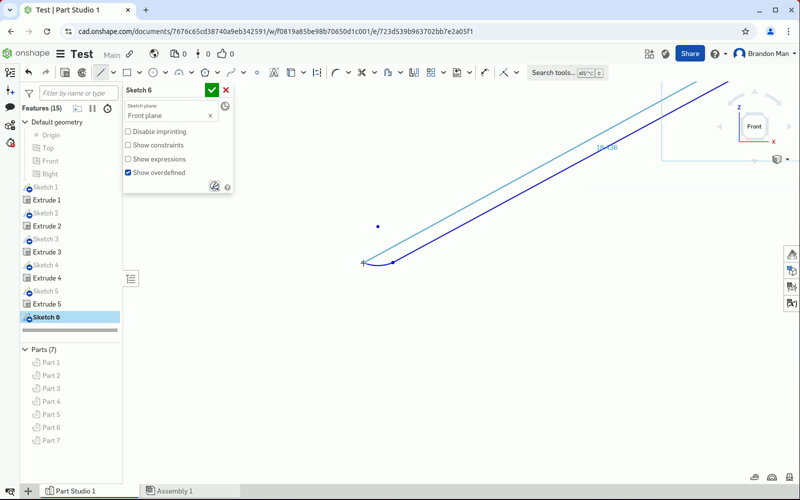
scroll(6)
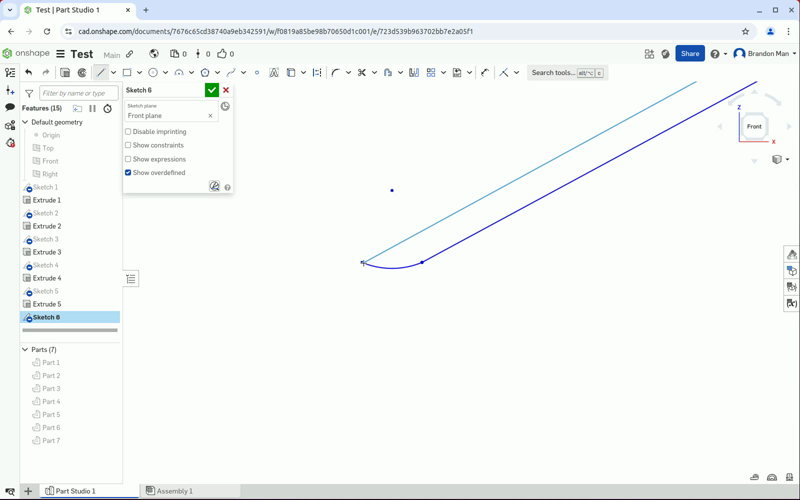
key_up(shift)
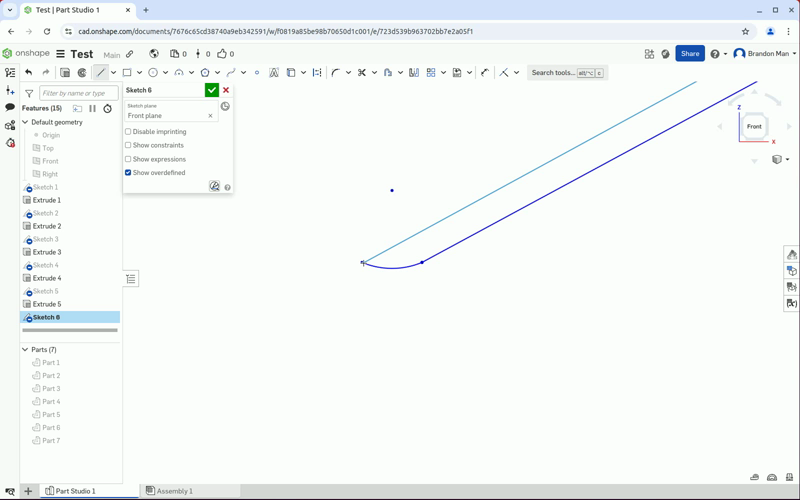
click(363, 262)
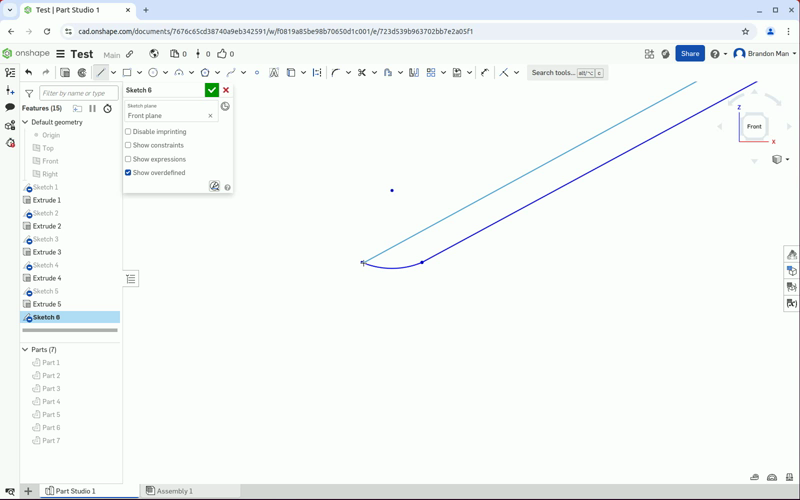
scroll(-6)
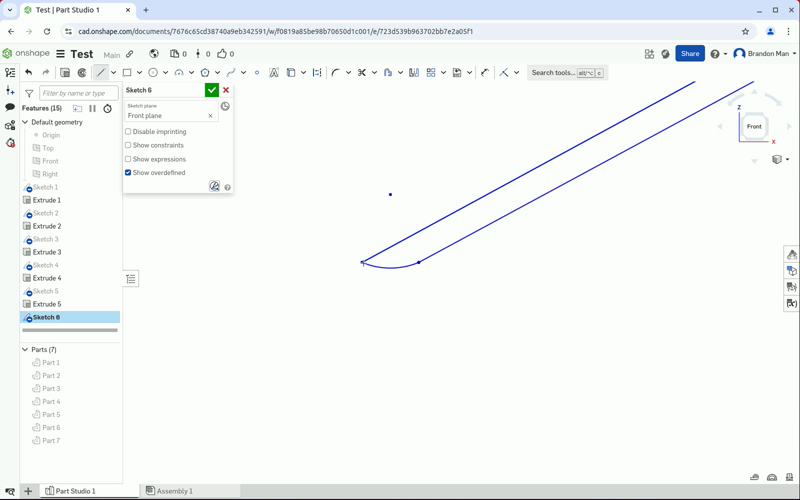
scroll(-6)
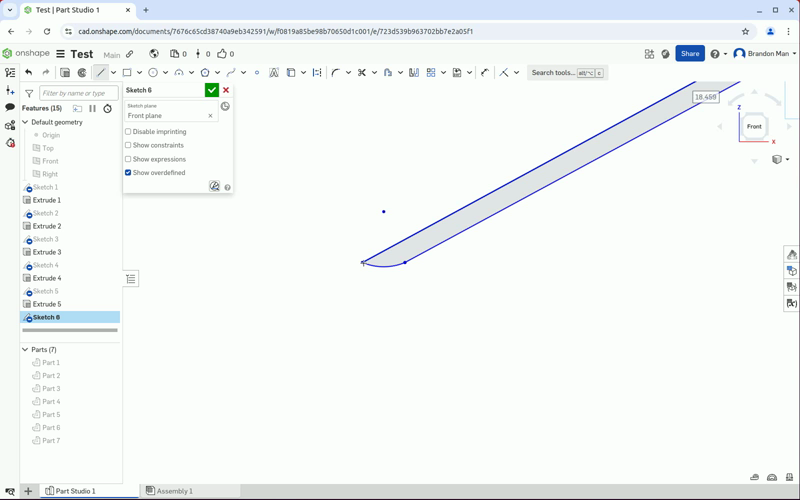
scroll(-6)
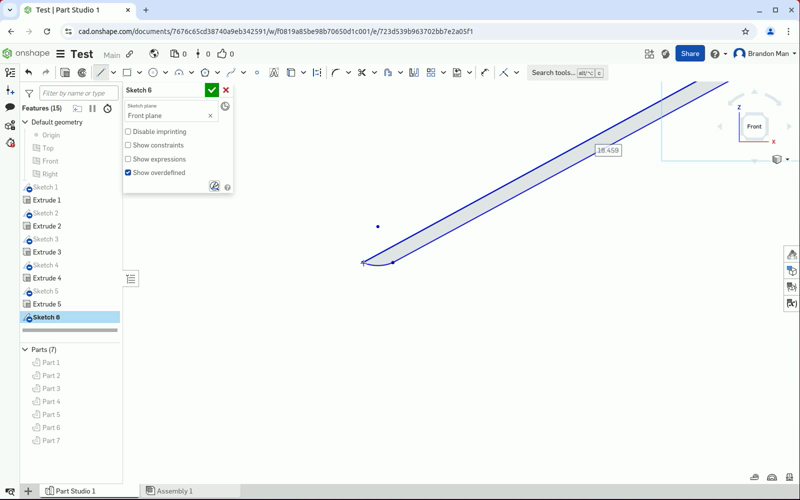
scroll(-6)
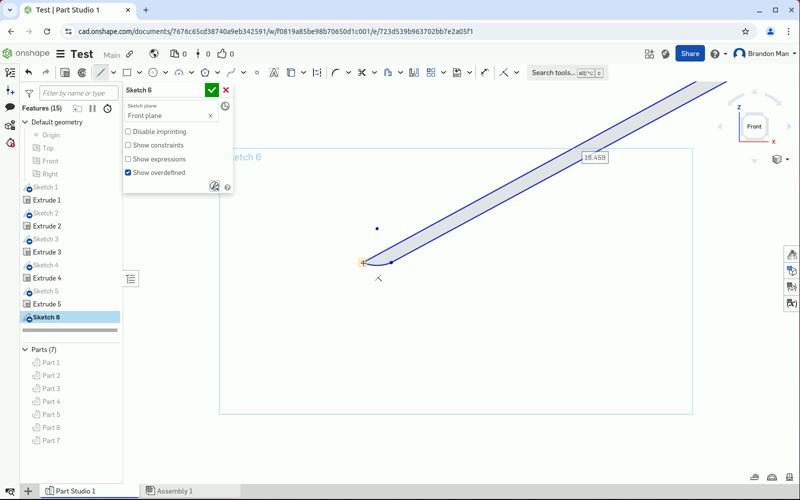
scroll(-6)
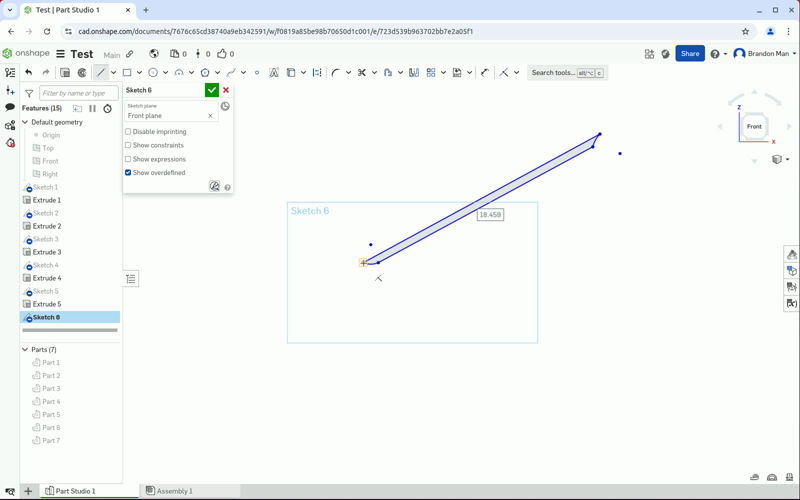
scroll(-6)
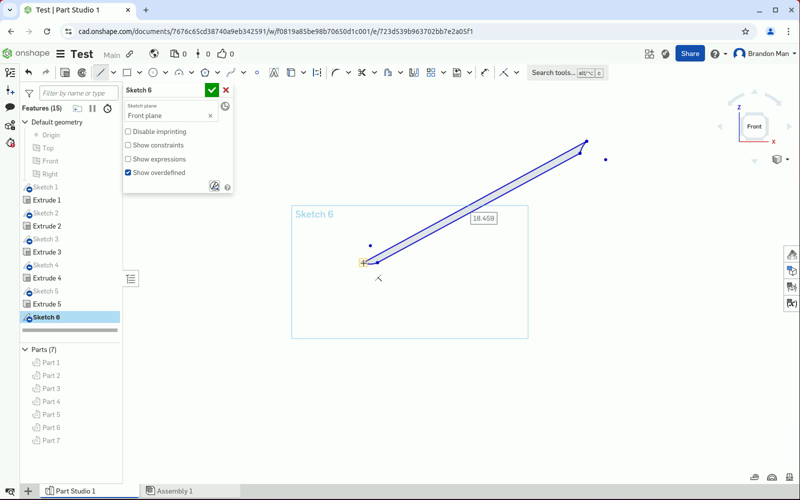
scroll(-6)
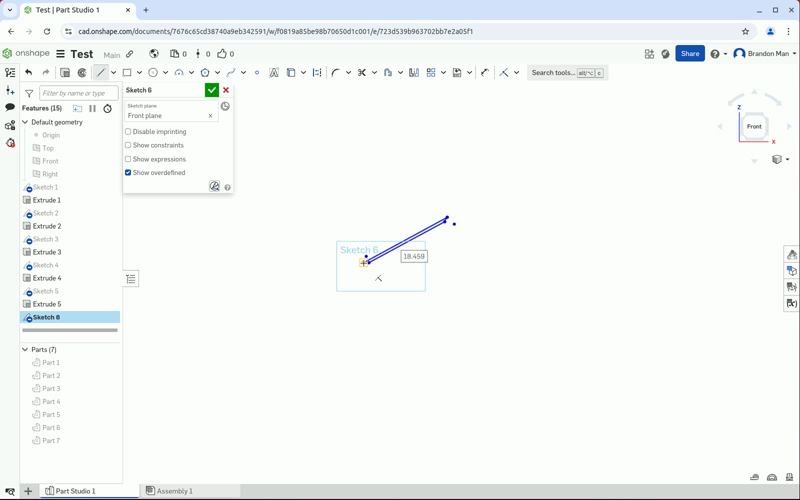
key(esc)
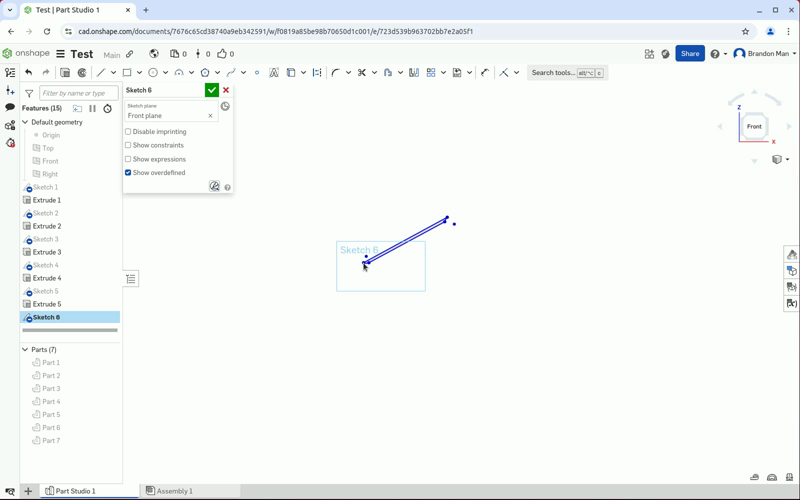
mouse_move(423, 230)
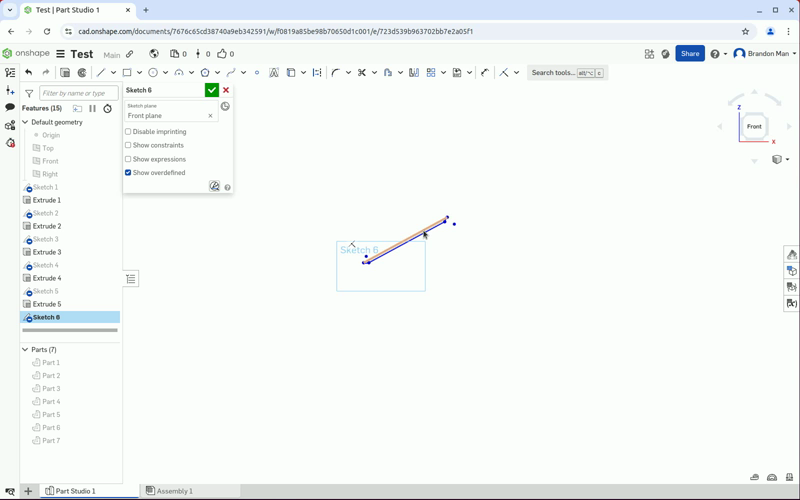
scroll(6)
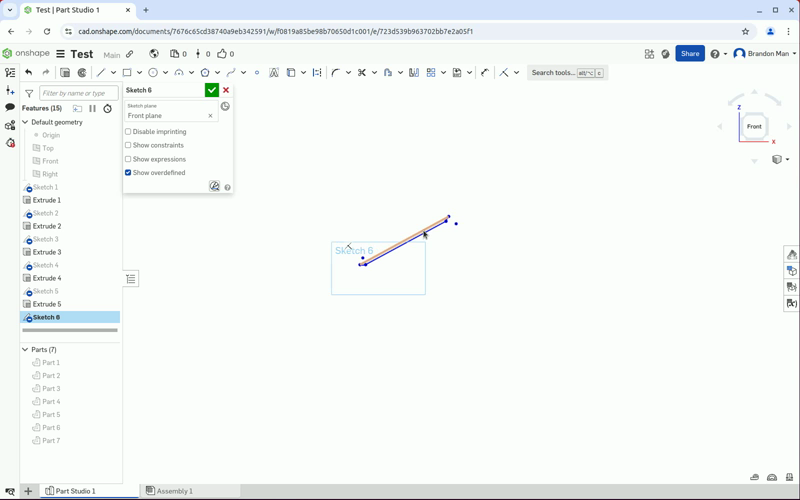
scroll(6)
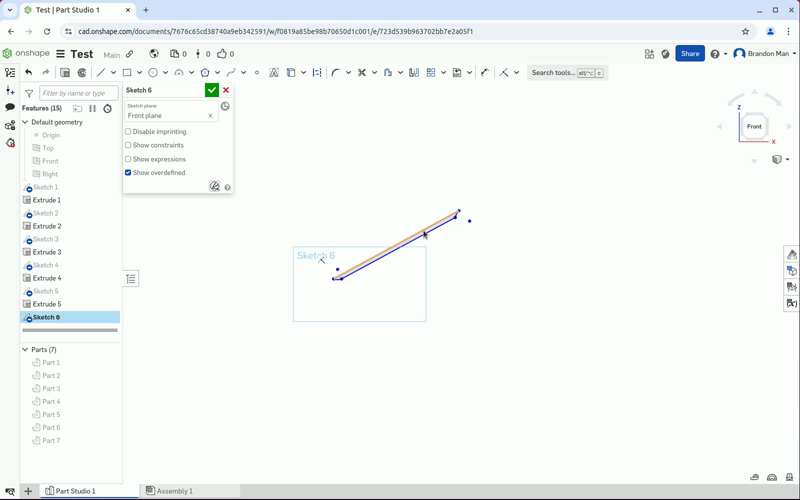
scroll(6)
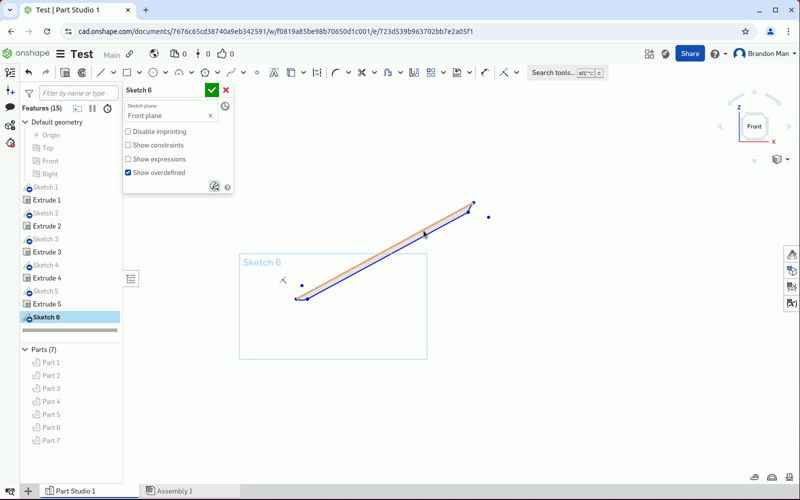
scroll(6)
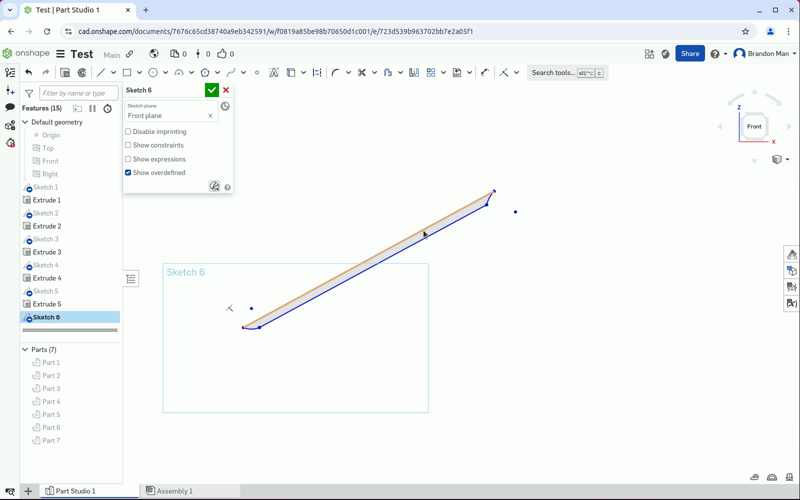
scroll(6)
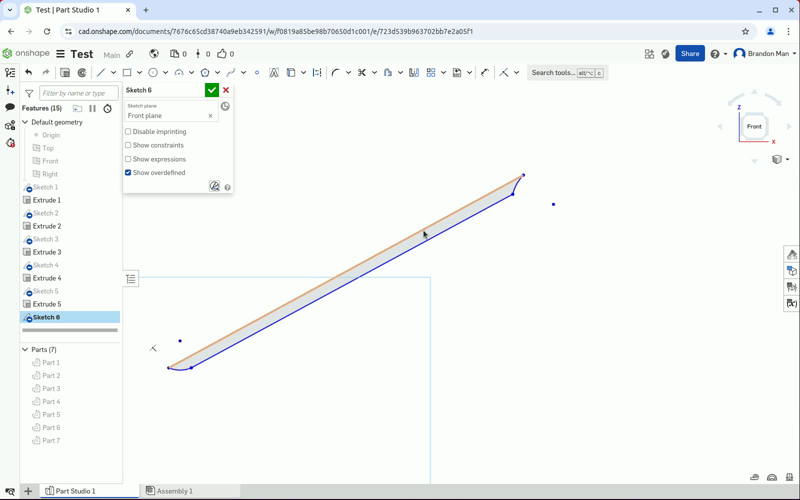
scroll(6)
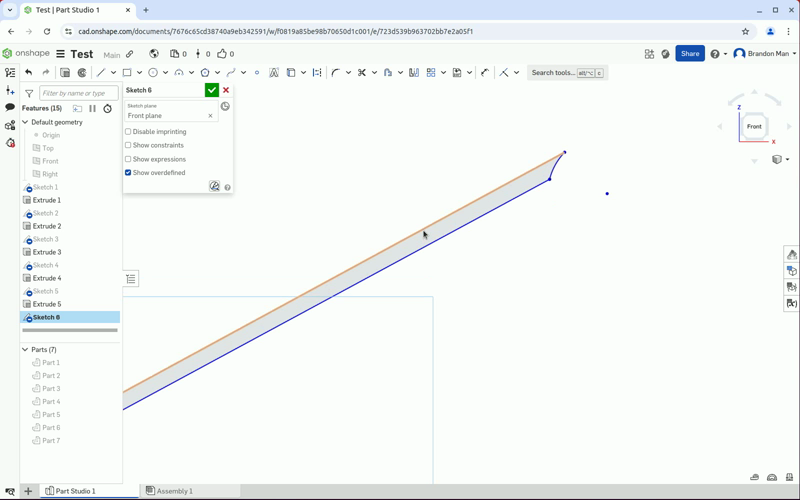
scroll(6)
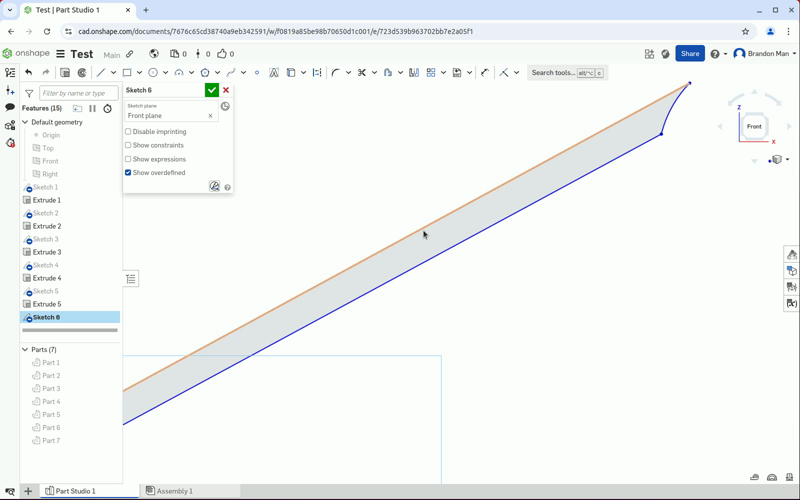
click(423, 230)
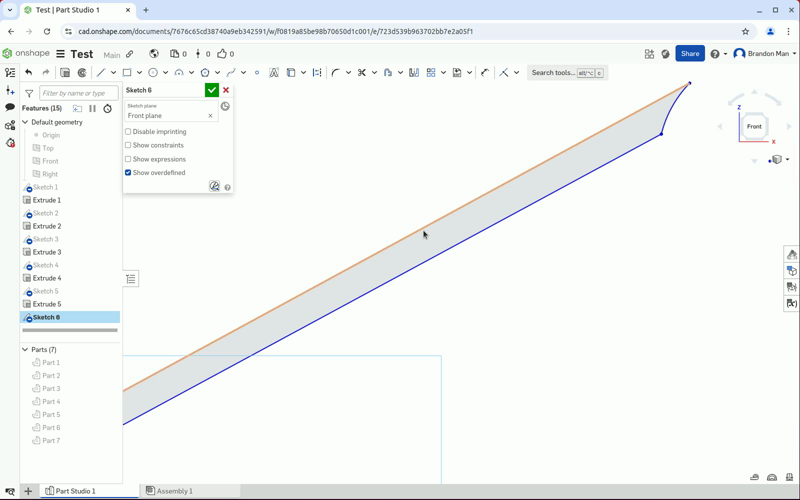
scroll(-6)
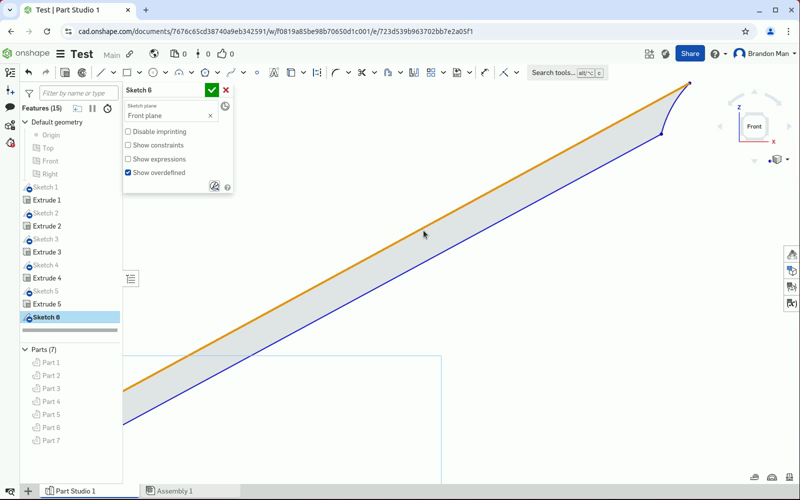
scroll(-6)
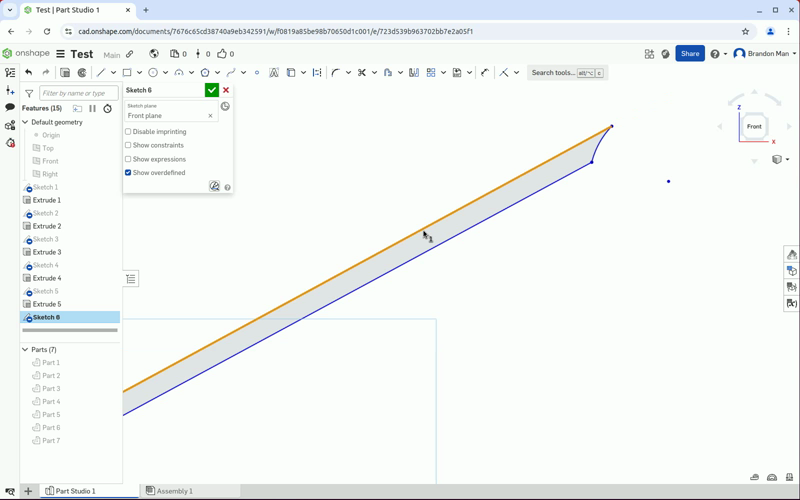
scroll(-6)
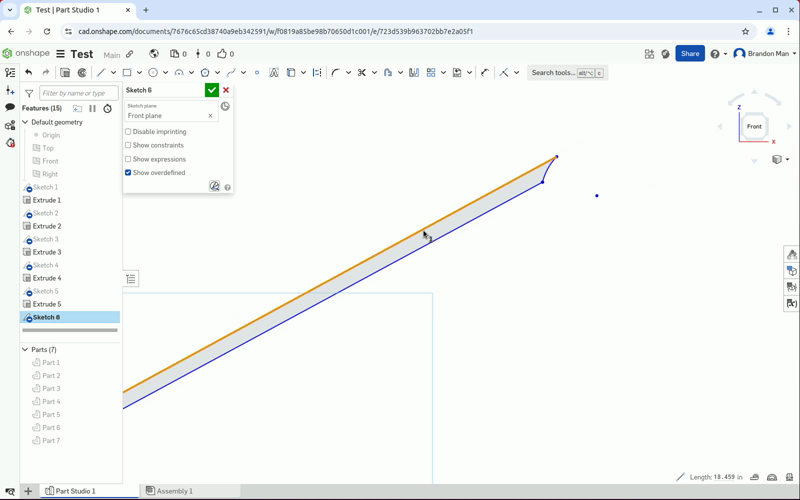
scroll(-6)
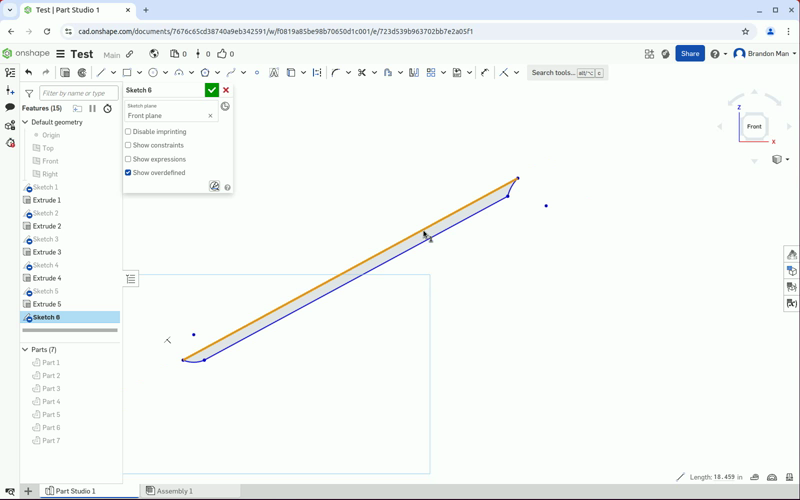
scroll(-6)
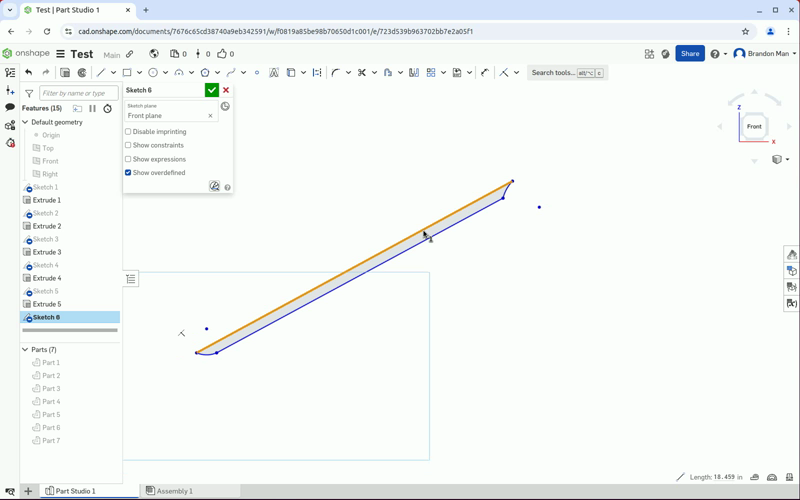
scroll(-6)
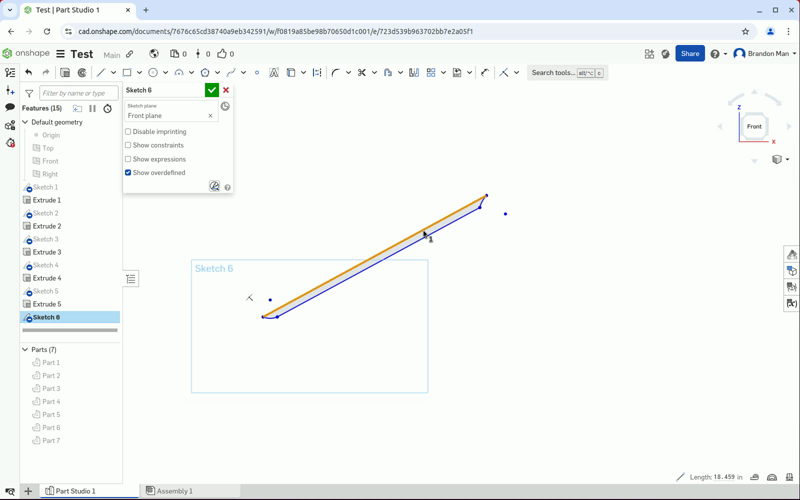
scroll(-6)
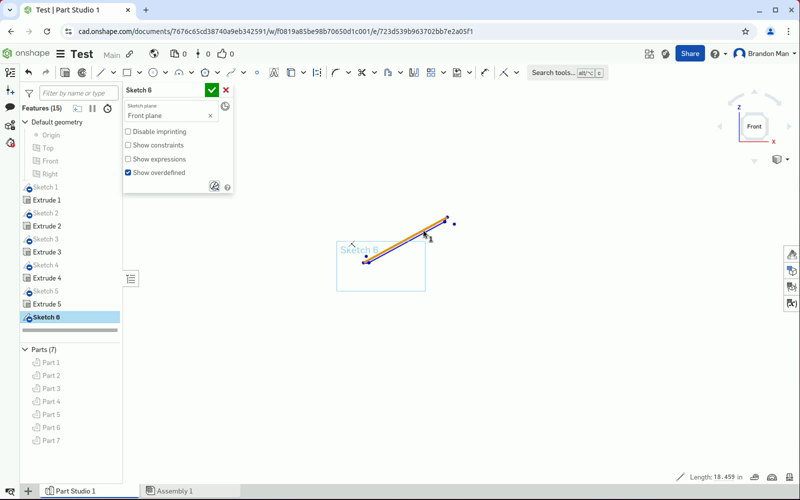
mouse_move(73, 352)
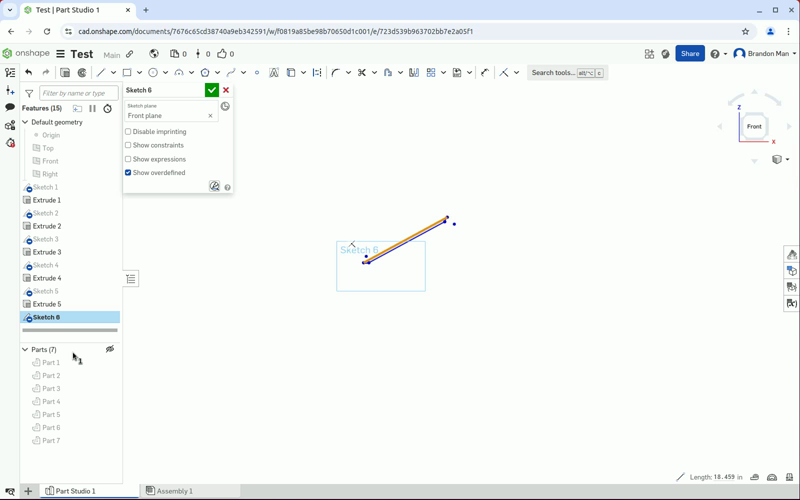
key(shift+y)
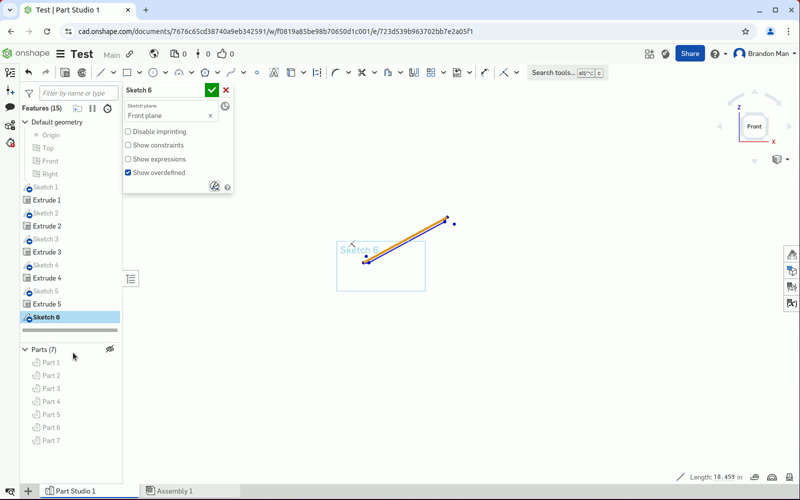
key(shift+e)
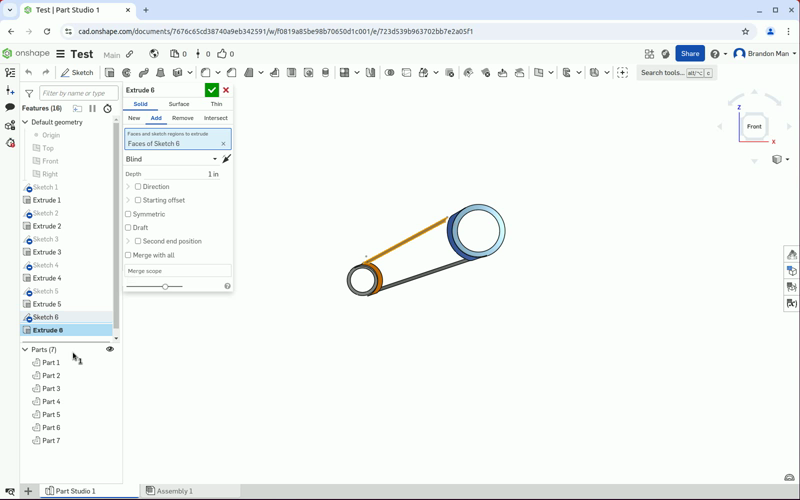
mouse_move(143, 106)
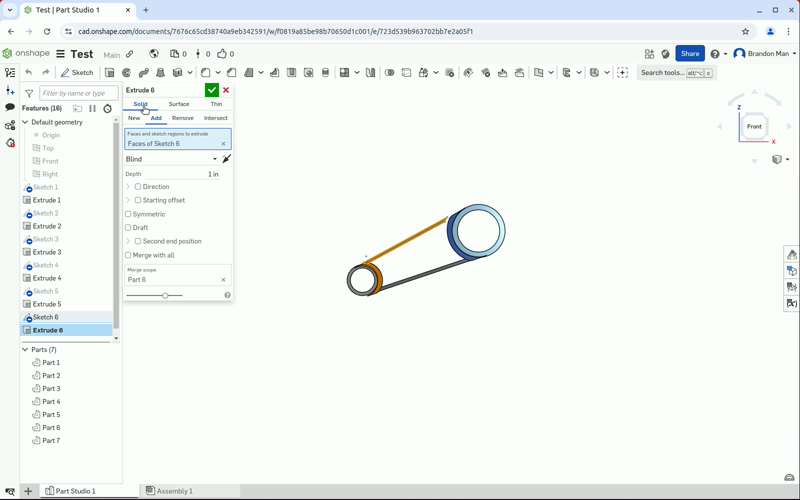
click(143, 106)
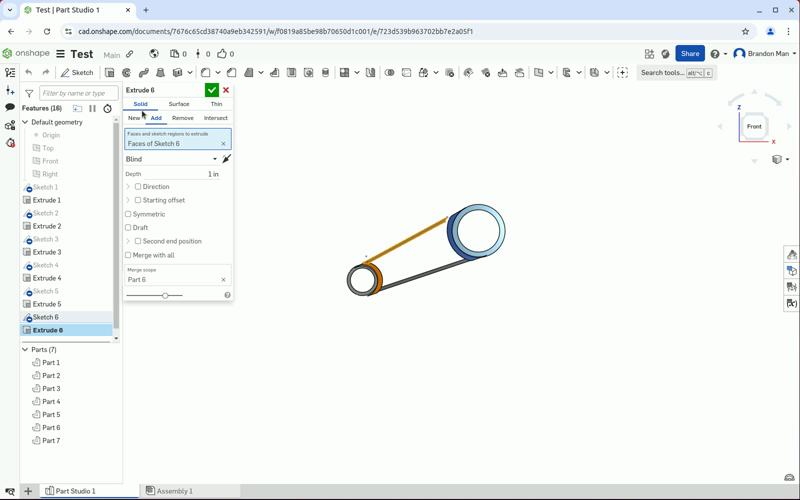
mouse_move(137, 120)
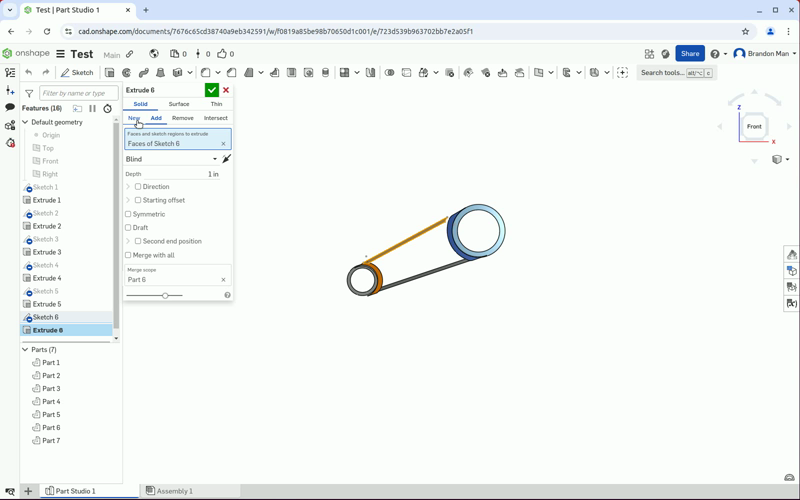
click(137, 120)
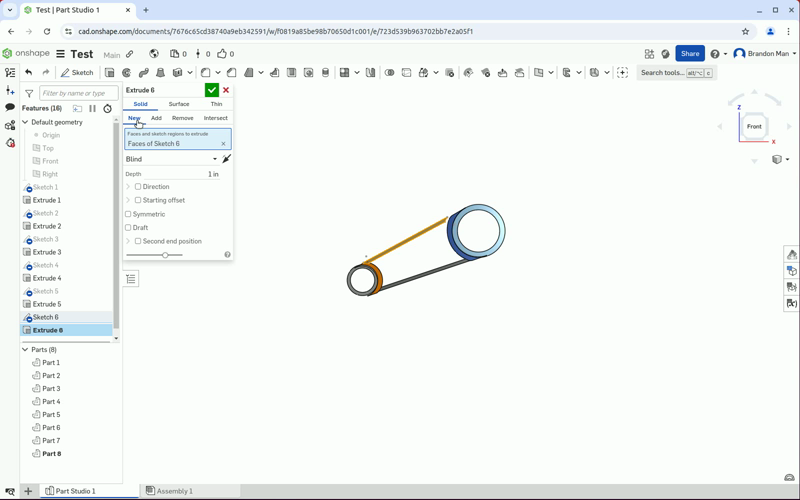
key(tab, 4)
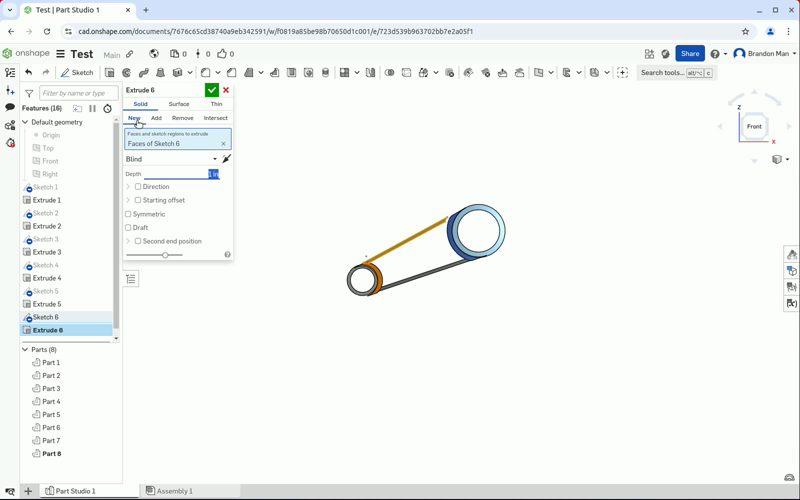
text(1.926)
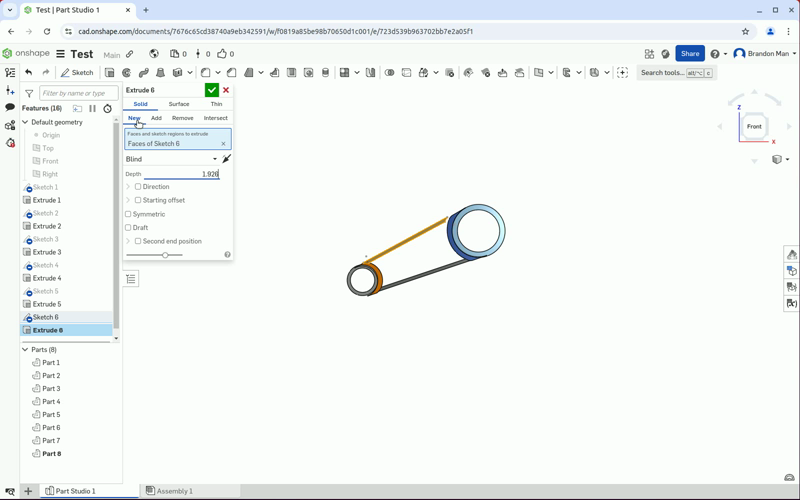
key(tab, 3)
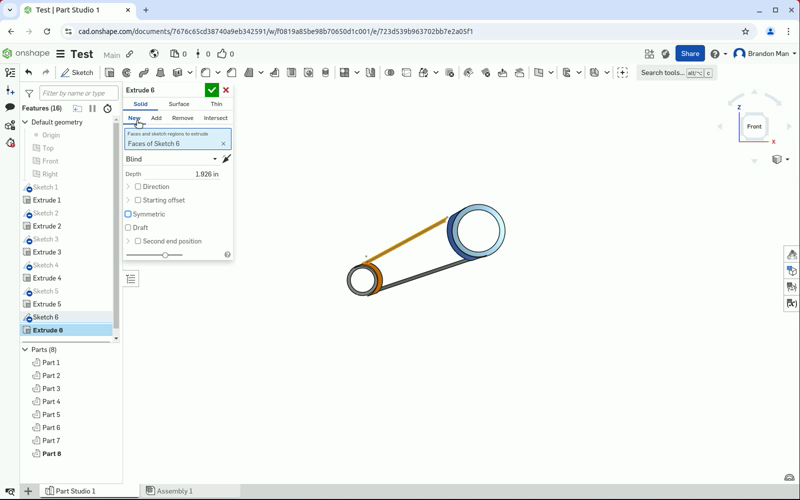
key(space)
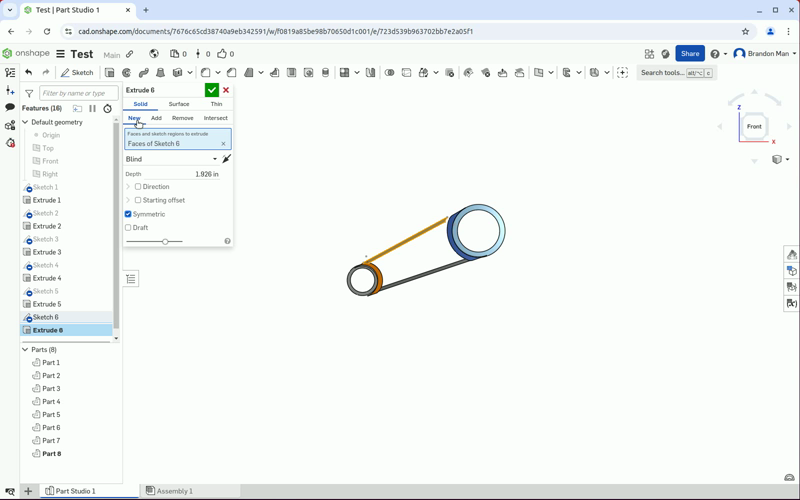
key(enter)
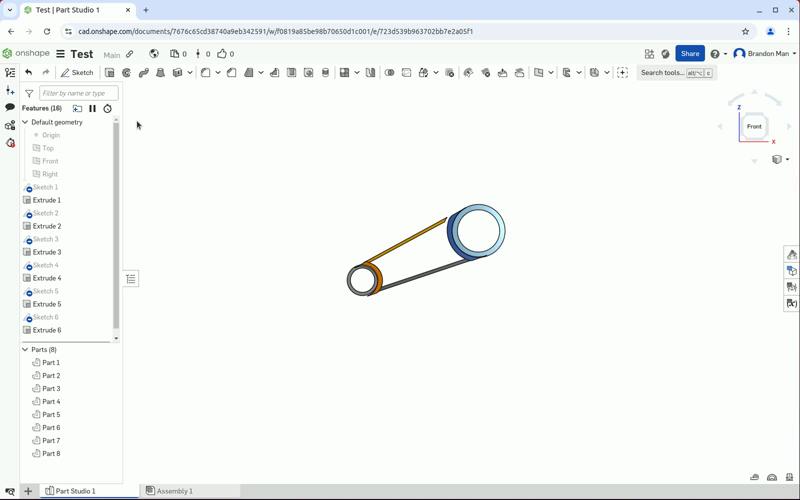
key(shift+h)
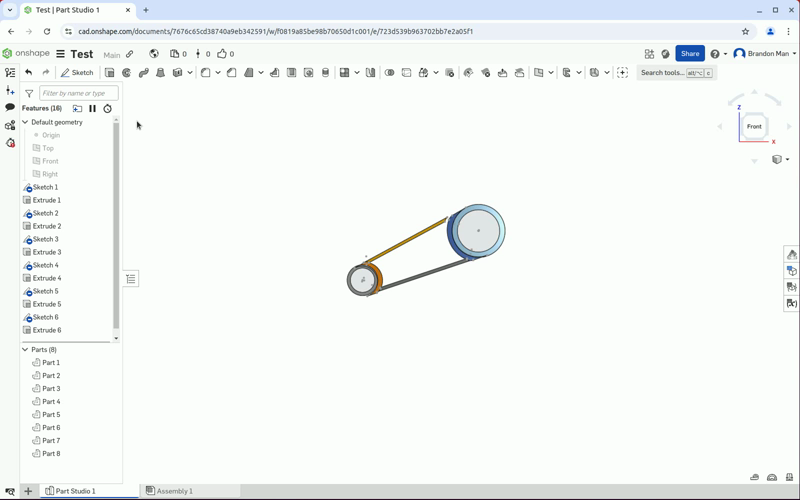
key(shift+h)
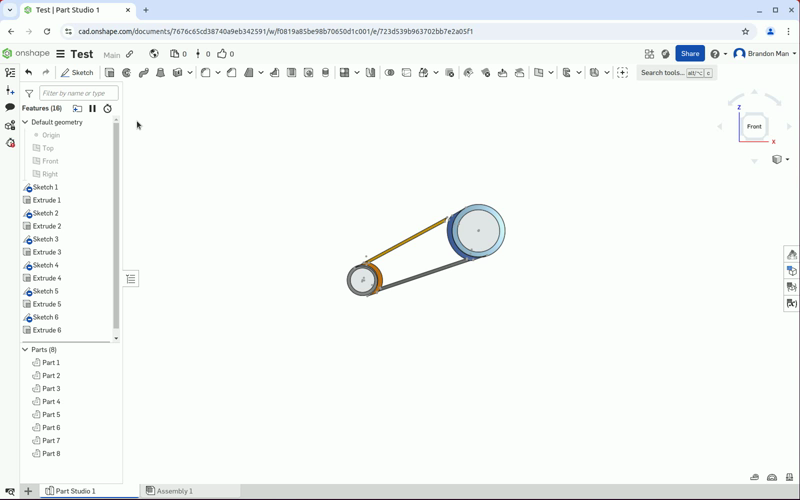
key(shift+7)
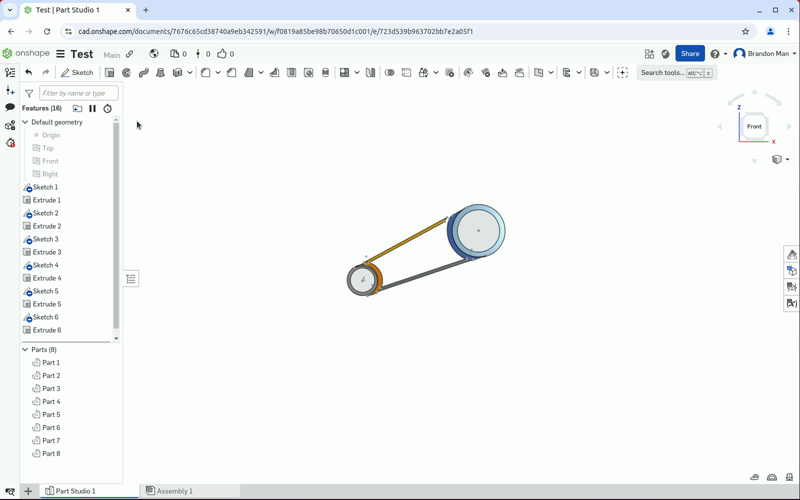
key(left, 2)
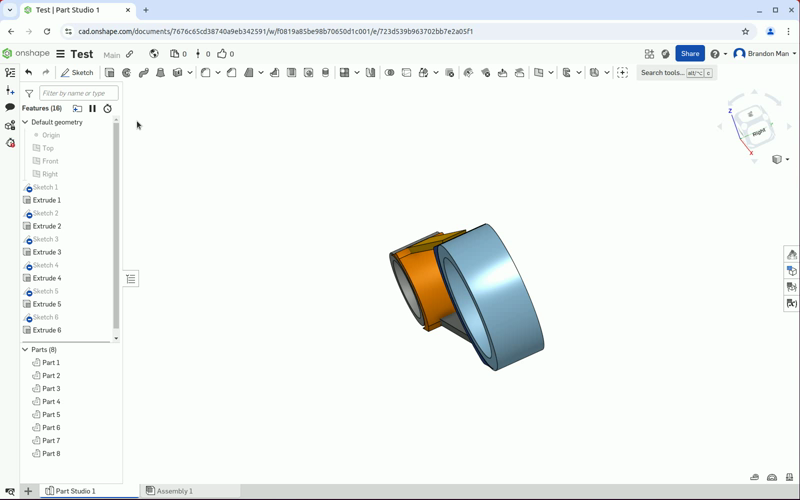
key(down, 2)
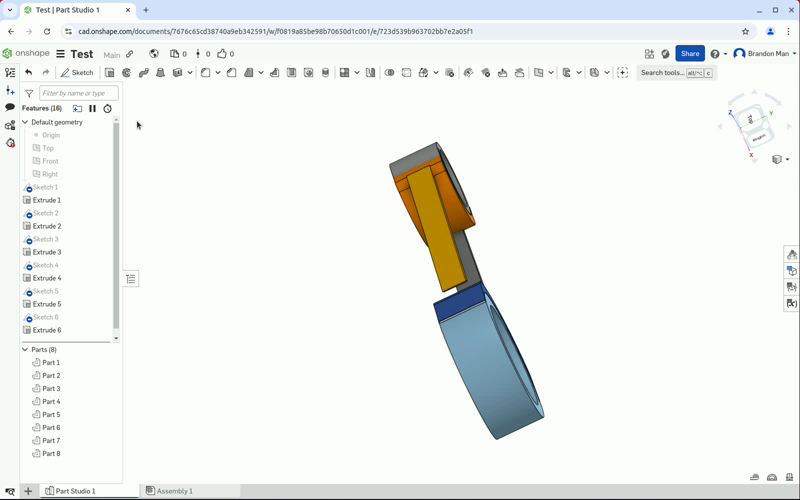
key(up, 2)
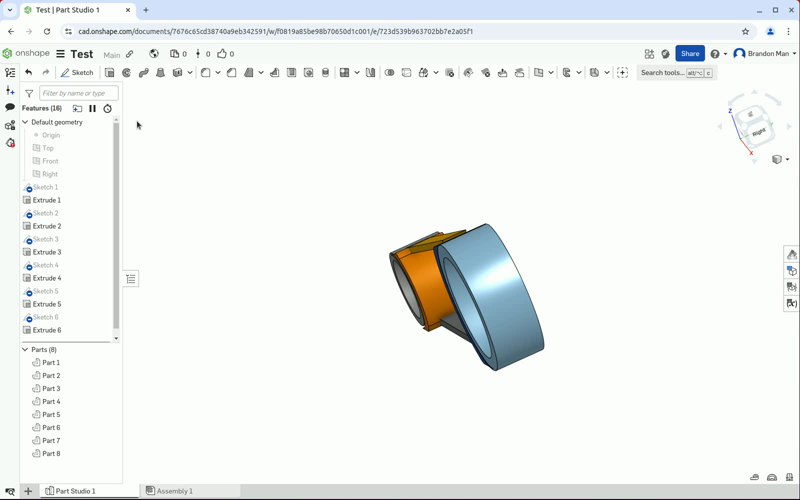
key(right, 2)
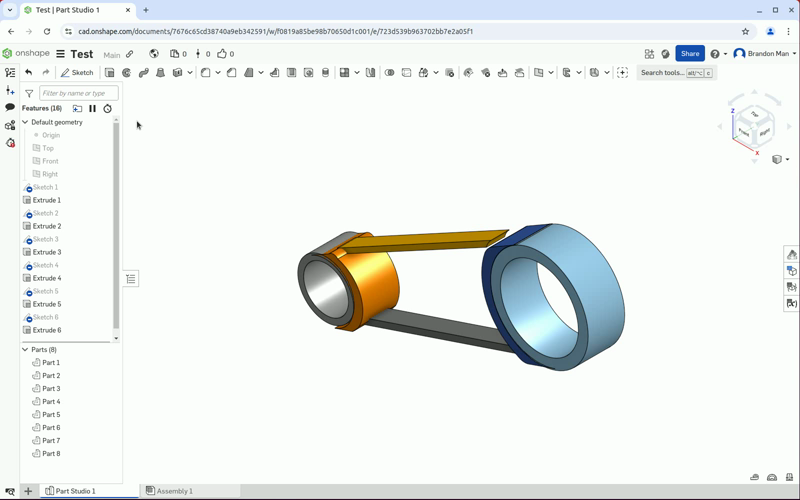
mouse_move(69, 189)
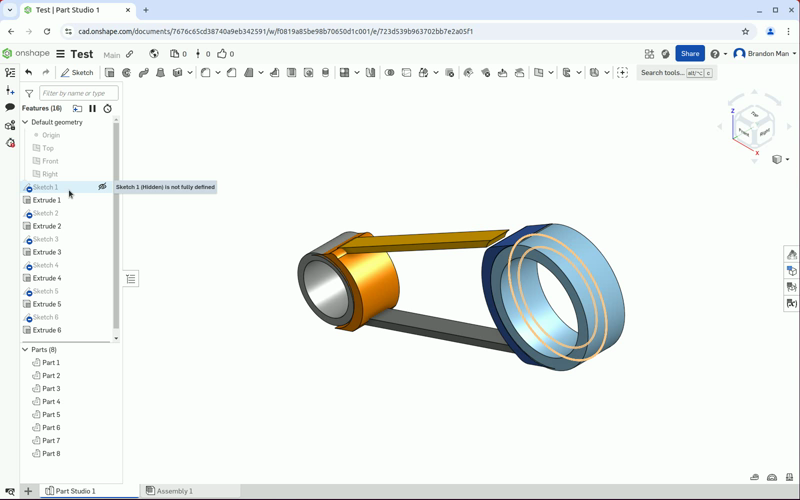
click(69, 189)